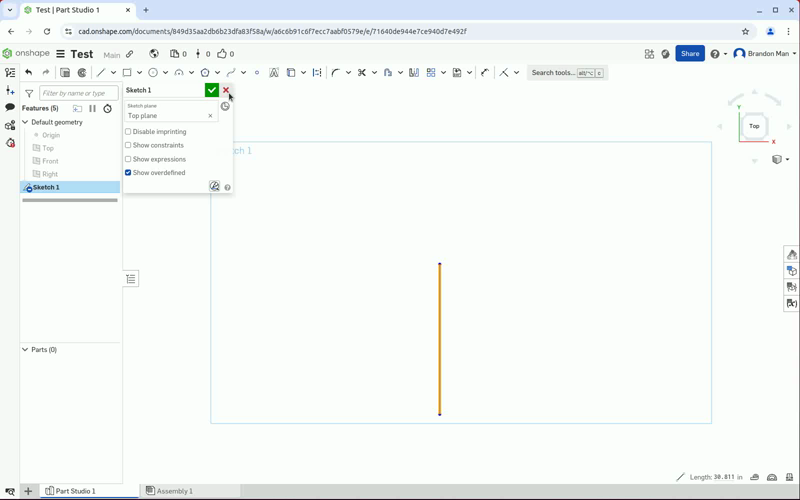
key(shift+h)
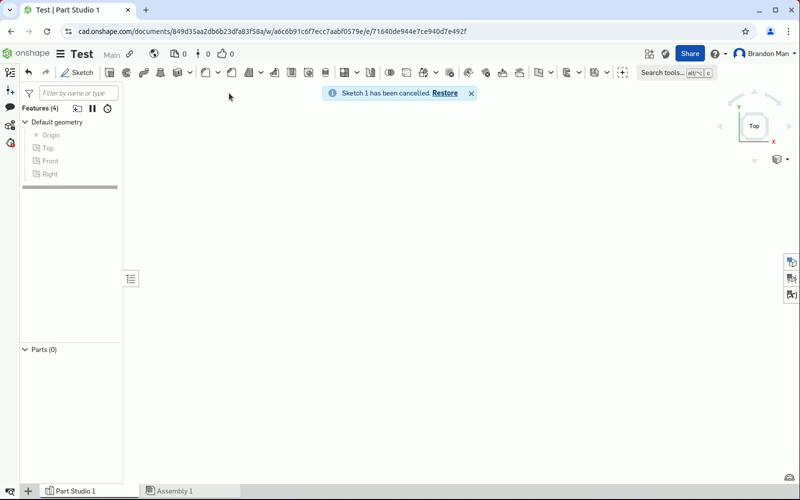
mouse_move(73, 352)
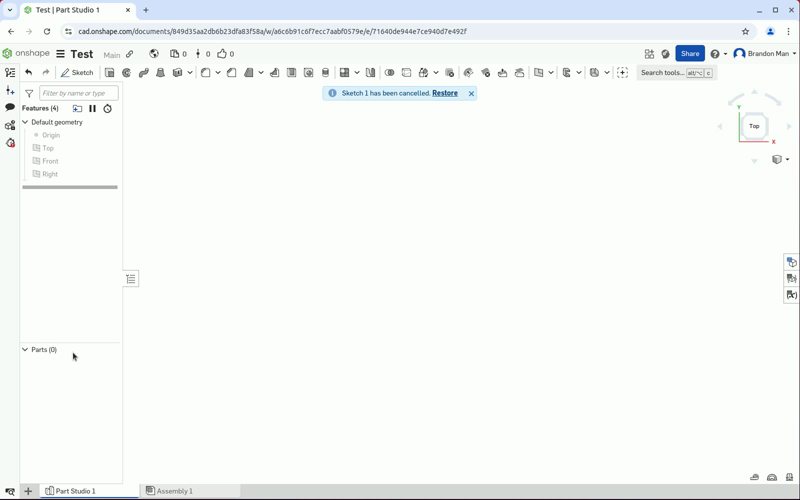
key(y)
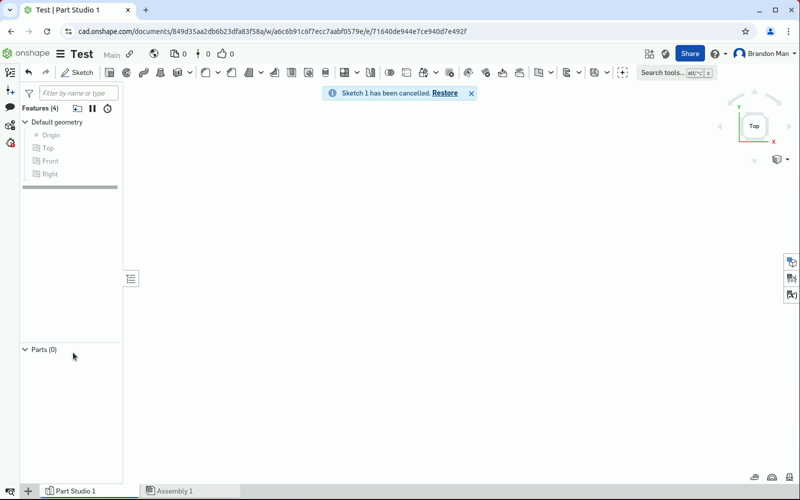
key(shift+p)
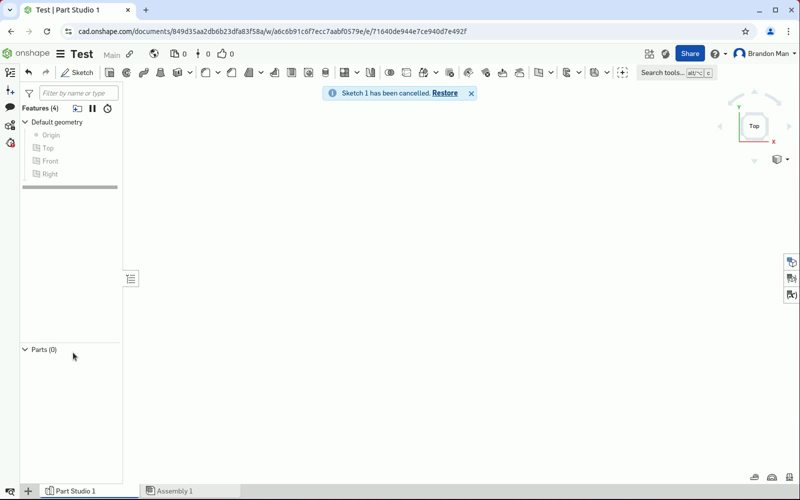
key(space)
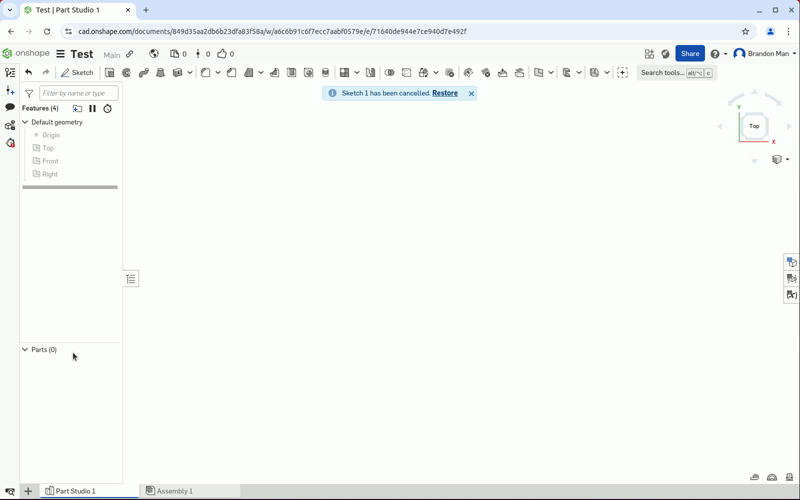
key_down(shift)
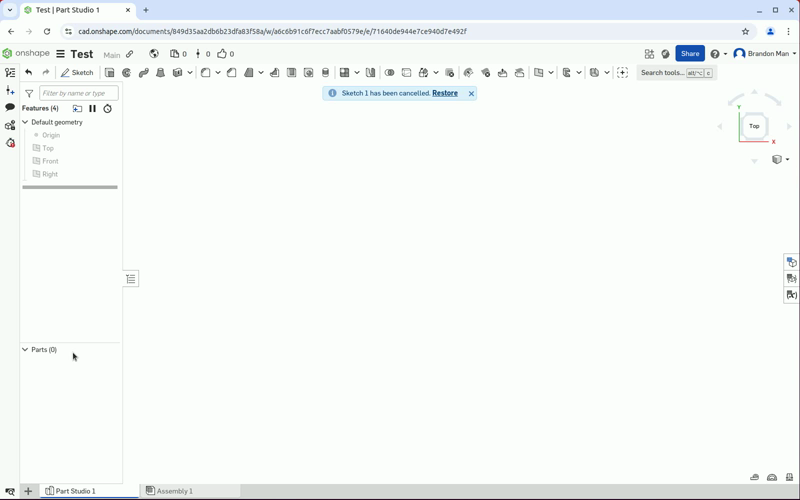
key(up)
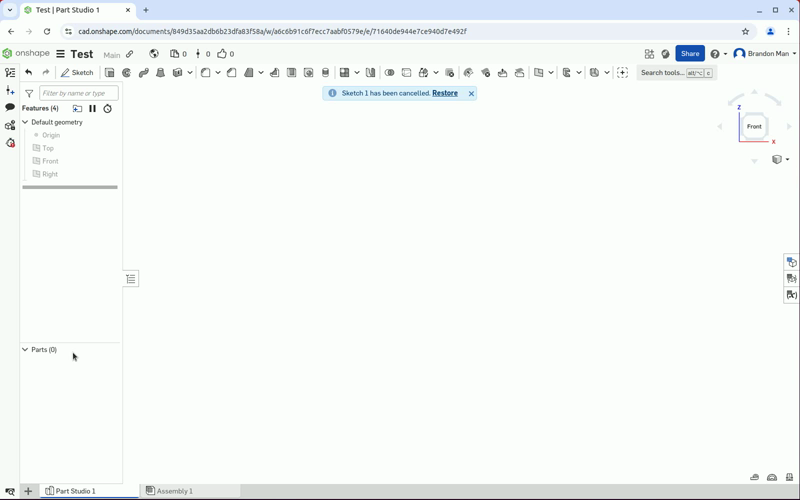
key_up(shift)
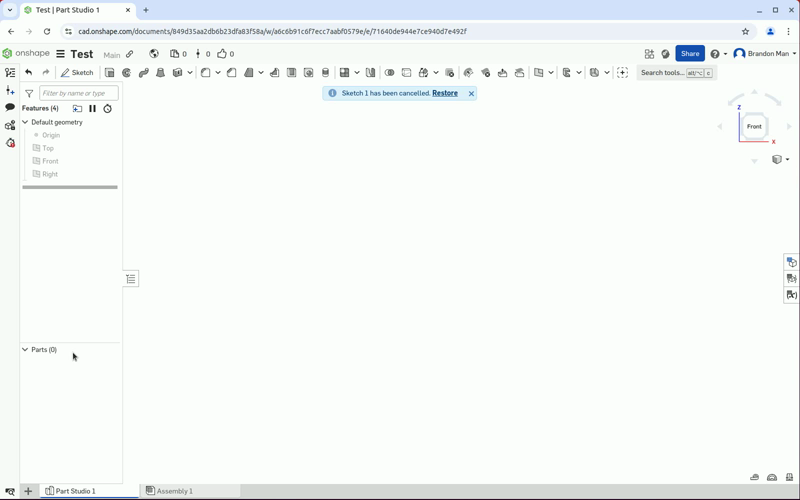
mouse_move(73, 352)
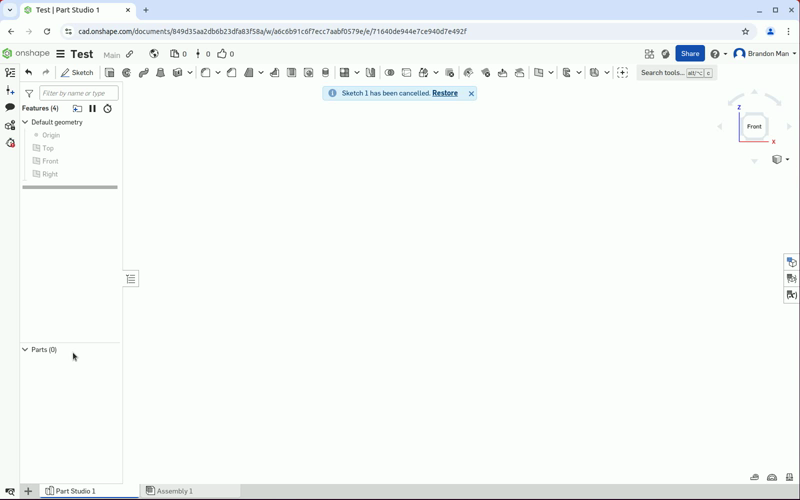
key(shift+y)
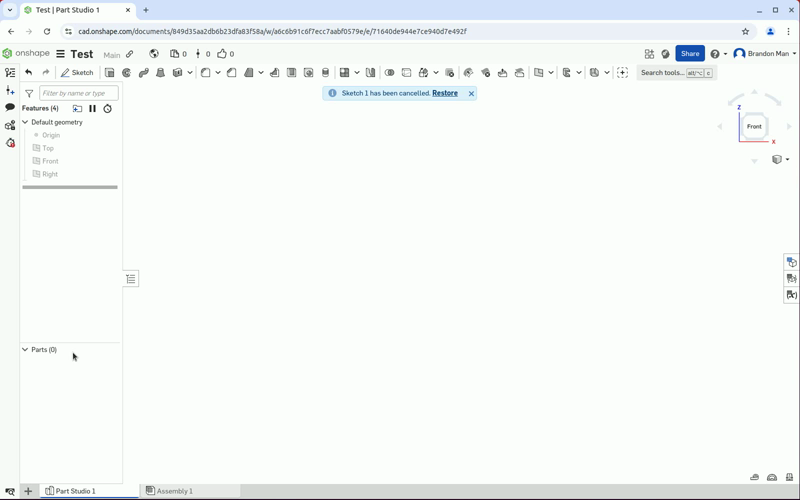
key(shift+s)
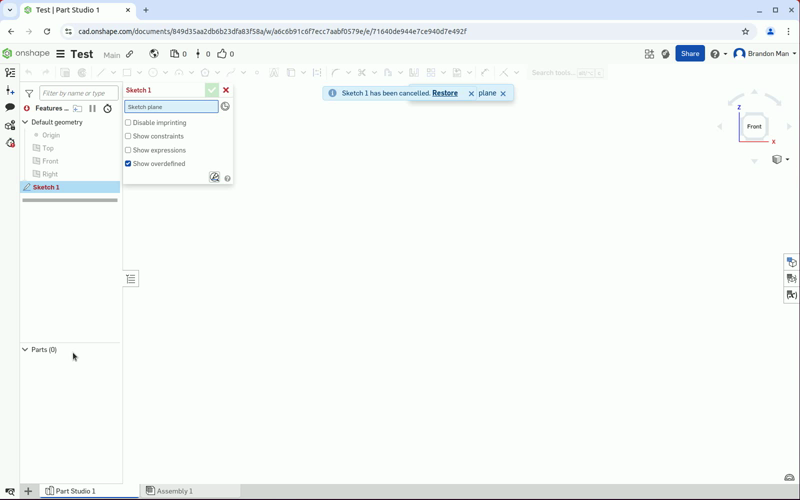
mouse_move(73, 163)
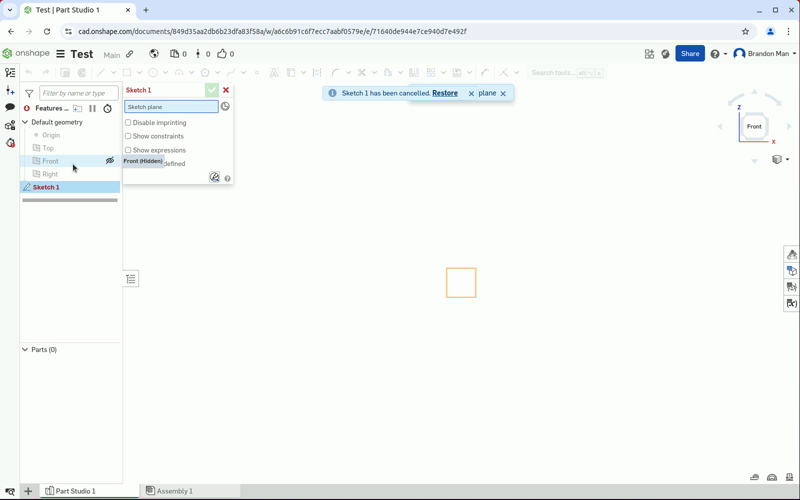
click(73, 163)
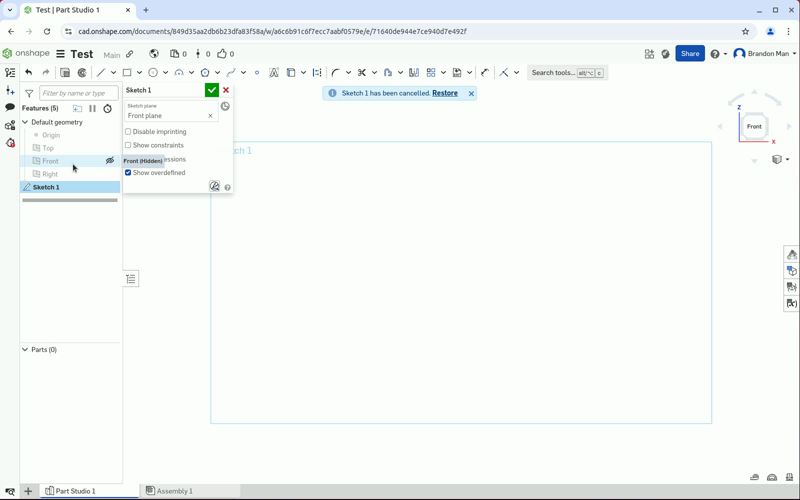
mouse_move(73, 352)
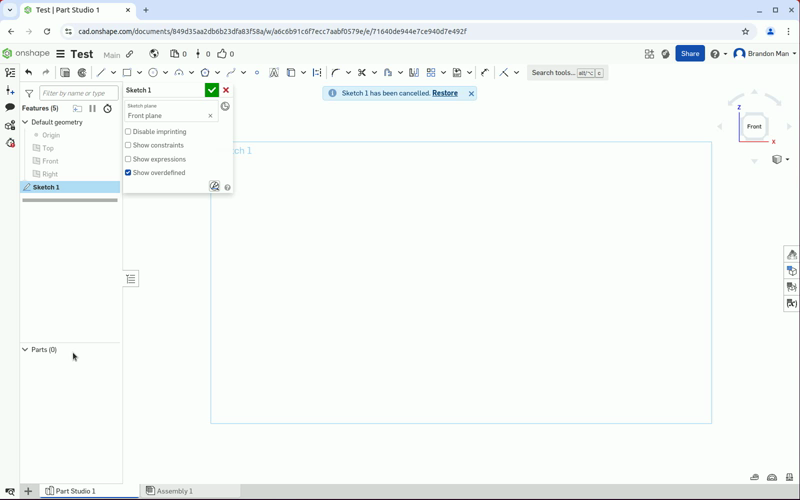
key(y)
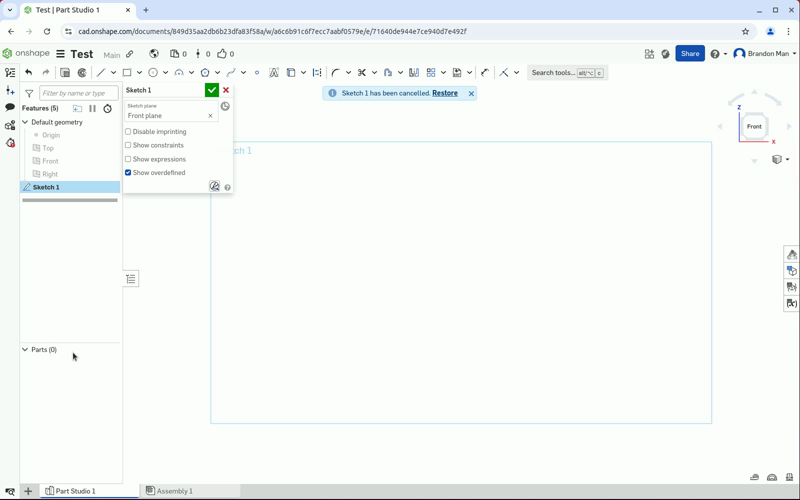
key(a)
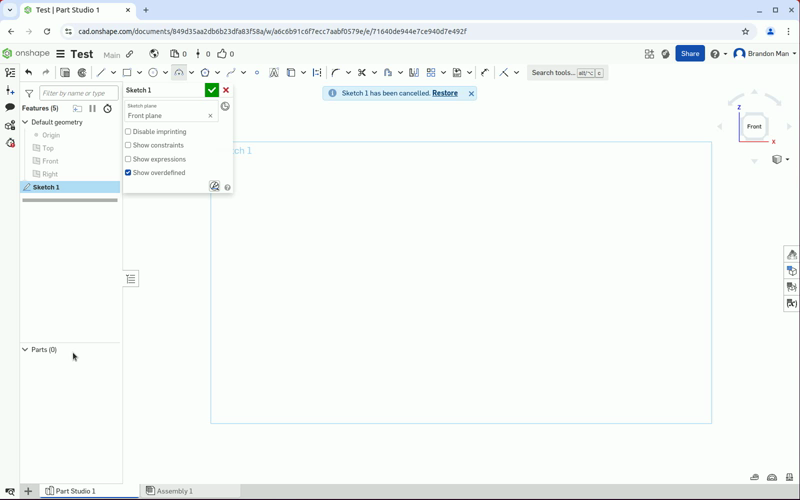
key_down(shift)
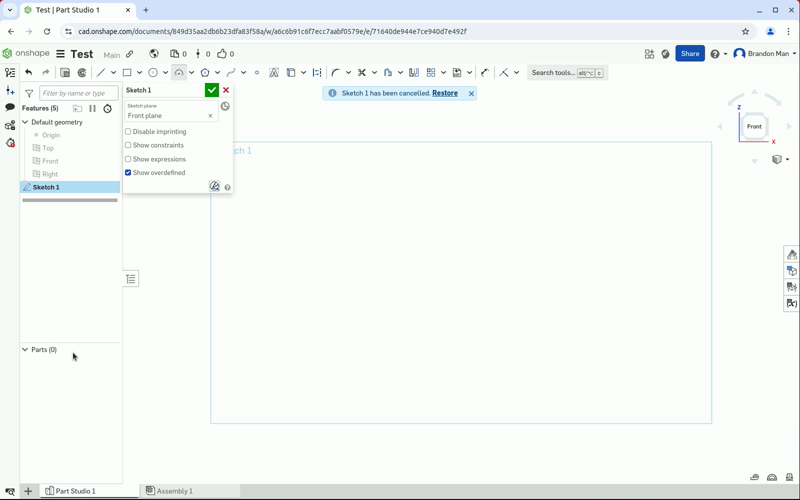
mouse_move(446, 223)
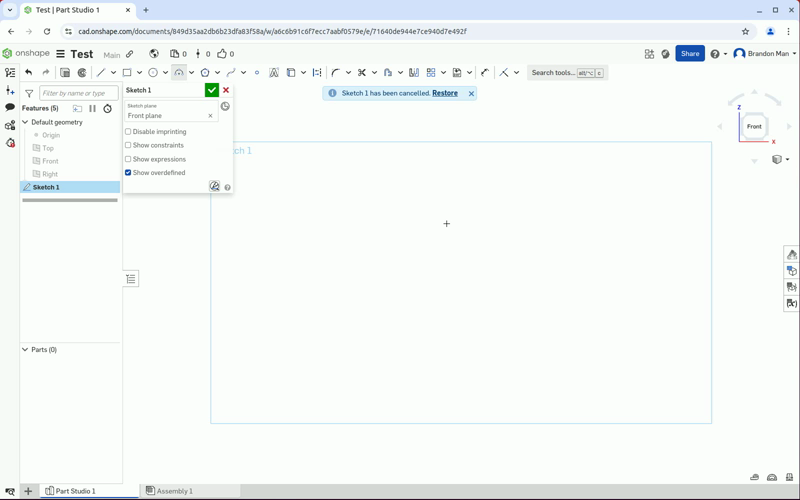
click(446, 223)
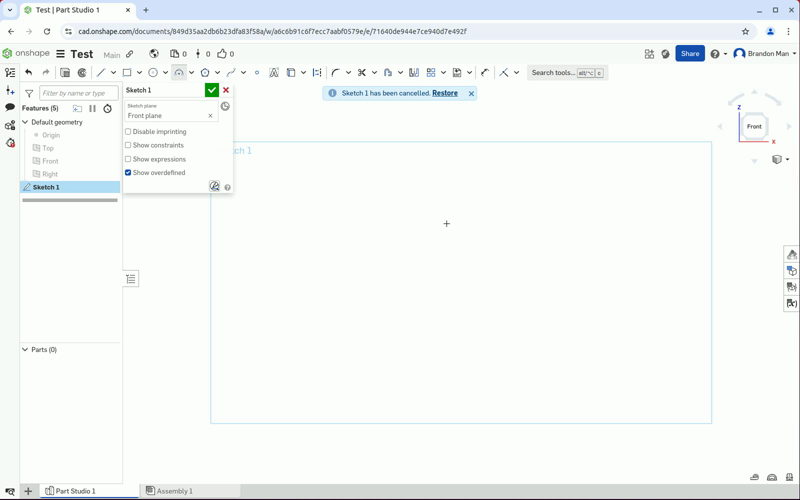
key_up(shift)
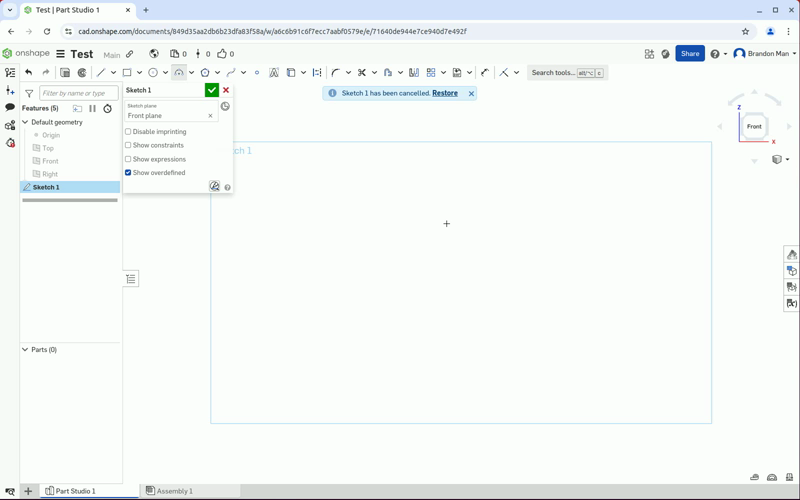
key_down(shift)
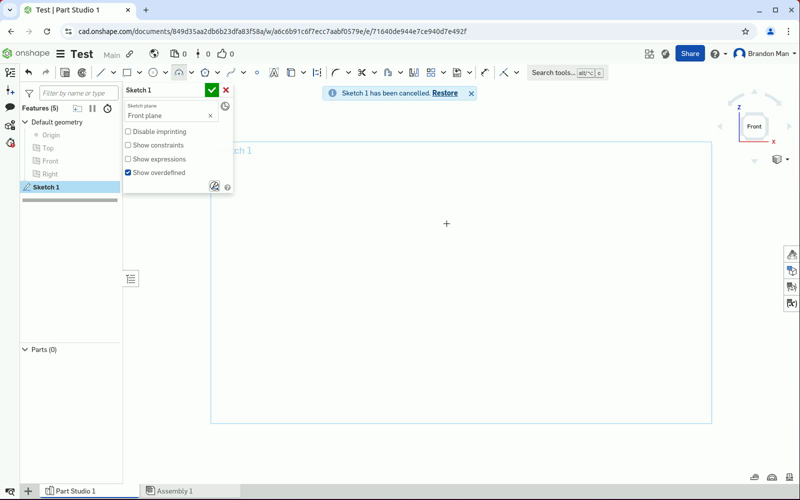
mouse_move(447, 230)
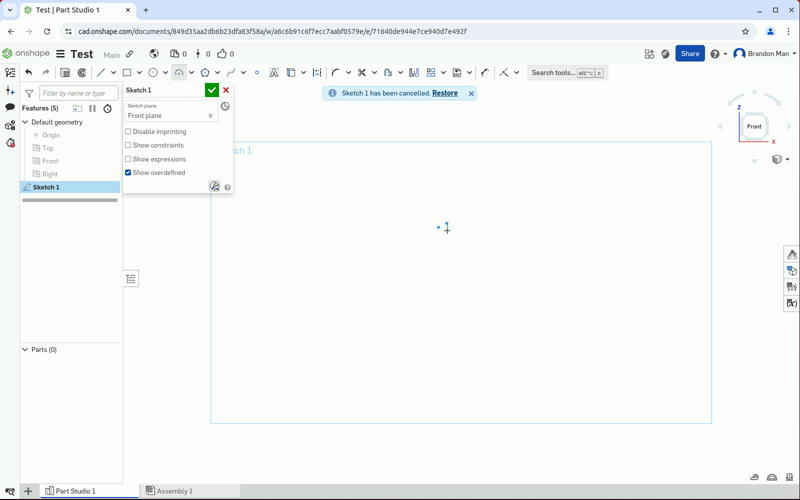
scroll(6)
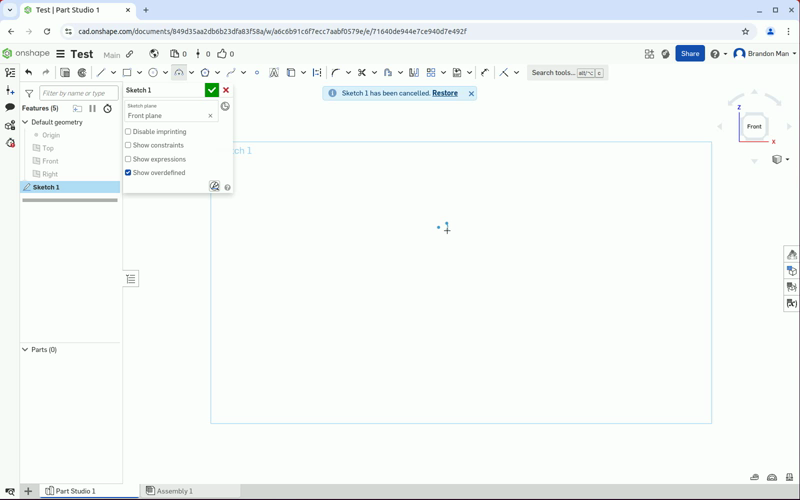
scroll(6)
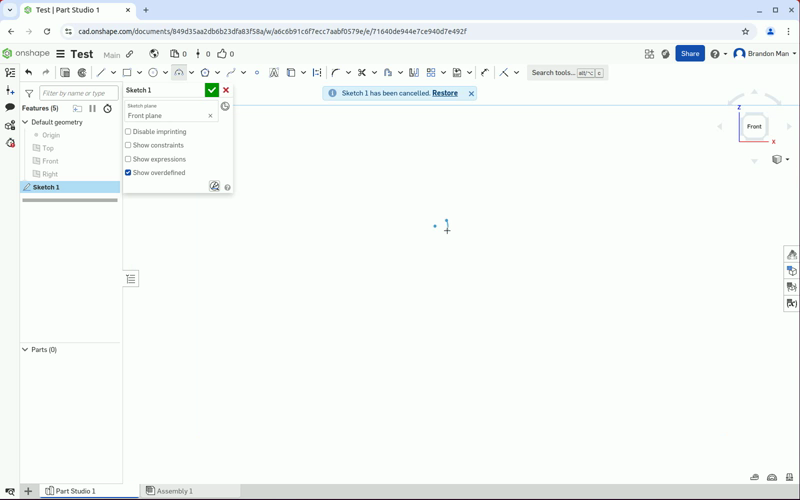
scroll(6)
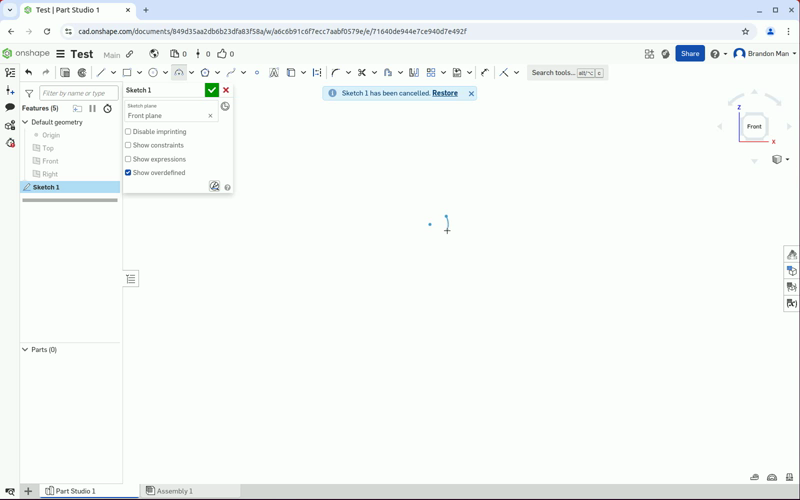
scroll(6)
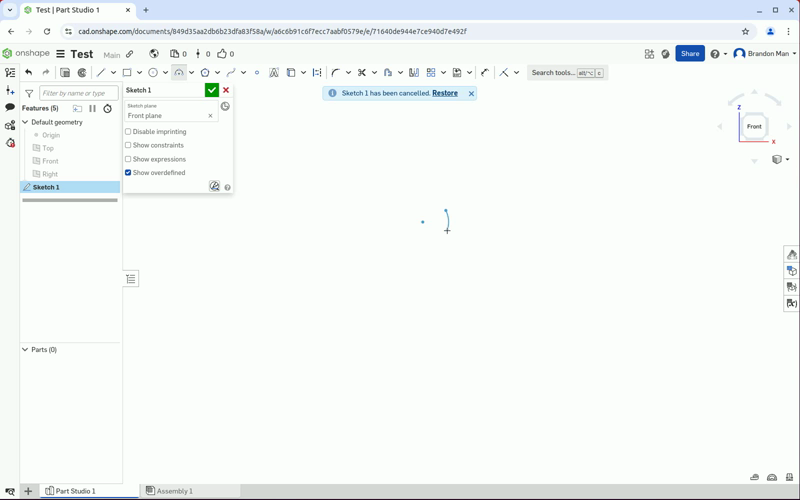
scroll(6)
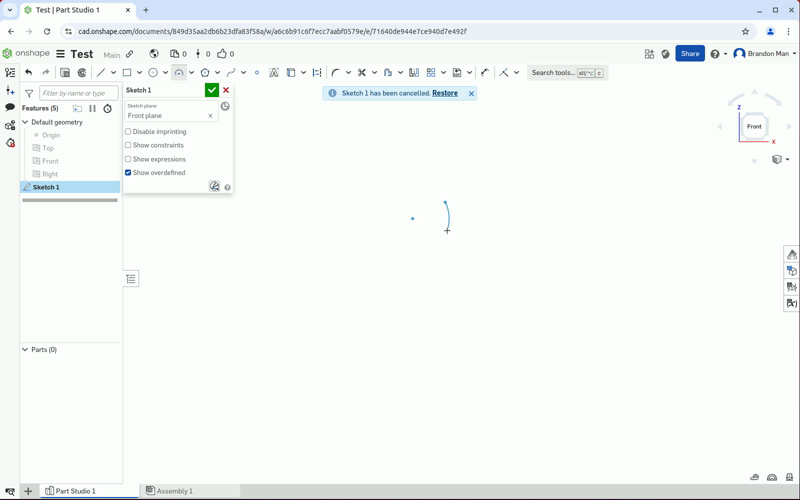
scroll(6)
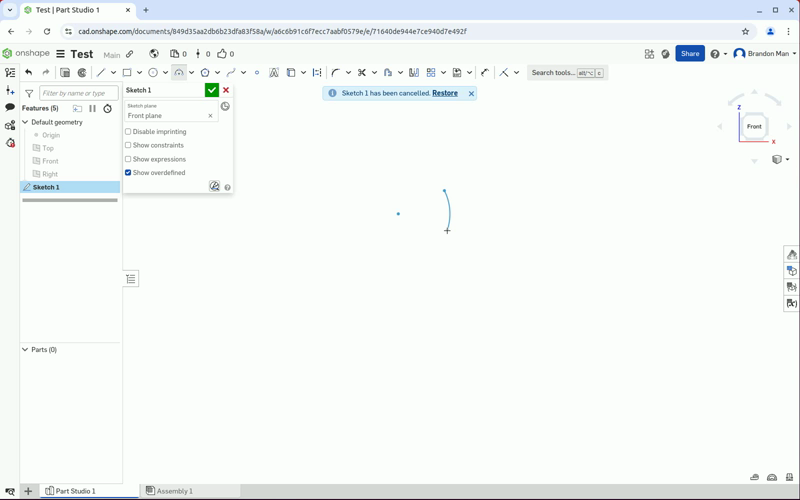
scroll(6)
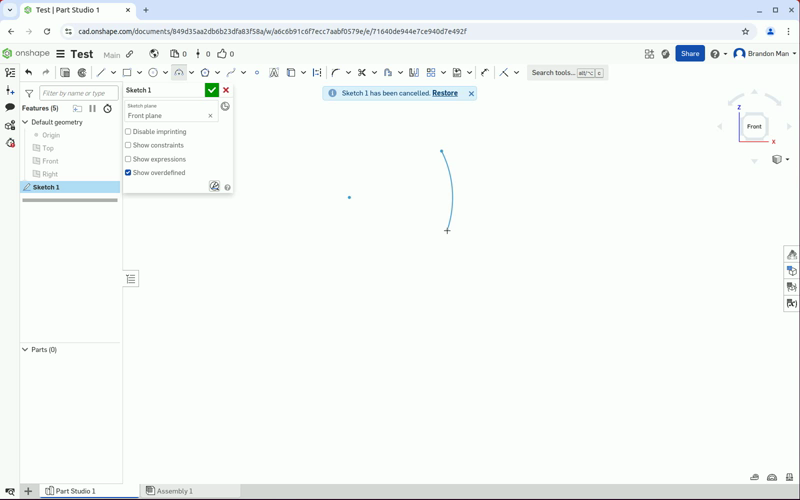
click(447, 230)
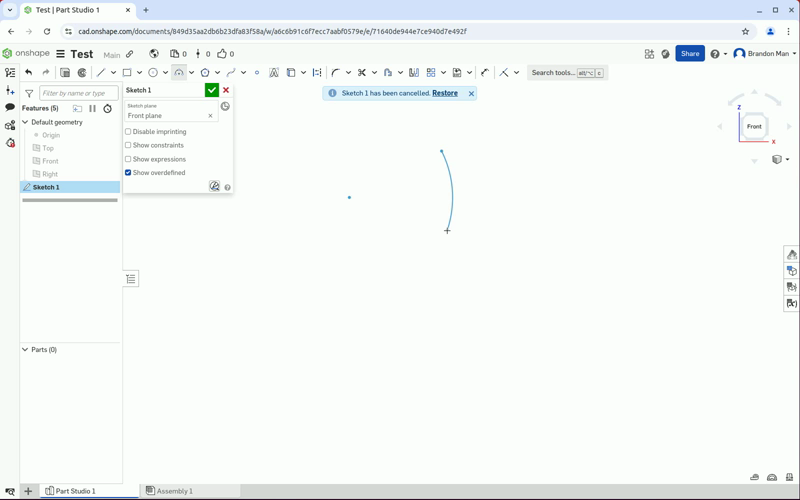
scroll(-6)
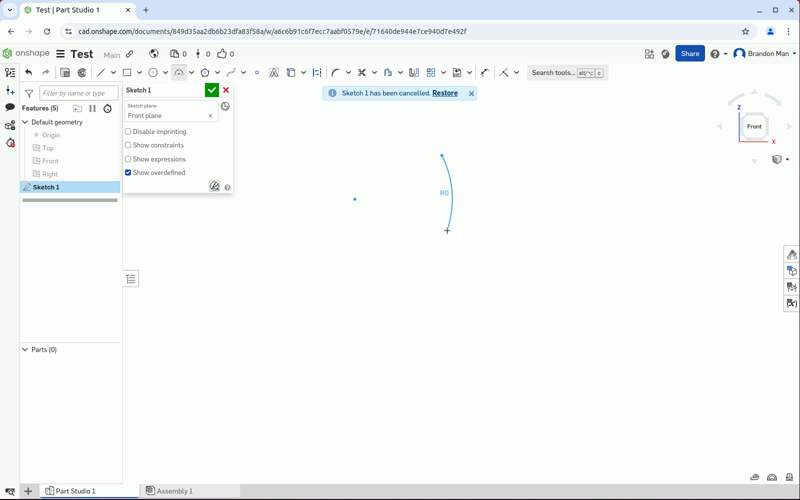
scroll(-6)
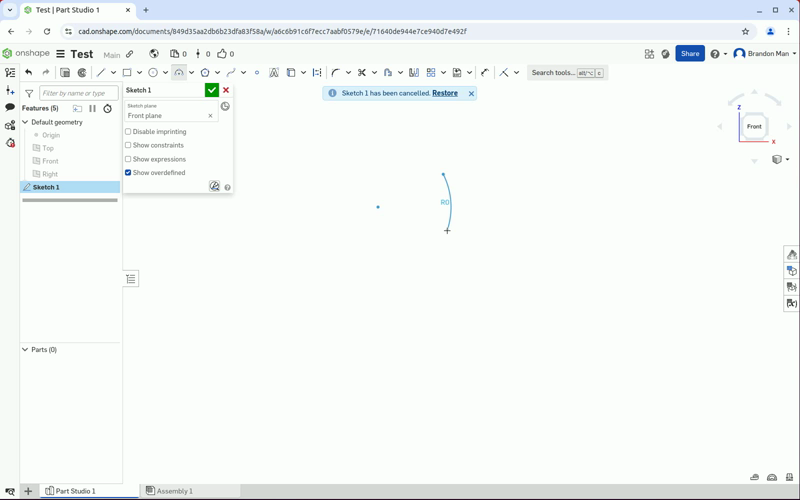
scroll(-6)
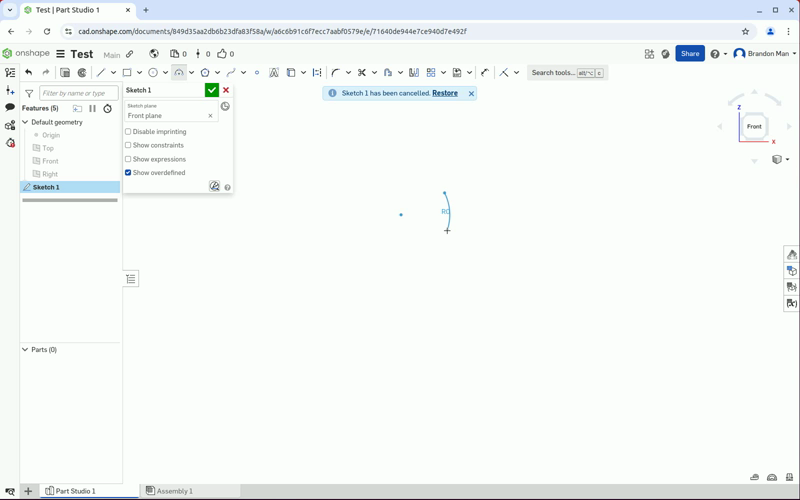
scroll(-6)
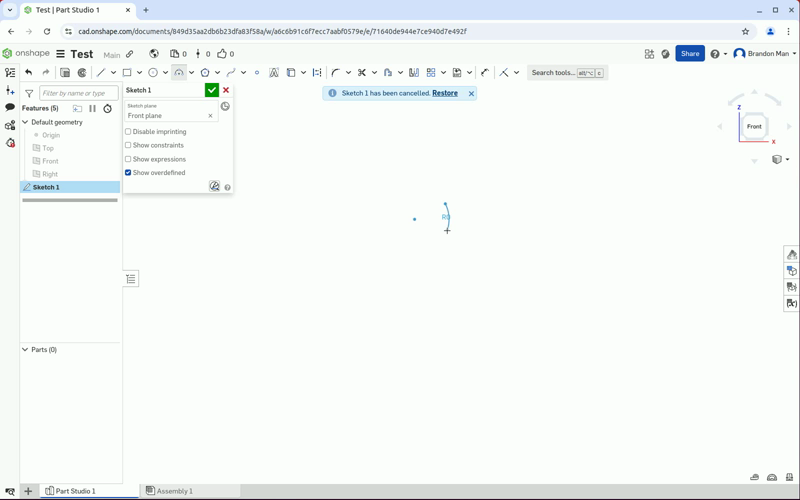
scroll(-6)
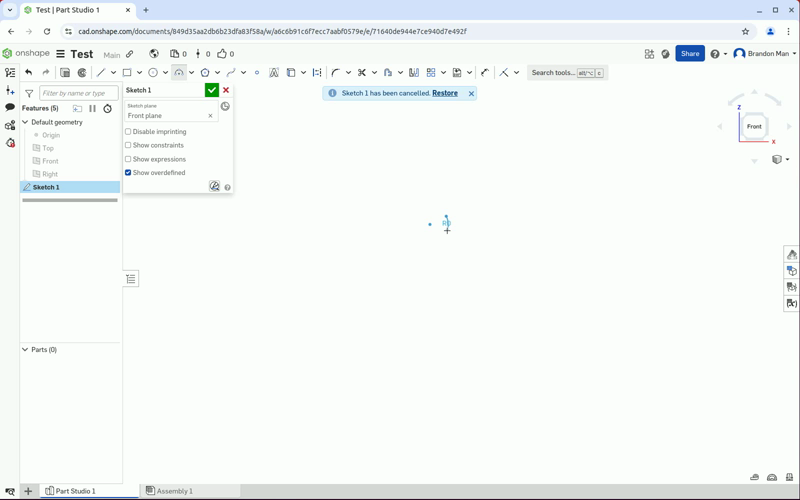
scroll(-6)
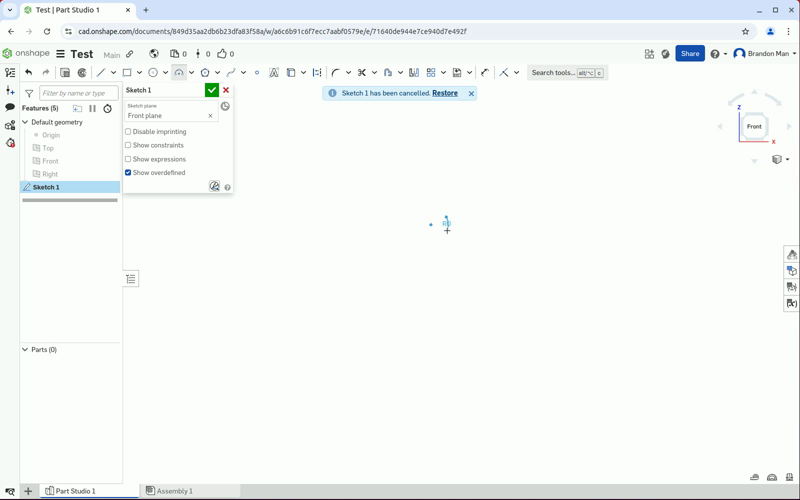
scroll(-6)
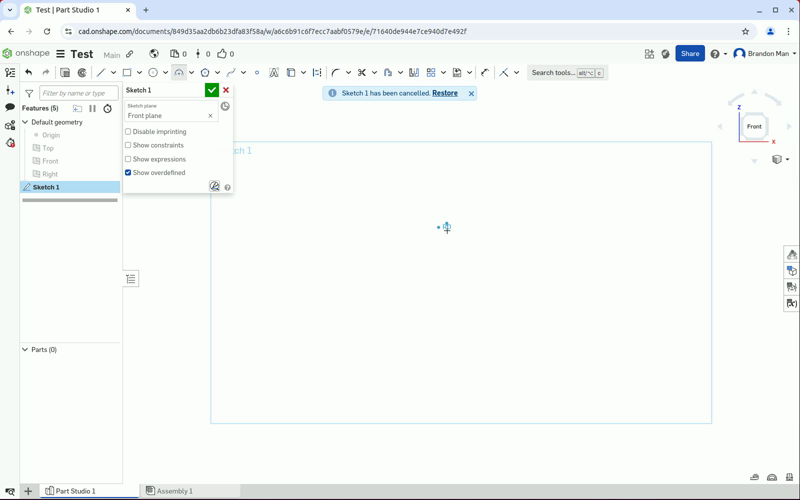
mouse_move(446, 226)
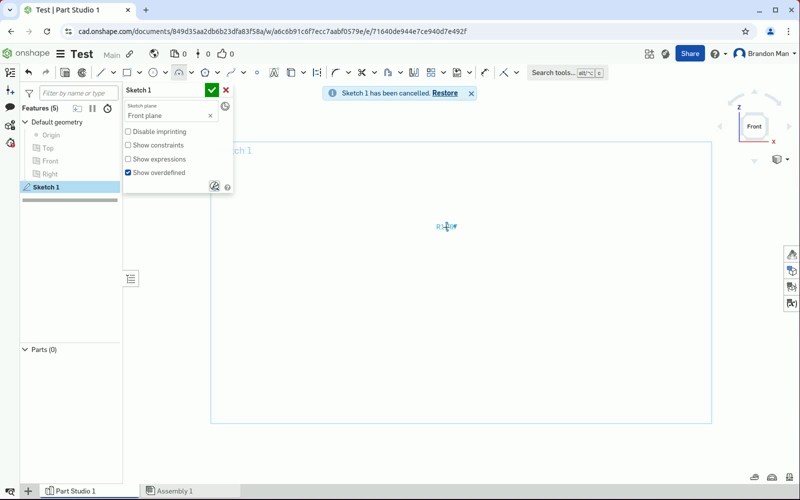
scroll(6)
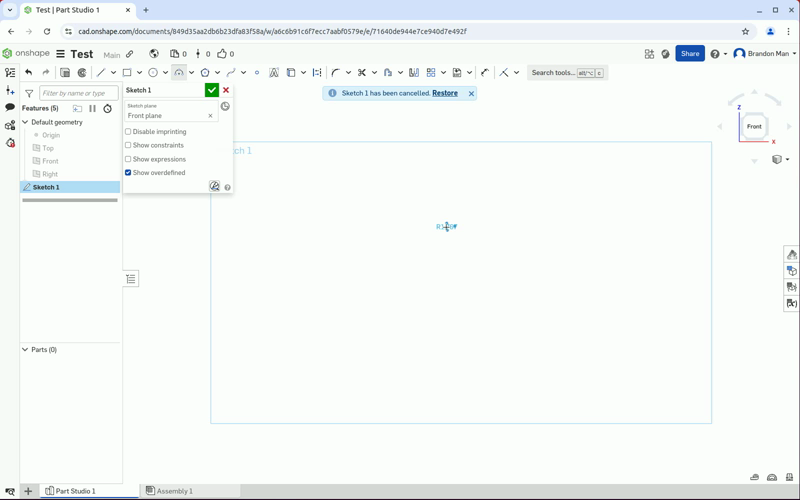
scroll(6)
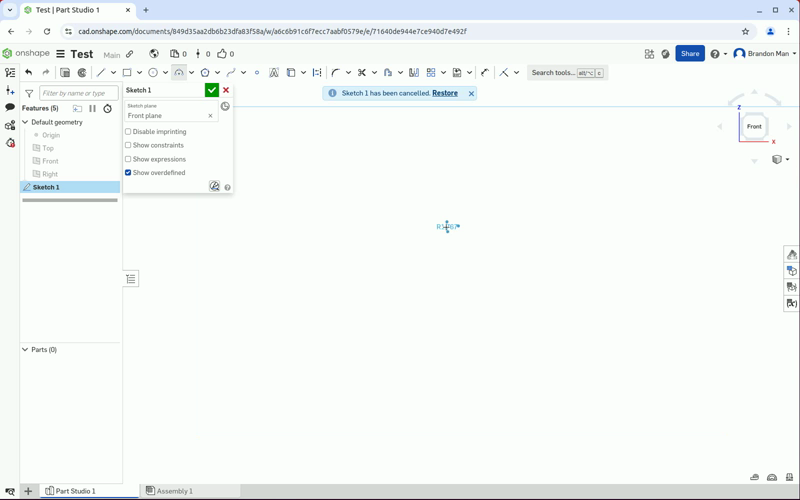
scroll(6)
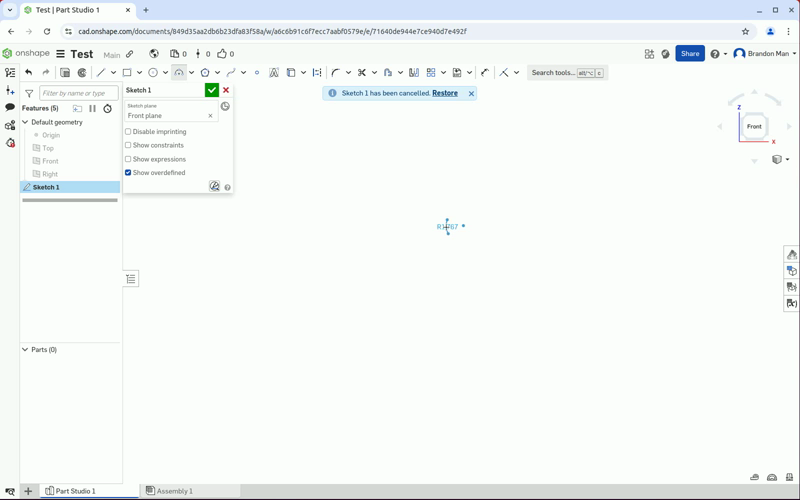
scroll(6)
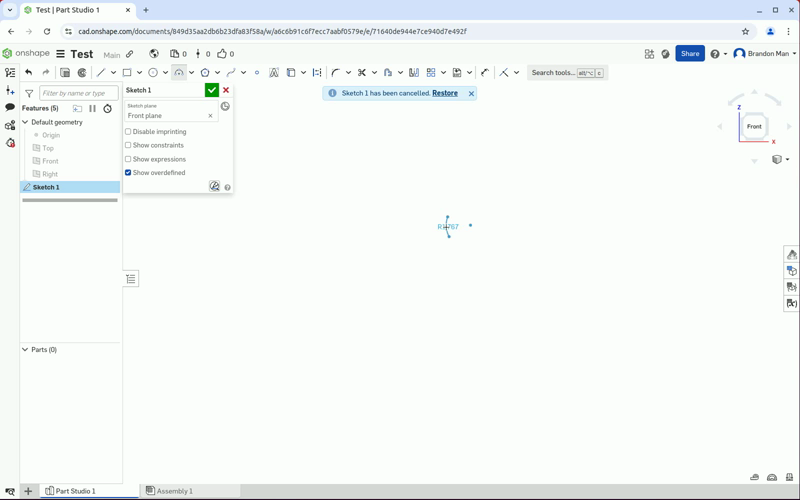
scroll(6)
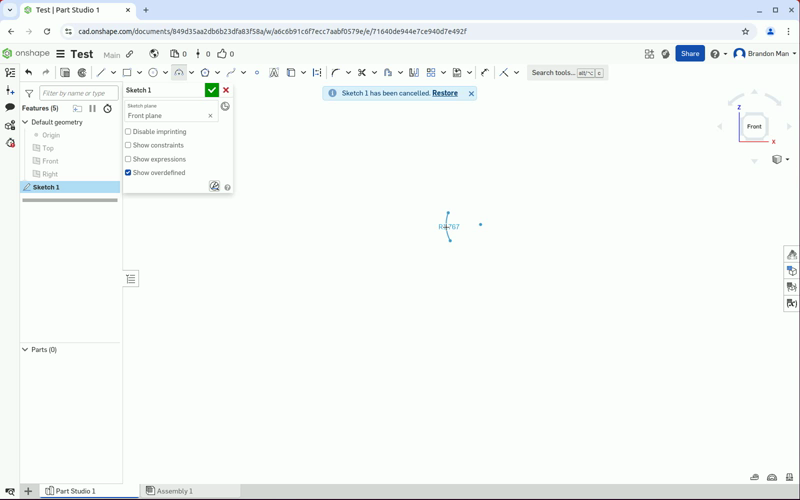
scroll(6)
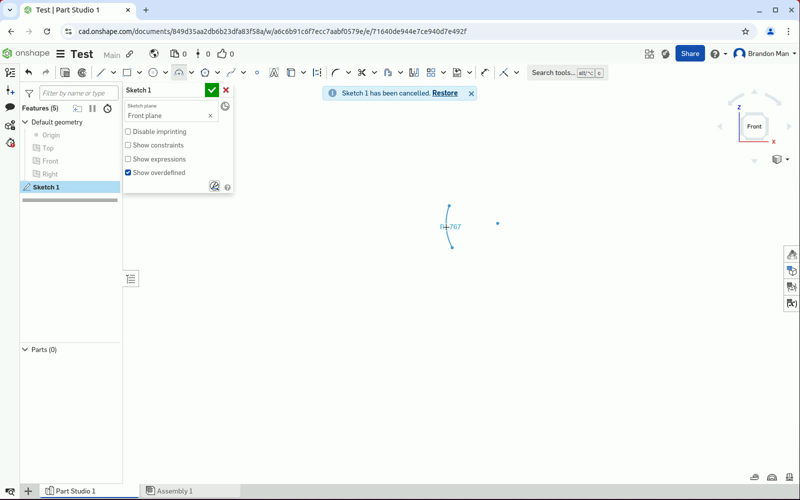
scroll(6)
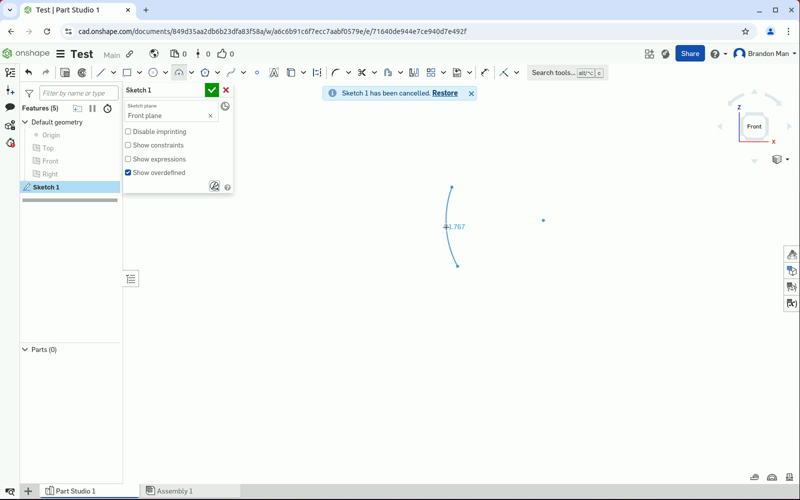
click(446, 226)
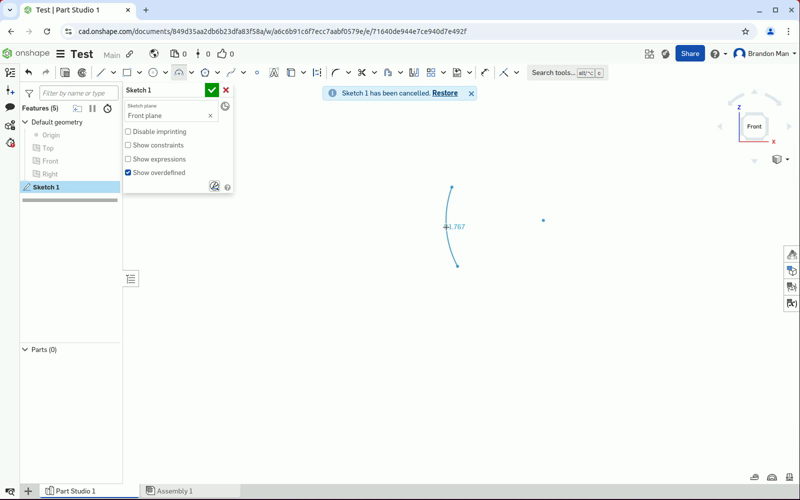
scroll(-6)
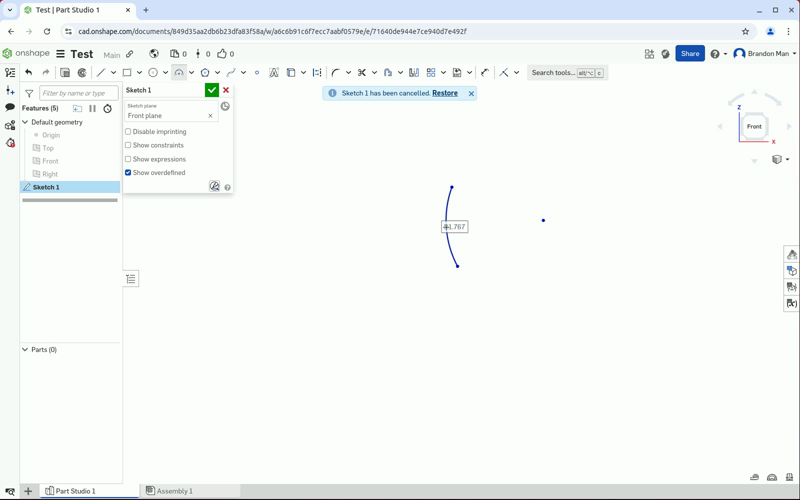
scroll(-6)
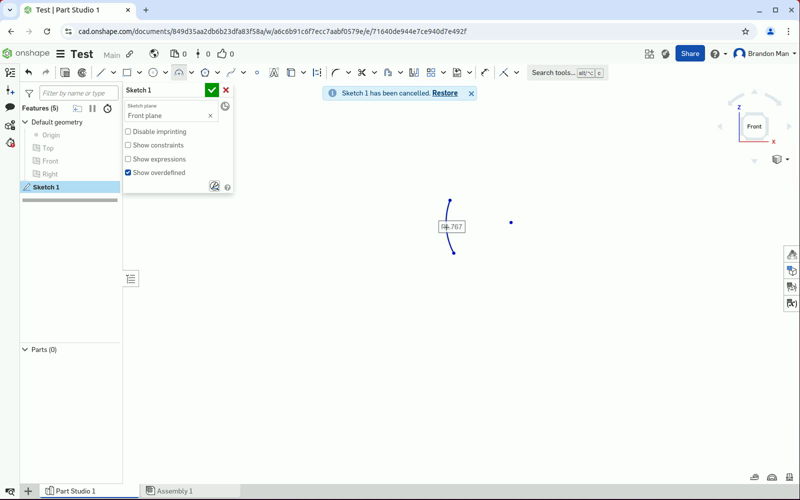
scroll(-6)
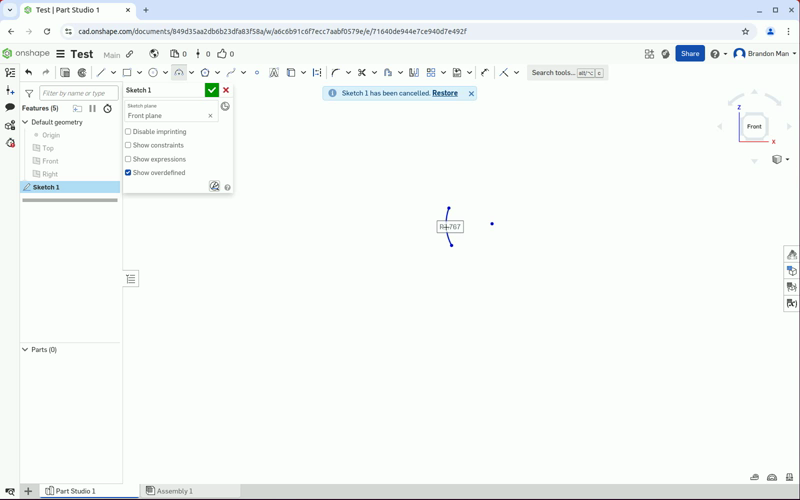
scroll(-6)
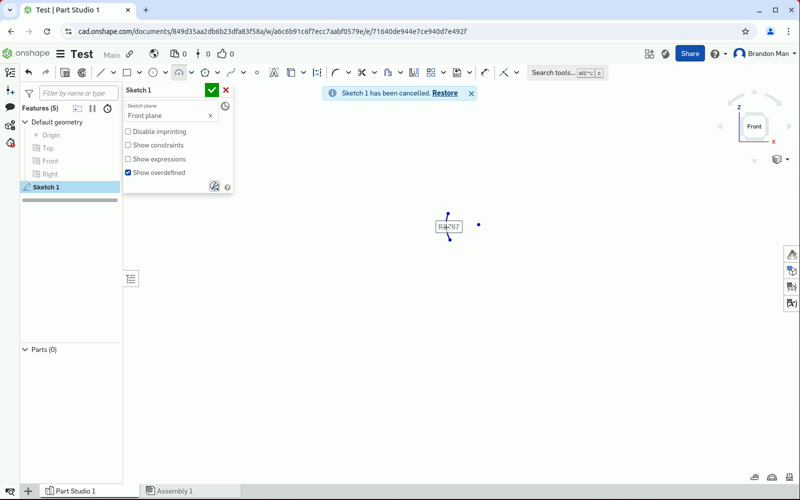
scroll(-6)
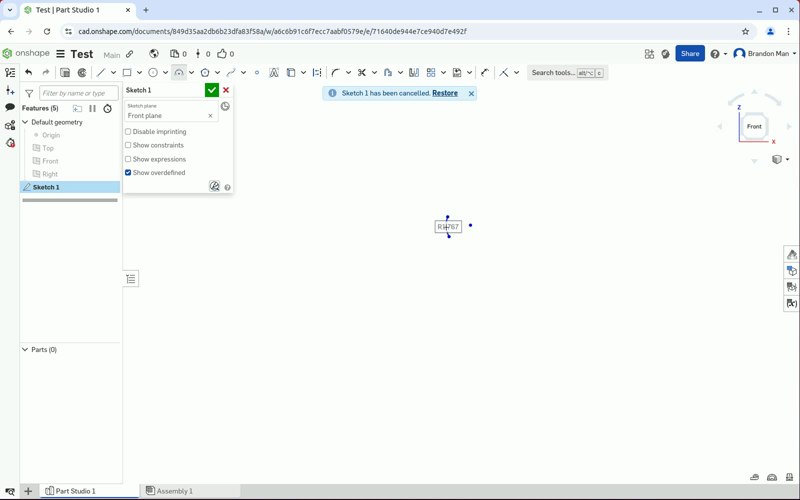
scroll(-6)
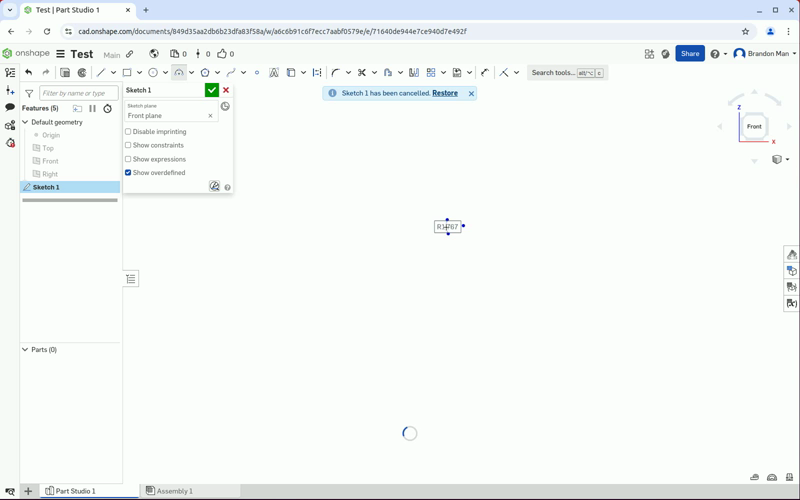
scroll(-6)
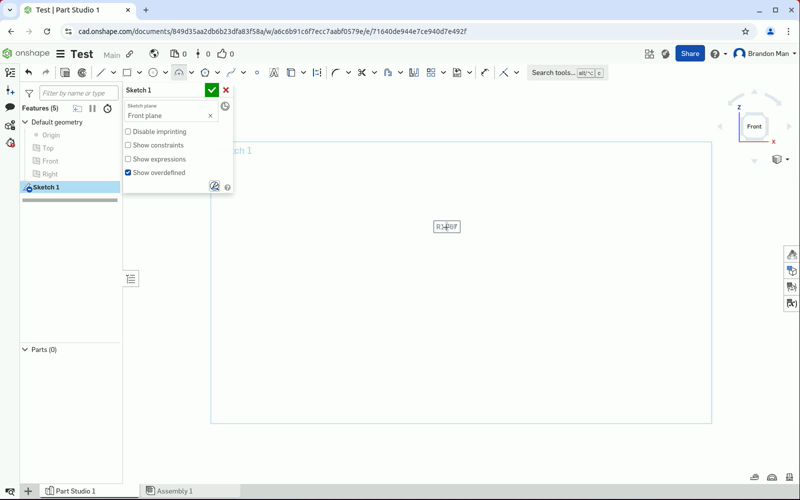
key_up(shift)
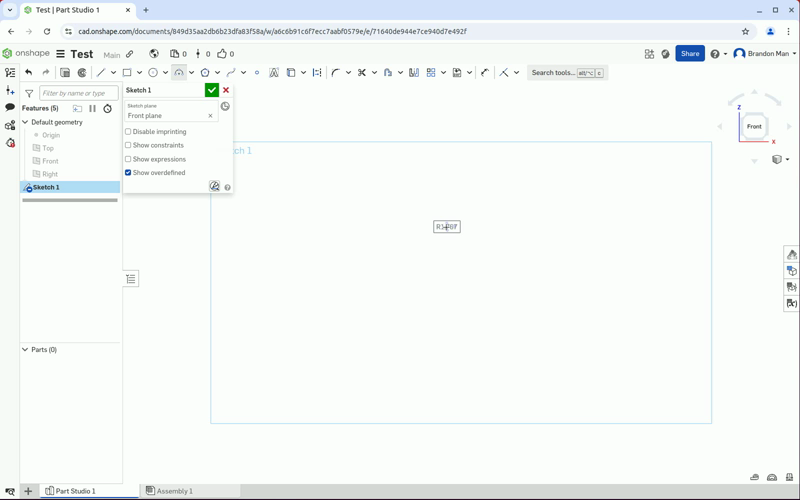
key(esc)
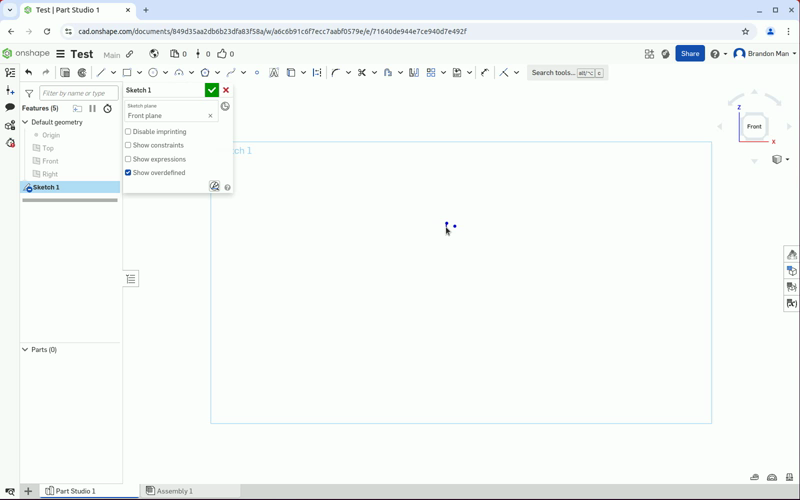
key(l)
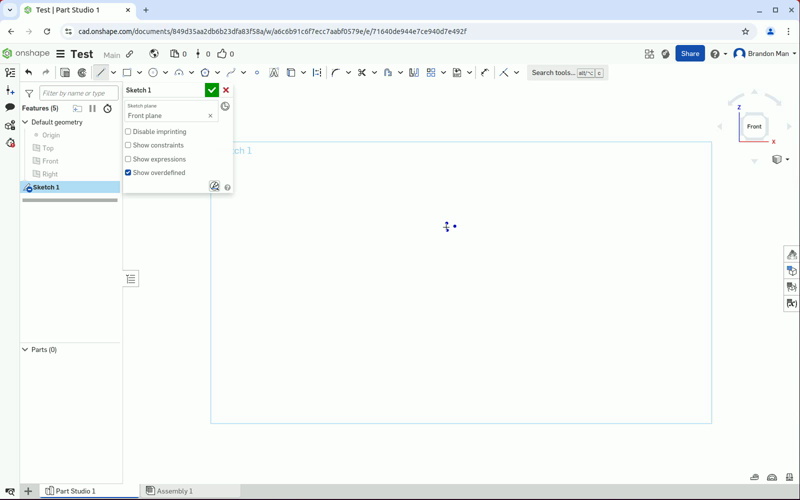
mouse_move(447, 230)
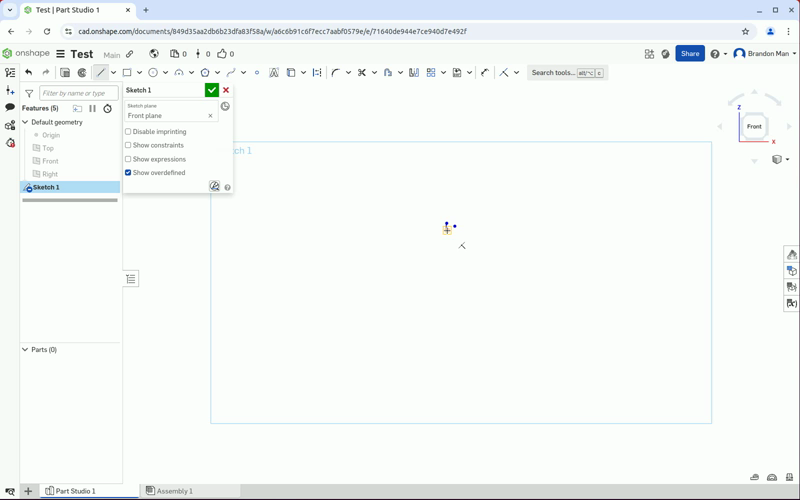
scroll(6)
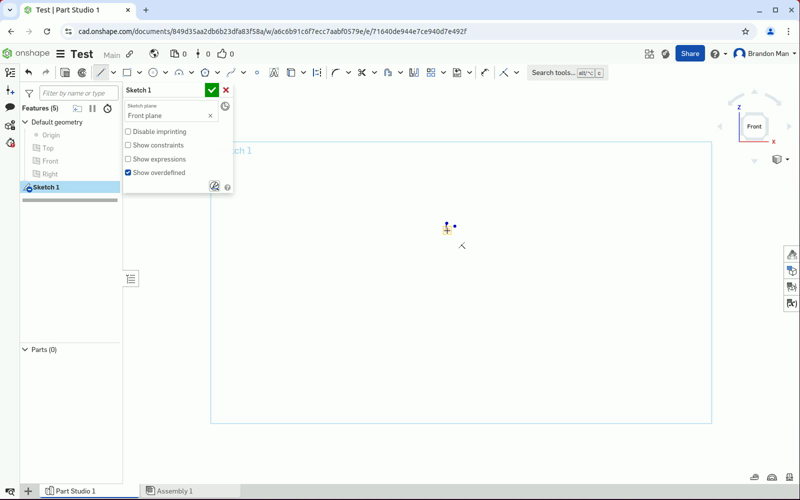
scroll(6)
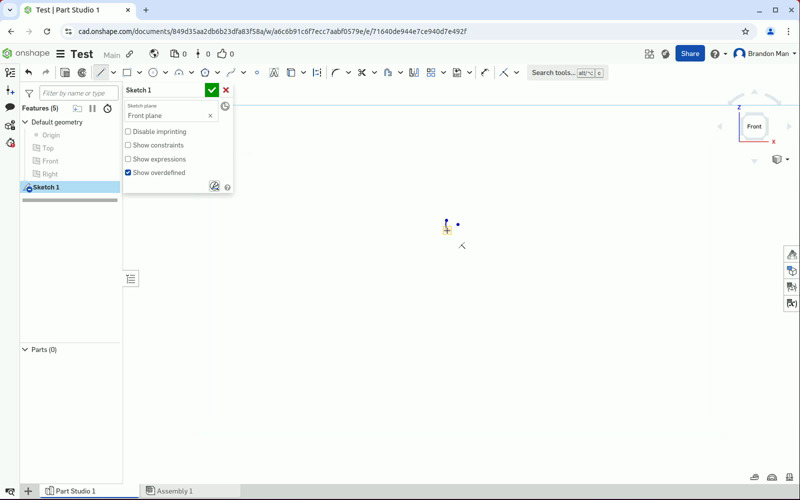
scroll(6)
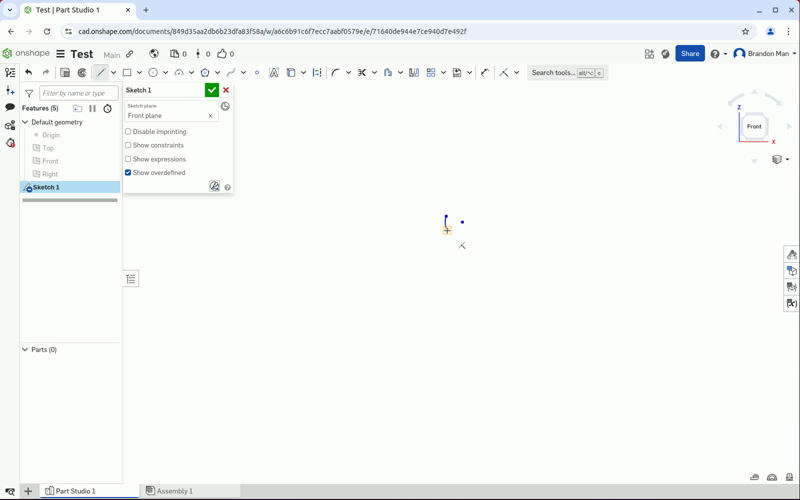
scroll(6)
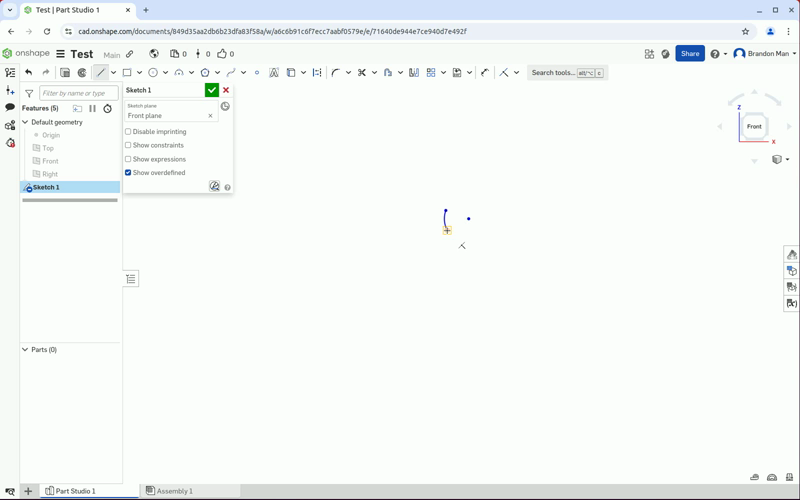
scroll(6)
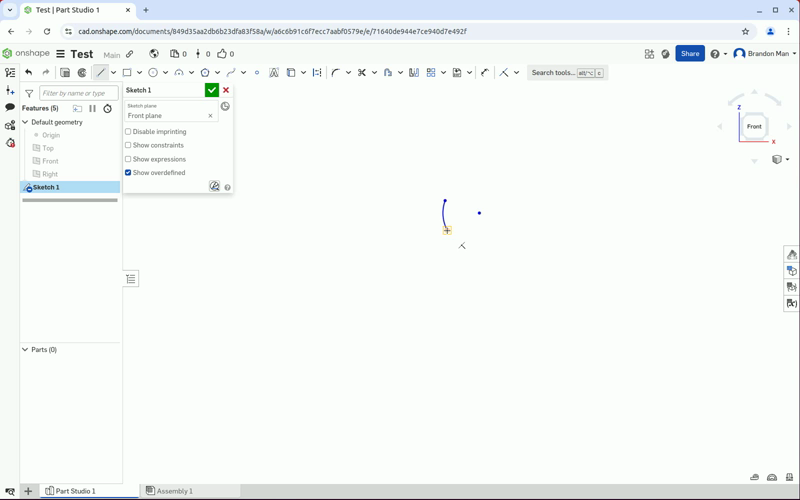
scroll(6)
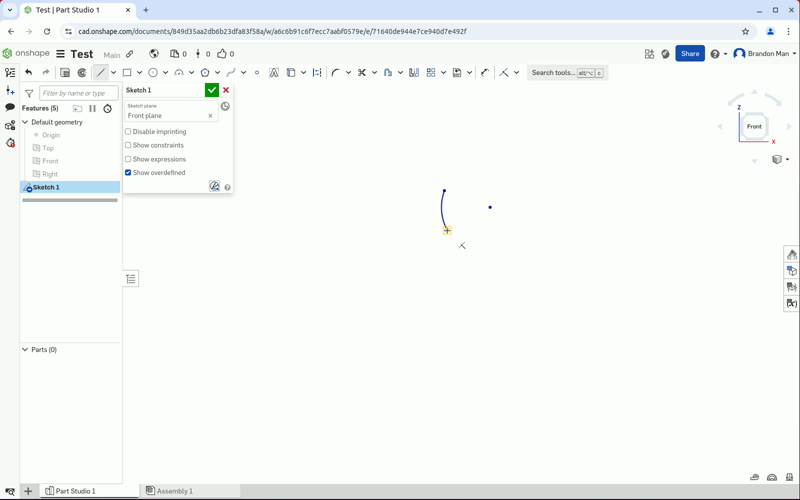
scroll(6)
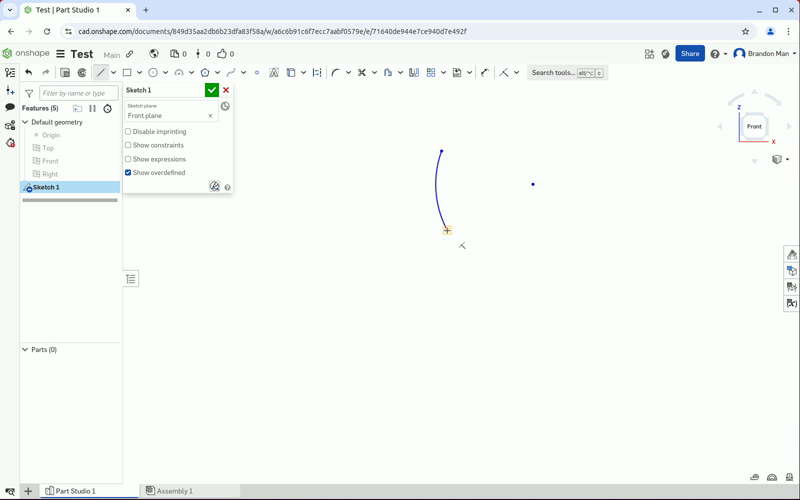
click(447, 230)
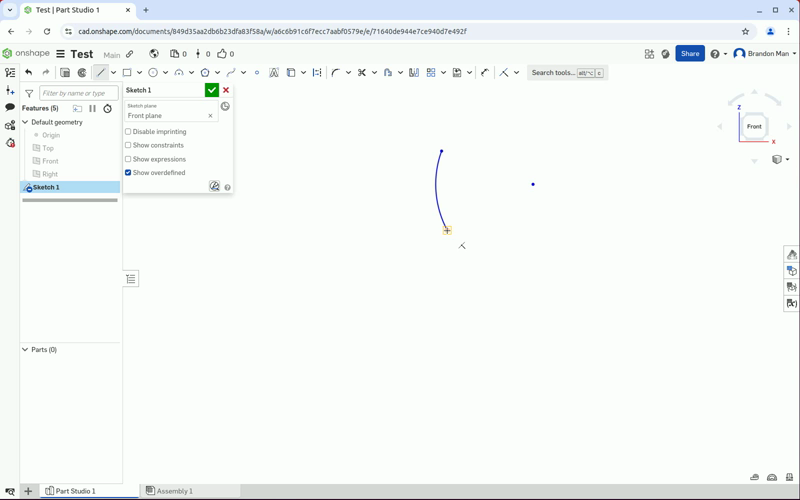
scroll(-6)
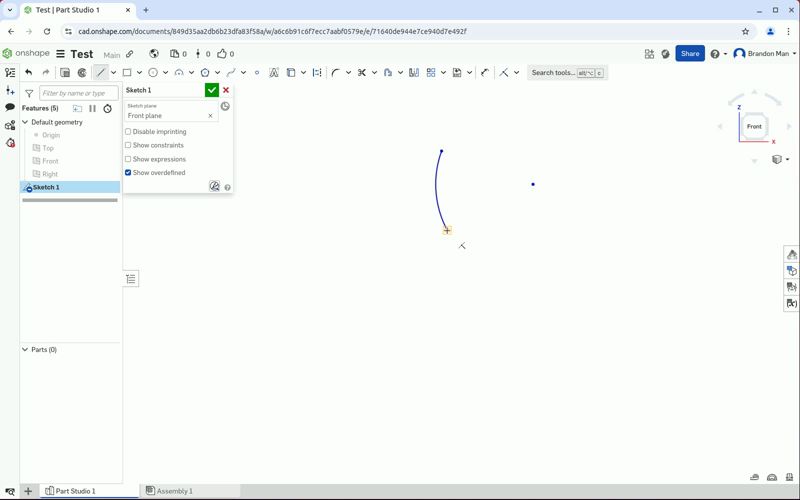
scroll(-6)
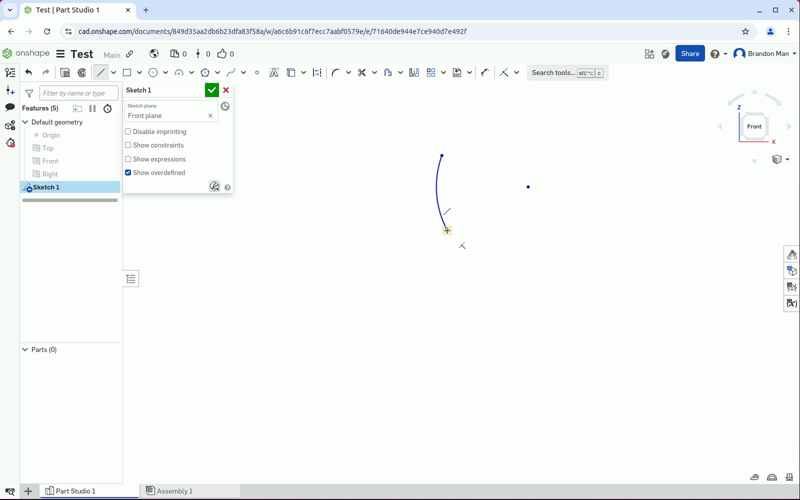
scroll(-6)
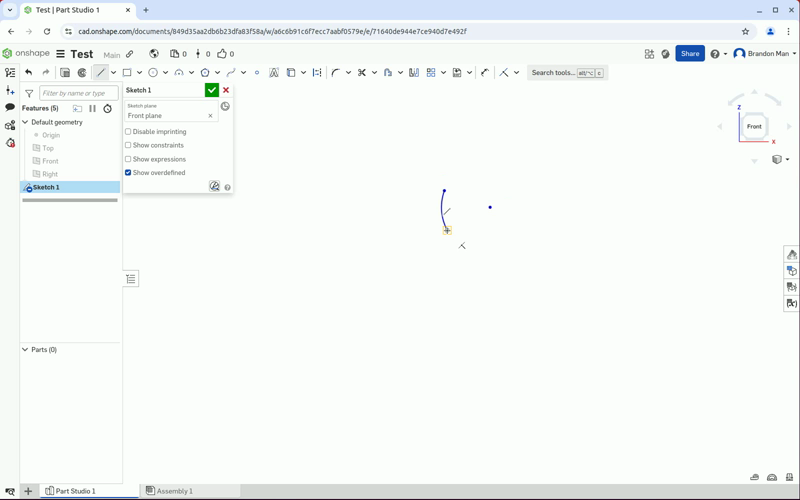
scroll(-6)
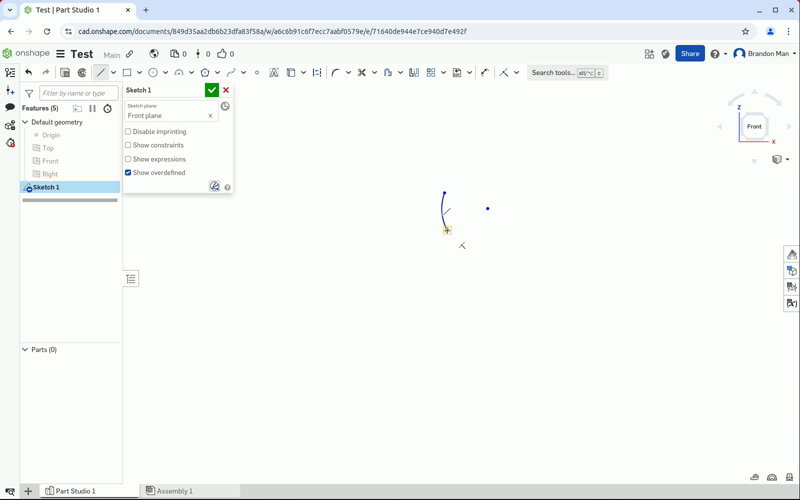
scroll(-6)
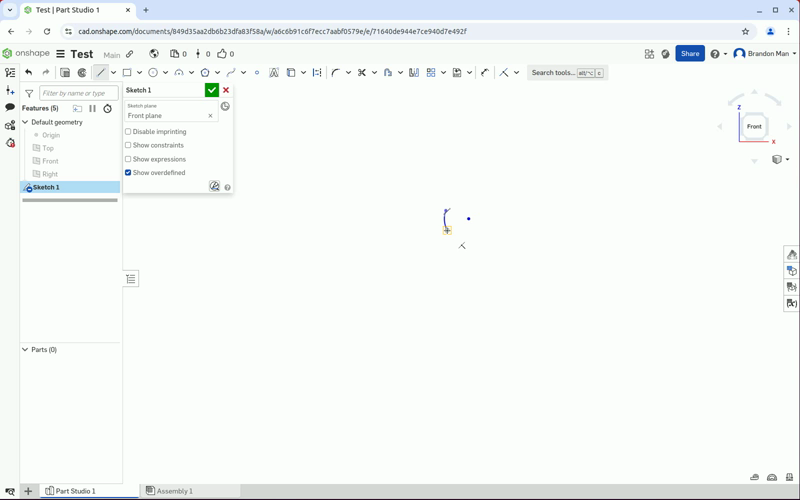
scroll(-6)
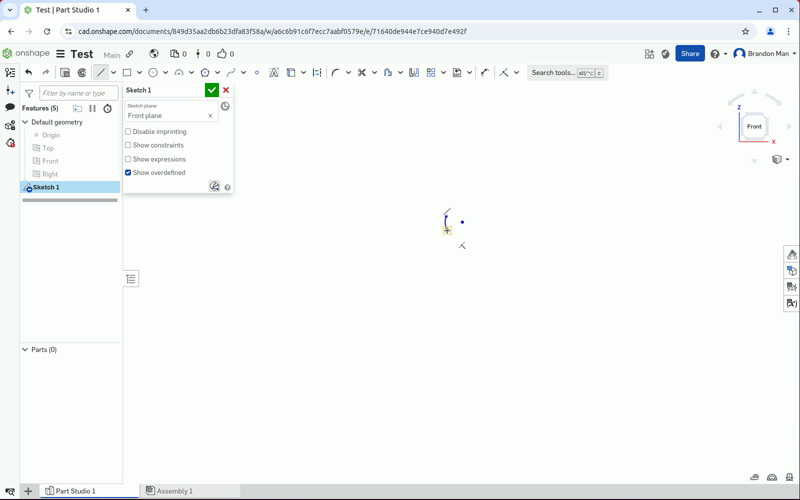
scroll(-6)
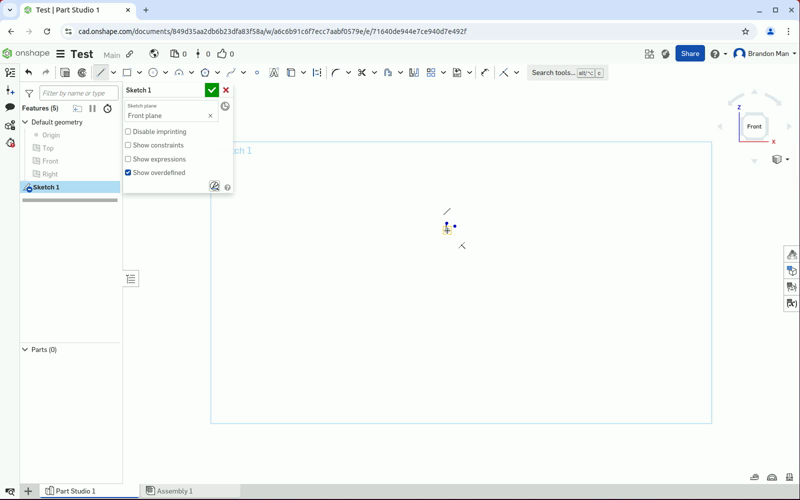
mouse_move(477, 230)
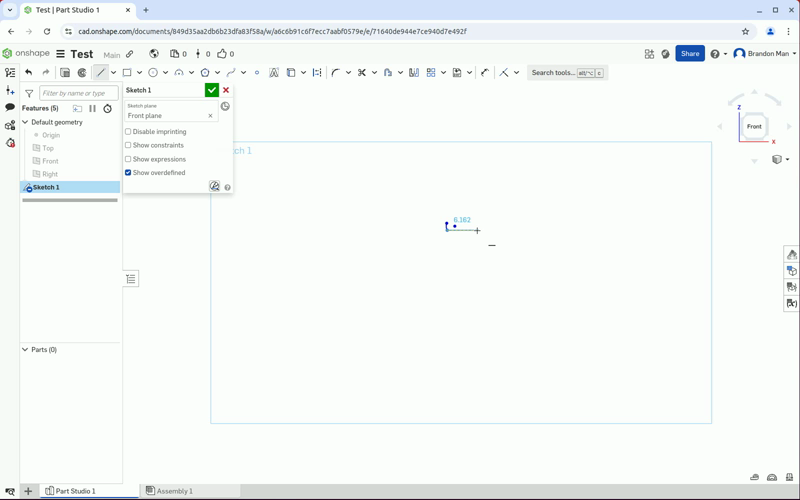
key_down(shift)
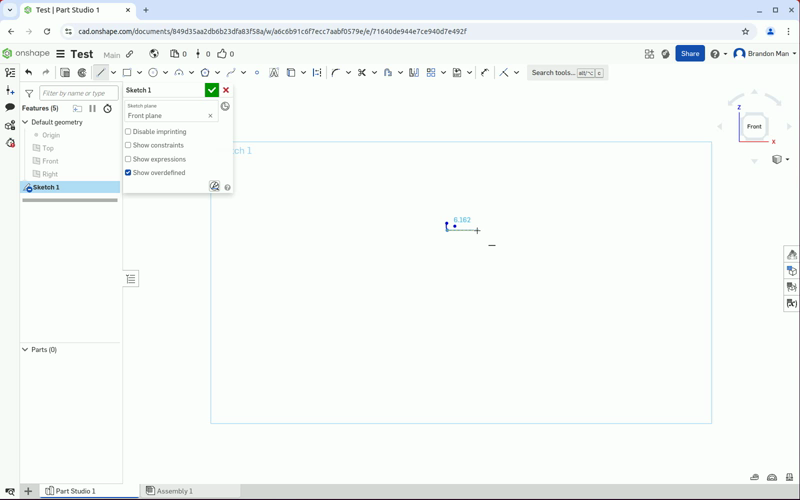
mouse_move(446, 223)
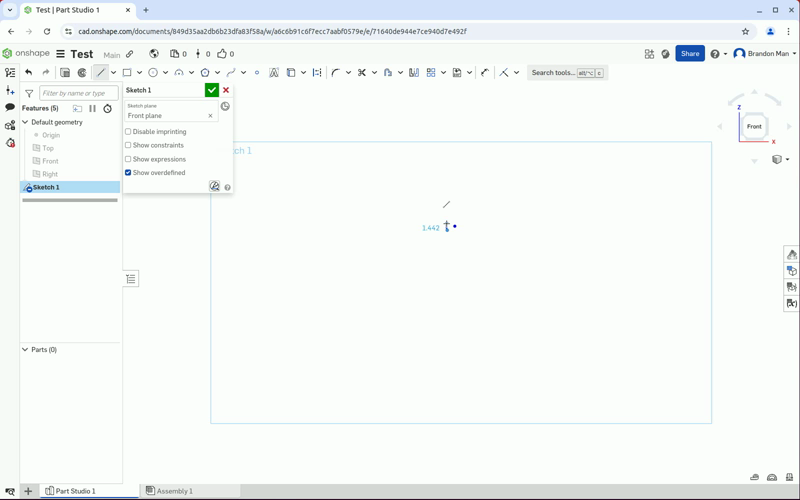
scroll(6)
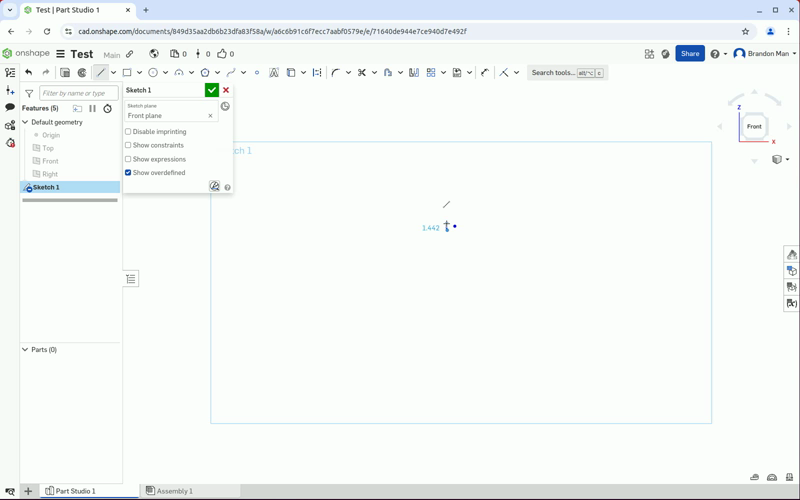
scroll(6)
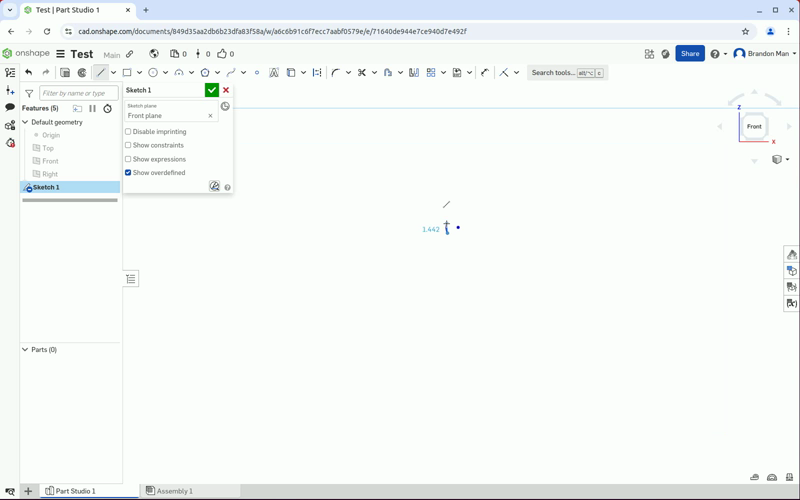
scroll(6)
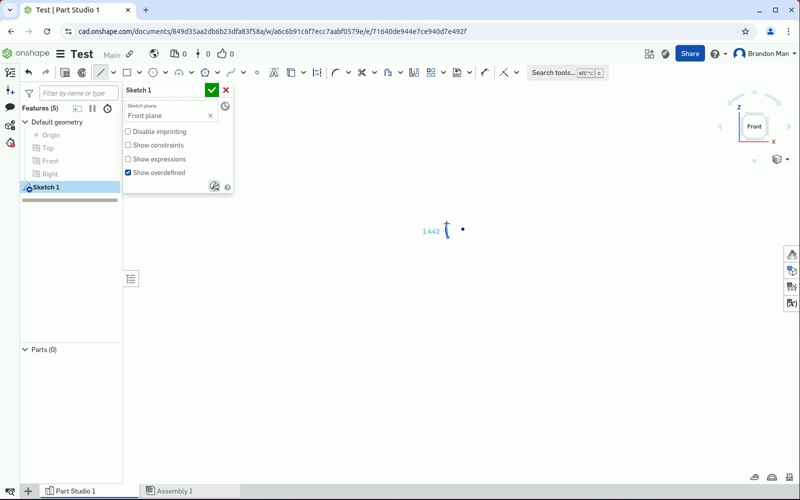
scroll(6)
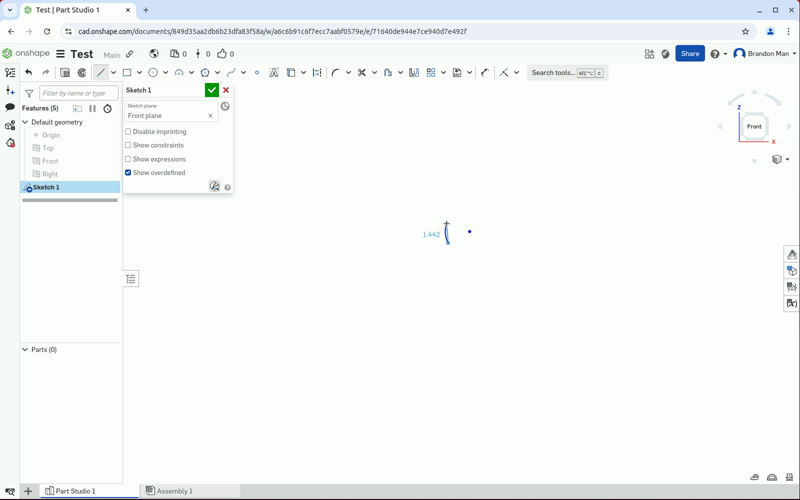
scroll(6)
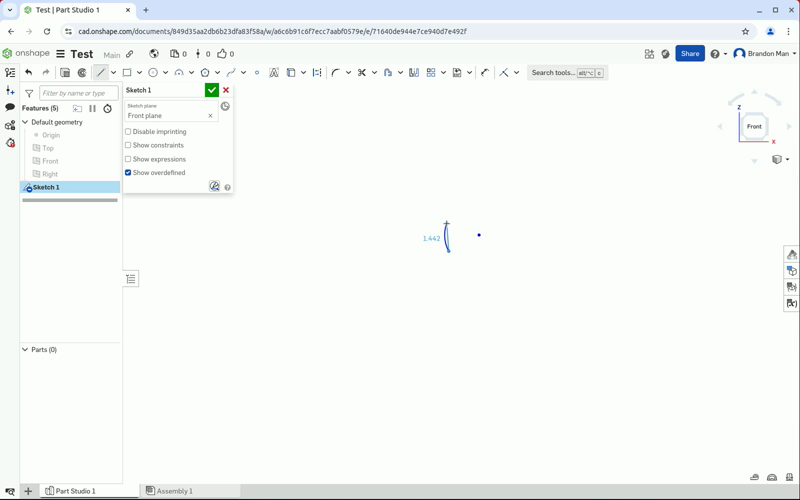
scroll(6)
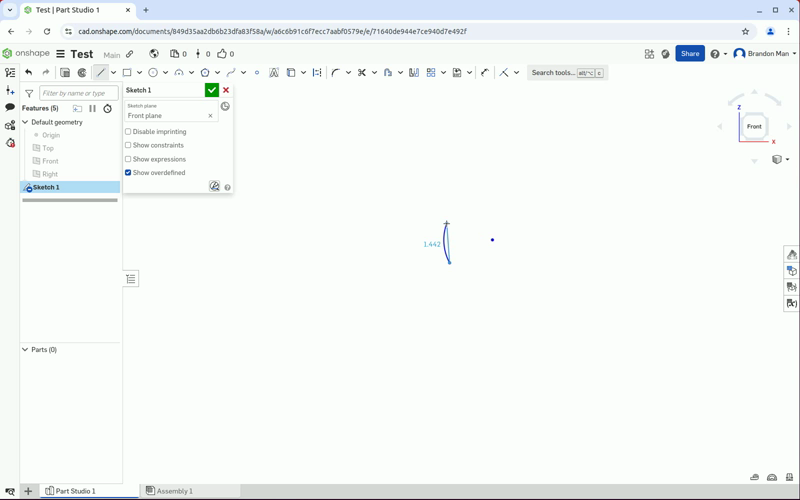
scroll(6)
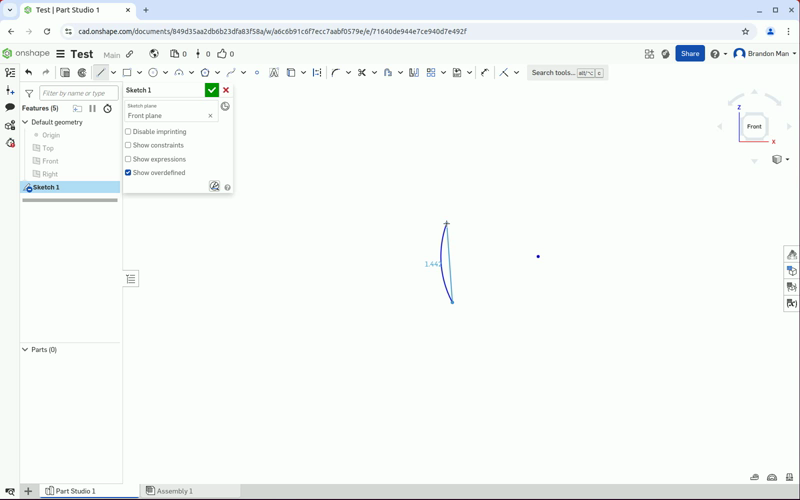
key_up(shift)
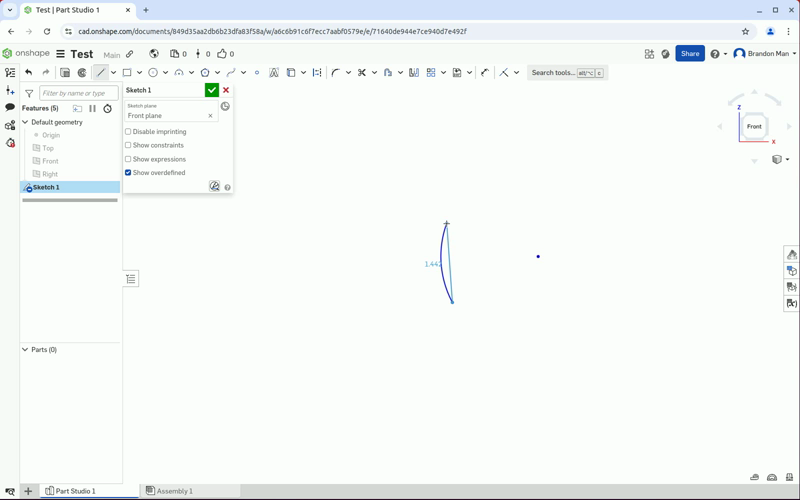
click(446, 223)
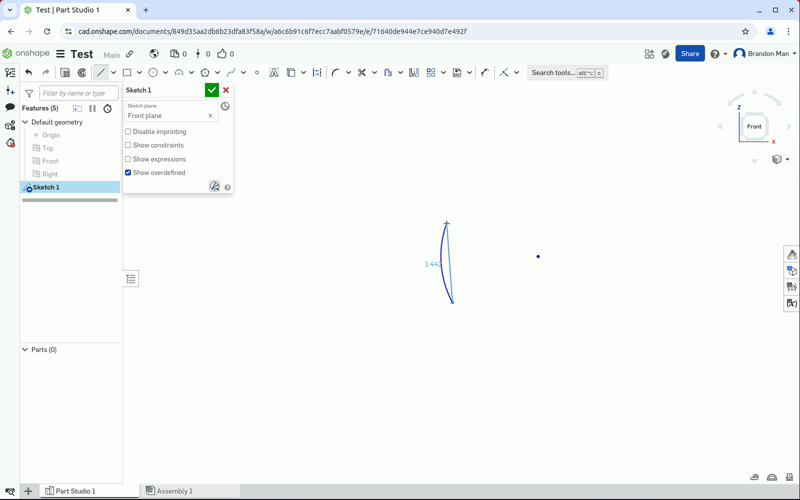
scroll(-6)
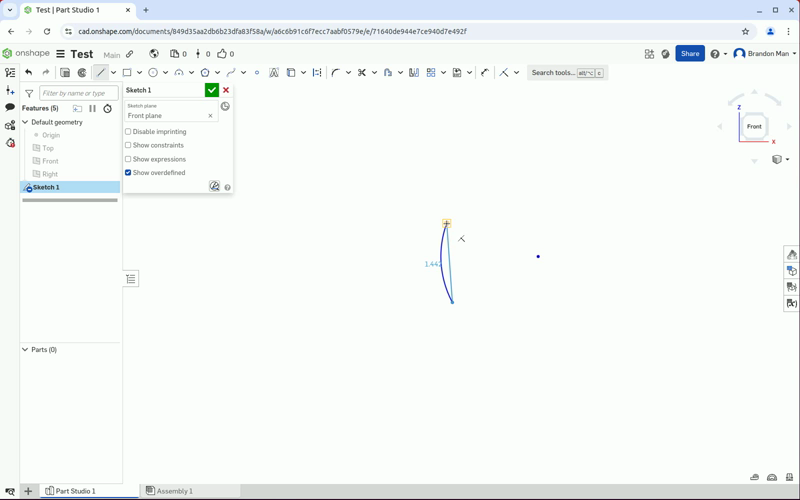
scroll(-6)
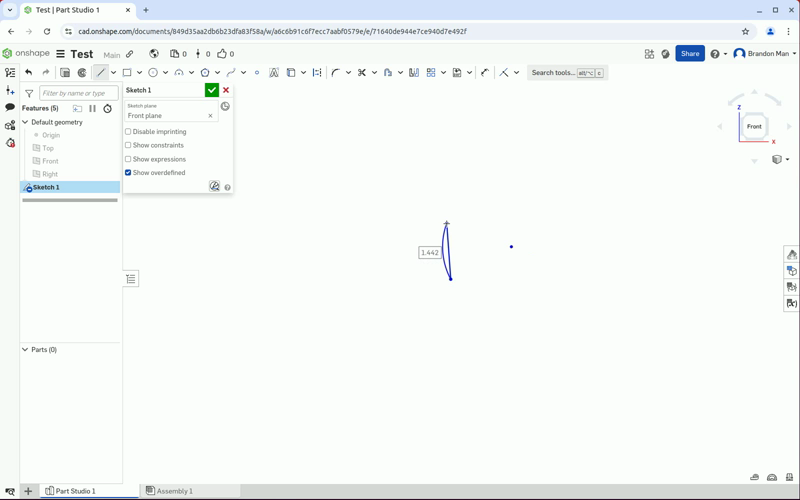
scroll(-6)
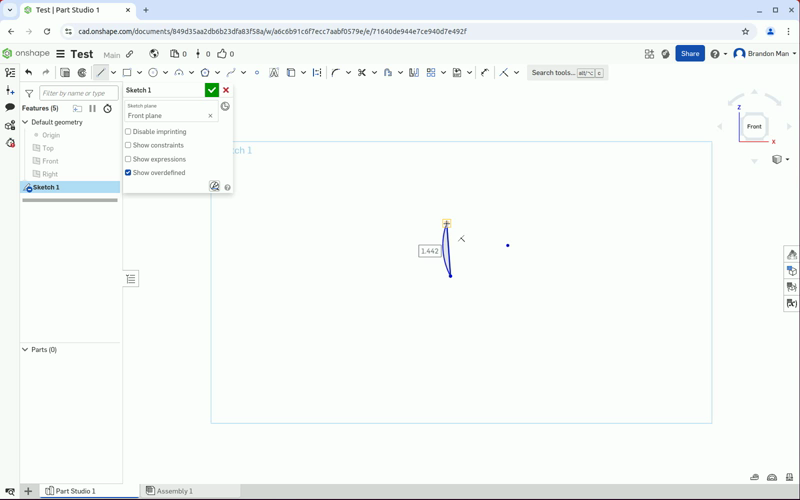
scroll(-6)
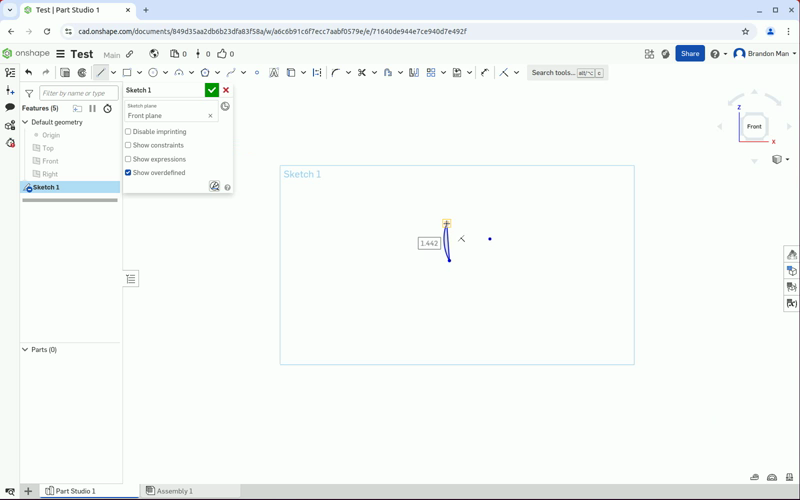
scroll(-6)
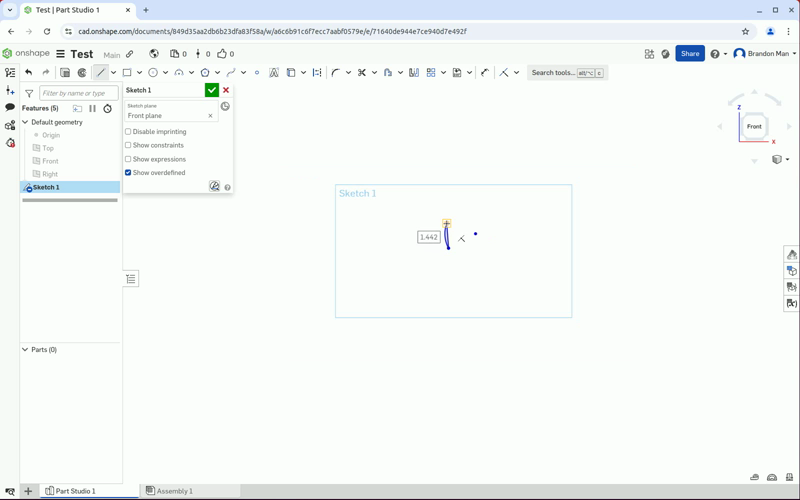
scroll(-6)
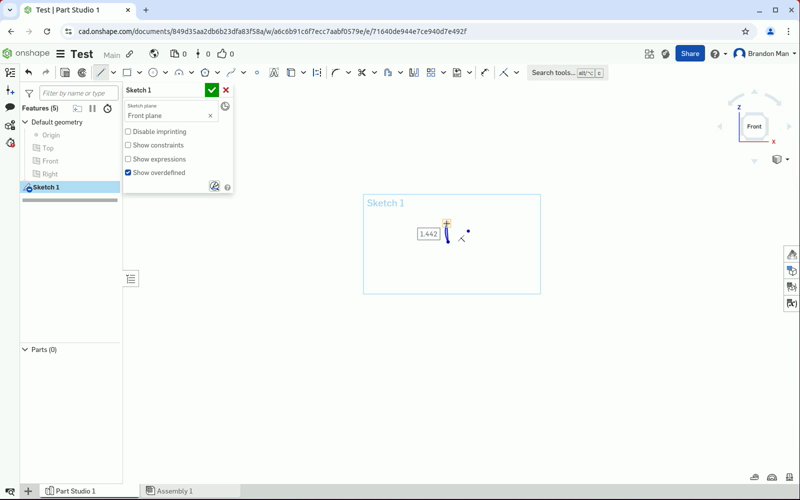
scroll(-6)
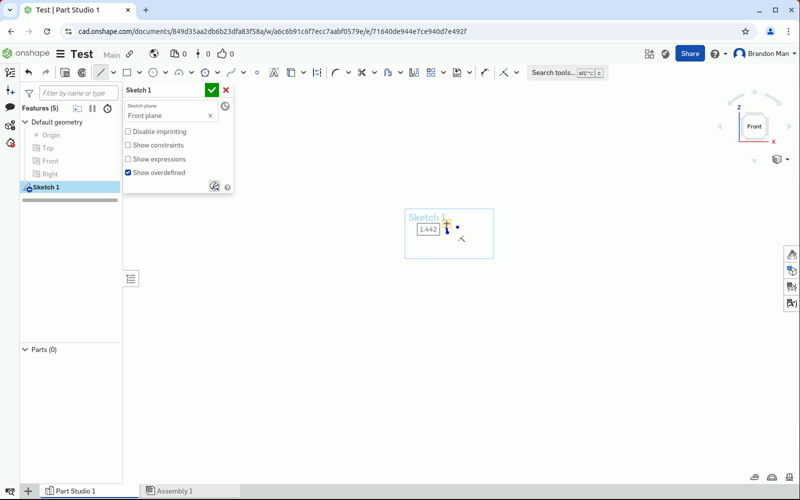
key(esc)
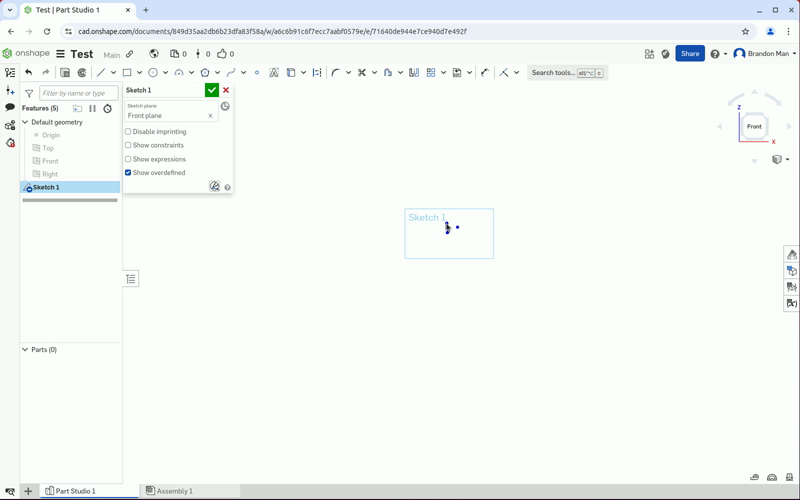
mouse_move(446, 226)
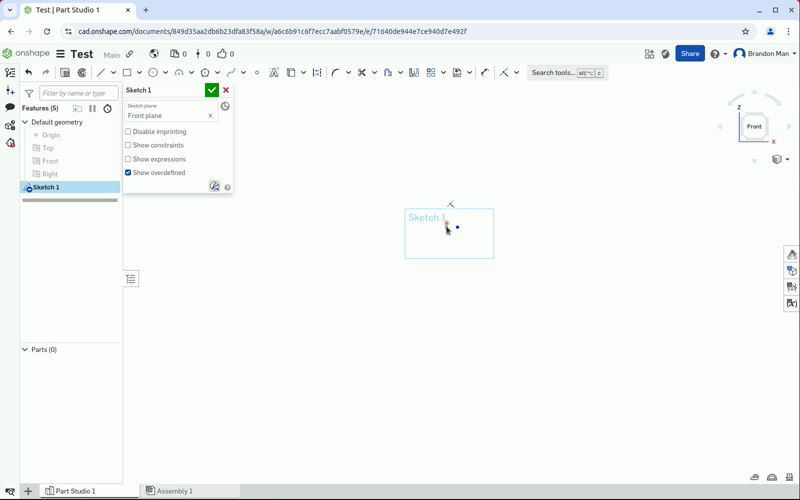
scroll(6)
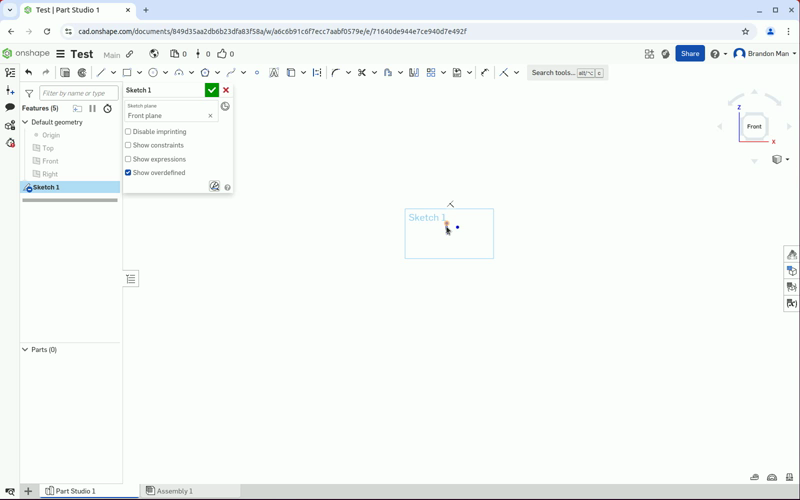
scroll(6)
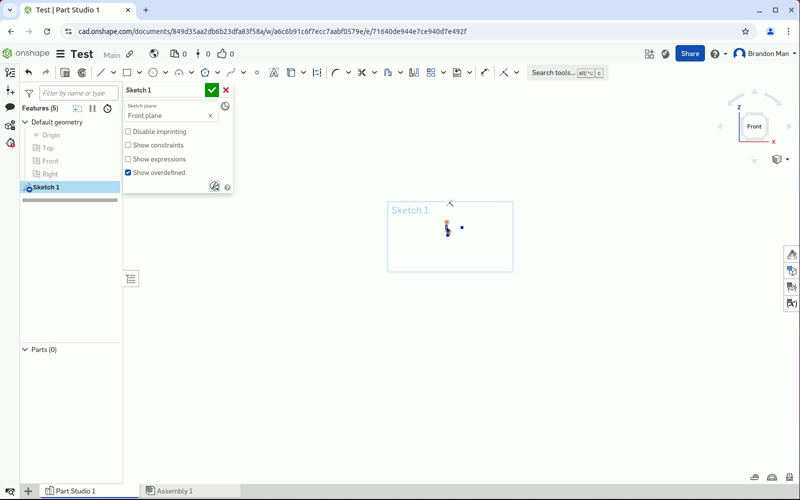
scroll(6)
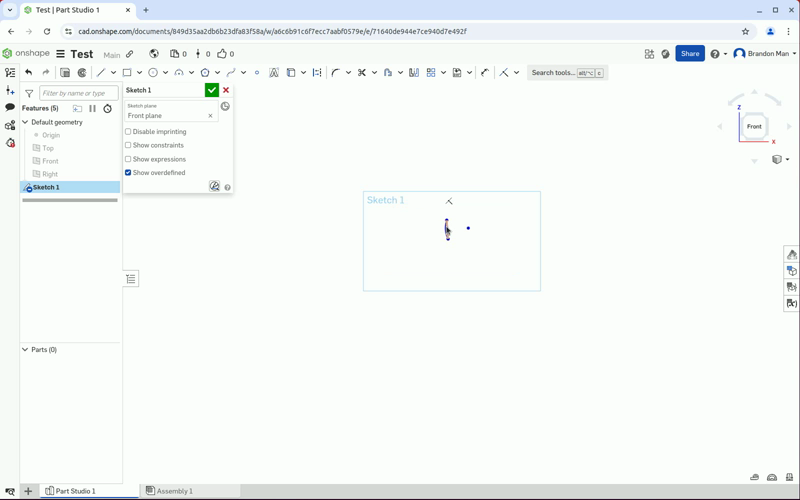
scroll(6)
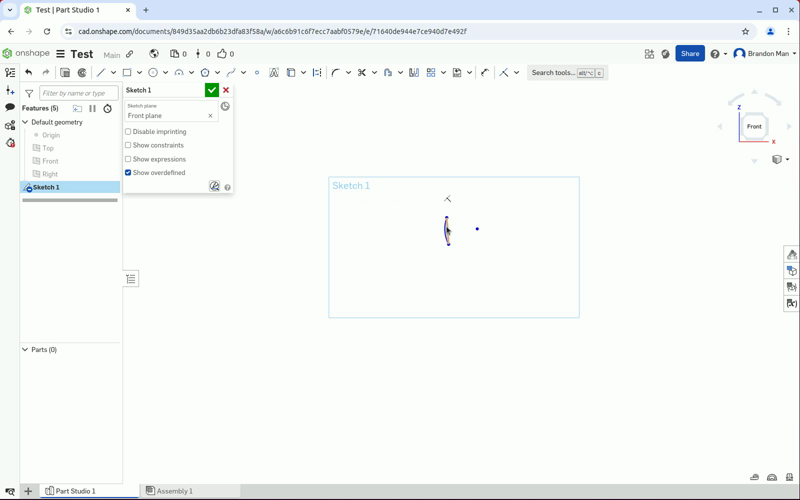
scroll(6)
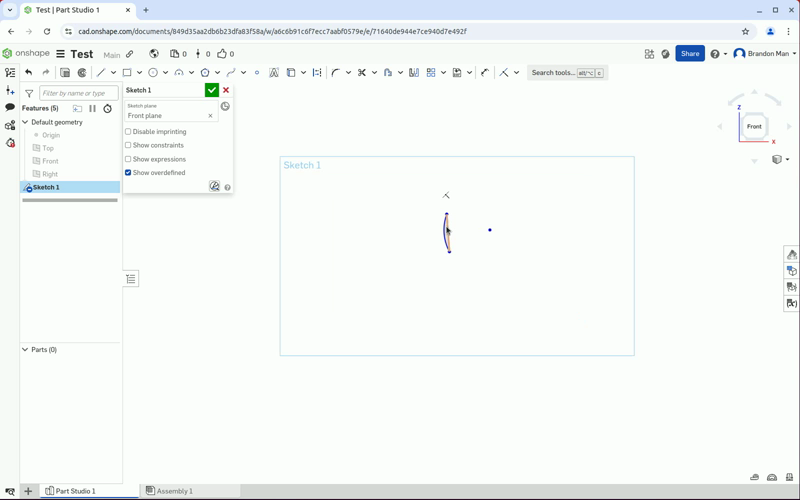
scroll(6)
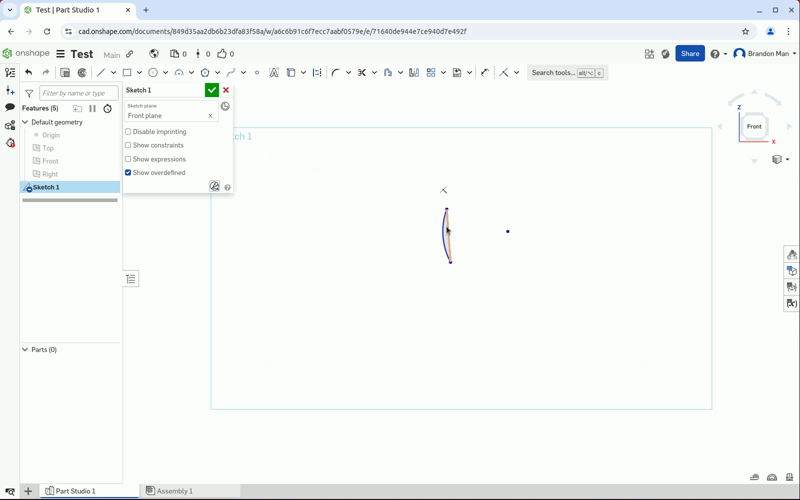
scroll(6)
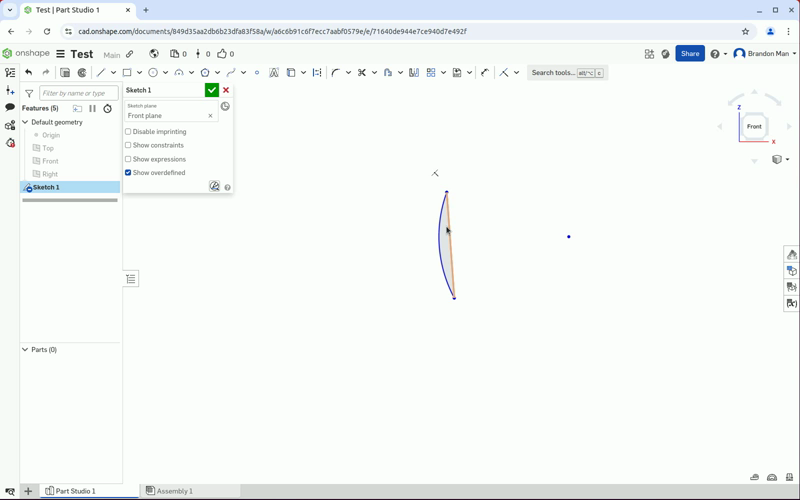
click(446, 226)
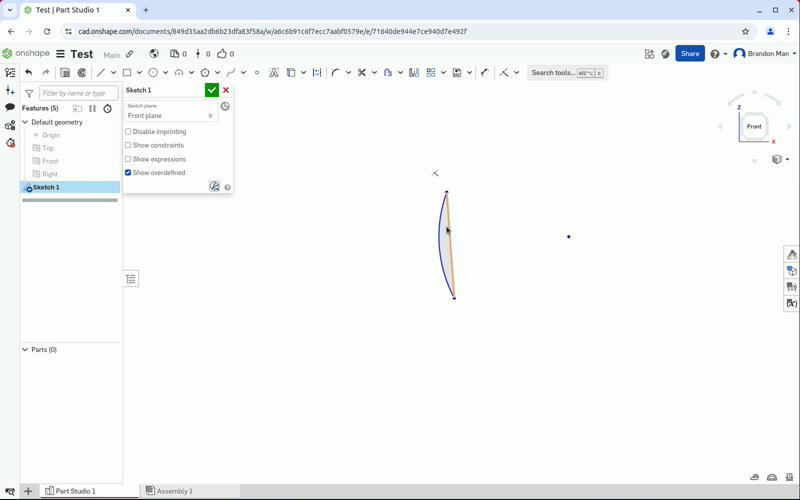
scroll(-6)
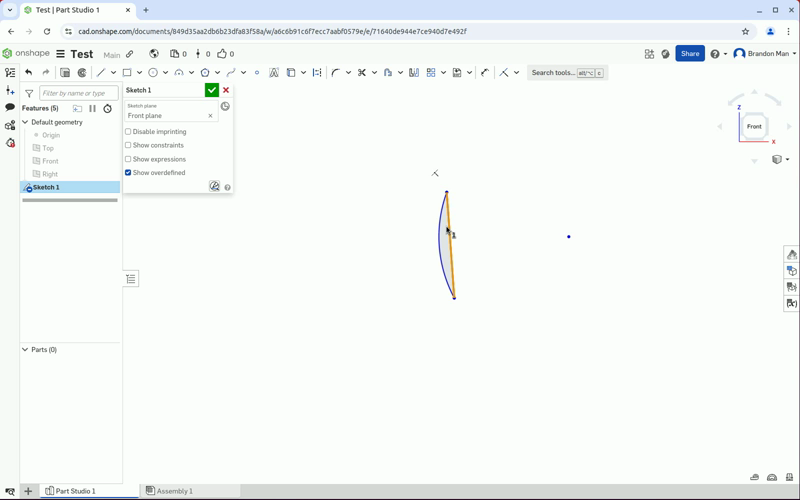
scroll(-6)
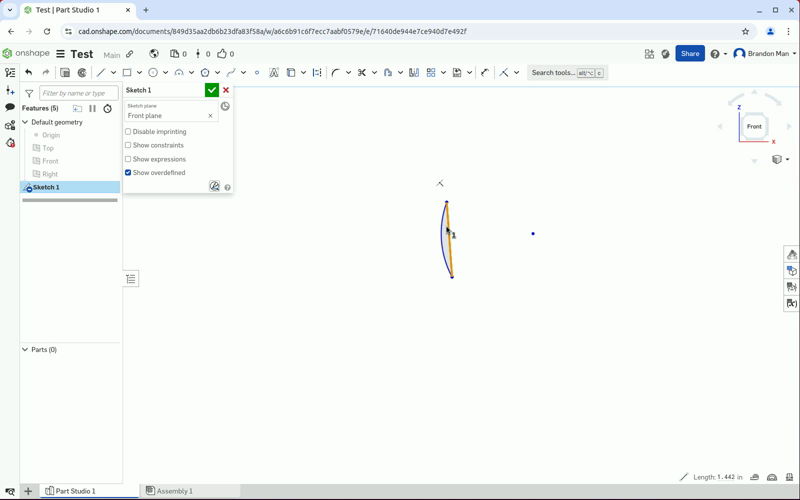
scroll(-6)
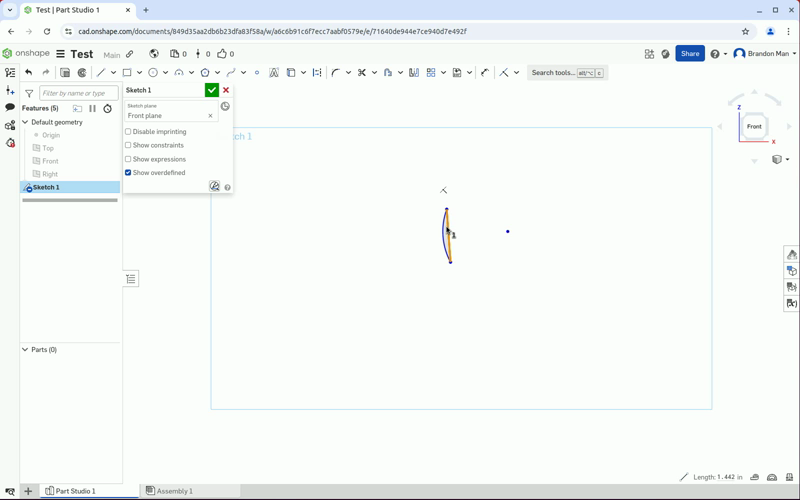
scroll(-6)
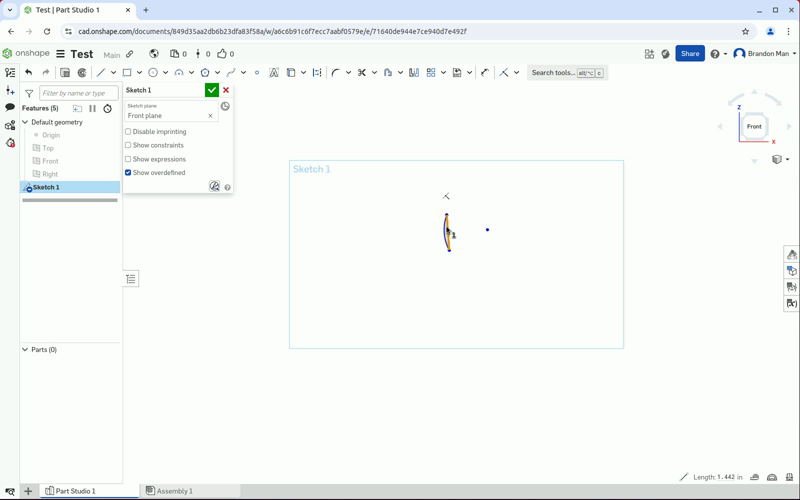
scroll(-6)
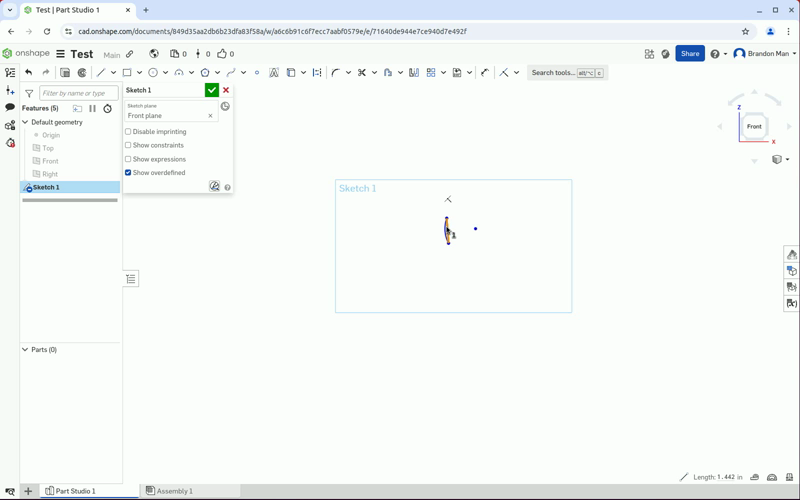
scroll(-6)
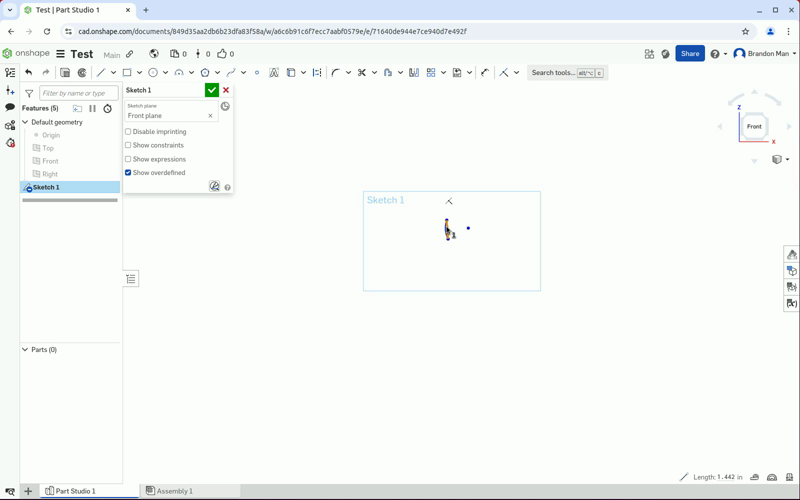
scroll(-6)
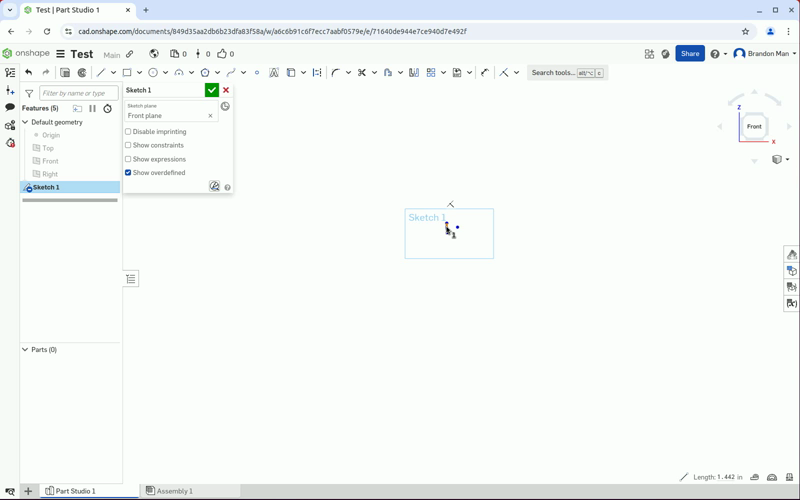
mouse_move(73, 352)
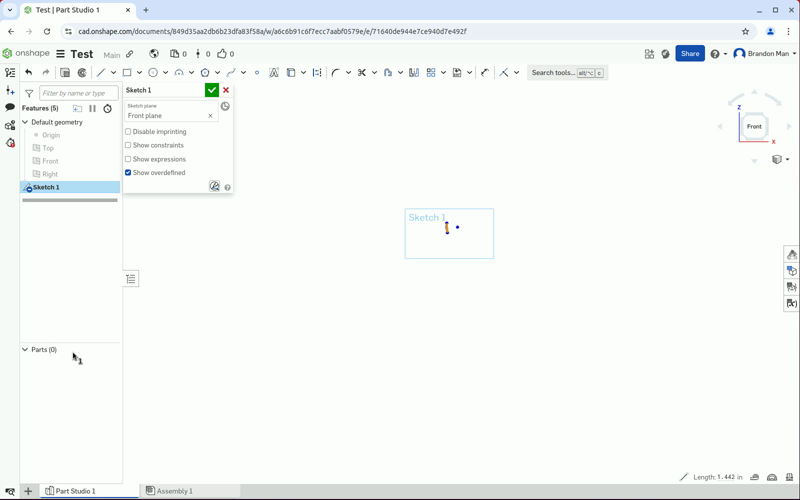
key(shift+y)
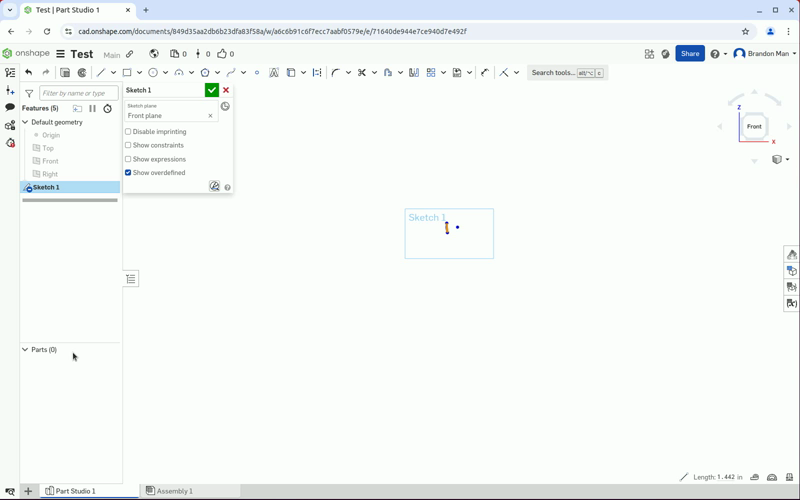
key(shift+e)
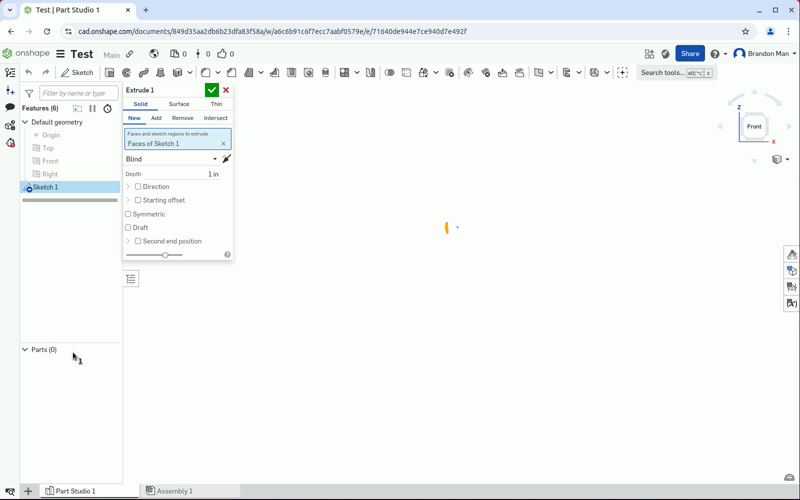
mouse_move(143, 106)
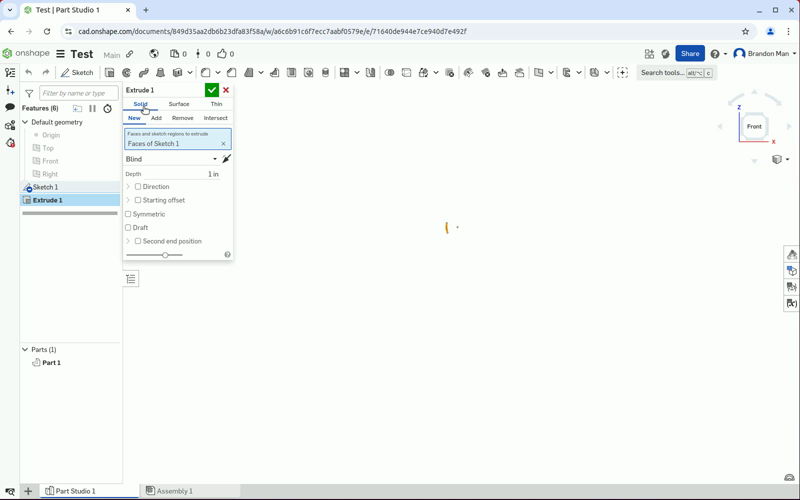
click(143, 106)
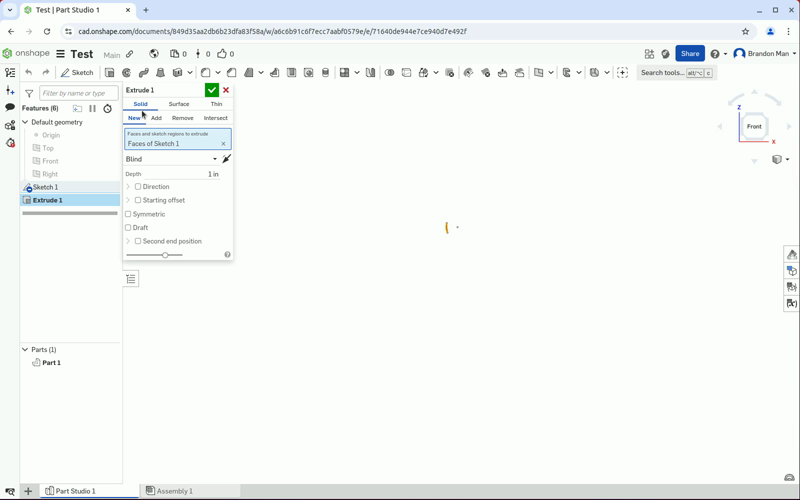
mouse_move(137, 120)
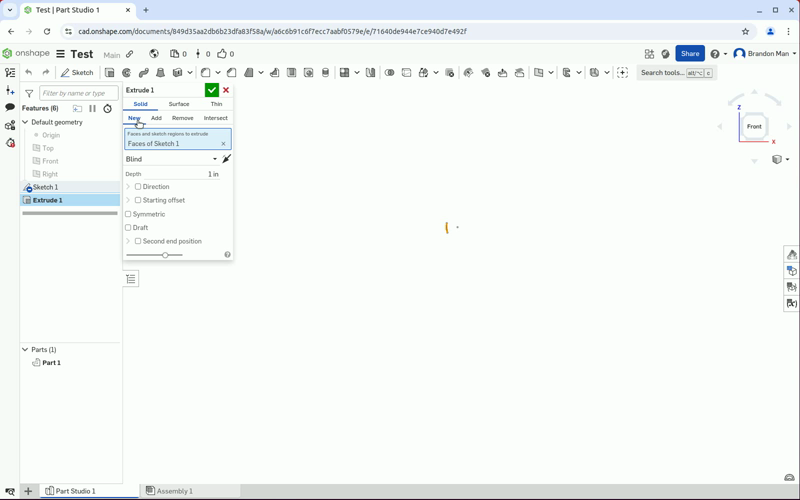
click(137, 120)
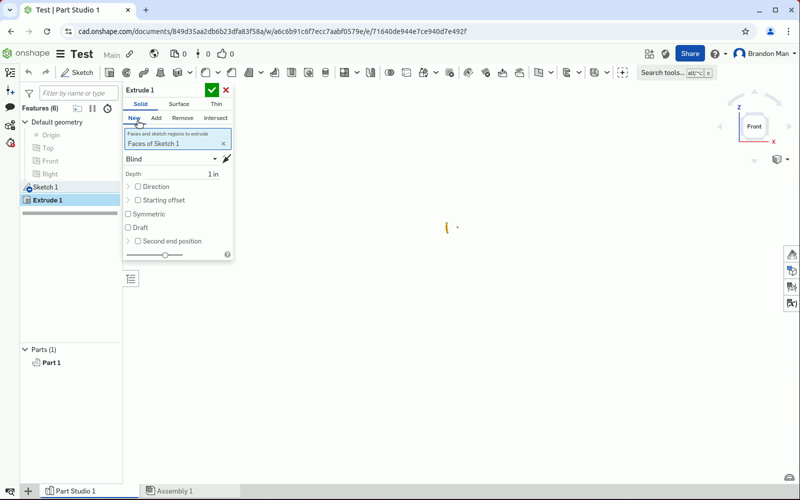
key(tab, 4)
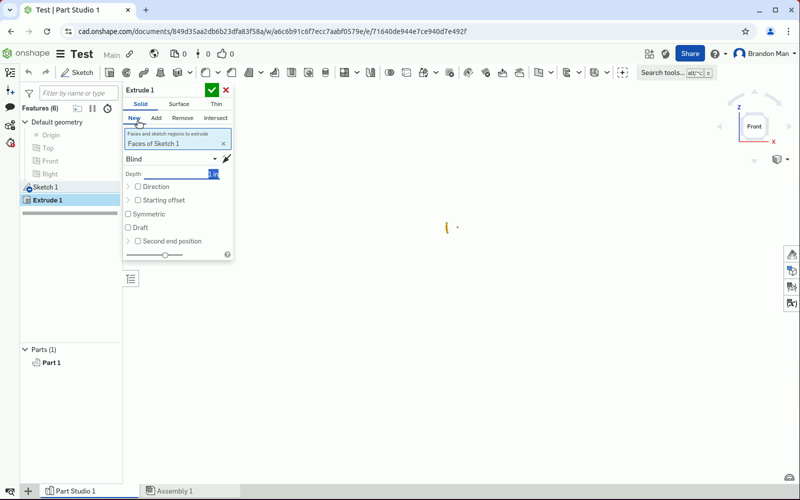
text(0.481)
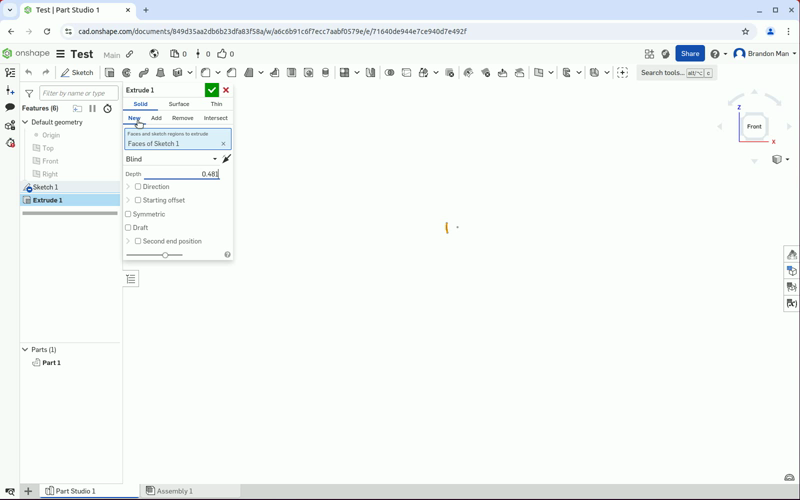
key(enter)
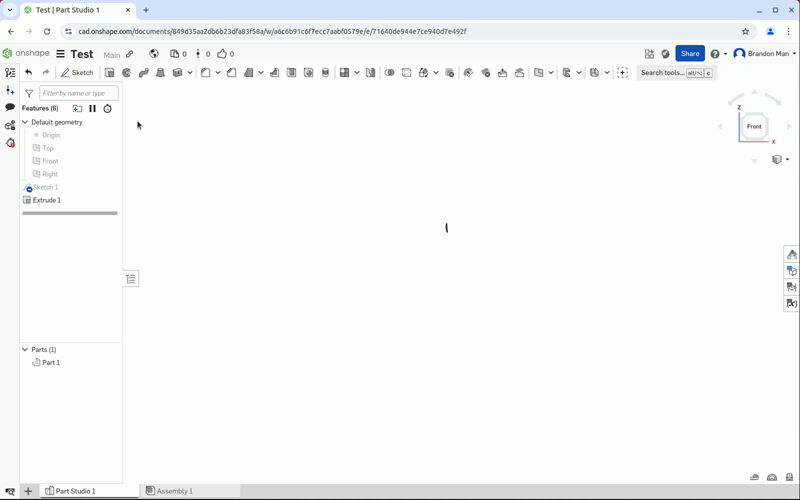
key(shift+h)
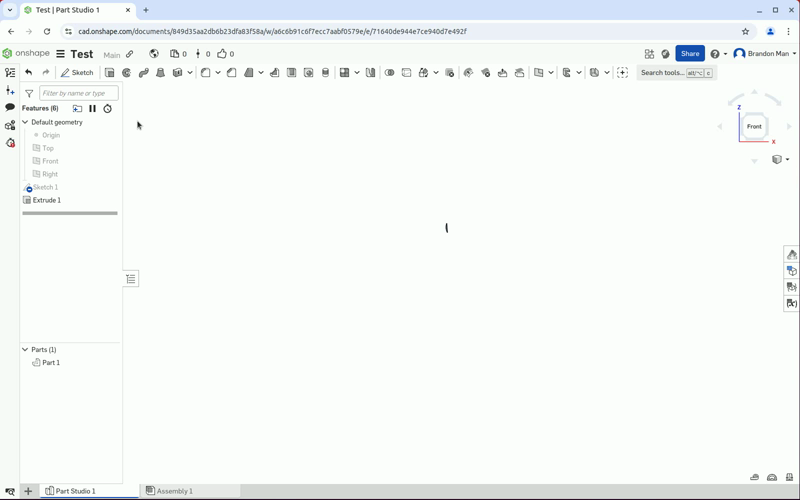
key(shift+h)
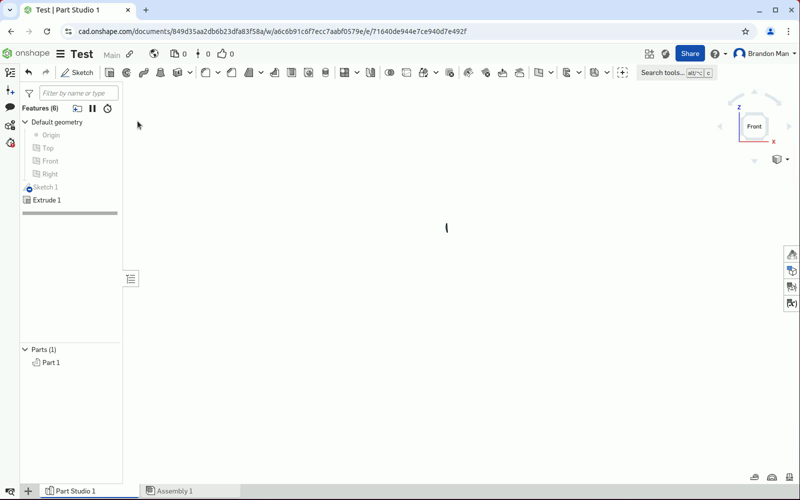
mouse_move(73, 189)
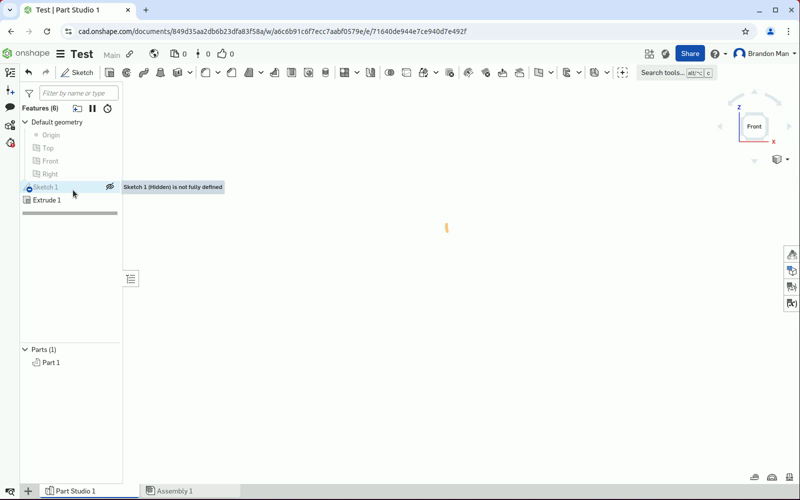
click(73, 189)
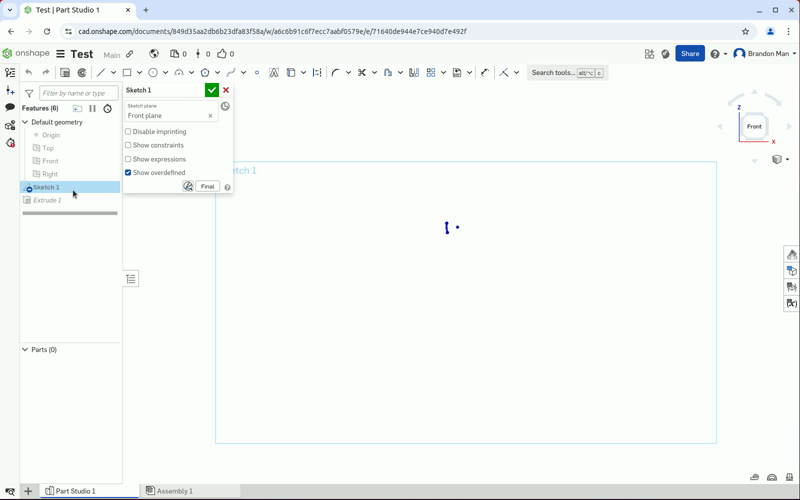
mouse_move(229, 92)
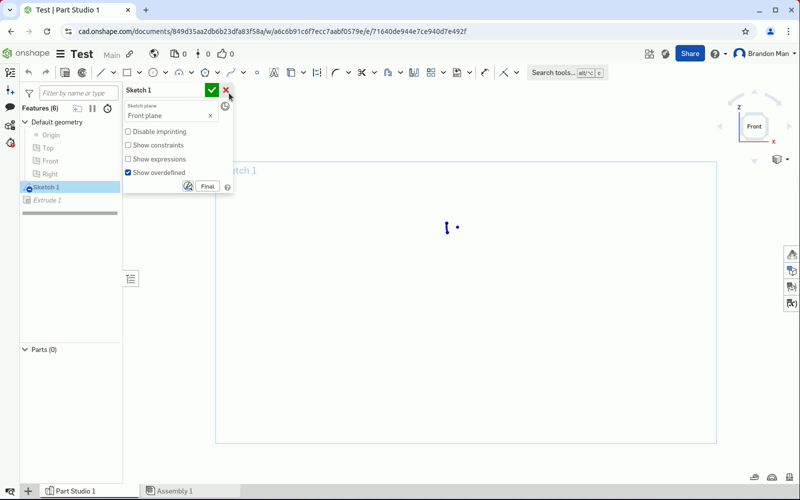
click(229, 92)
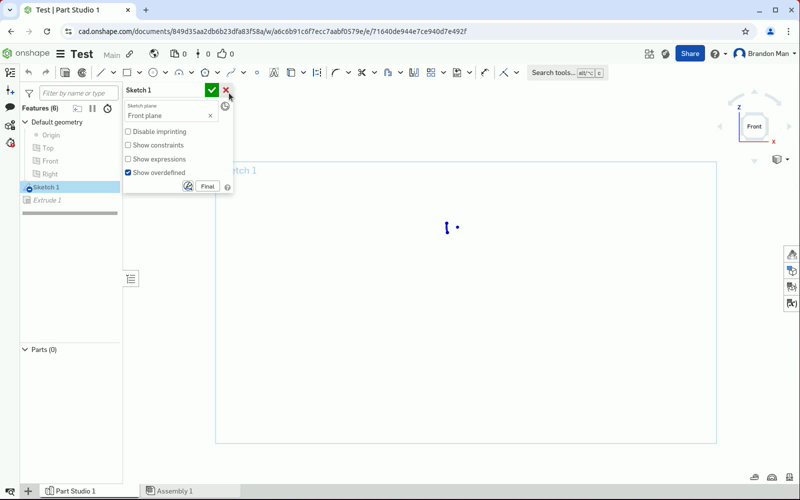
key(shift+s)
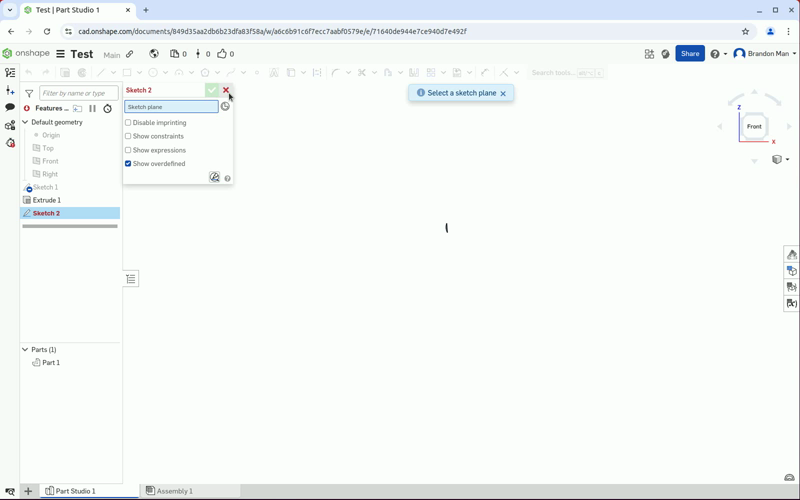
mouse_move(73, 163)
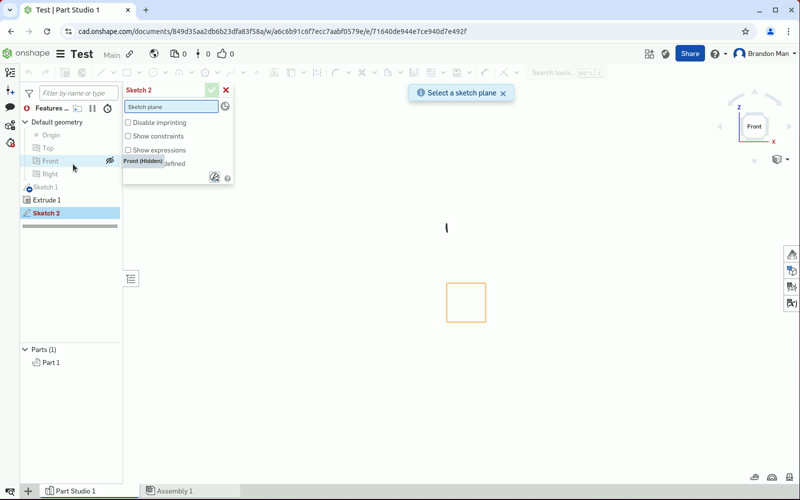
click(73, 163)
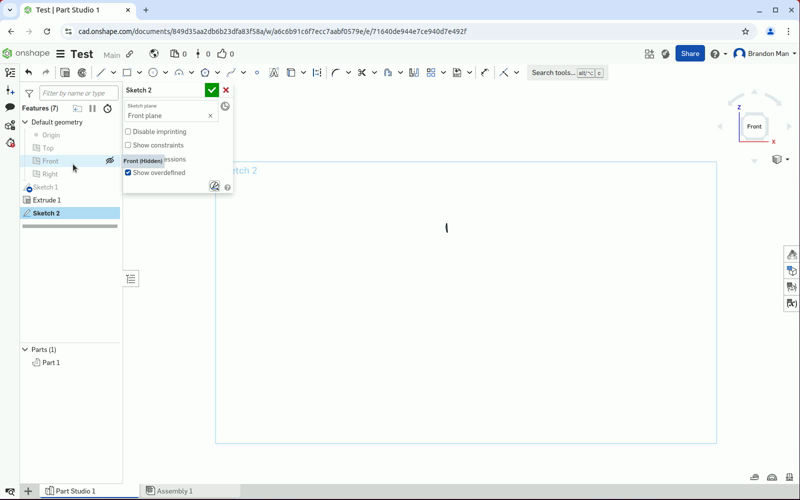
mouse_move(73, 352)
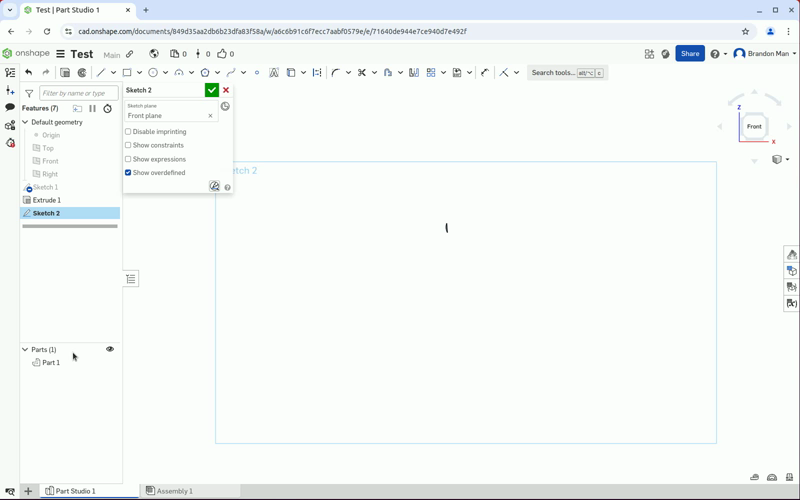
key(y)
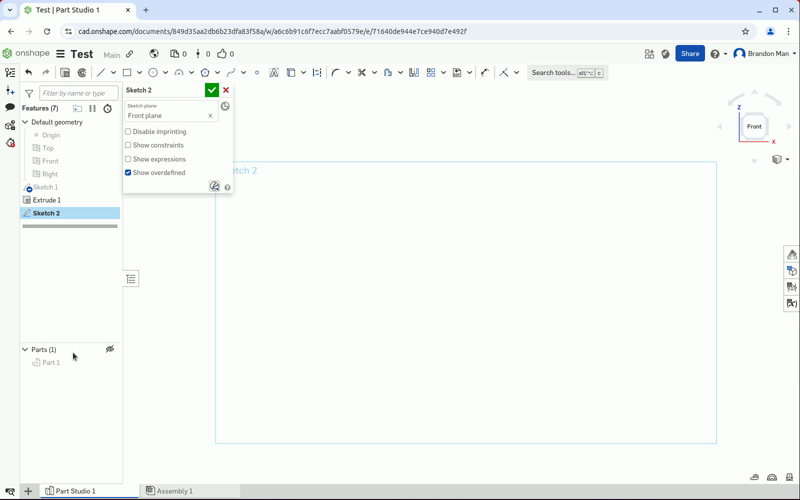
key(a)
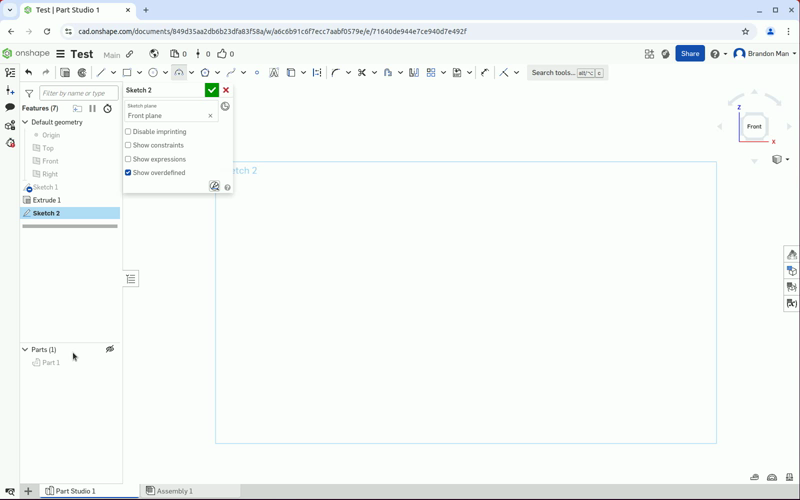
key_down(shift)
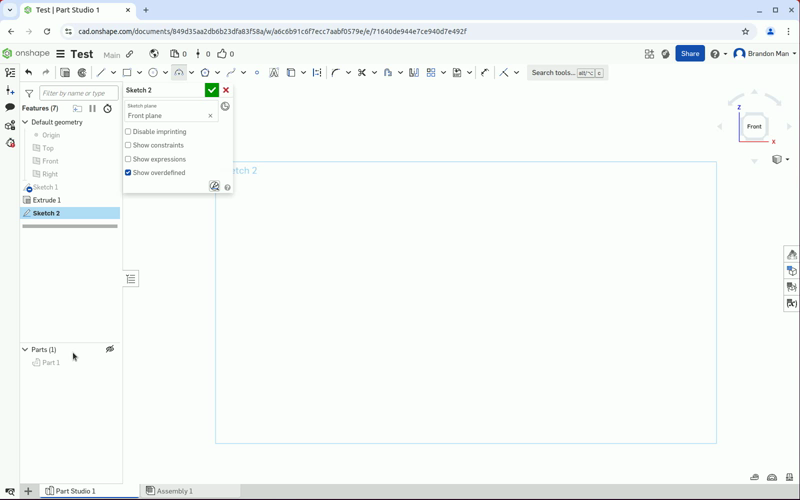
mouse_move(474, 230)
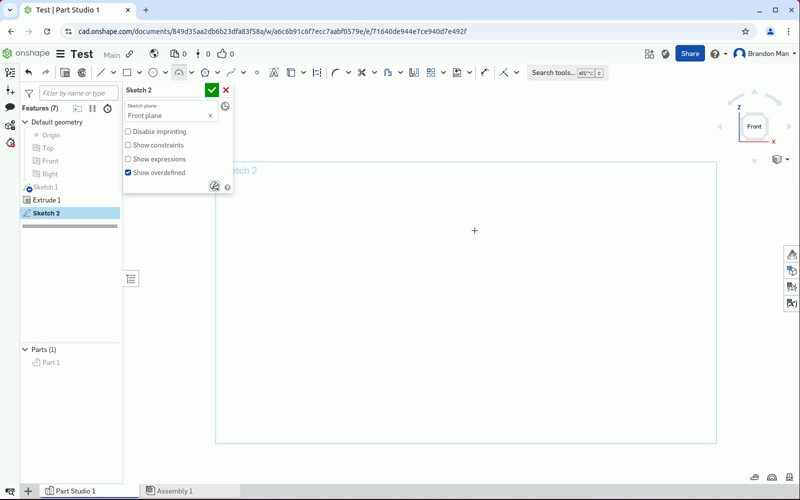
click(474, 230)
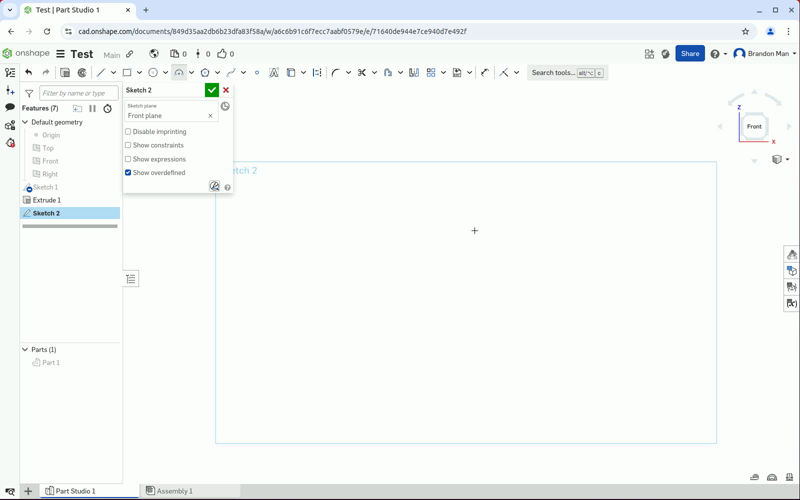
key_up(shift)
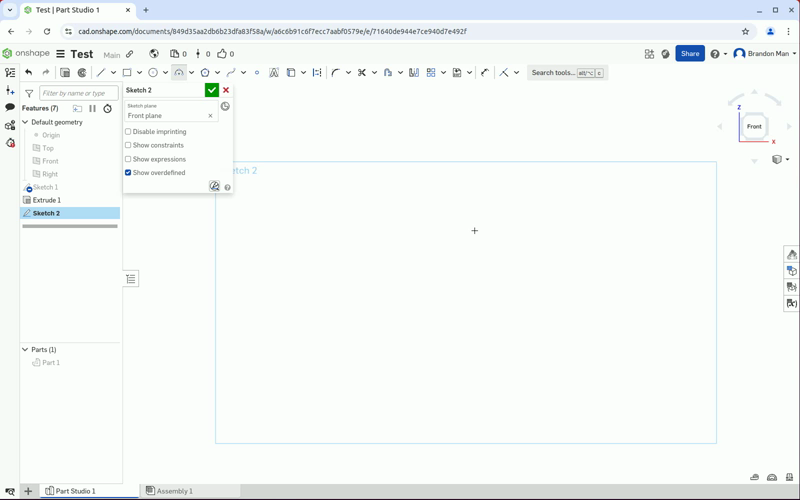
key_down(shift)
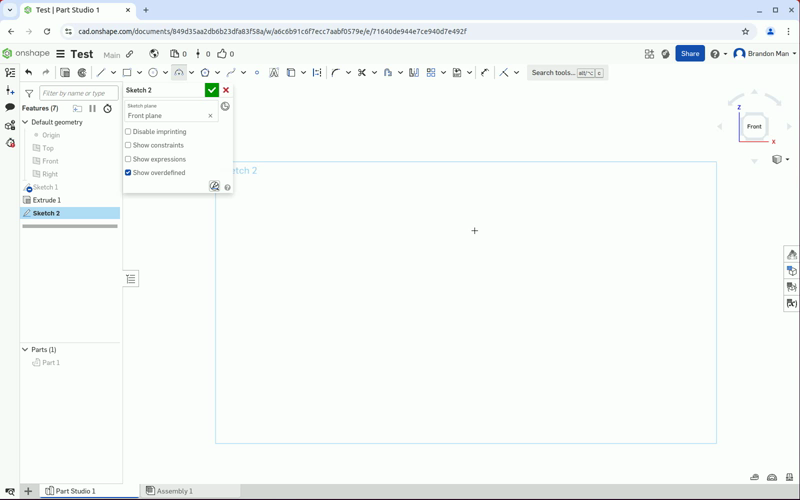
mouse_move(475, 223)
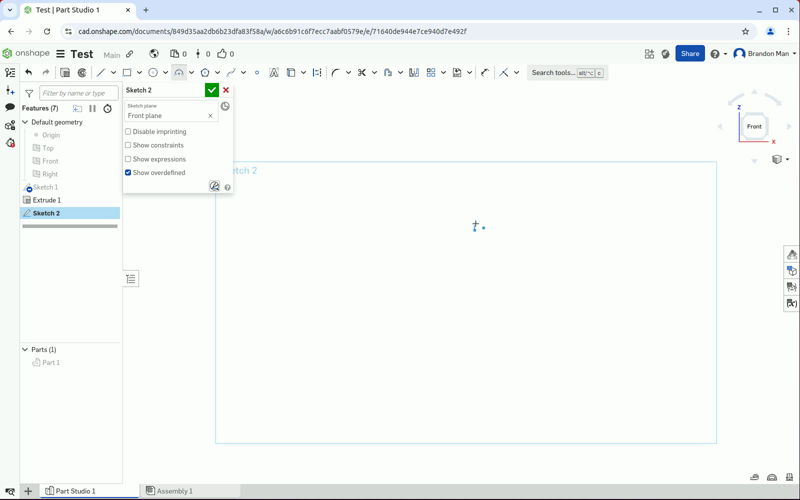
scroll(6)
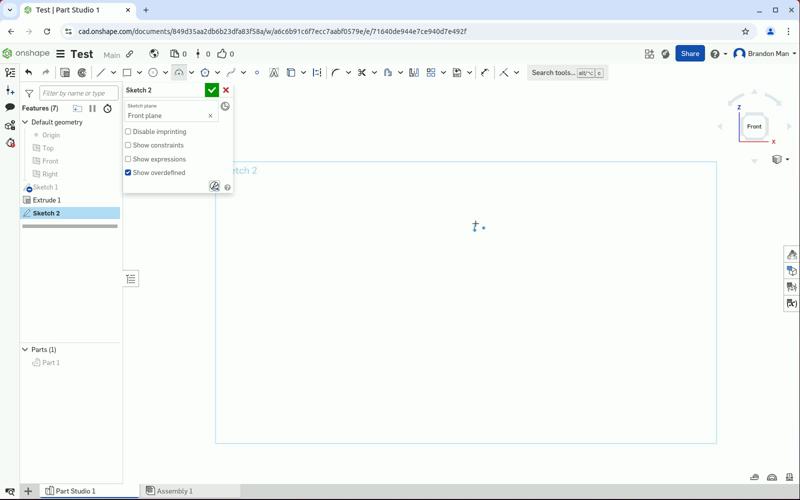
scroll(6)
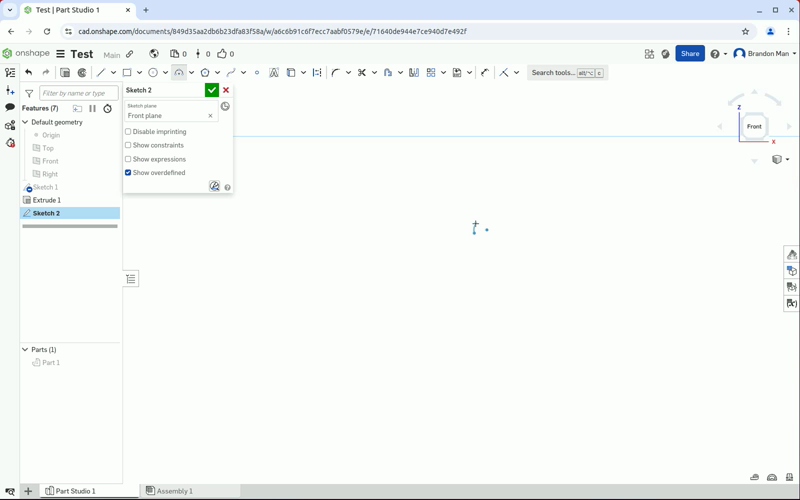
scroll(6)
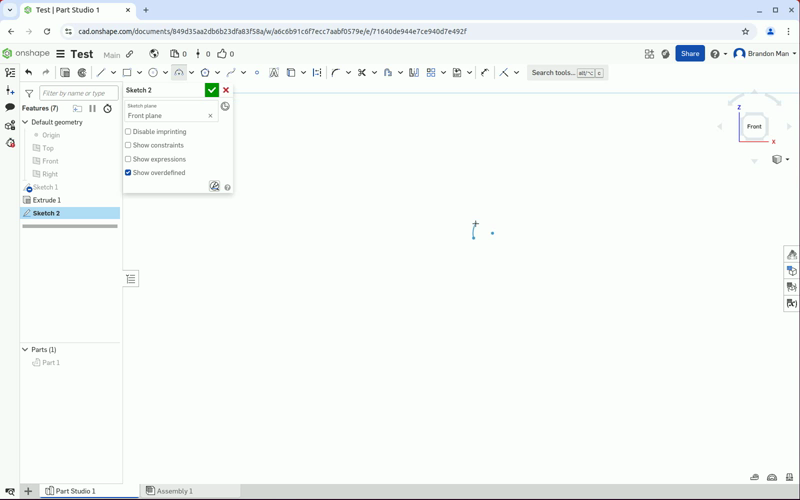
scroll(6)
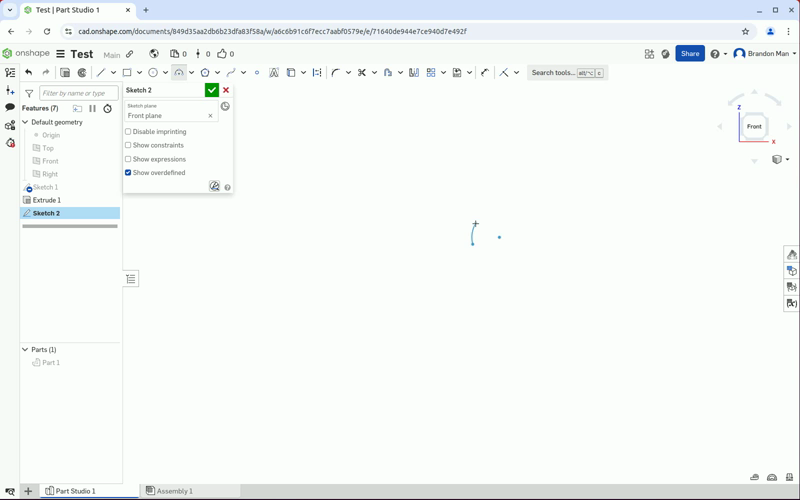
scroll(6)
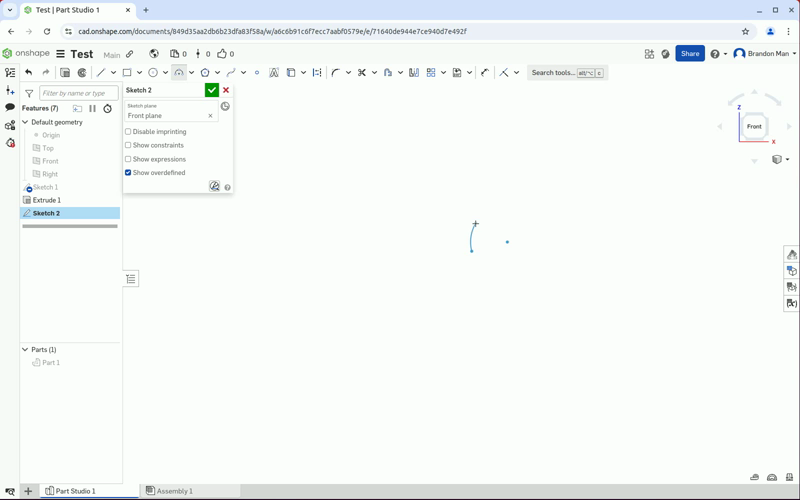
scroll(6)
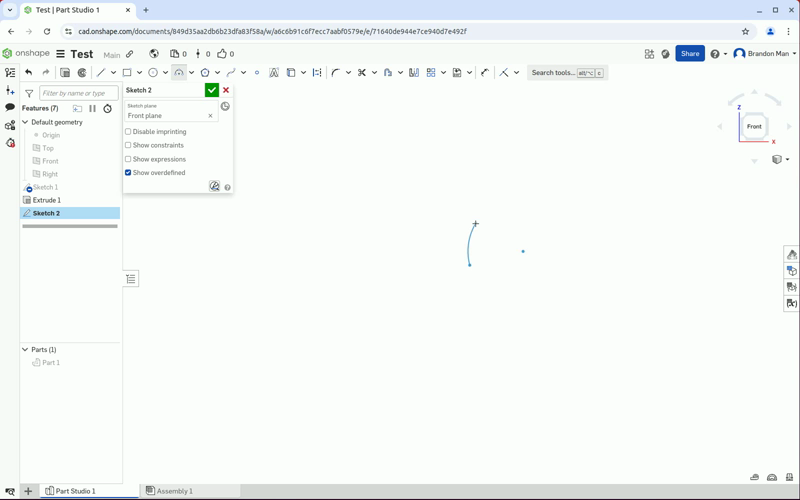
scroll(6)
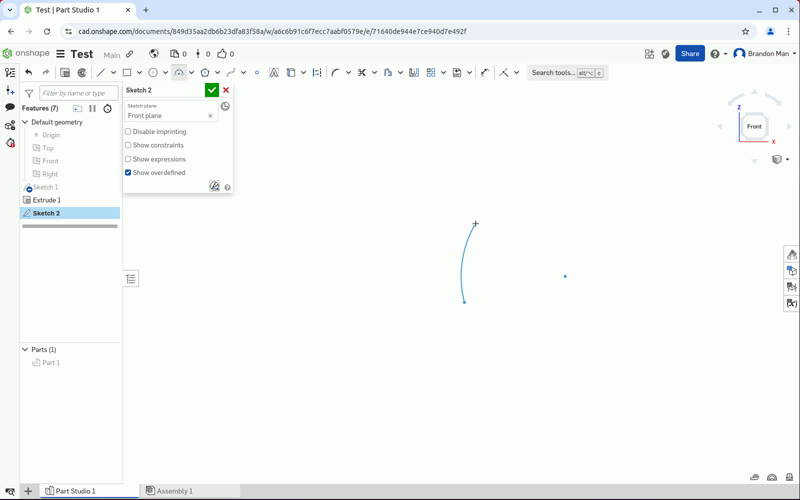
click(475, 223)
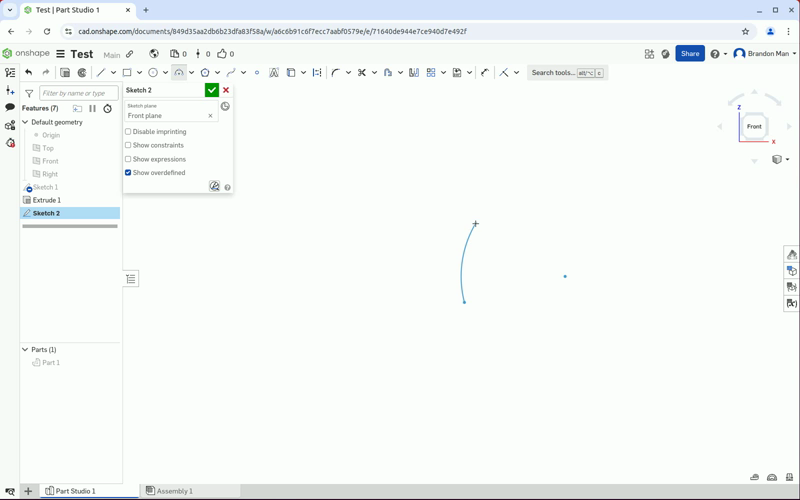
scroll(-6)
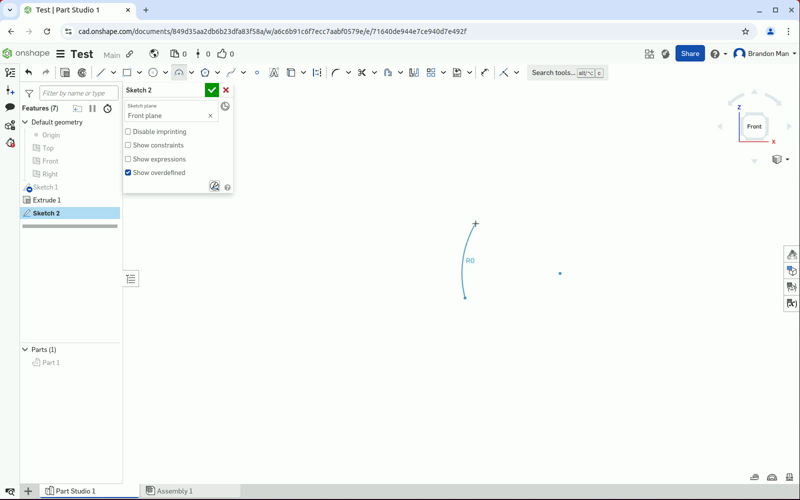
scroll(-6)
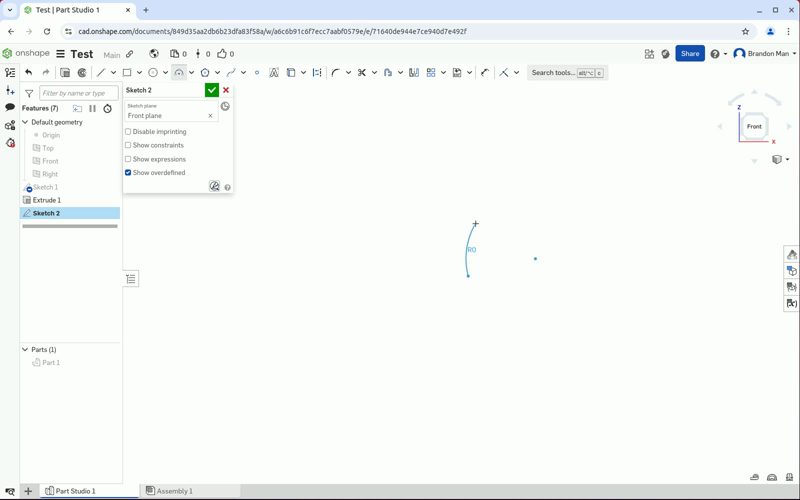
scroll(-6)
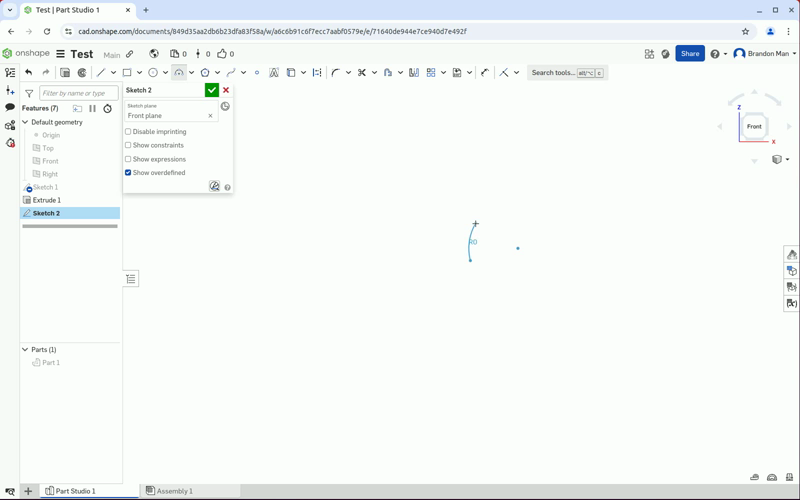
scroll(-6)
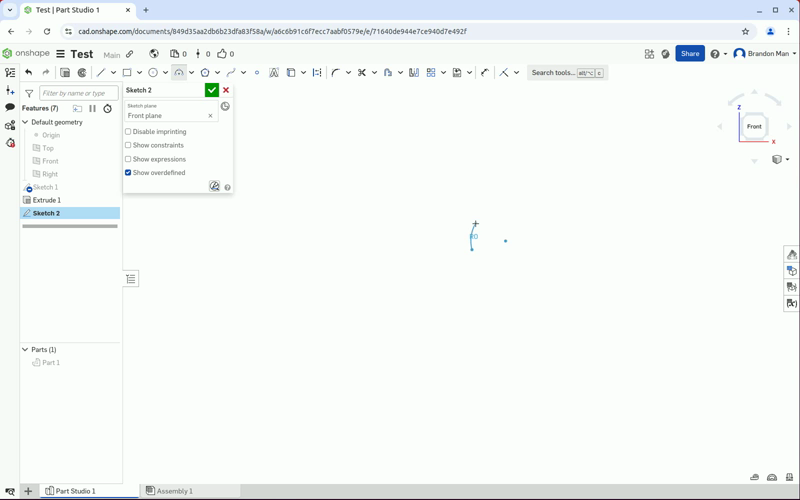
scroll(-6)
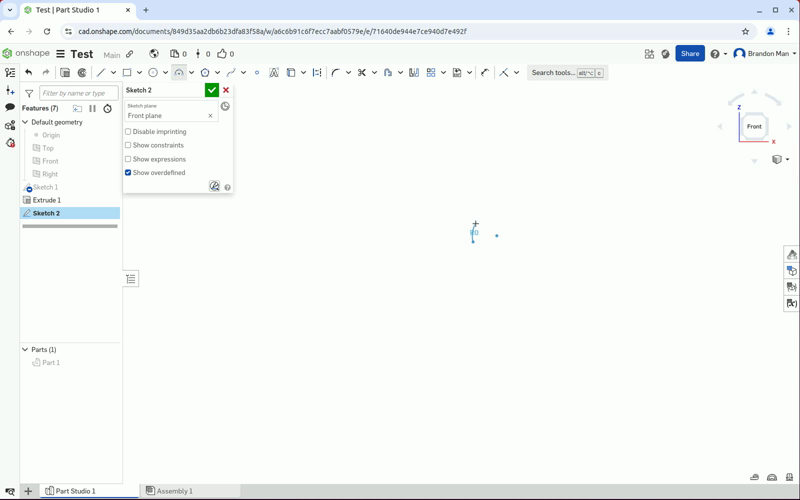
scroll(-6)
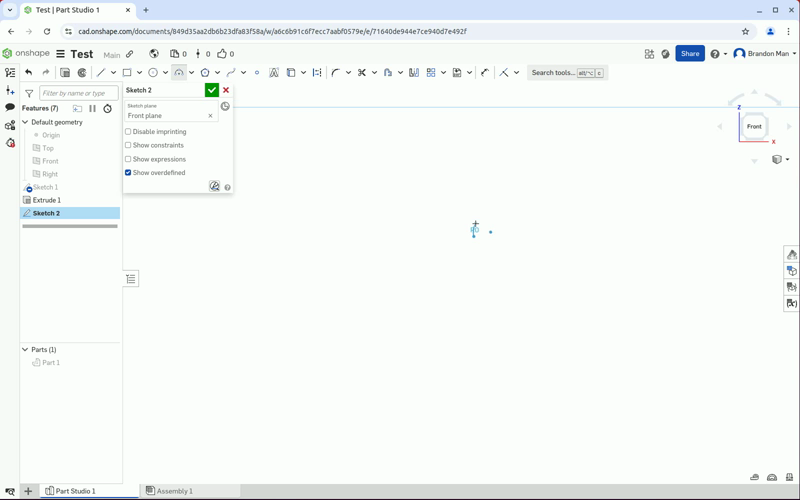
scroll(-6)
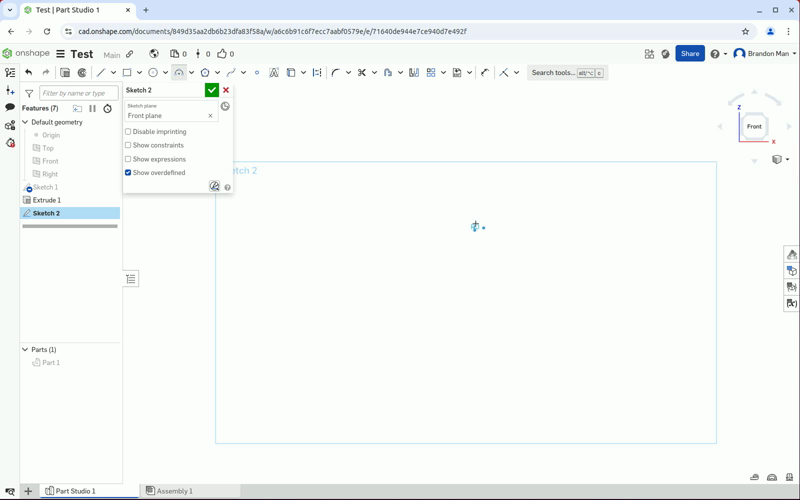
mouse_move(476, 226)
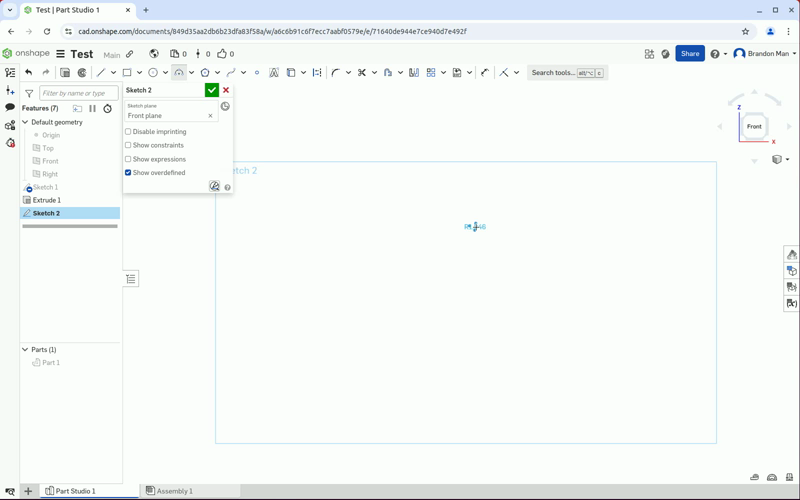
scroll(6)
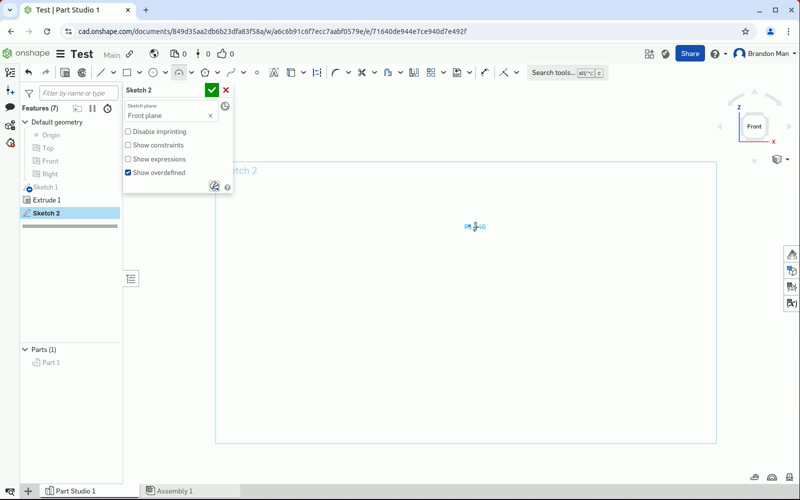
scroll(6)
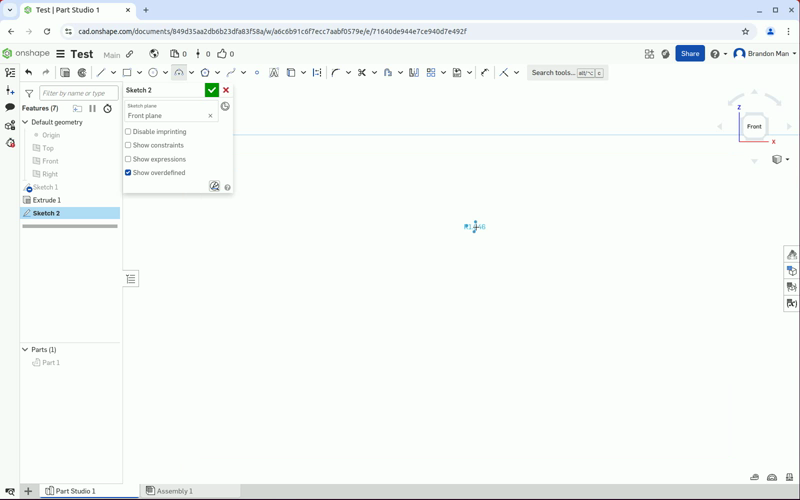
scroll(6)
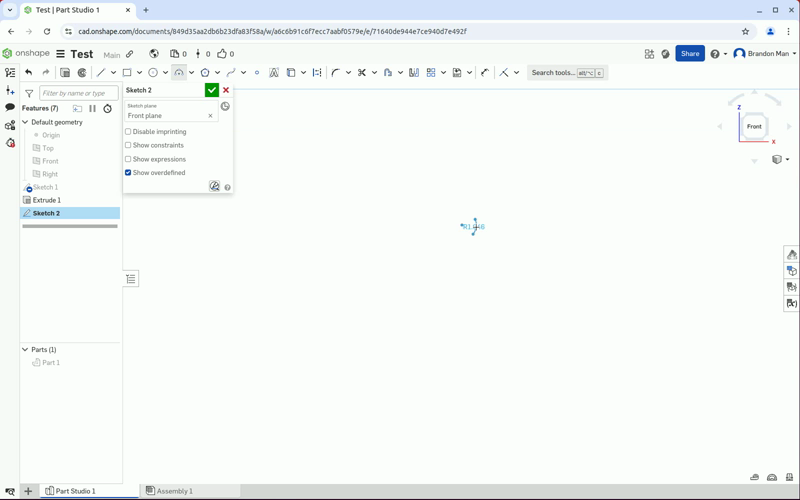
scroll(6)
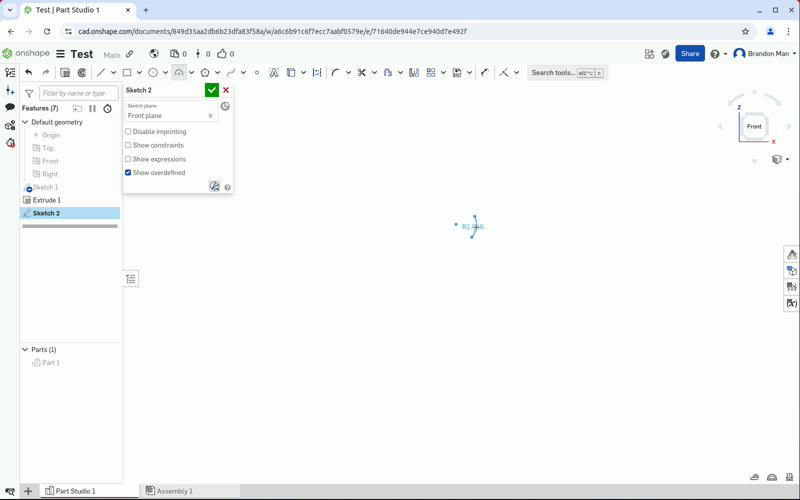
scroll(6)
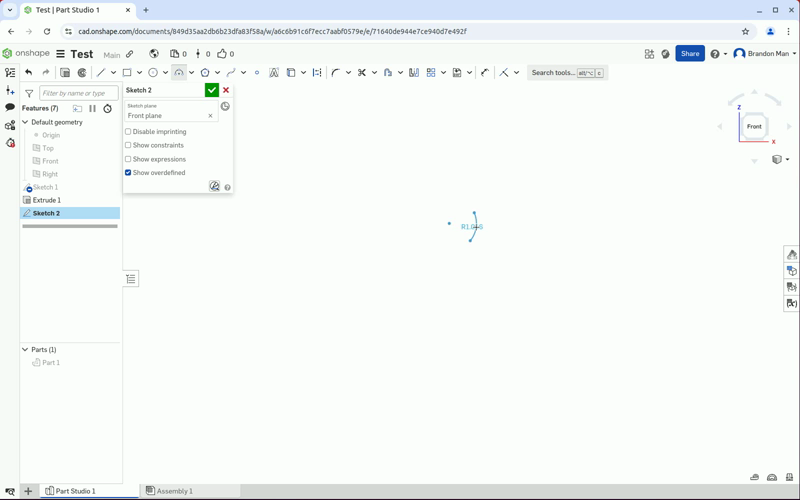
scroll(6)
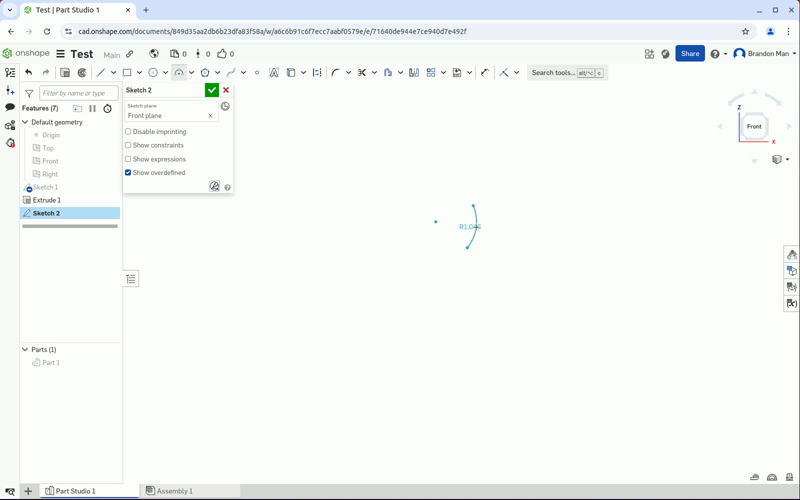
scroll(6)
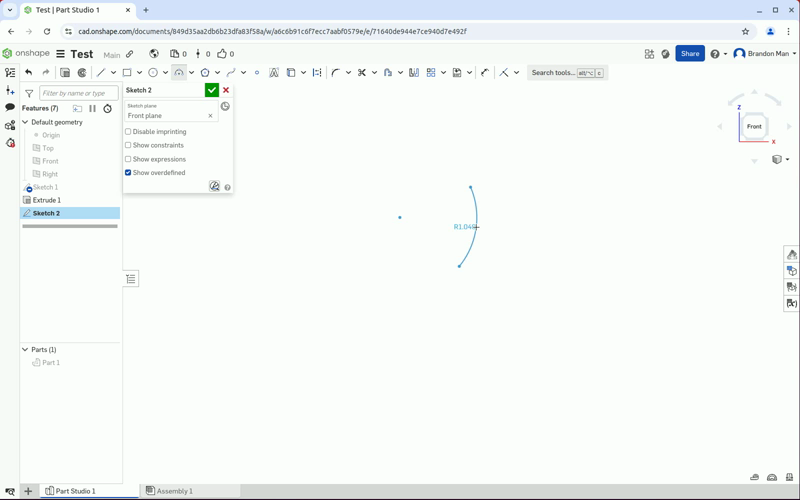
click(476, 226)
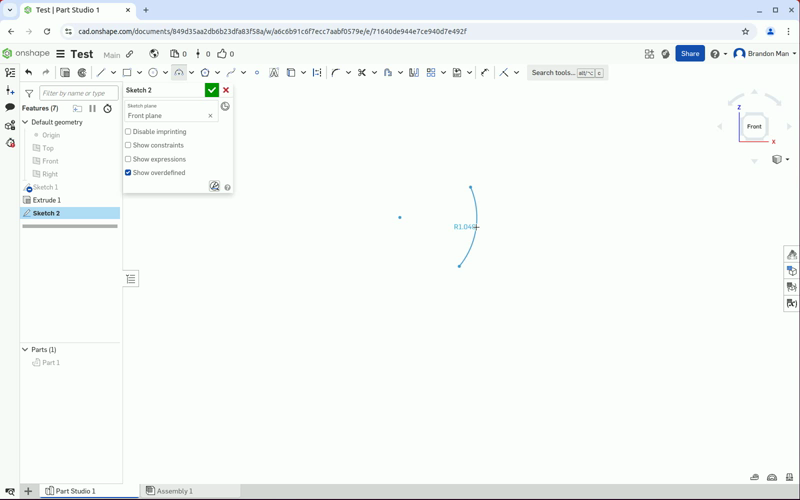
scroll(-6)
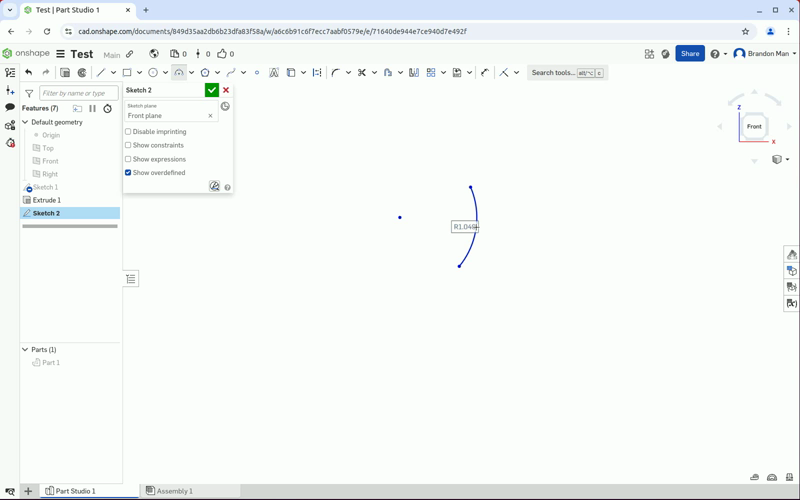
scroll(-6)
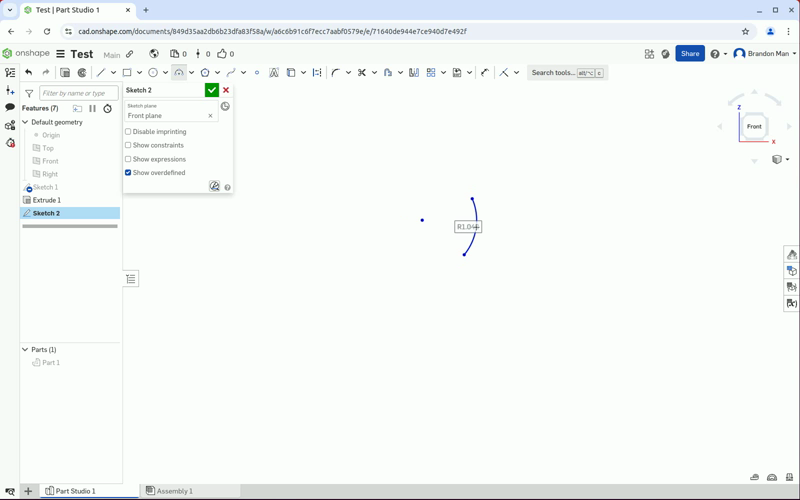
scroll(-6)
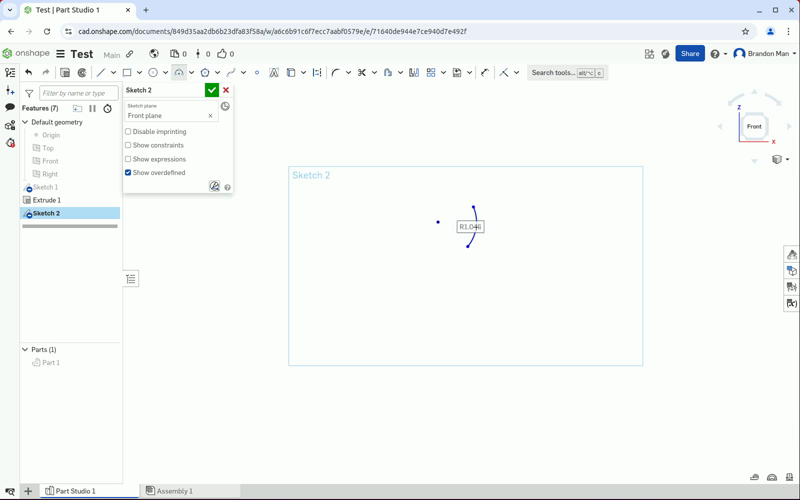
scroll(-6)
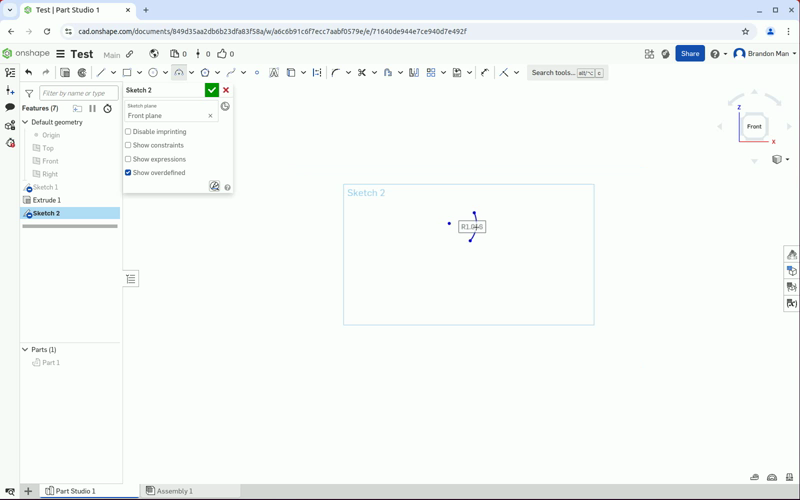
scroll(-6)
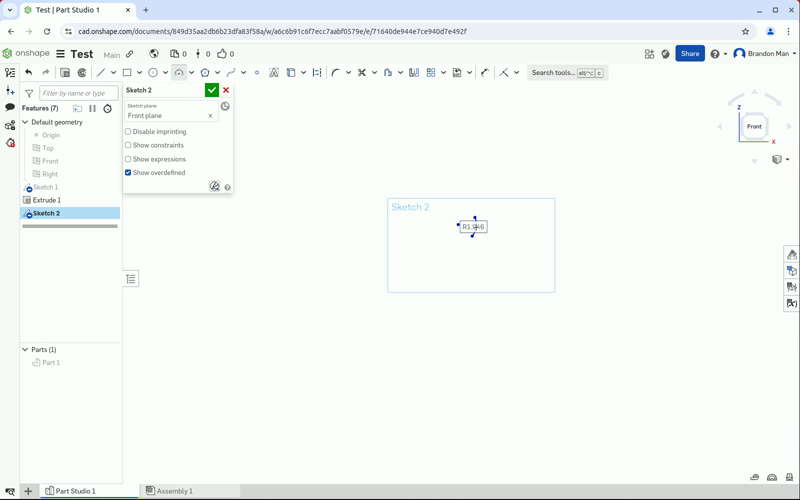
scroll(-6)
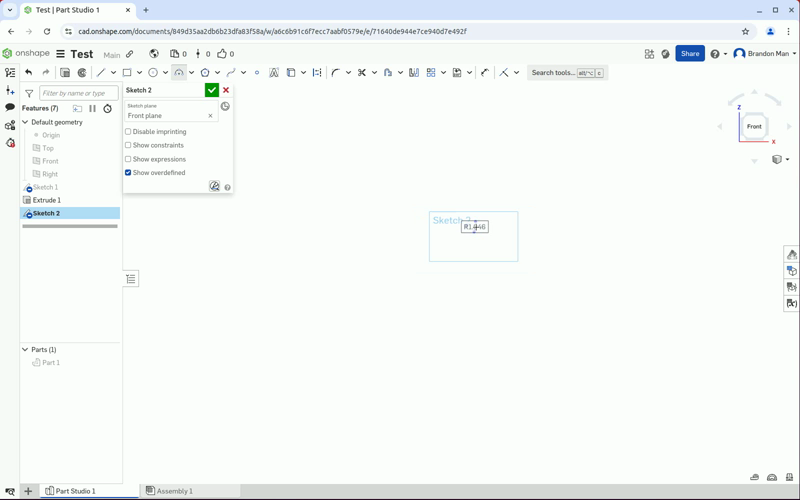
scroll(-6)
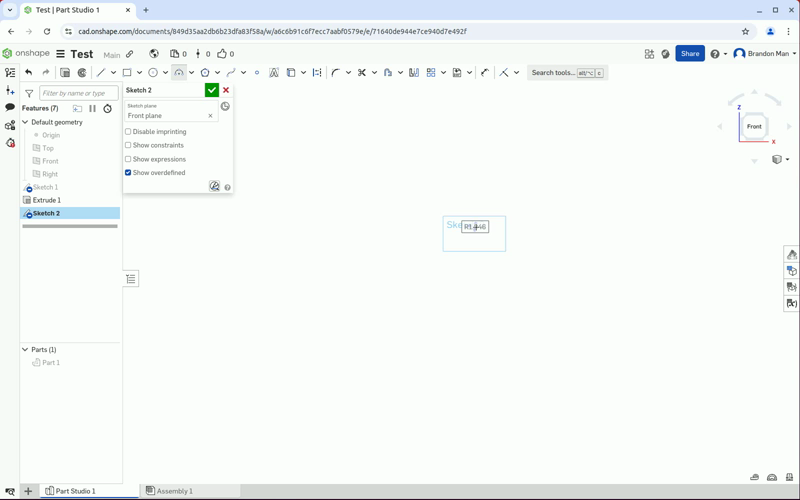
key_up(shift)
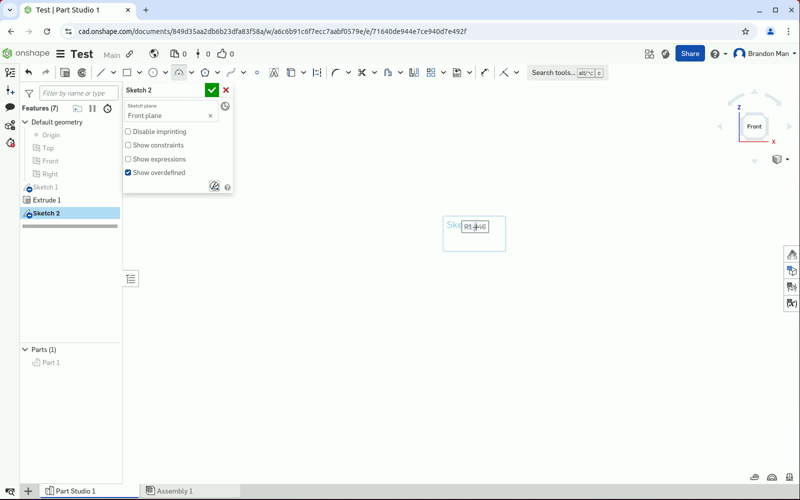
key(esc)
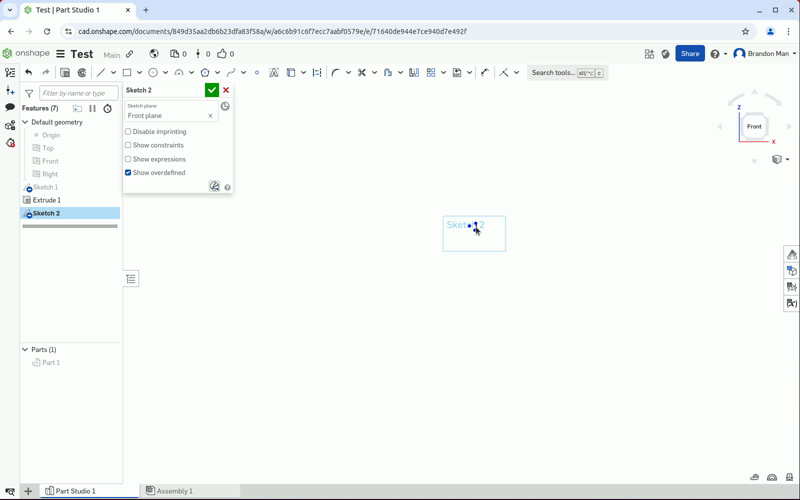
key(l)
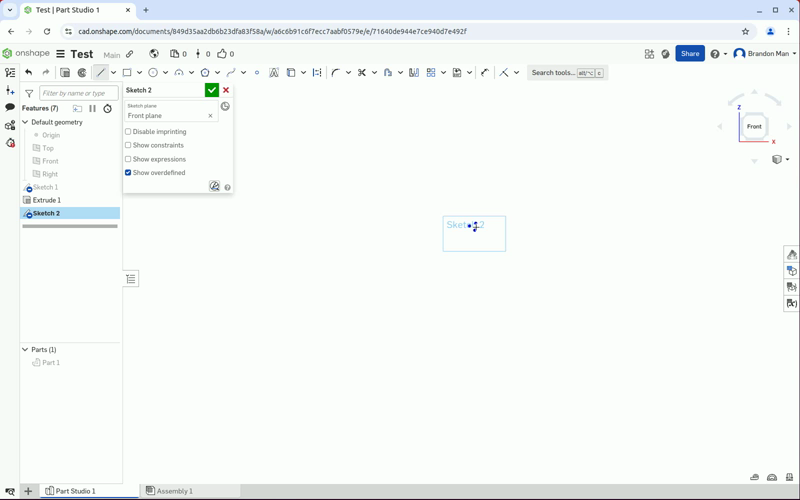
mouse_move(475, 223)
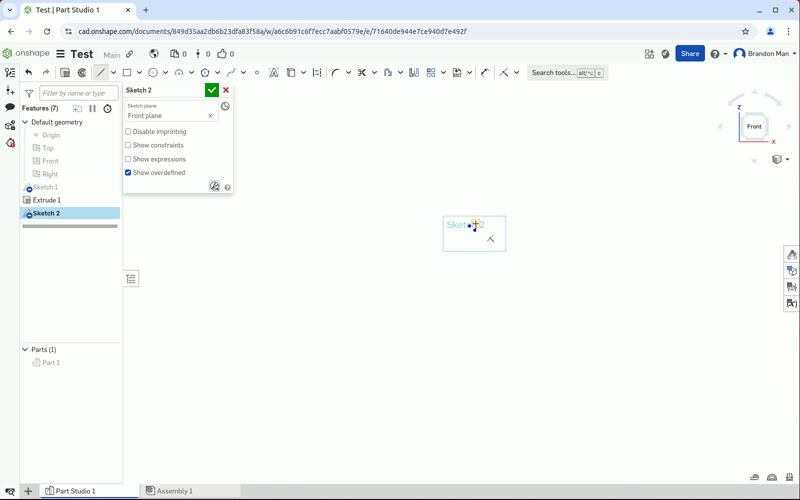
scroll(6)
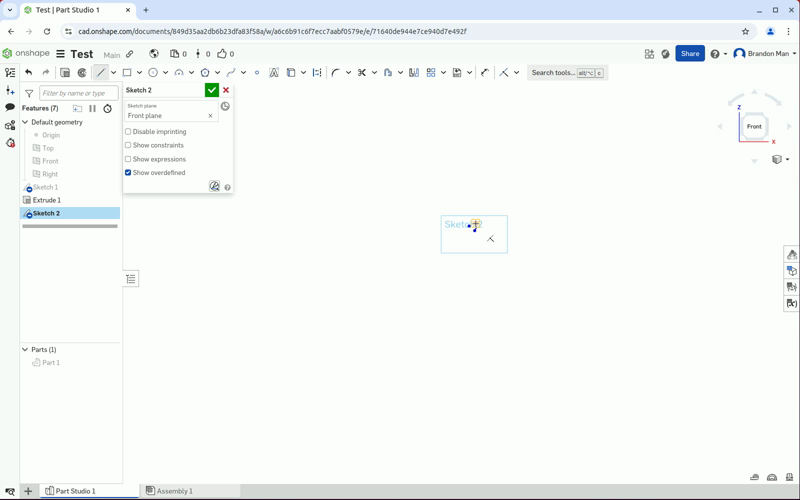
scroll(6)
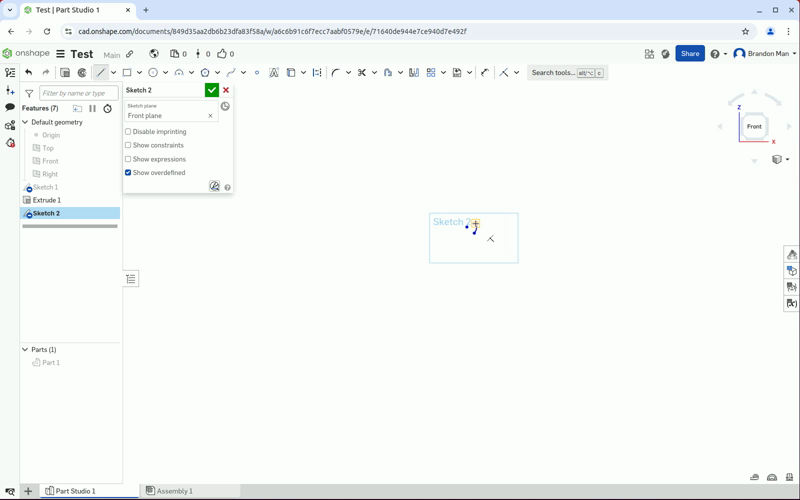
scroll(6)
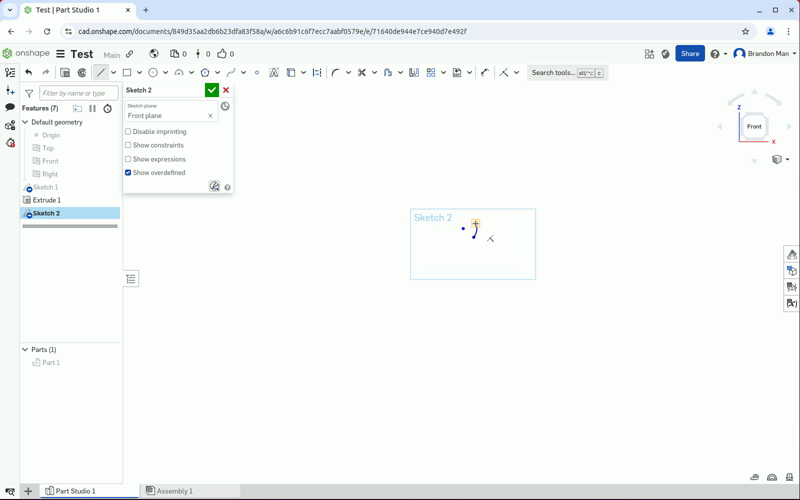
scroll(6)
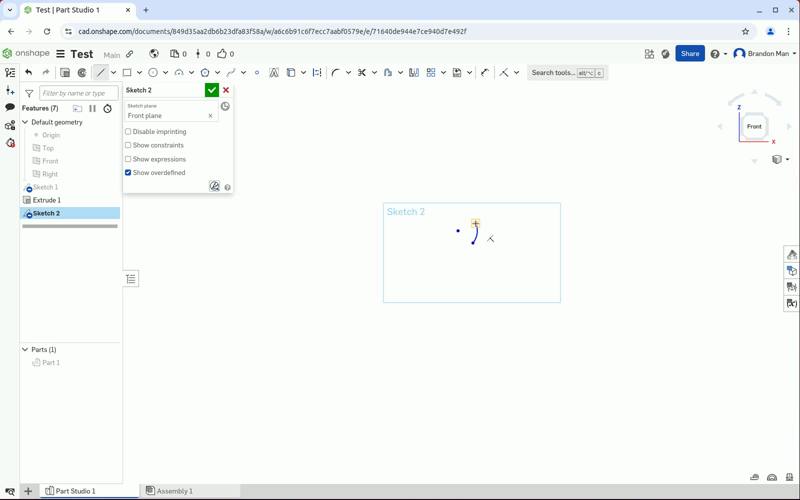
scroll(6)
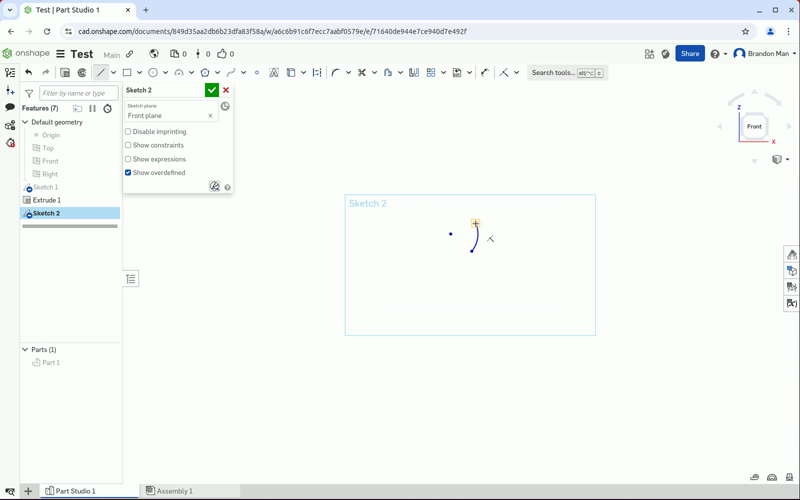
scroll(6)
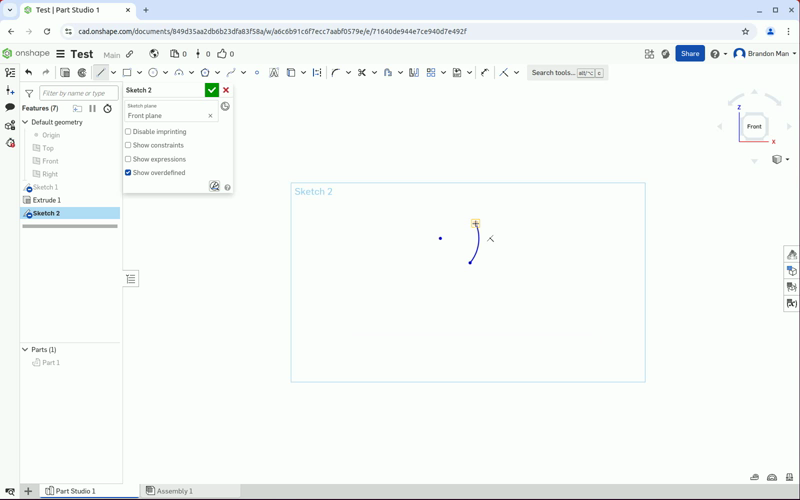
scroll(6)
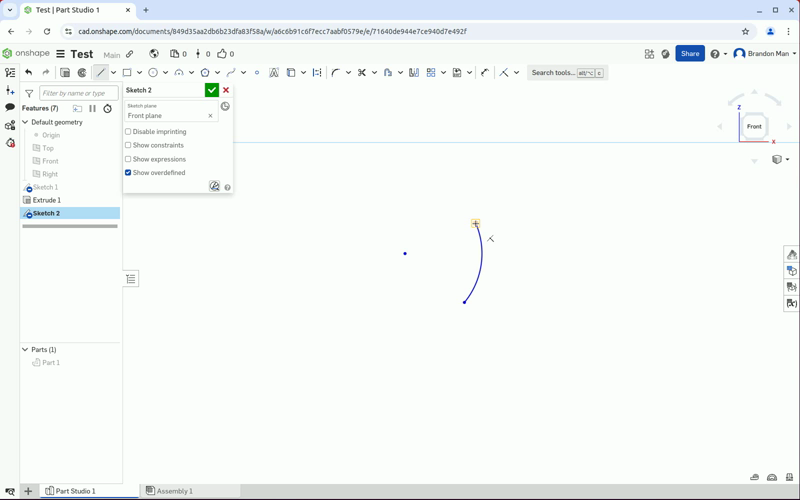
click(475, 223)
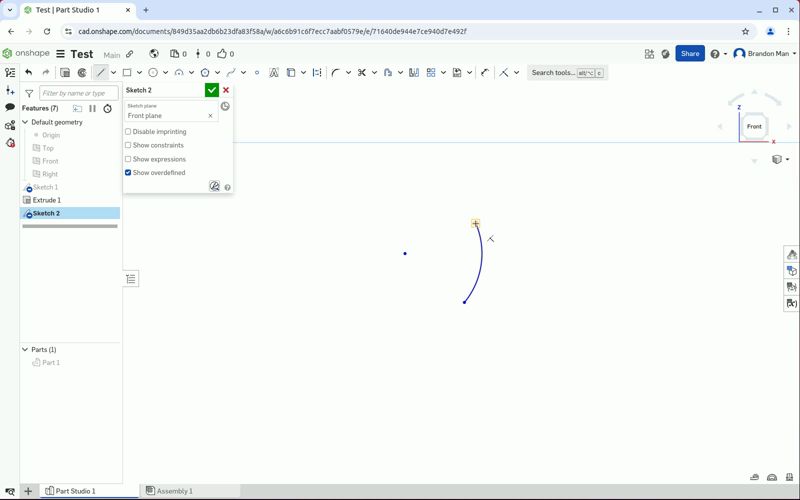
scroll(-6)
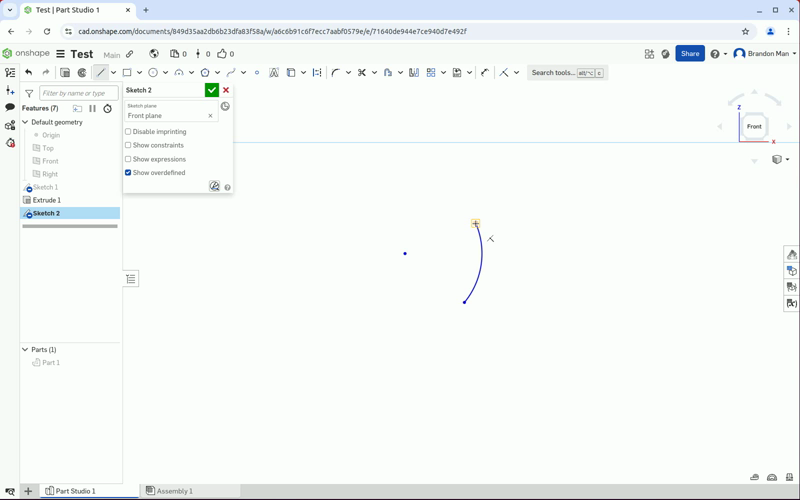
scroll(-6)
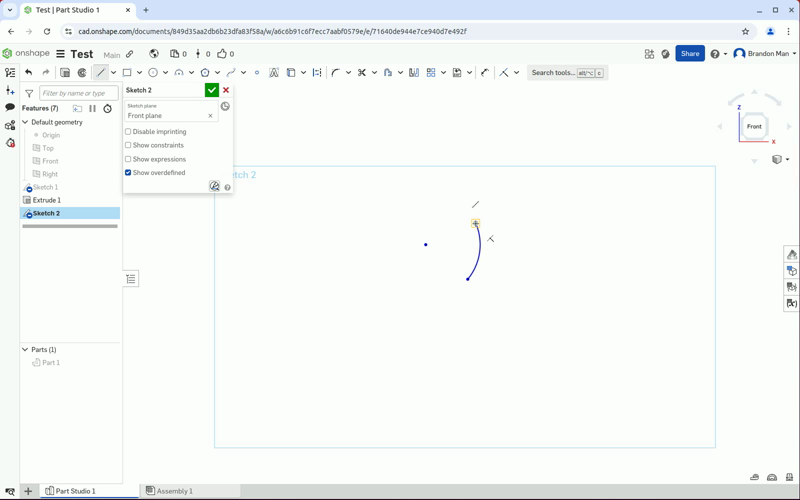
scroll(-6)
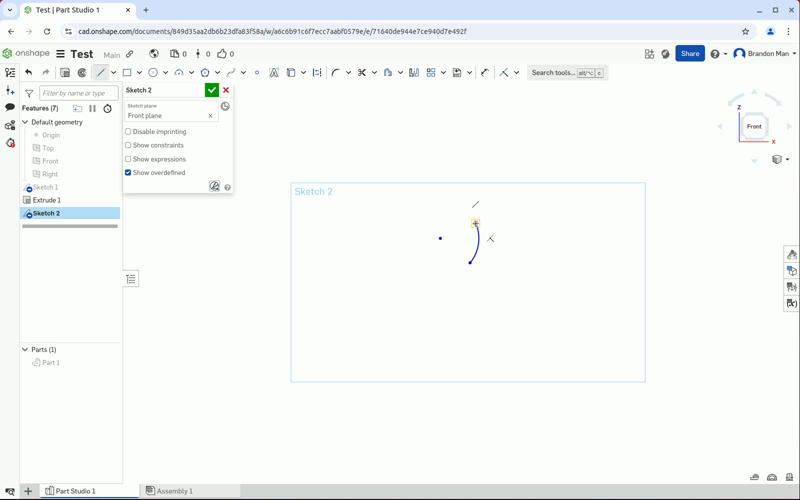
scroll(-6)
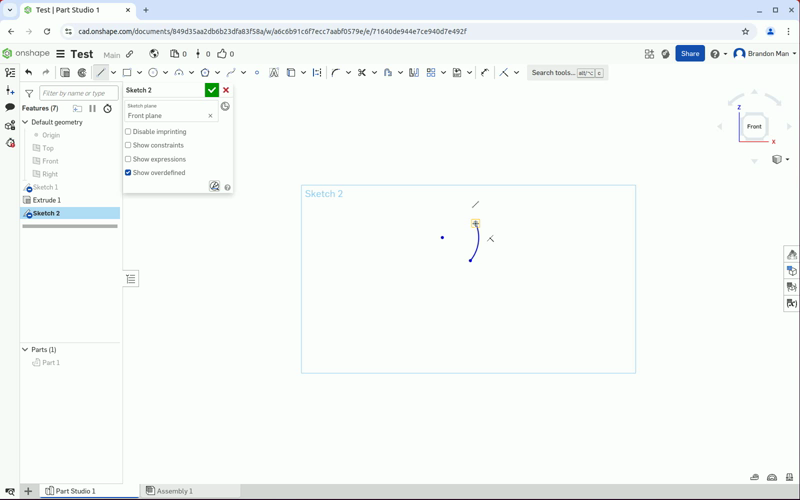
scroll(-6)
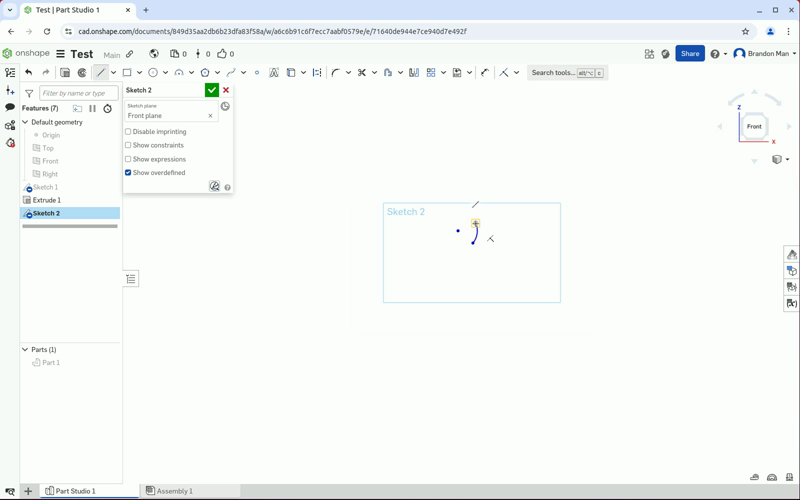
scroll(-6)
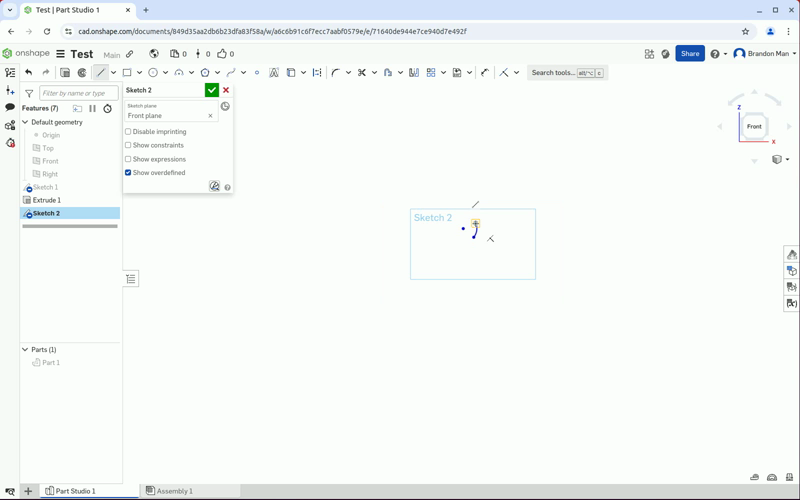
scroll(-6)
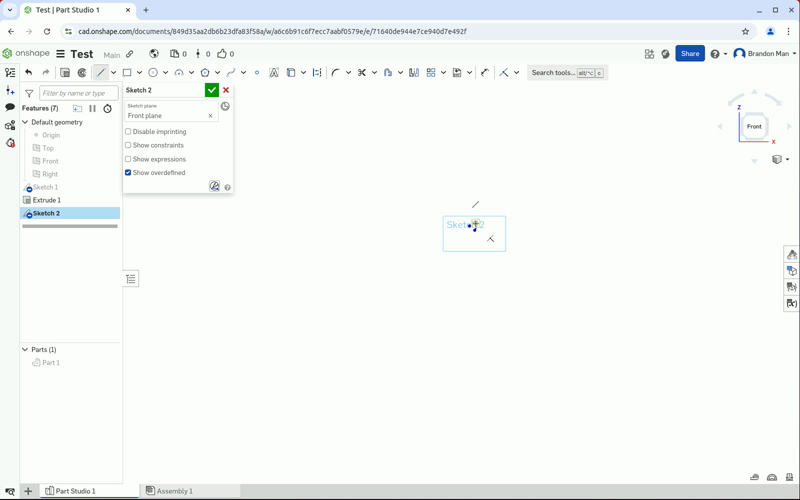
mouse_move(505, 223)
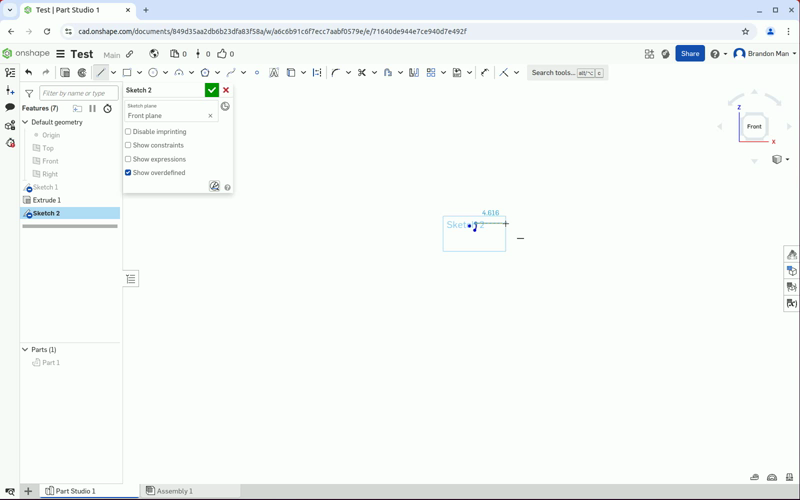
key_down(shift)
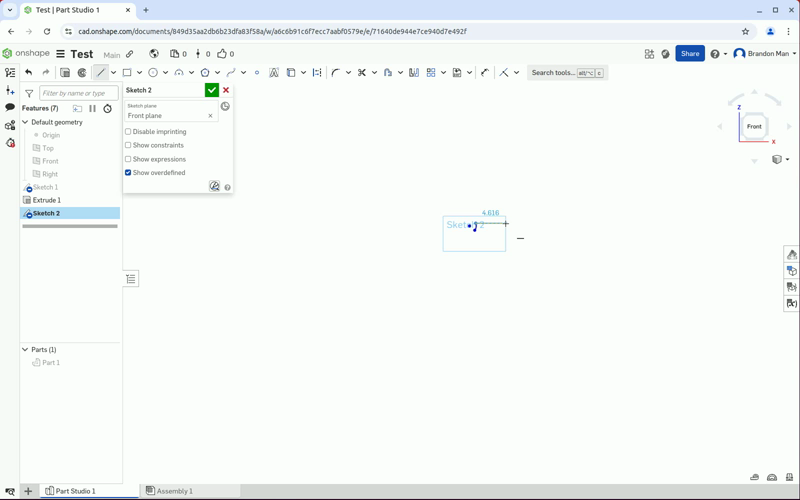
mouse_move(474, 230)
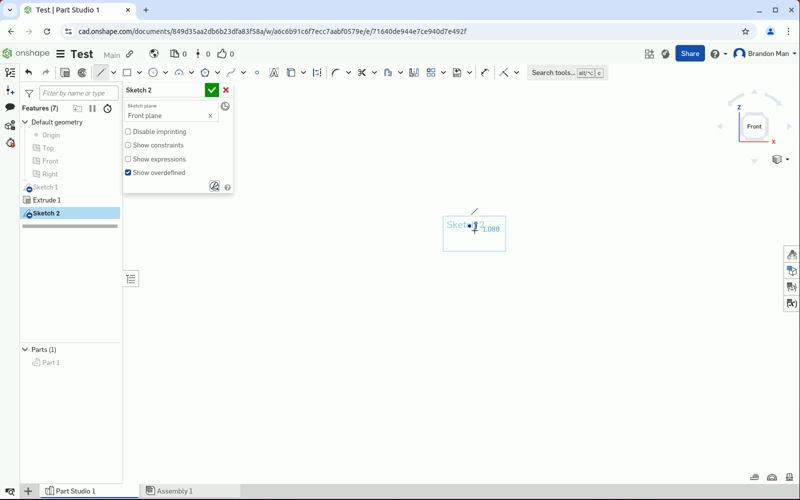
scroll(6)
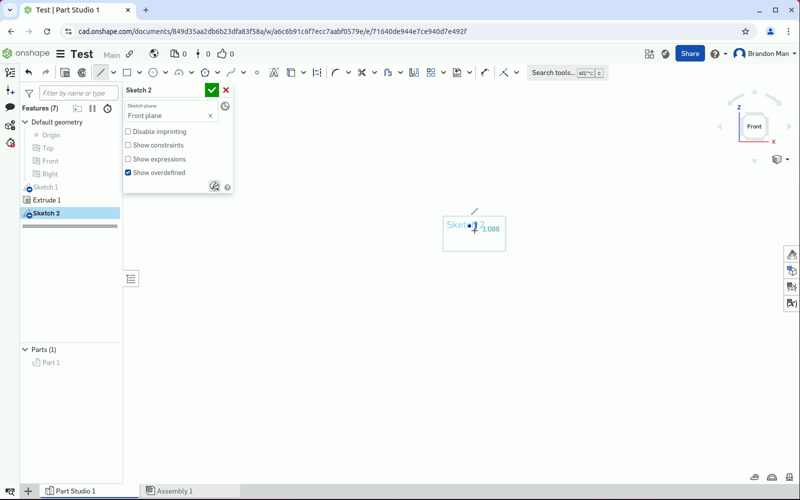
scroll(6)
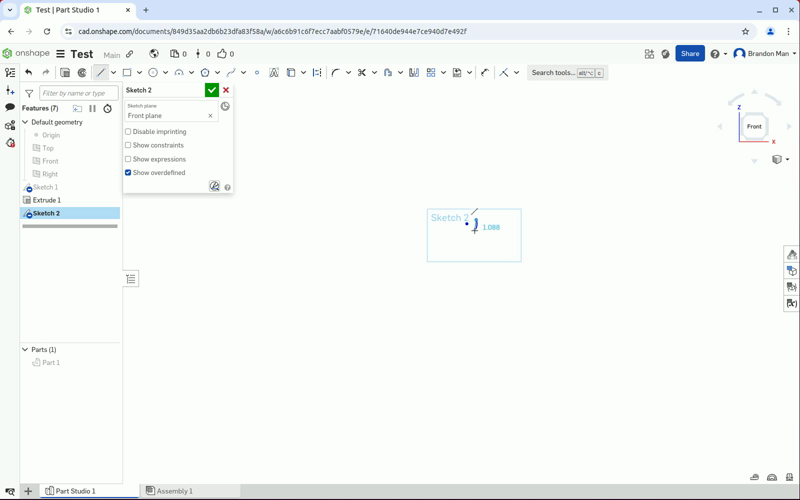
scroll(6)
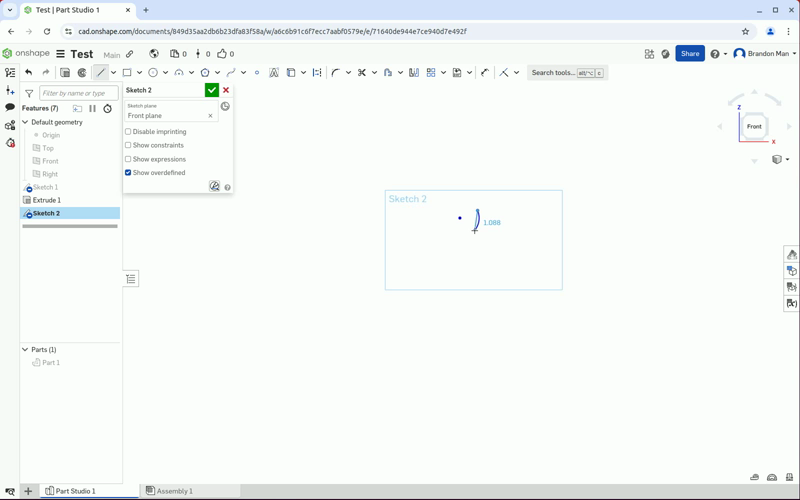
scroll(6)
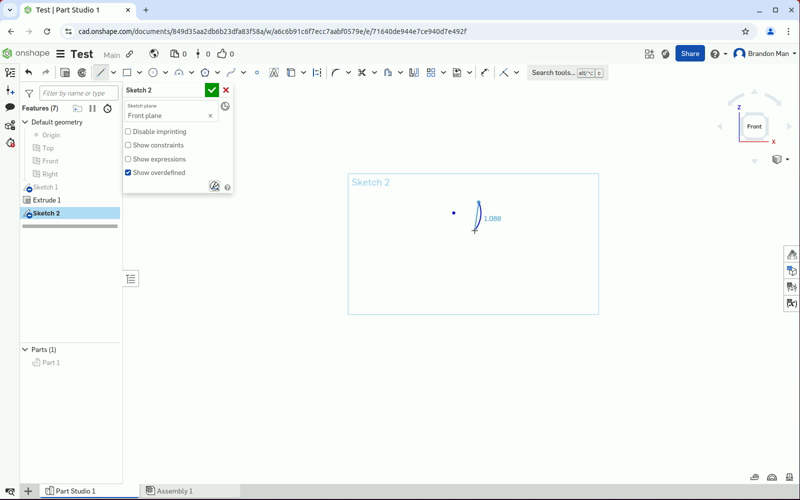
scroll(6)
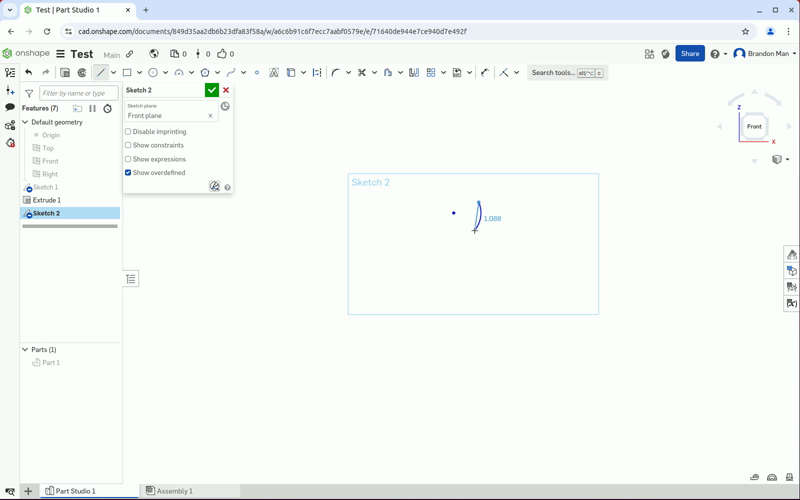
scroll(6)
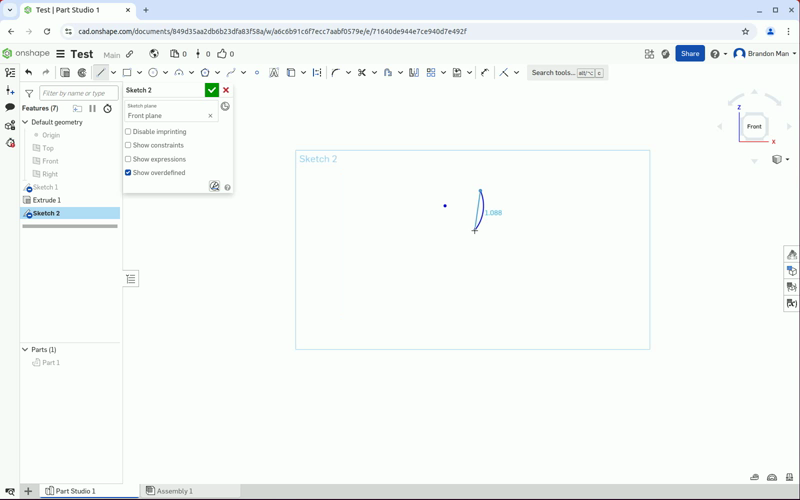
scroll(6)
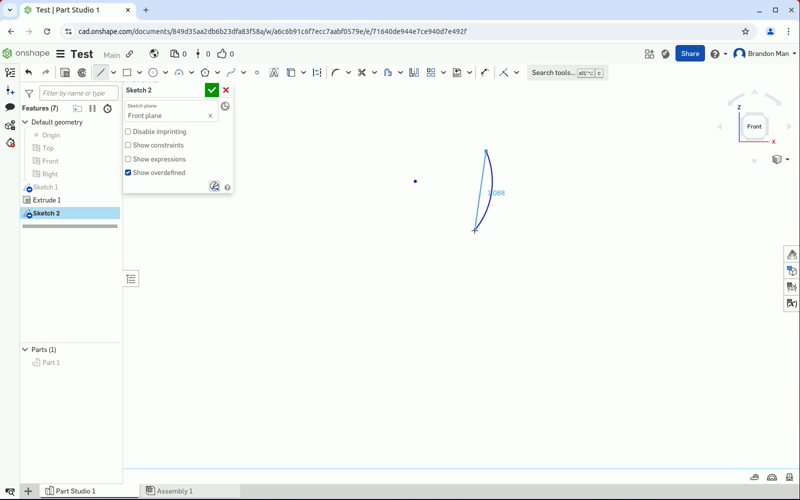
key_up(shift)
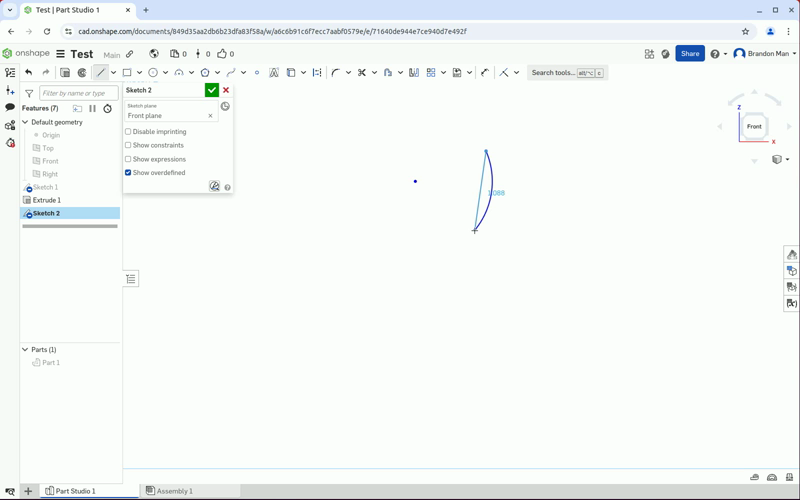
click(474, 230)
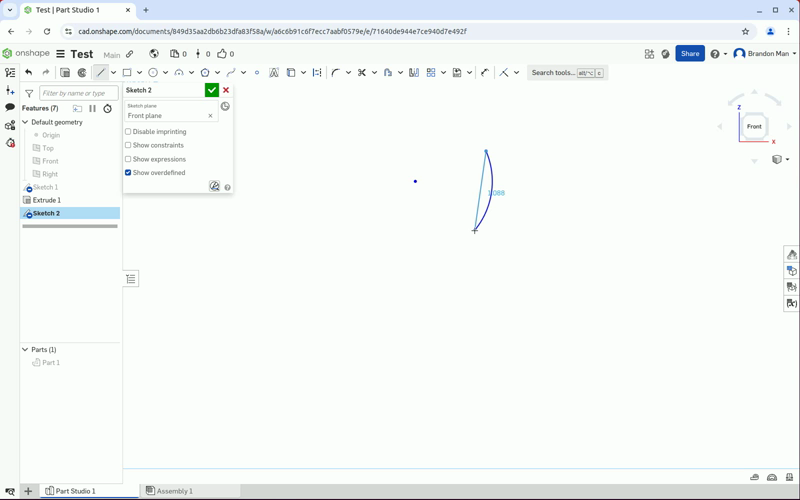
scroll(-6)
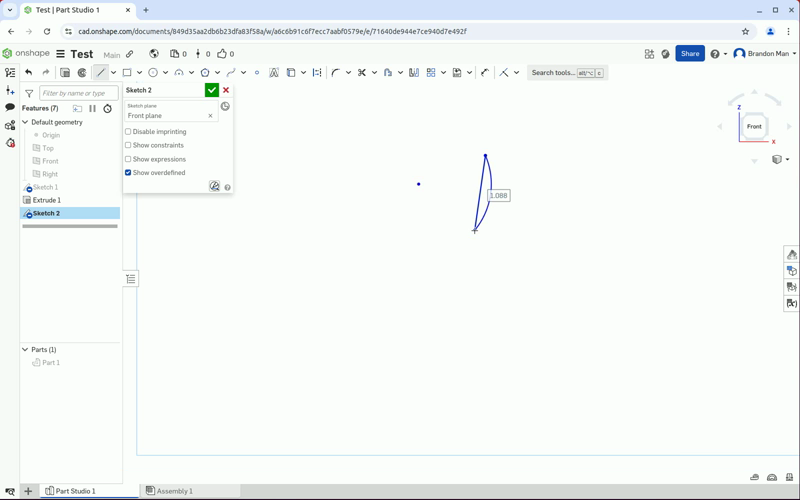
scroll(-6)
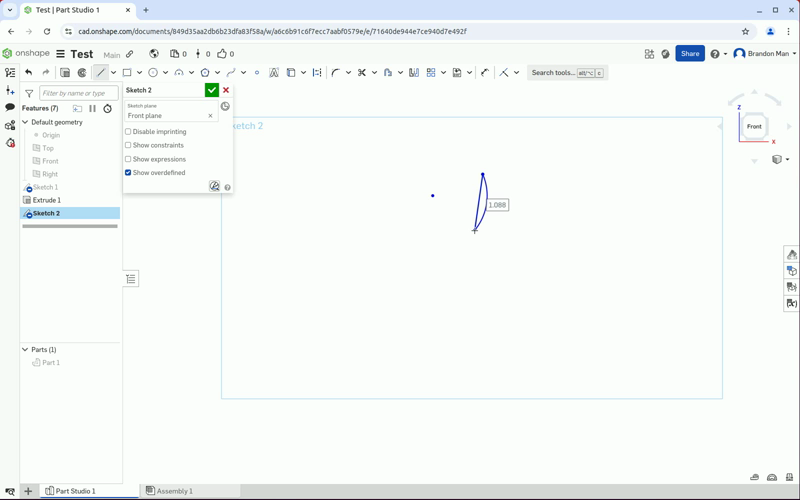
scroll(-6)
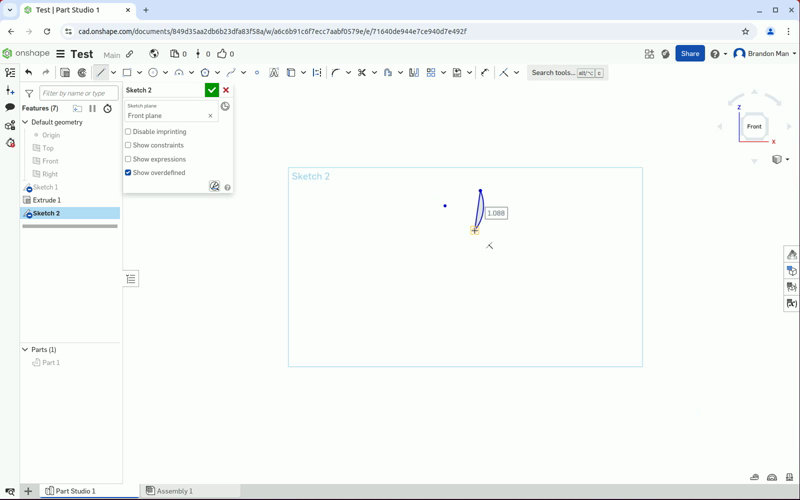
scroll(-6)
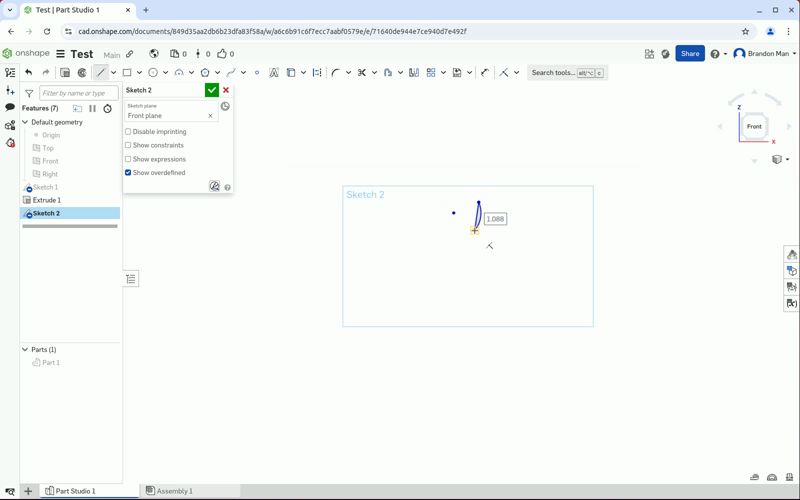
scroll(-6)
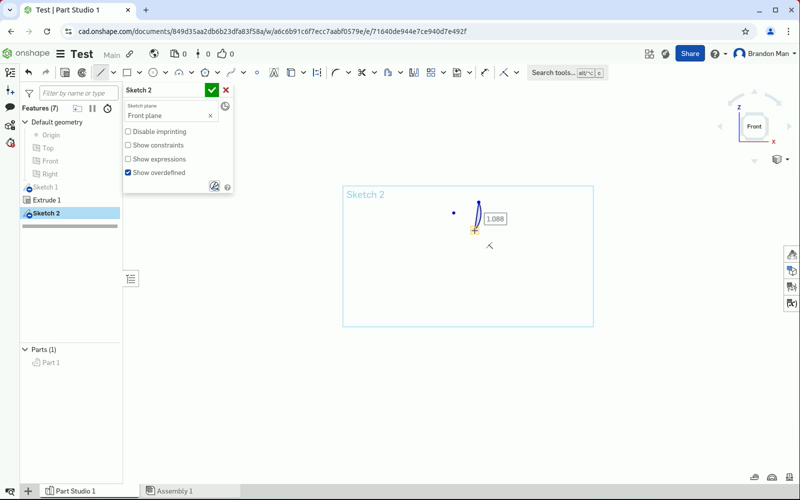
scroll(-6)
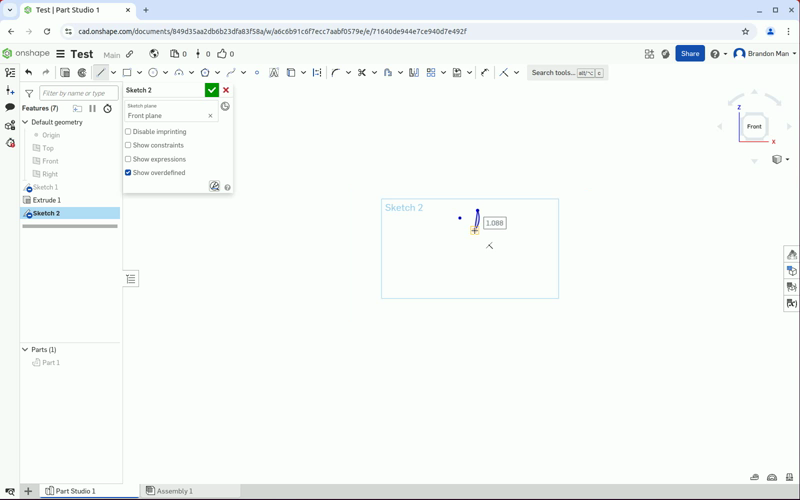
scroll(-6)
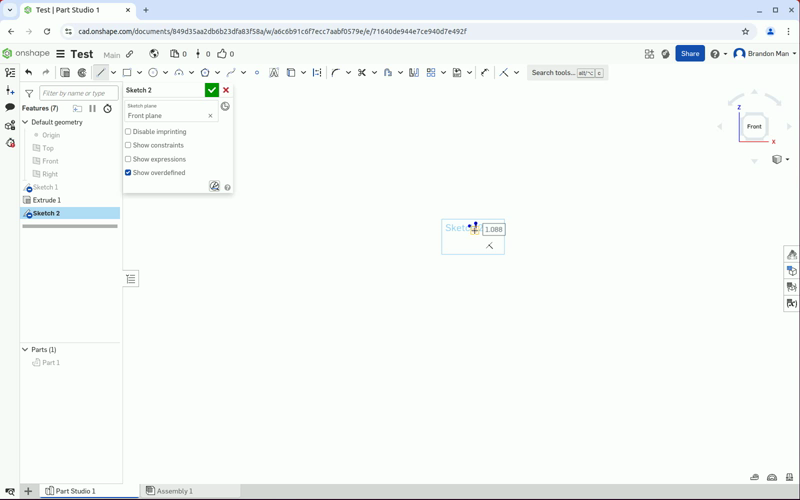
key(esc)
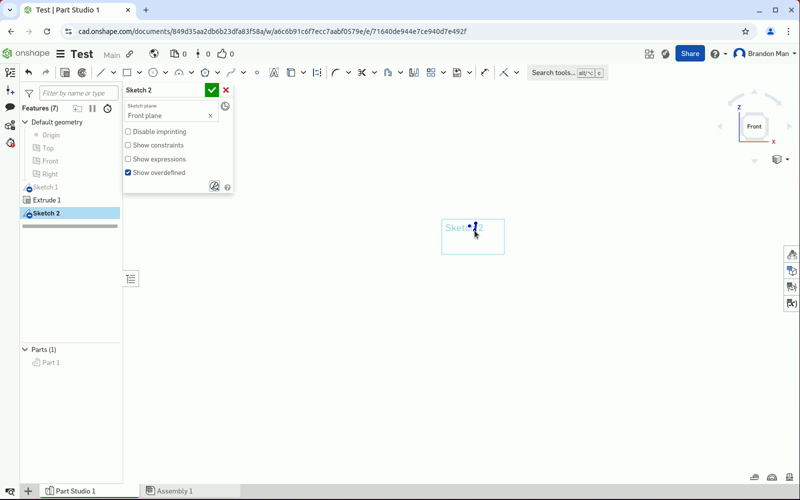
mouse_move(475, 226)
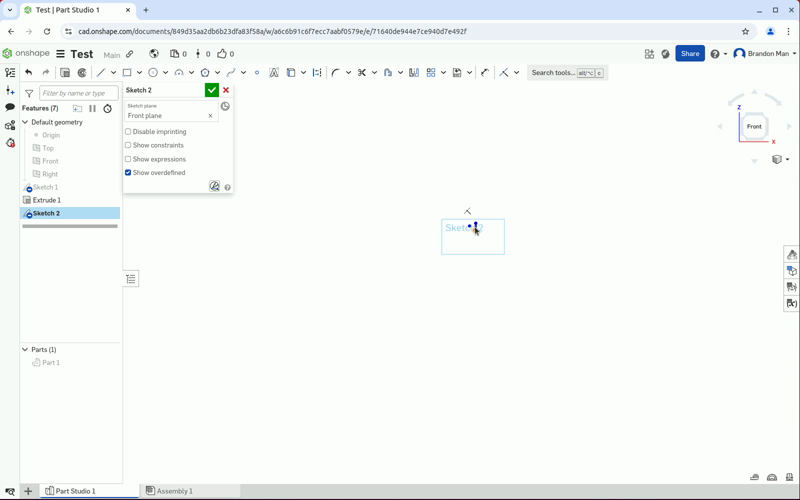
scroll(6)
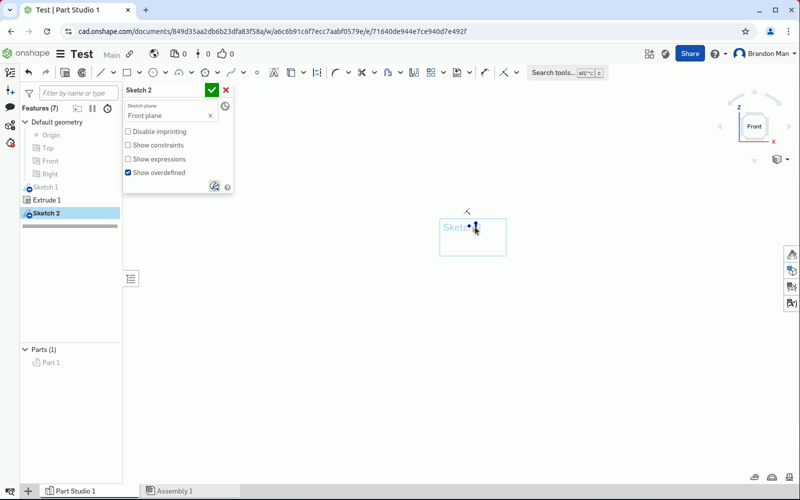
scroll(6)
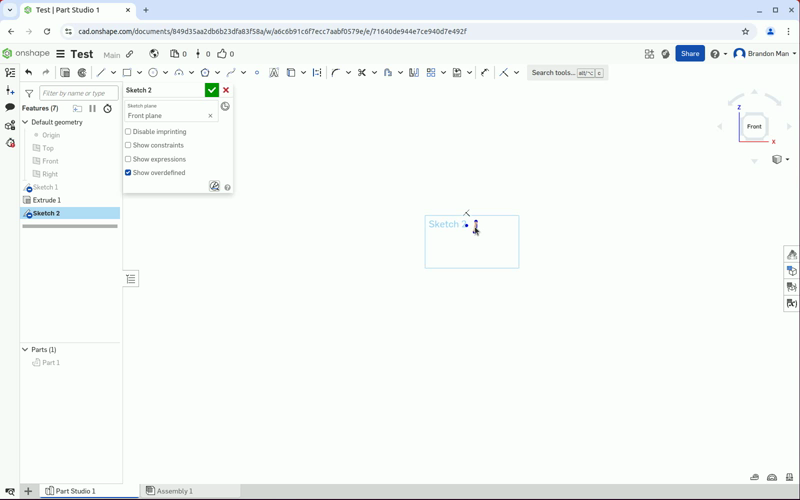
scroll(6)
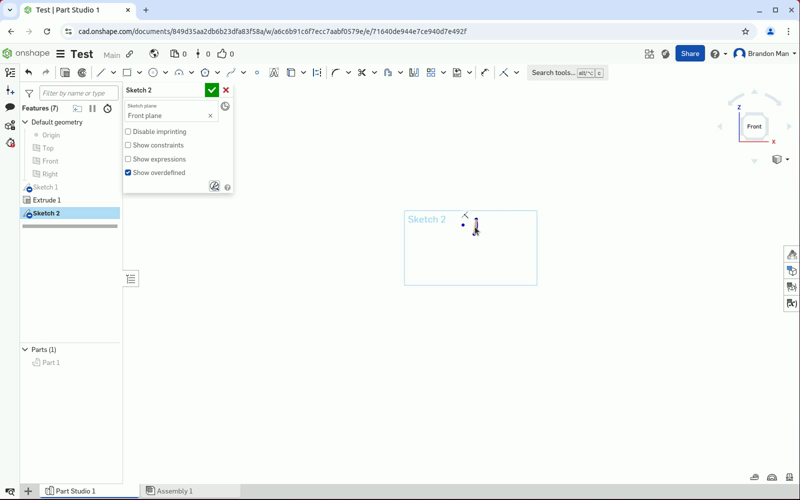
scroll(6)
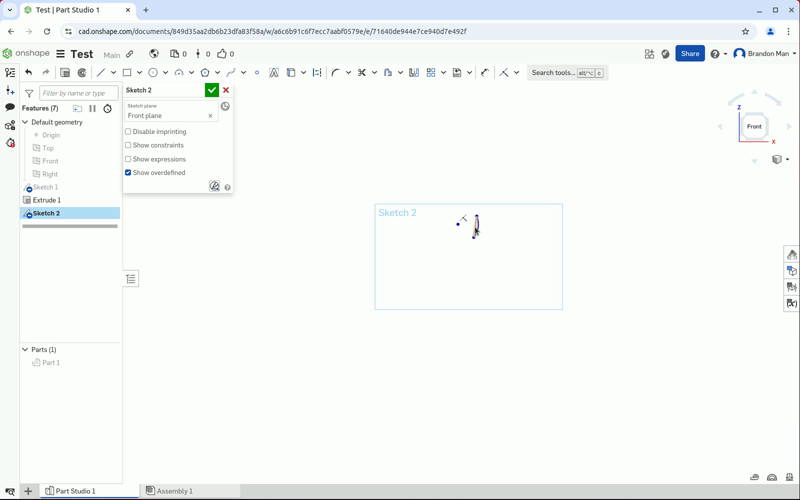
scroll(6)
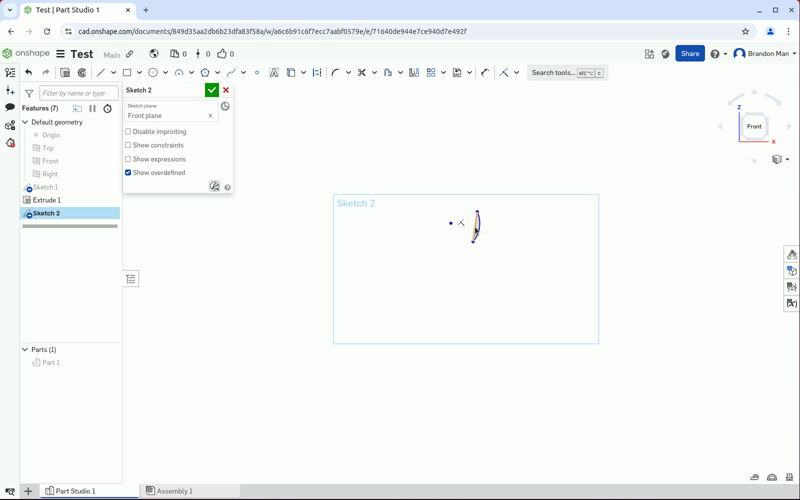
scroll(6)
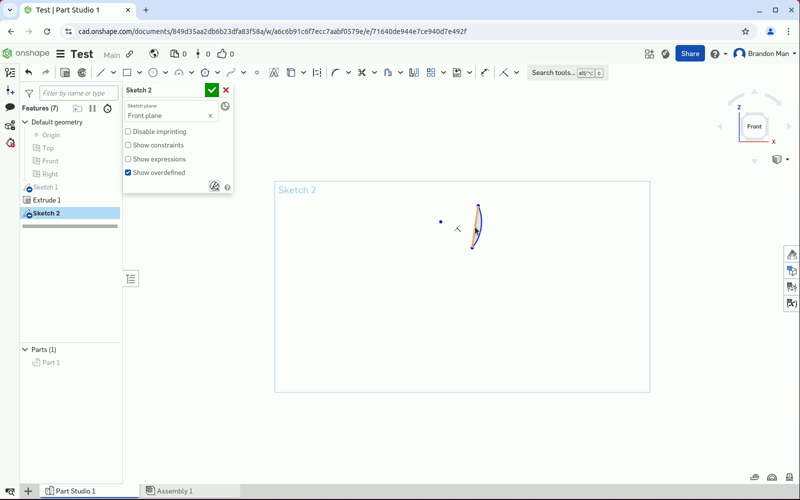
scroll(6)
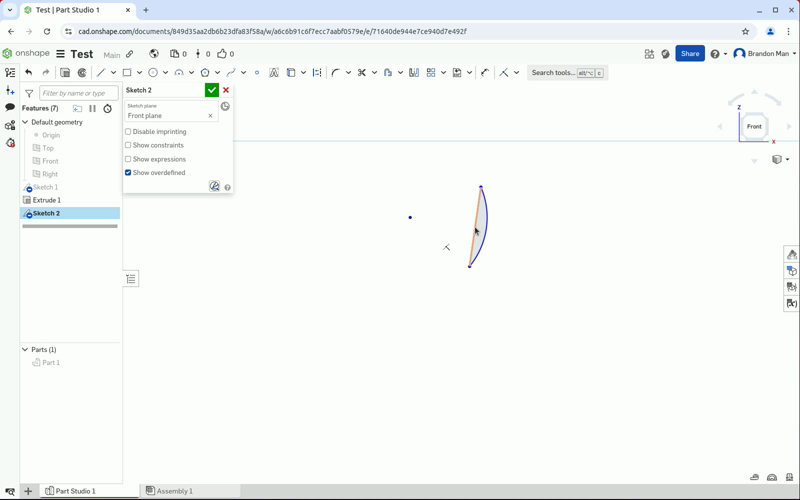
click(475, 226)
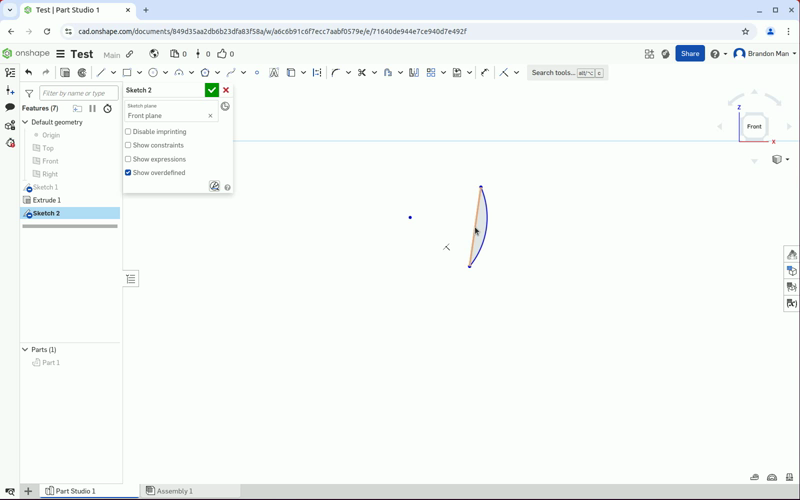
scroll(-6)
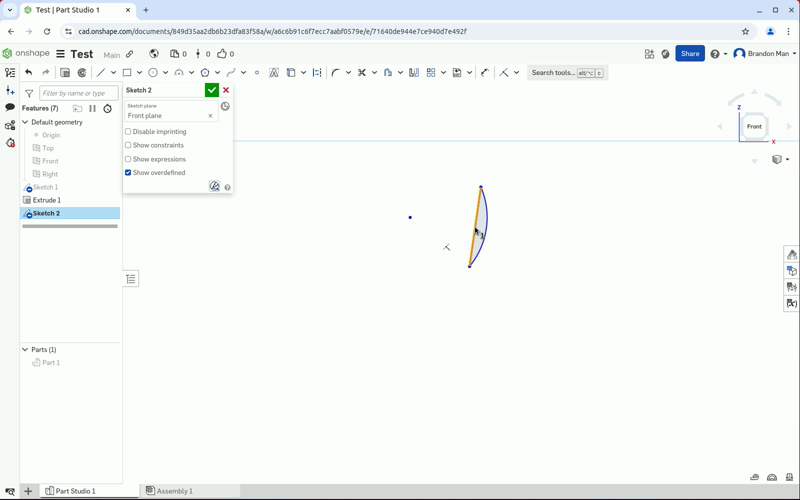
scroll(-6)
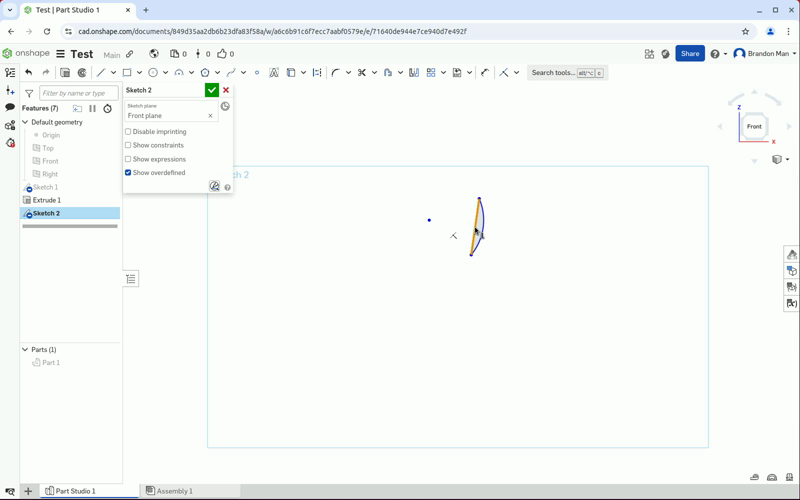
scroll(-6)
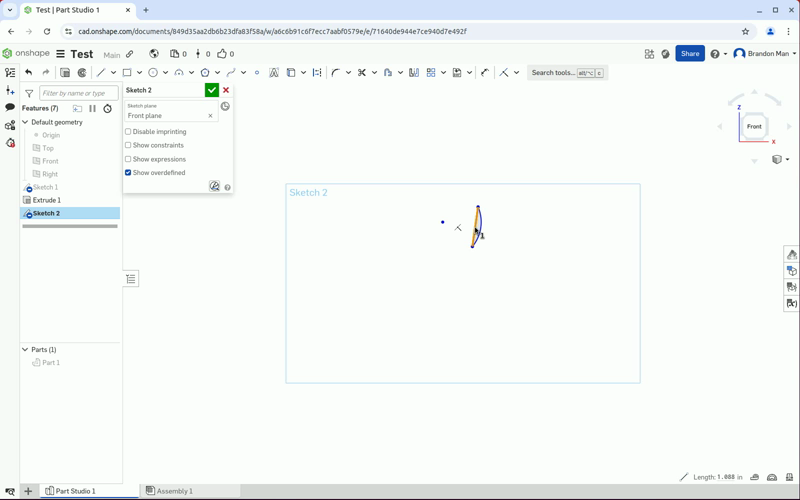
scroll(-6)
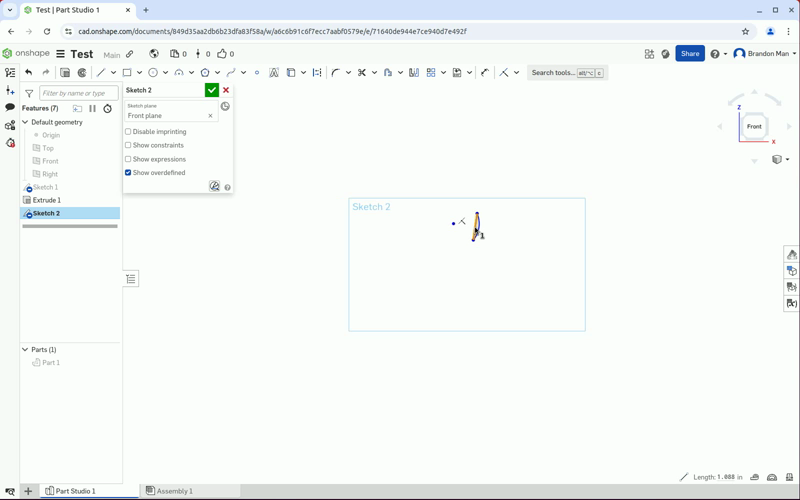
scroll(-6)
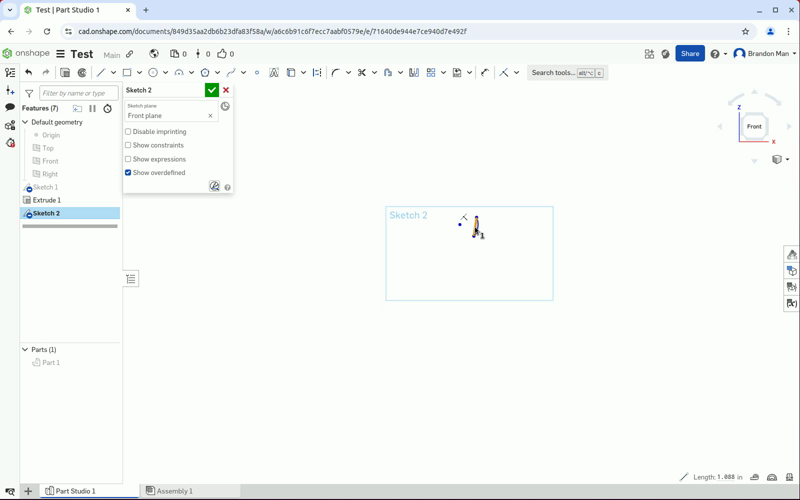
scroll(-6)
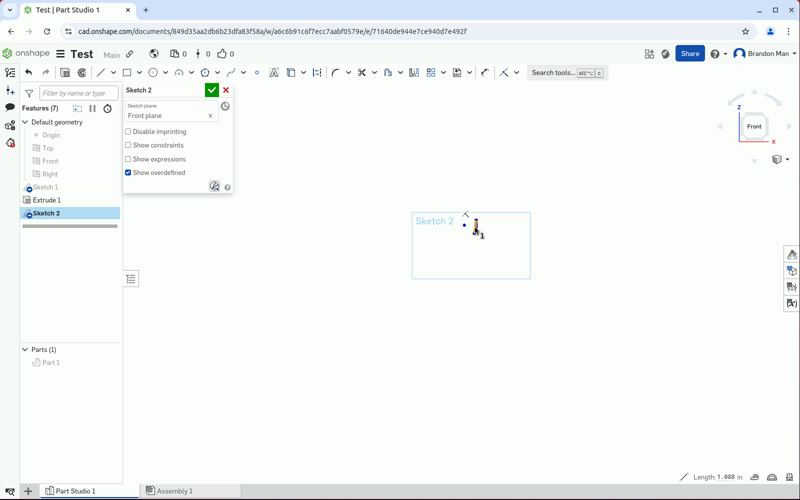
scroll(-6)
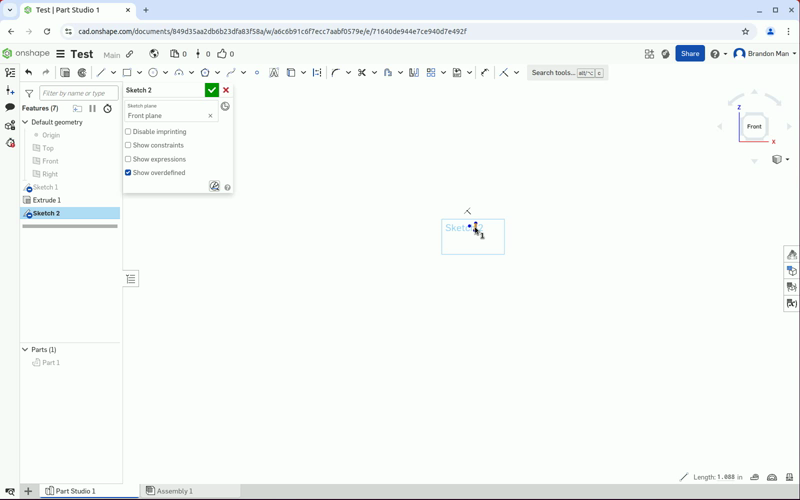
mouse_move(73, 352)
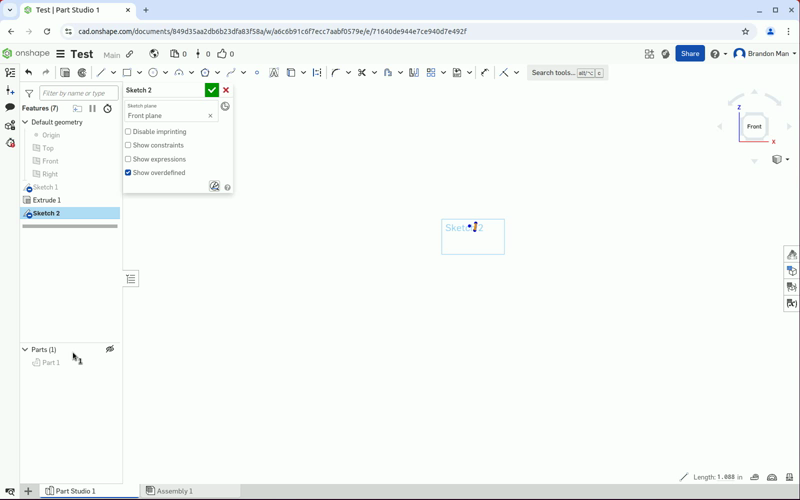
key(shift+y)
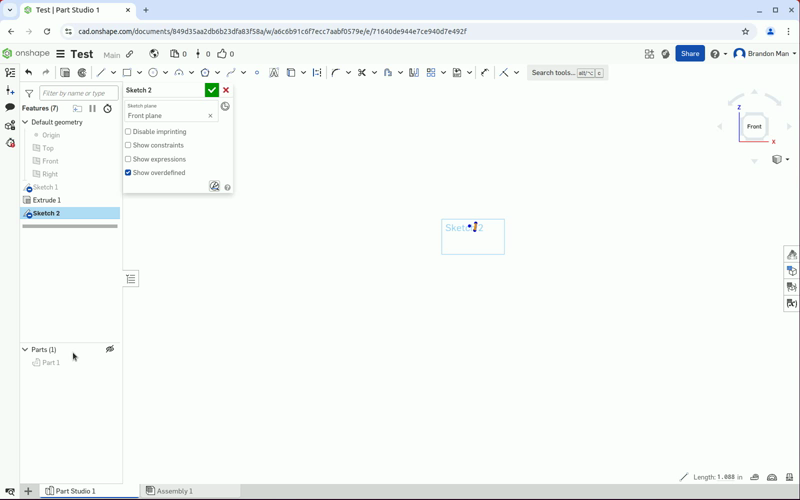
key(shift+e)
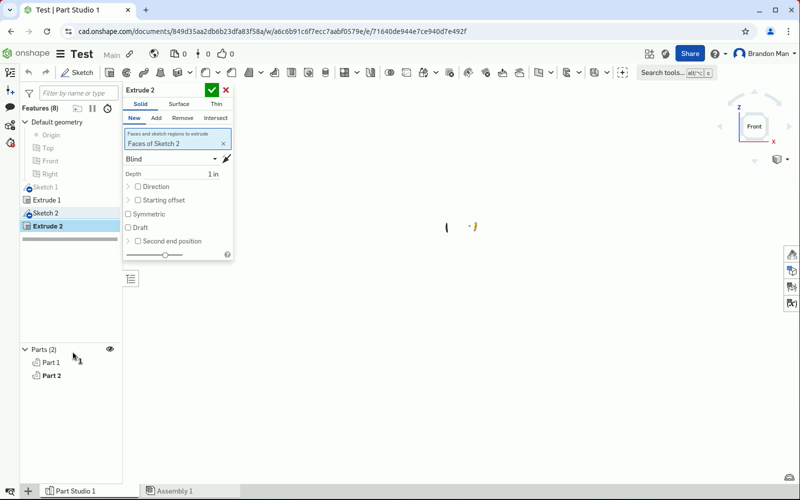
mouse_move(143, 106)
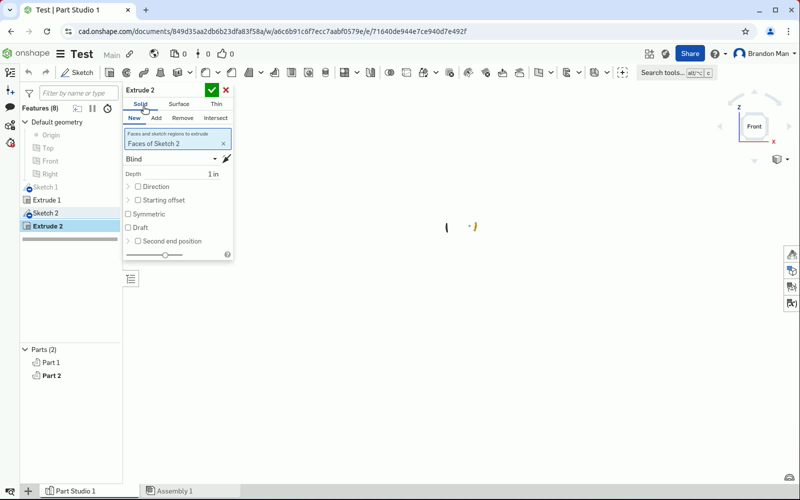
click(143, 106)
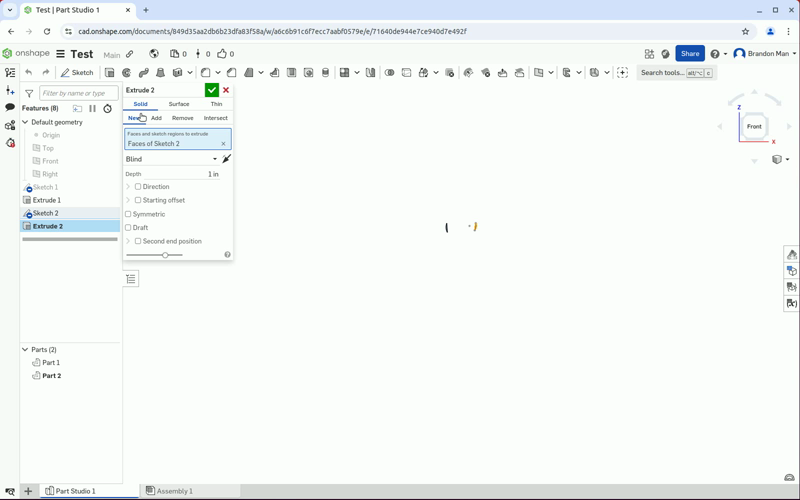
mouse_move(137, 120)
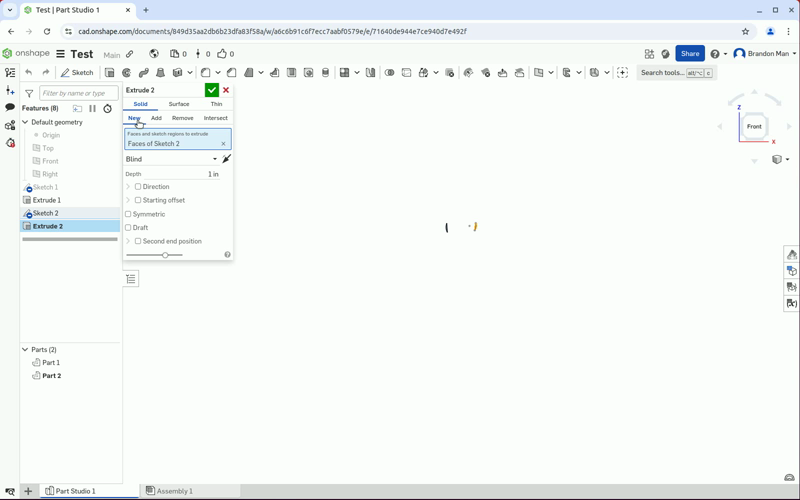
click(137, 120)
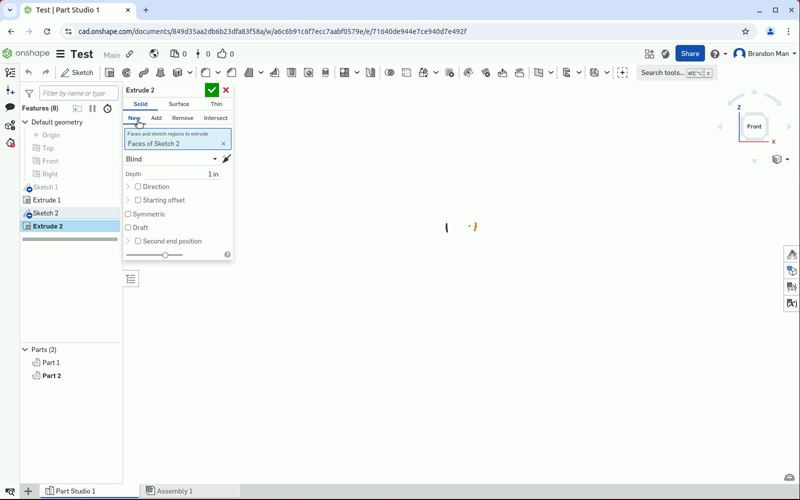
key(tab, 4)
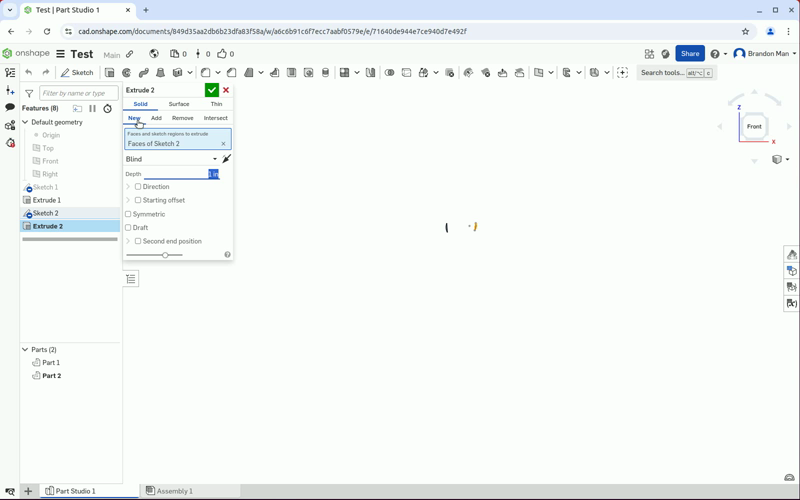
text(0.481)
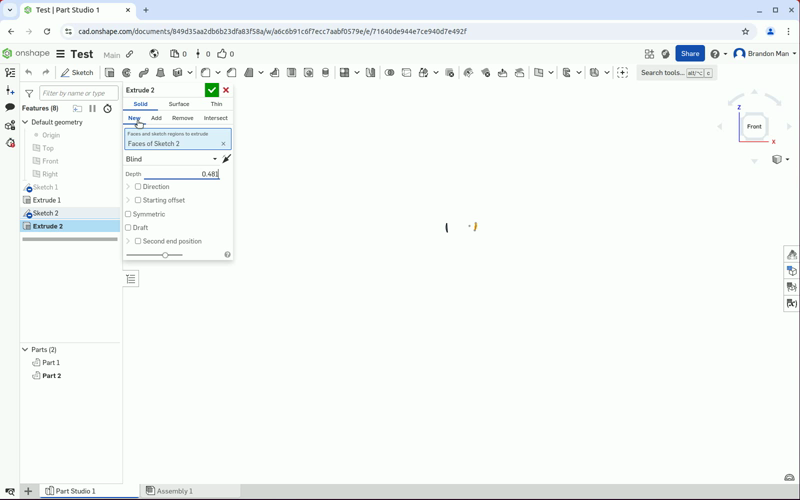
key(enter)
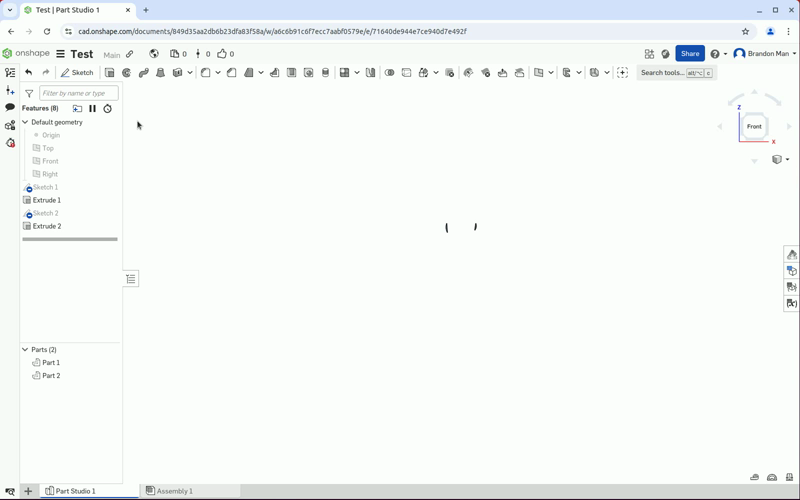
key(shift+h)
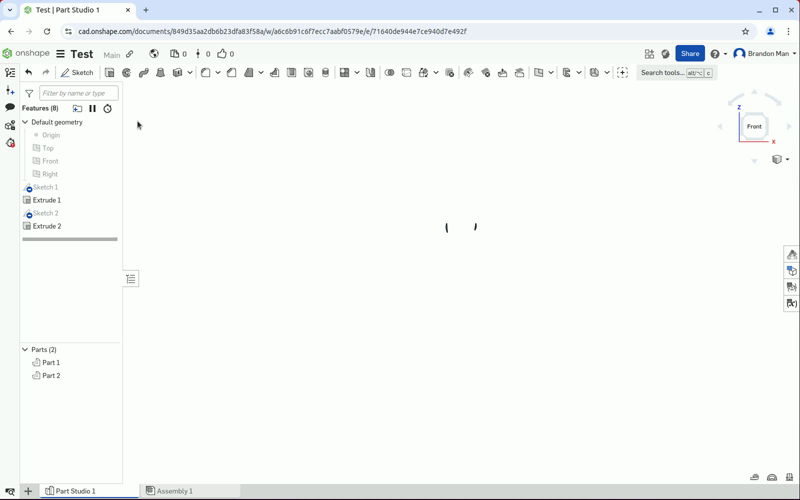
key(shift+h)
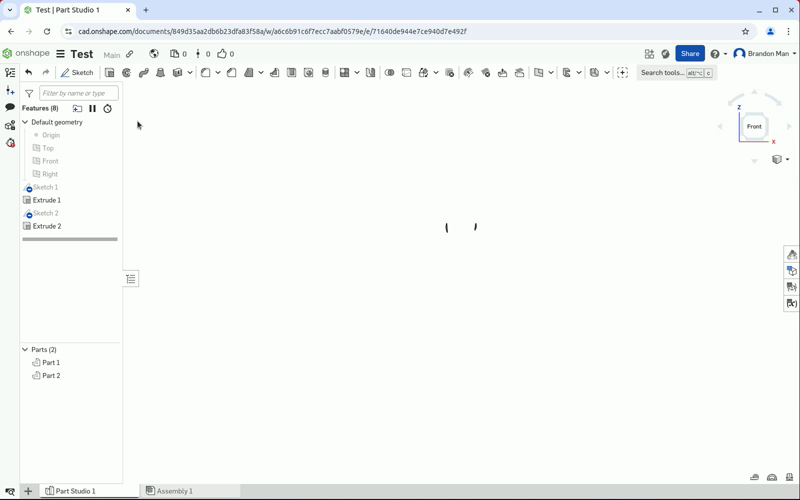
mouse_move(73, 189)
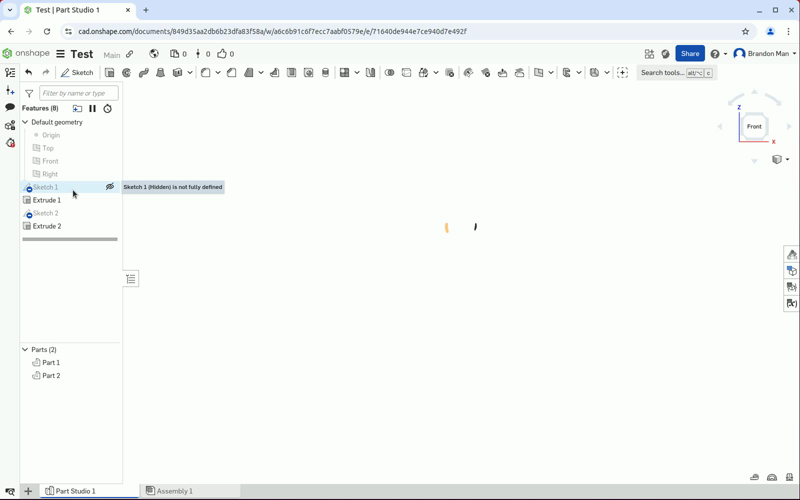
click(73, 189)
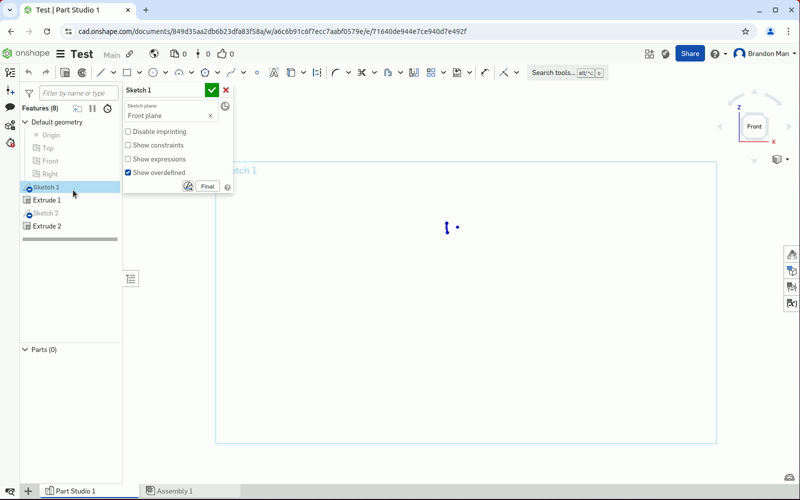
mouse_move(229, 92)
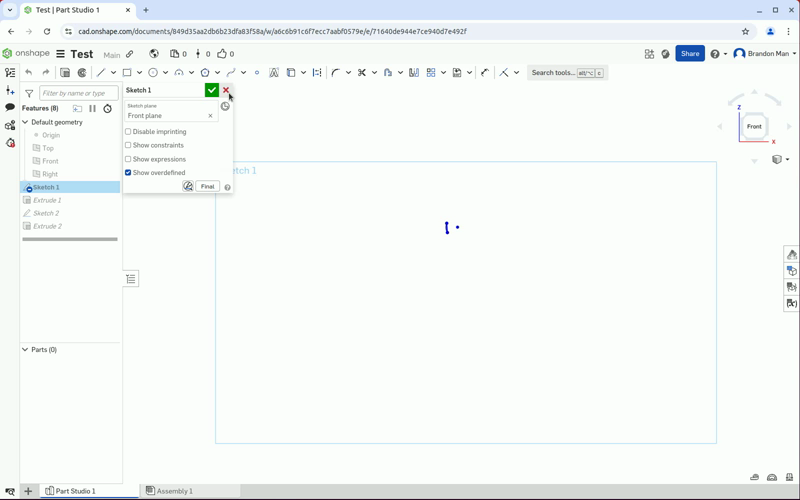
click(229, 92)
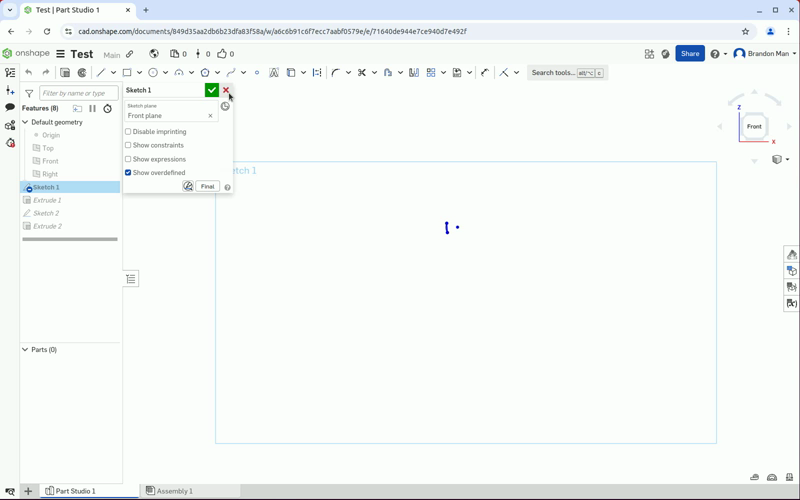
key(shift+s)
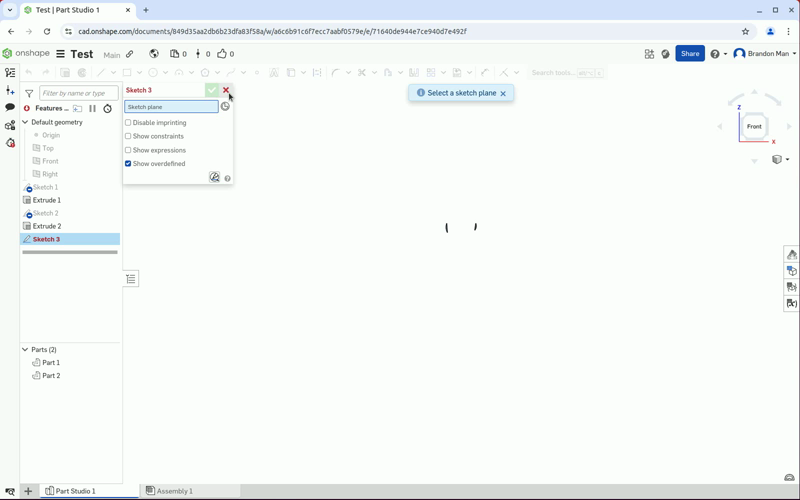
mouse_move(73, 163)
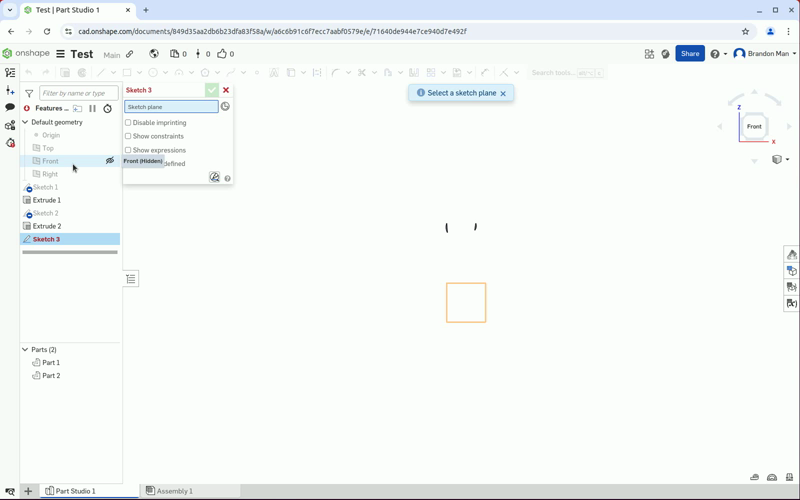
click(73, 163)
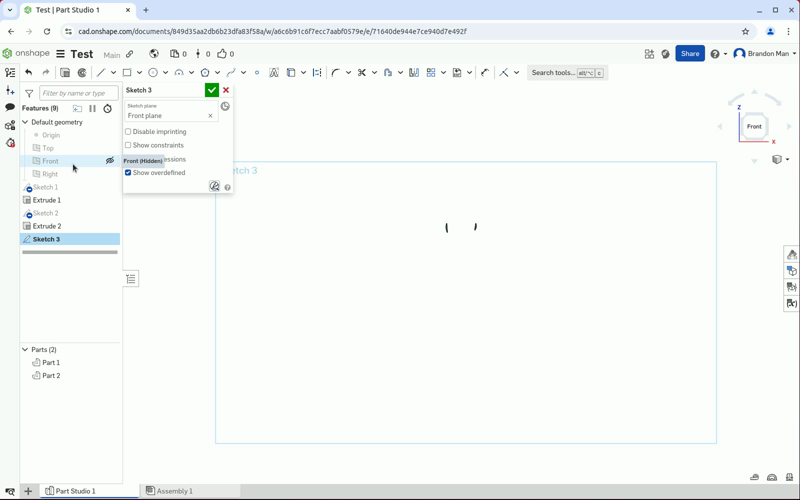
mouse_move(73, 352)
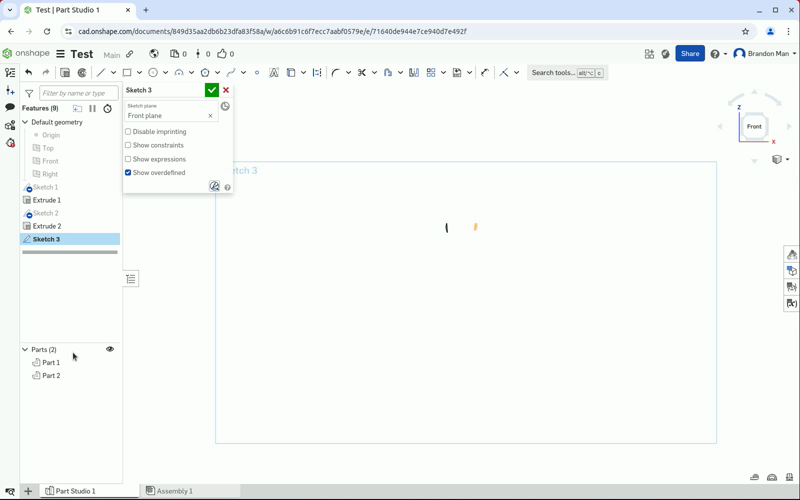
key(y)
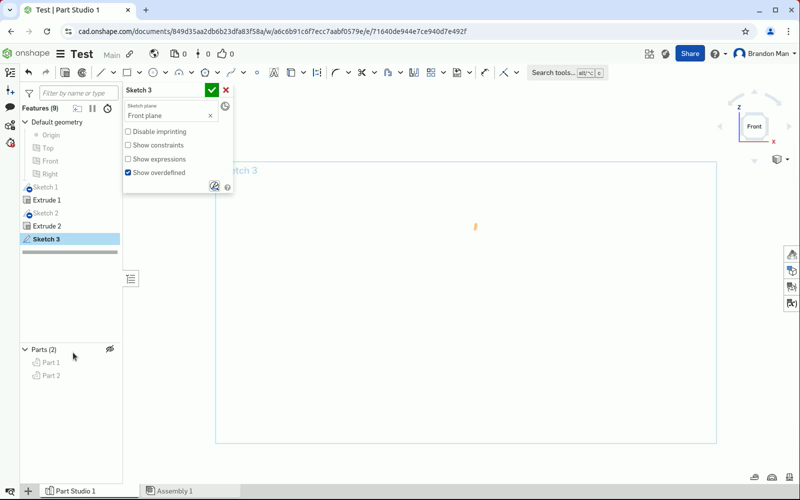
key(c)
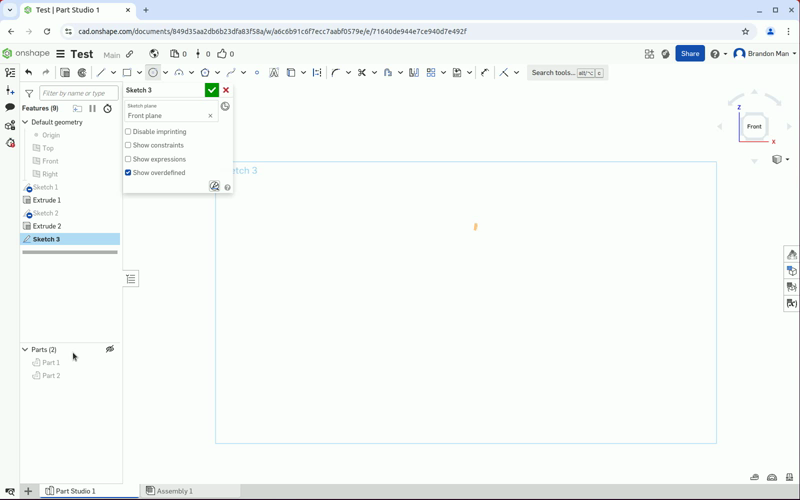
key_down(shift)
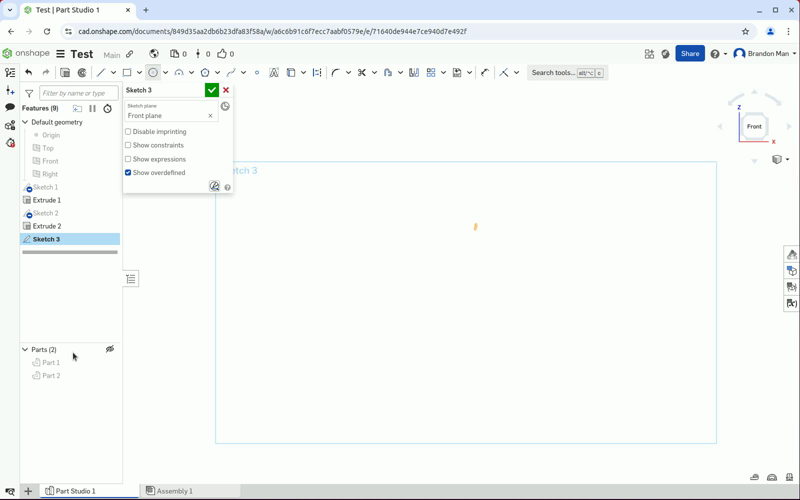
mouse_move(461, 178)
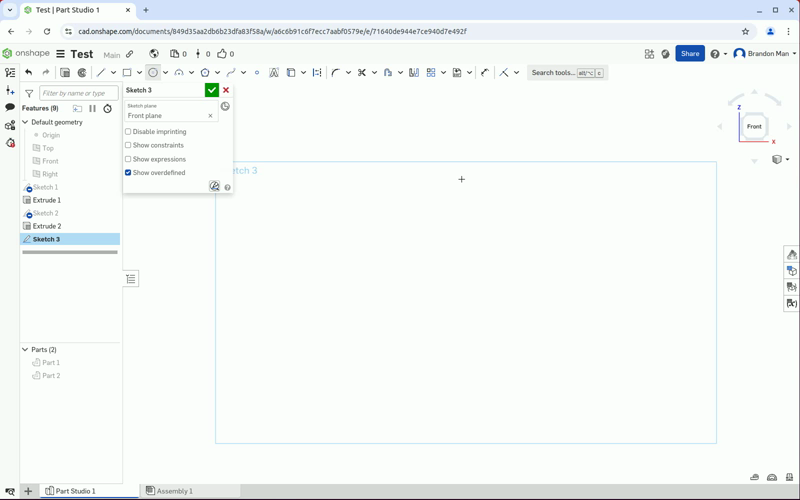
click(461, 178)
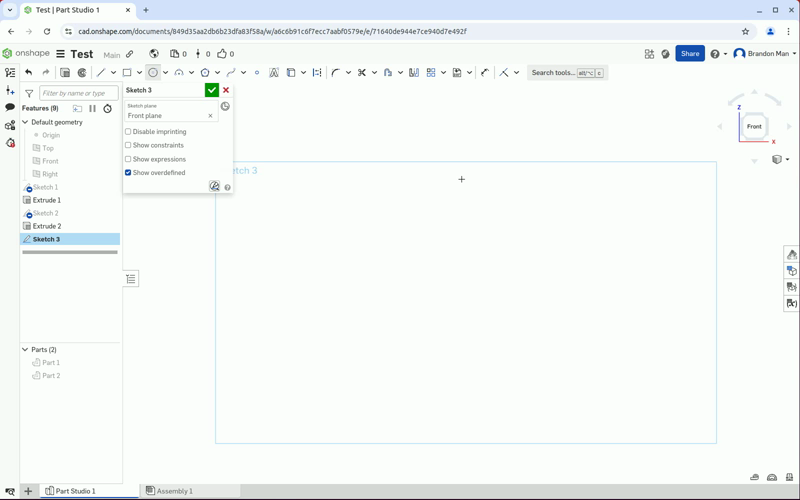
key_up(shift)
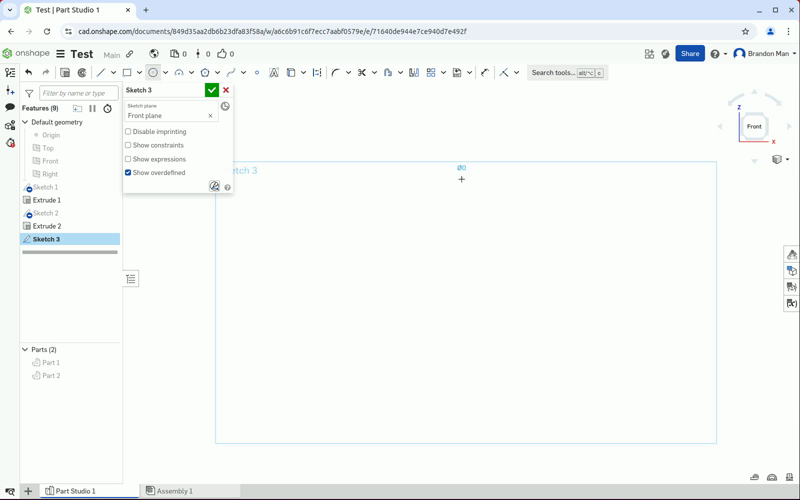
mouse_move(471, 178)
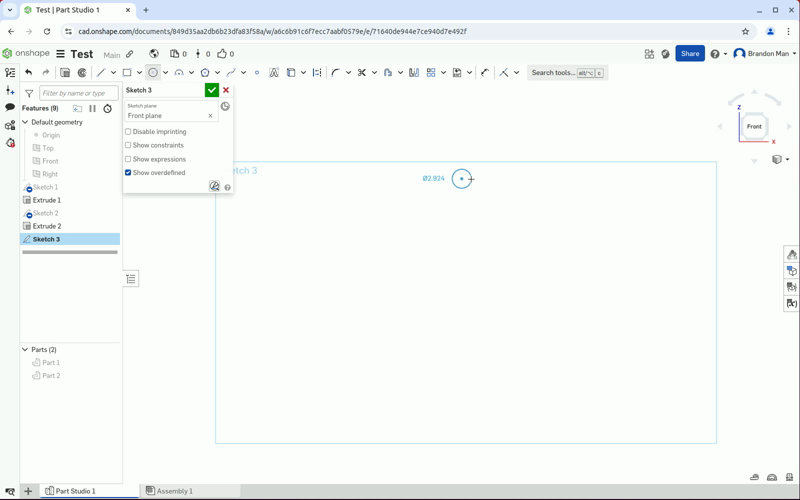
click(471, 178)
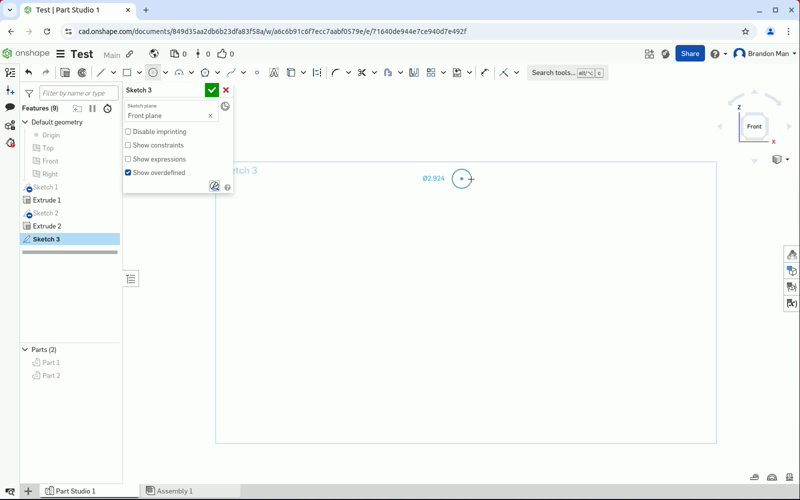
key(esc)
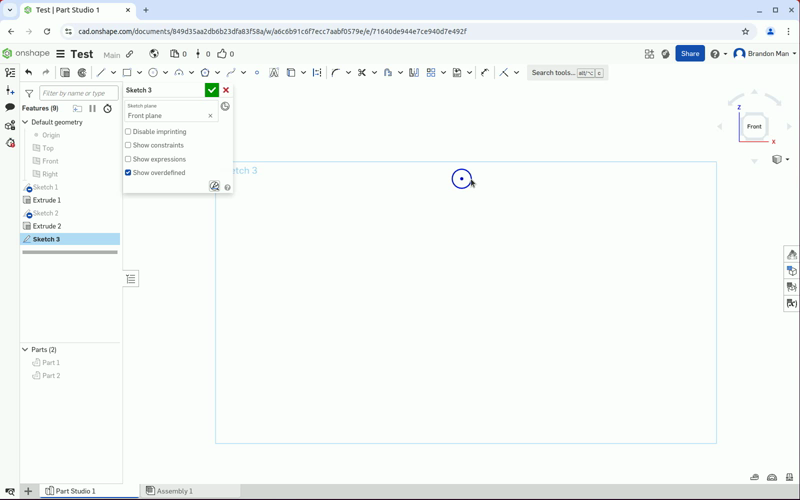
key(c)
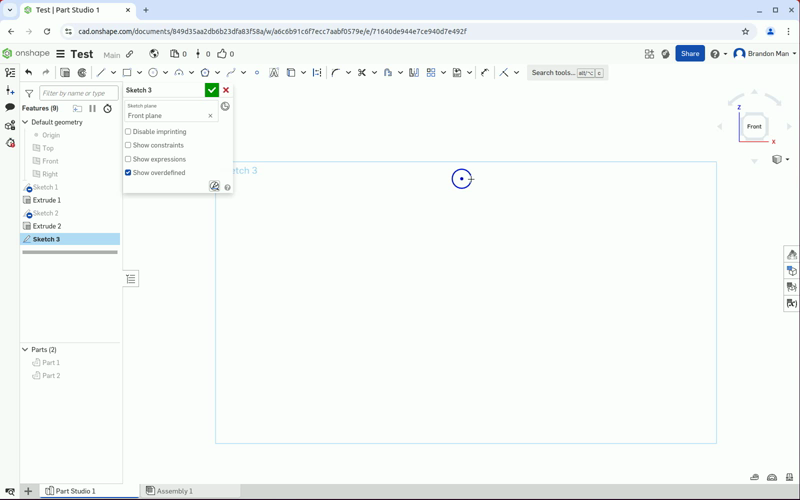
key_down(shift)
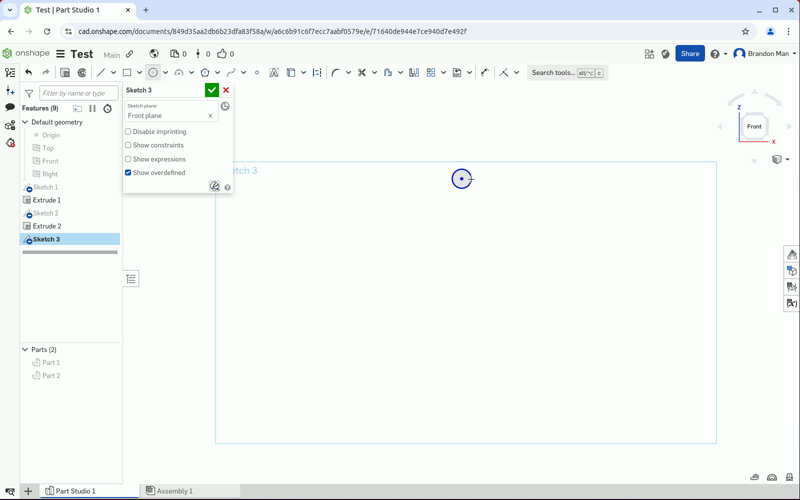
mouse_move(461, 178)
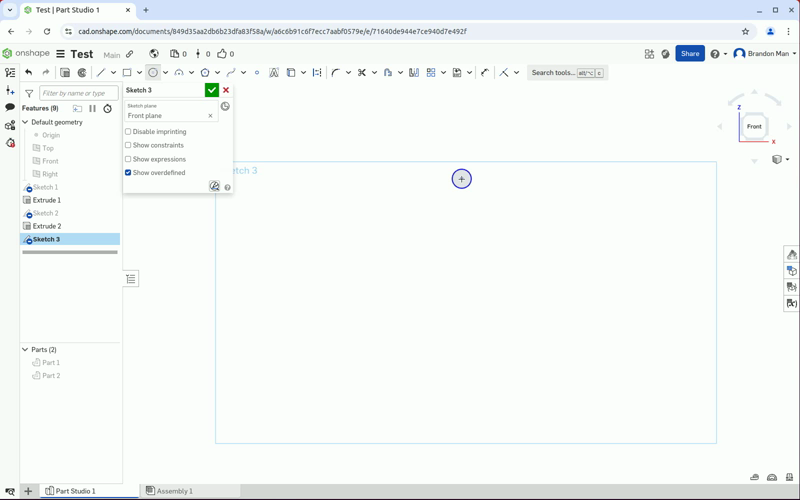
click(461, 178)
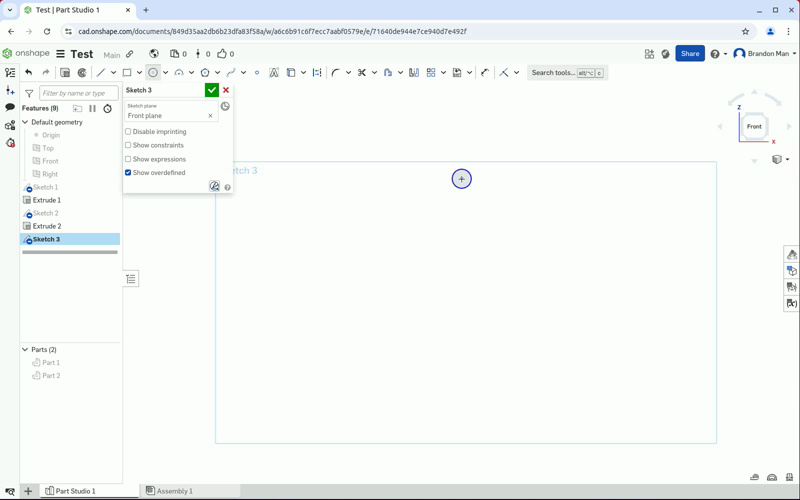
key_up(shift)
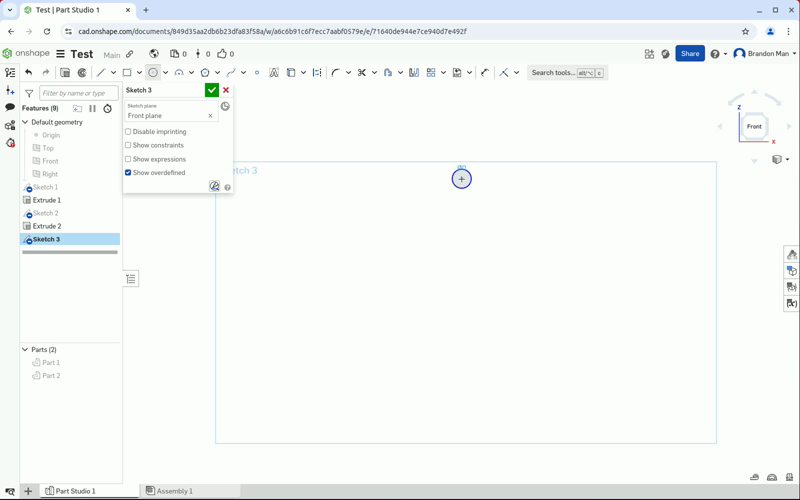
mouse_move(464, 178)
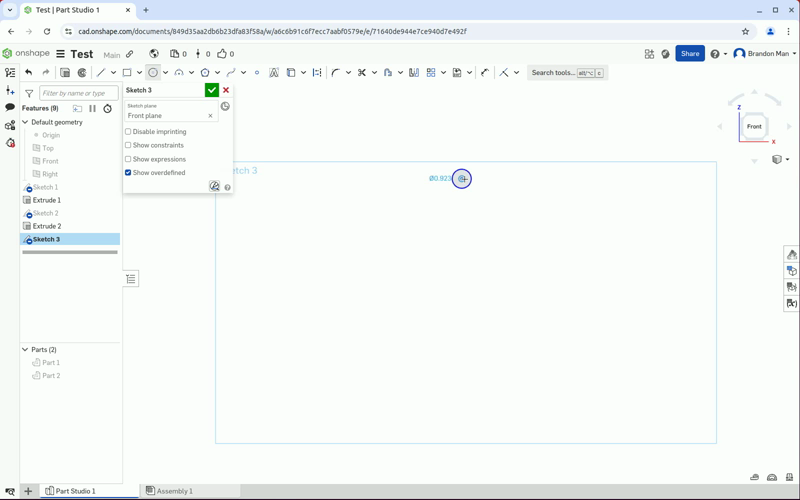
scroll(6)
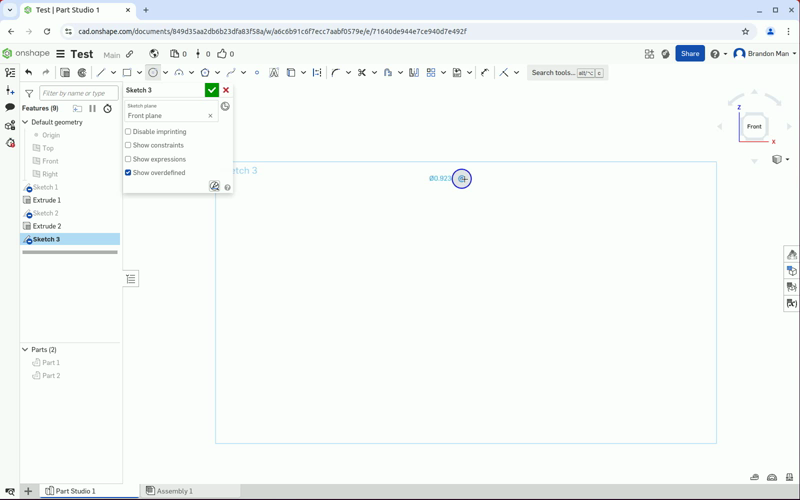
scroll(6)
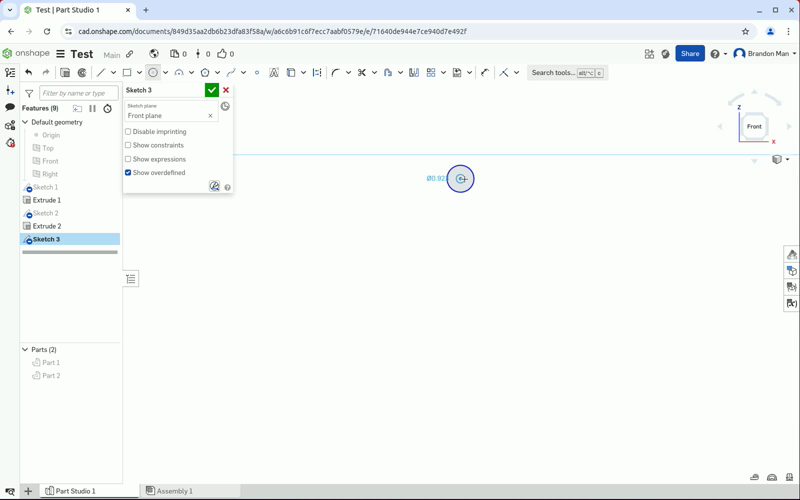
scroll(6)
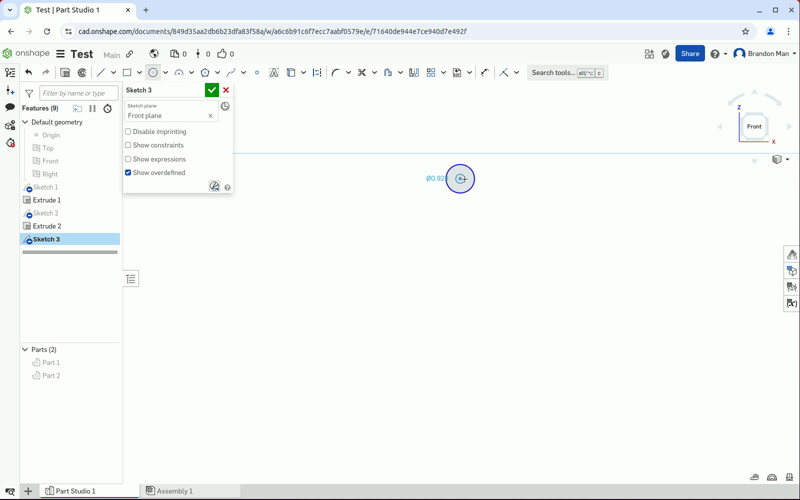
scroll(6)
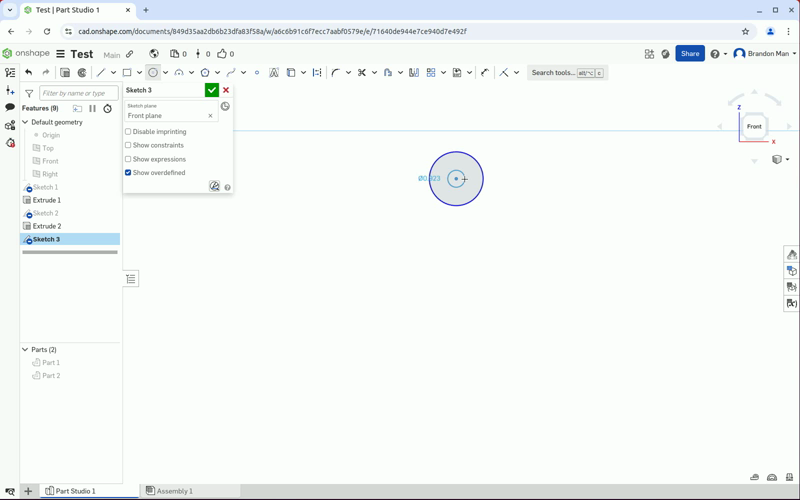
scroll(6)
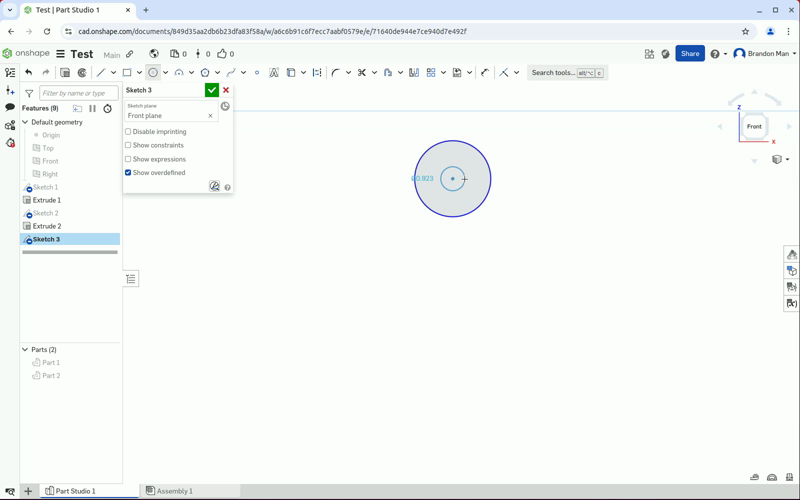
scroll(6)
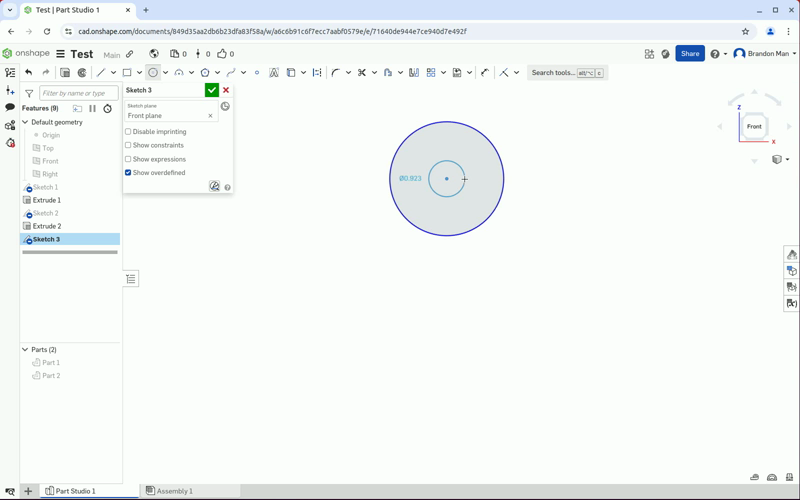
scroll(6)
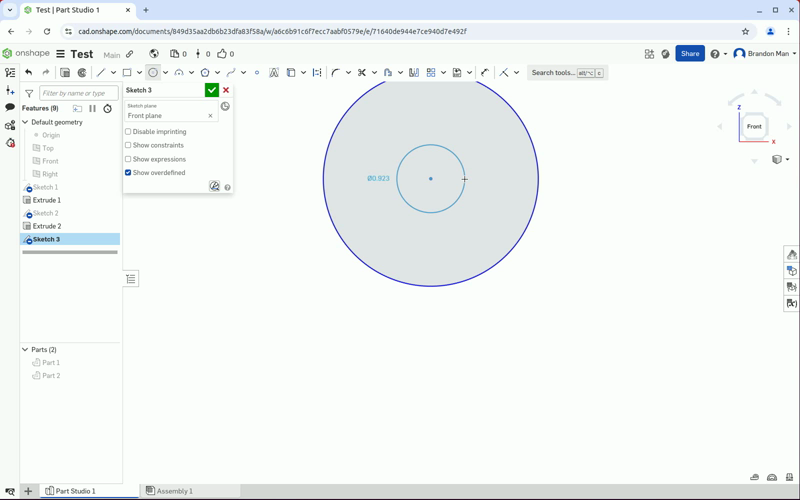
click(464, 178)
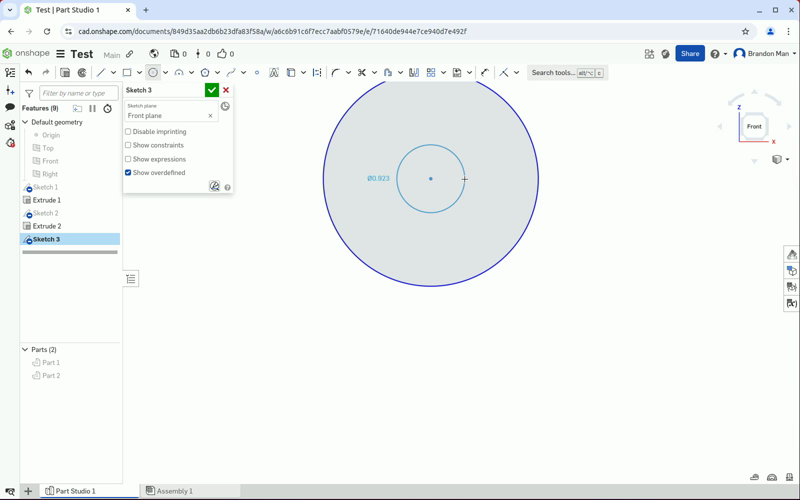
scroll(-6)
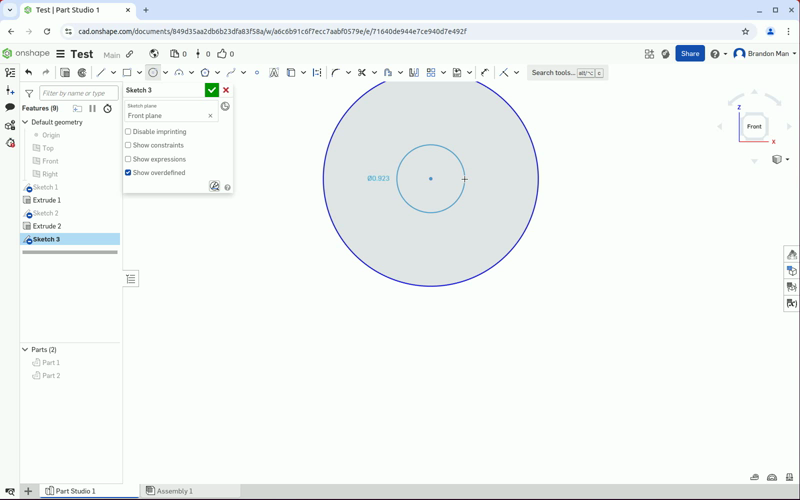
scroll(-6)
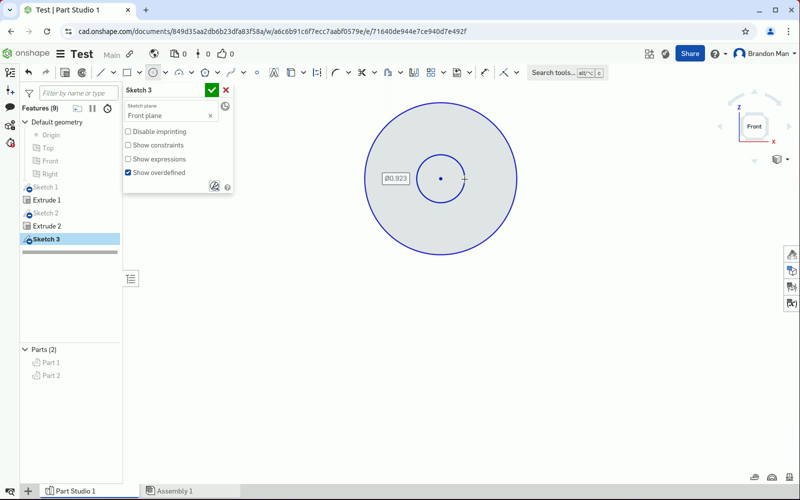
scroll(-6)
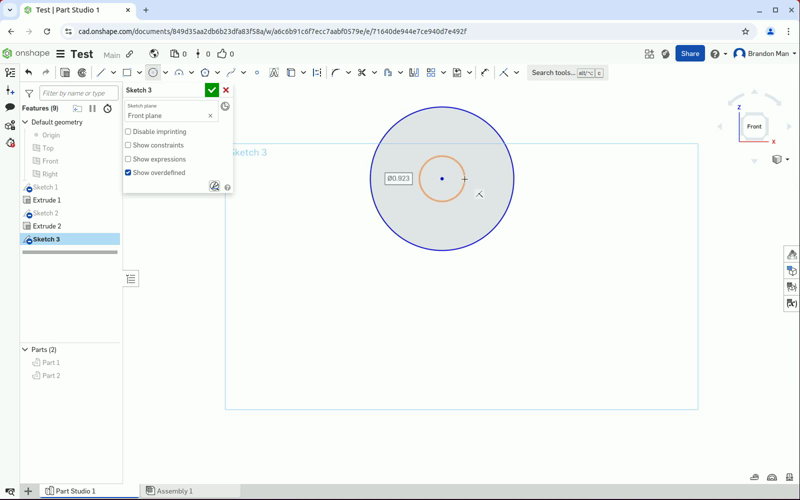
scroll(-6)
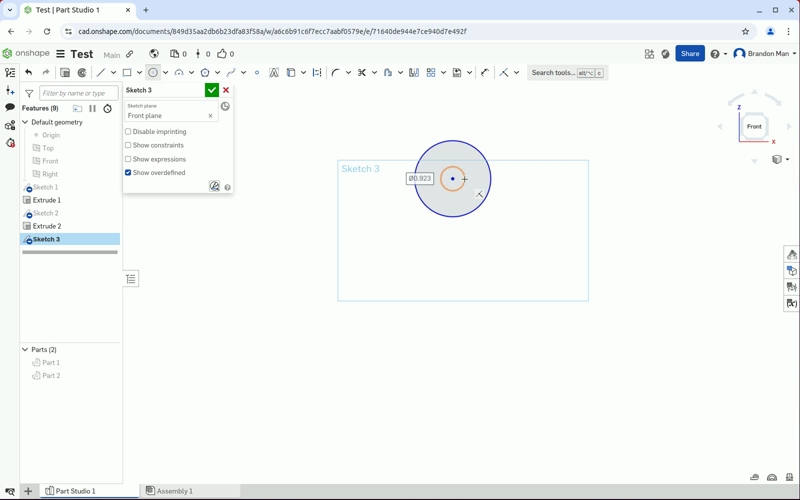
scroll(-6)
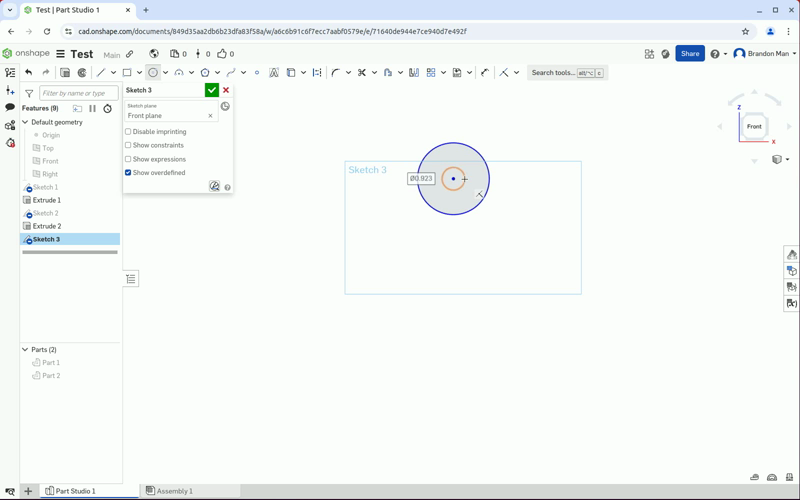
scroll(-6)
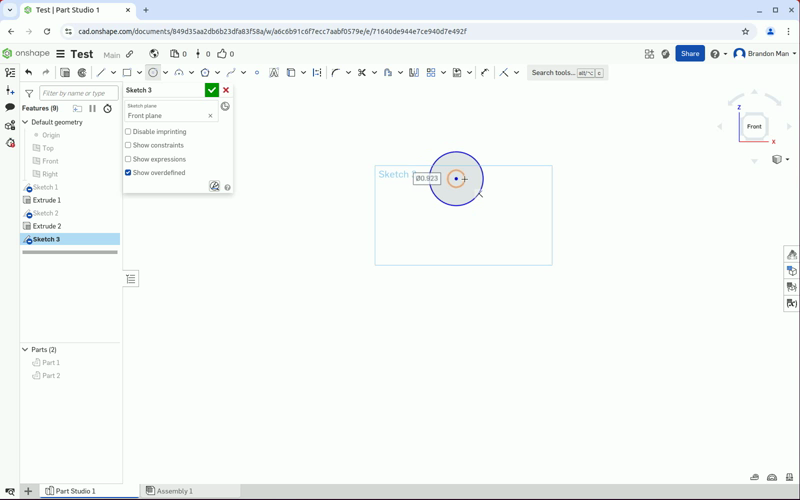
scroll(-6)
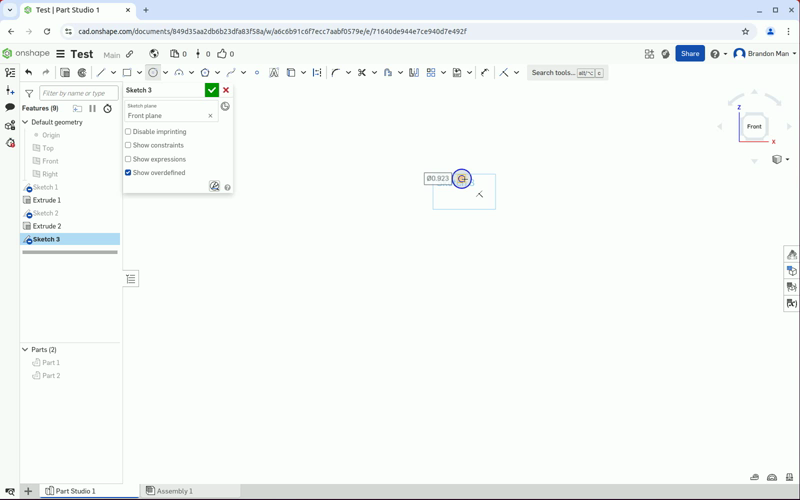
key(esc)
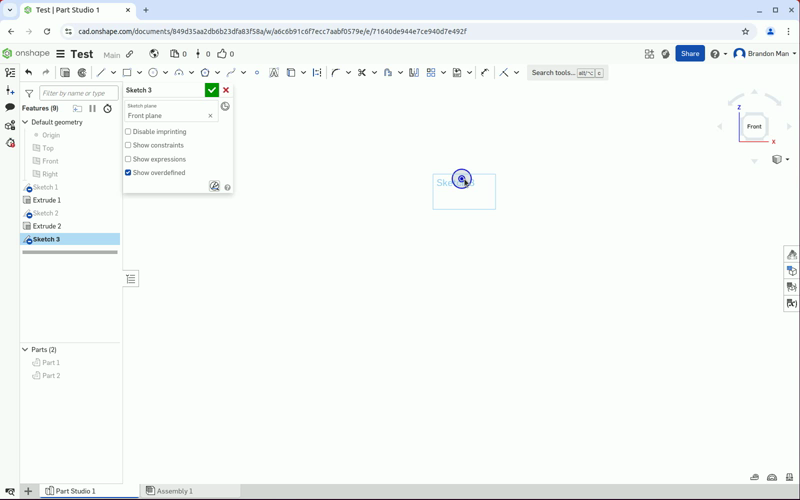
mouse_move(458, 182)
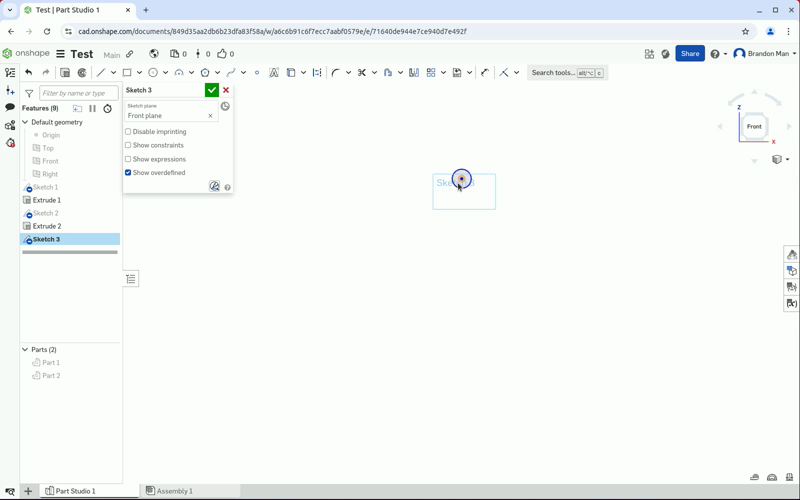
scroll(6)
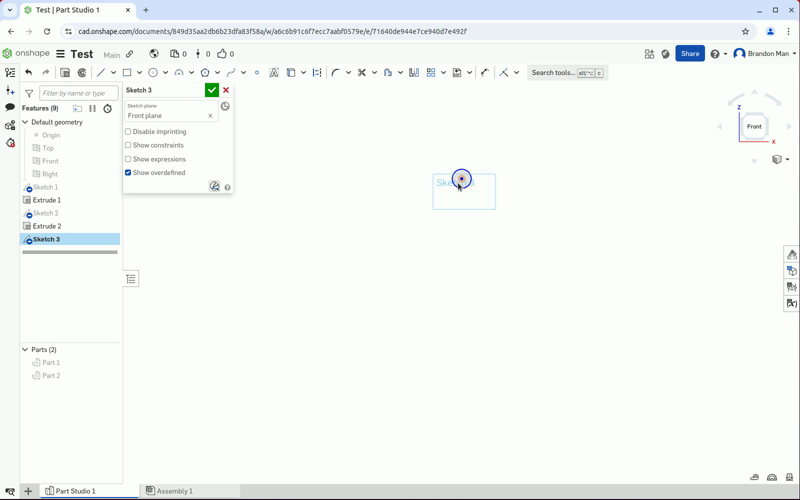
scroll(6)
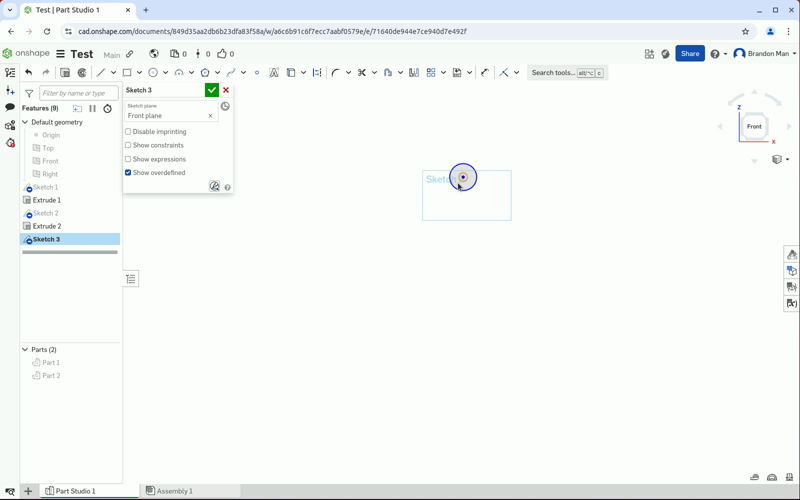
scroll(6)
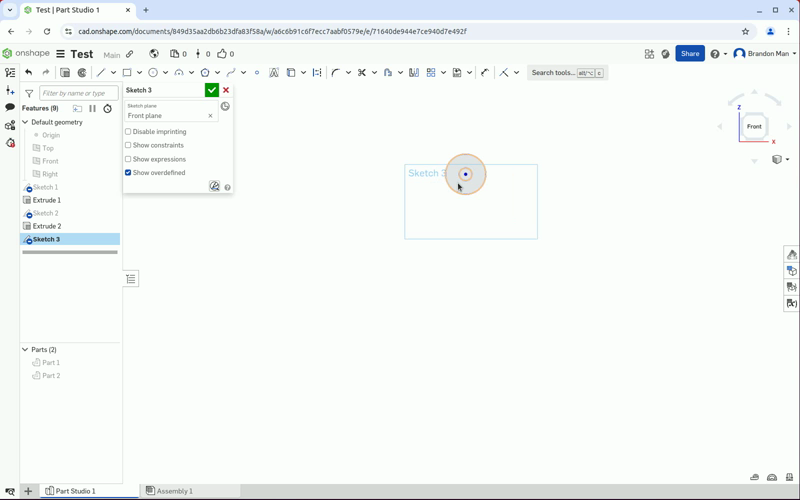
scroll(6)
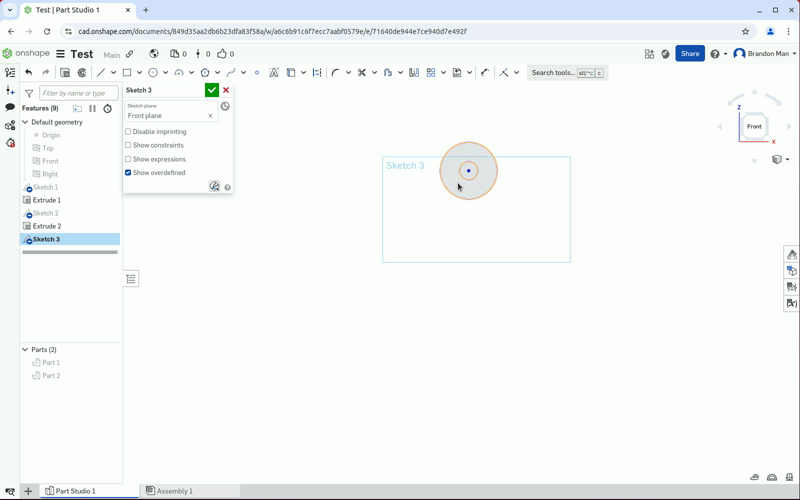
scroll(6)
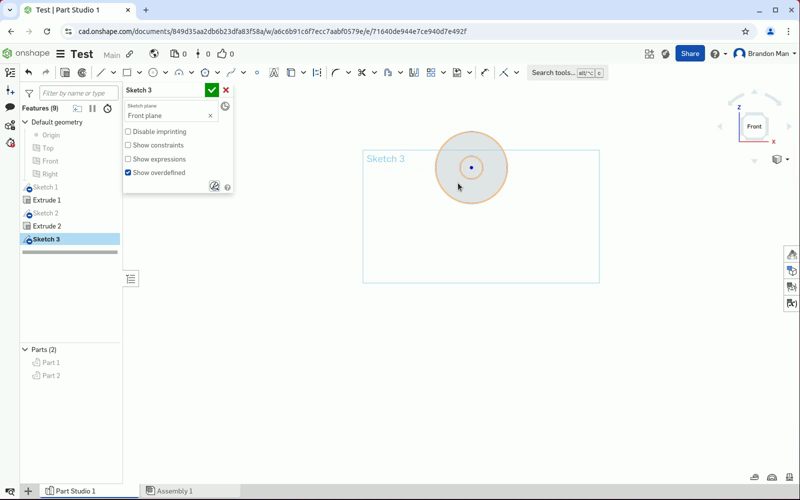
scroll(6)
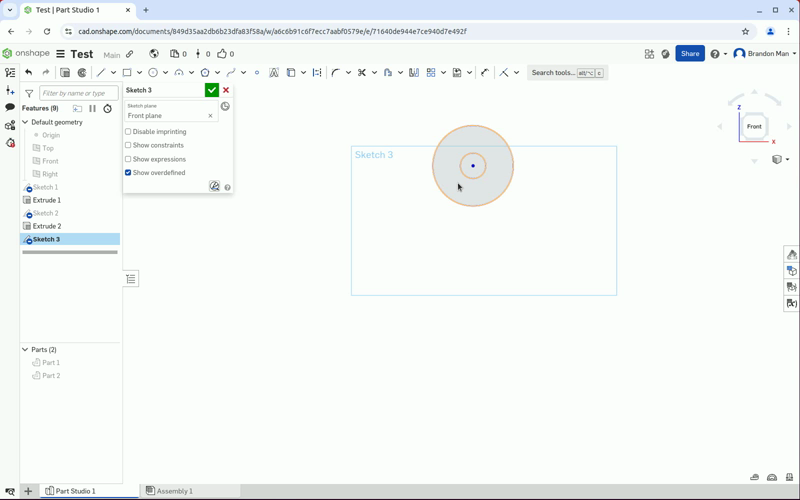
scroll(6)
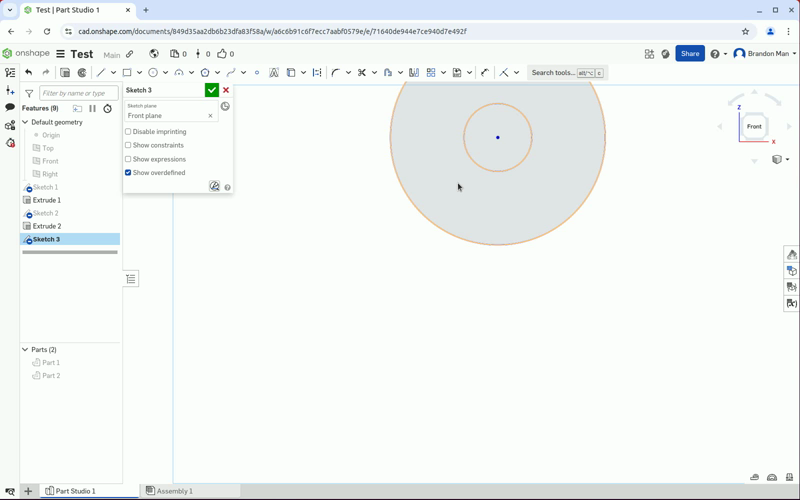
click(458, 182)
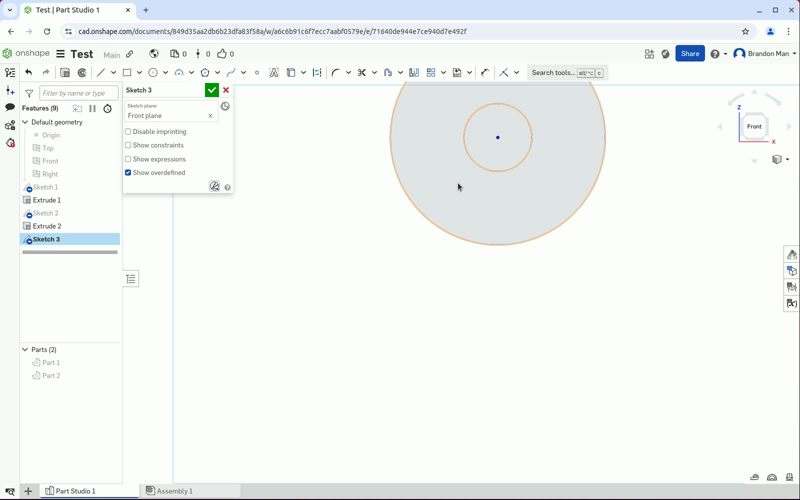
scroll(-6)
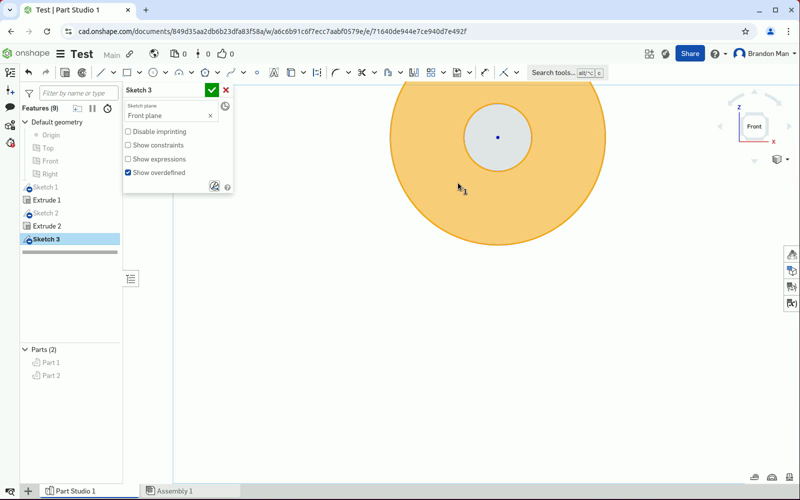
scroll(-6)
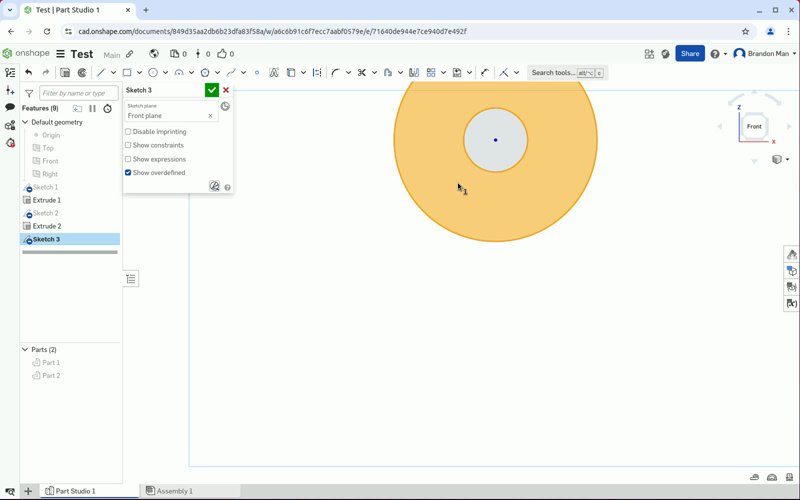
scroll(-6)
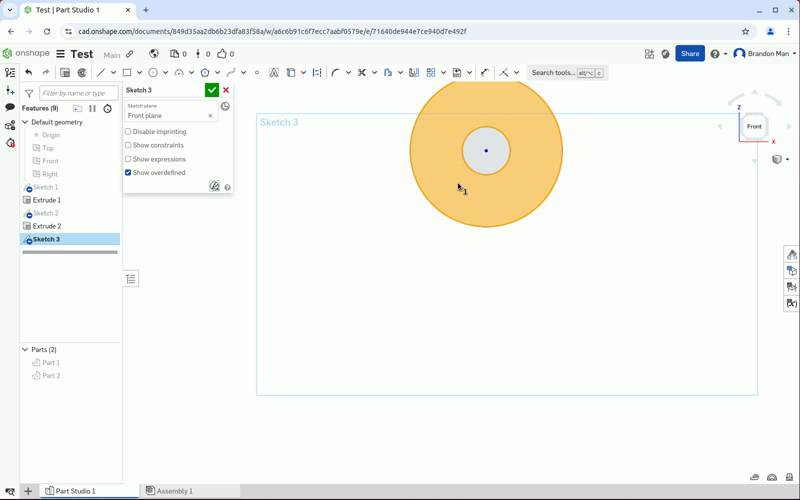
scroll(-6)
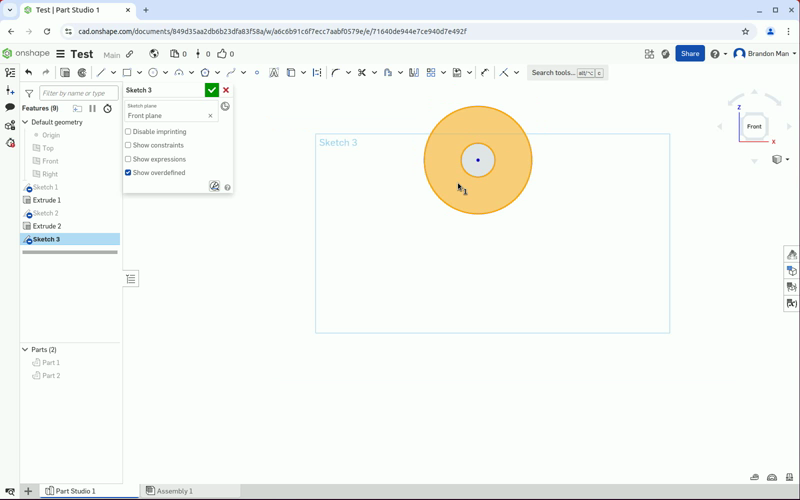
scroll(-6)
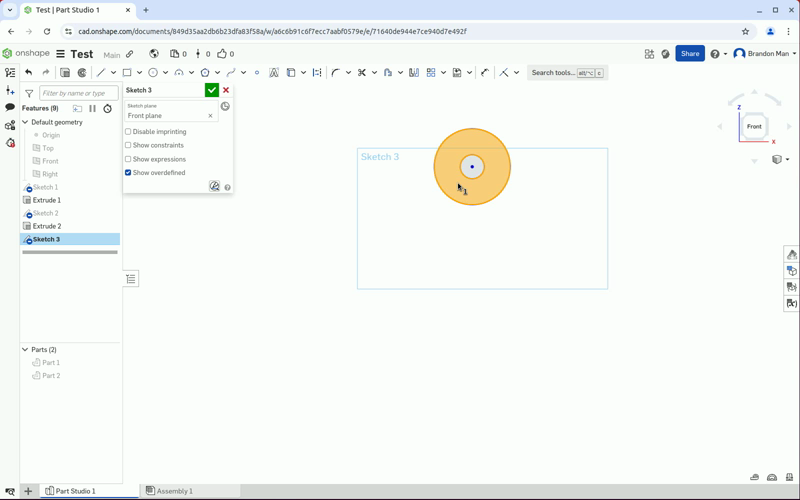
scroll(-6)
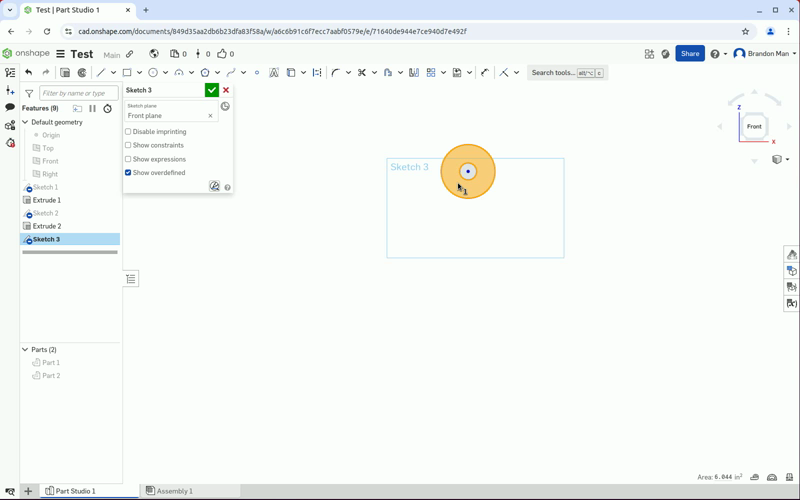
scroll(-6)
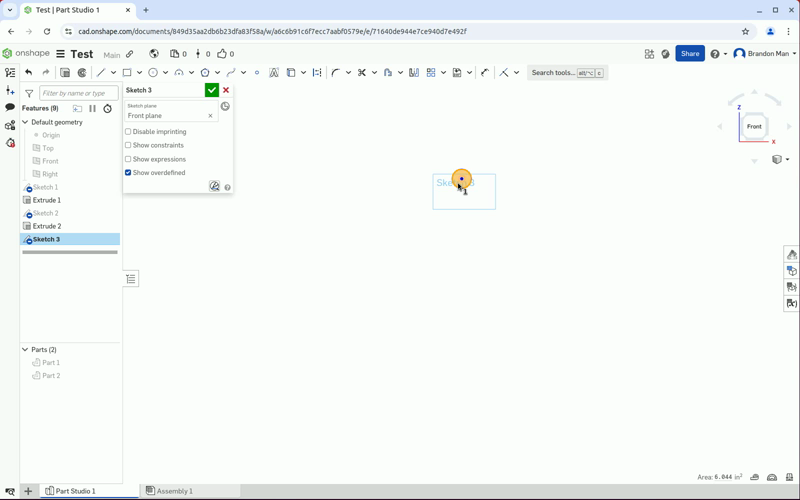
mouse_move(73, 352)
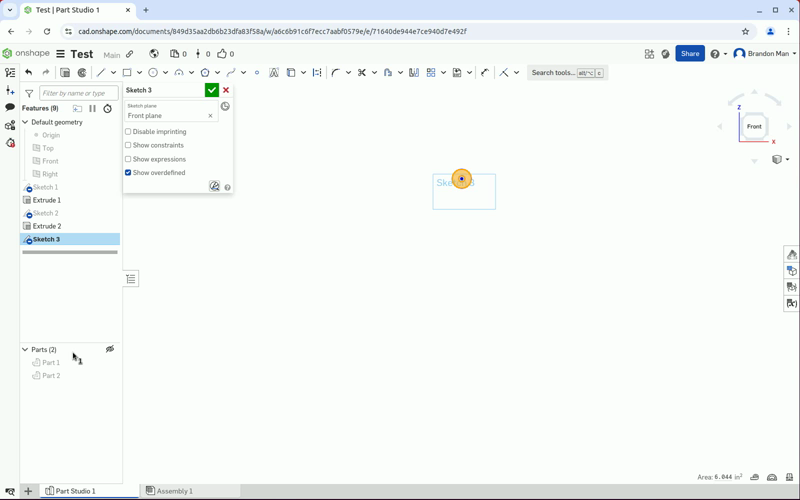
key(shift+y)
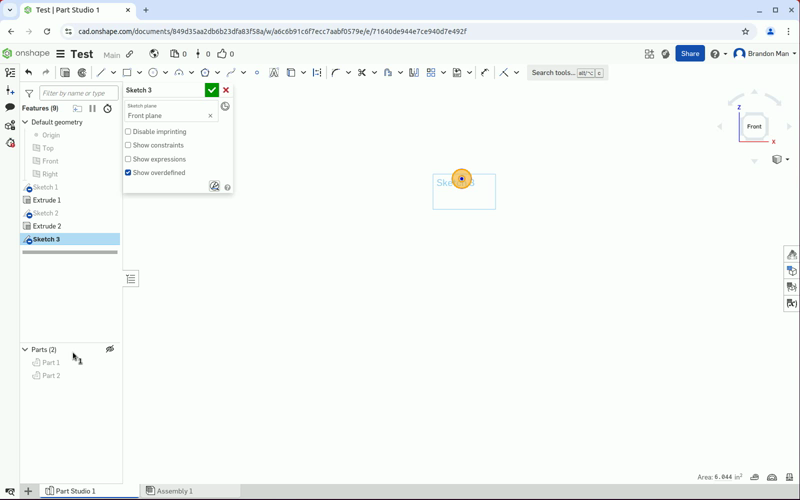
key(shift+e)
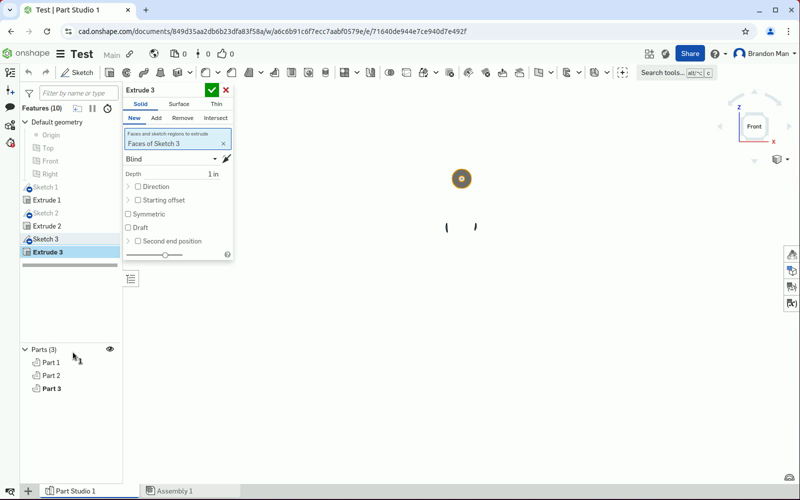
mouse_move(143, 106)
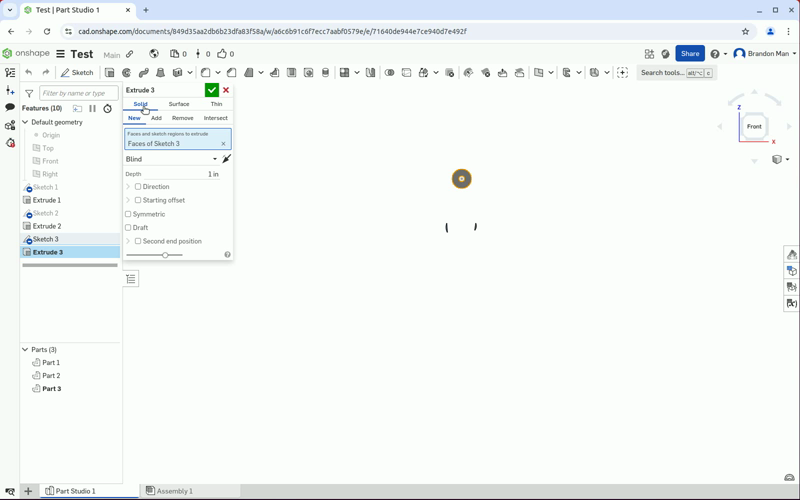
click(143, 106)
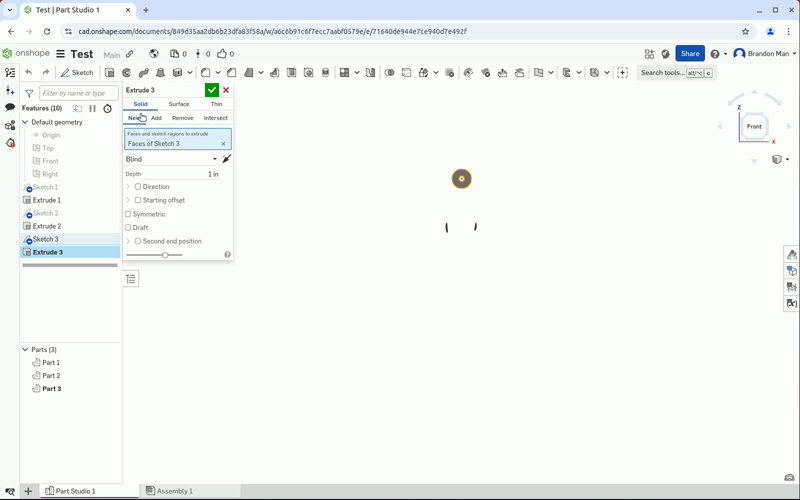
mouse_move(137, 120)
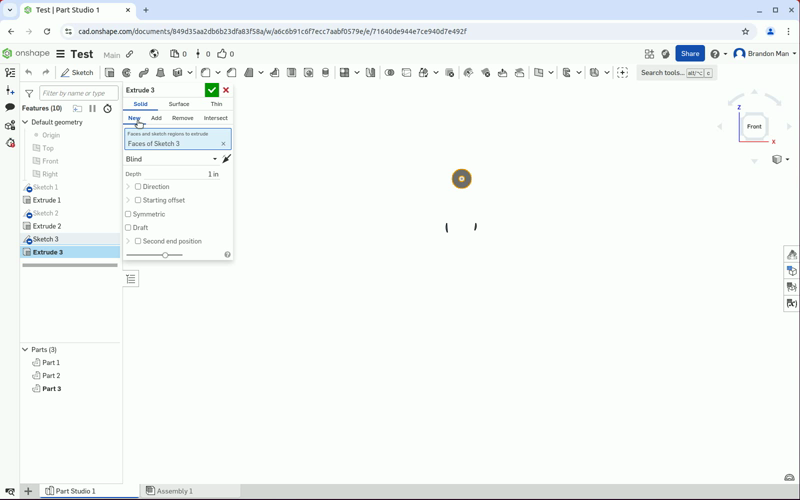
click(137, 120)
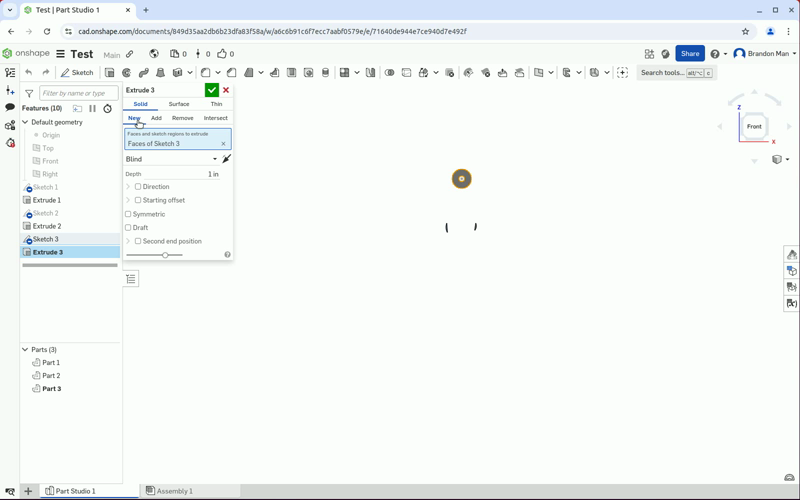
key(tab, 4)
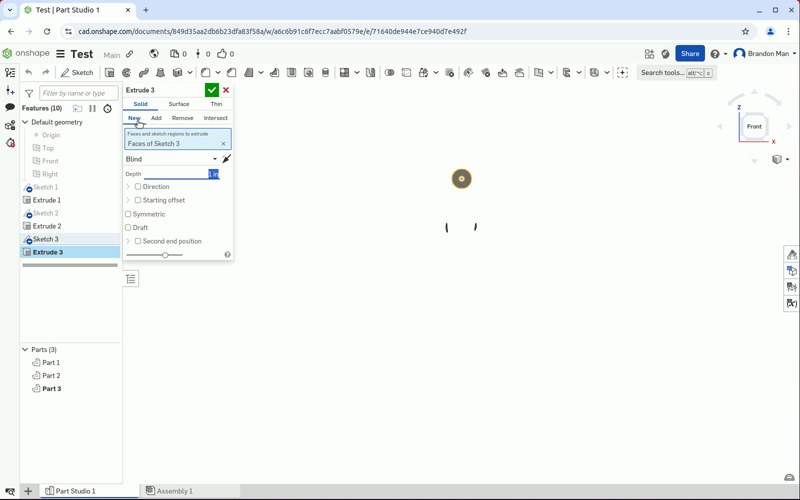
text(0.481)
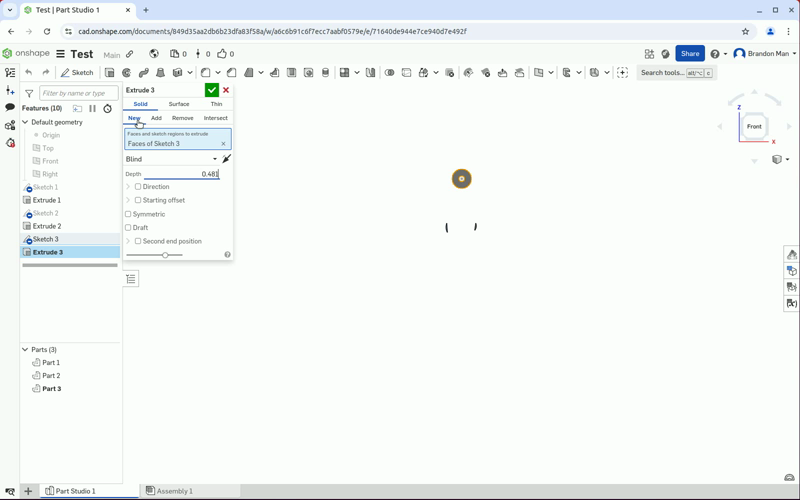
key(enter)
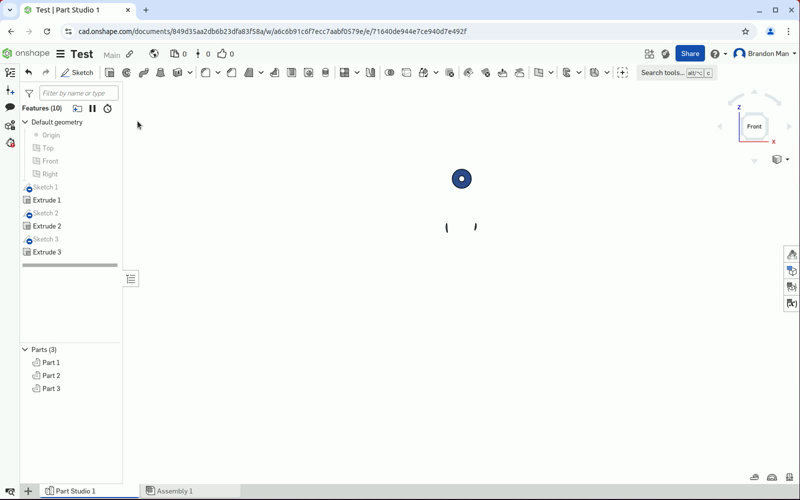
key(shift+h)
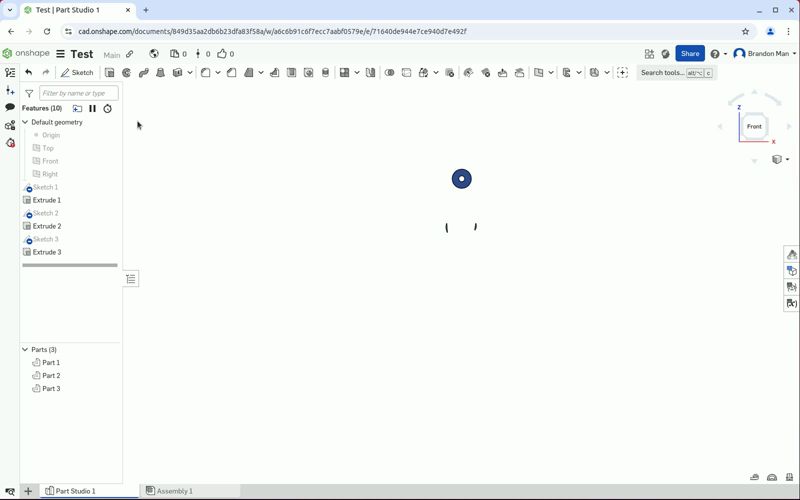
key(shift+h)
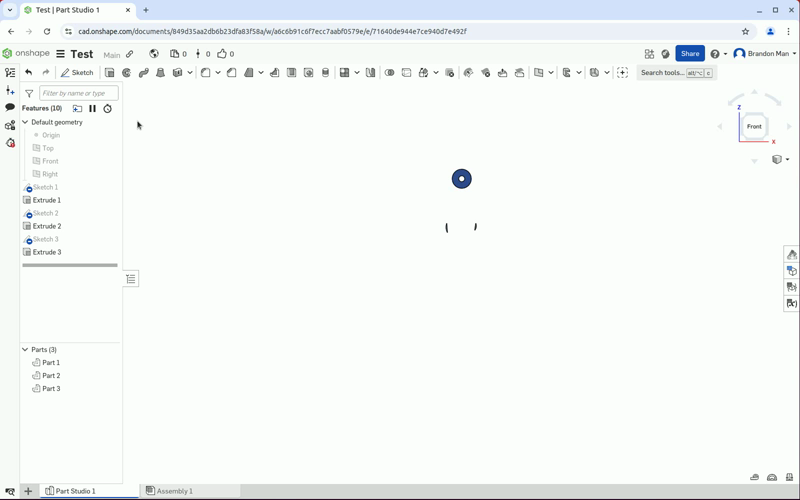
mouse_move(73, 189)
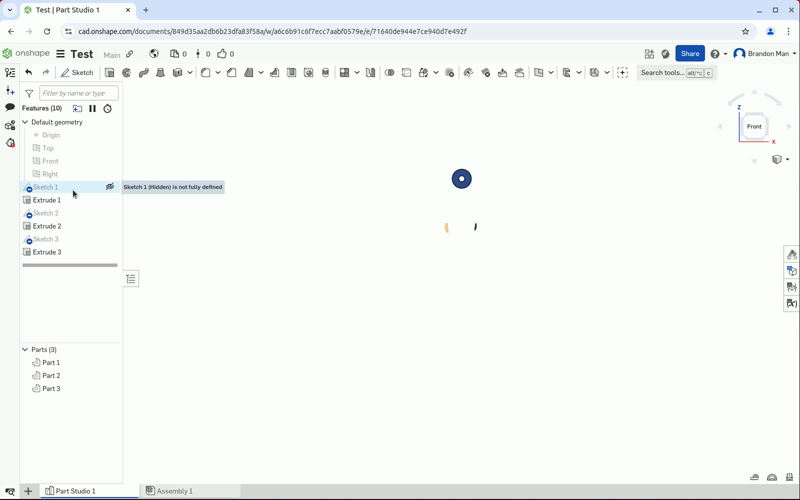
click(73, 189)
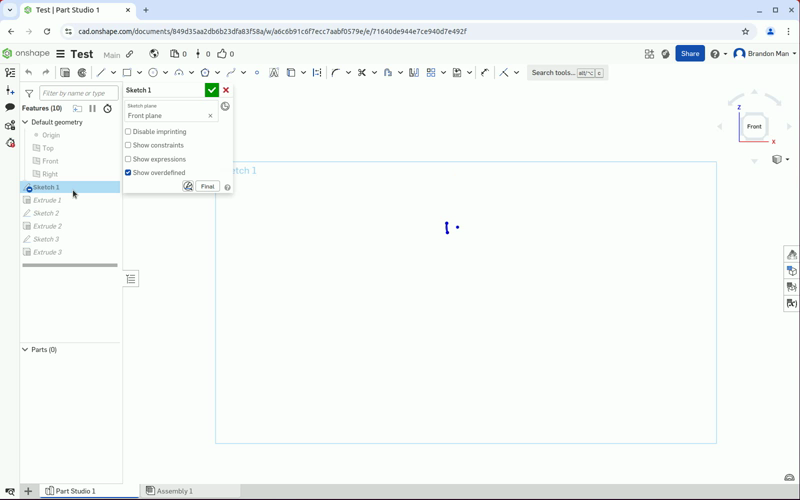
mouse_move(229, 92)
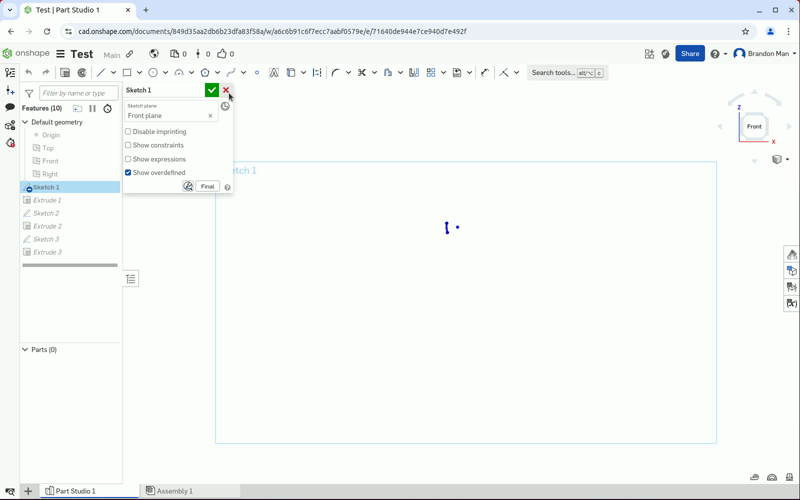
click(229, 92)
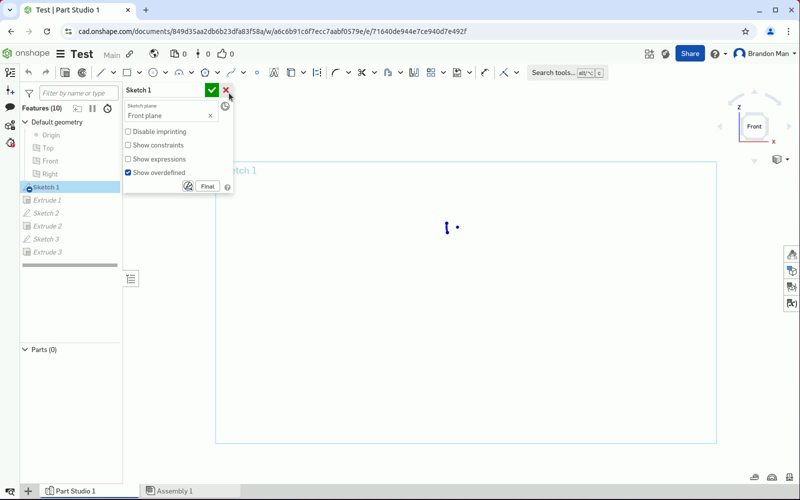
key(shift+s)
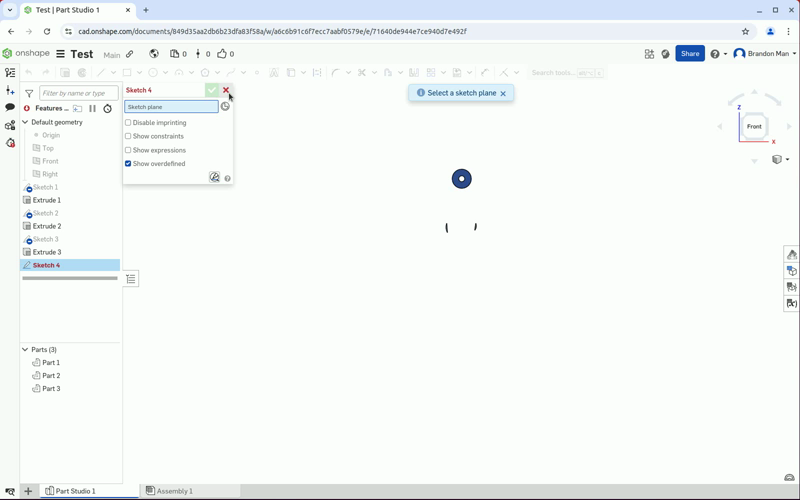
mouse_move(73, 163)
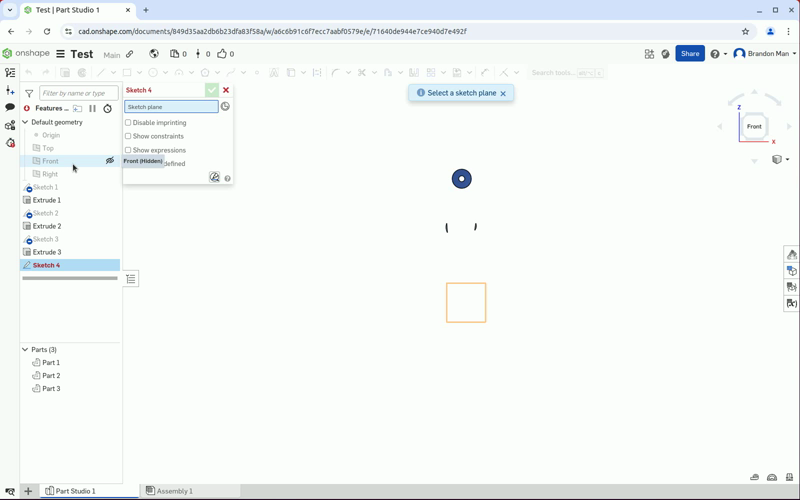
click(73, 163)
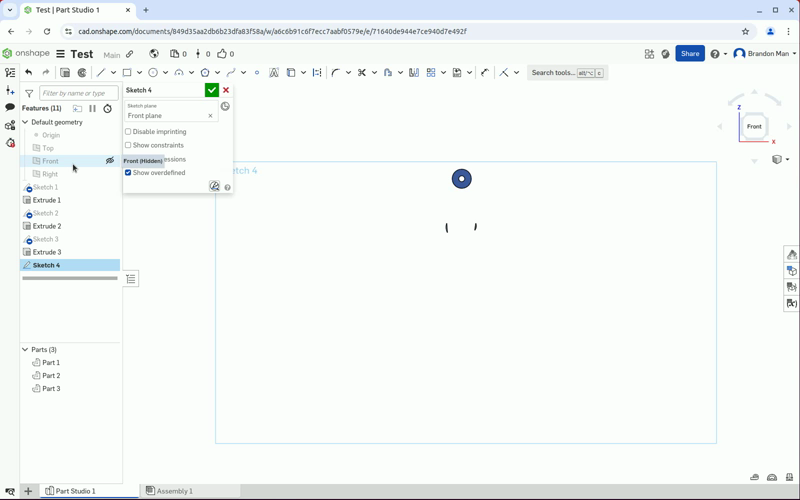
mouse_move(73, 352)
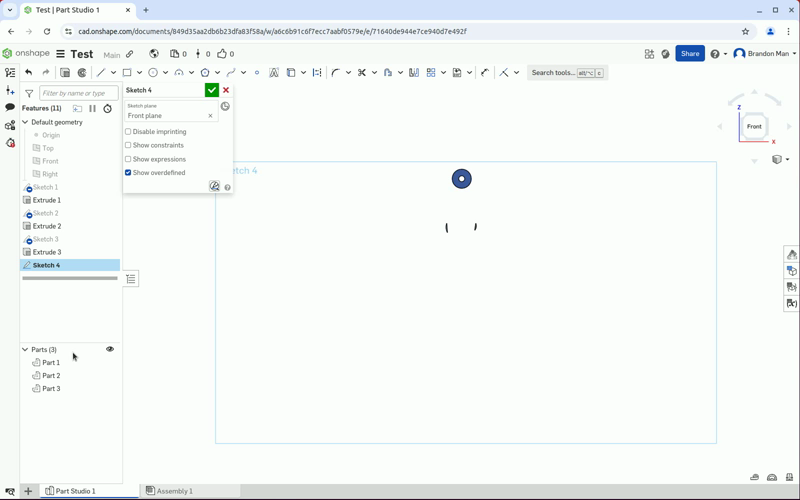
key(y)
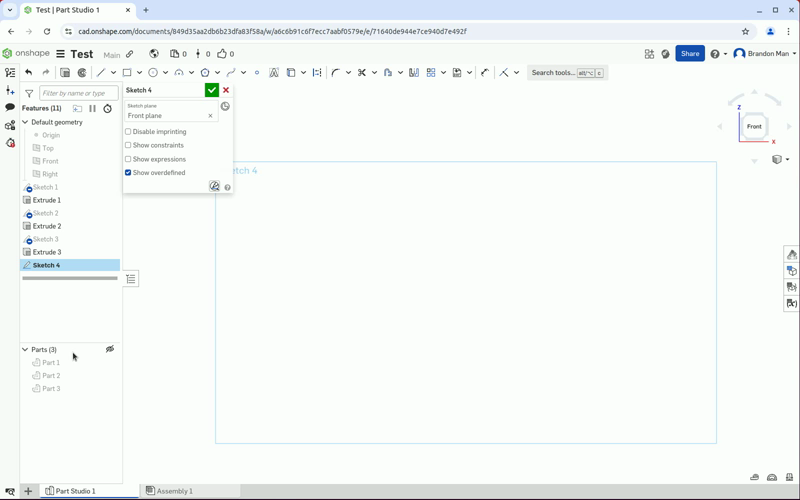
key(c)
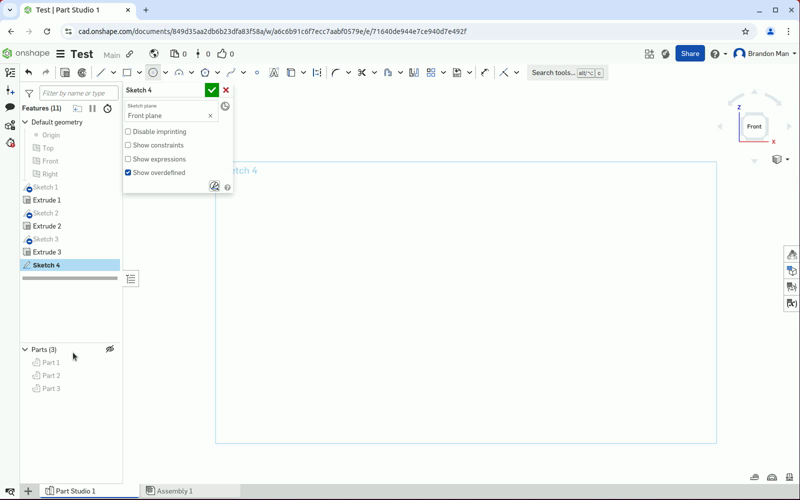
key_down(shift)
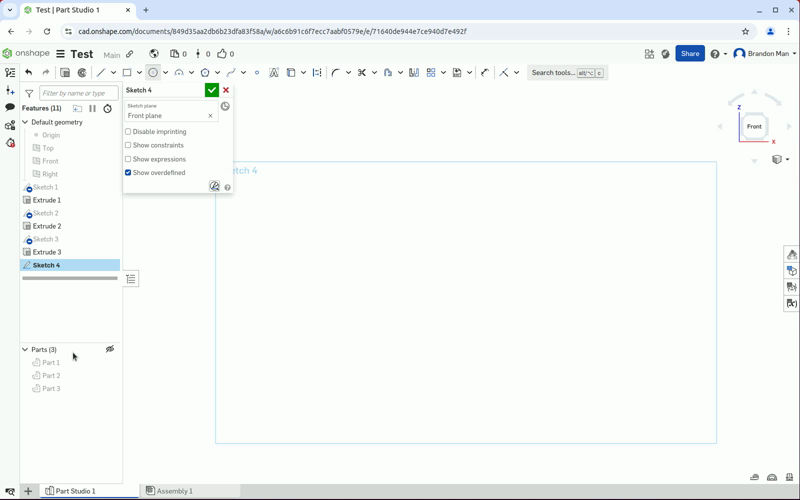
mouse_move(461, 282)
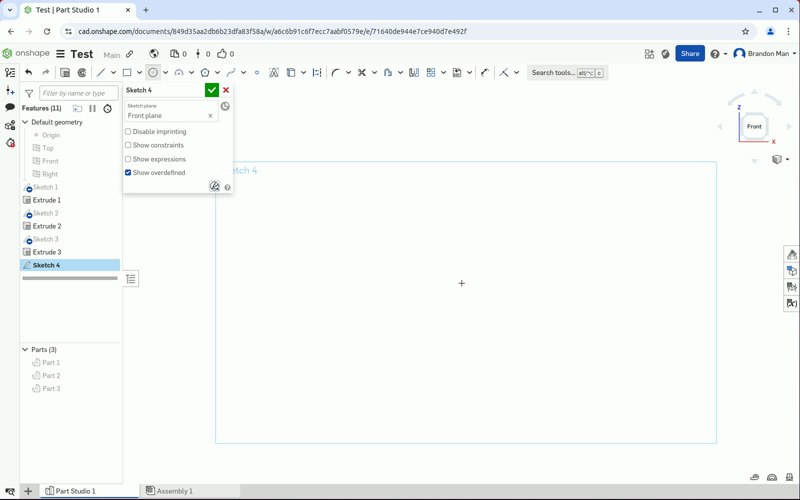
click(461, 282)
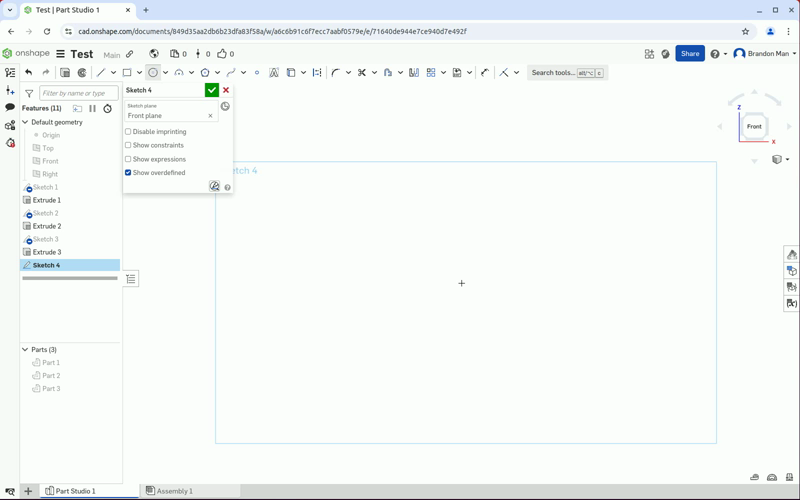
key_up(shift)
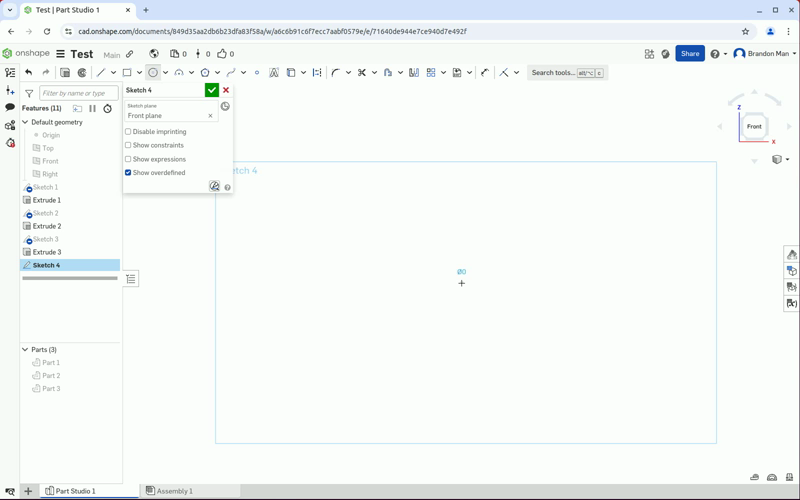
mouse_move(471, 282)
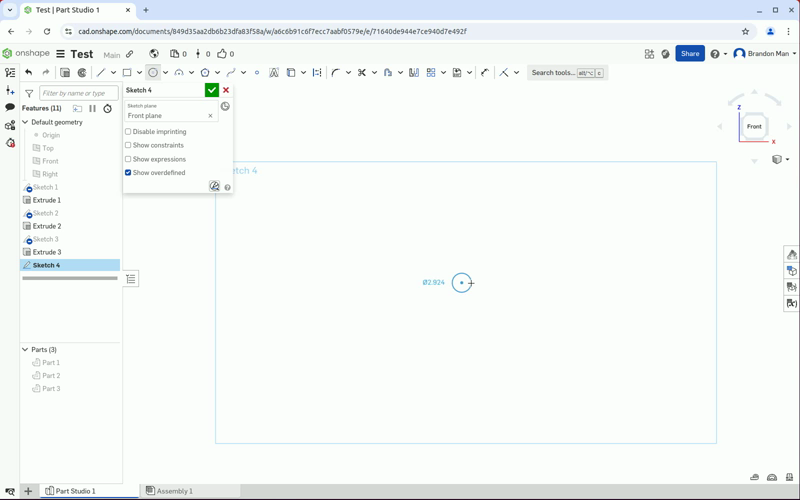
click(471, 282)
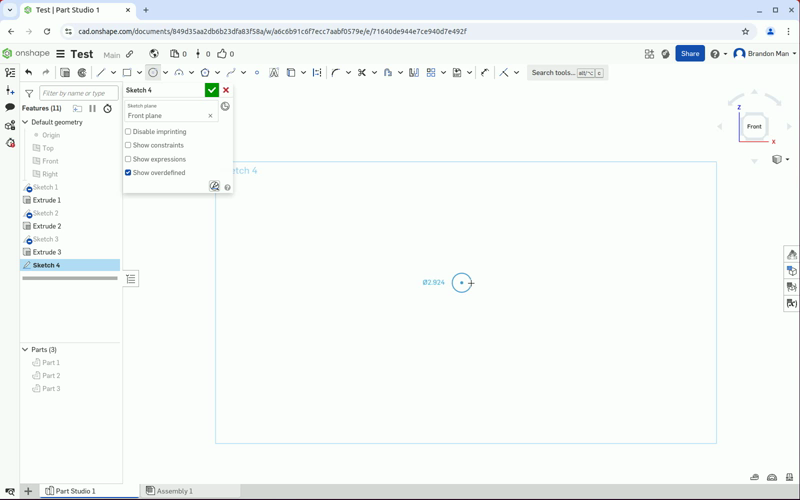
key(esc)
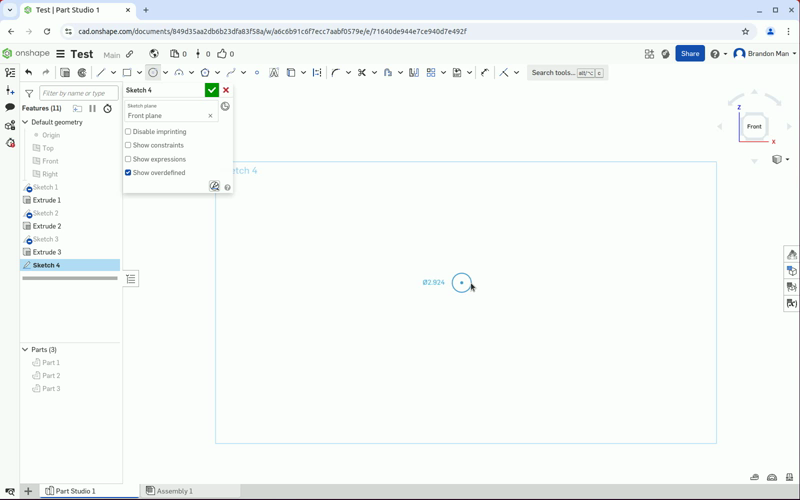
key(c)
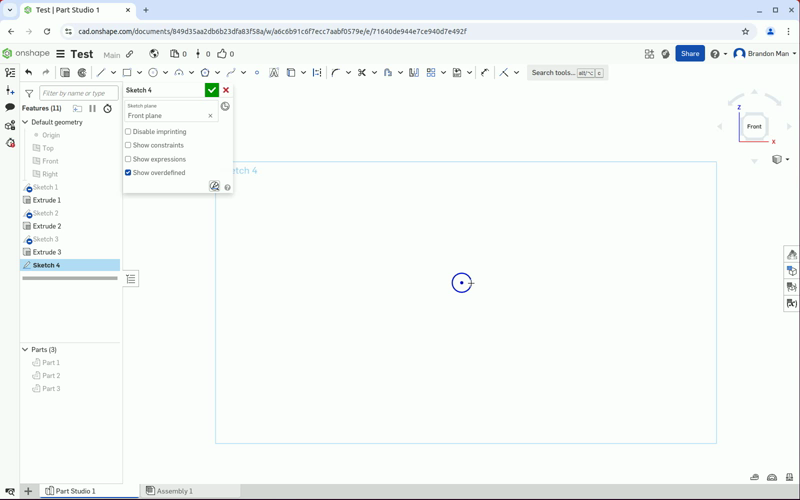
key_down(shift)
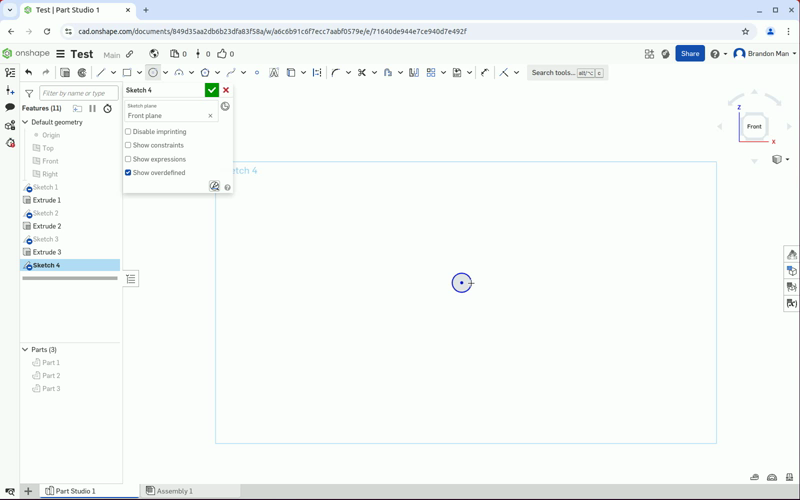
mouse_move(461, 282)
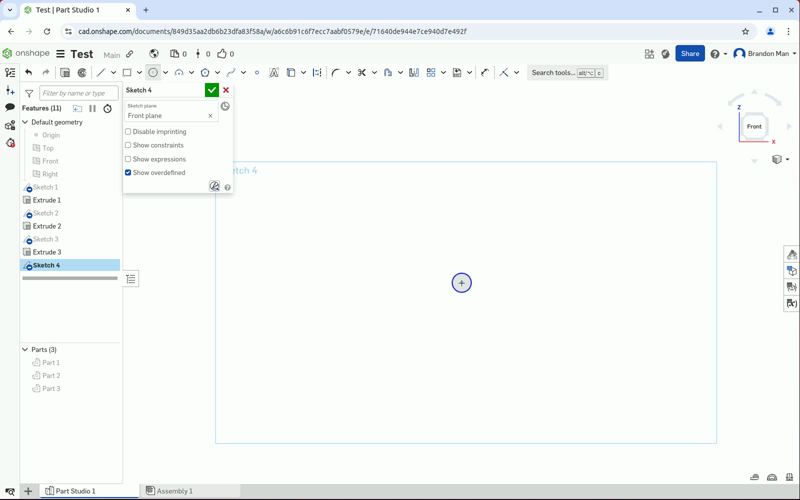
click(461, 282)
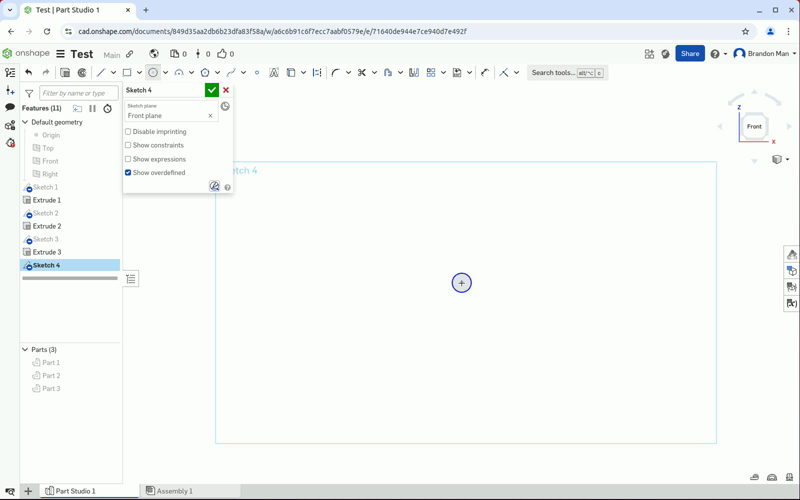
key_up(shift)
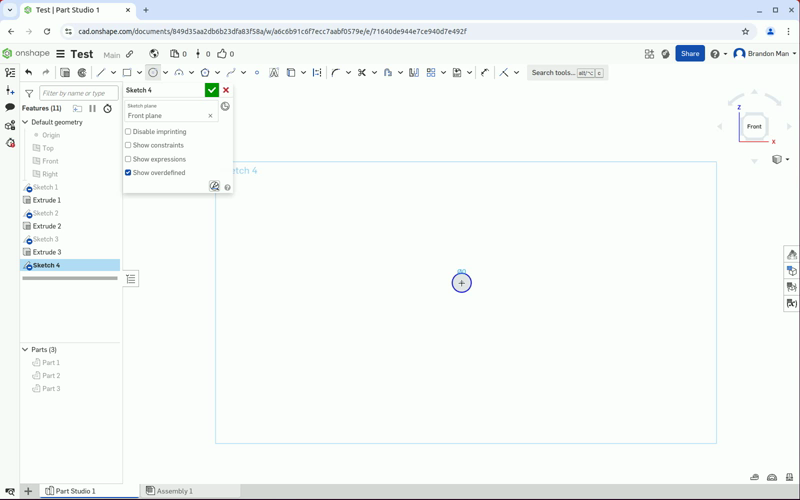
mouse_move(464, 282)
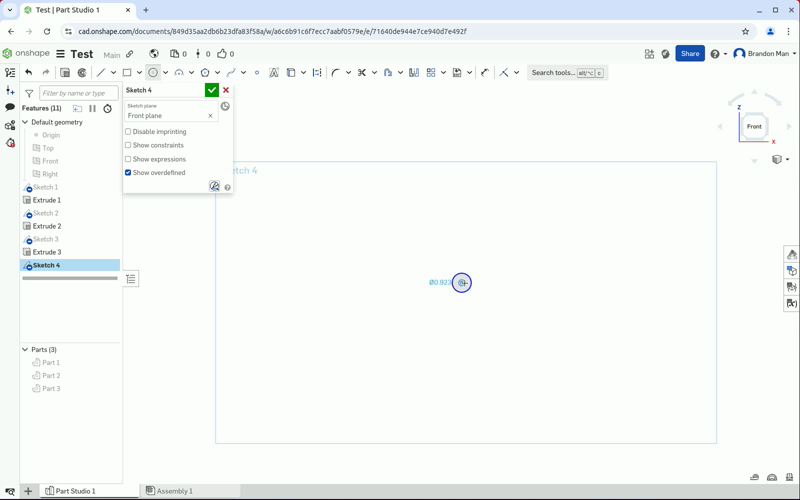
scroll(6)
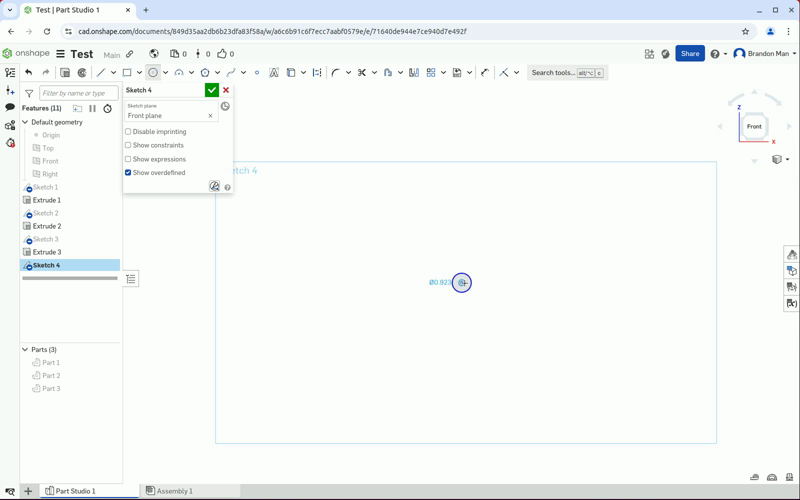
scroll(6)
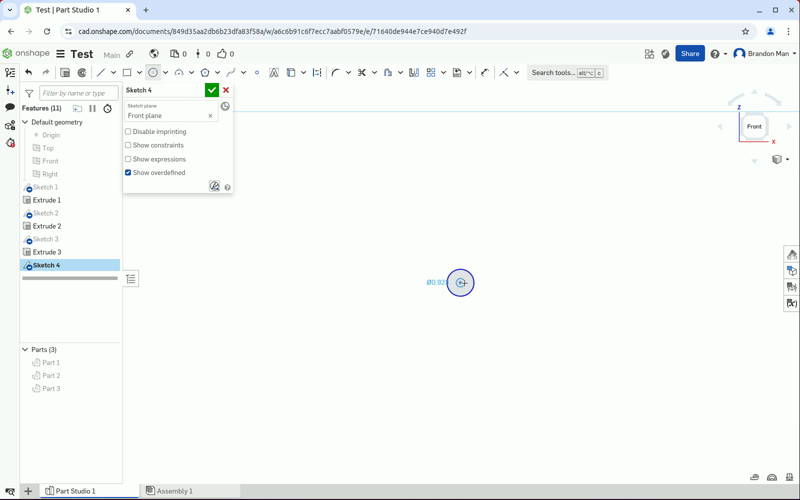
scroll(6)
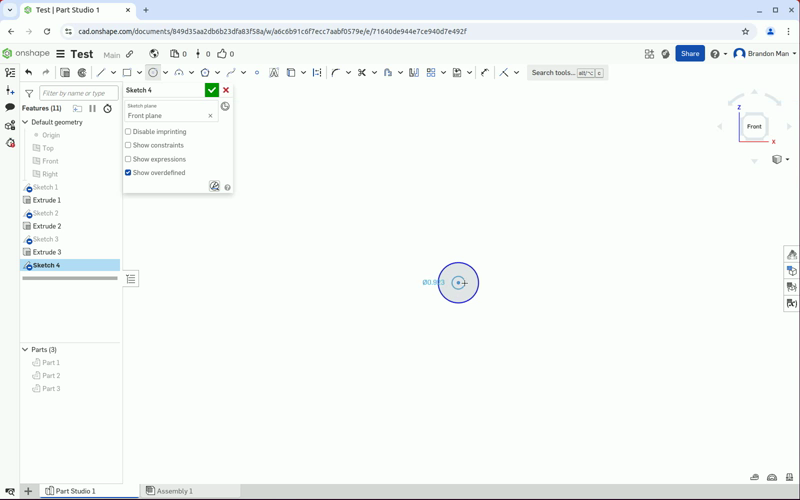
scroll(6)
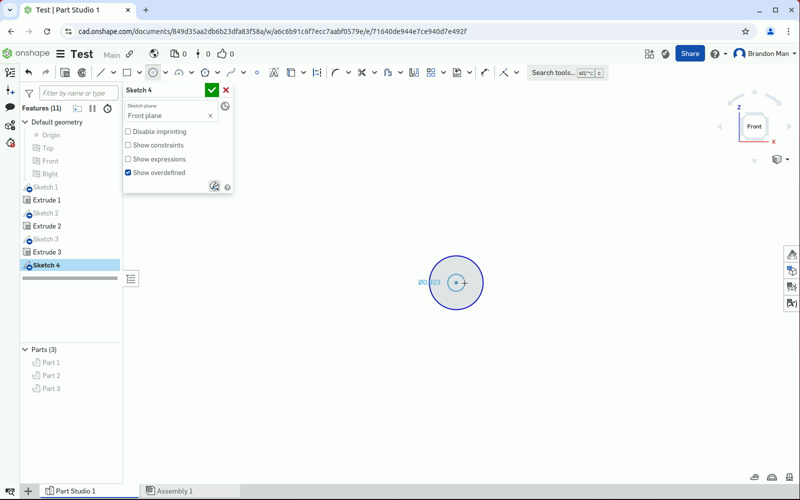
scroll(6)
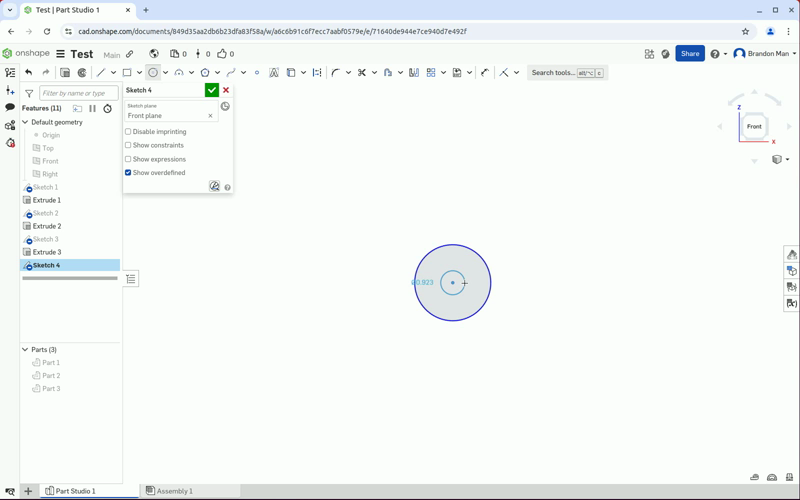
scroll(6)
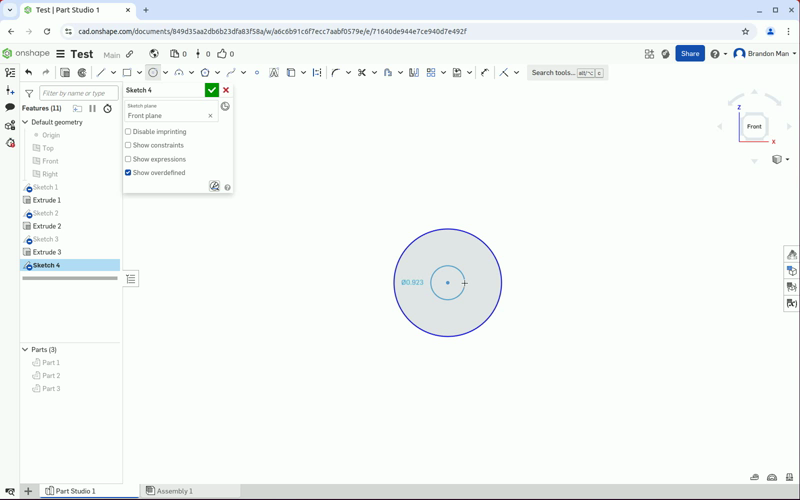
scroll(6)
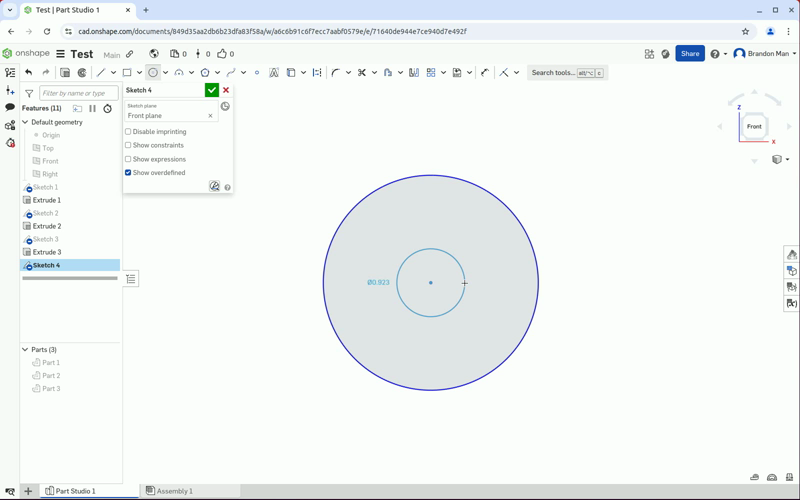
click(464, 282)
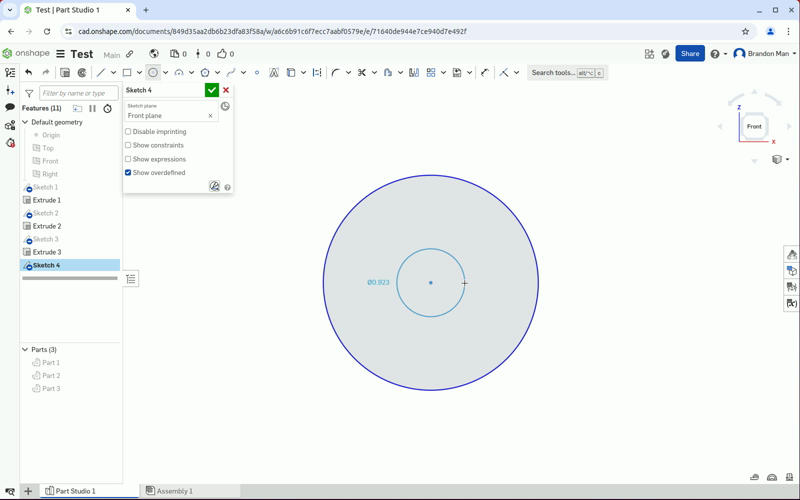
scroll(-6)
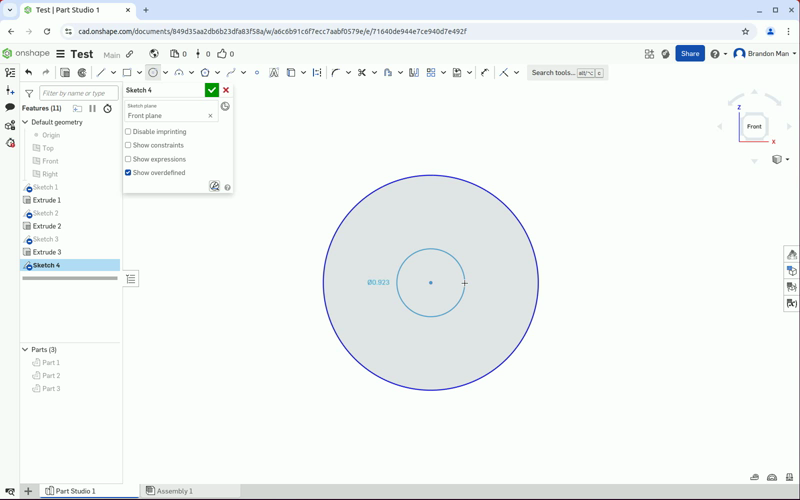
scroll(-6)
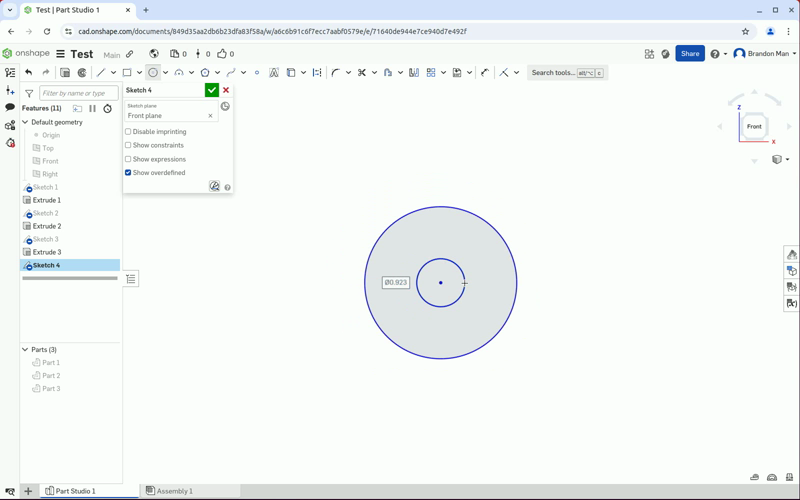
scroll(-6)
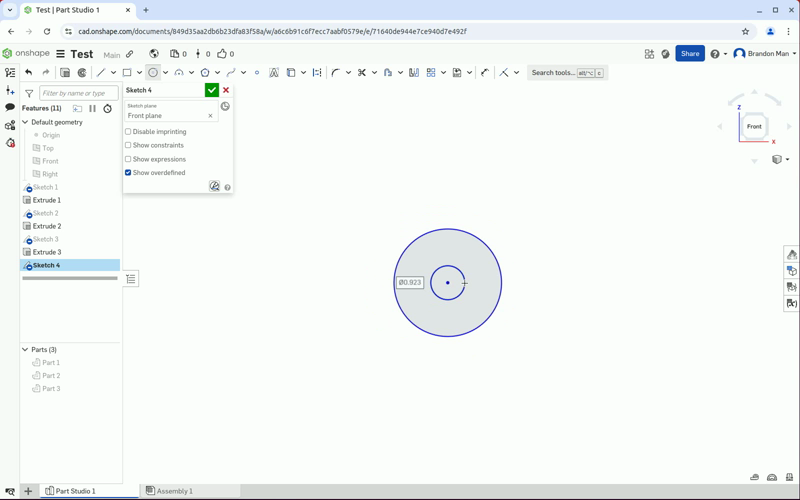
scroll(-6)
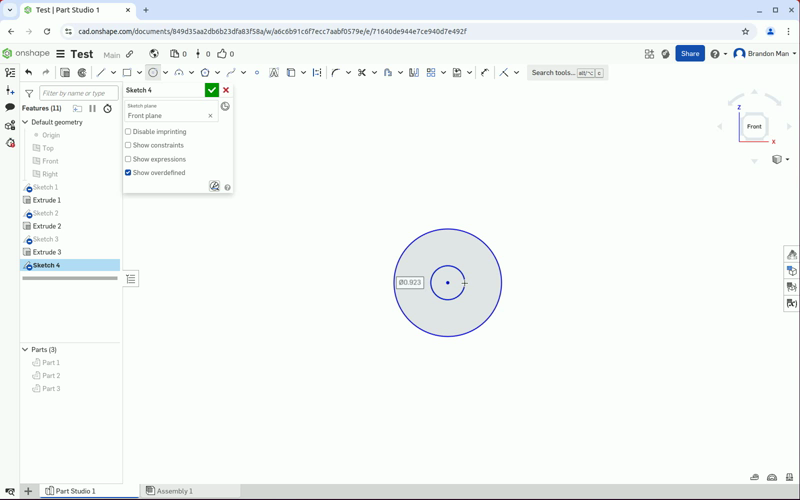
scroll(-6)
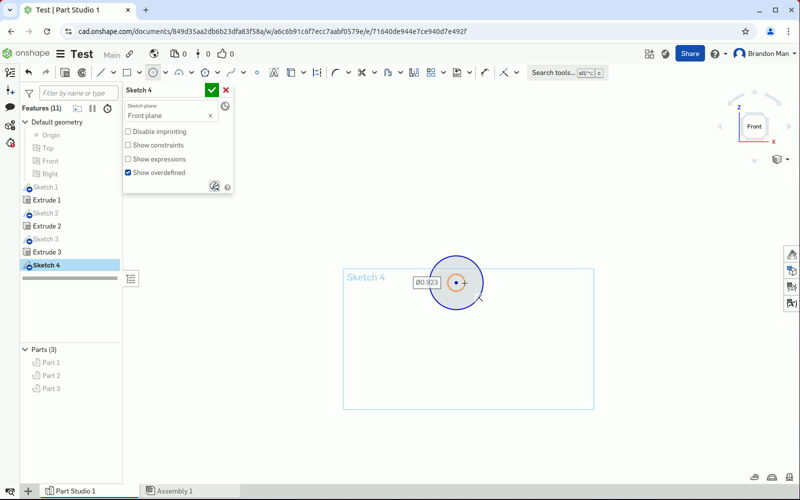
scroll(-6)
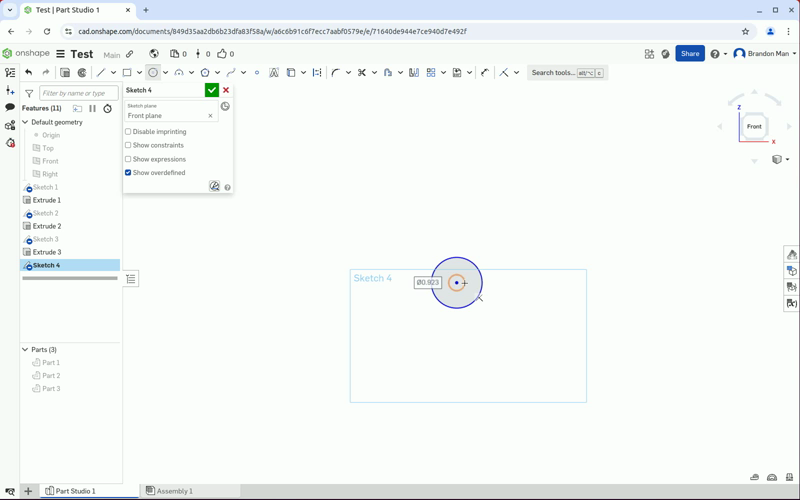
scroll(-6)
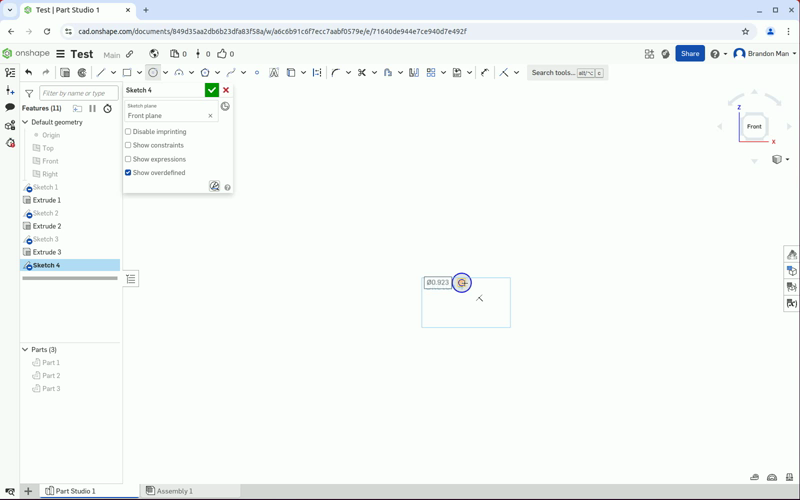
key(esc)
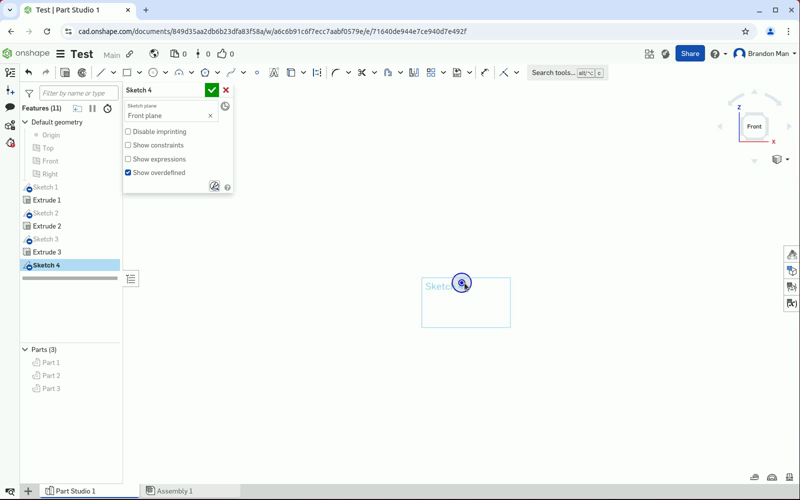
mouse_move(455, 287)
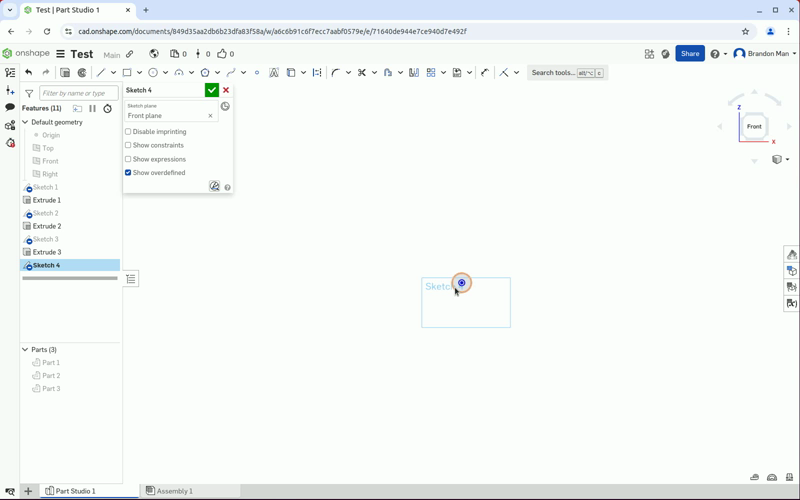
scroll(6)
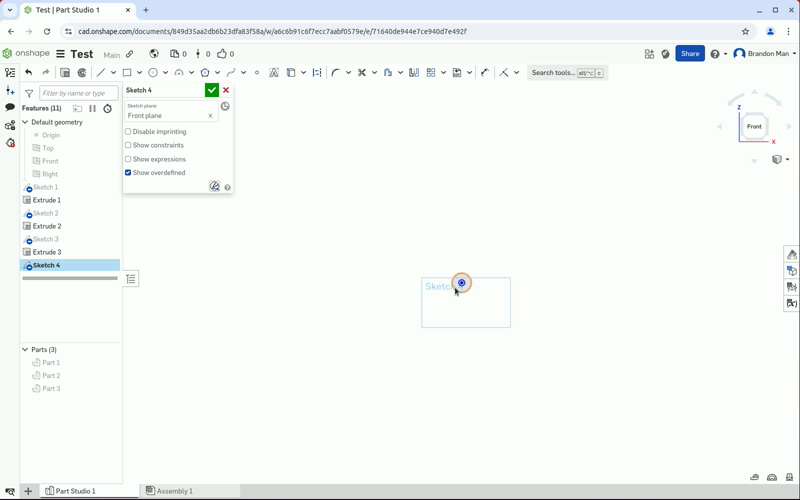
scroll(6)
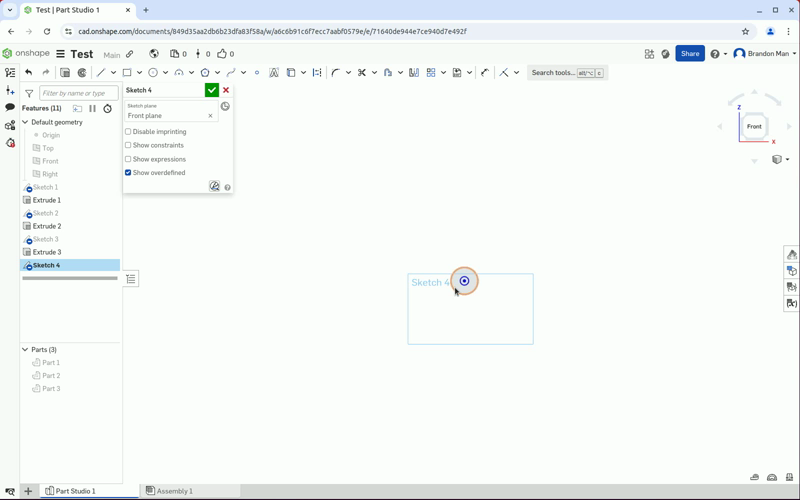
scroll(6)
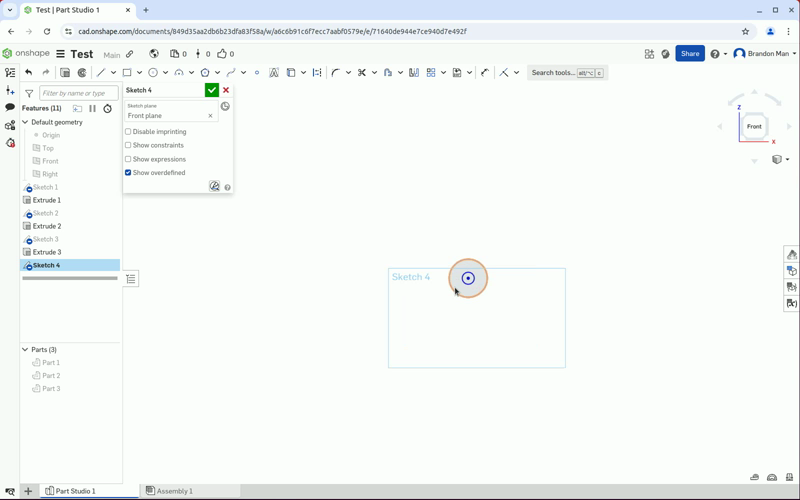
scroll(6)
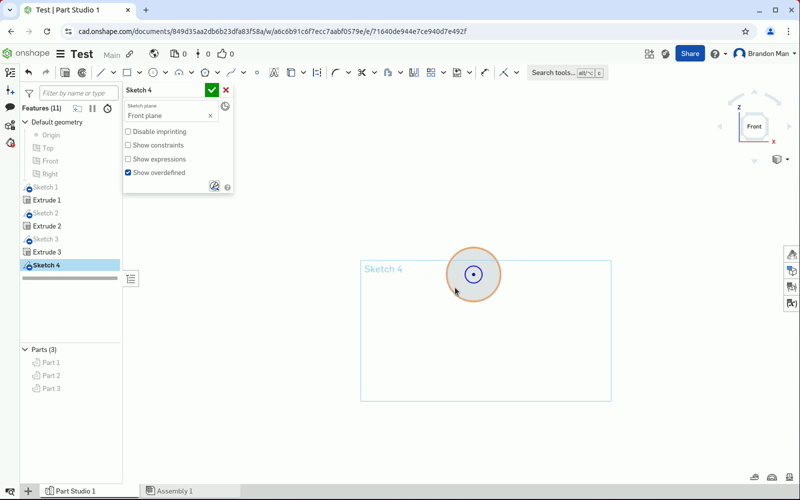
scroll(6)
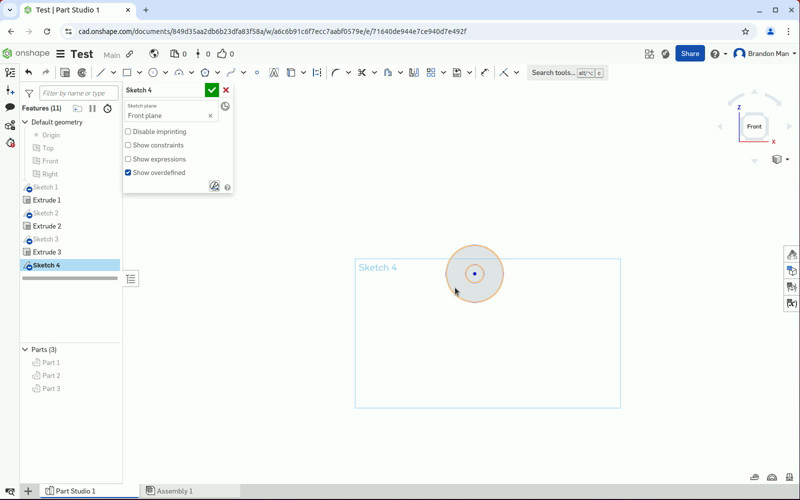
scroll(6)
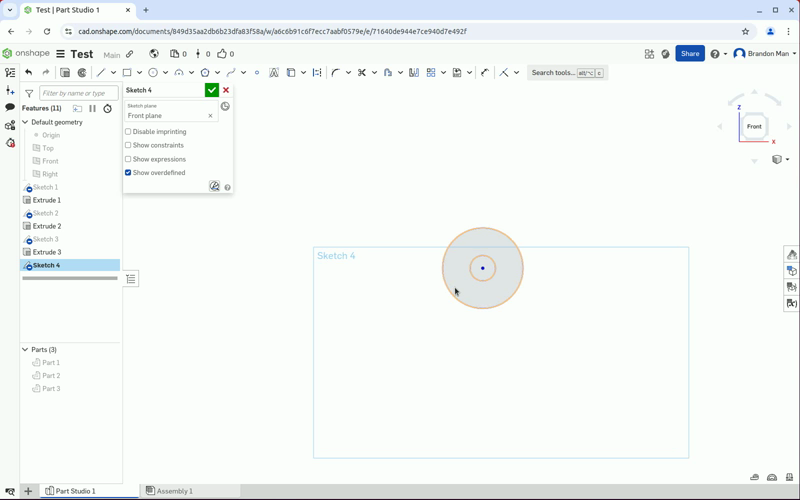
scroll(6)
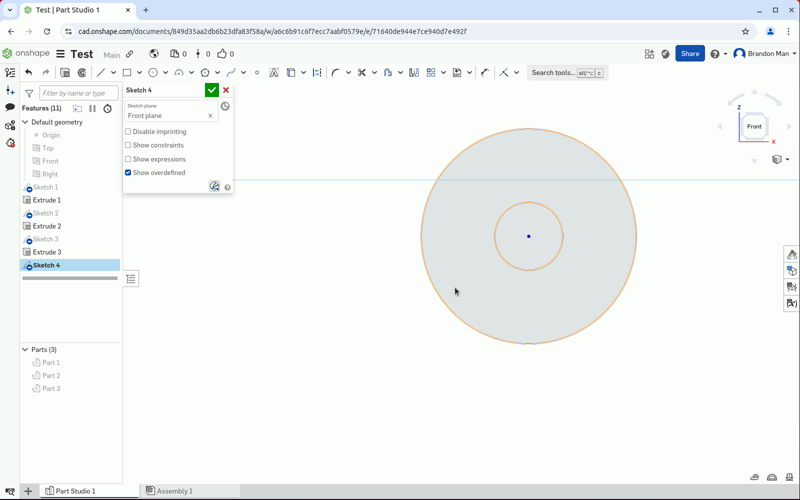
click(455, 287)
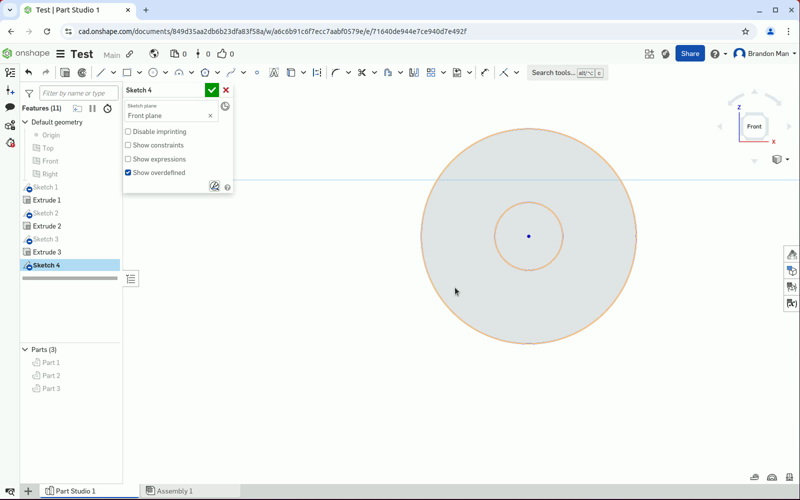
scroll(-6)
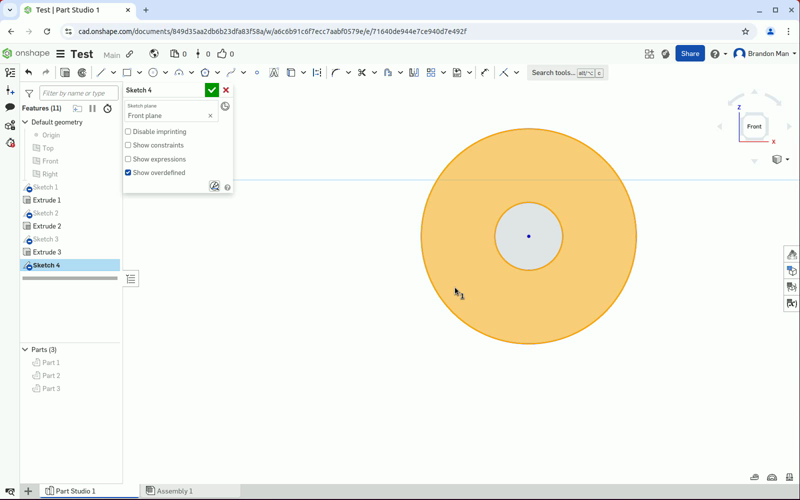
scroll(-6)
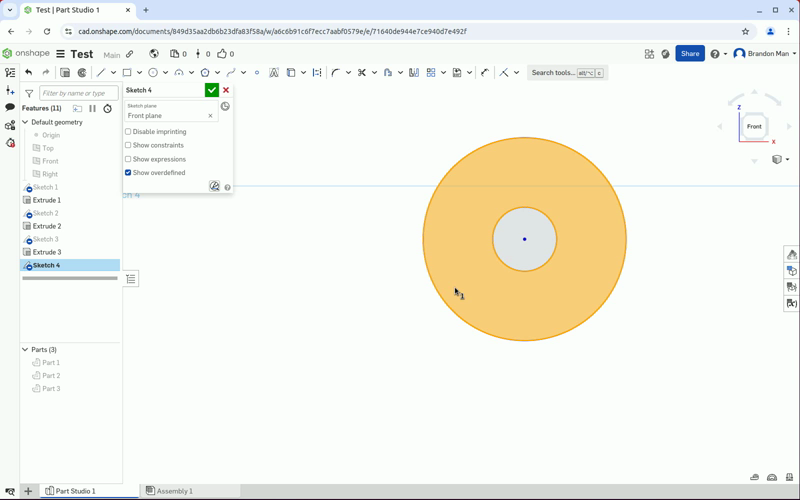
scroll(-6)
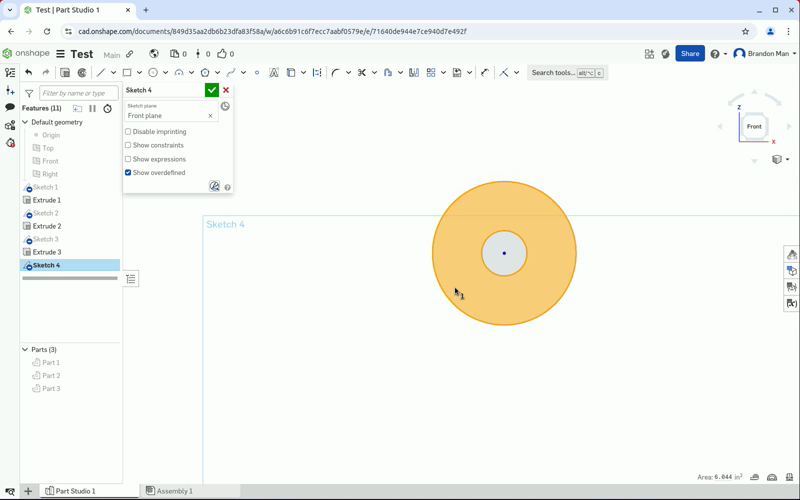
scroll(-6)
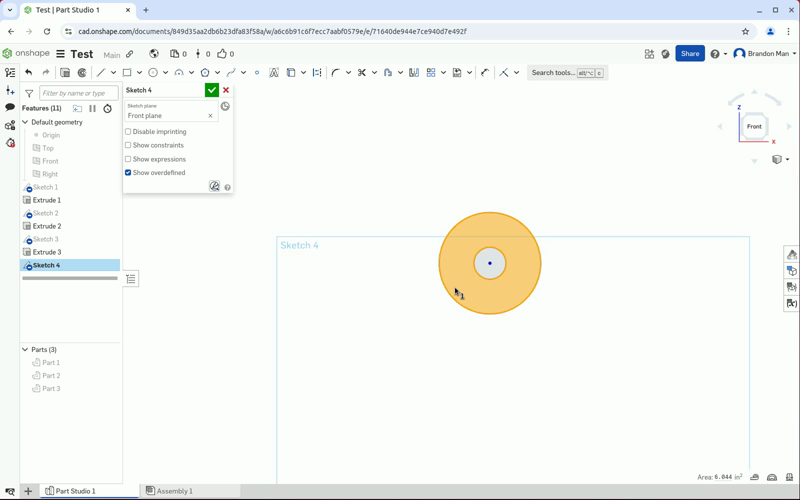
scroll(-6)
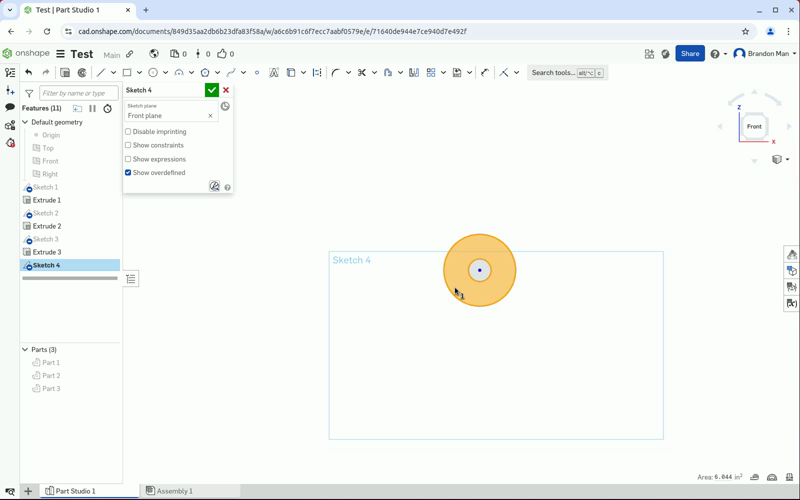
scroll(-6)
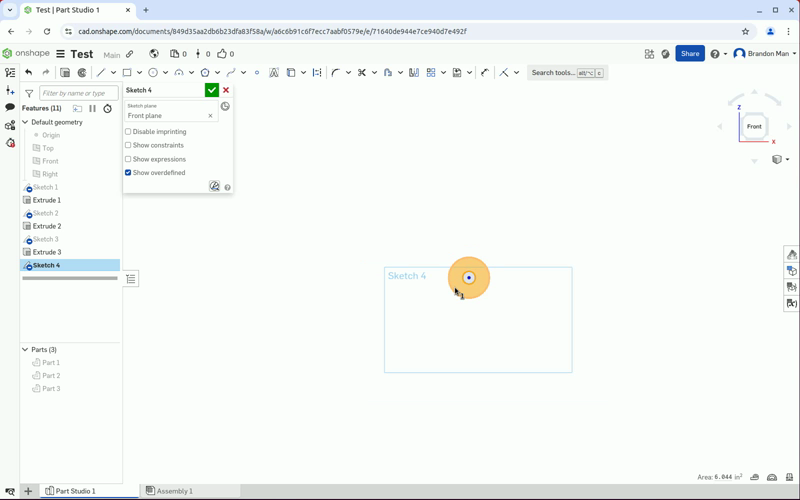
scroll(-6)
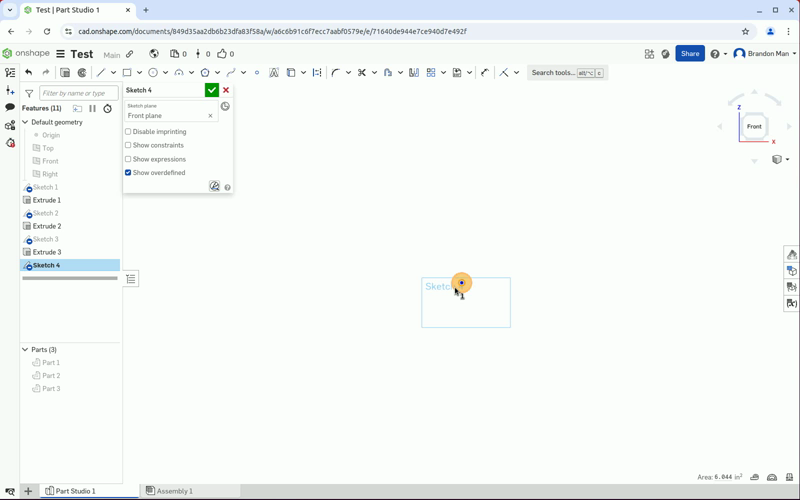
mouse_move(73, 352)
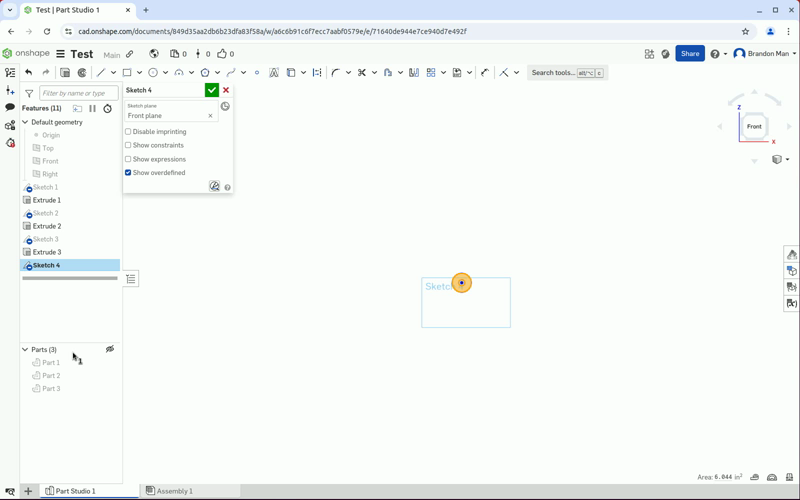
key(shift+y)
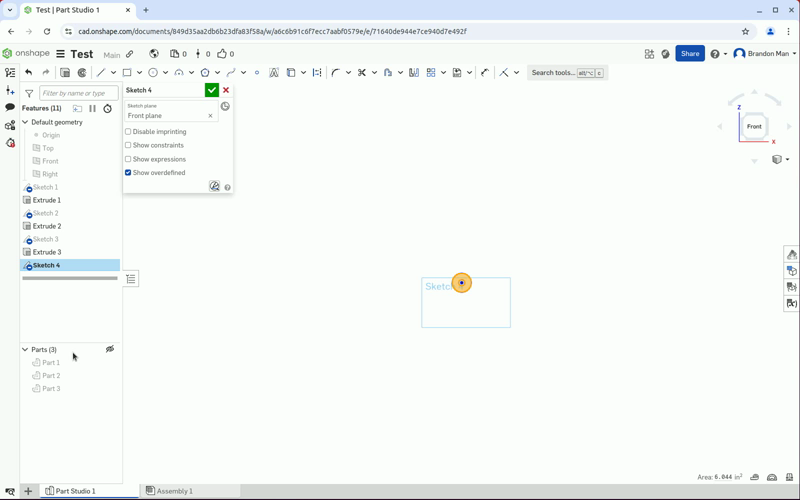
key(shift+e)
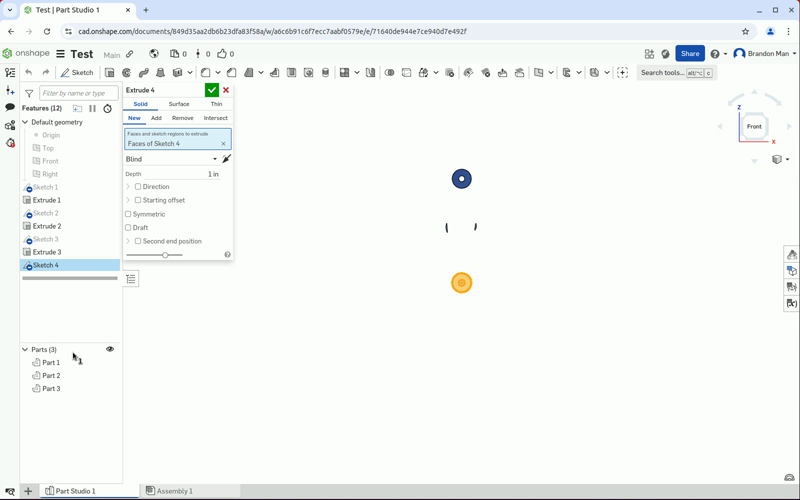
mouse_move(143, 106)
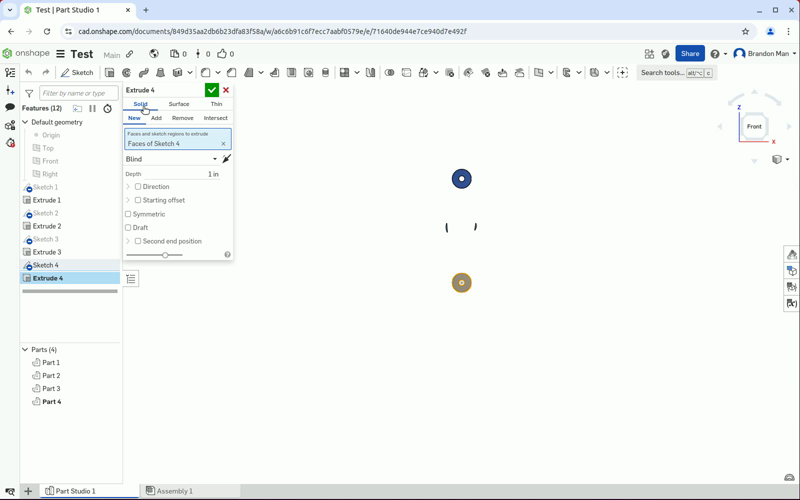
click(143, 106)
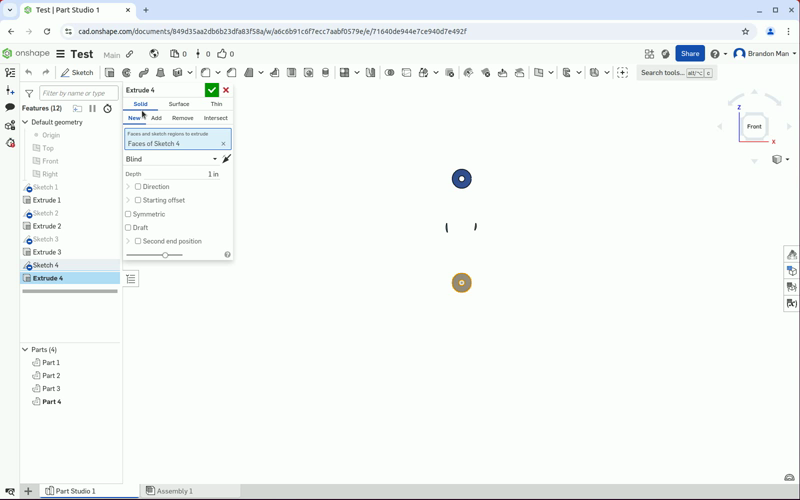
mouse_move(137, 120)
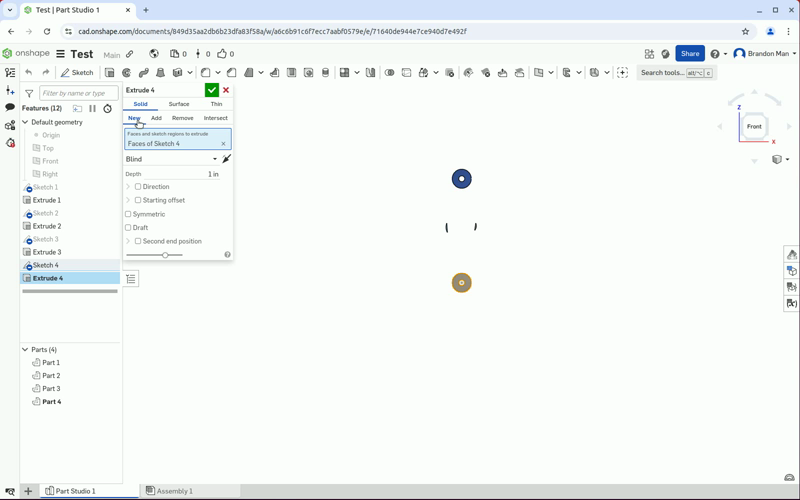
click(137, 120)
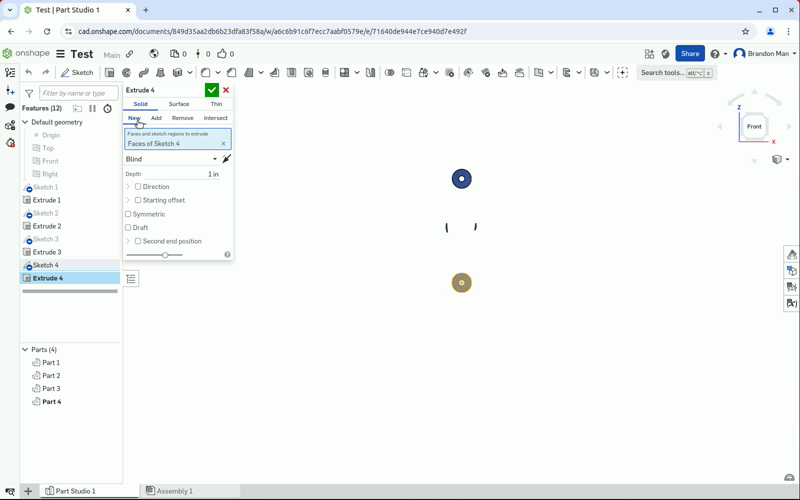
key(tab, 4)
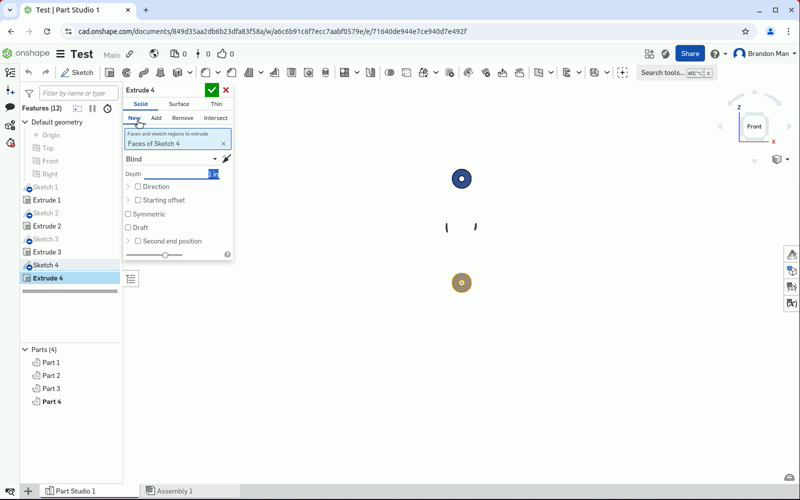
text(0.481)
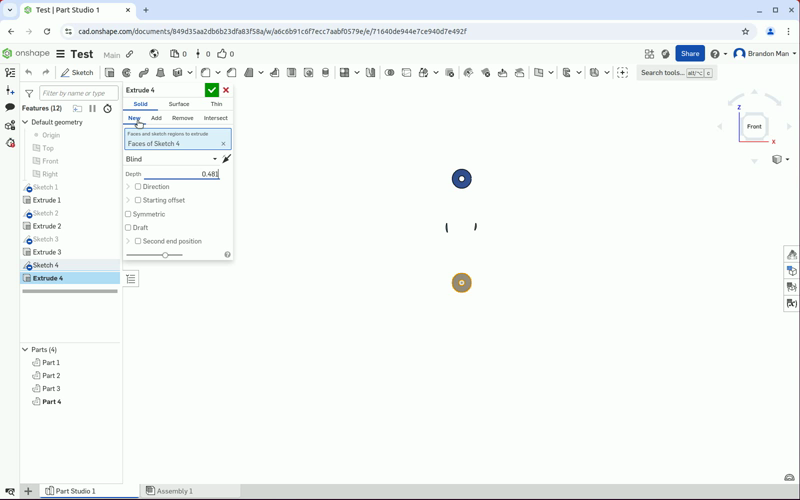
key(enter)
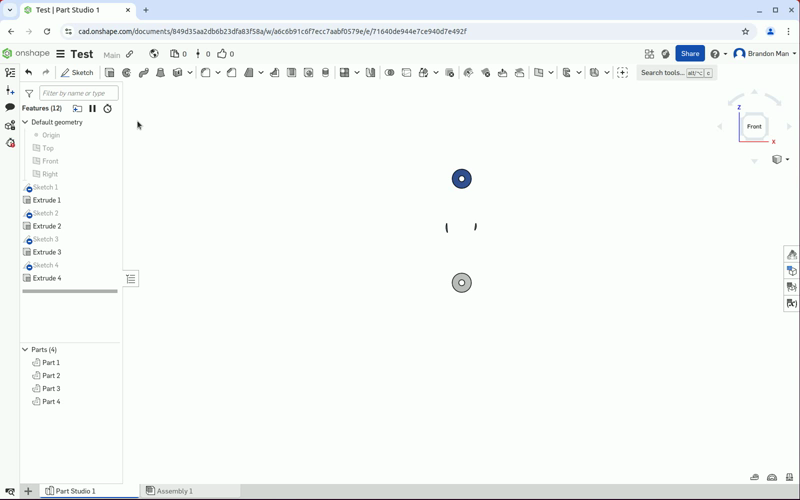
key(shift+h)
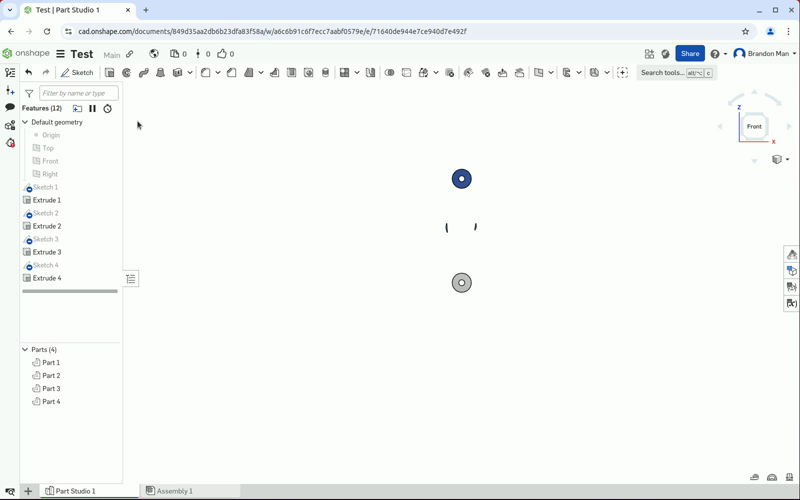
key(shift+h)
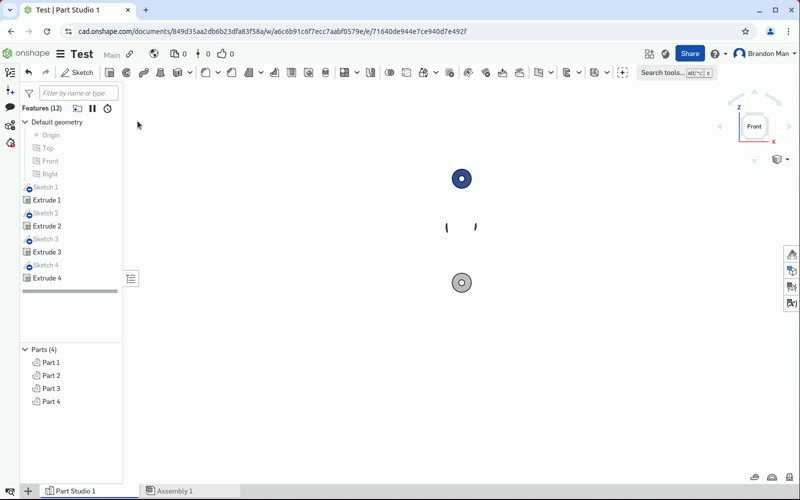
mouse_move(73, 189)
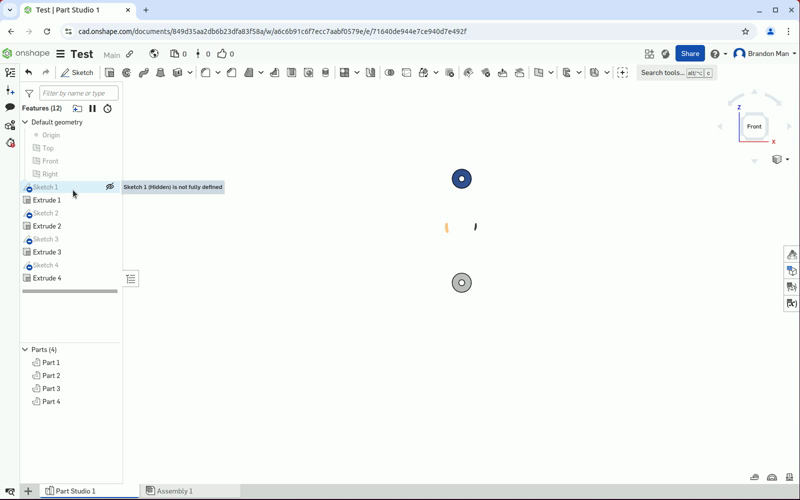
click(73, 189)
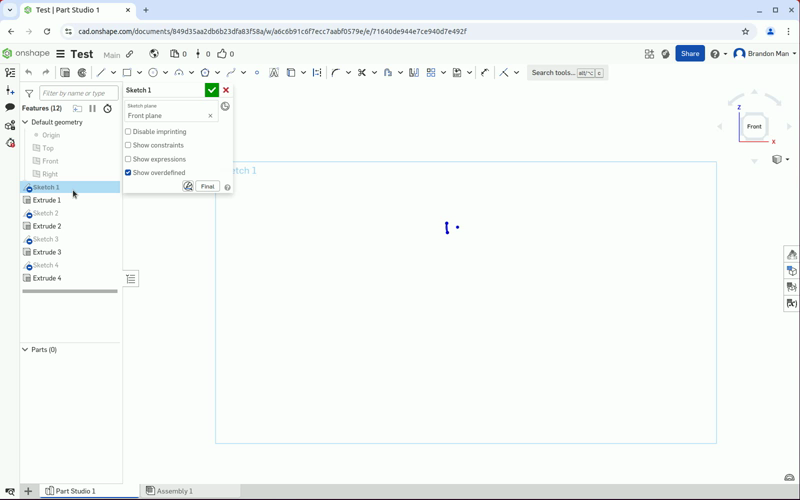
mouse_move(229, 92)
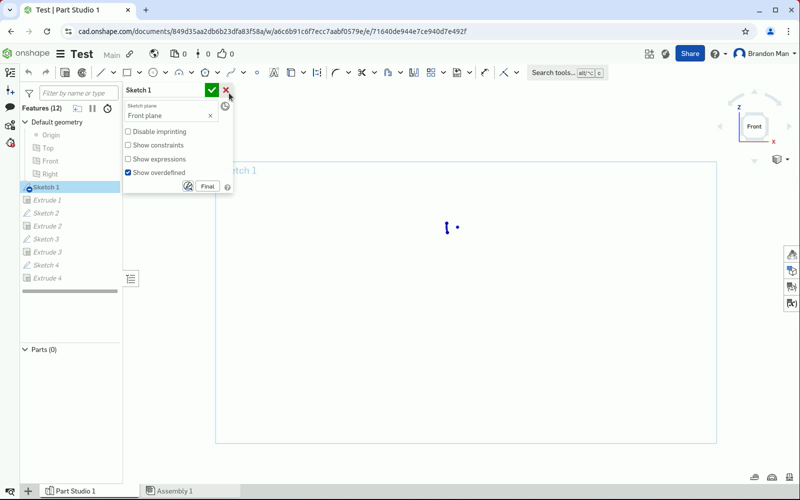
click(229, 92)
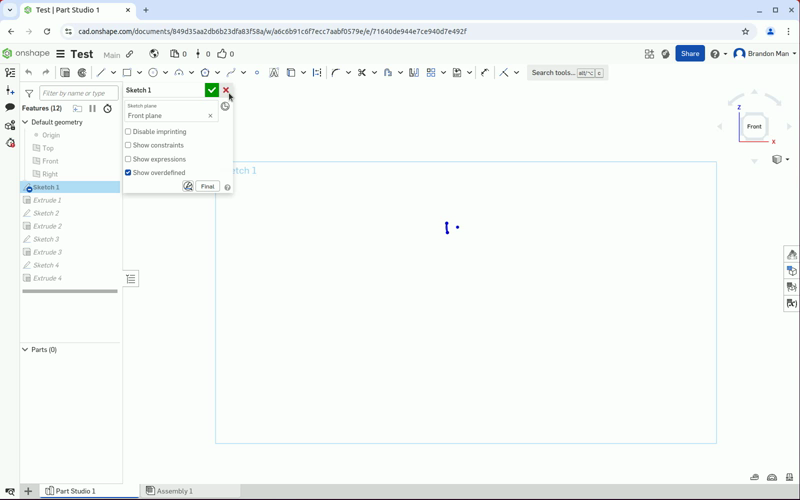
key(shift+s)
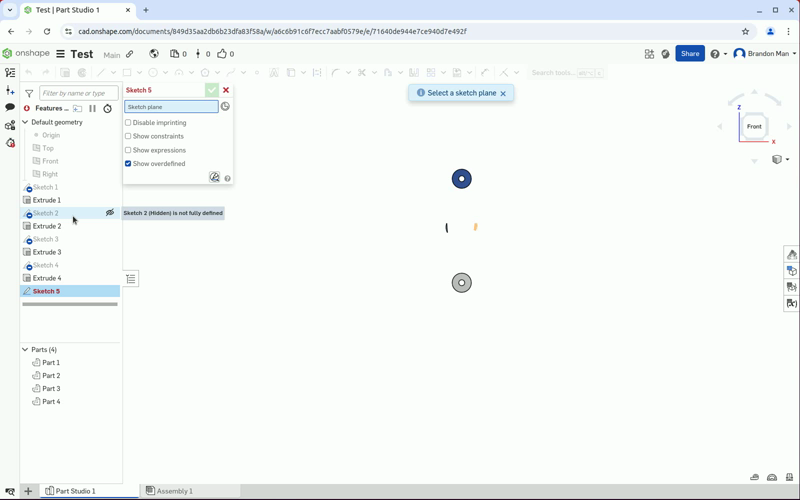
scroll(3)
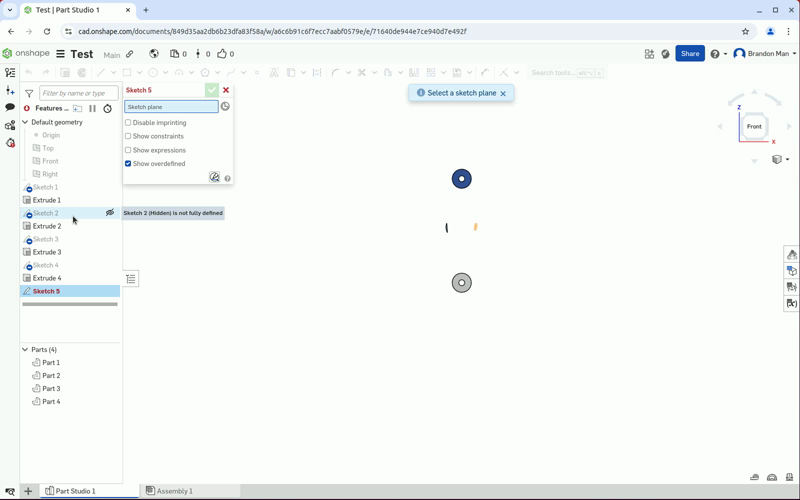
mouse_move(73, 163)
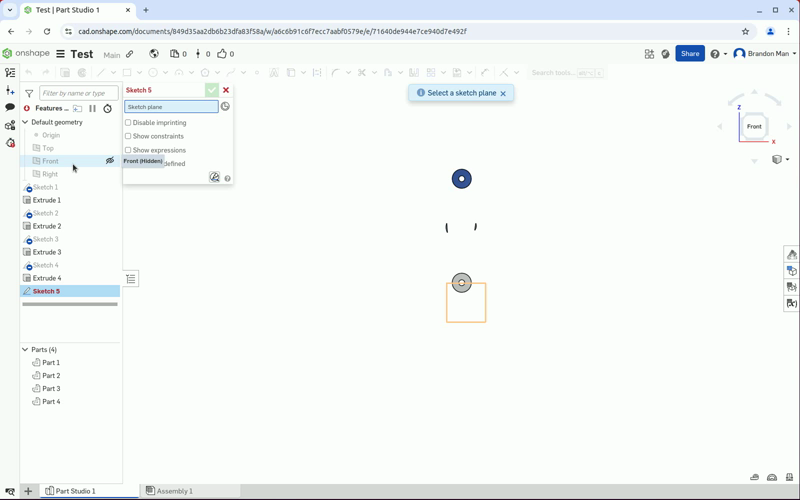
click(73, 163)
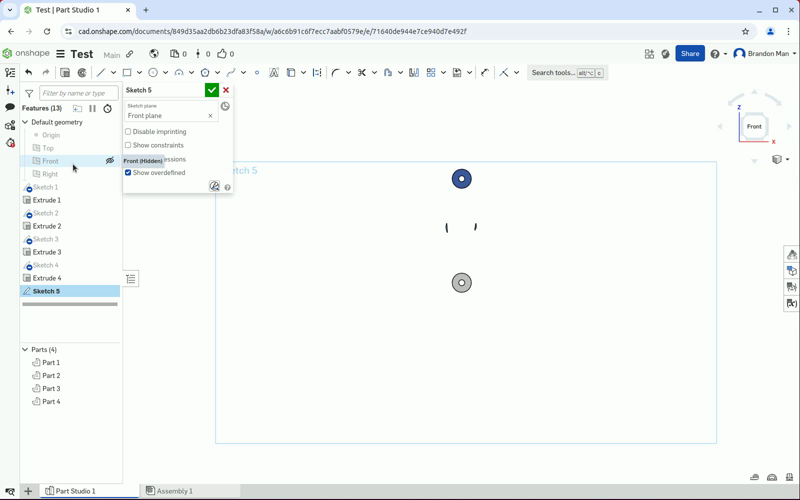
mouse_move(73, 352)
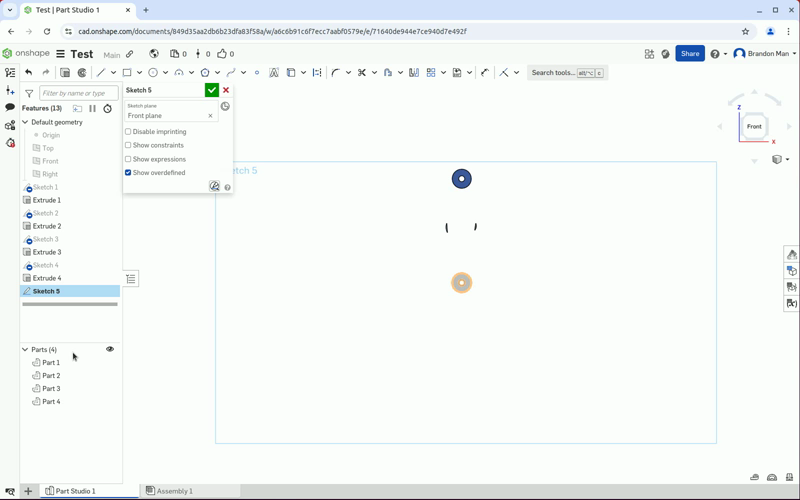
key(y)
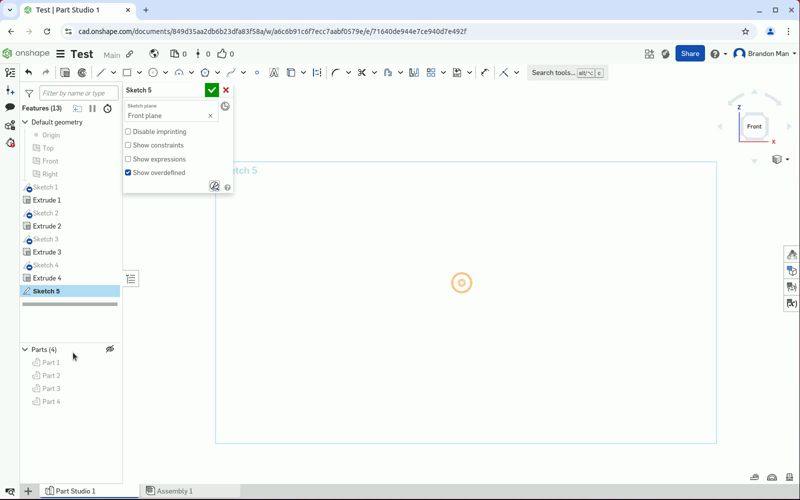
key(c)
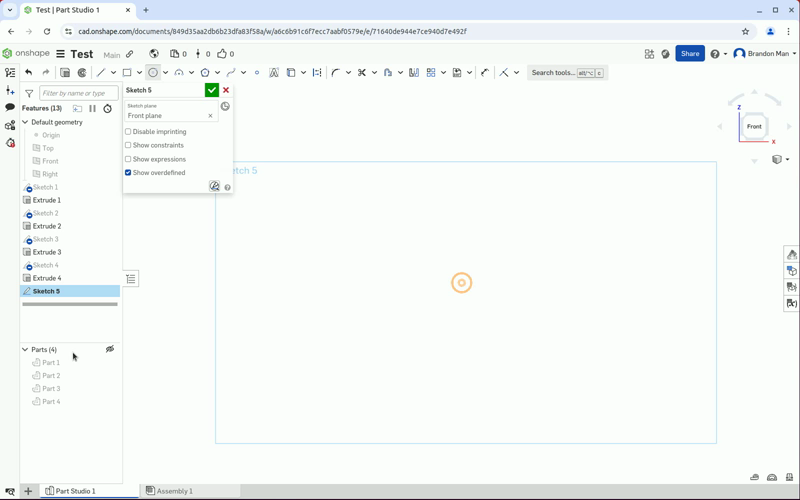
key_down(shift)
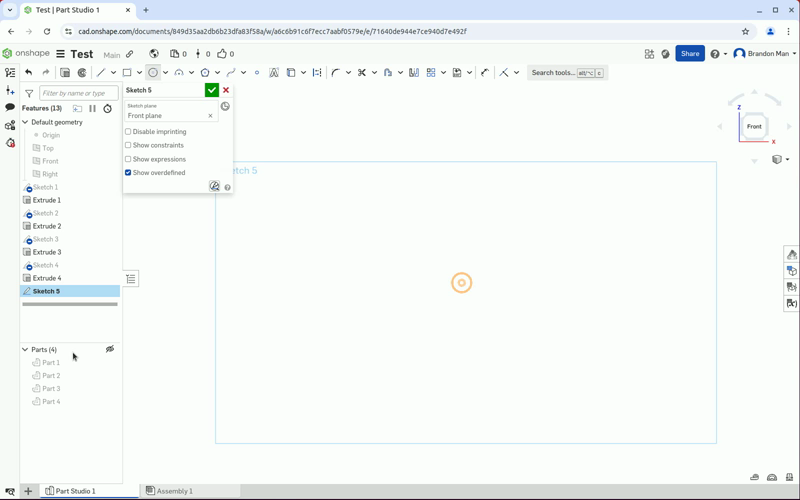
mouse_move(501, 282)
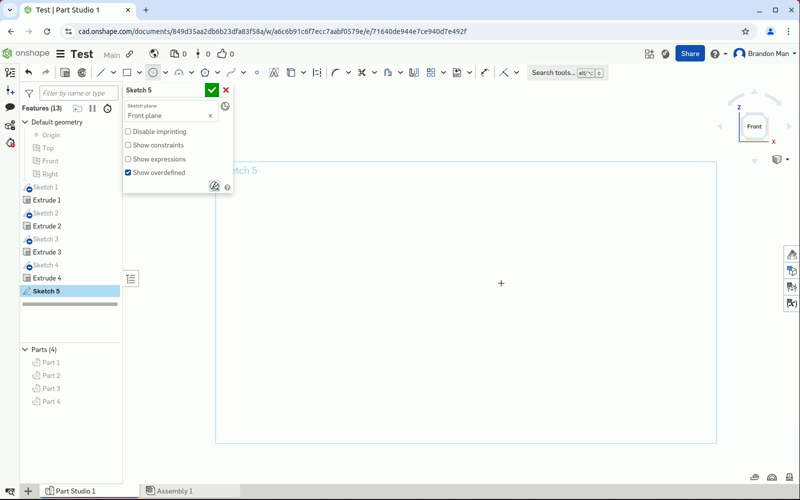
click(501, 282)
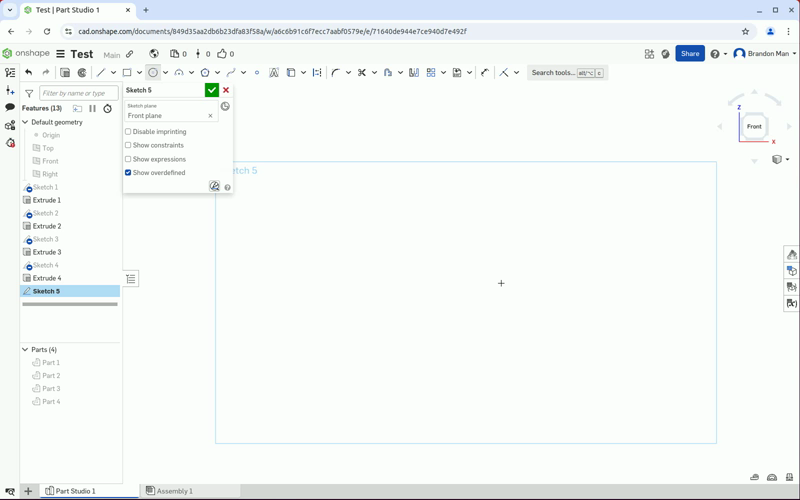
key_up(shift)
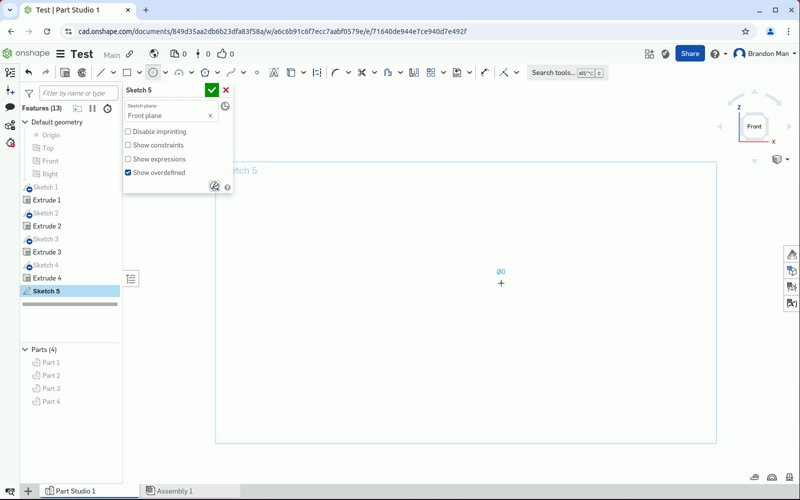
mouse_move(508, 282)
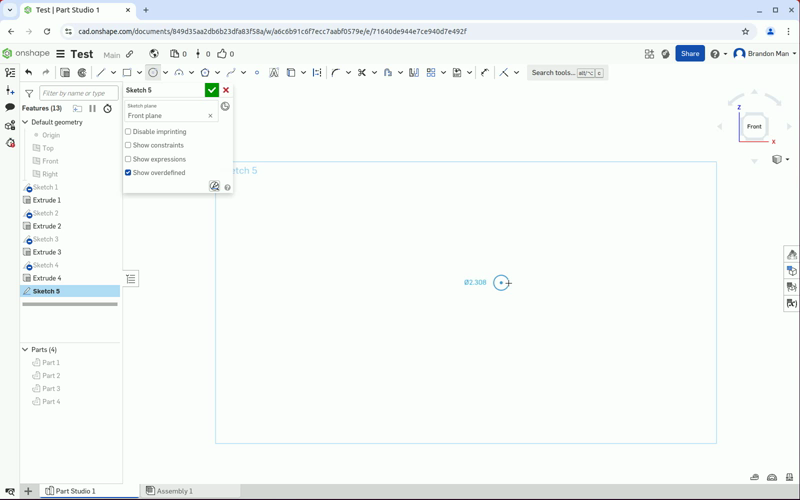
click(508, 282)
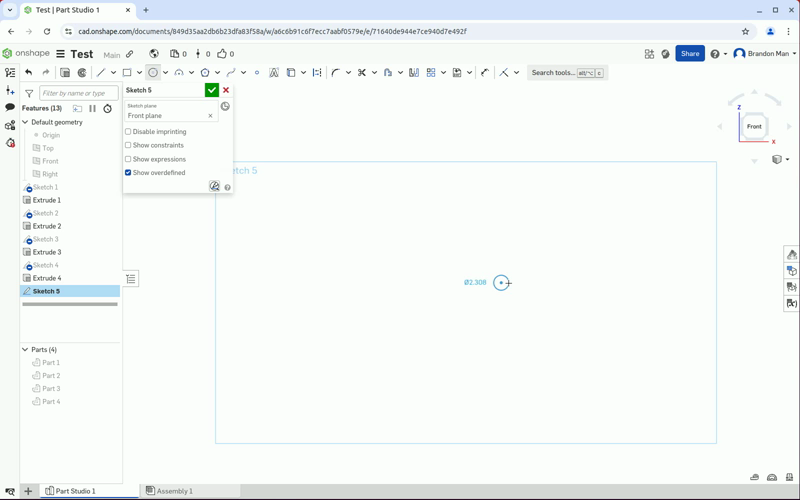
key(esc)
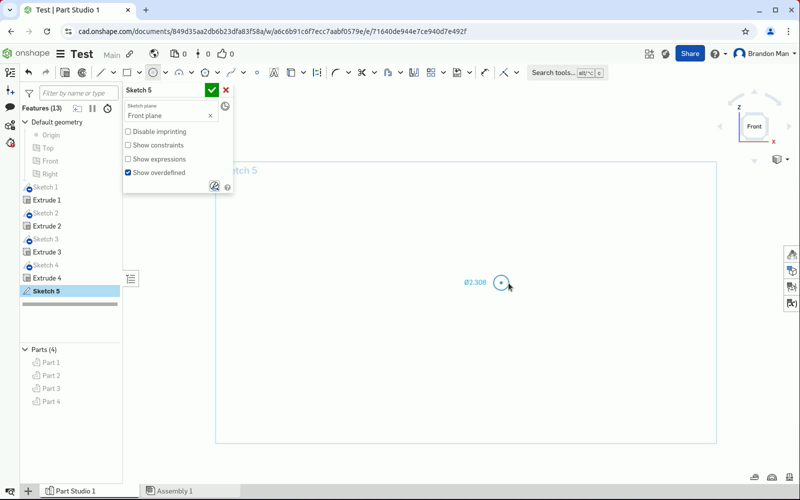
key(c)
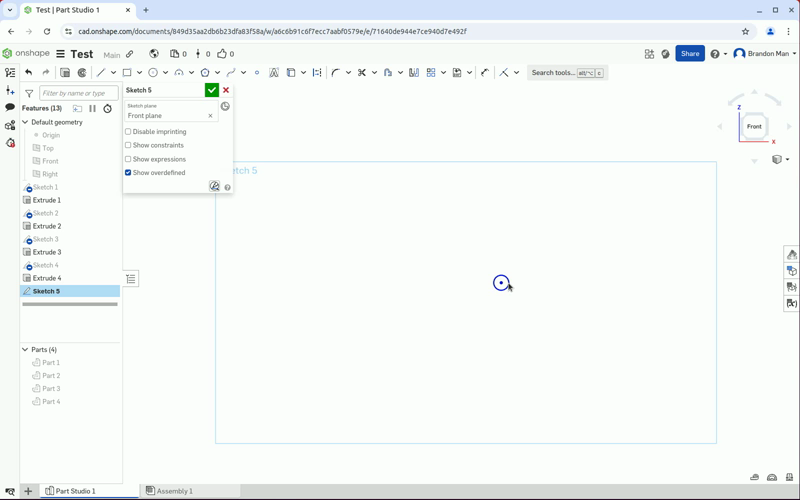
key_down(shift)
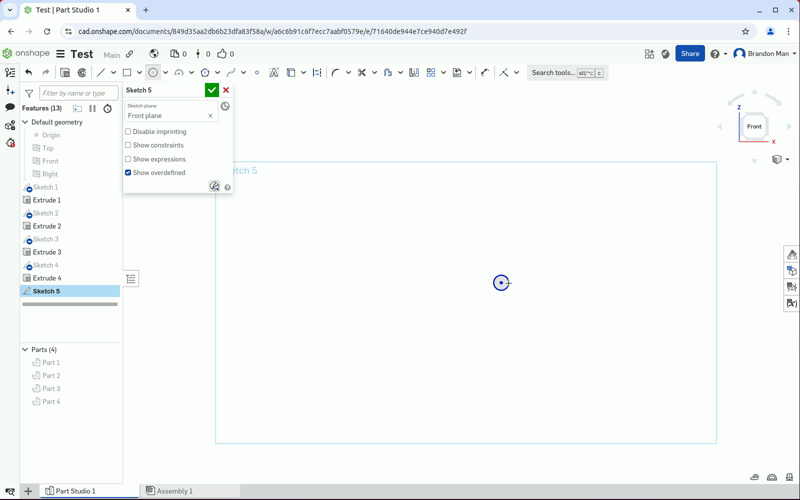
mouse_move(501, 282)
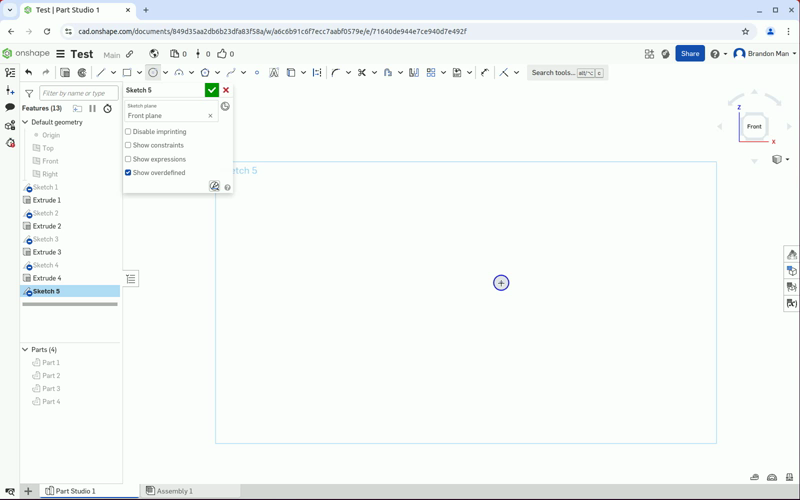
click(501, 282)
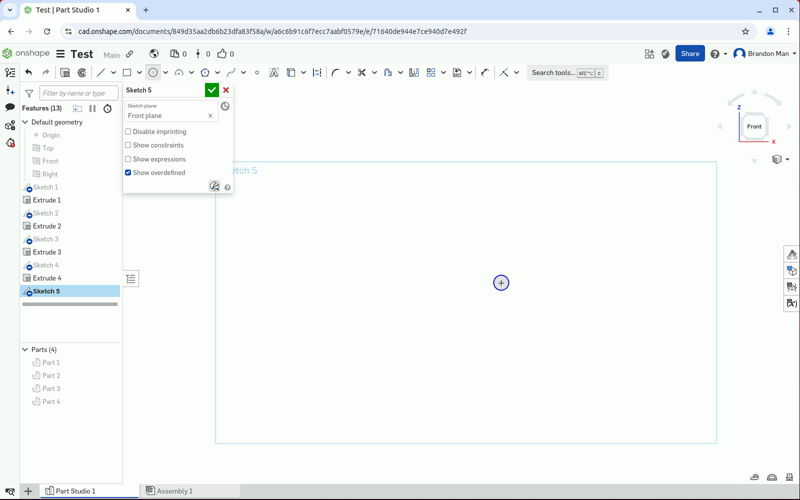
key_up(shift)
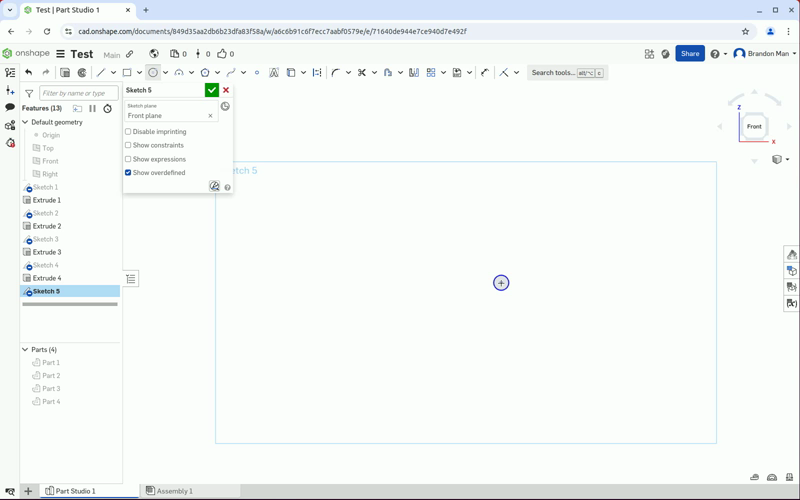
mouse_move(504, 282)
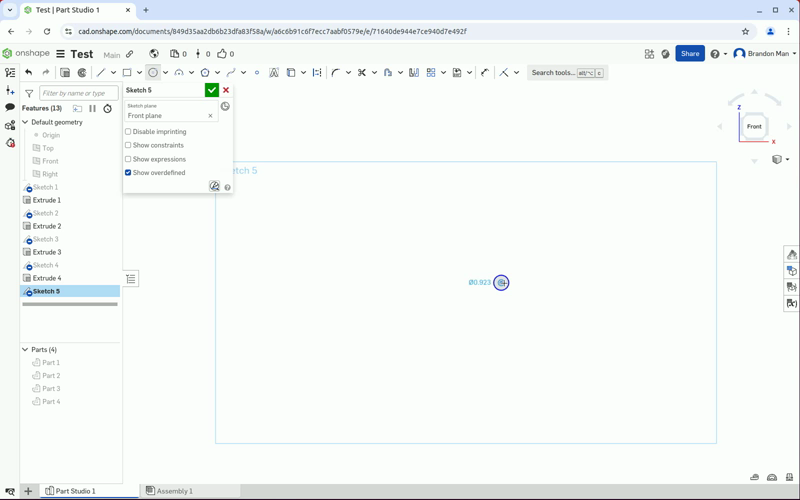
scroll(6)
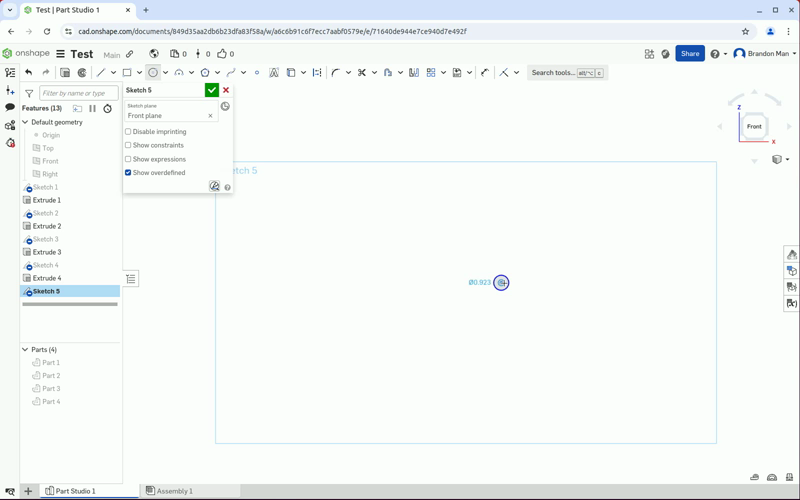
scroll(6)
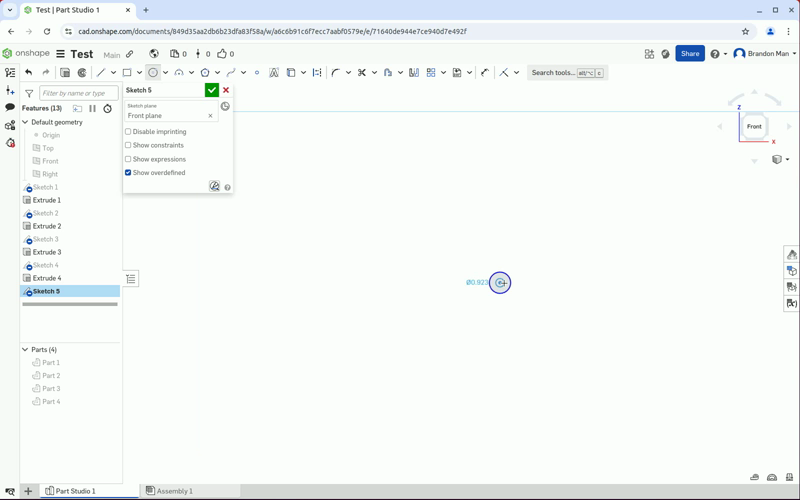
scroll(6)
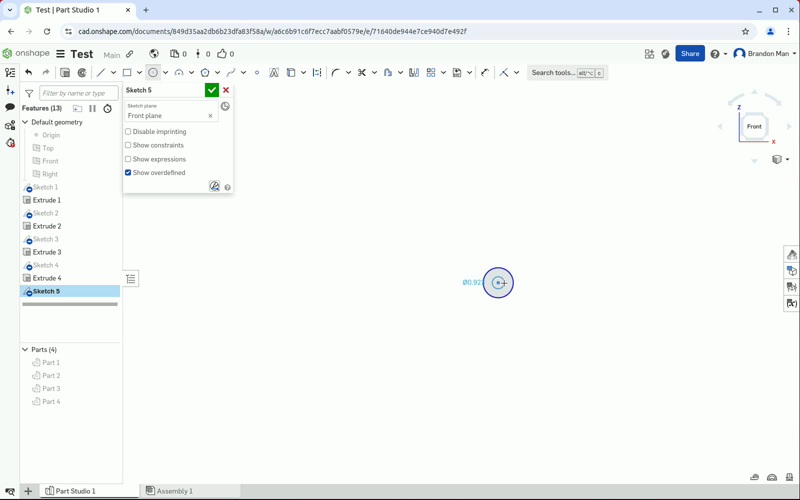
scroll(6)
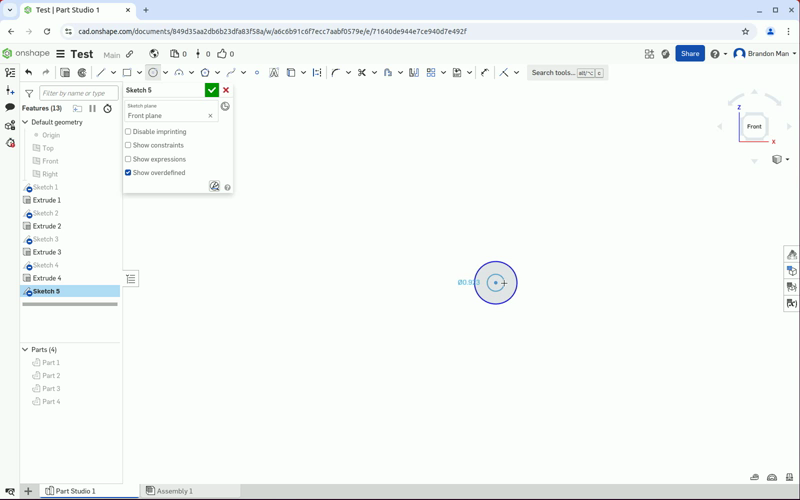
scroll(6)
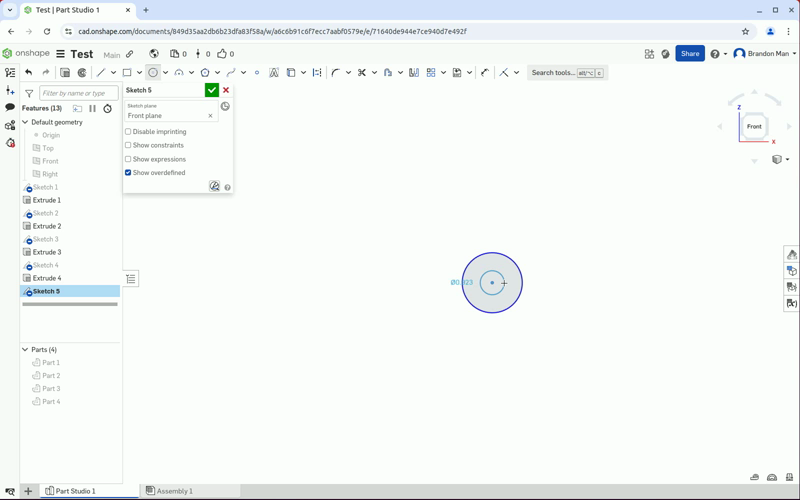
scroll(6)
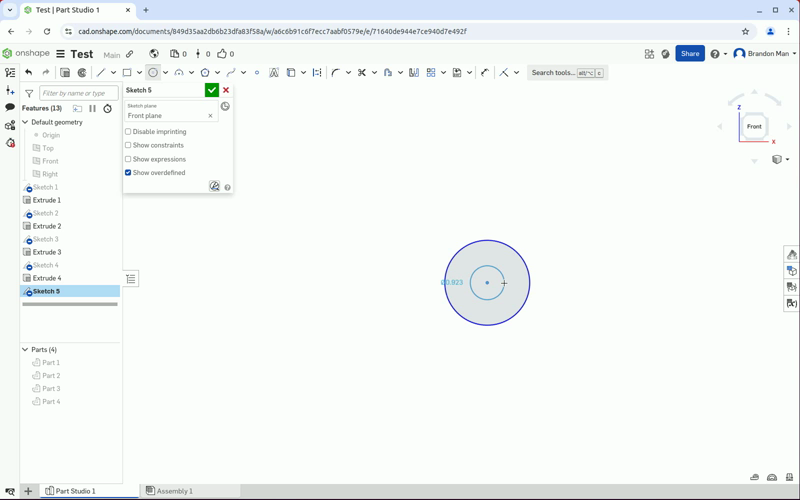
scroll(6)
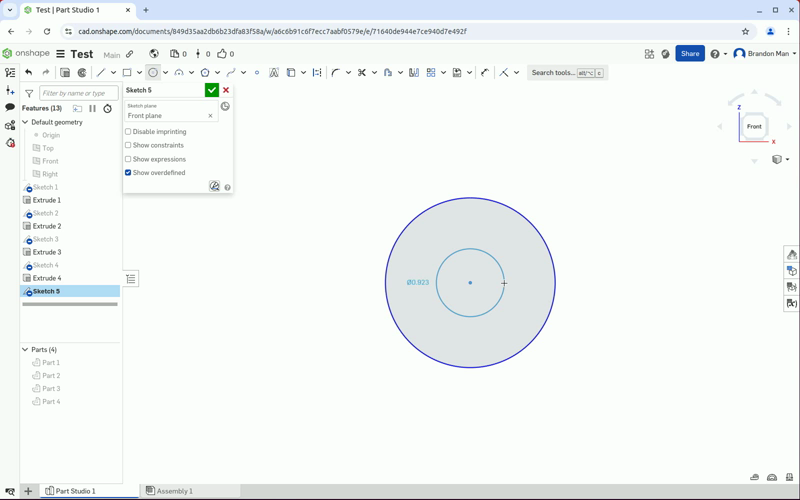
click(504, 282)
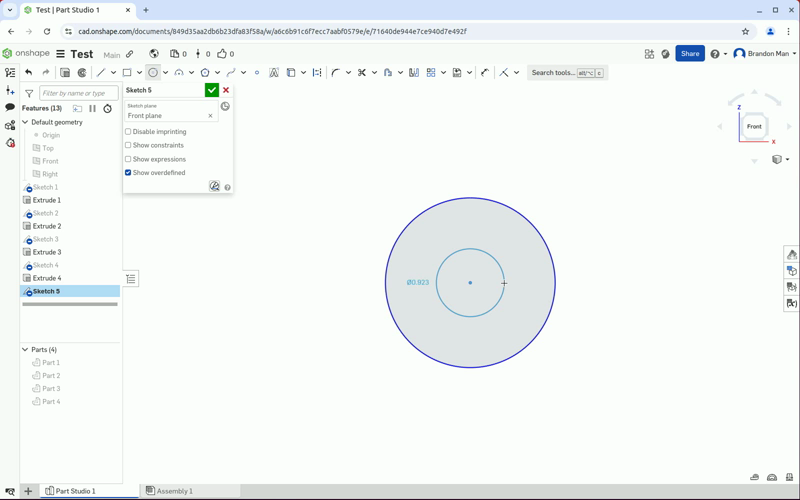
scroll(-6)
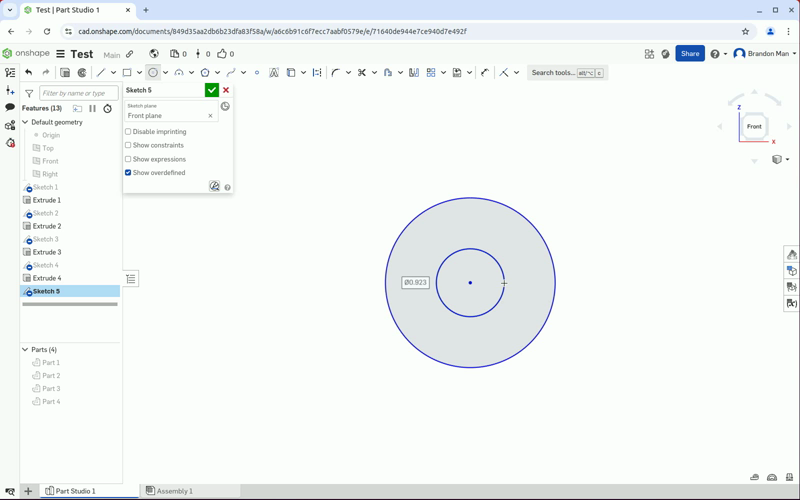
scroll(-6)
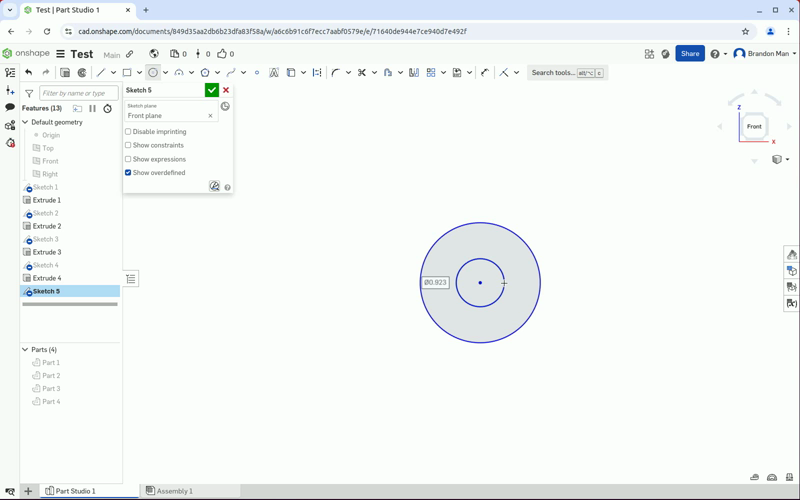
scroll(-6)
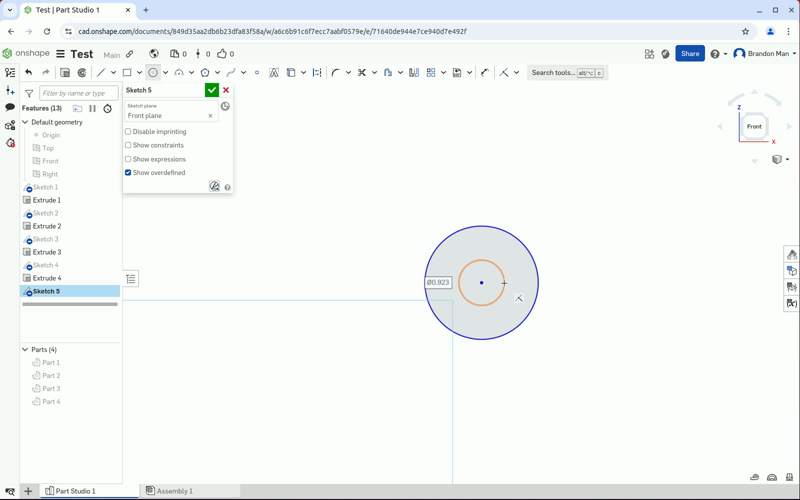
scroll(-6)
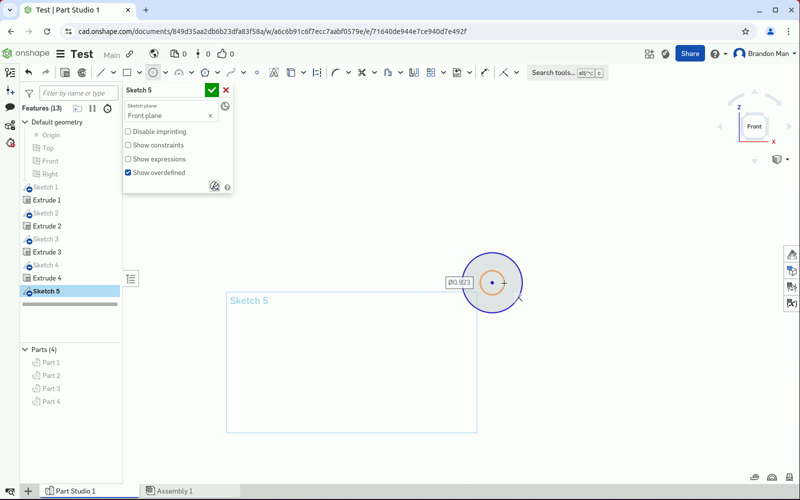
scroll(-6)
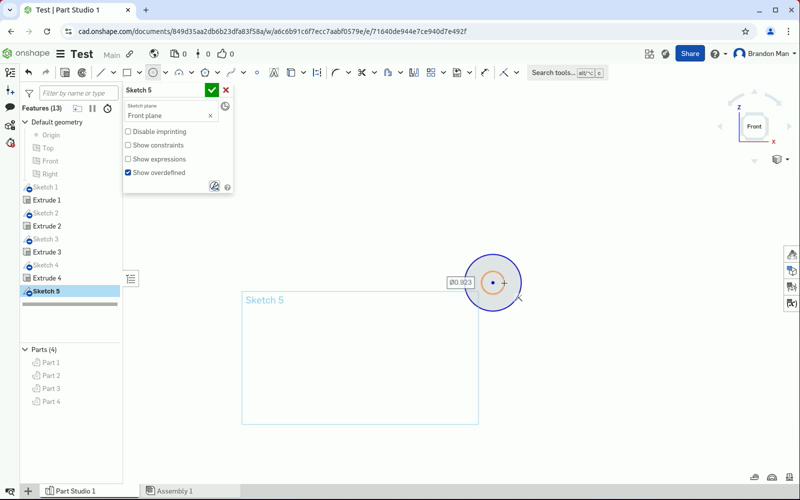
scroll(-6)
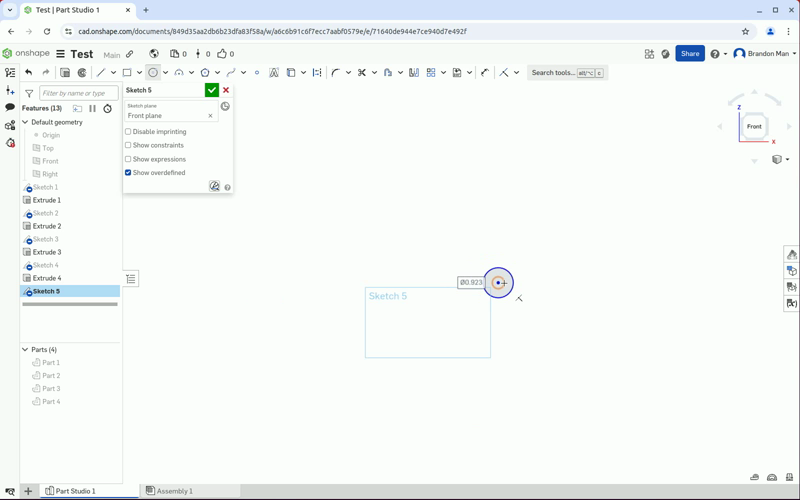
scroll(-6)
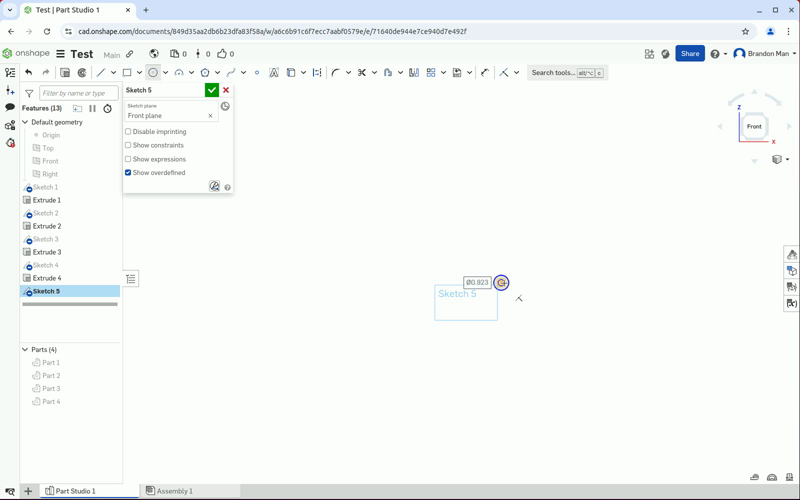
key(esc)
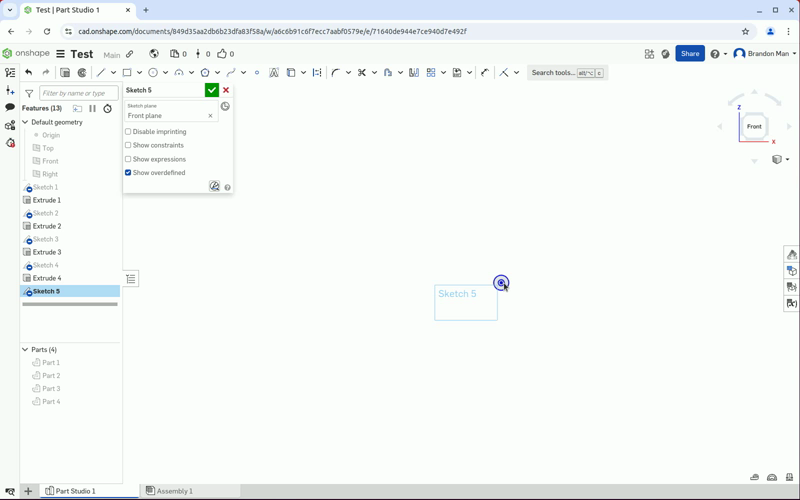
mouse_move(494, 281)
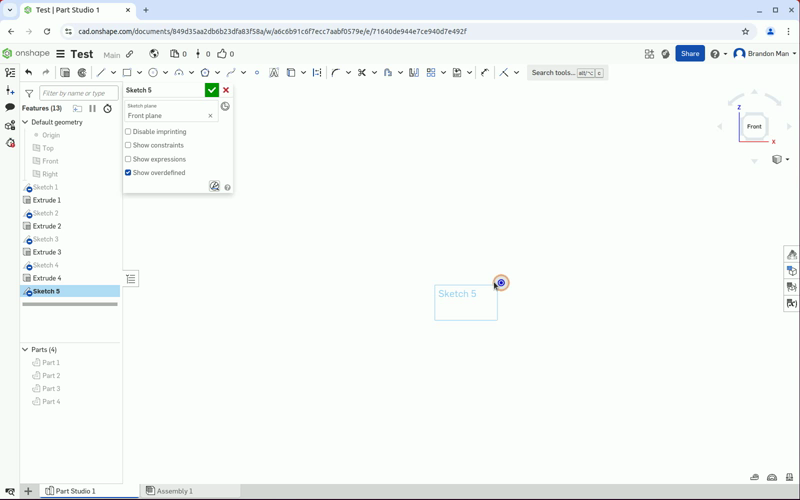
scroll(6)
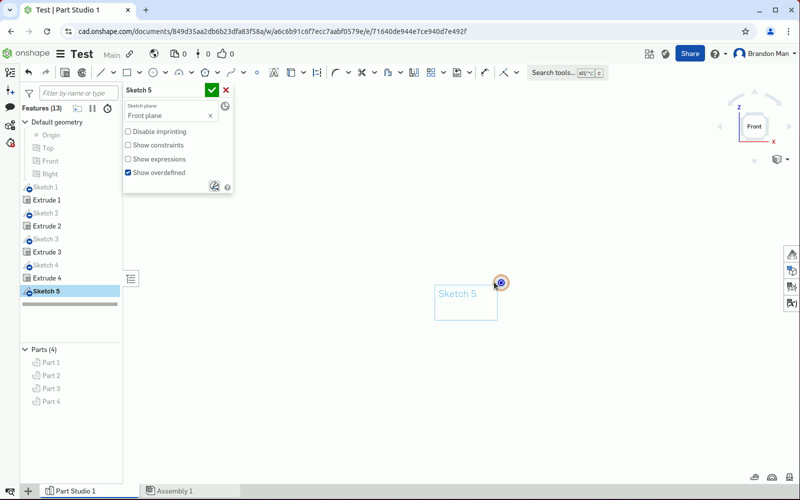
scroll(6)
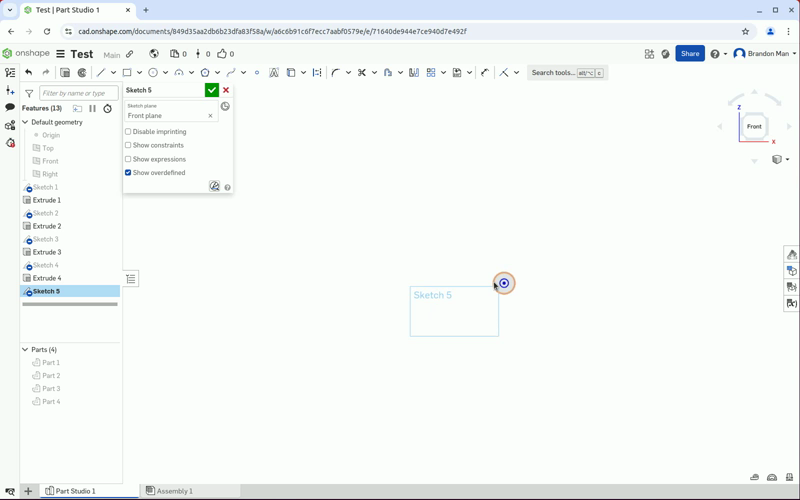
scroll(6)
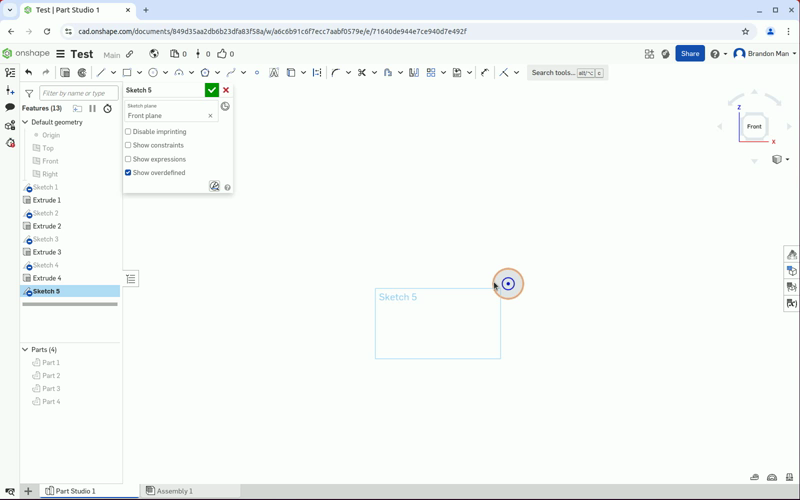
scroll(6)
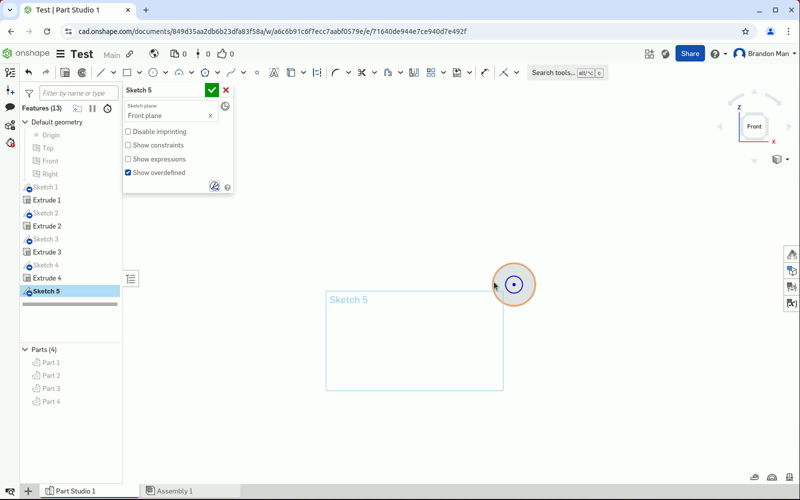
scroll(6)
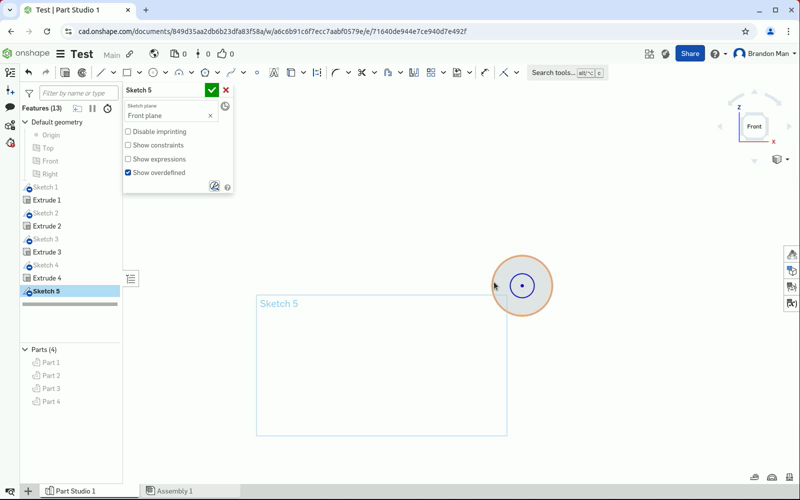
scroll(6)
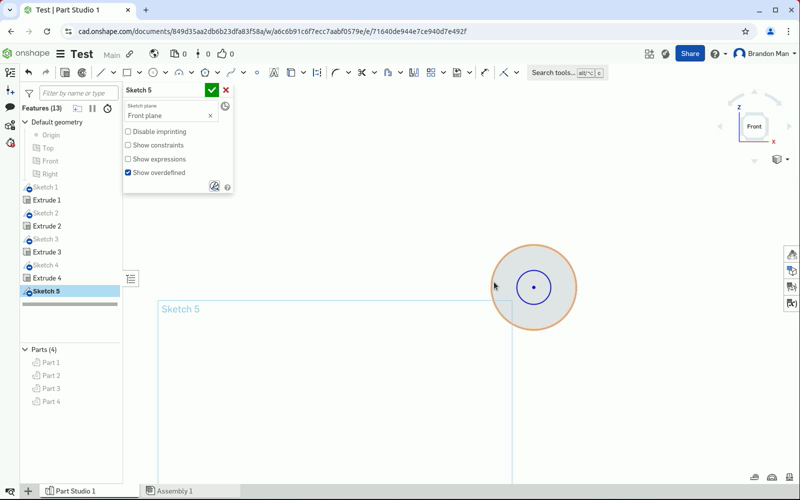
scroll(6)
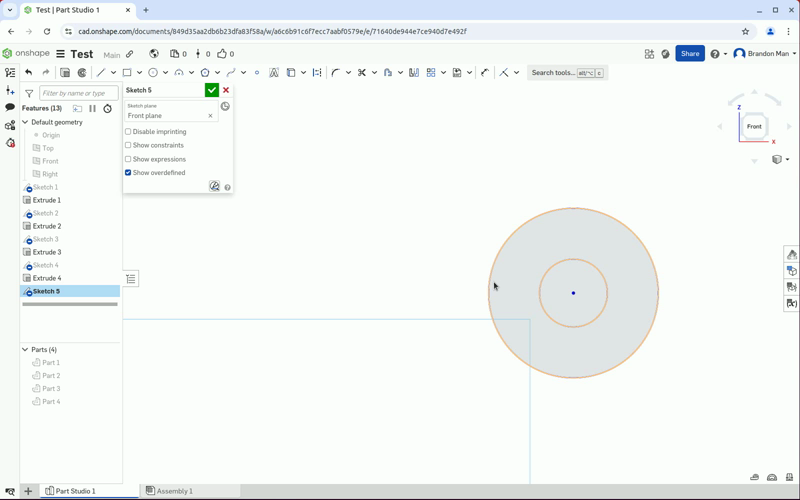
click(494, 281)
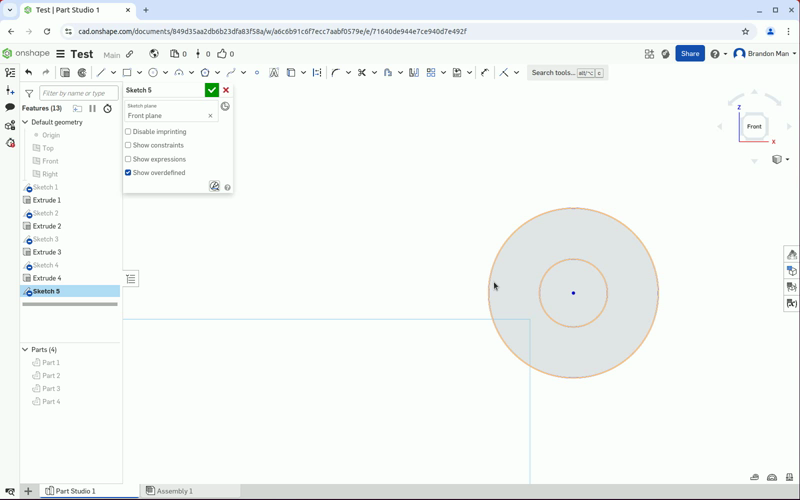
scroll(-6)
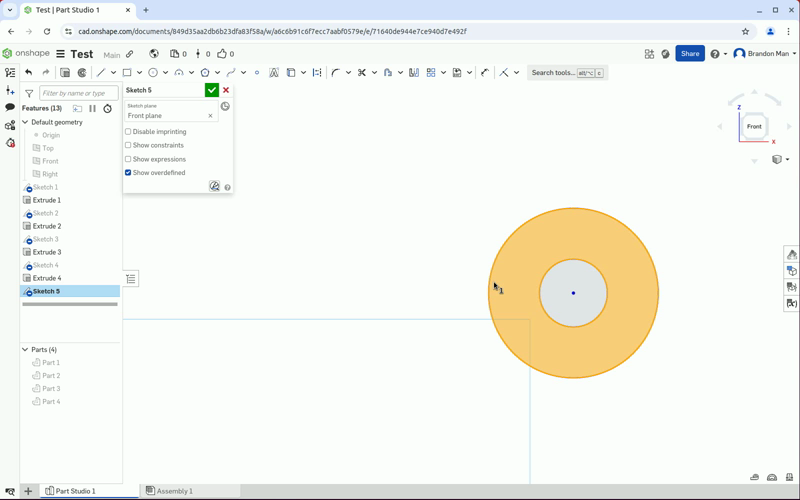
scroll(-6)
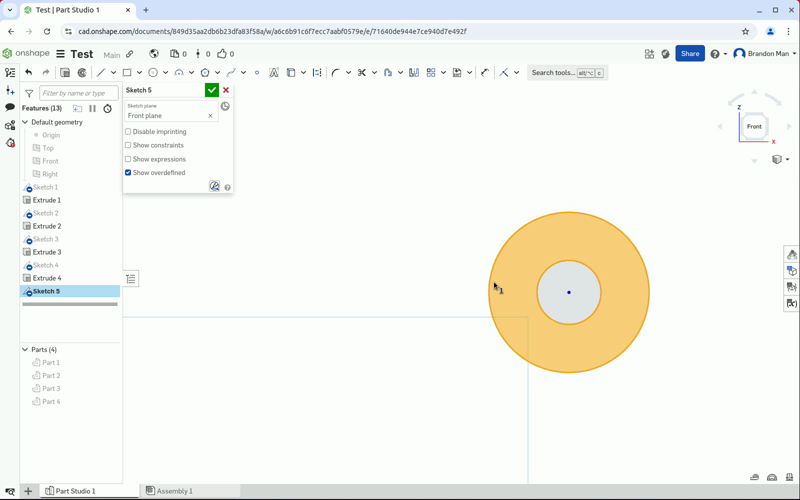
scroll(-6)
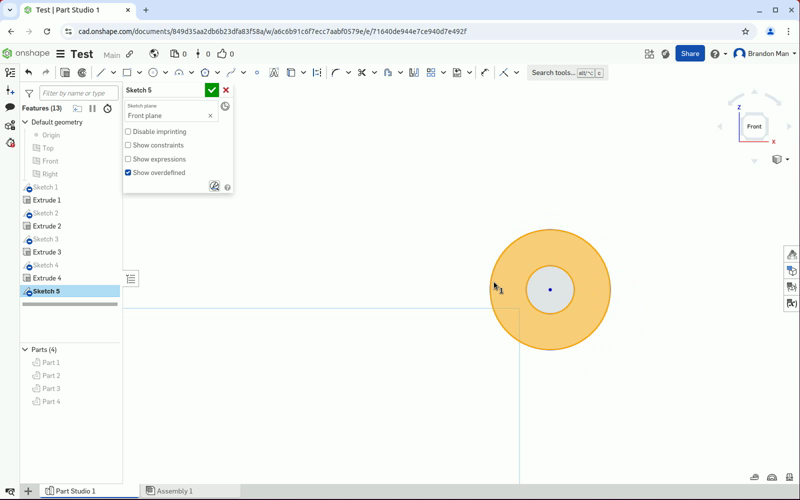
scroll(-6)
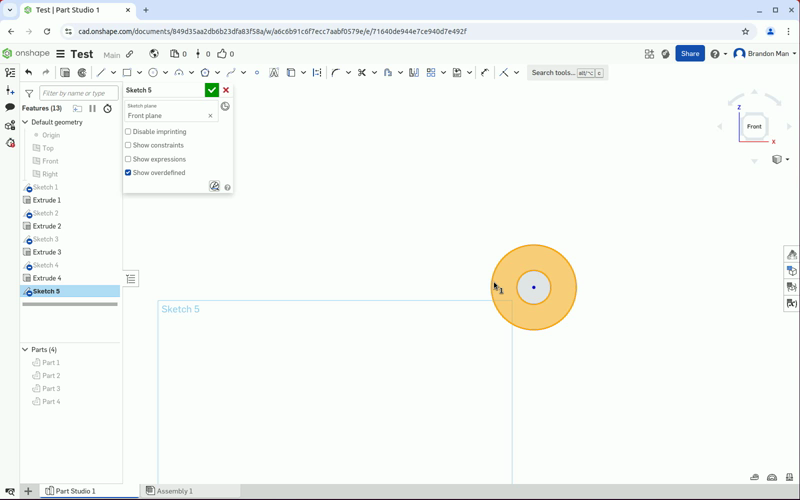
scroll(-6)
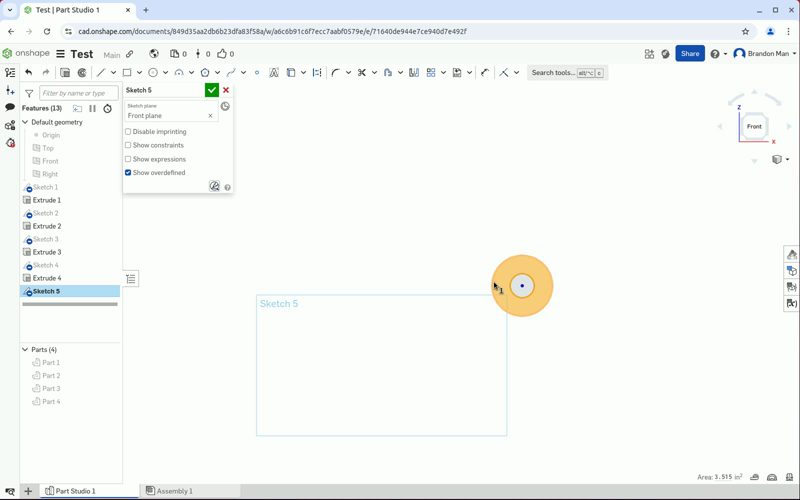
scroll(-6)
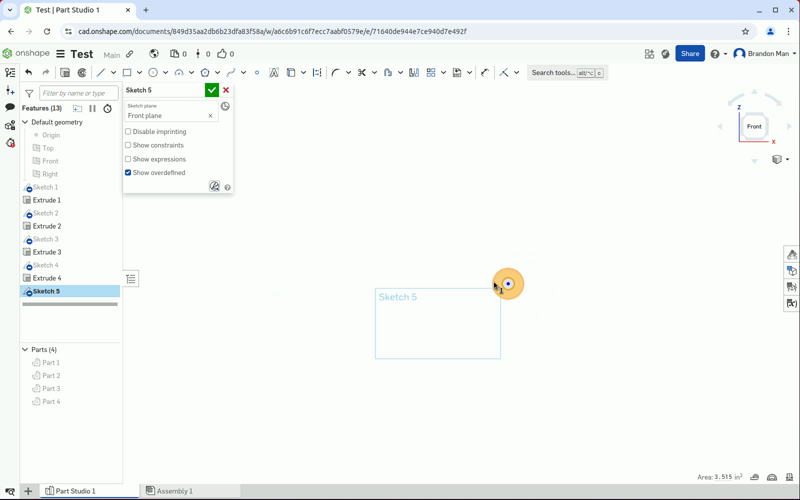
scroll(-6)
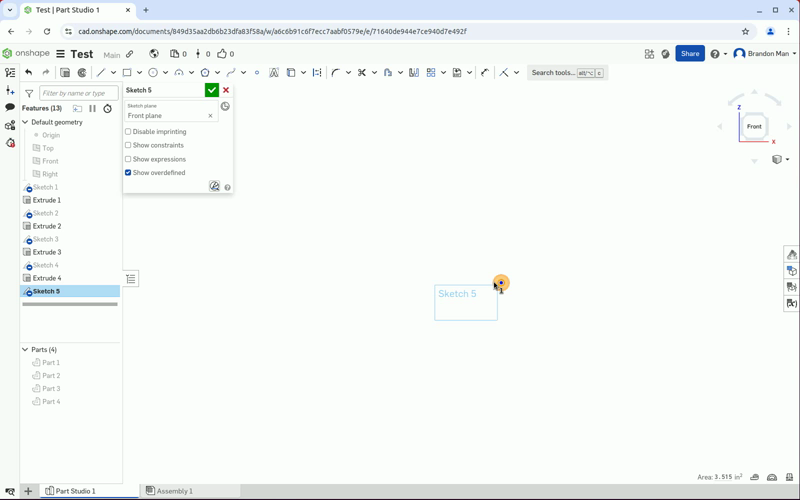
mouse_move(73, 352)
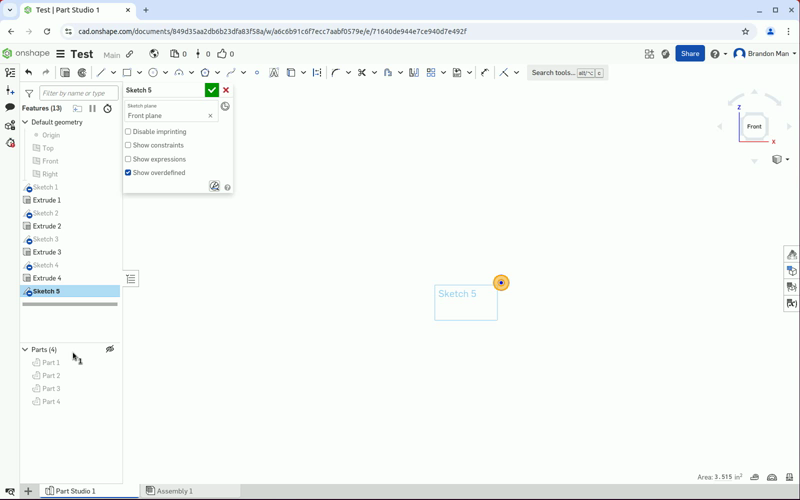
key(shift+y)
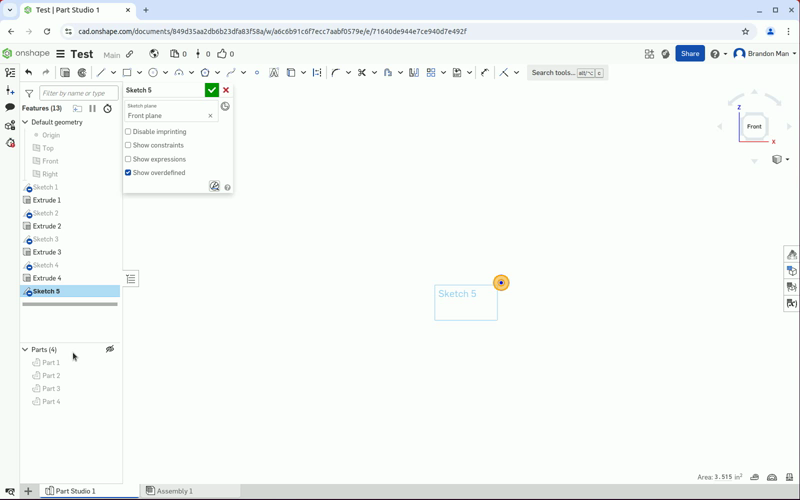
key(shift+e)
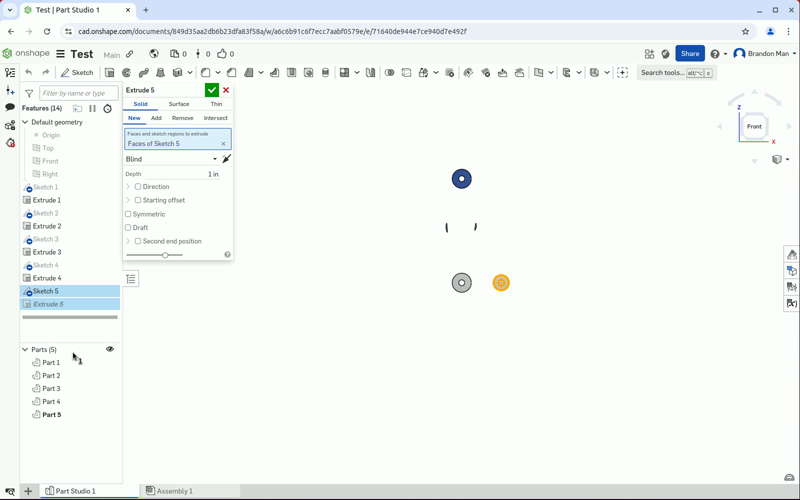
mouse_move(143, 106)
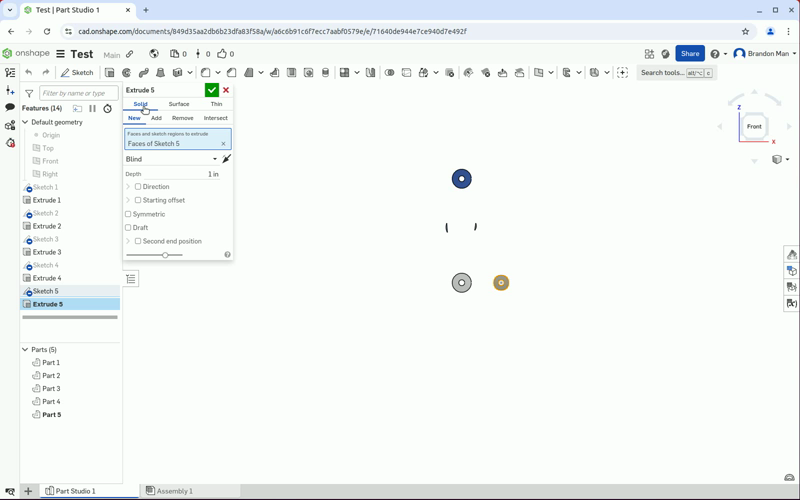
click(143, 106)
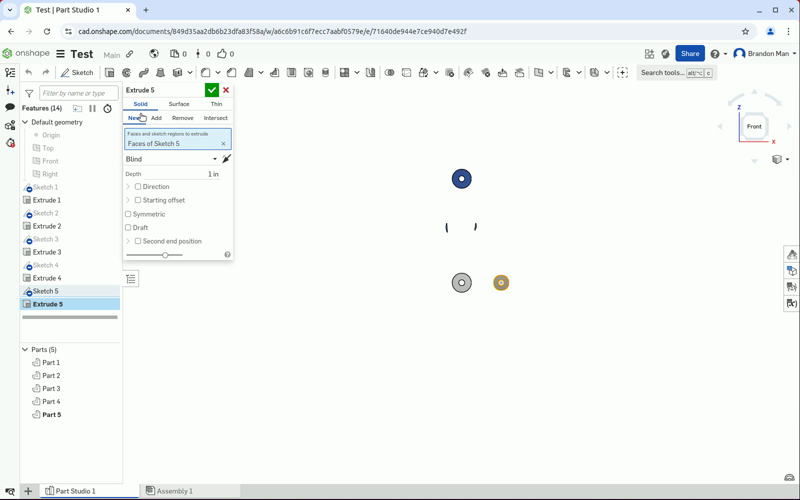
mouse_move(137, 120)
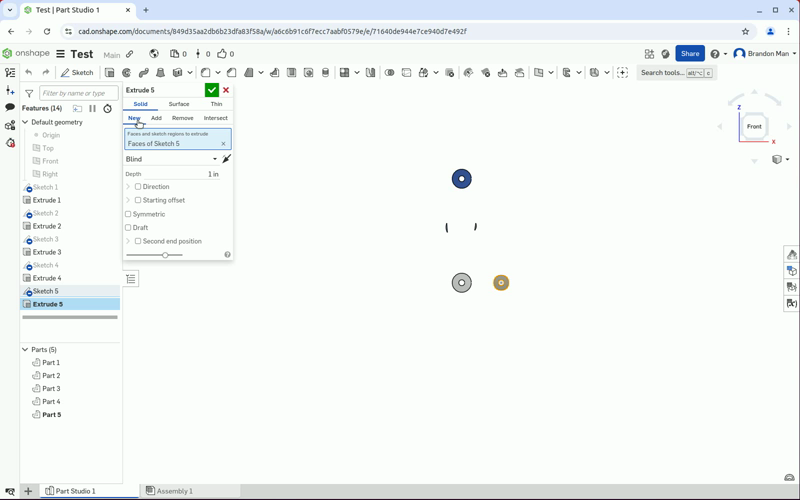
click(137, 120)
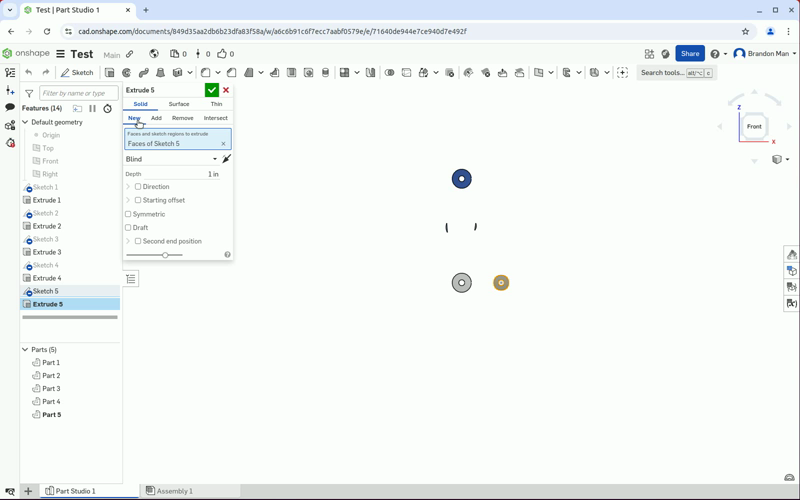
key(tab, 4)
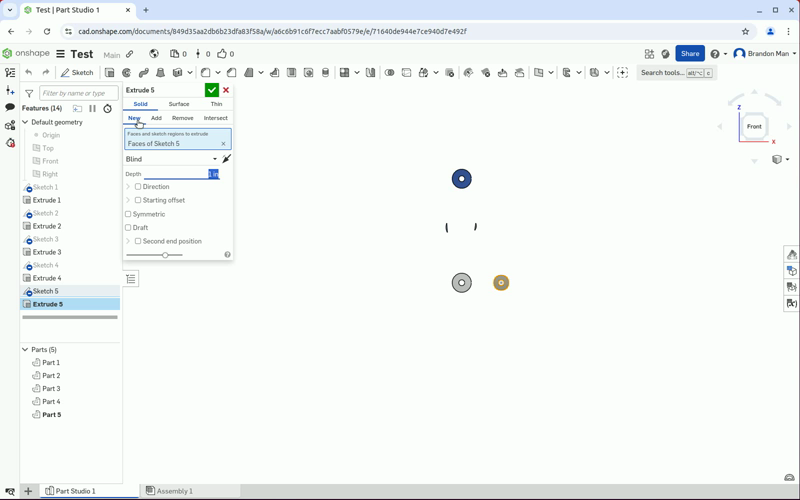
text(0.481)
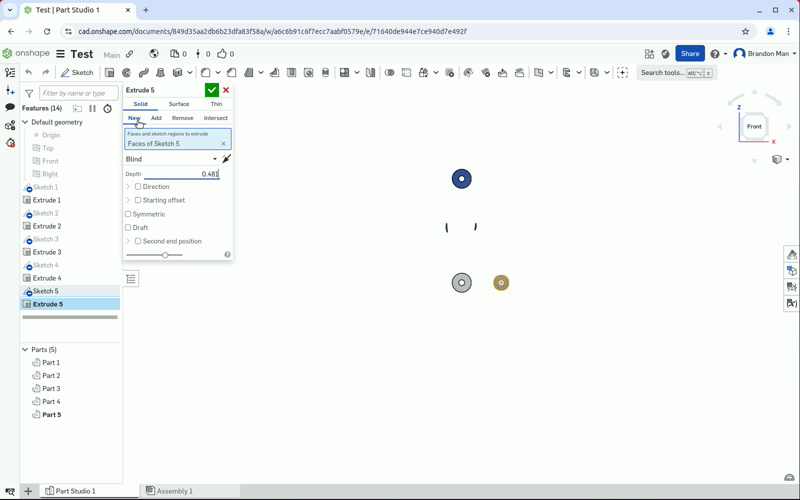
key(enter)
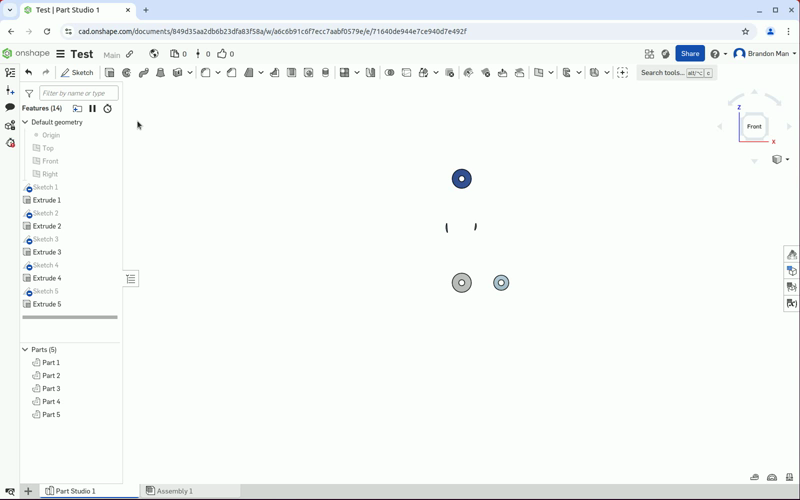
key(shift+h)
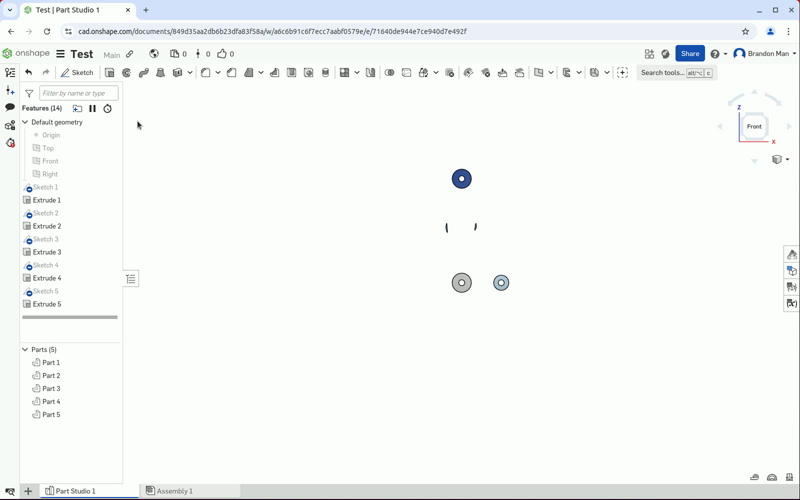
key(shift+h)
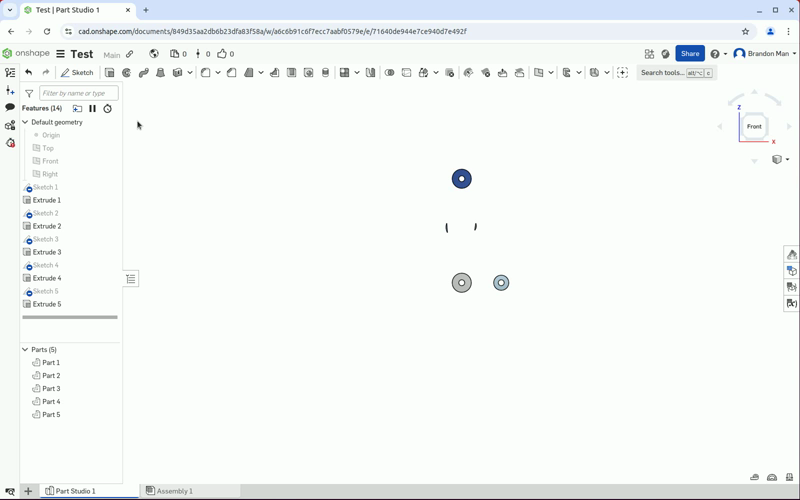
mouse_move(73, 189)
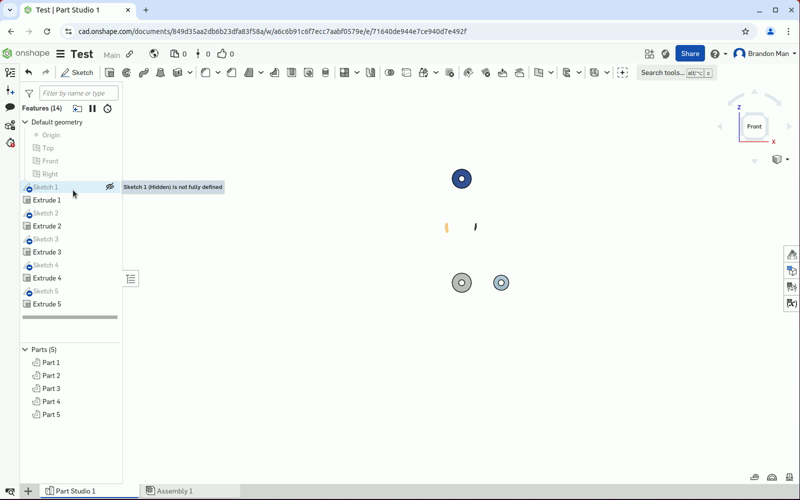
click(73, 189)
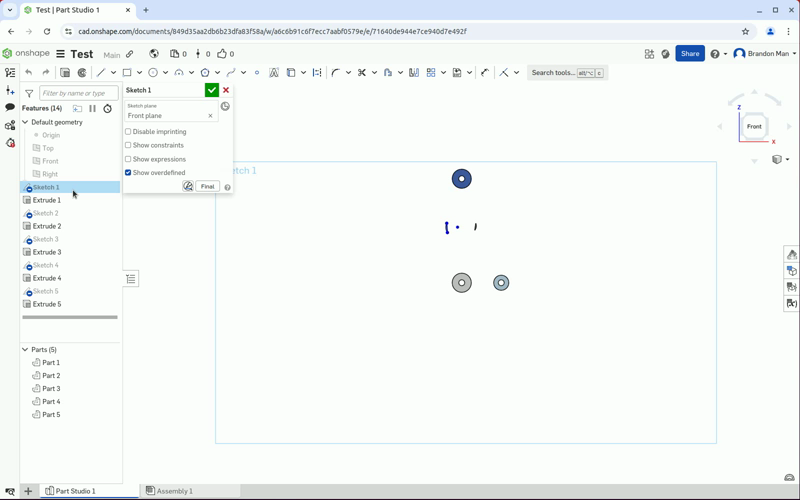
mouse_move(229, 92)
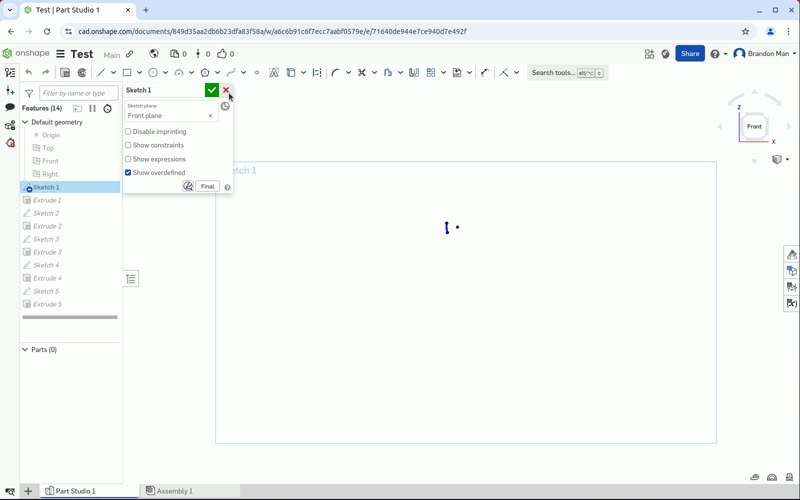
click(229, 92)
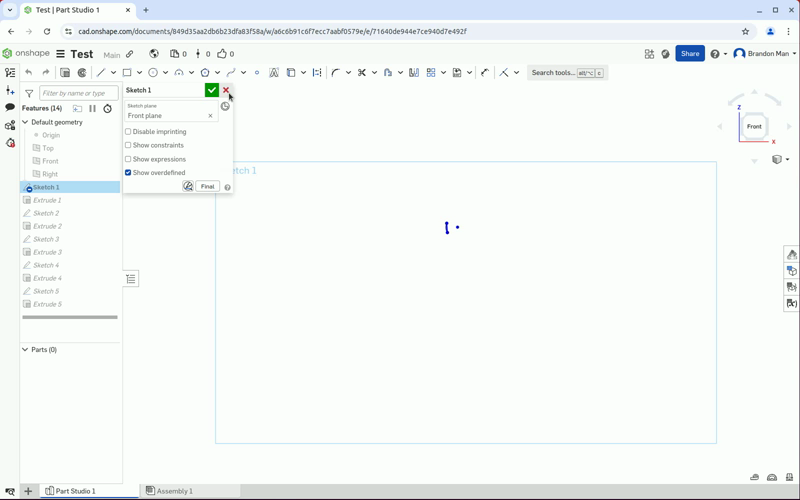
key(shift+s)
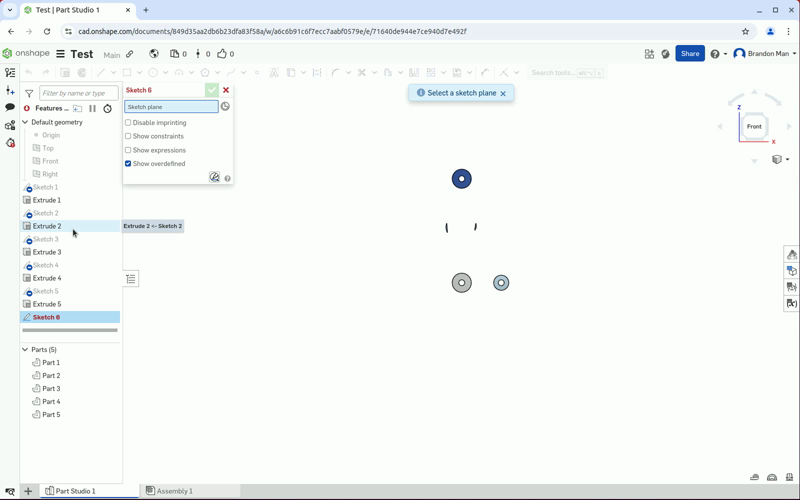
scroll(3)
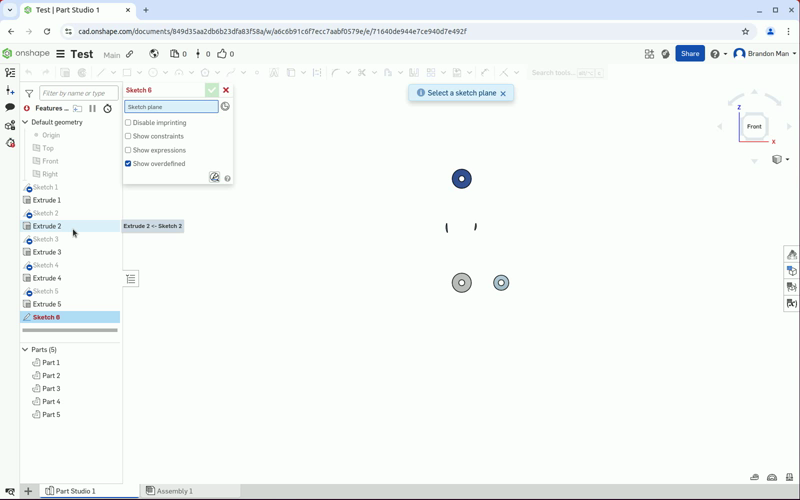
mouse_move(73, 163)
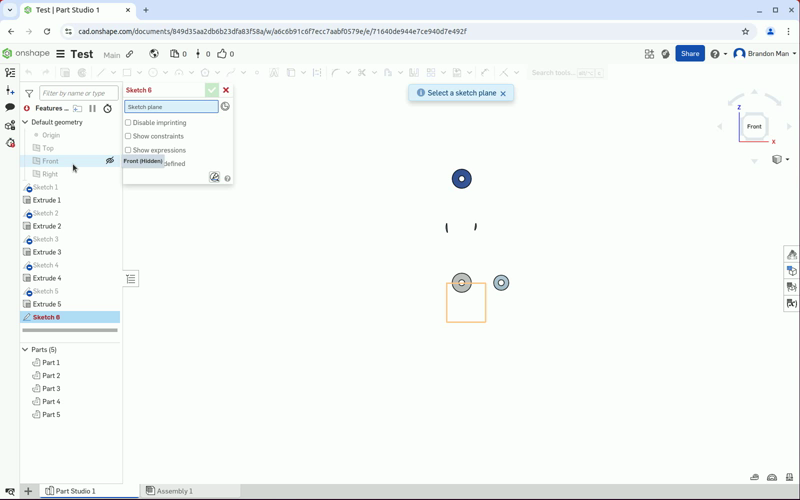
click(73, 163)
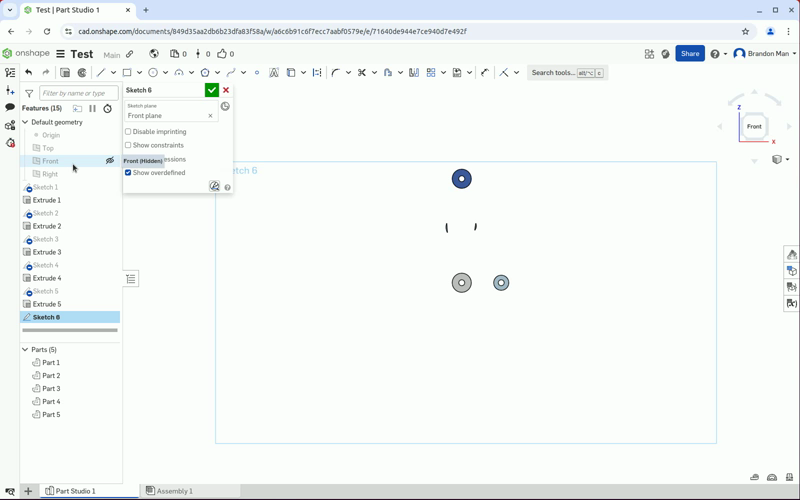
mouse_move(73, 352)
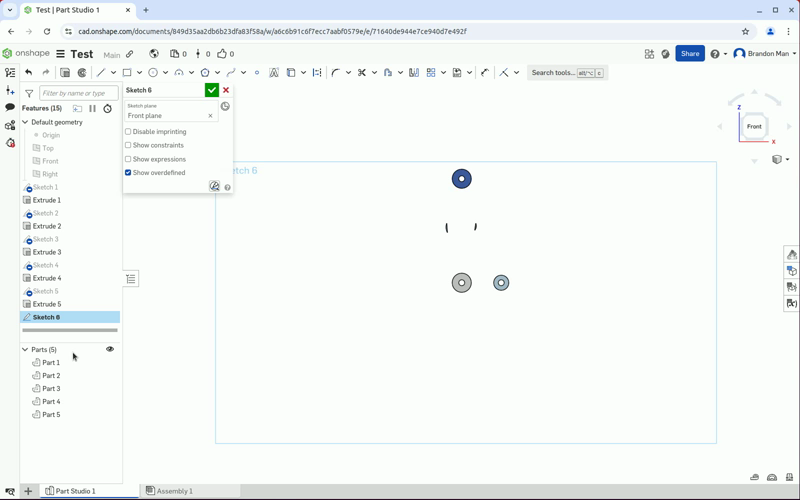
key(y)
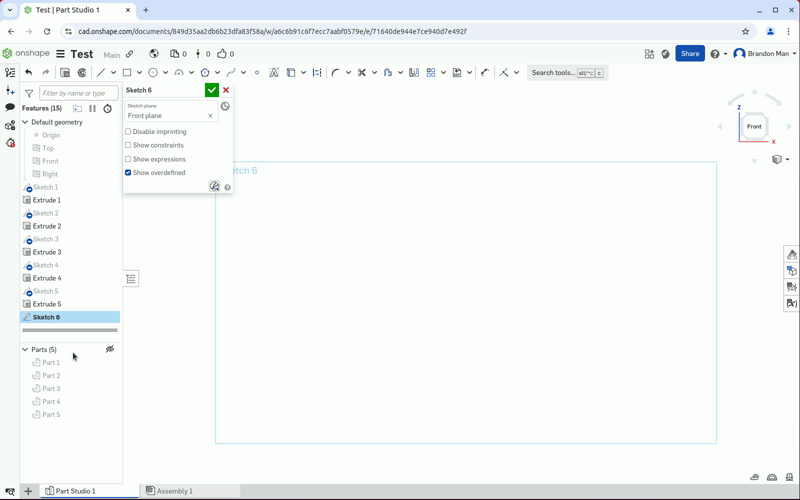
key(a)
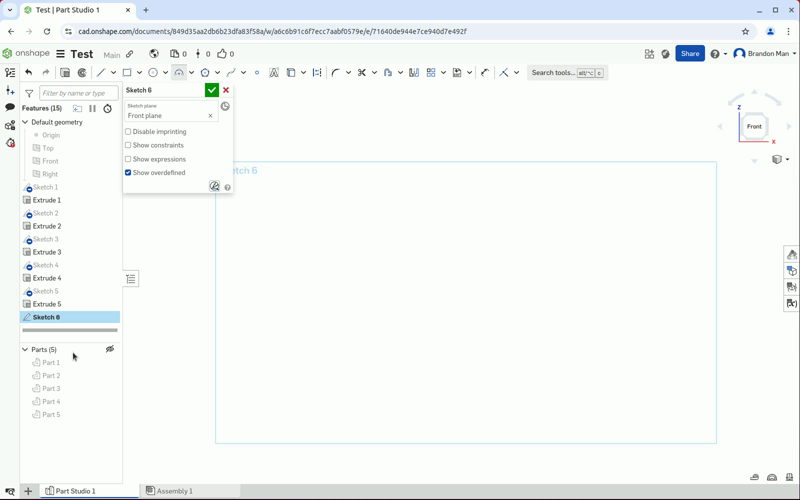
key_down(shift)
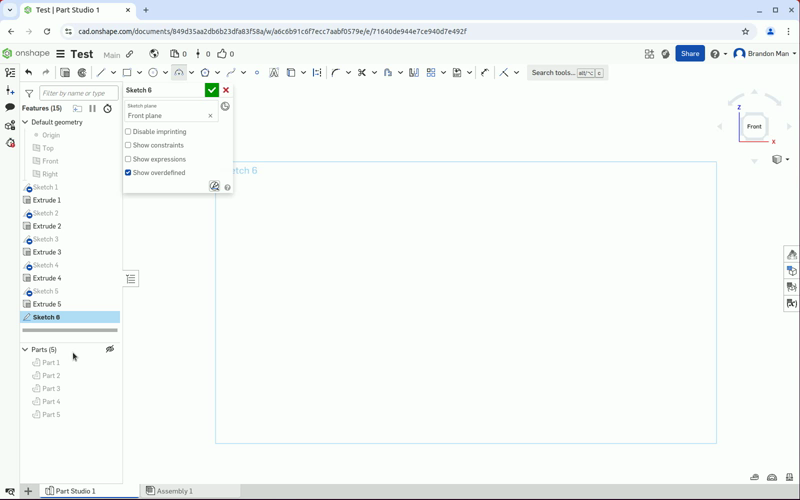
mouse_move(446, 223)
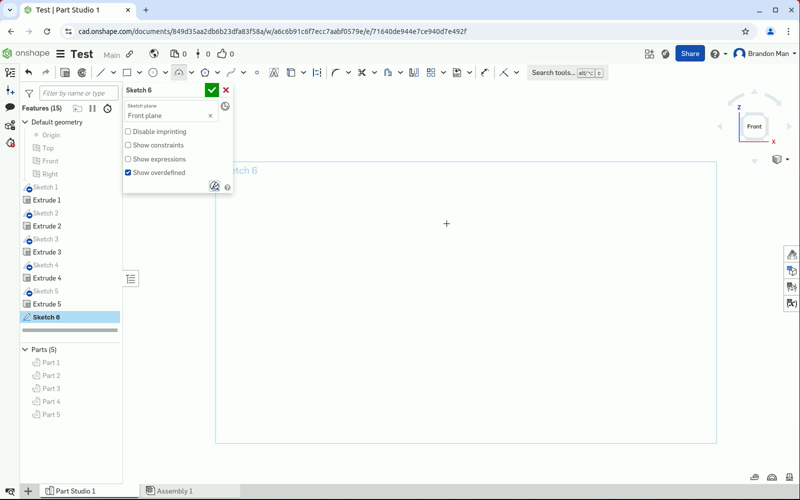
click(446, 223)
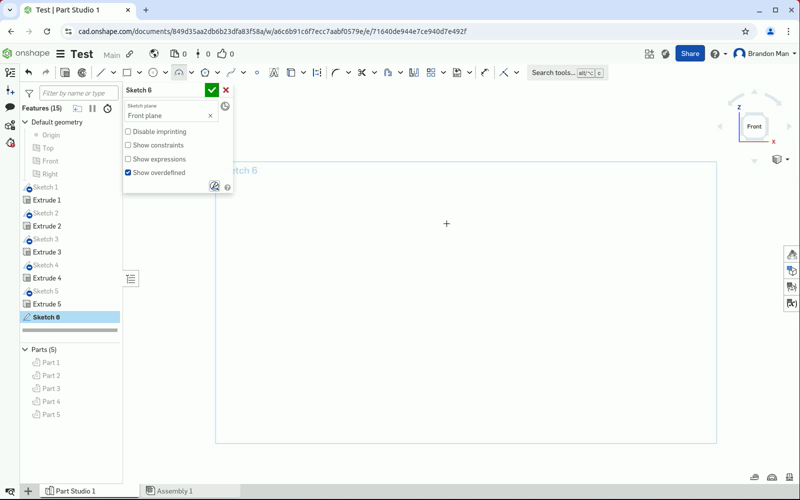
key_up(shift)
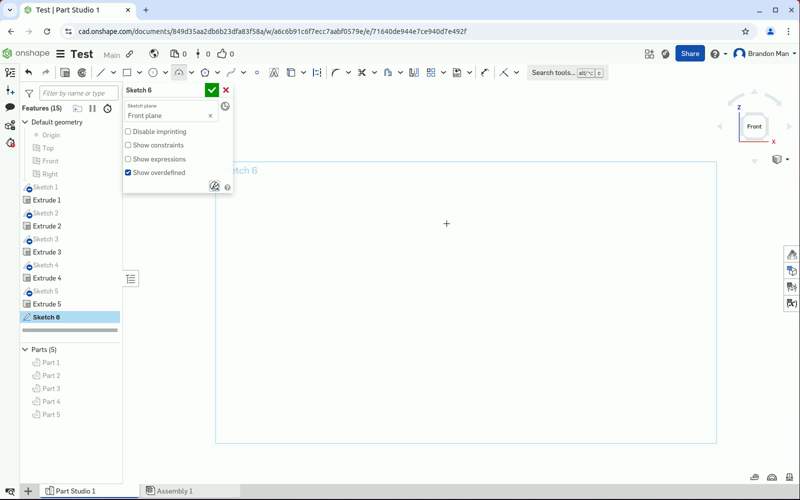
key_down(shift)
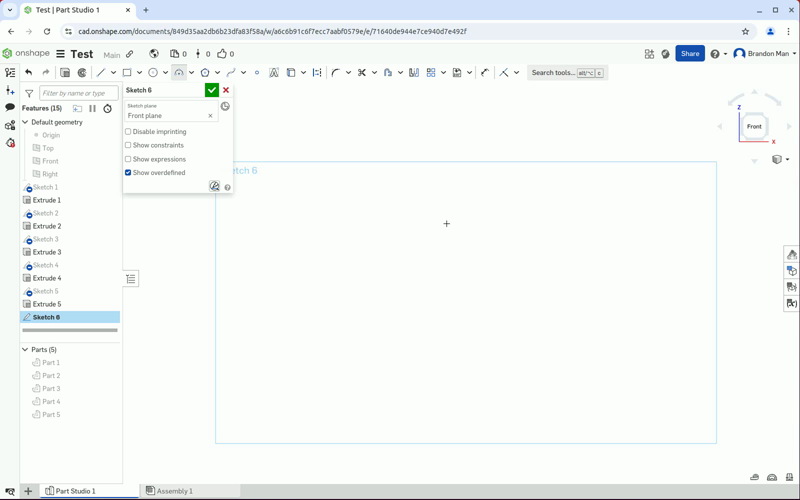
mouse_move(476, 223)
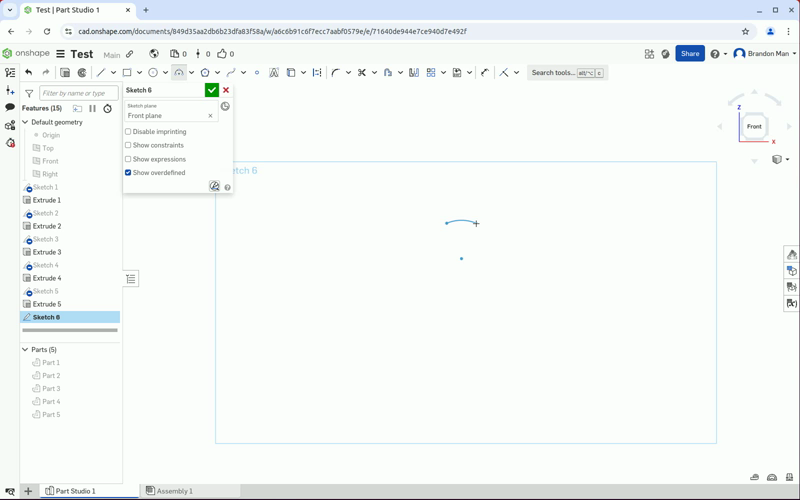
click(476, 223)
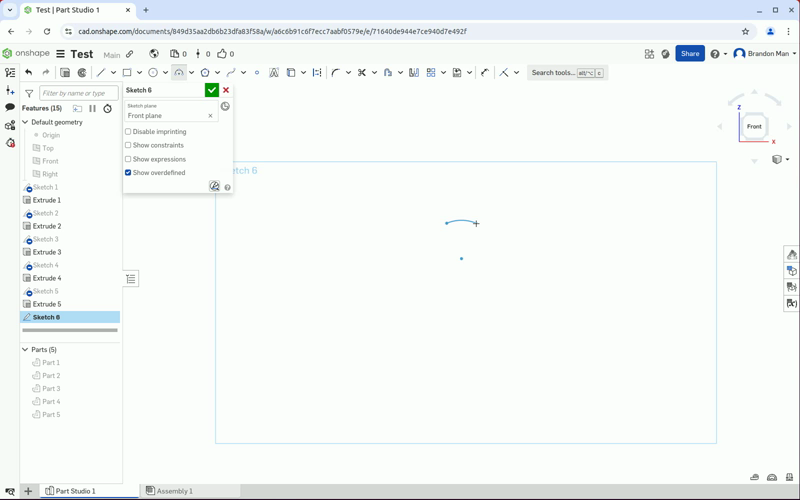
mouse_move(461, 210)
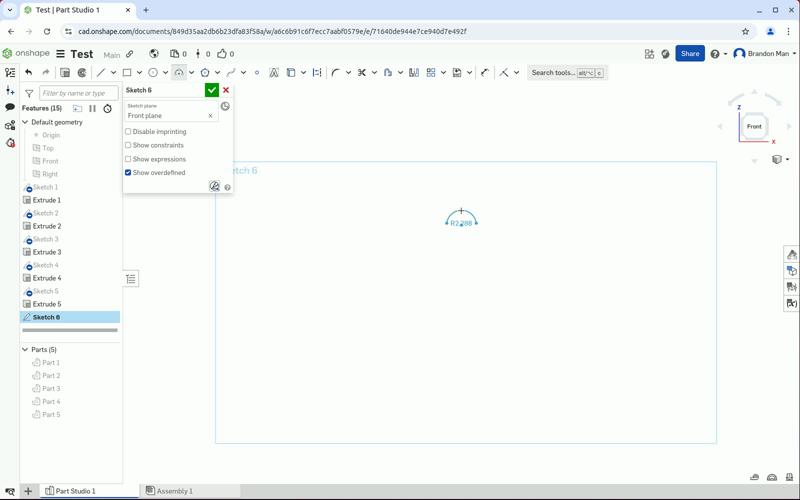
click(461, 210)
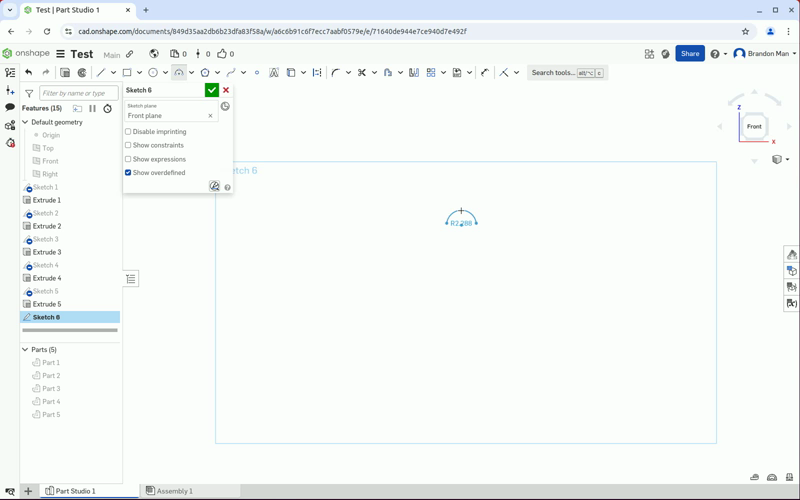
key_up(shift)
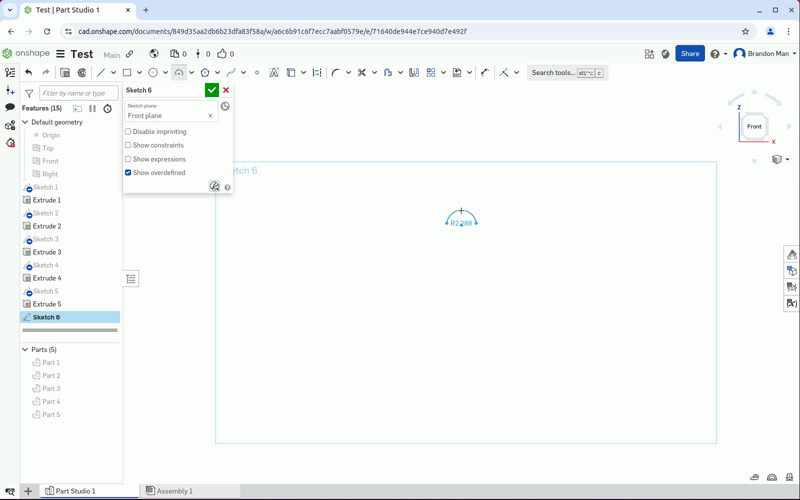
key(esc)
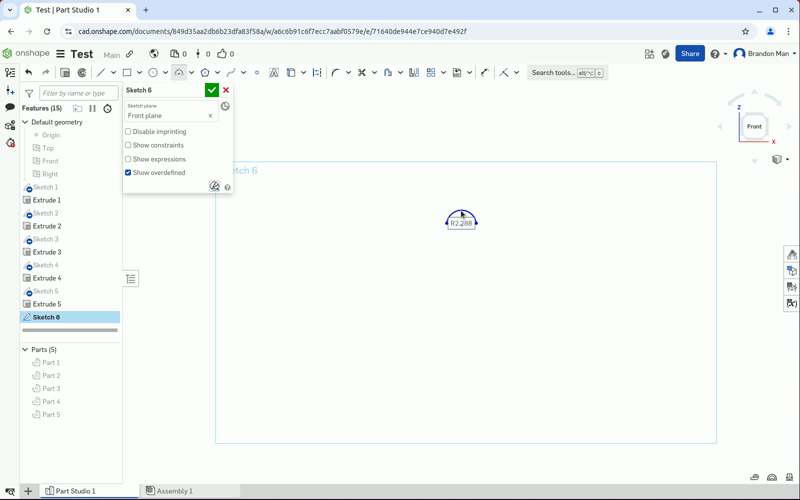
key(l)
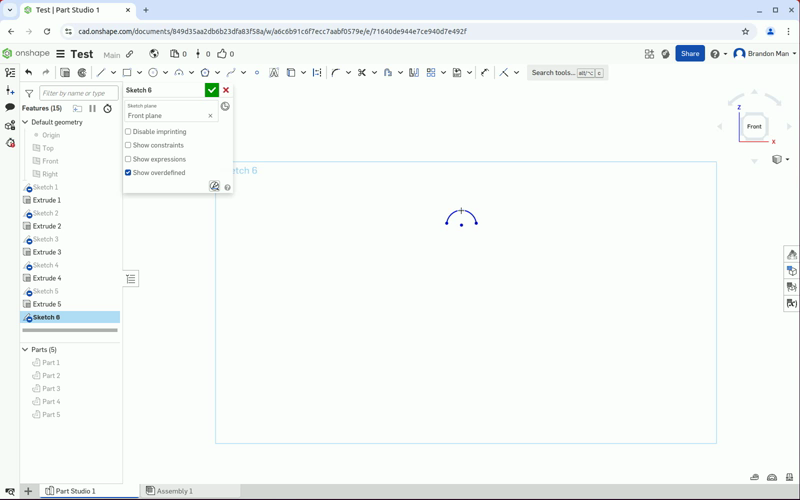
mouse_move(476, 223)
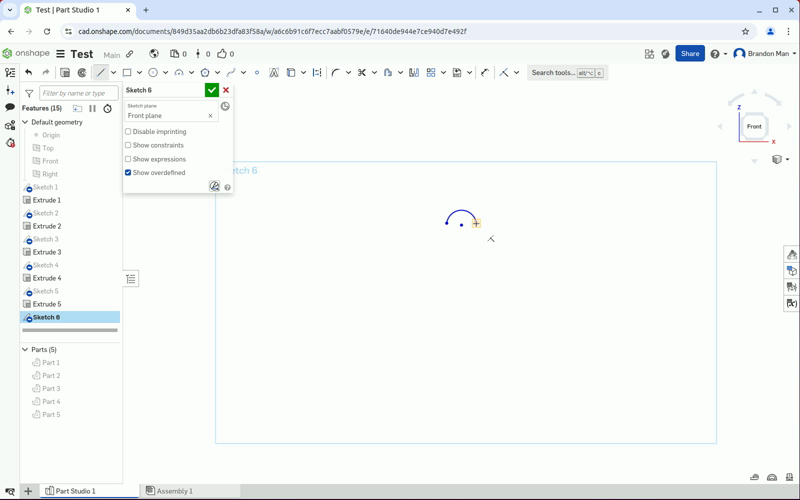
click(476, 223)
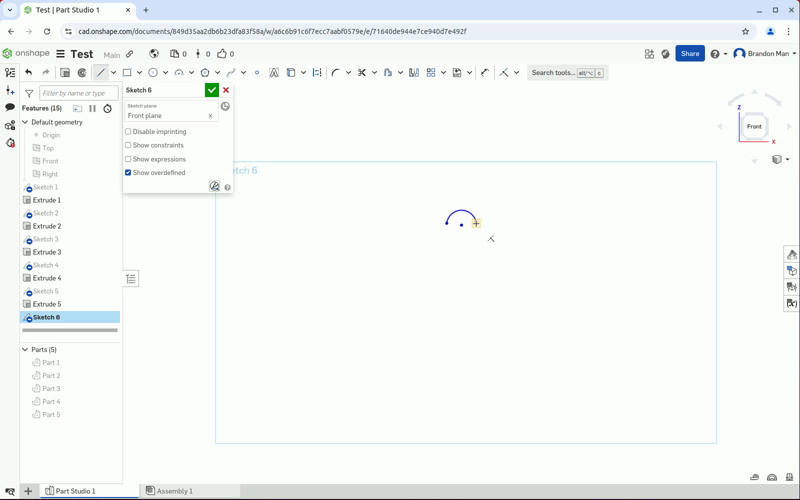
key_down(shift)
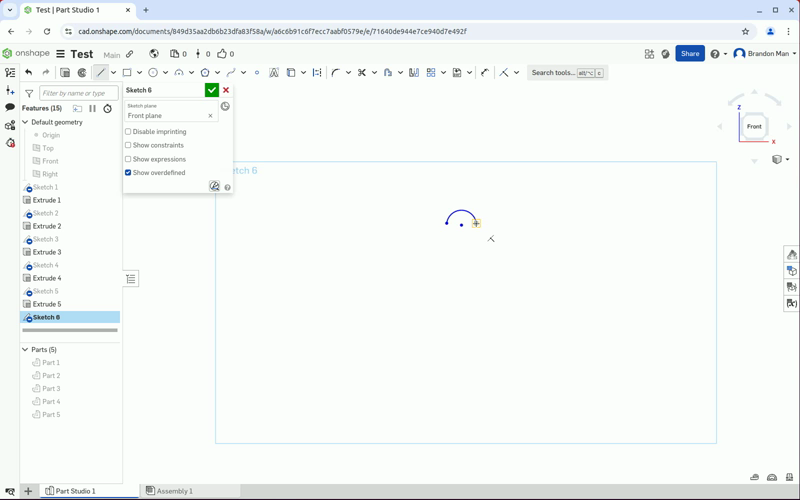
mouse_move(506, 223)
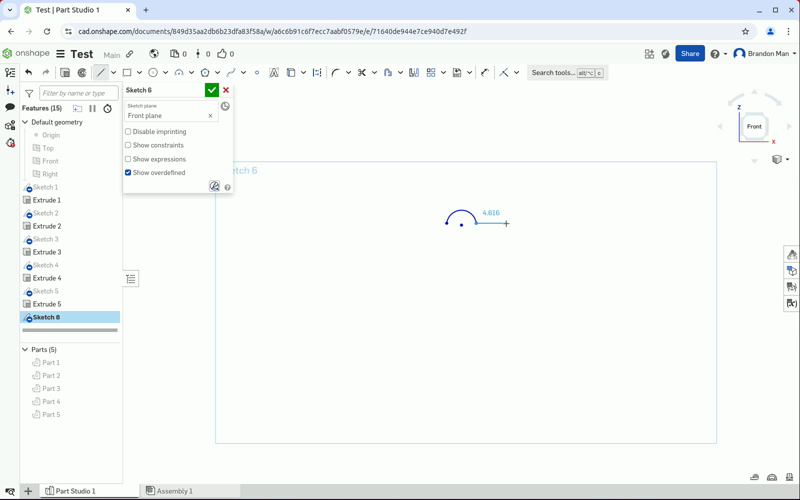
mouse_move(470, 176)
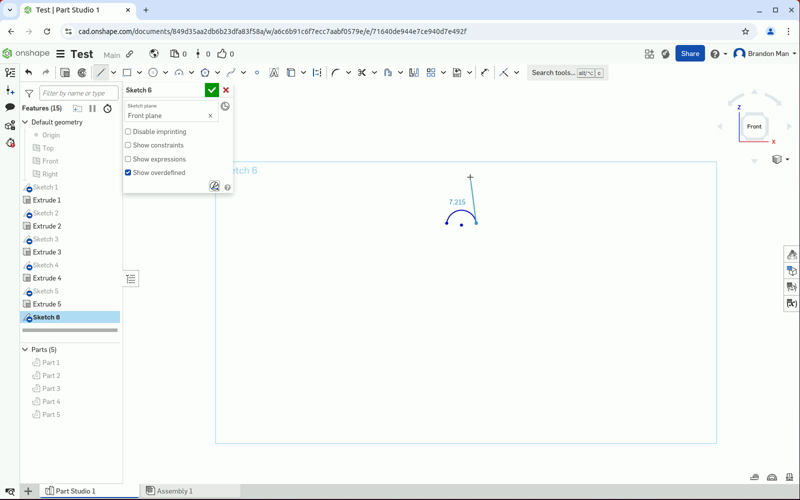
click(470, 176)
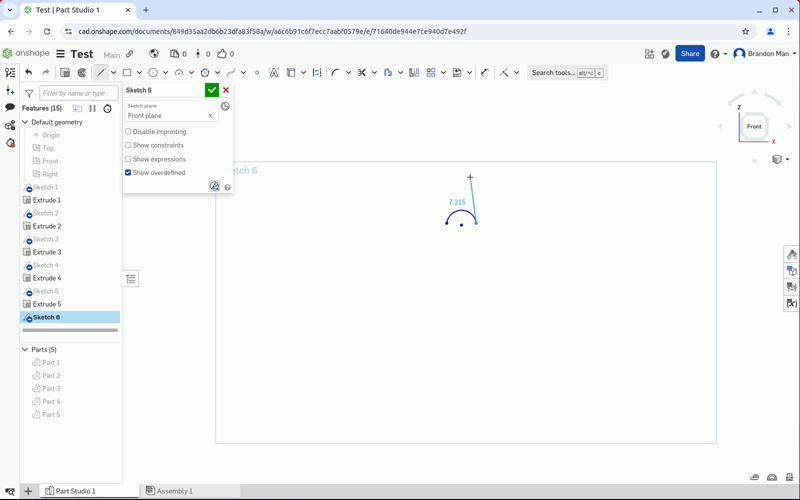
key_up(shift)
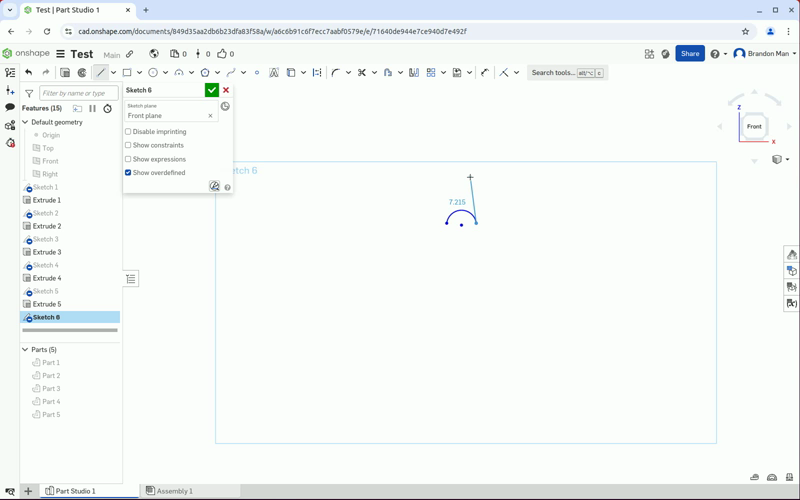
key(esc)
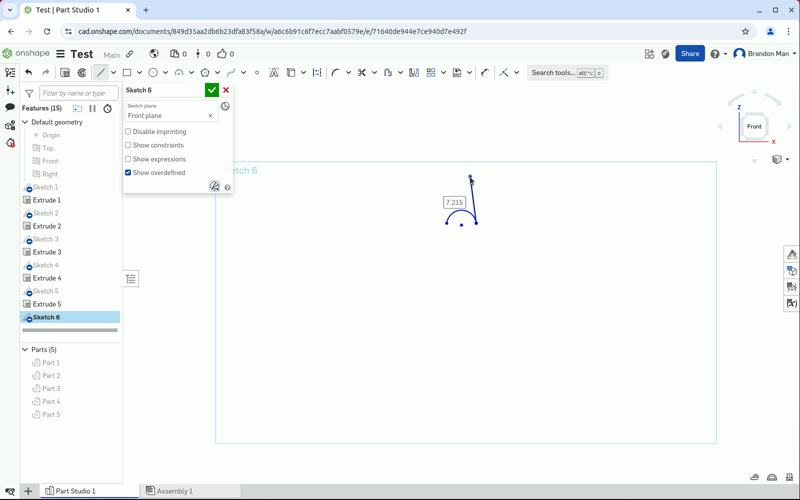
key(a)
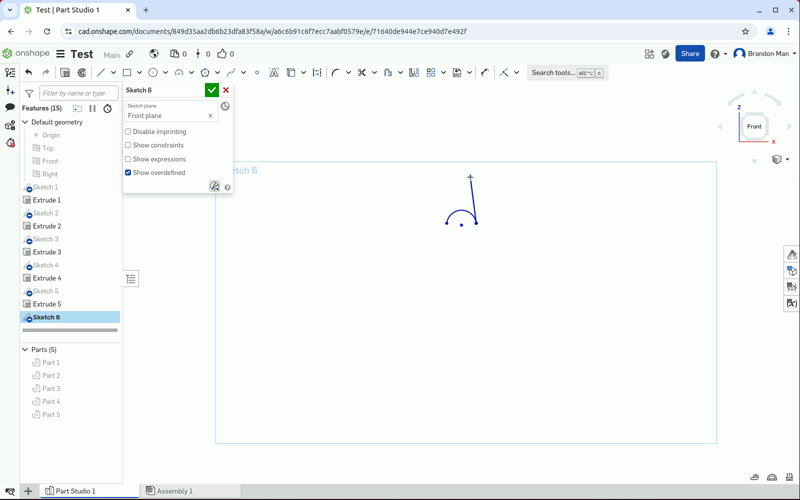
mouse_move(470, 176)
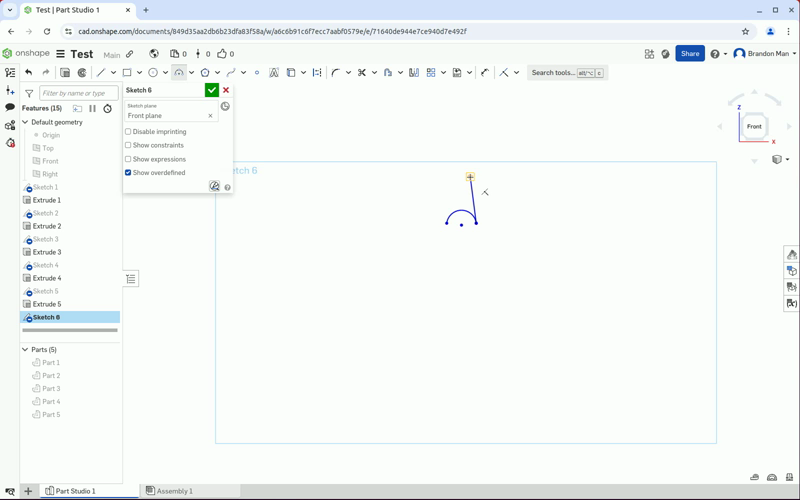
click(470, 176)
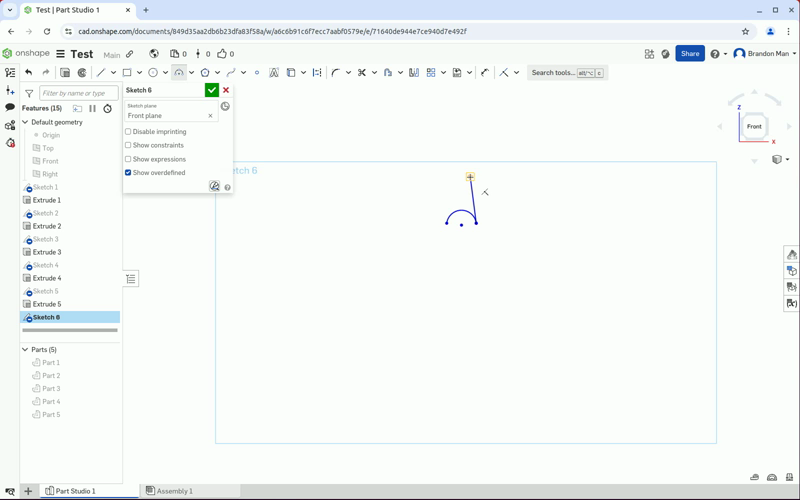
key_down(shift)
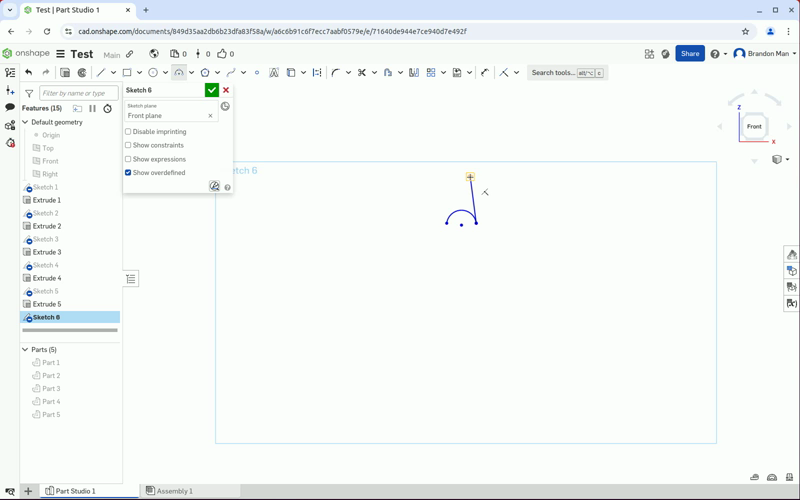
mouse_move(452, 176)
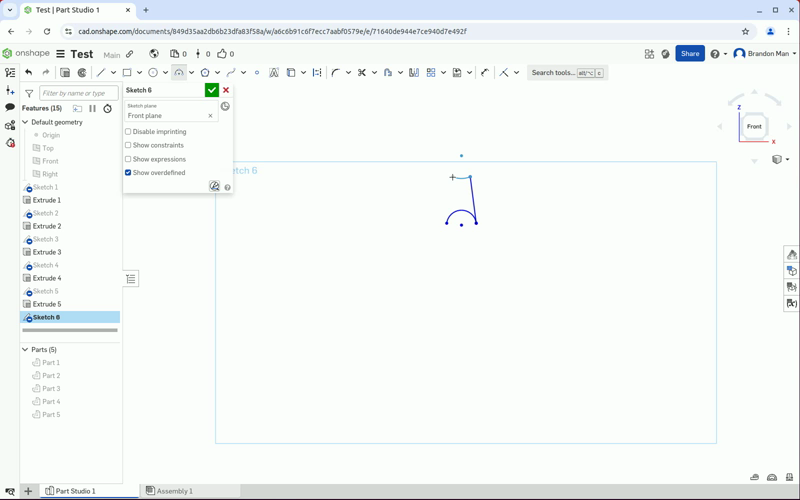
click(452, 176)
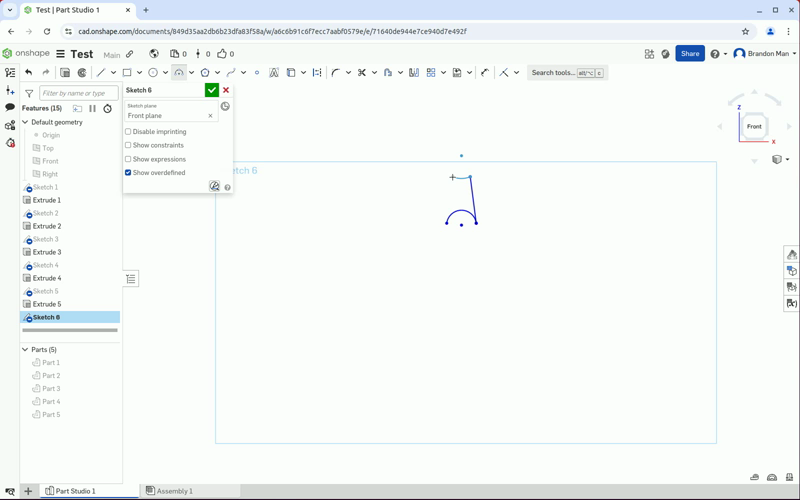
mouse_move(461, 186)
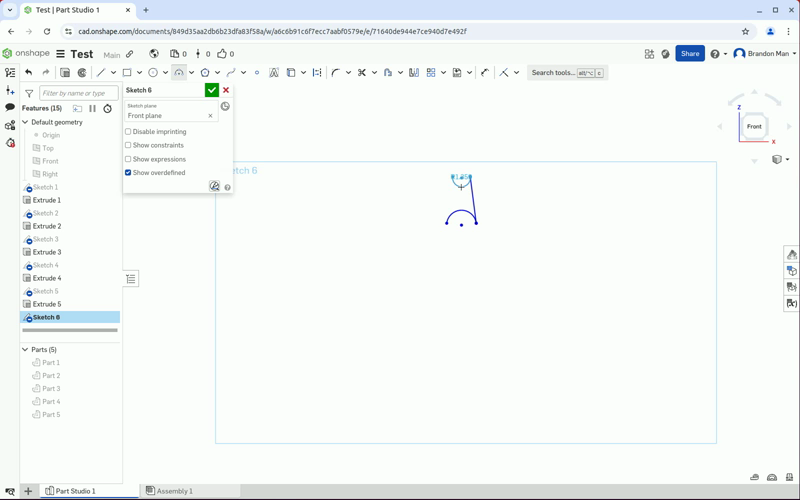
click(461, 186)
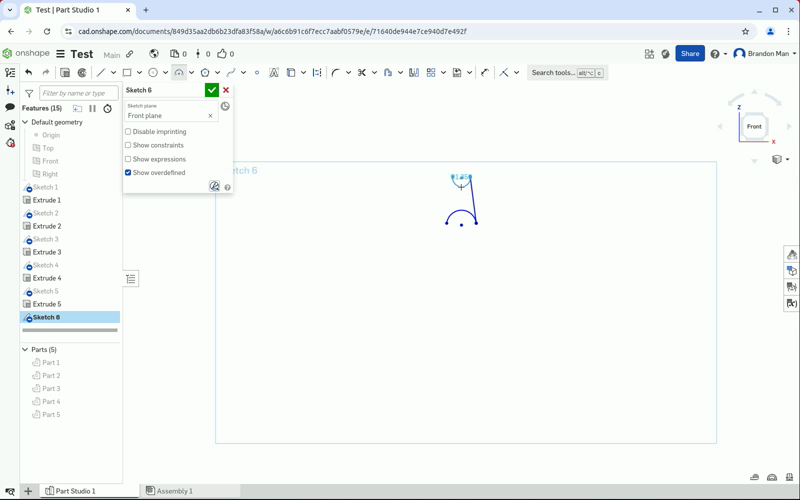
key_up(shift)
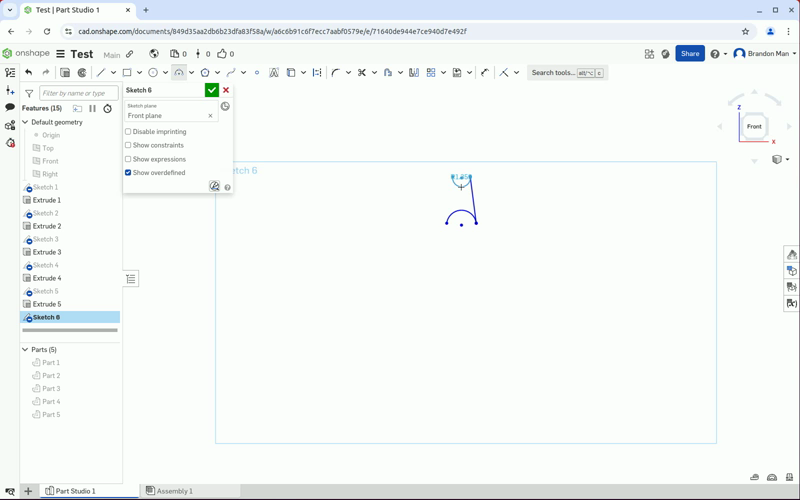
key(esc)
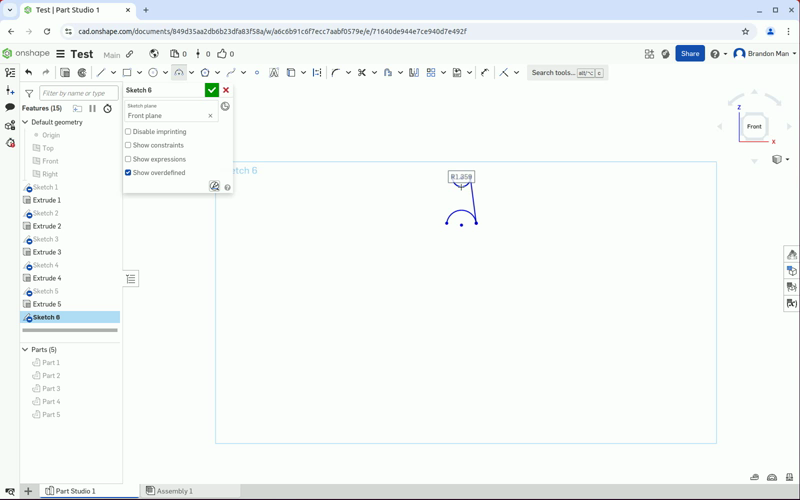
key(l)
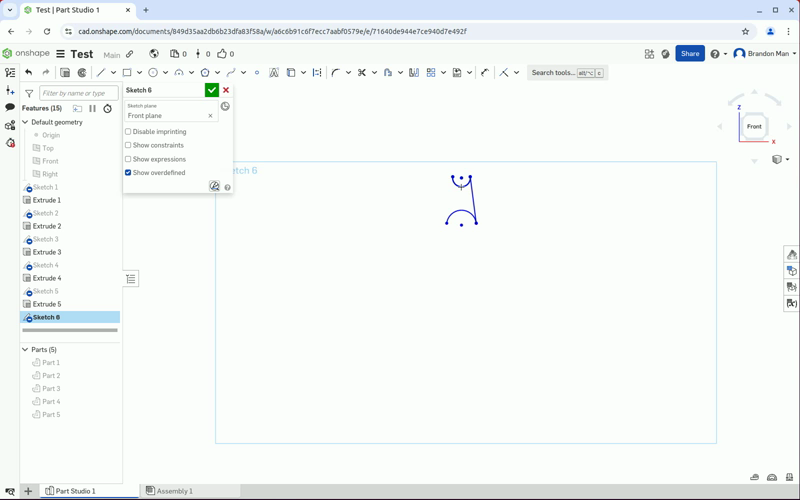
mouse_move(452, 176)
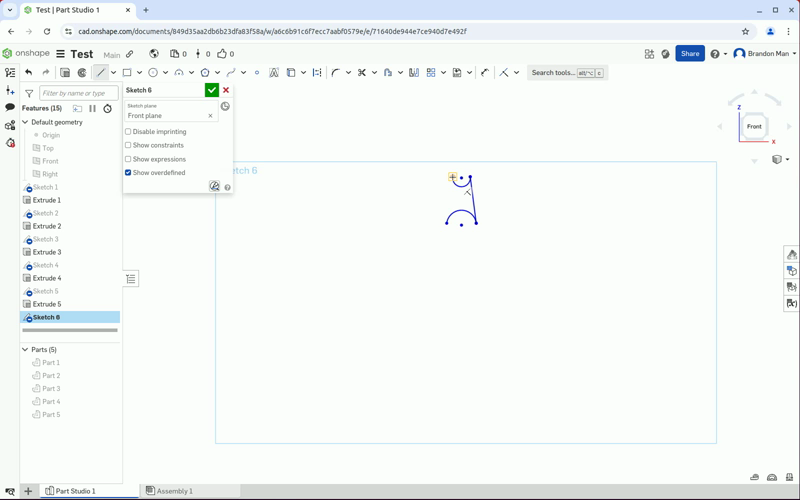
click(452, 176)
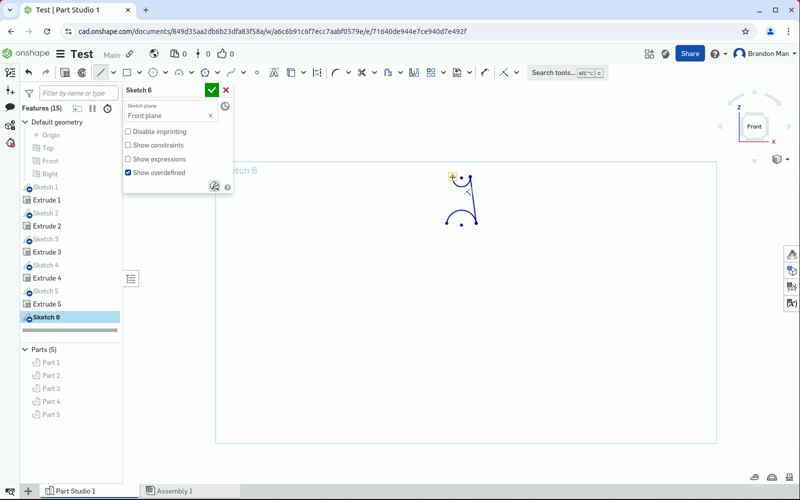
mouse_move(482, 176)
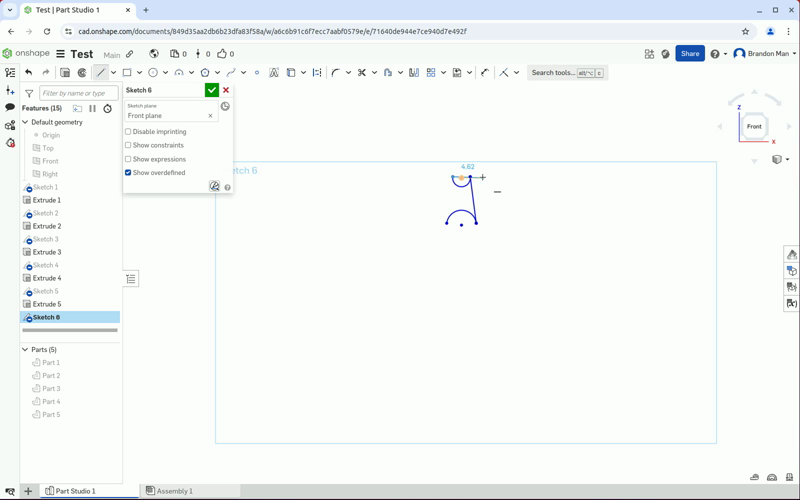
key_down(shift)
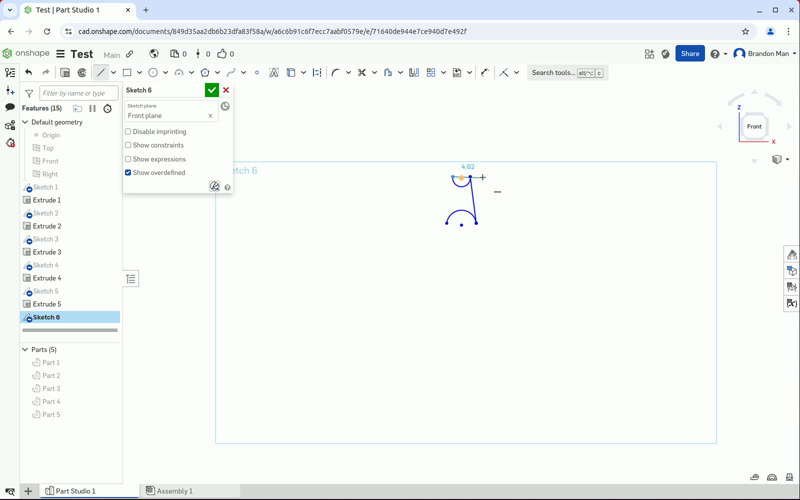
mouse_move(446, 223)
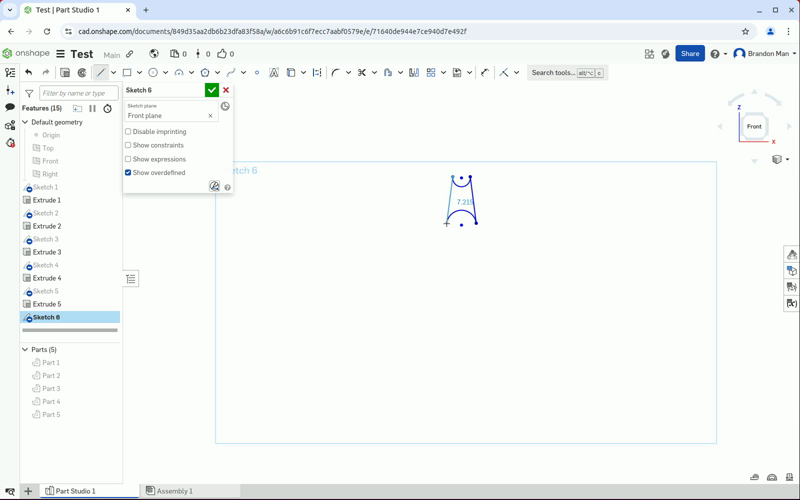
key_up(shift)
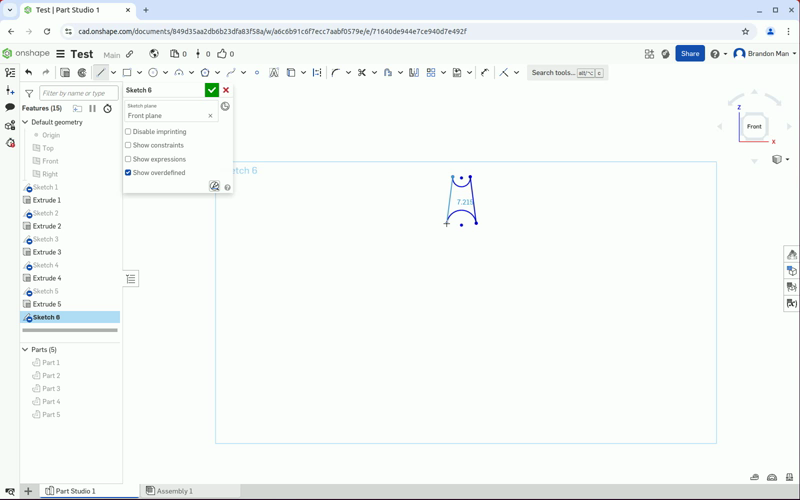
click(446, 223)
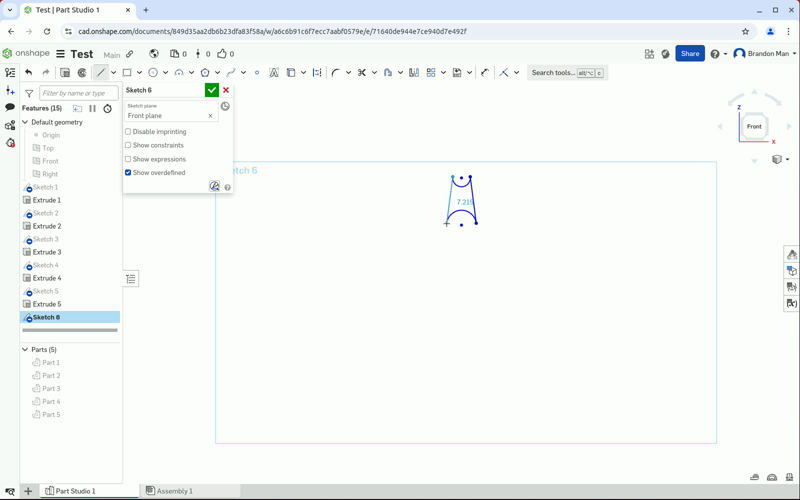
key(esc)
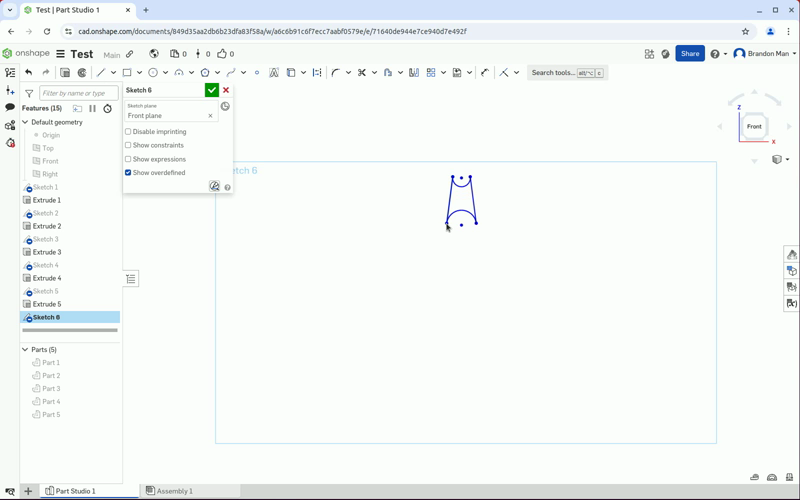
key(c)
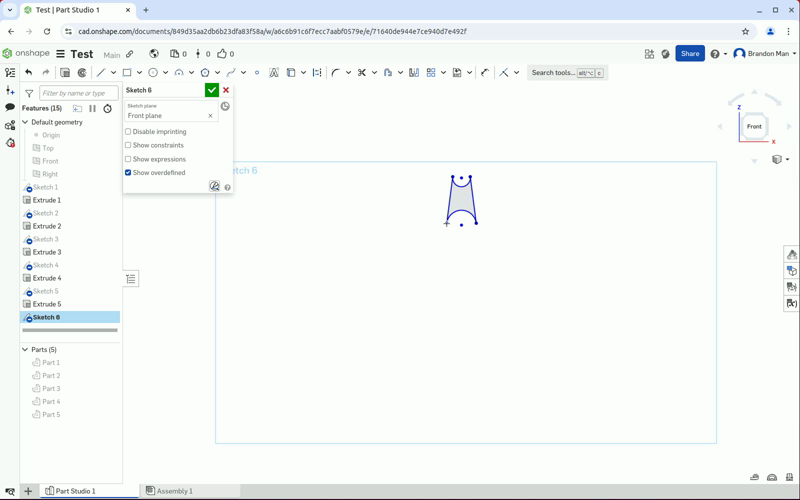
key_down(shift)
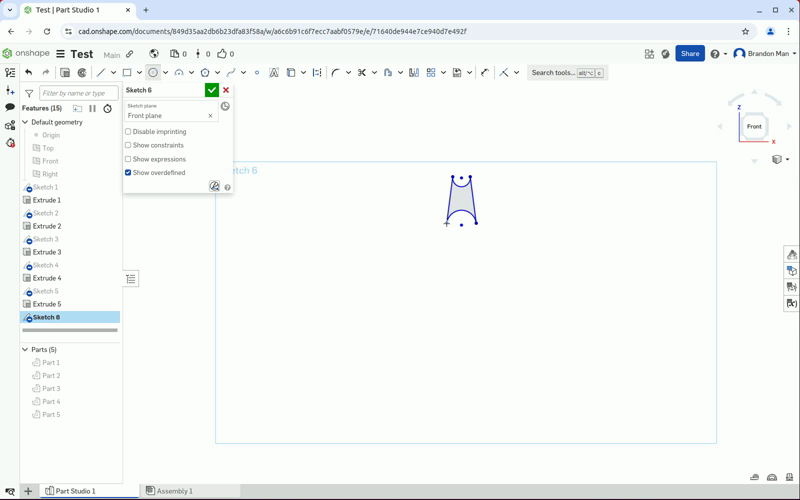
mouse_move(459, 191)
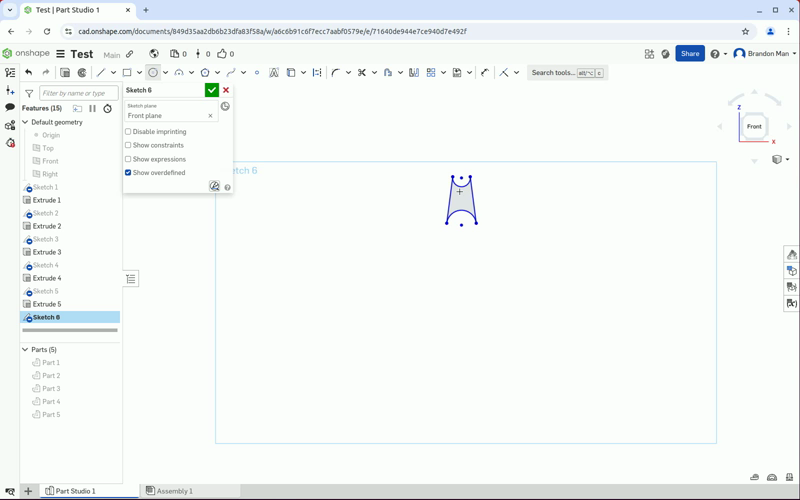
scroll(6)
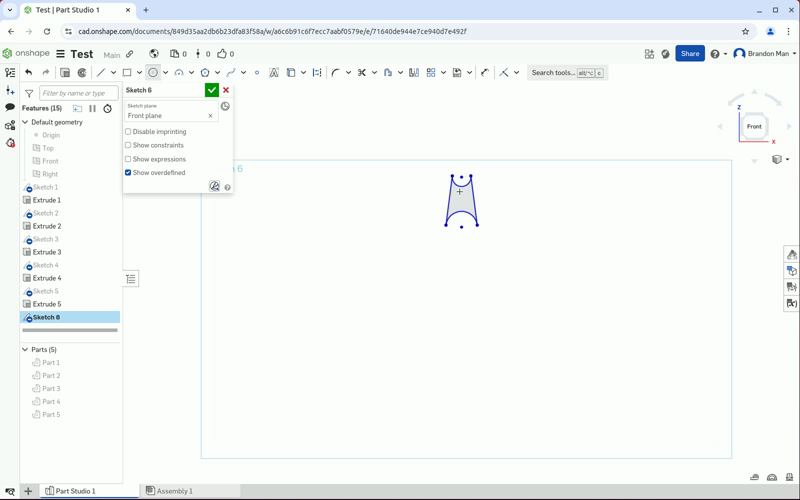
scroll(6)
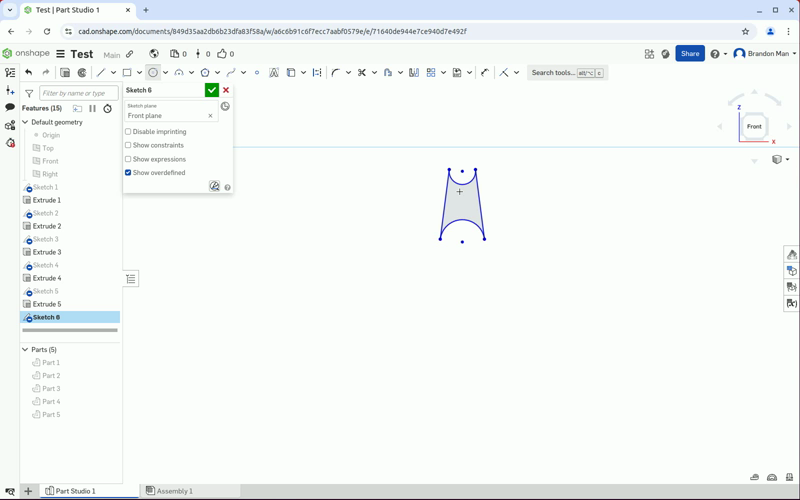
scroll(6)
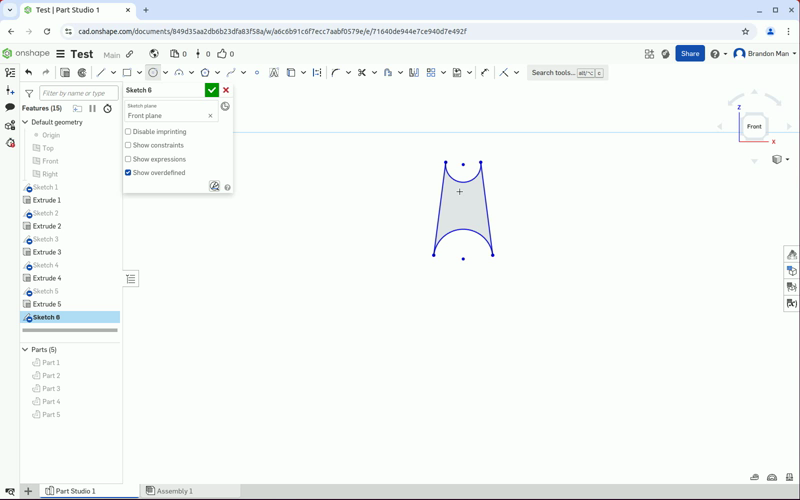
scroll(6)
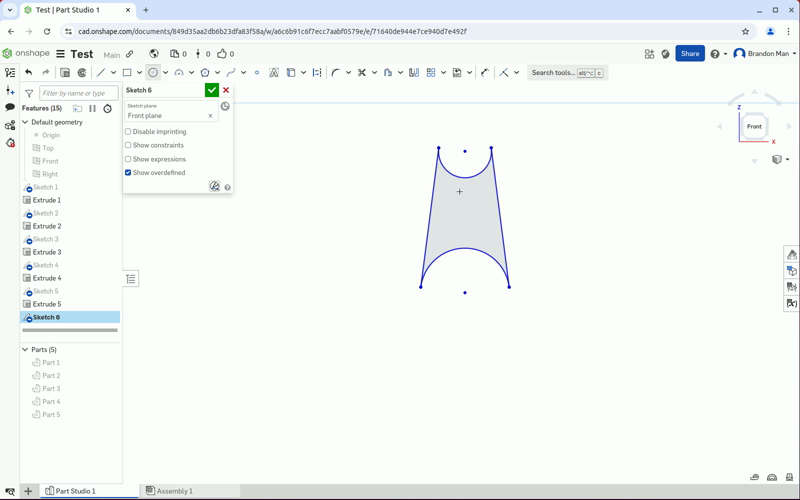
scroll(6)
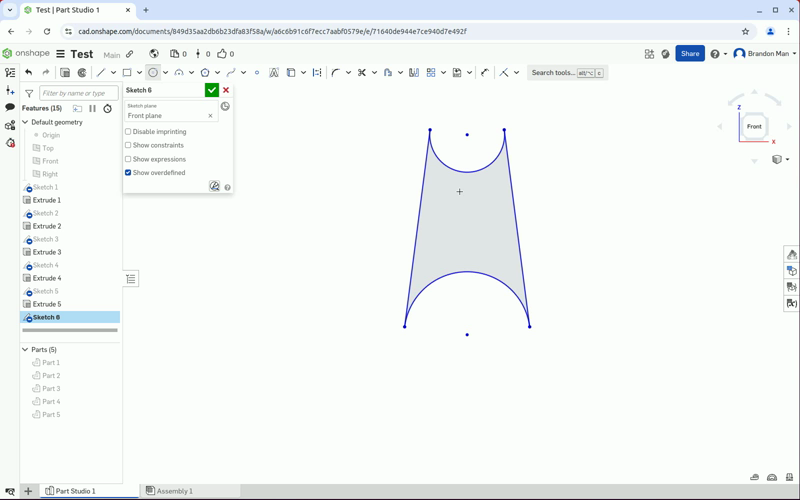
scroll(6)
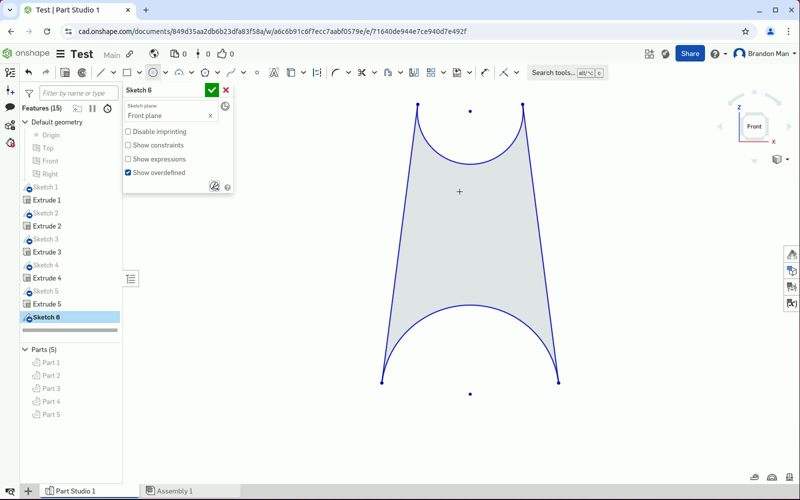
scroll(6)
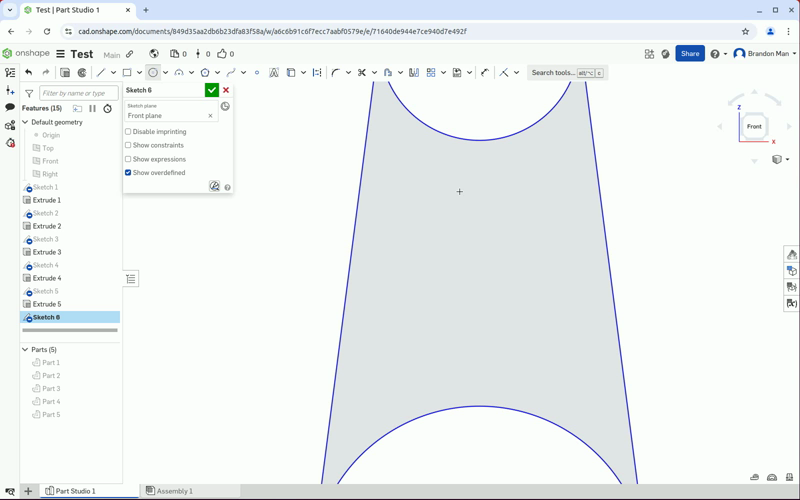
click(459, 191)
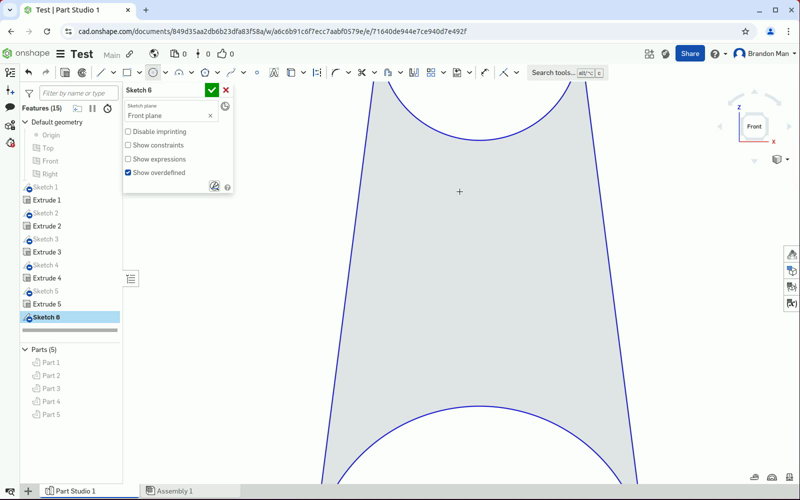
scroll(-6)
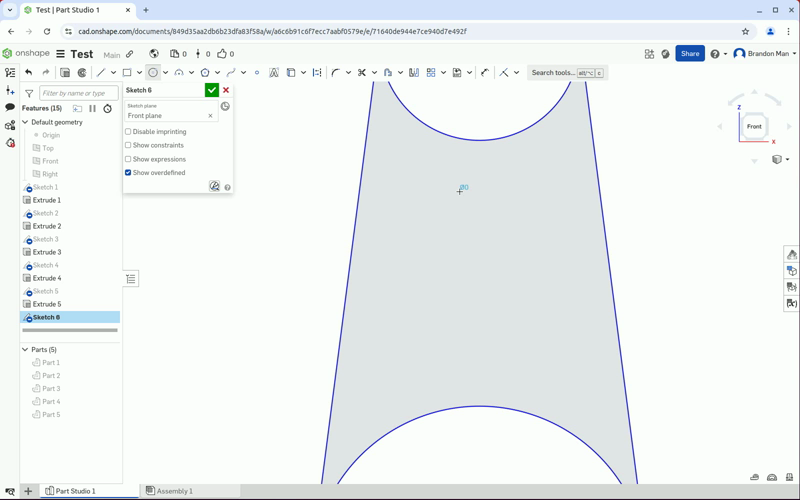
scroll(-6)
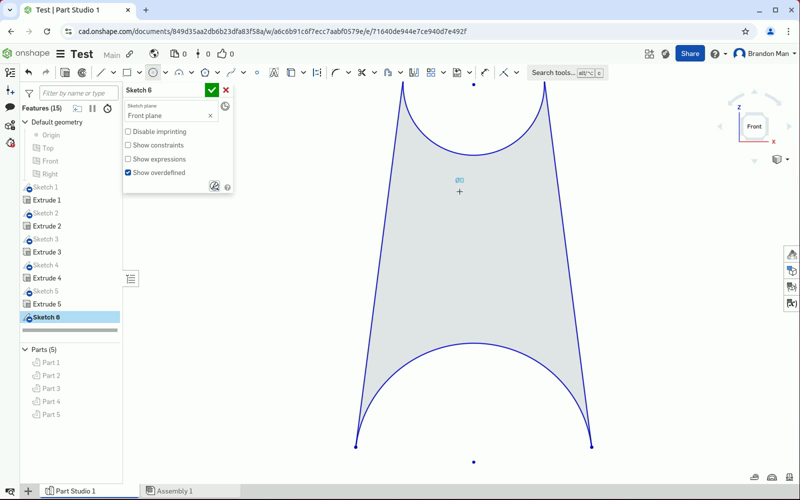
scroll(-6)
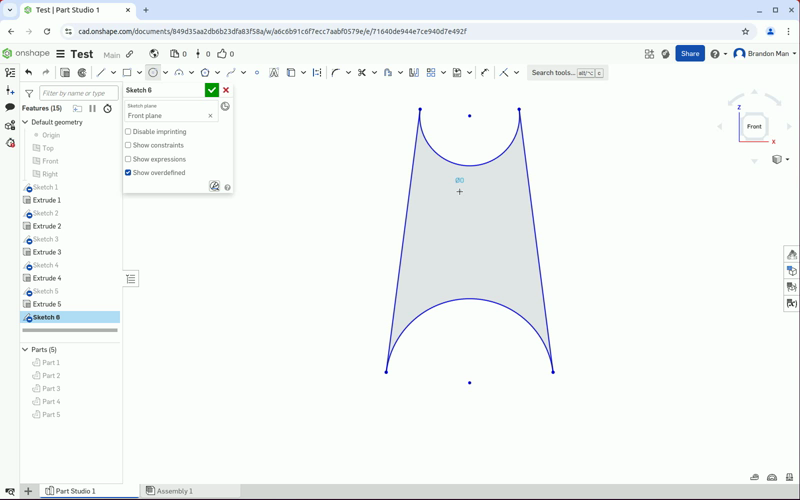
scroll(-6)
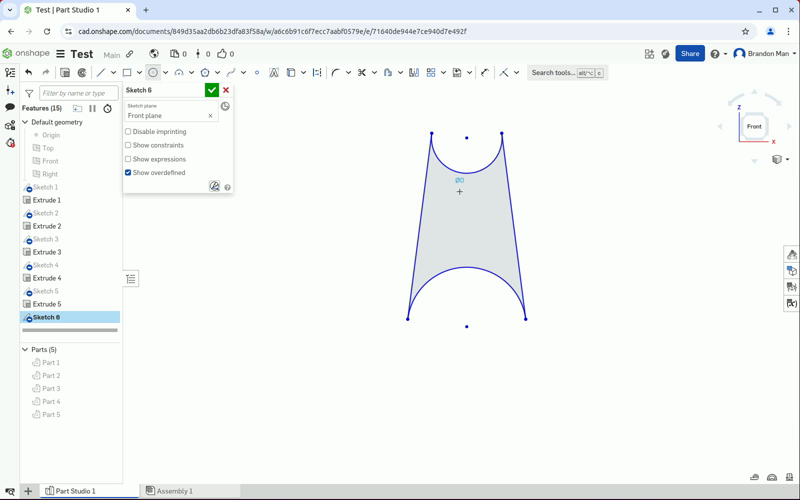
scroll(-6)
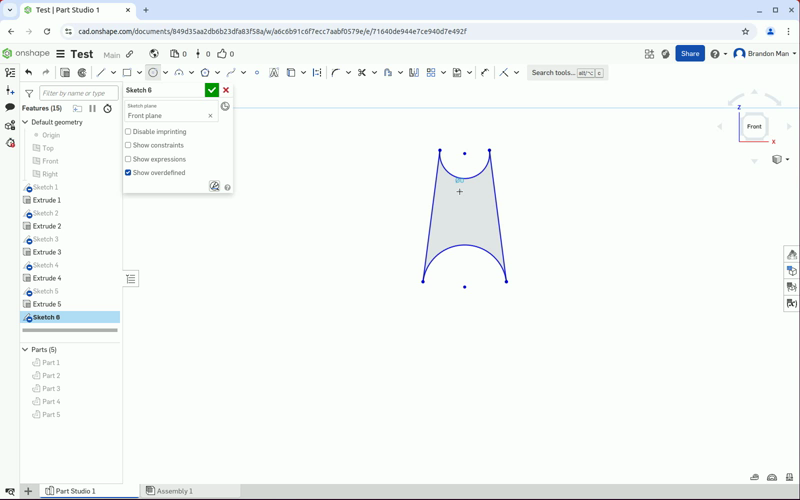
scroll(-6)
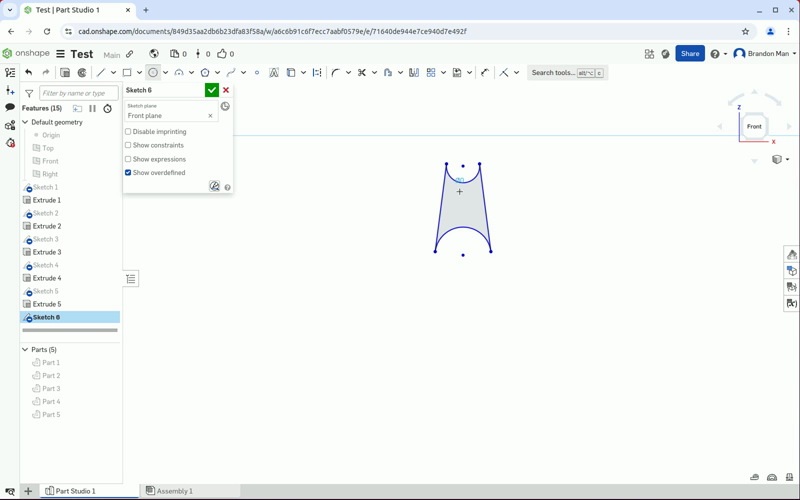
scroll(-6)
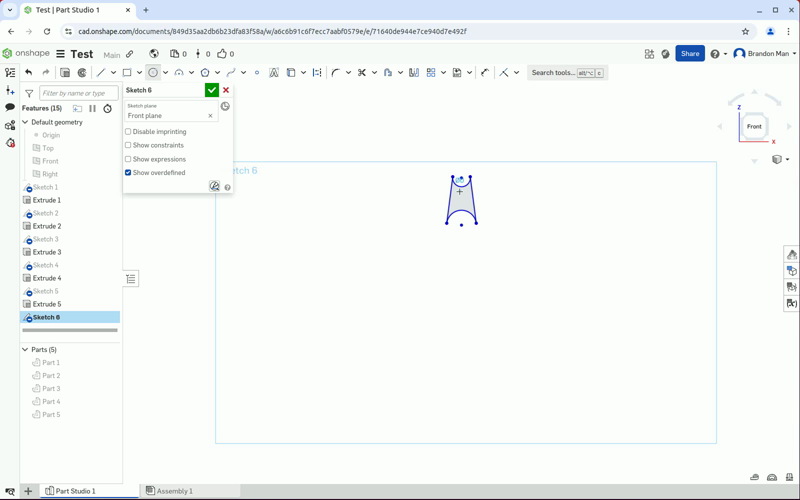
key_up(shift)
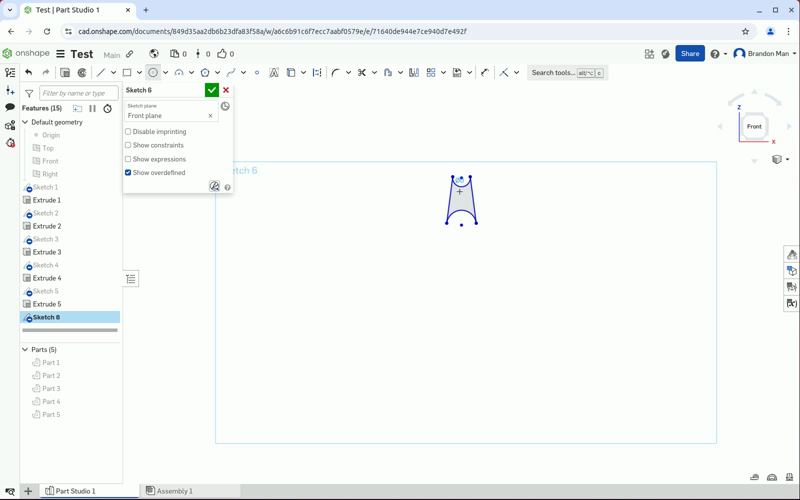
mouse_move(461, 191)
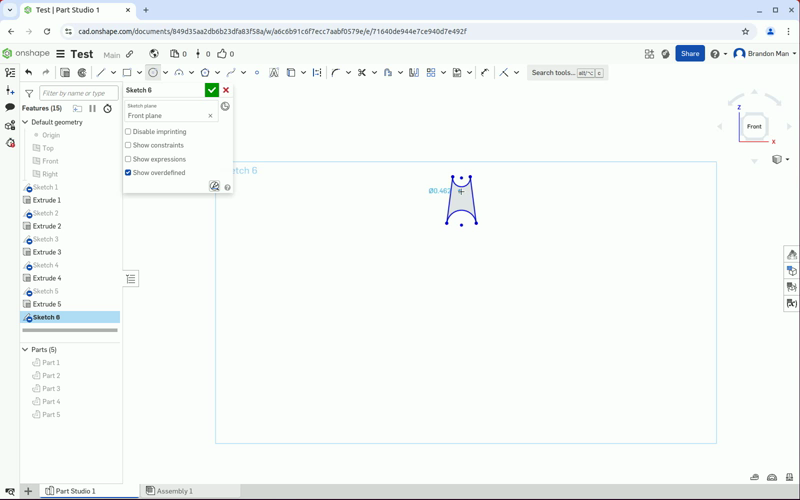
scroll(6)
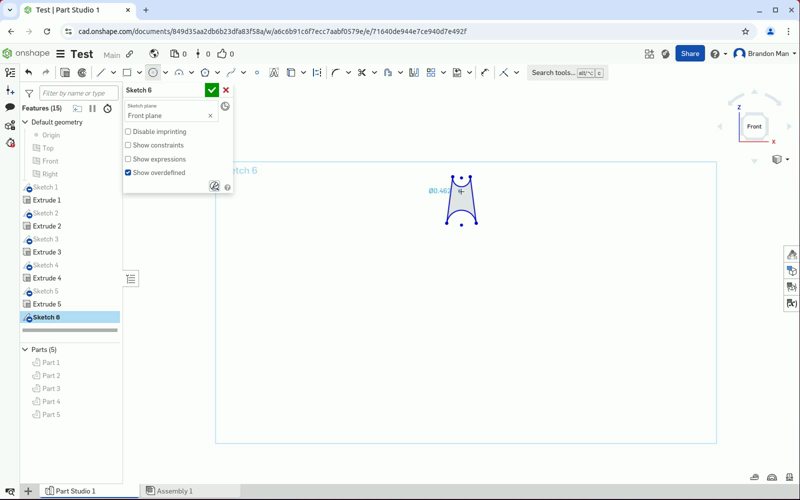
scroll(6)
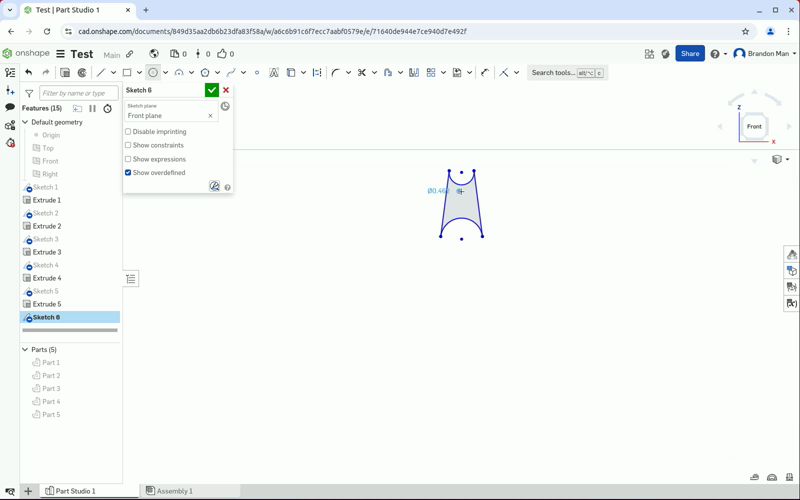
scroll(6)
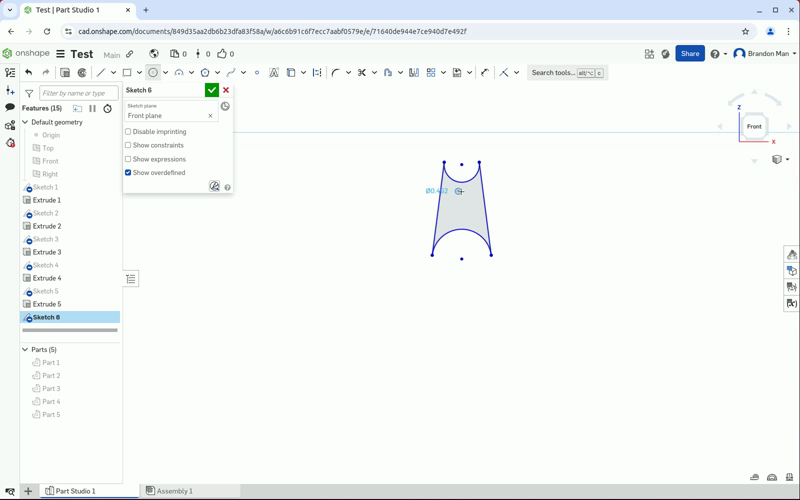
scroll(6)
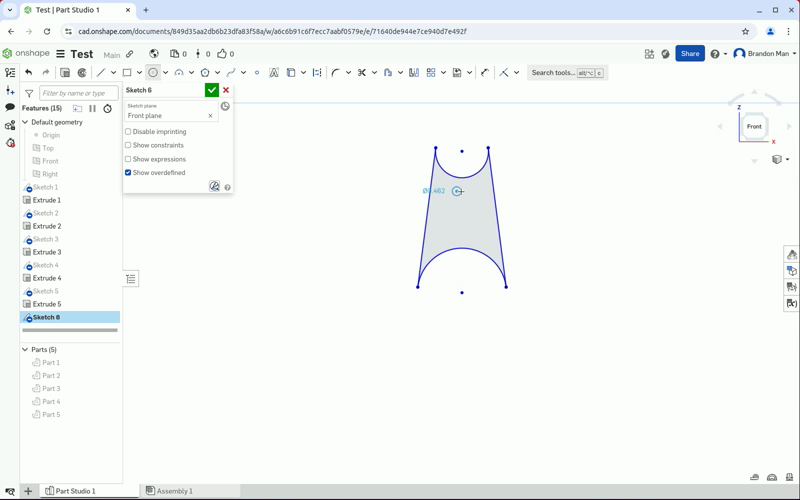
scroll(6)
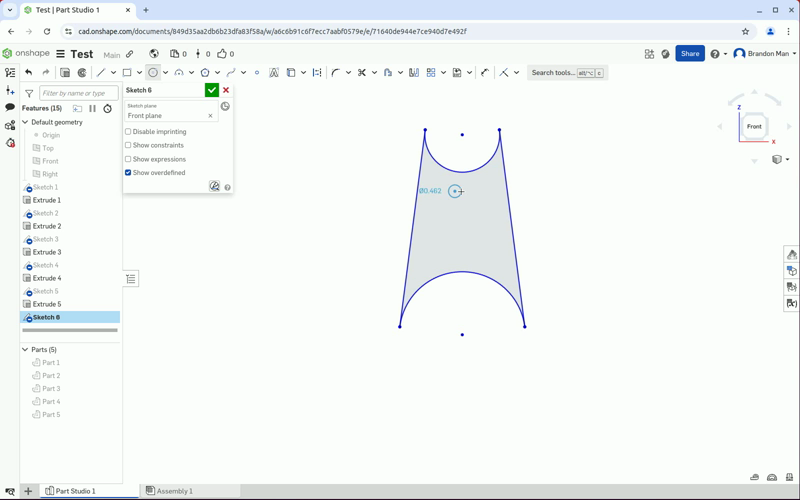
scroll(6)
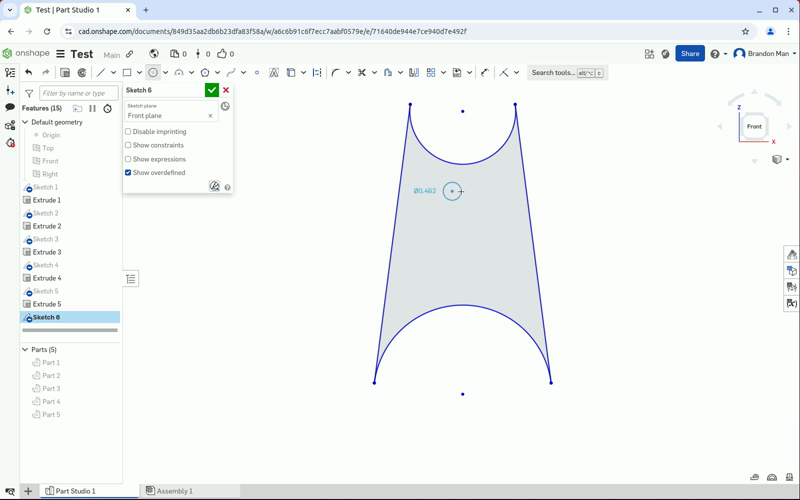
scroll(6)
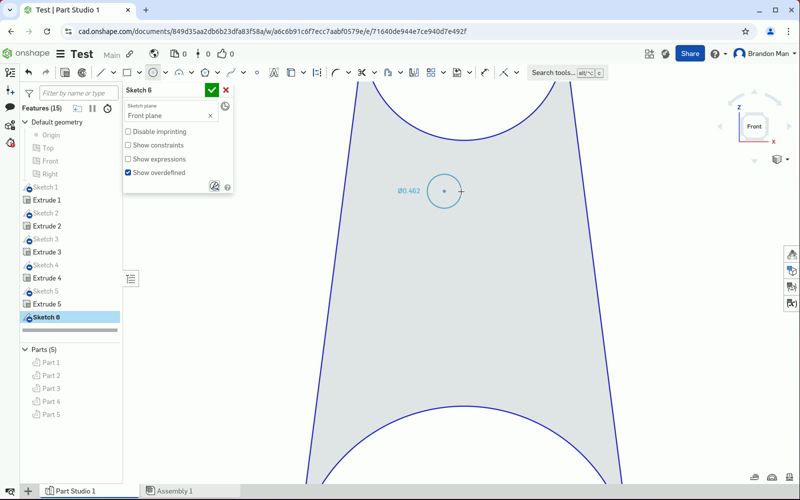
click(461, 191)
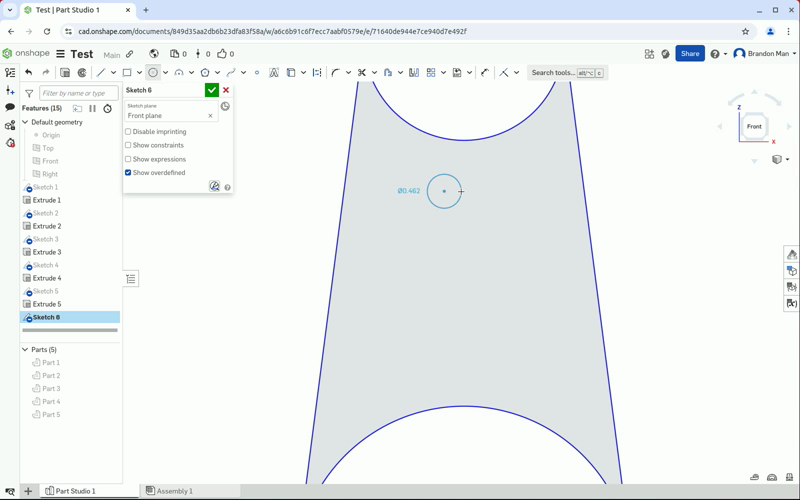
scroll(-6)
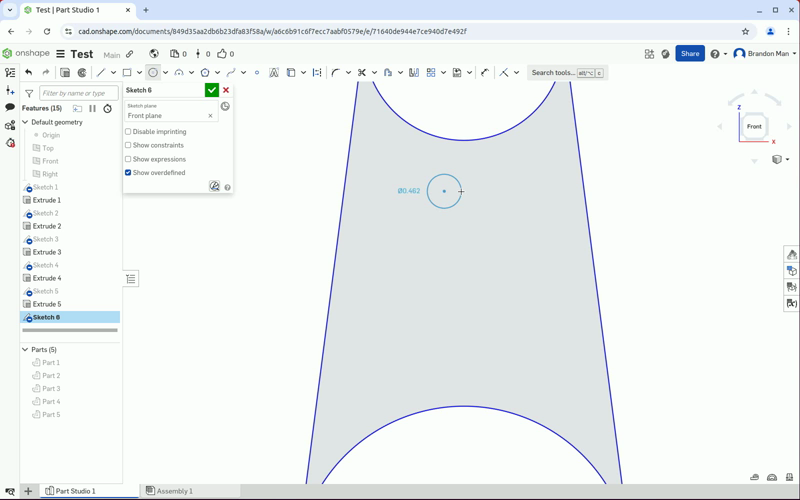
scroll(-6)
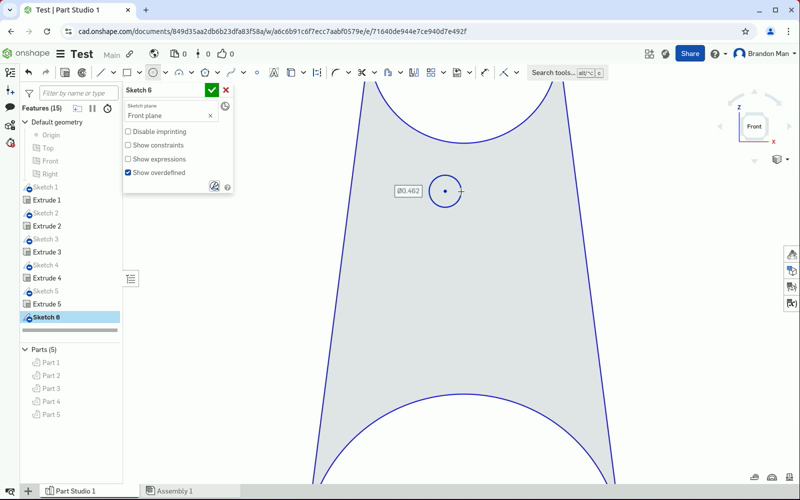
scroll(-6)
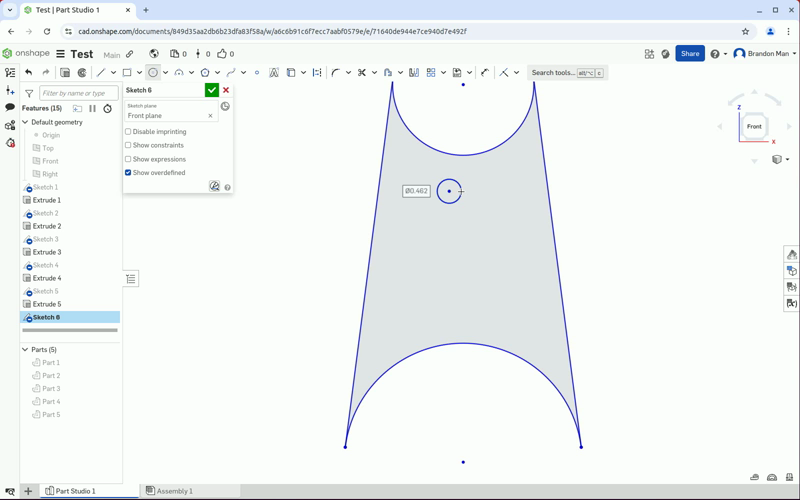
scroll(-6)
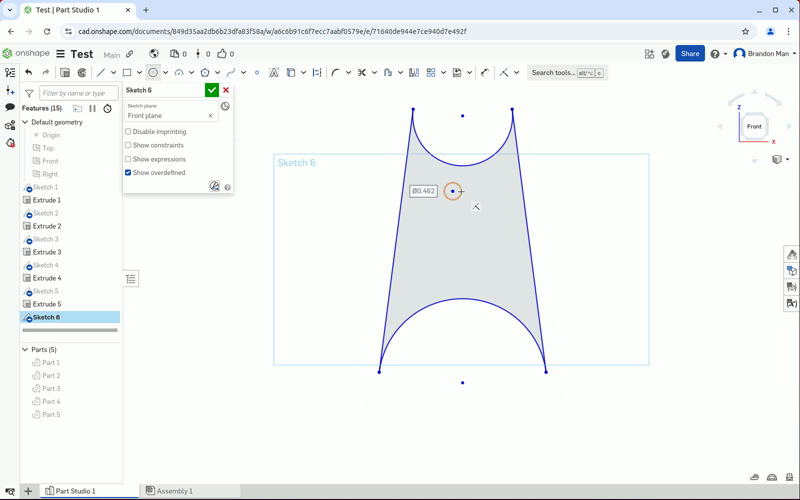
scroll(-6)
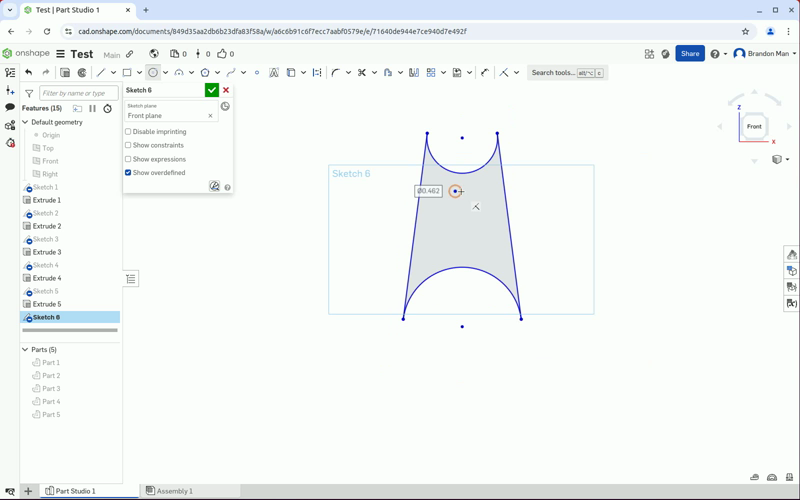
scroll(-6)
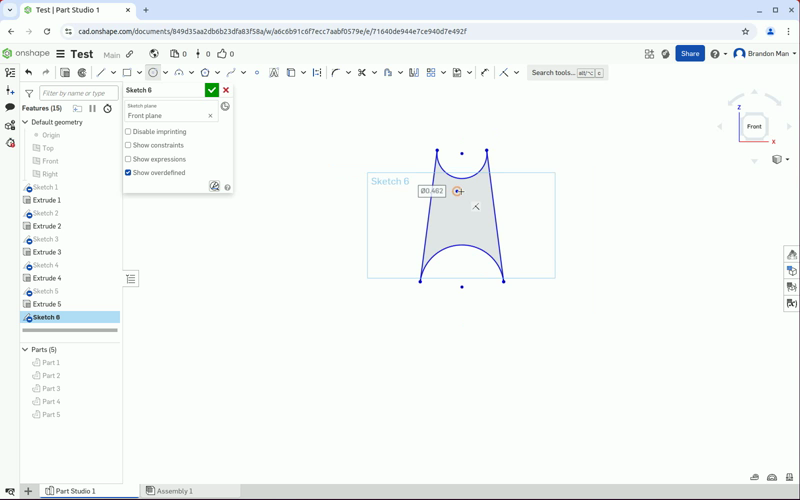
scroll(-6)
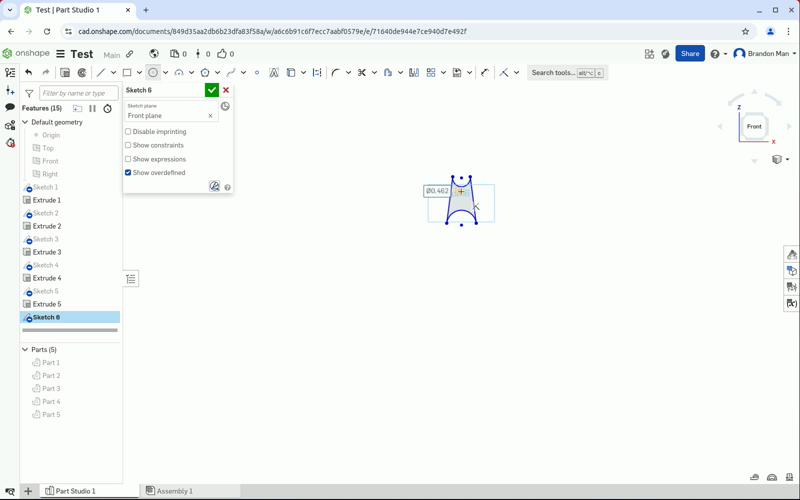
key(esc)
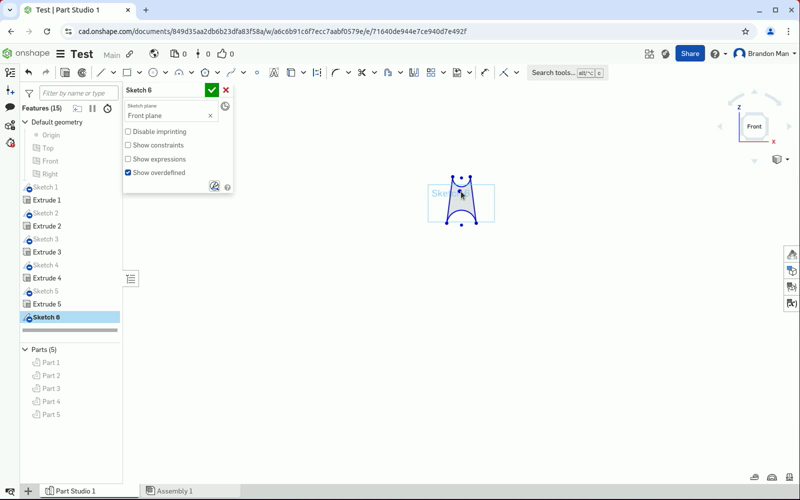
mouse_move(466, 192)
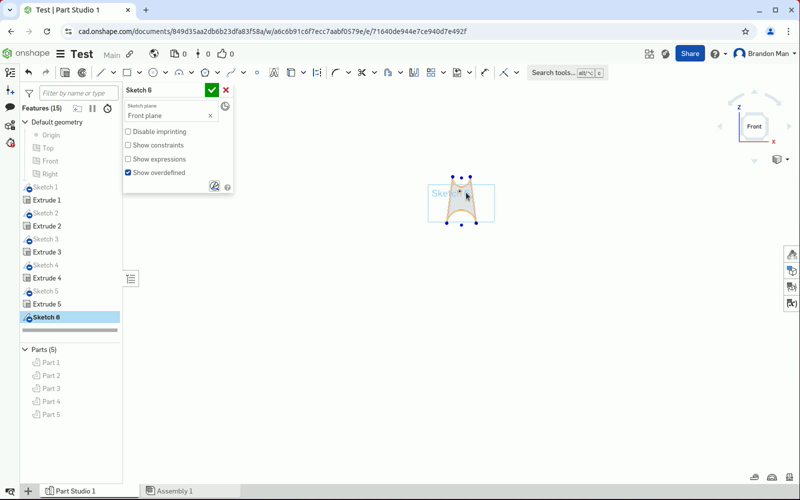
scroll(6)
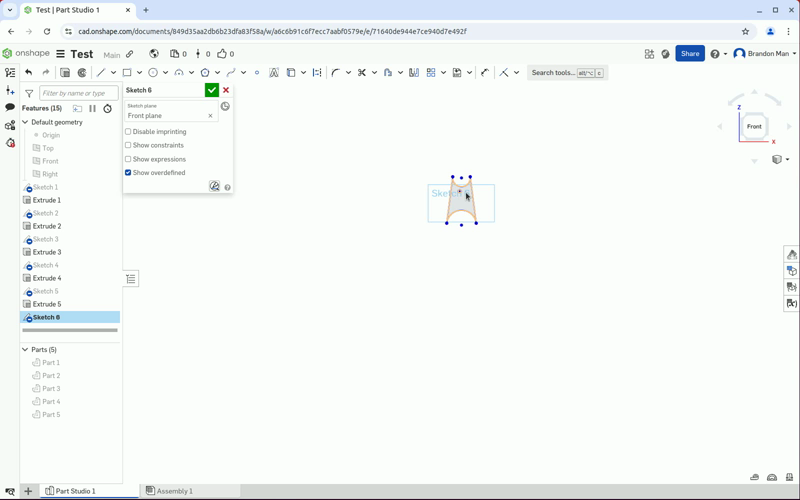
scroll(6)
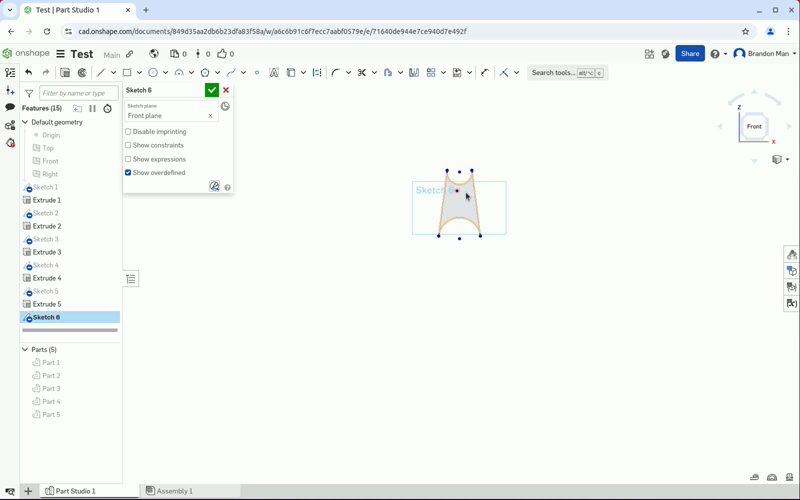
scroll(6)
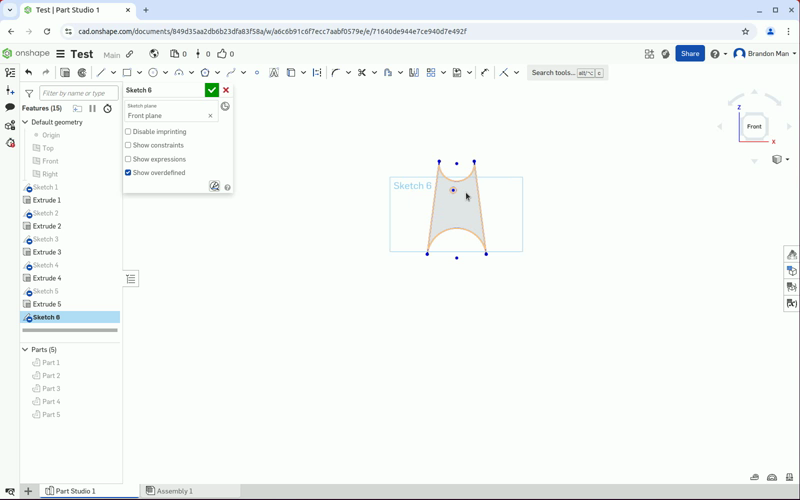
scroll(6)
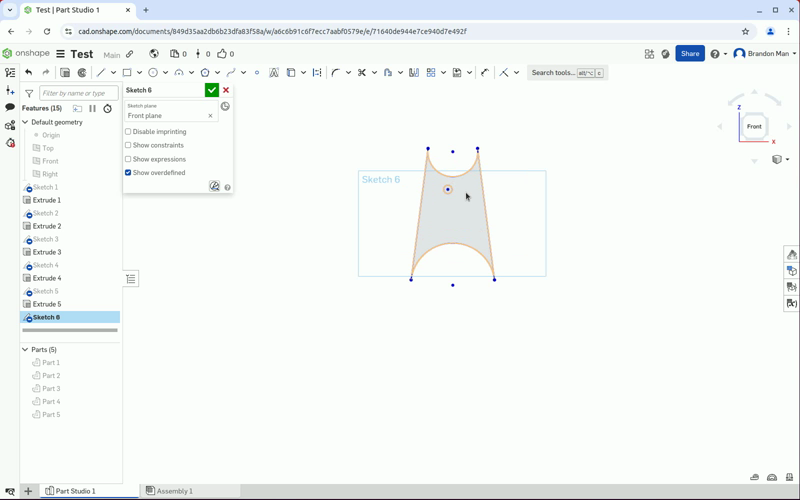
scroll(6)
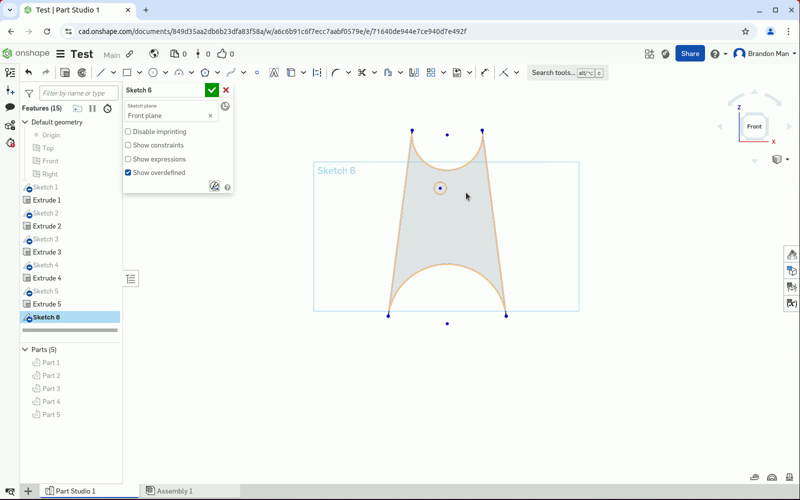
scroll(6)
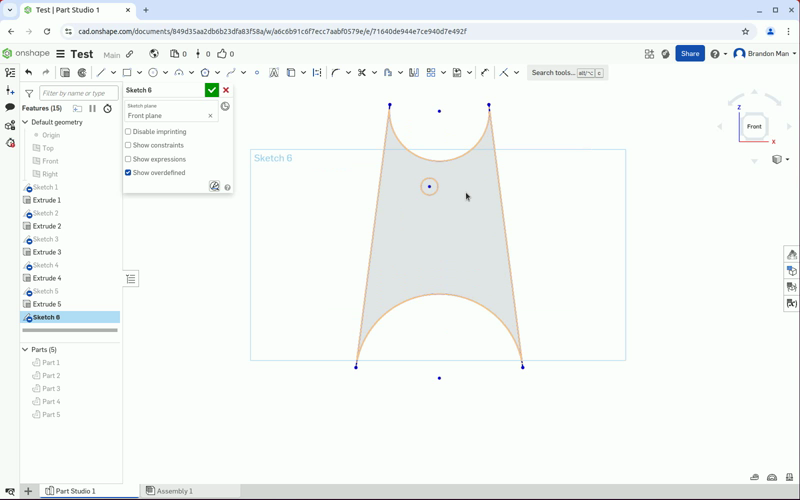
scroll(6)
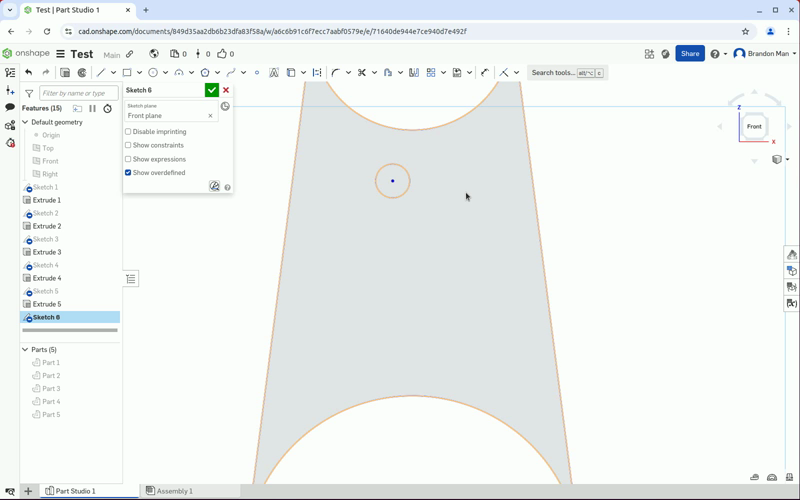
click(466, 192)
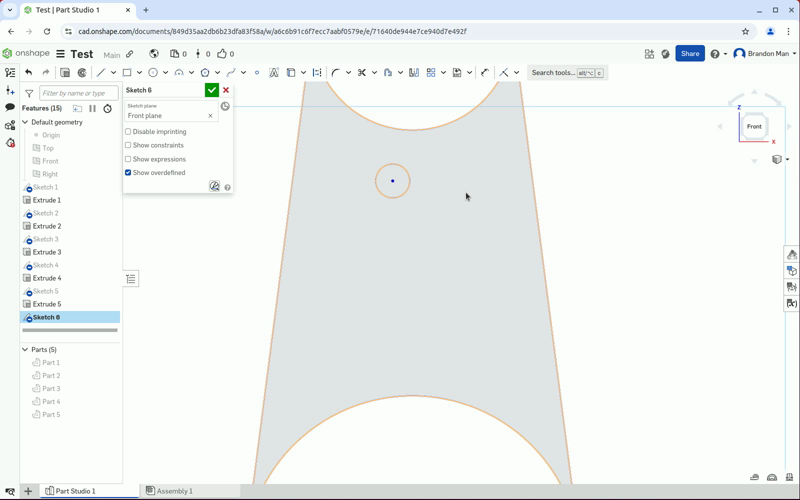
scroll(-6)
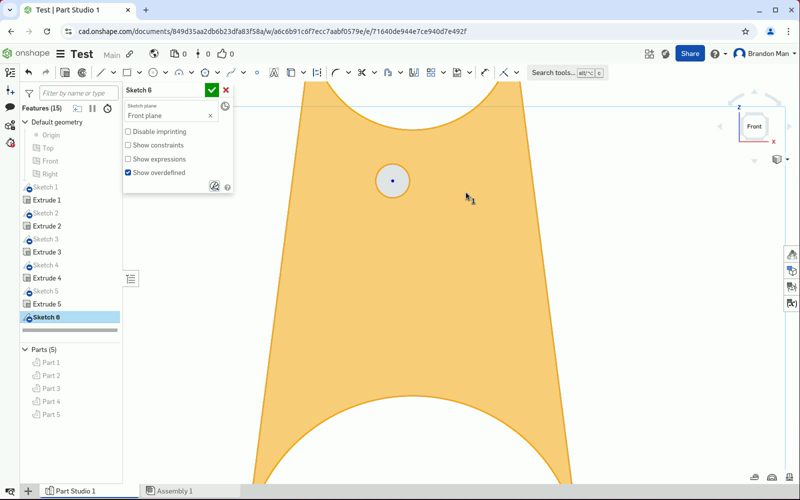
scroll(-6)
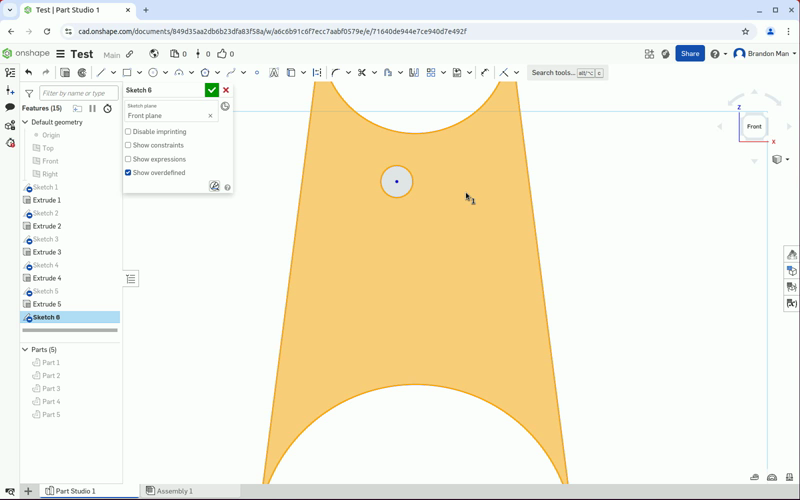
scroll(-6)
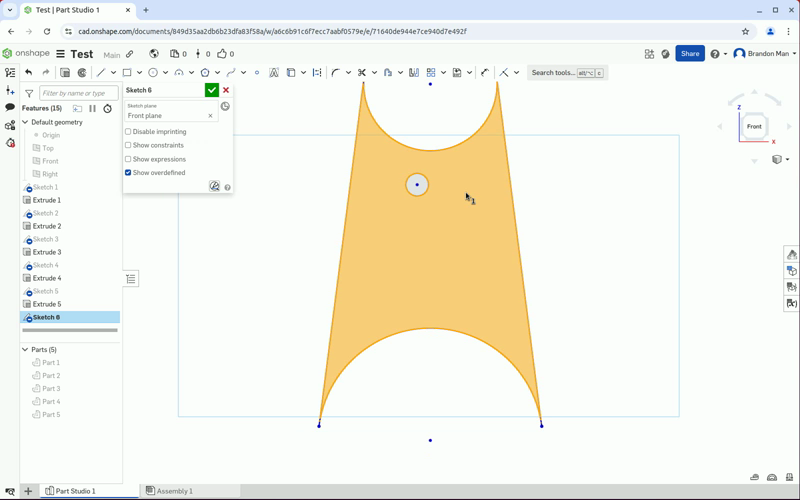
scroll(-6)
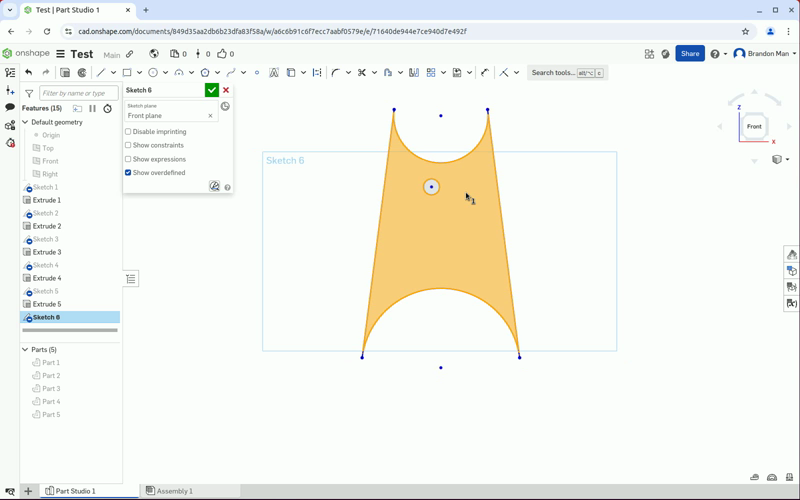
scroll(-6)
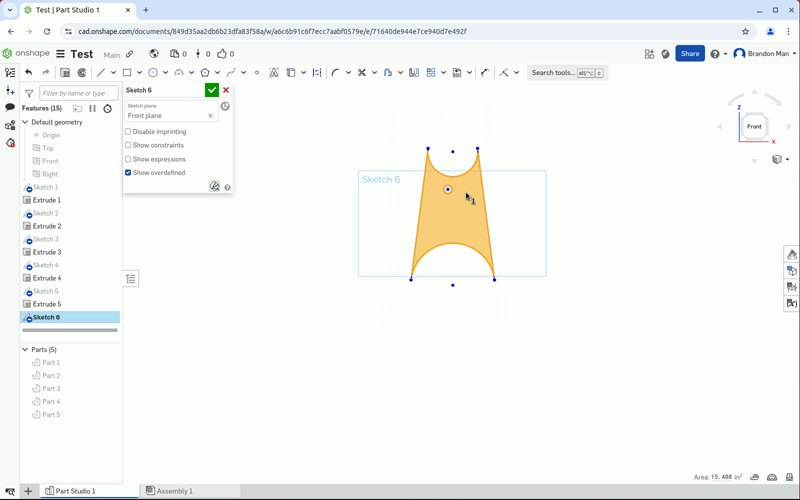
scroll(-6)
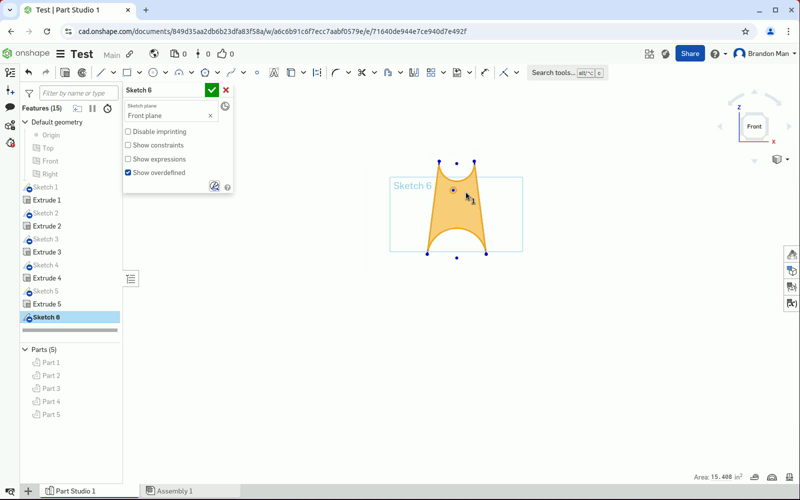
scroll(-6)
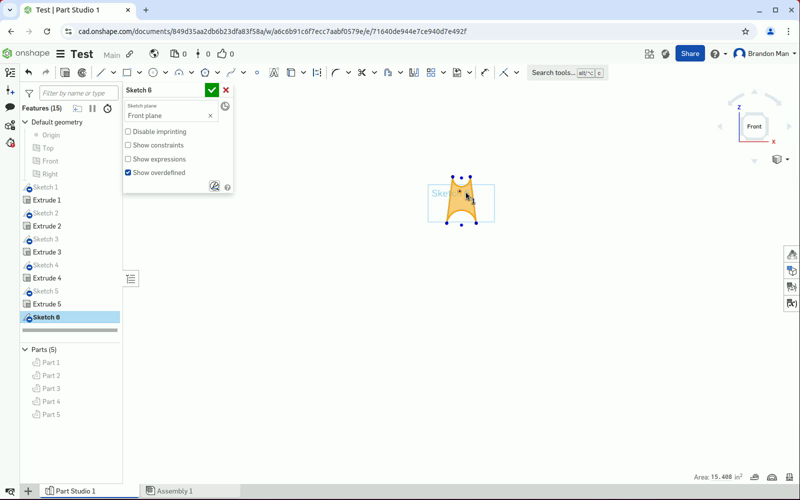
mouse_move(73, 352)
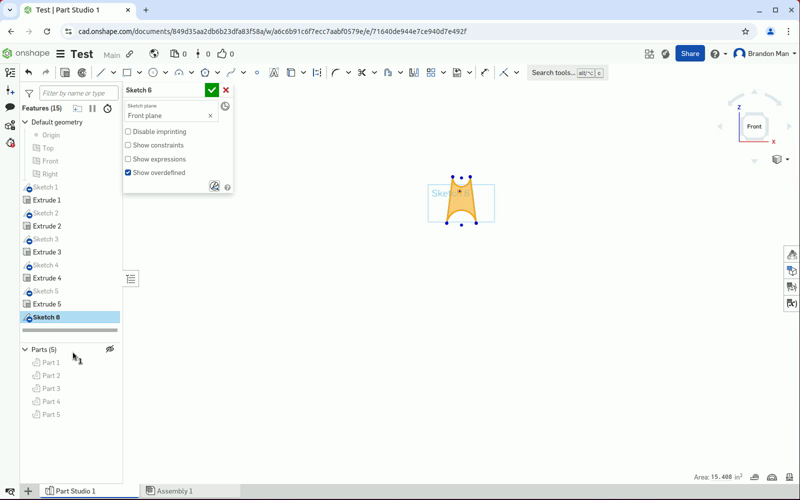
key(shift+y)
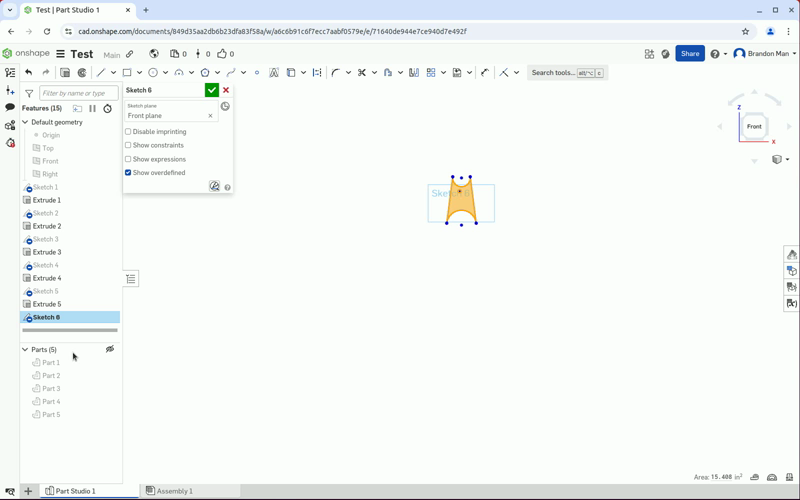
key(shift+e)
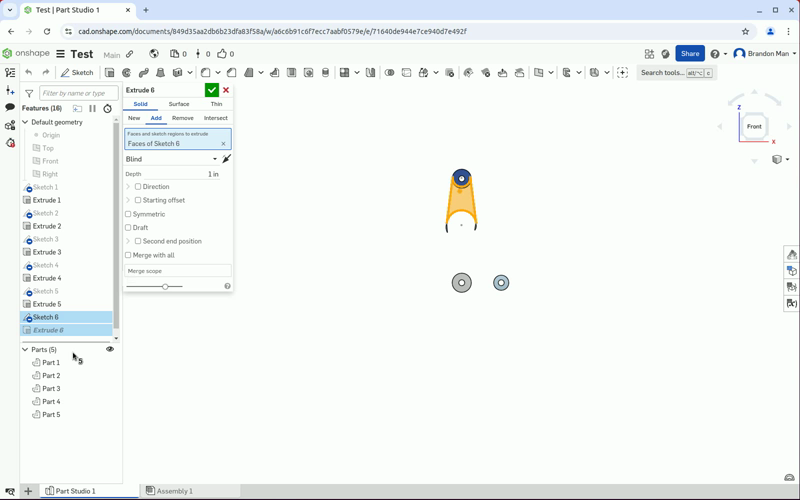
mouse_move(143, 106)
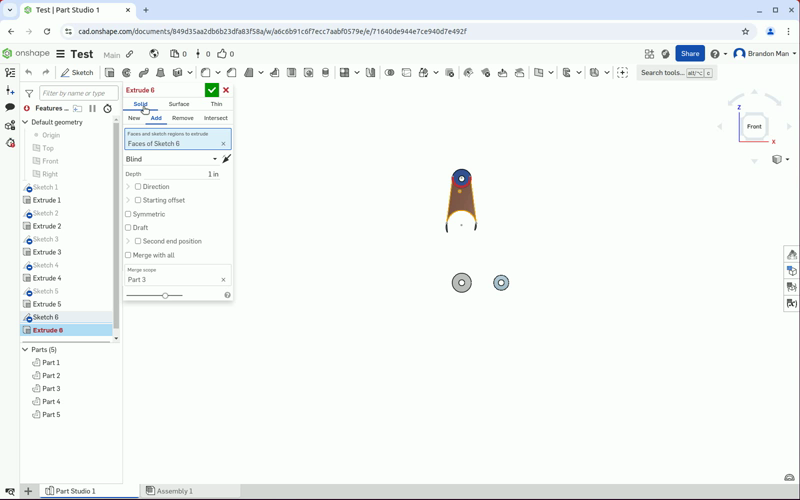
click(143, 106)
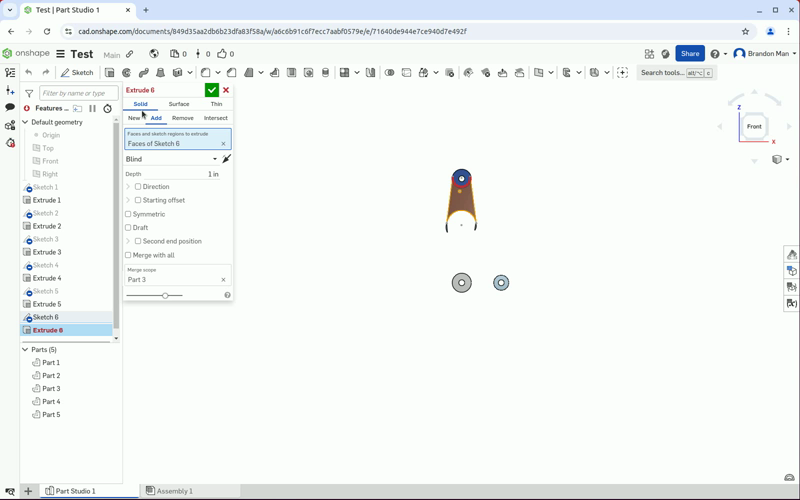
mouse_move(137, 120)
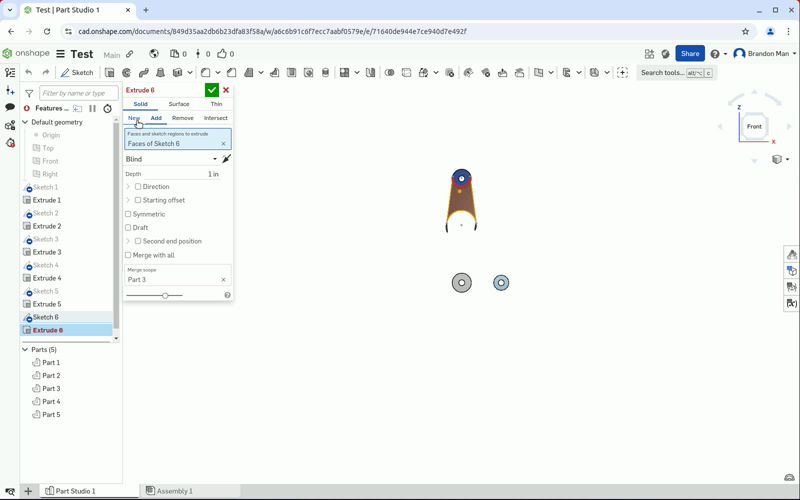
click(137, 120)
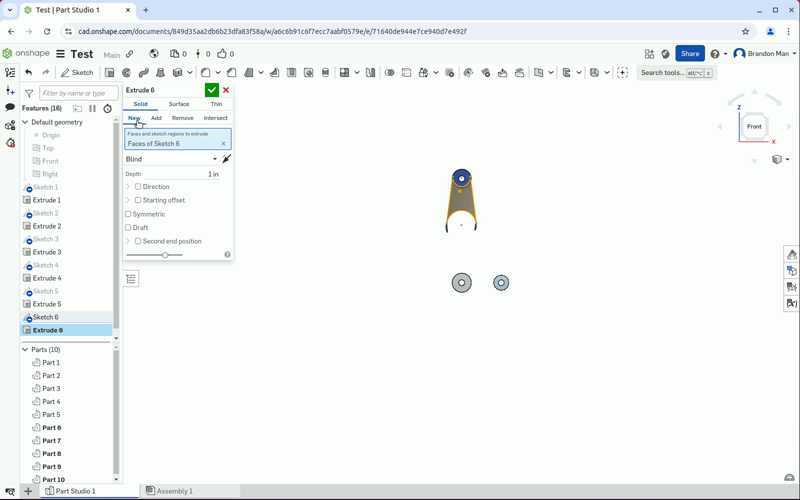
key(tab, 4)
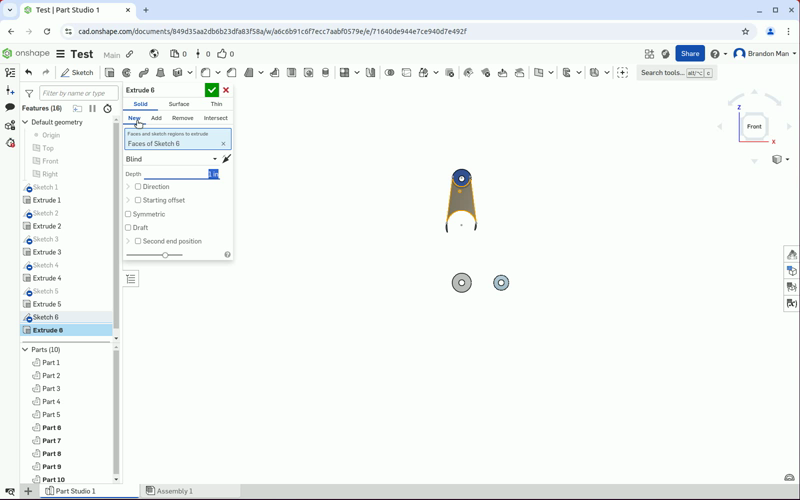
text(0.481)
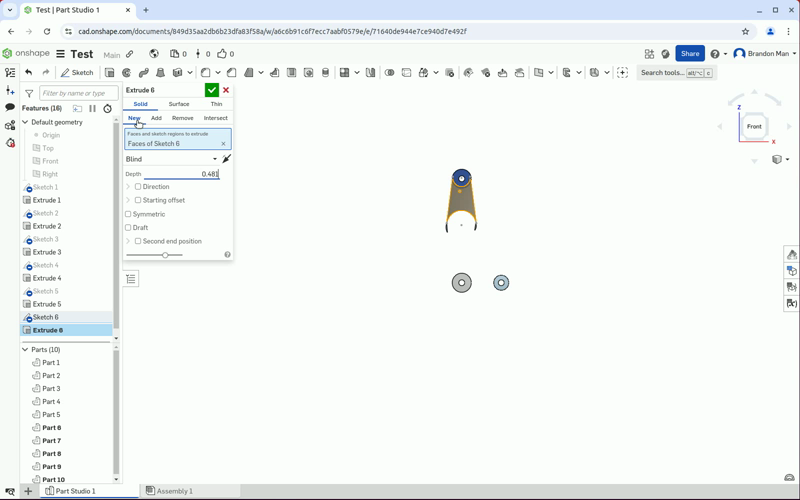
key(enter)
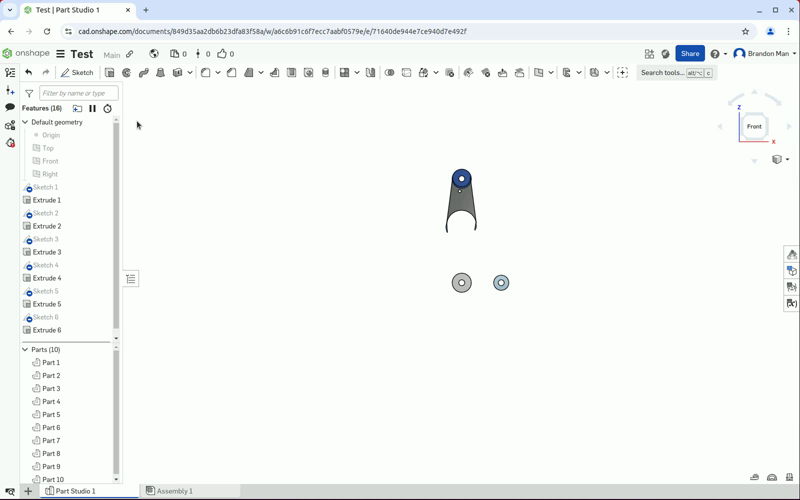
key(shift+h)
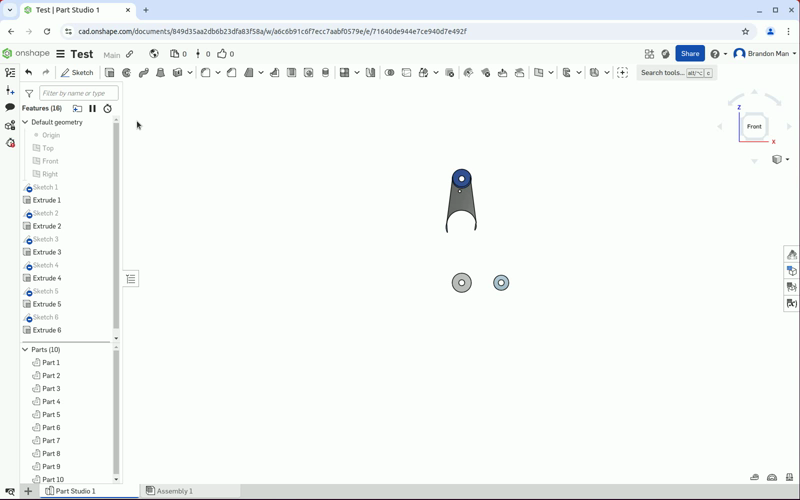
key(shift+h)
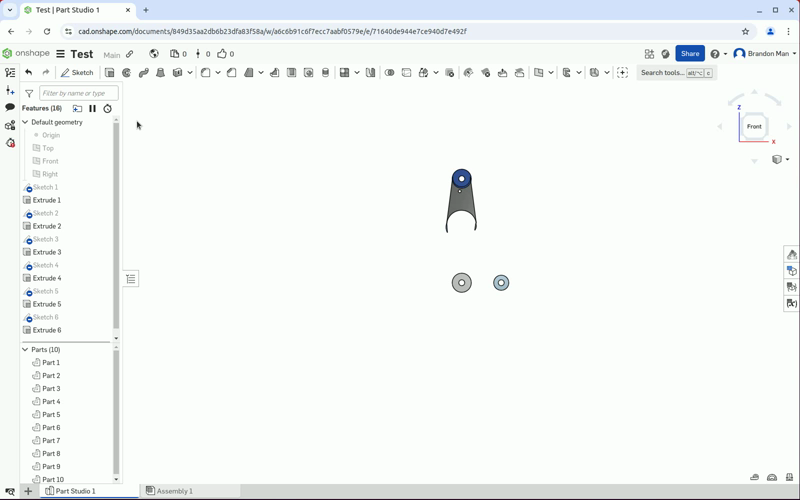
mouse_move(69, 189)
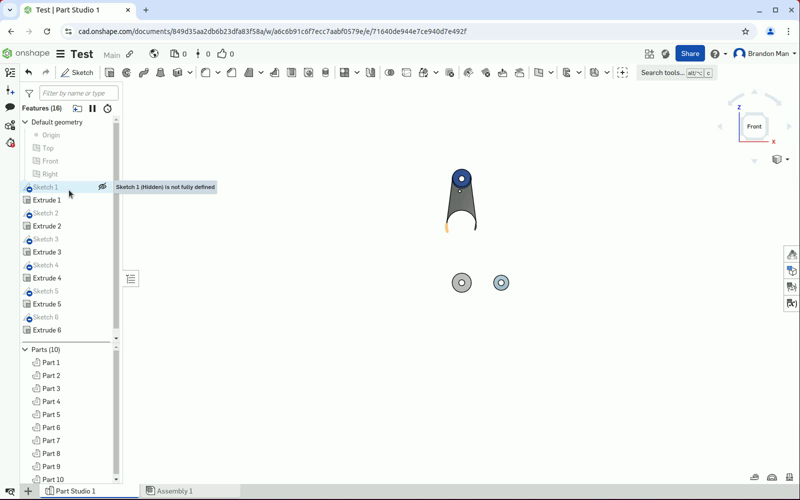
click(69, 189)
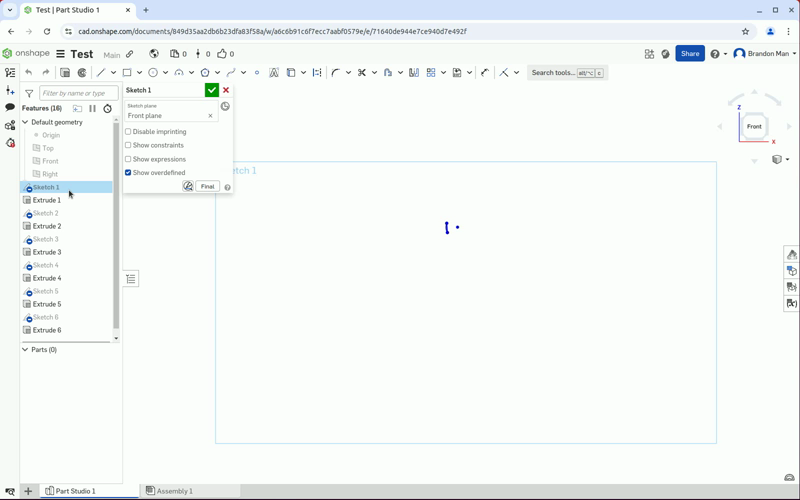
mouse_move(229, 92)
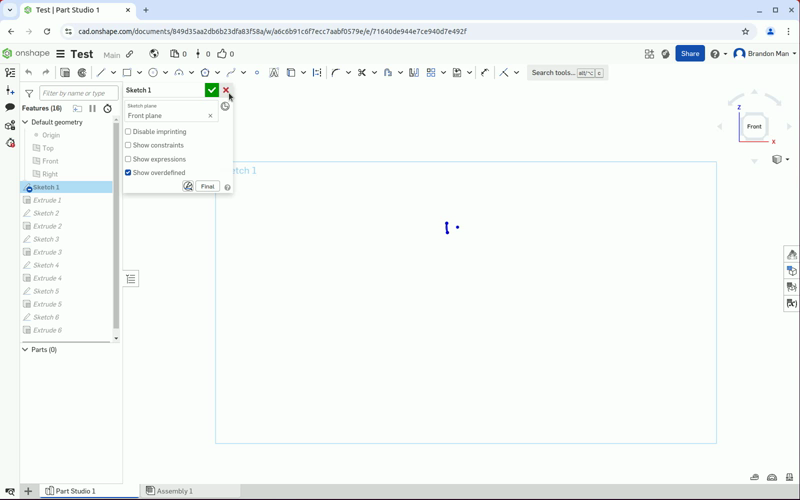
click(229, 92)
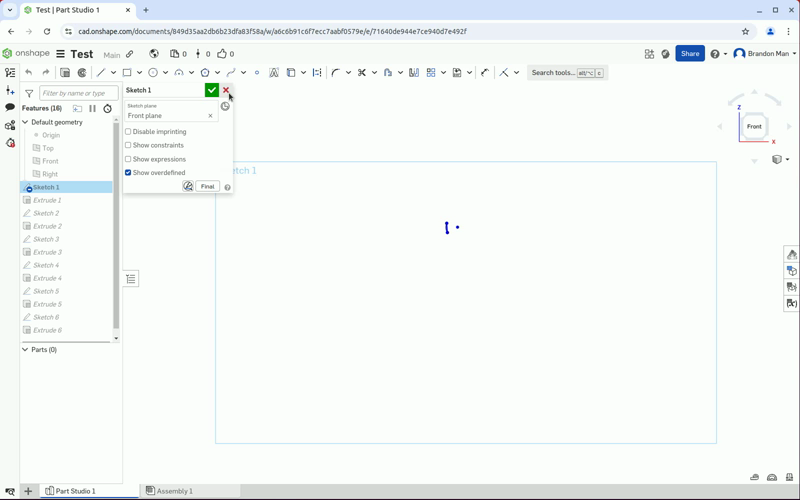
key(shift+s)
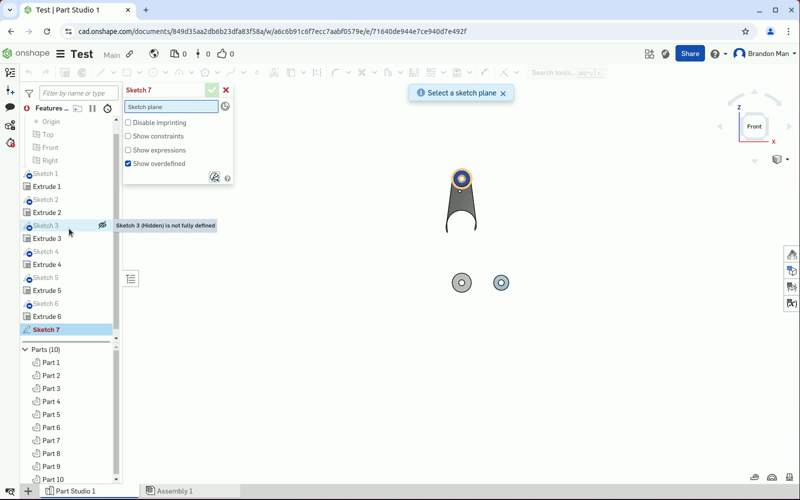
scroll(3)
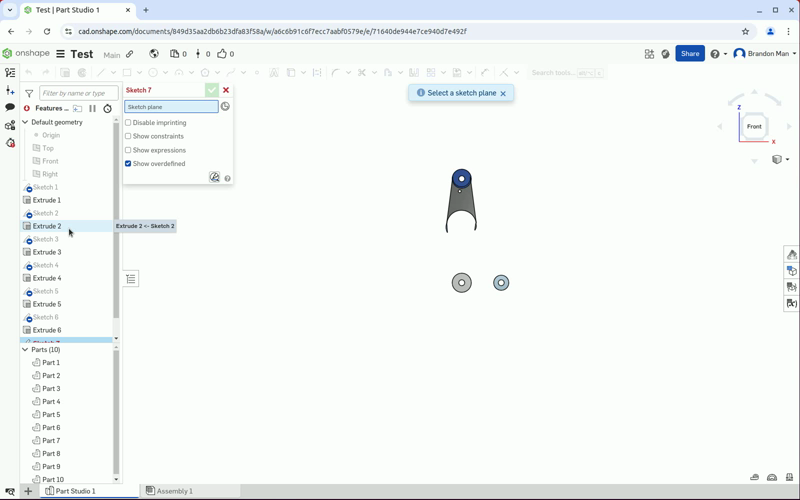
mouse_move(69, 163)
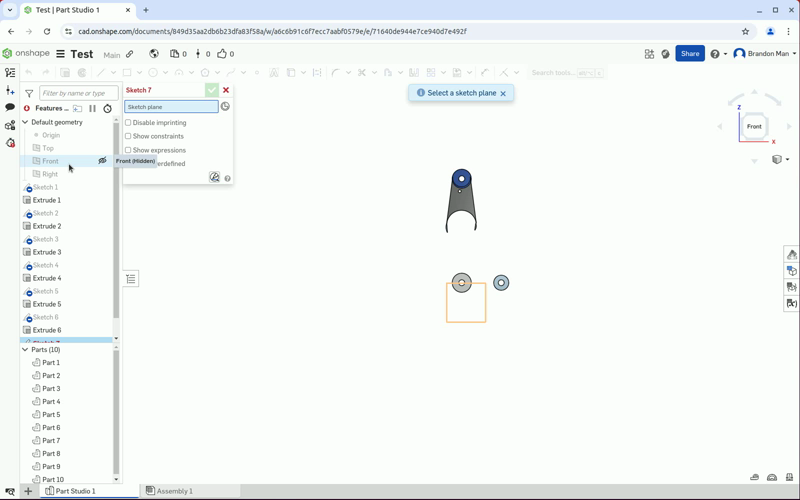
click(69, 163)
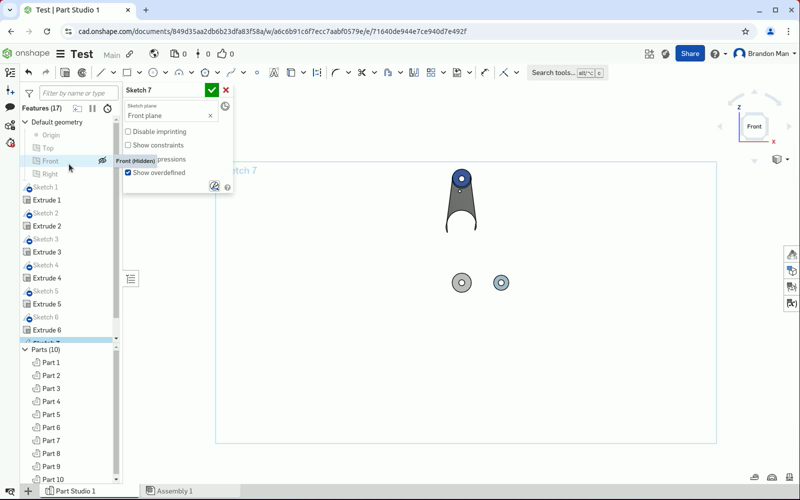
mouse_move(69, 352)
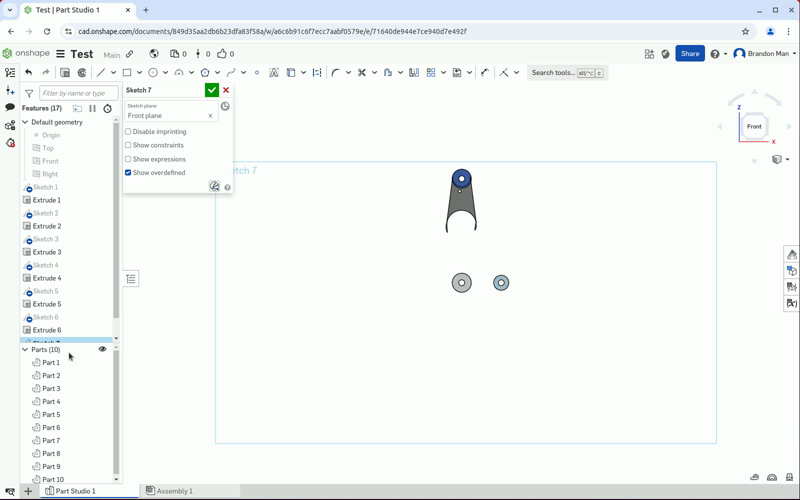
key(y)
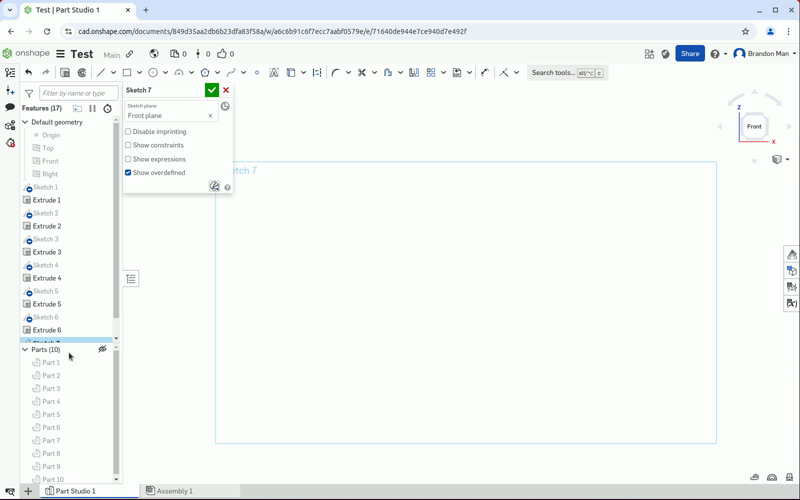
key(l)
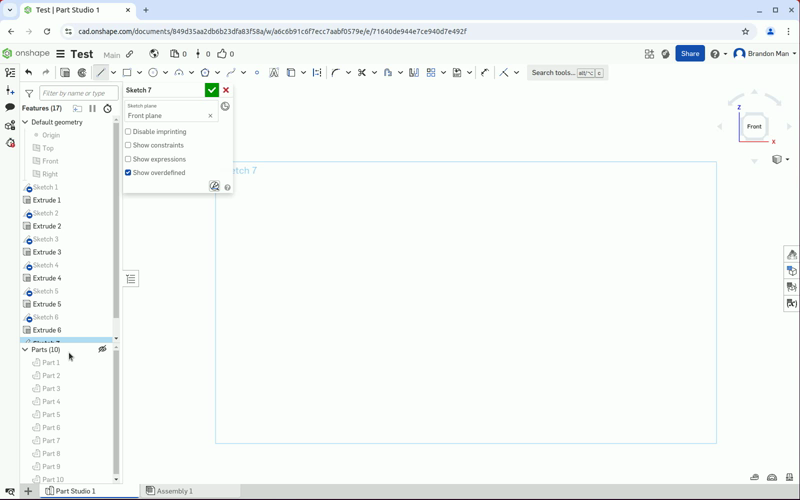
key_down(shift)
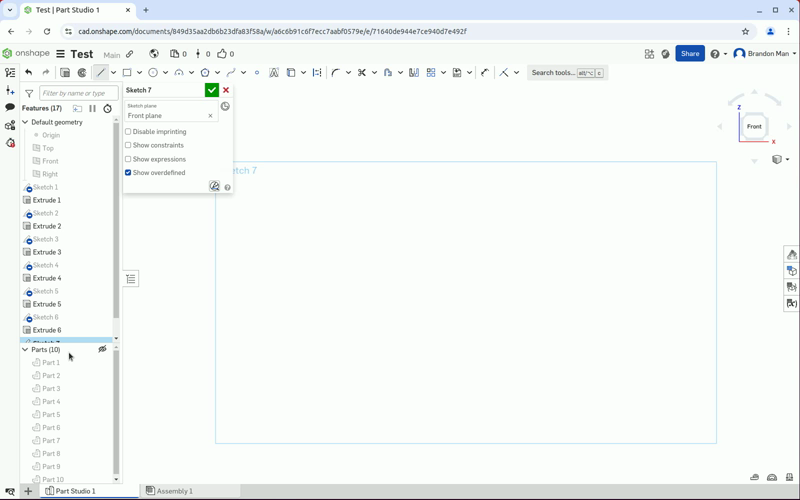
mouse_move(446, 230)
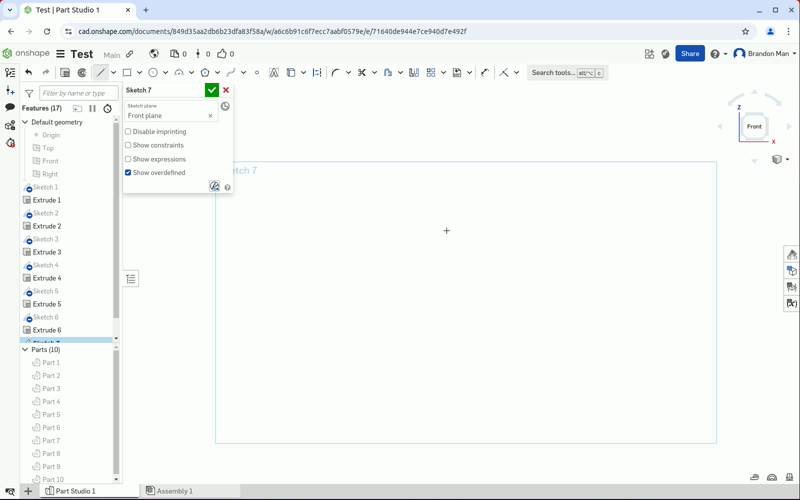
click(446, 230)
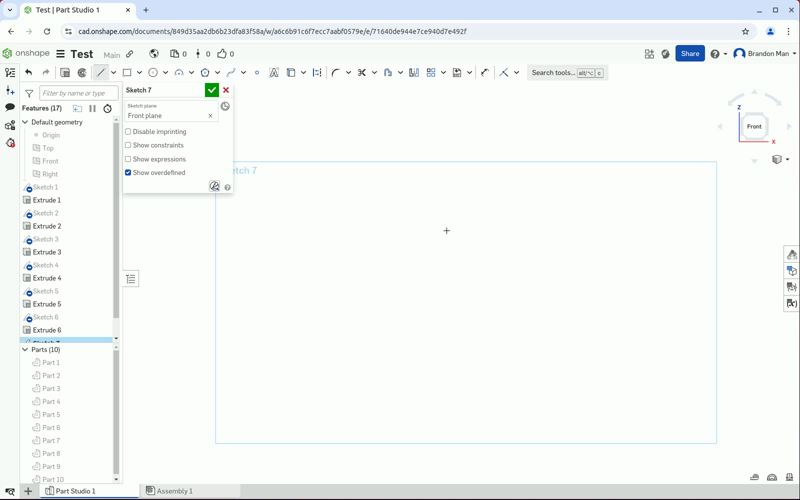
key_up(shift)
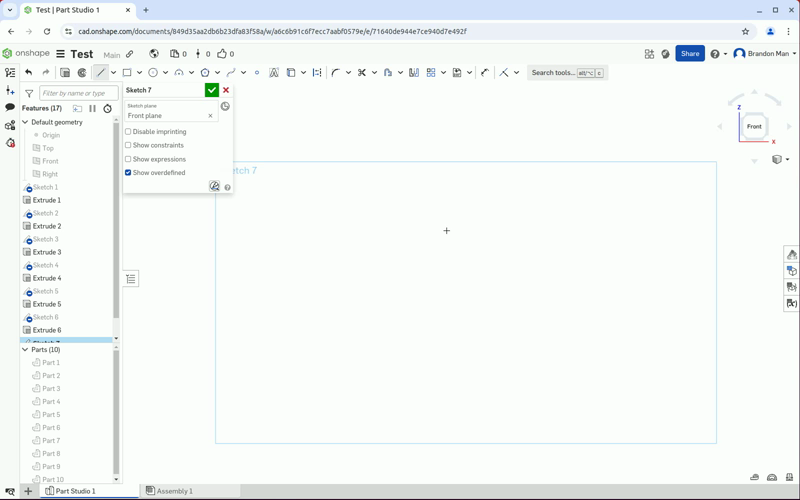
key_down(shift)
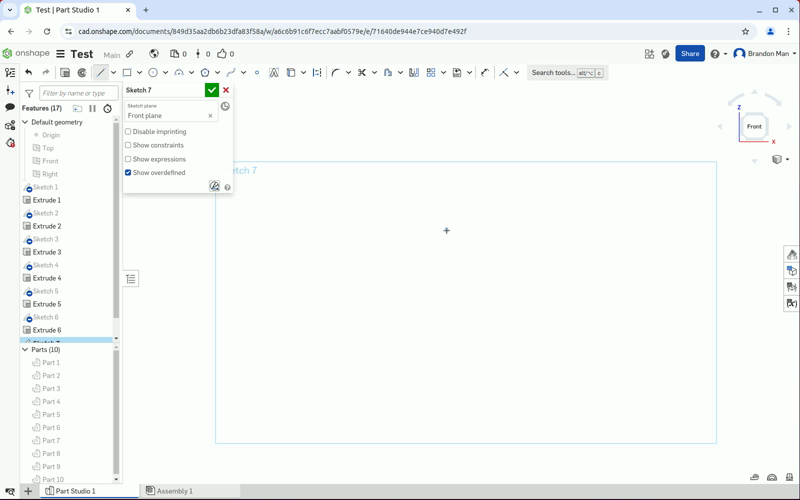
mouse_move(476, 230)
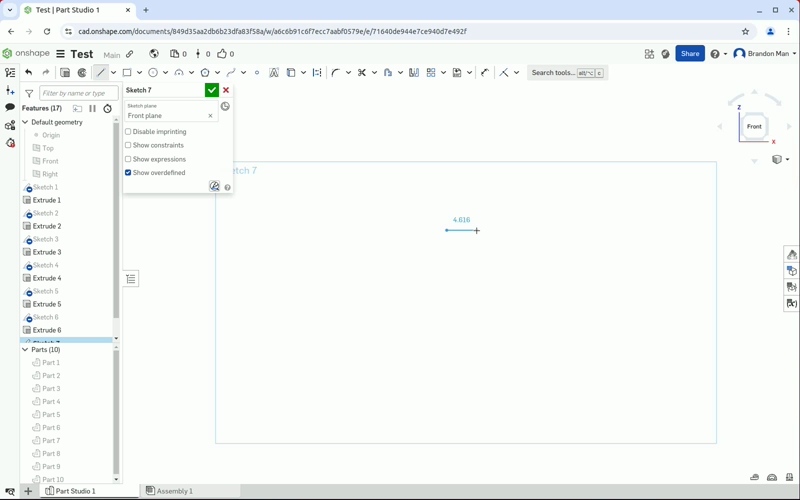
mouse_move(452, 284)
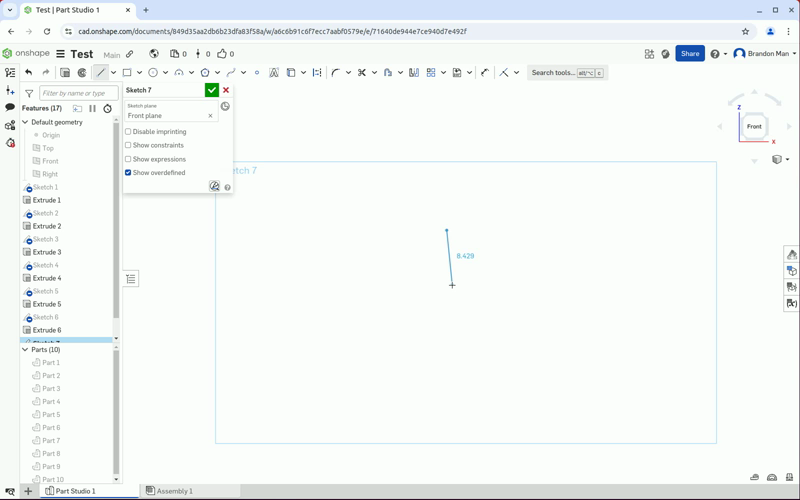
click(452, 284)
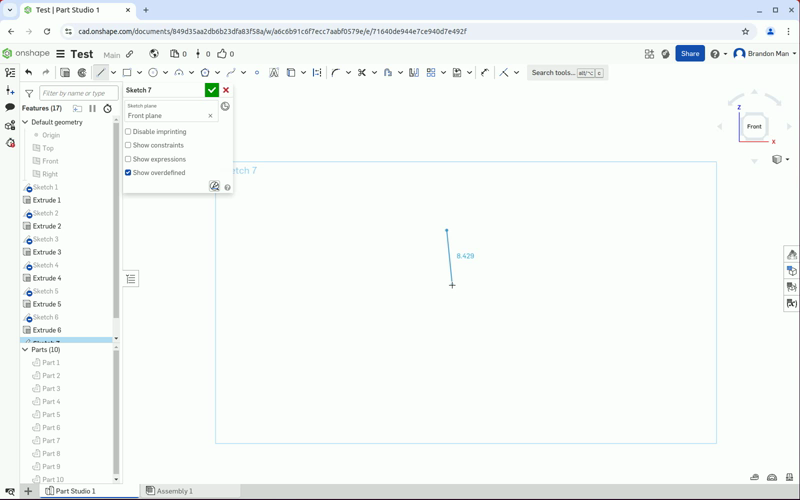
key_up(shift)
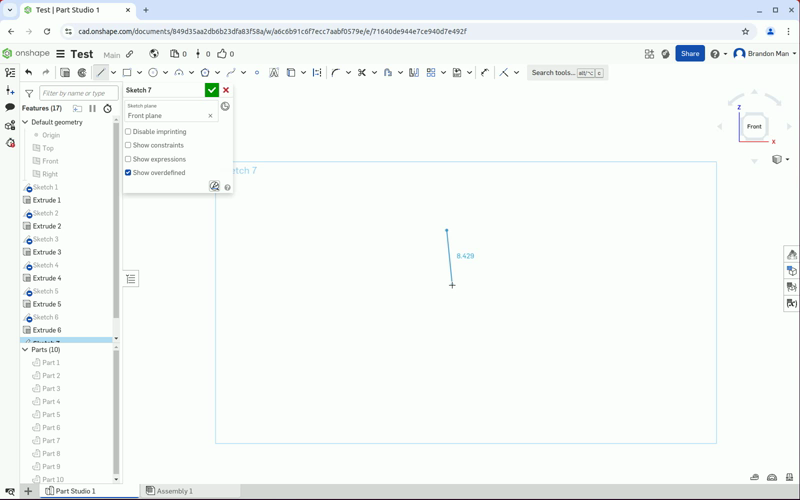
key(esc)
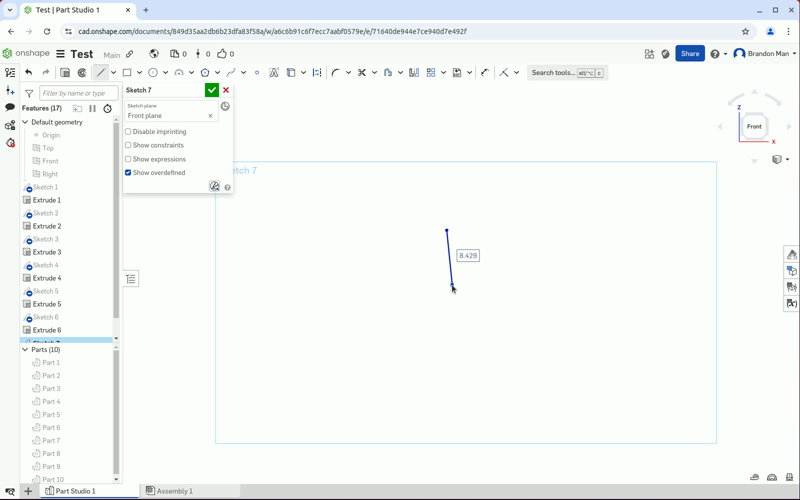
key(a)
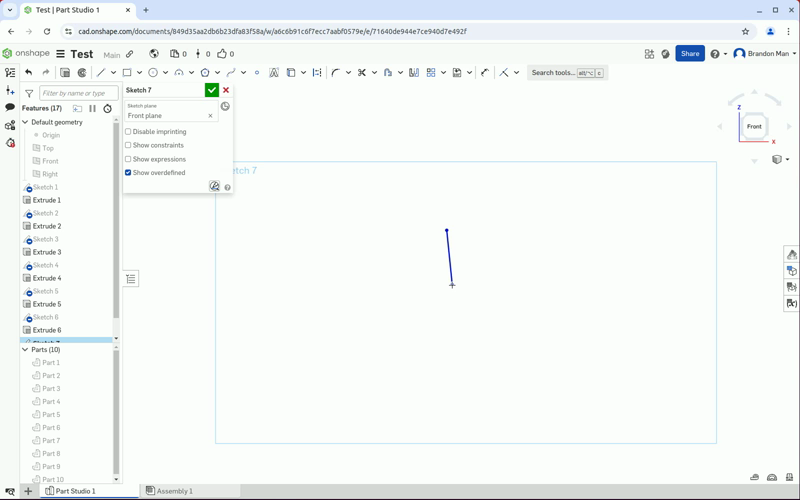
mouse_move(452, 284)
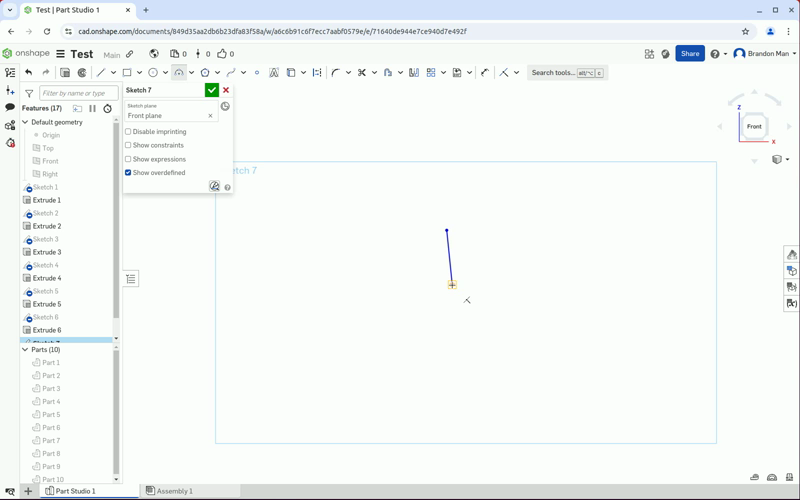
click(452, 284)
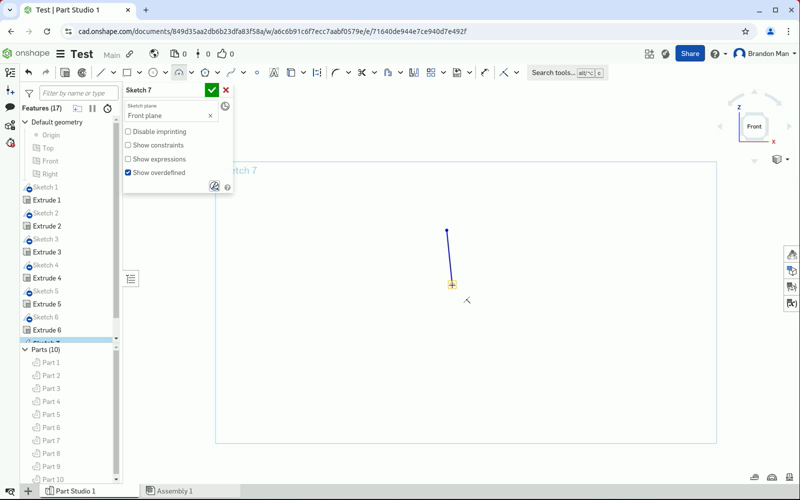
key_down(shift)
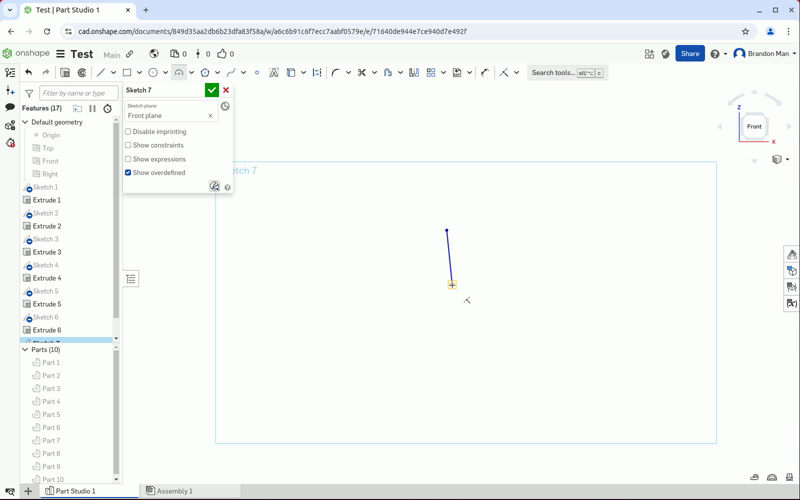
mouse_move(461, 292)
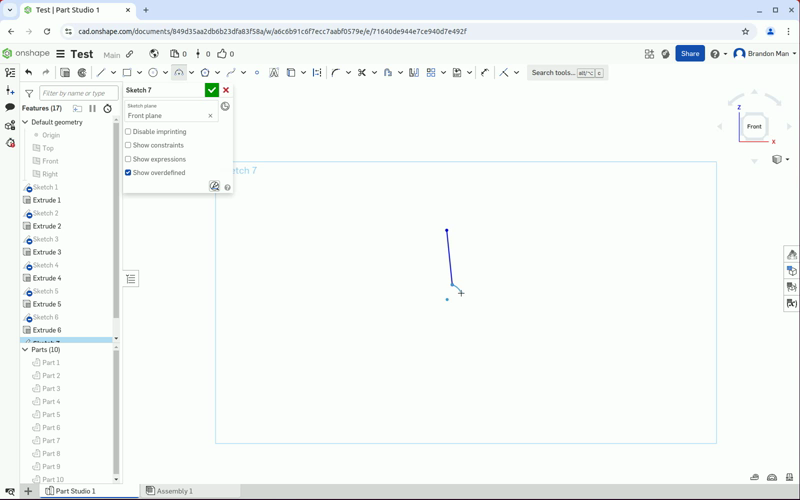
click(461, 292)
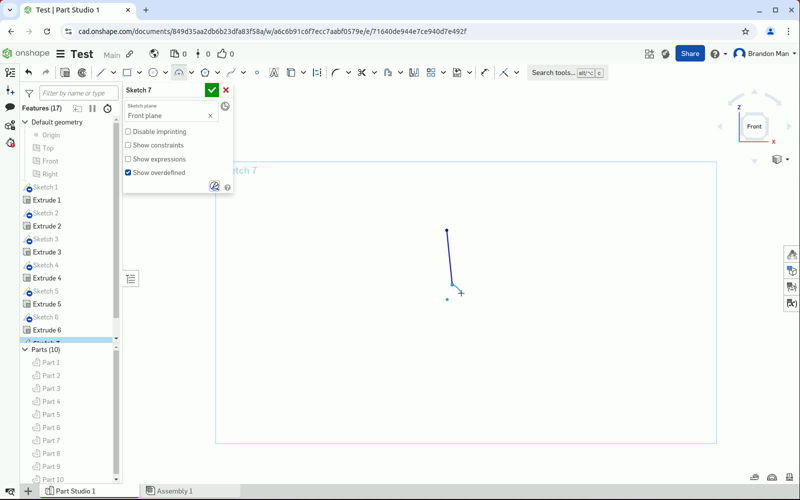
mouse_move(466, 277)
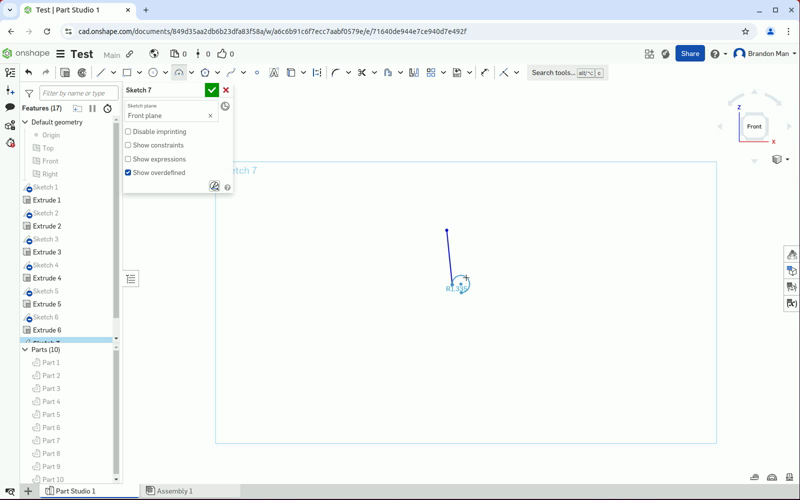
click(466, 277)
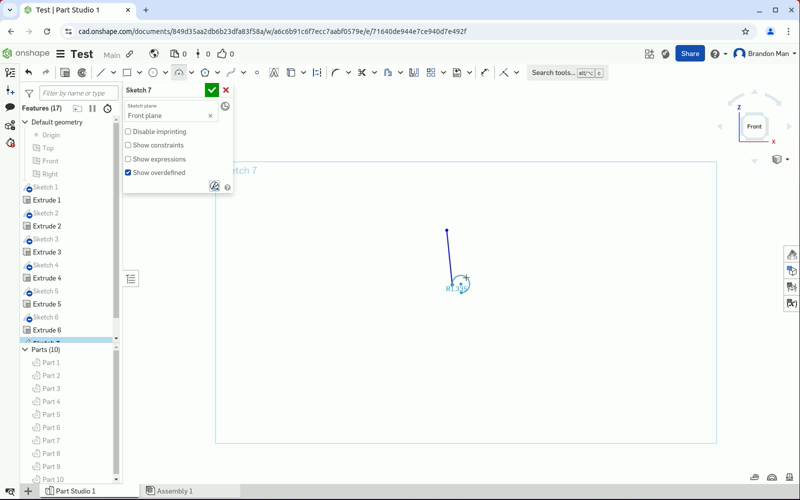
key_up(shift)
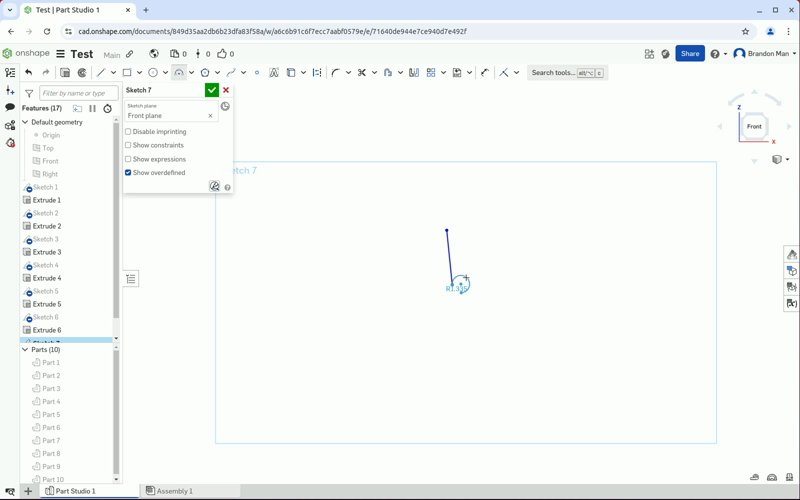
key(esc)
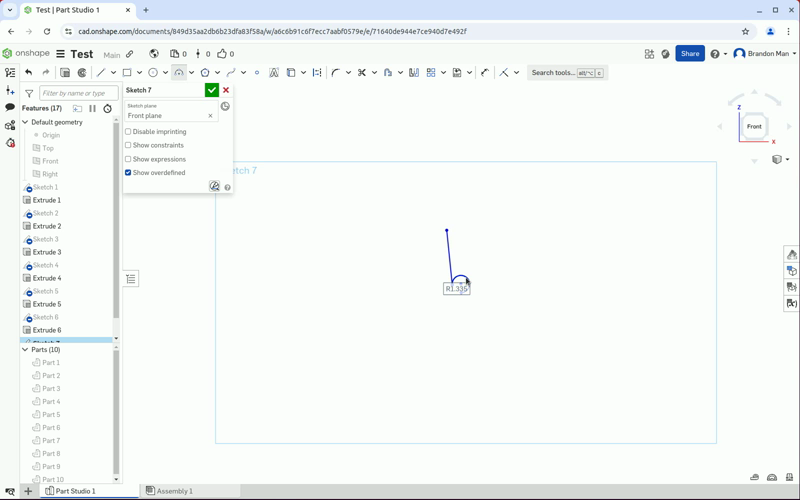
key(l)
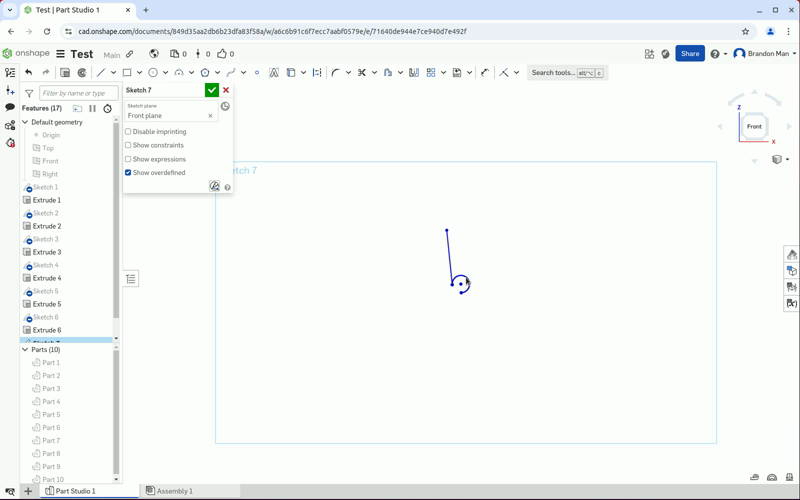
mouse_move(461, 292)
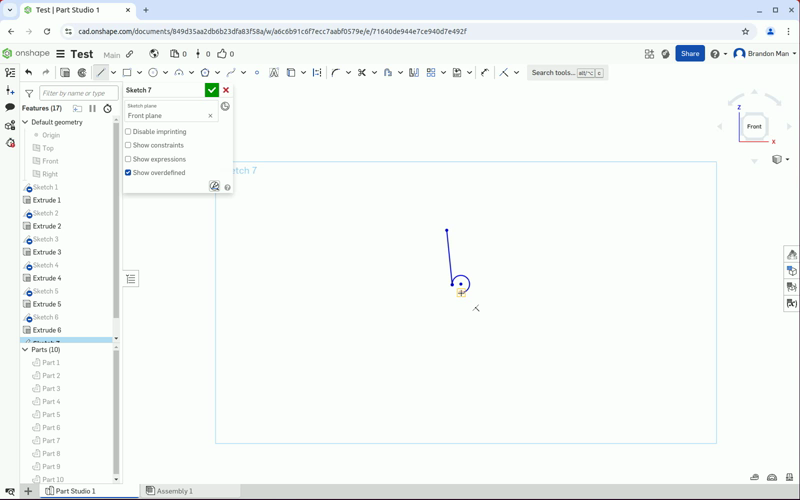
click(461, 292)
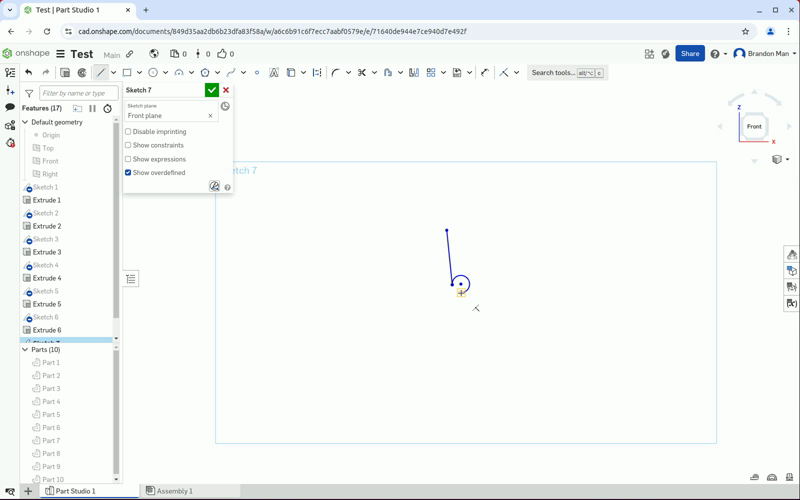
key_down(shift)
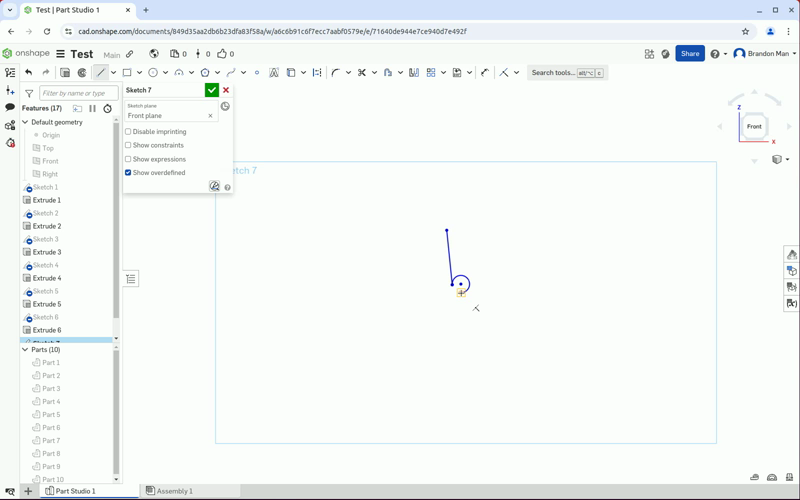
mouse_move(491, 292)
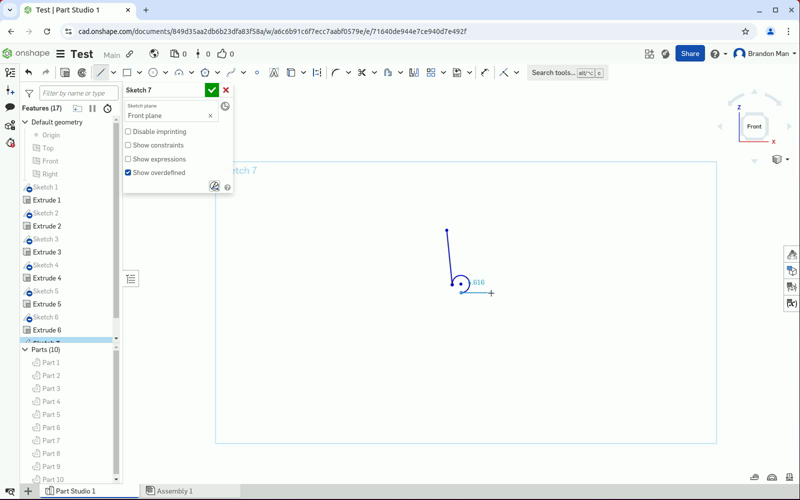
mouse_move(501, 291)
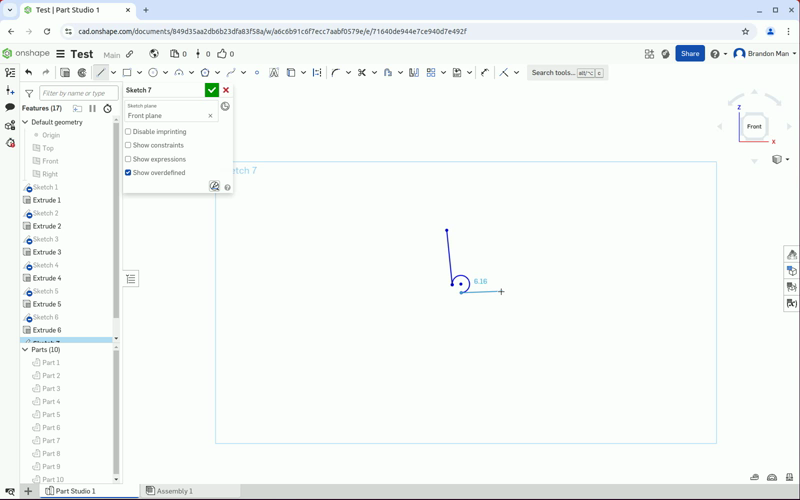
click(501, 291)
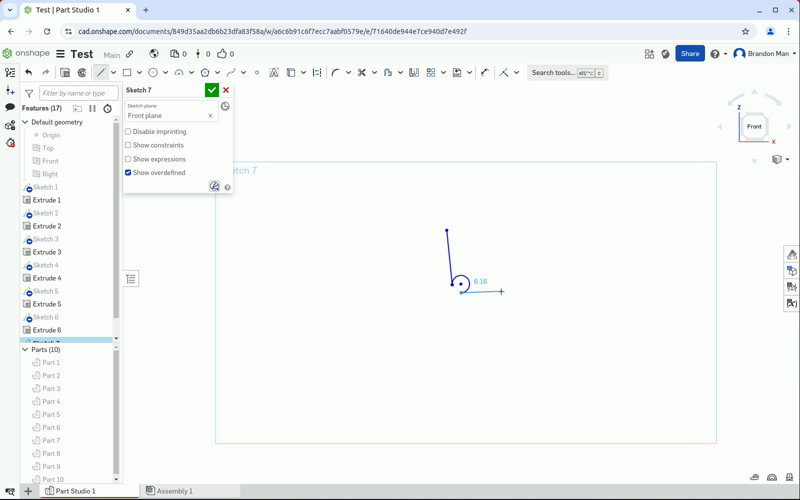
key_up(shift)
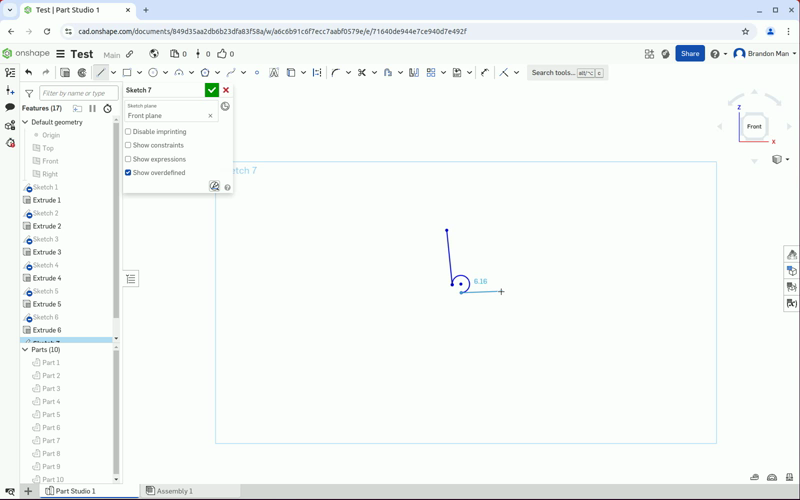
key(esc)
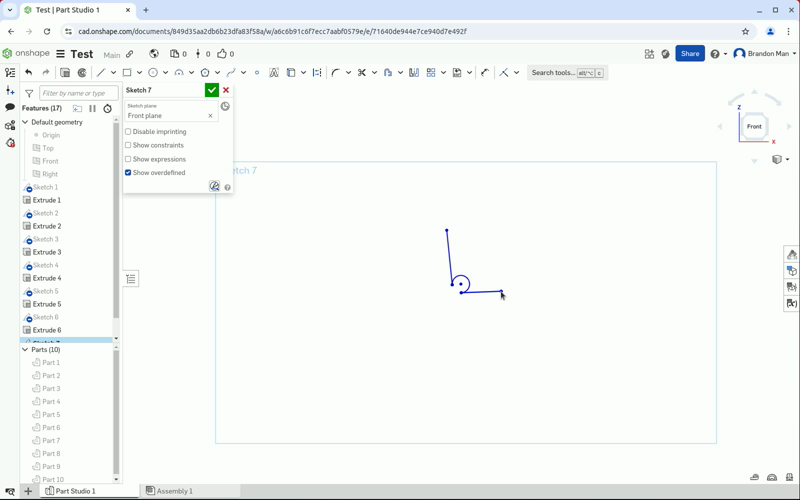
key(a)
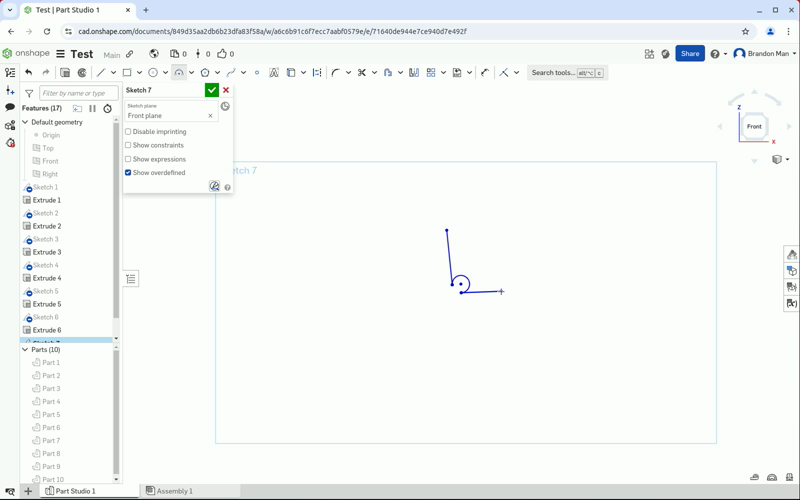
mouse_move(501, 291)
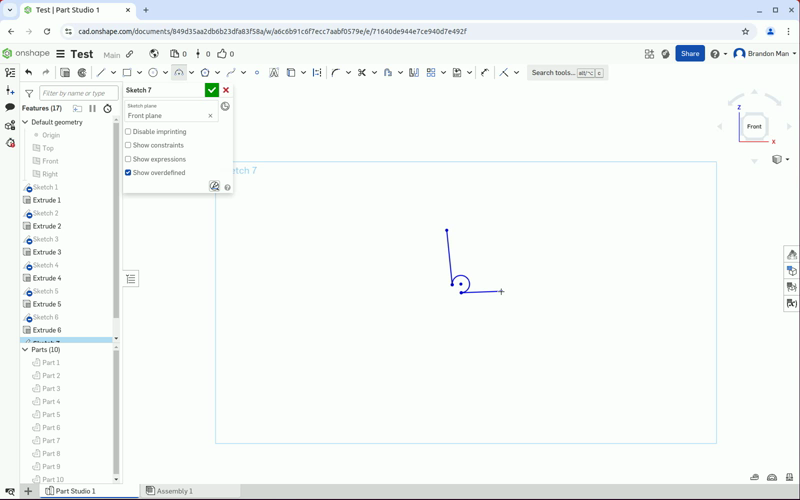
click(501, 291)
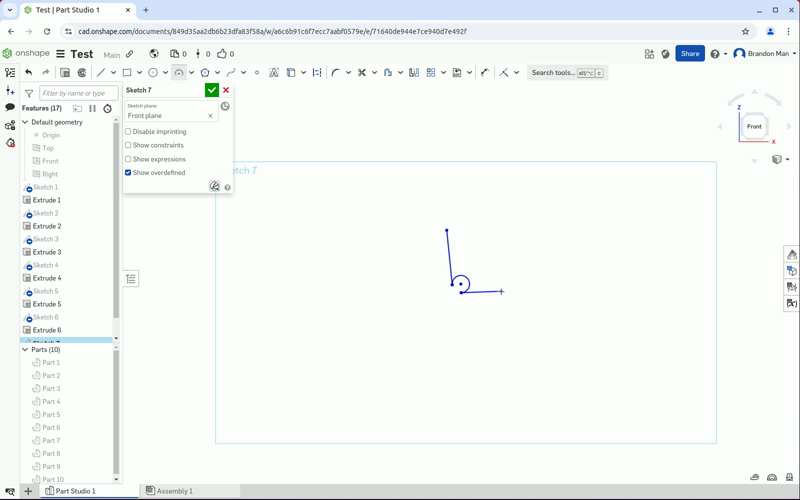
key_down(shift)
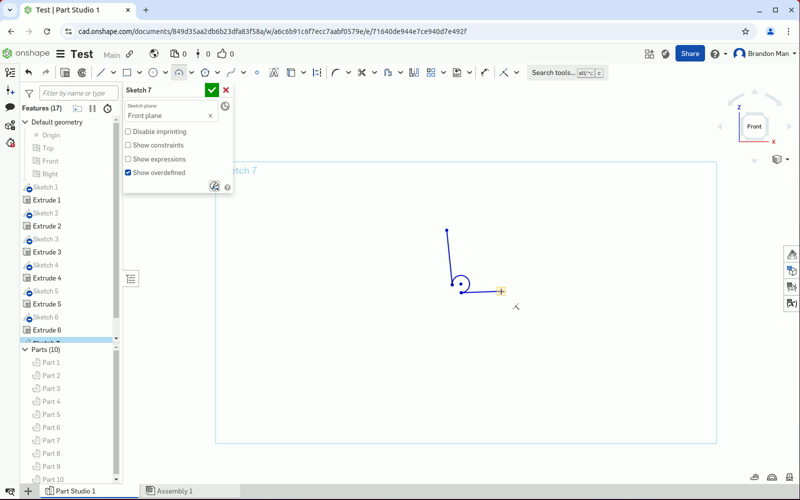
mouse_move(501, 276)
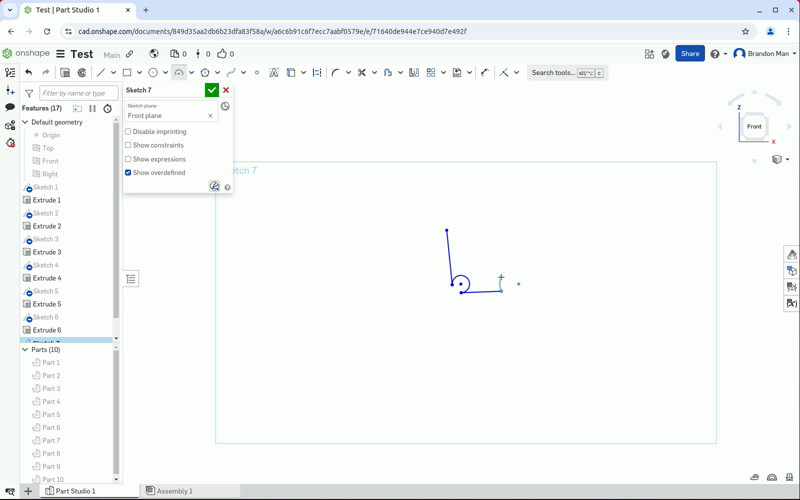
click(501, 276)
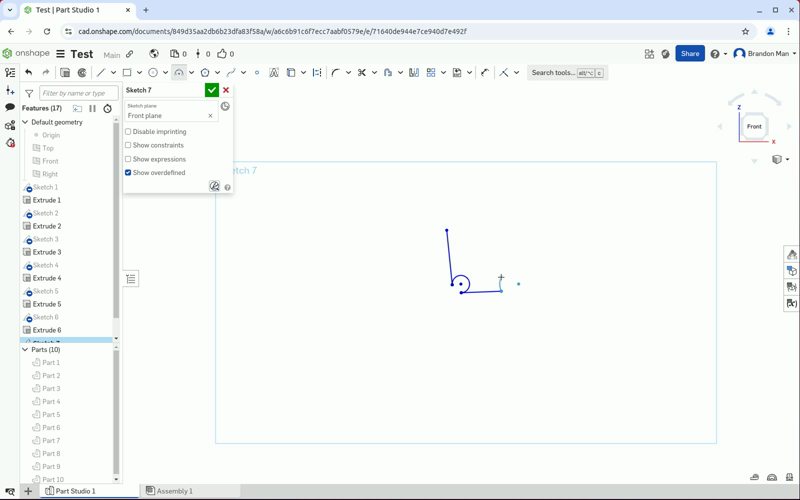
mouse_move(494, 284)
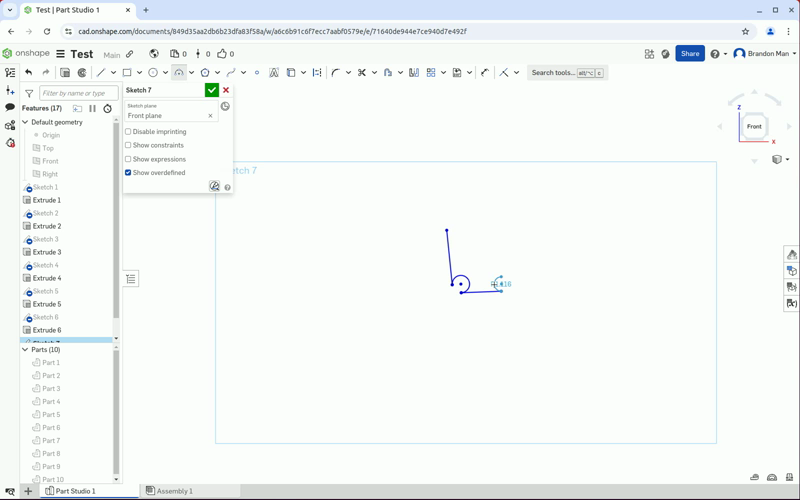
click(494, 284)
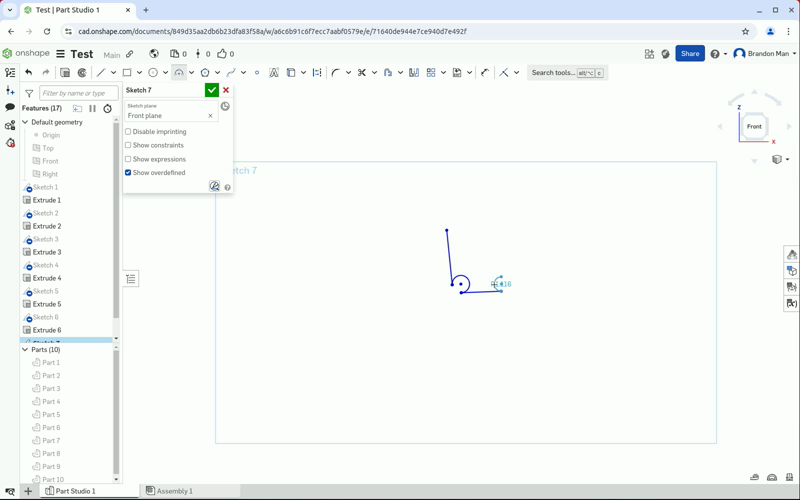
key_up(shift)
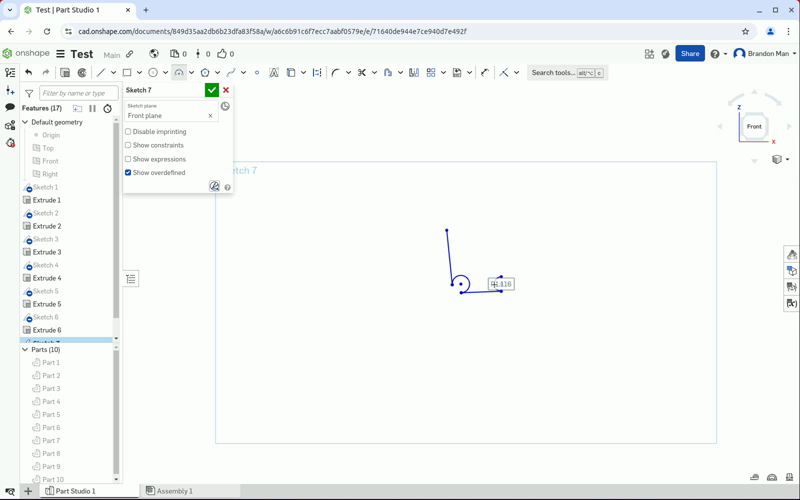
key(esc)
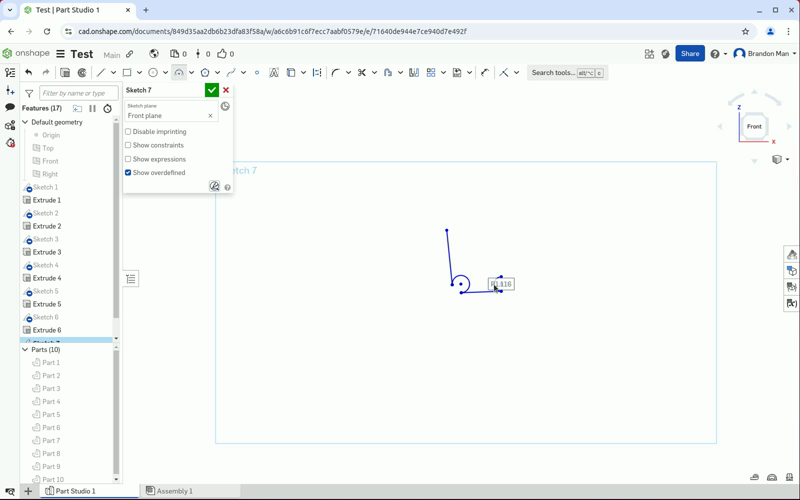
key(l)
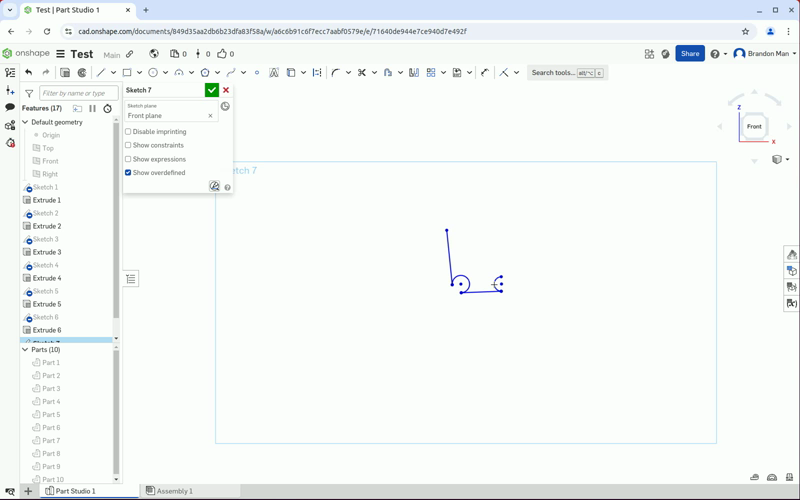
mouse_move(501, 276)
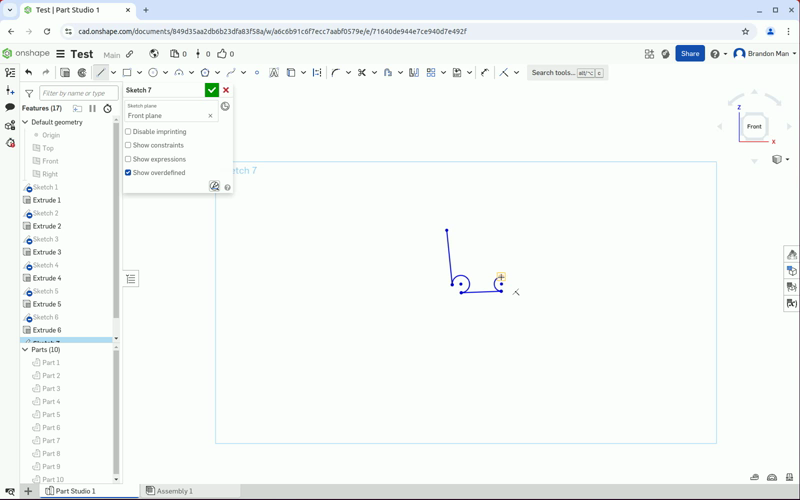
click(501, 276)
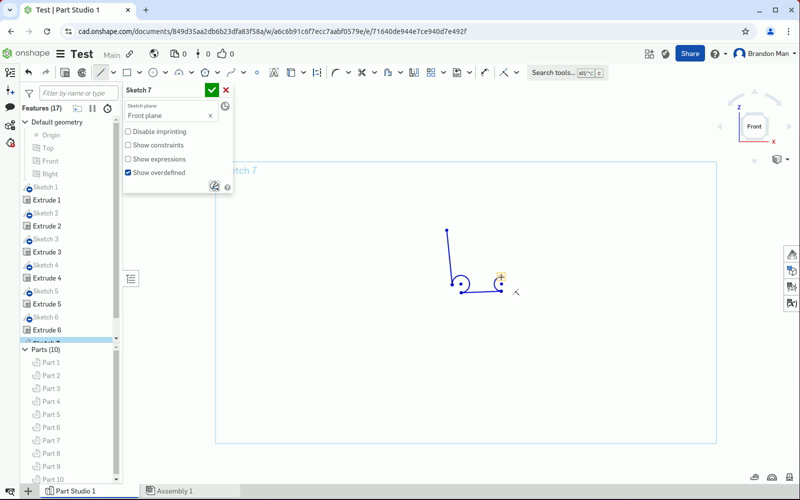
key_down(shift)
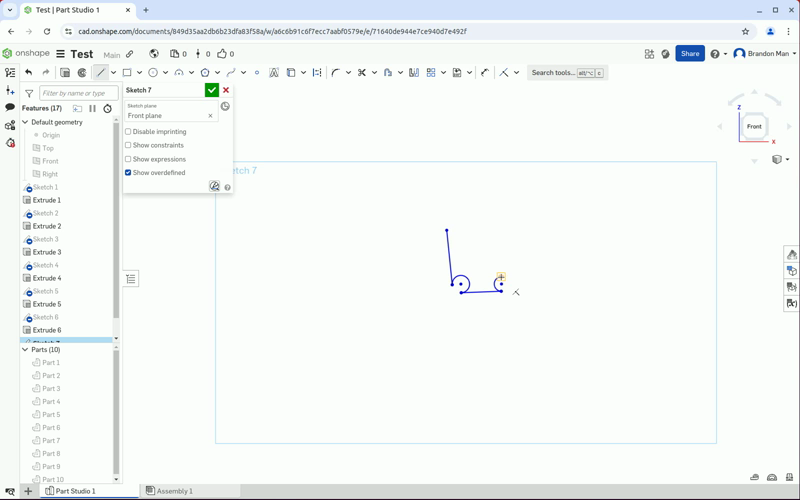
mouse_move(531, 276)
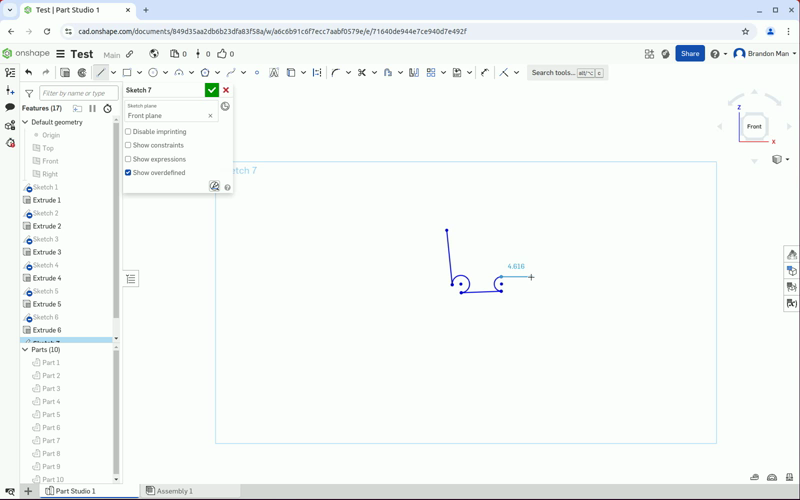
mouse_move(478, 276)
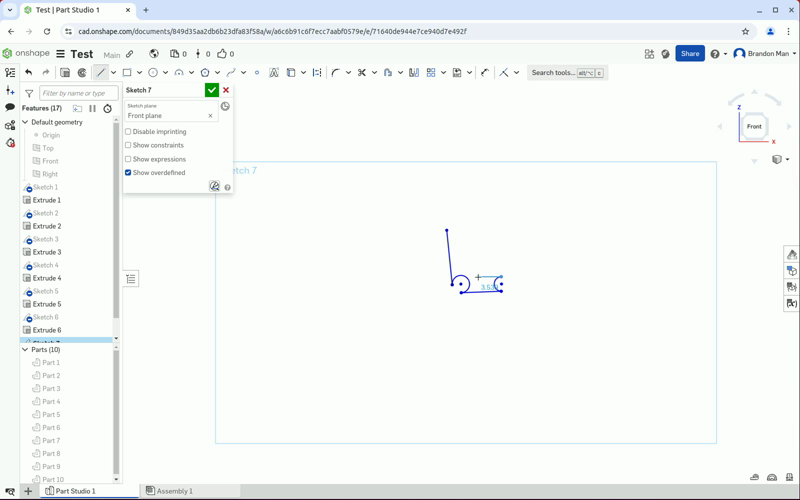
click(478, 276)
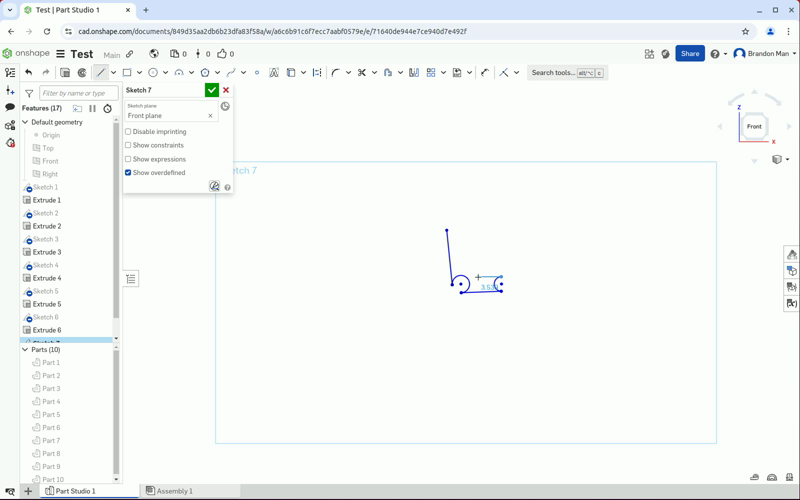
key_up(shift)
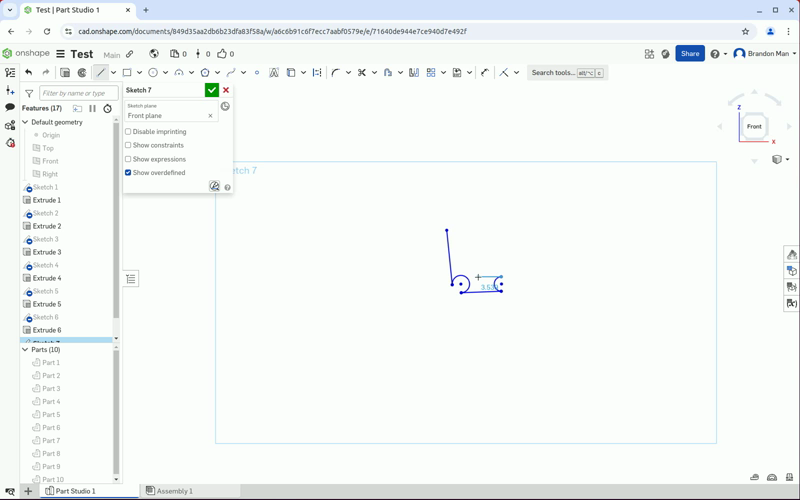
key(esc)
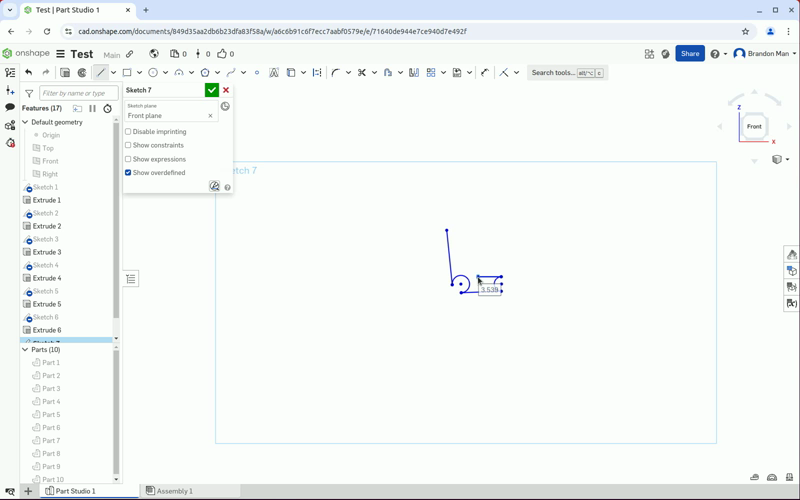
key(a)
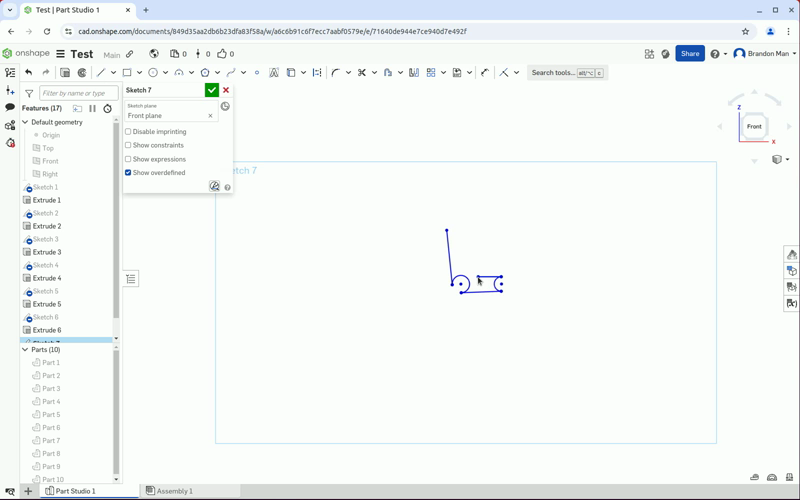
mouse_move(478, 276)
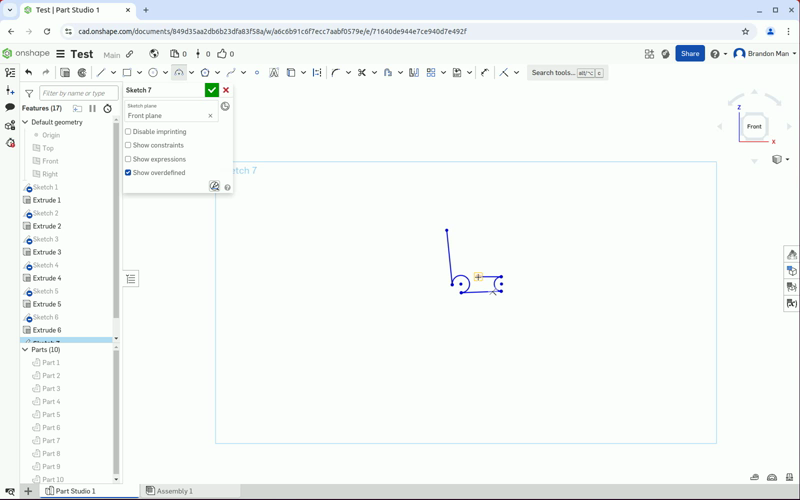
click(478, 276)
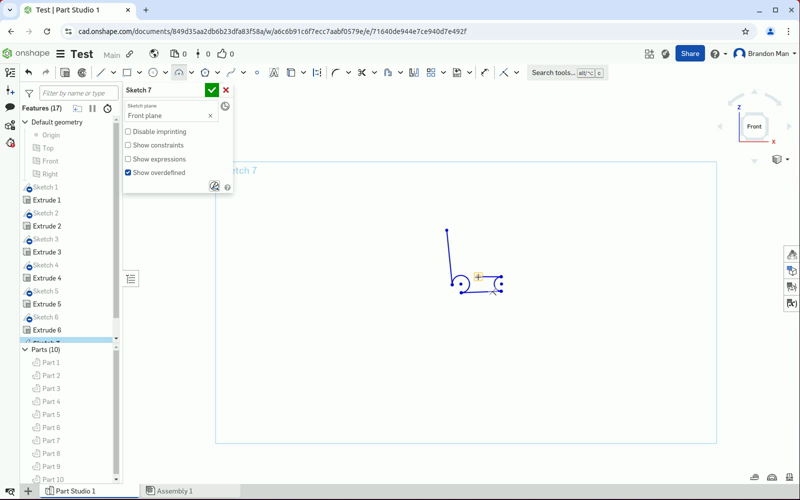
key_down(shift)
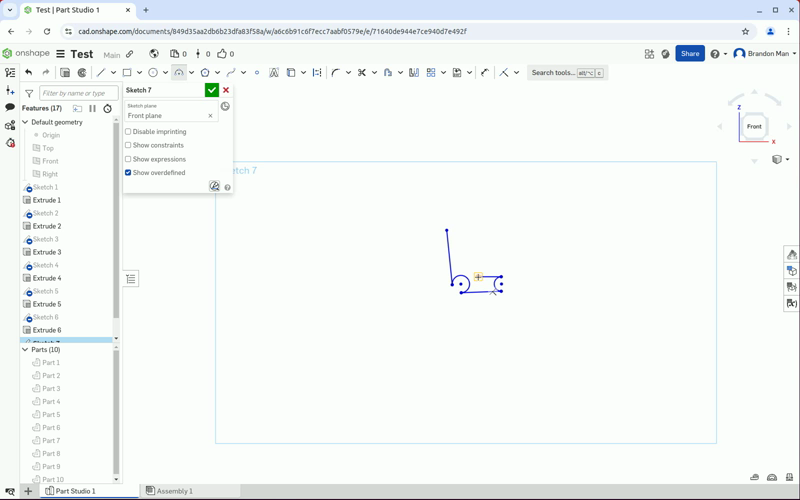
mouse_move(470, 269)
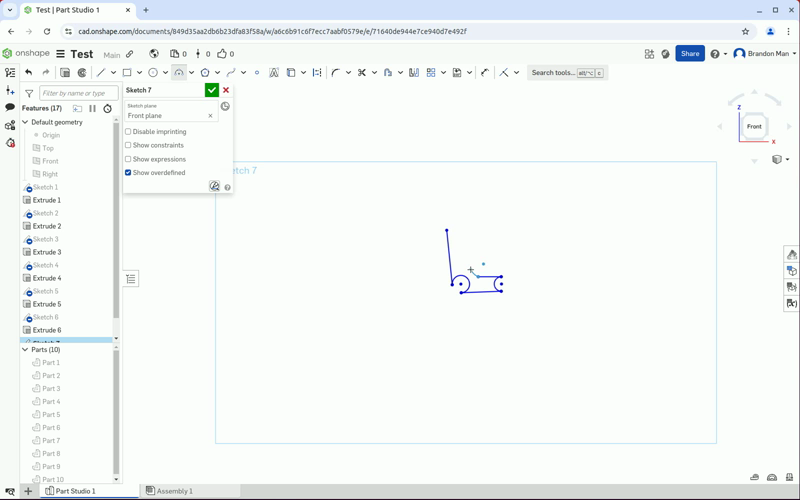
click(470, 269)
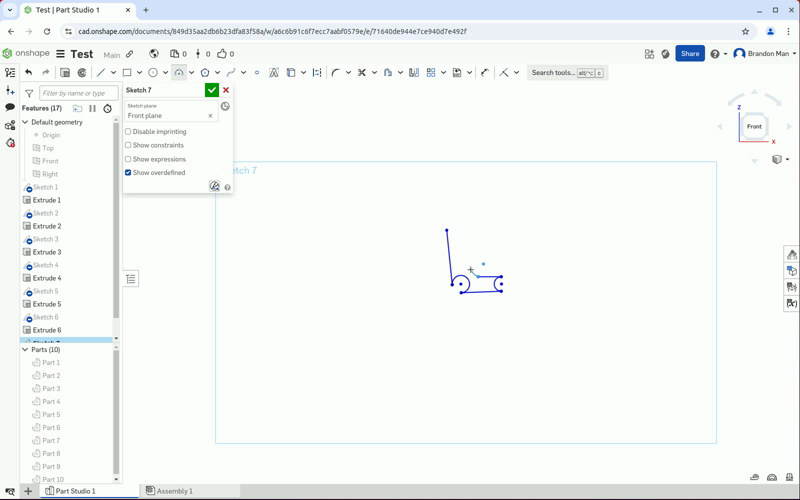
mouse_move(473, 274)
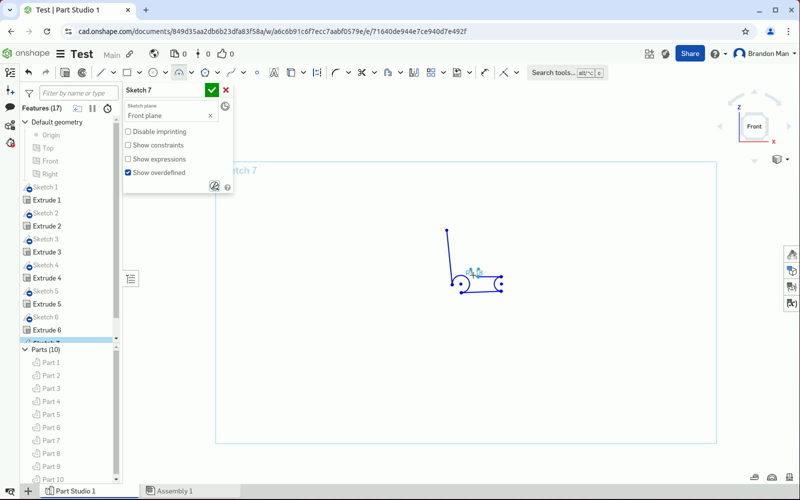
click(473, 274)
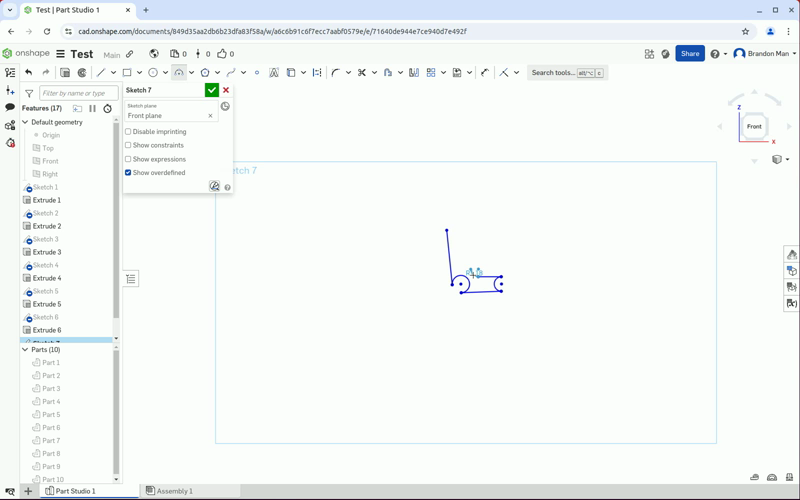
key_up(shift)
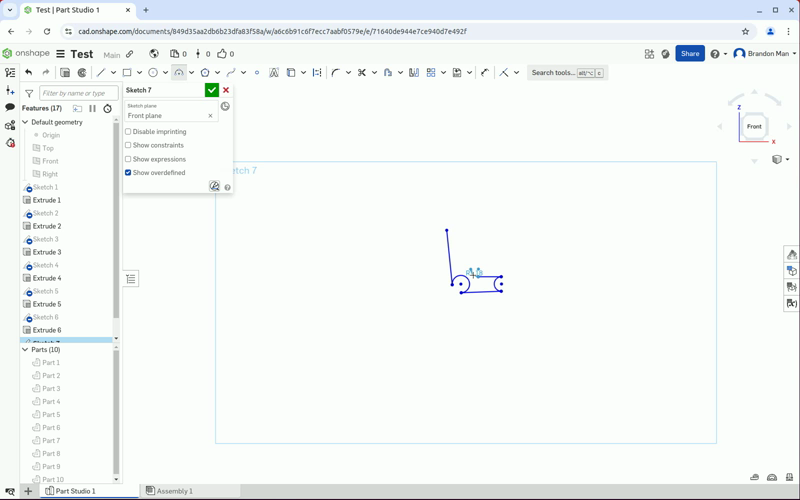
key(esc)
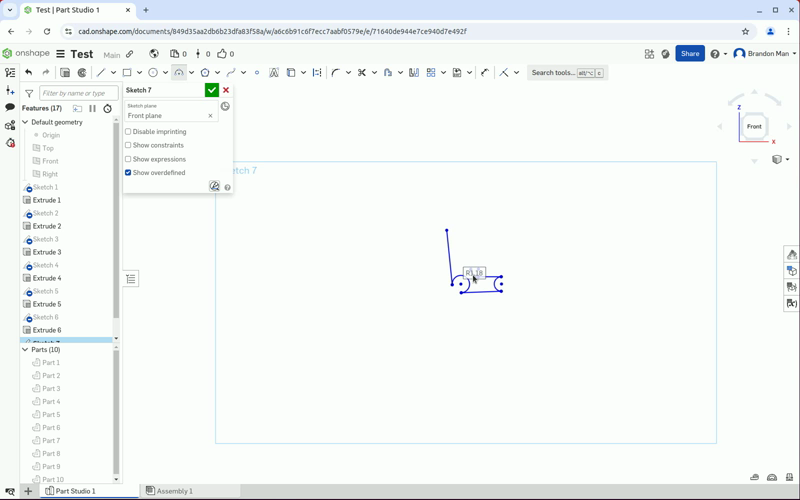
key(l)
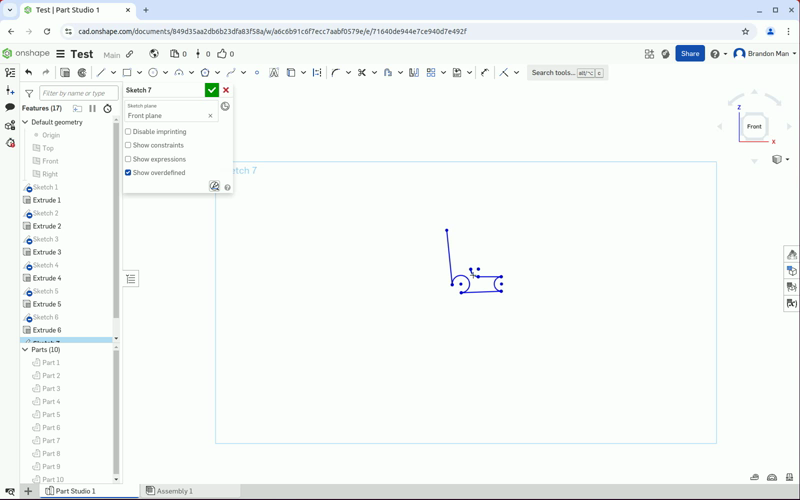
mouse_move(470, 269)
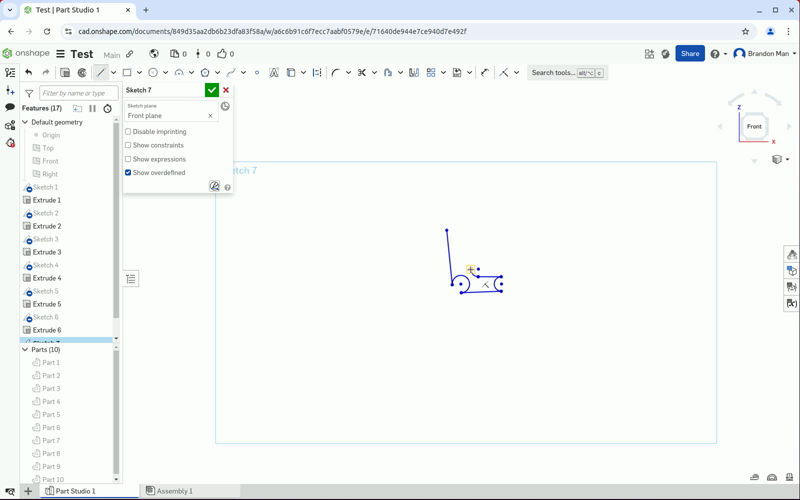
click(470, 269)
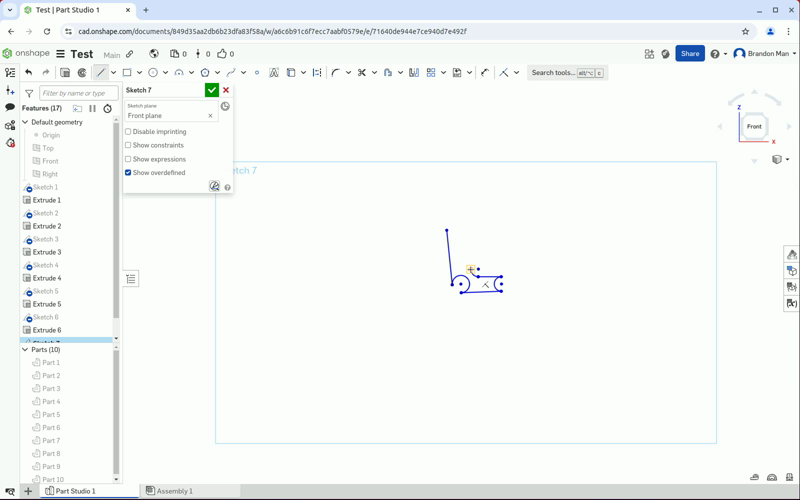
key_down(shift)
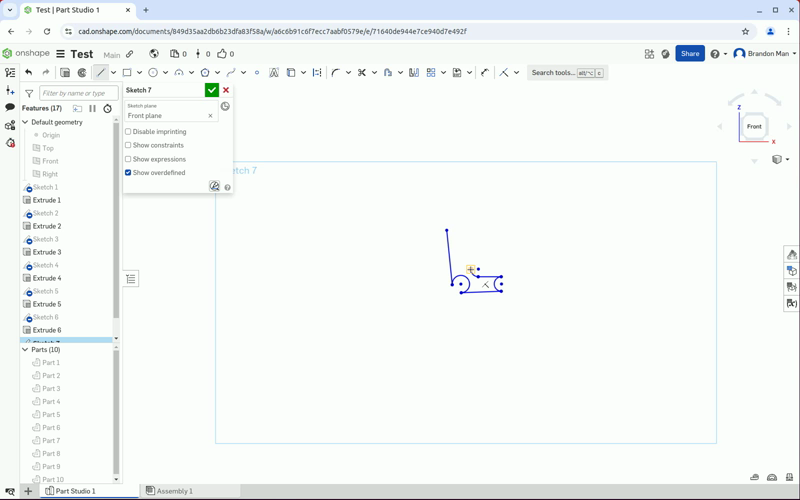
mouse_move(501, 269)
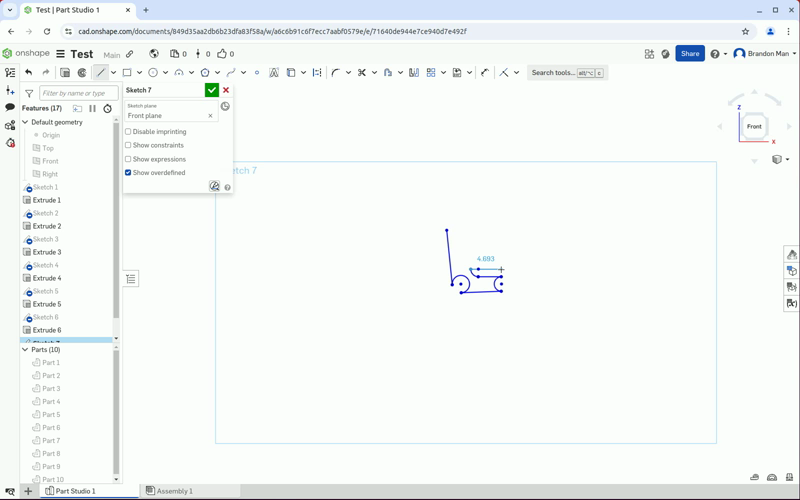
mouse_move(474, 230)
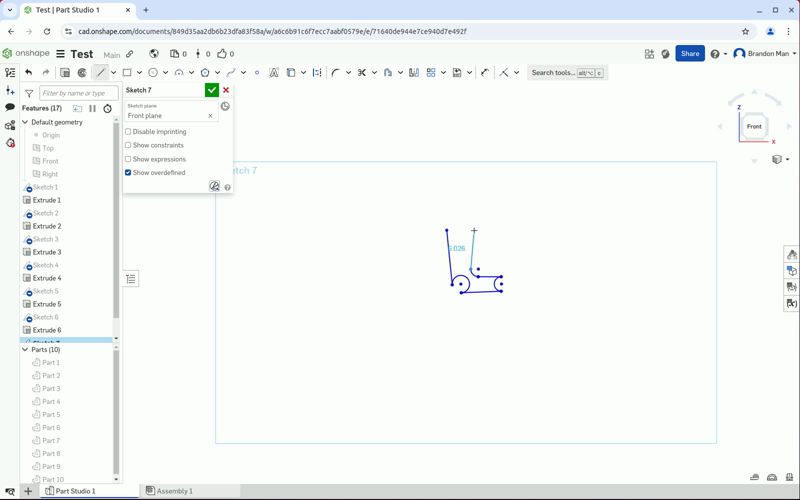
click(474, 230)
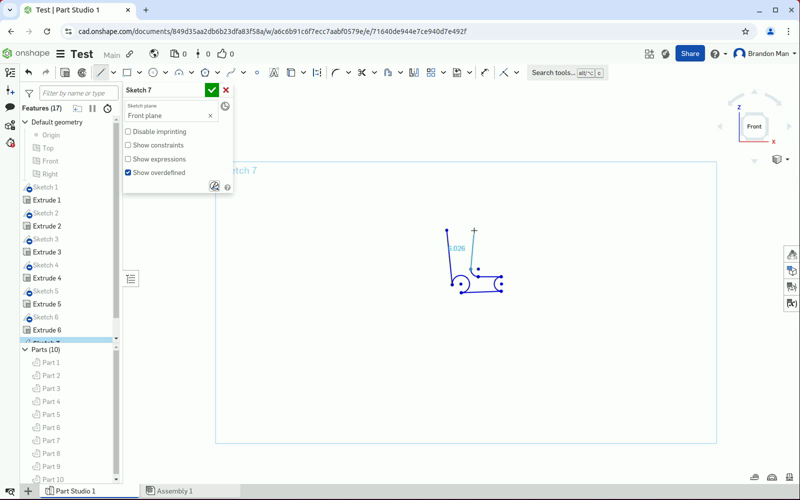
key_up(shift)
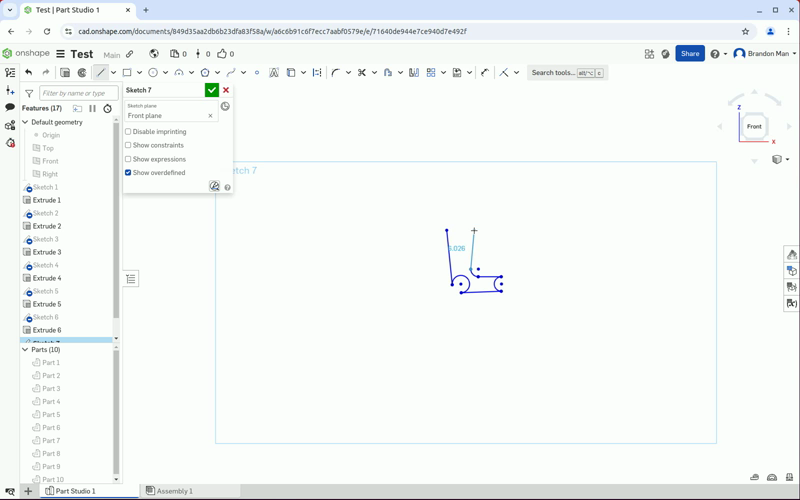
key(esc)
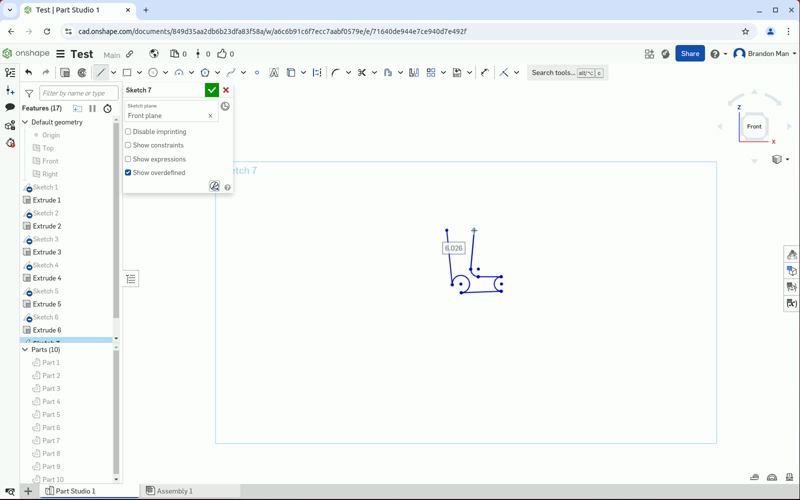
key(a)
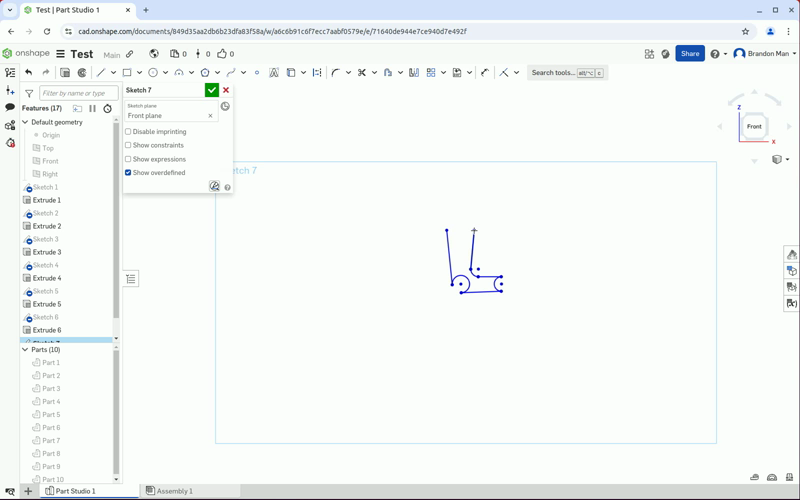
mouse_move(474, 230)
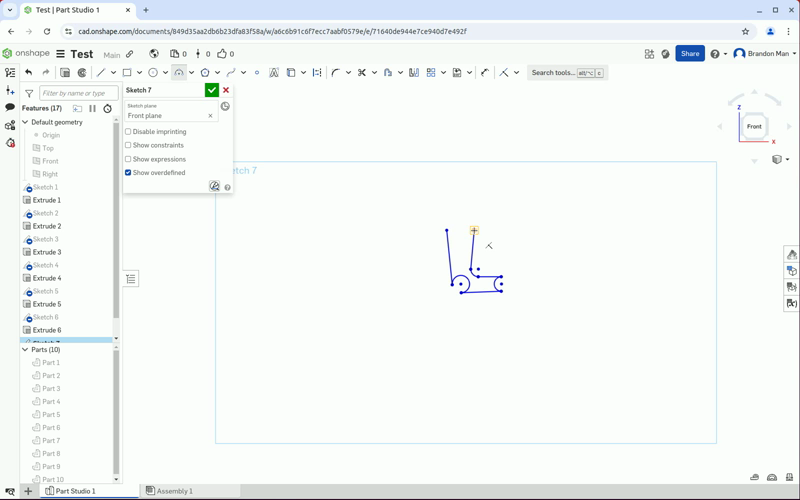
click(474, 230)
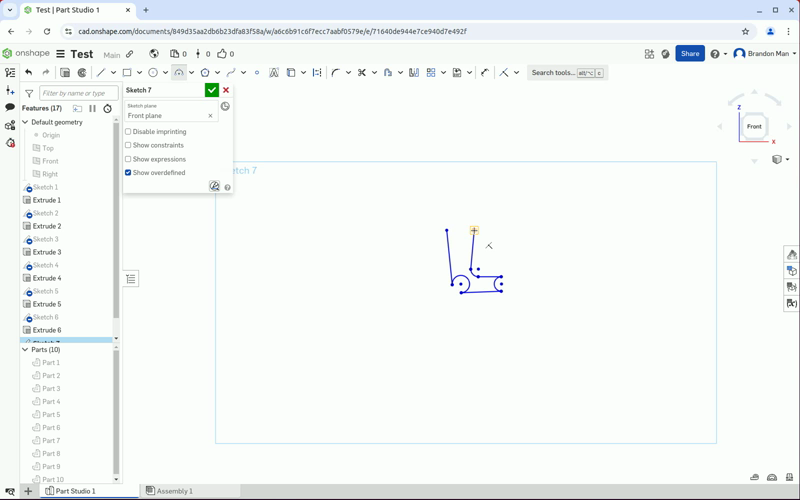
mouse_move(446, 230)
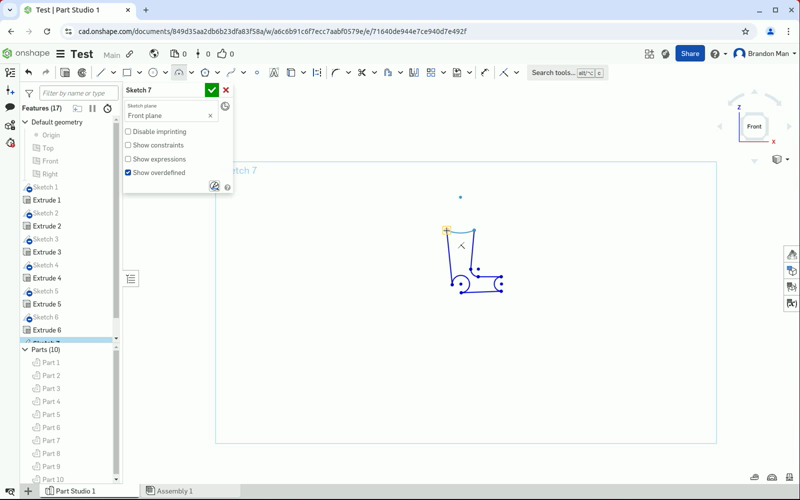
click(446, 230)
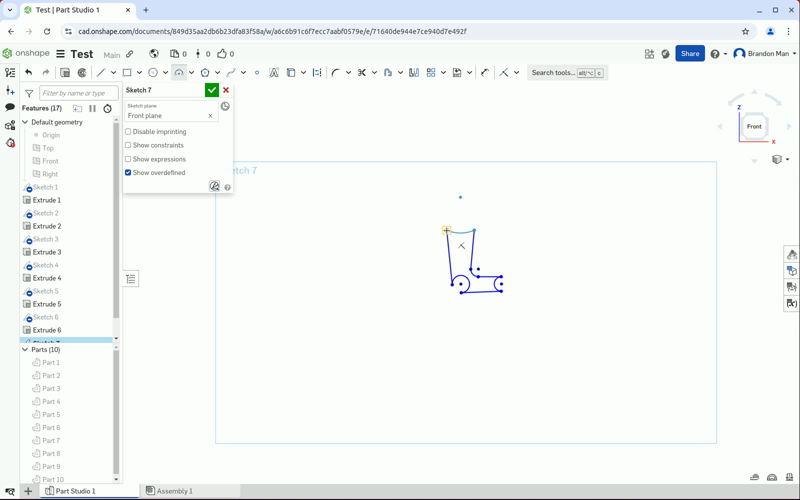
key_down(shift)
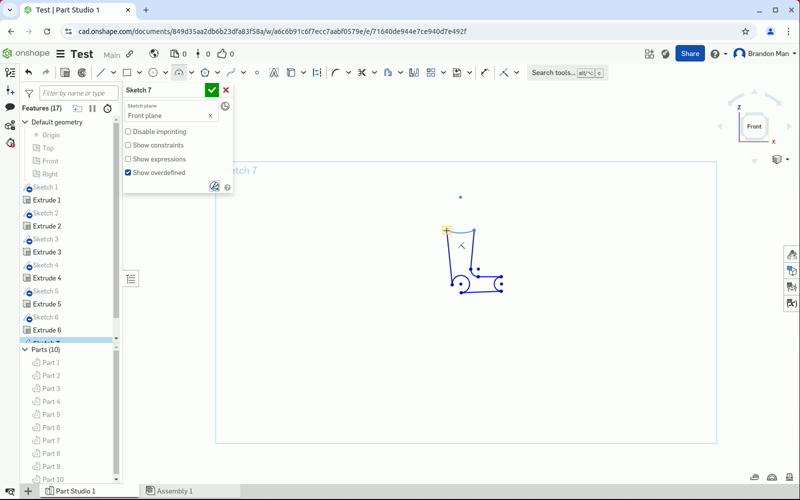
mouse_move(460, 240)
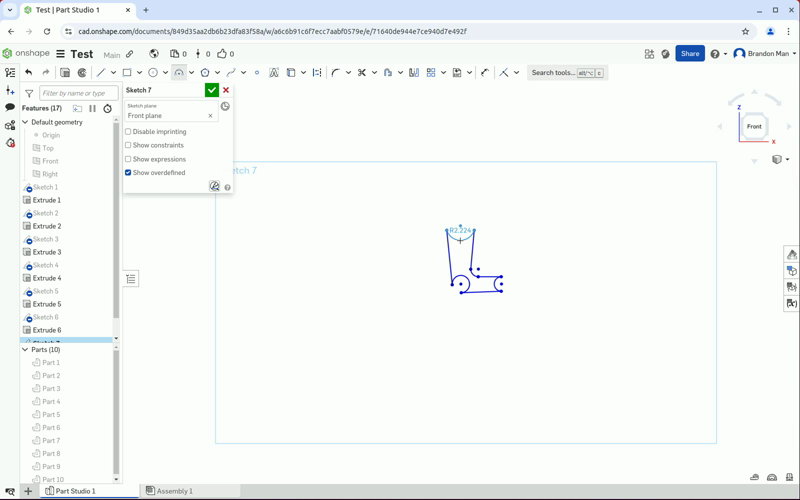
click(460, 240)
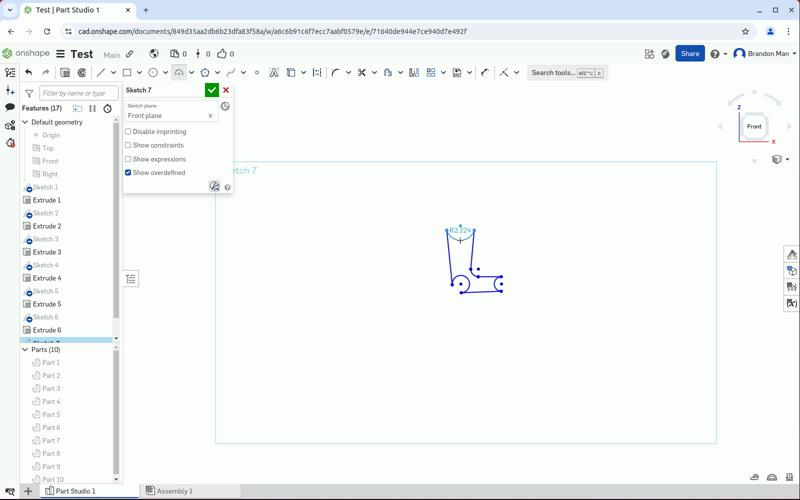
key_up(shift)
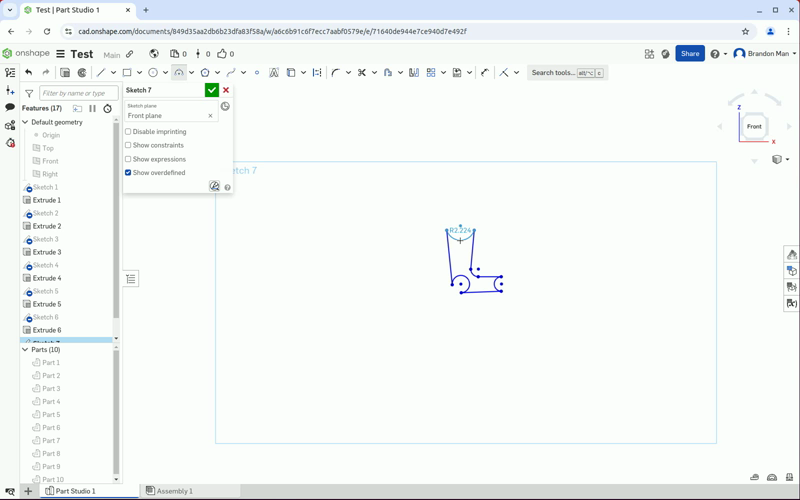
key(esc)
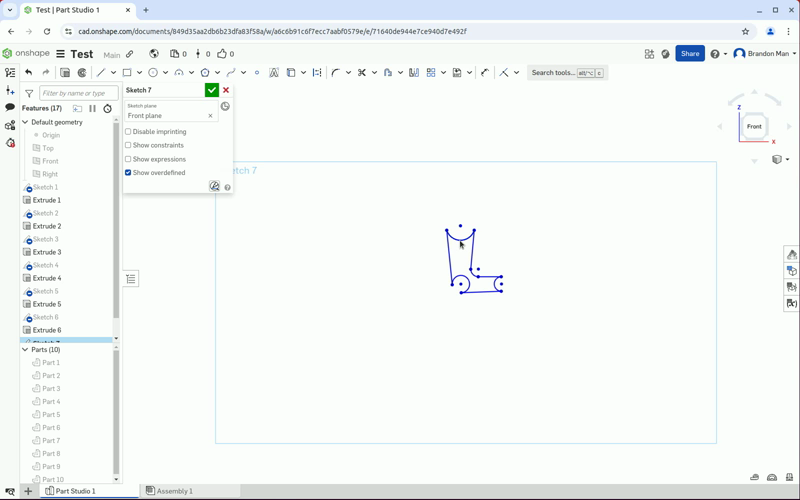
mouse_move(454, 254)
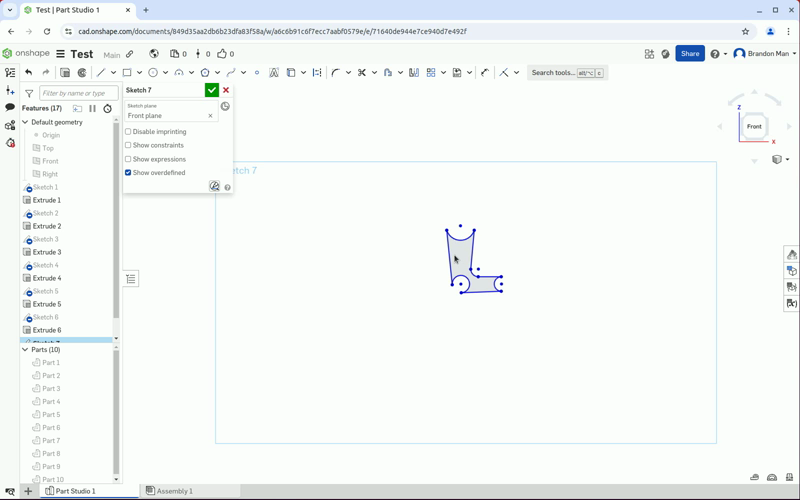
scroll(6)
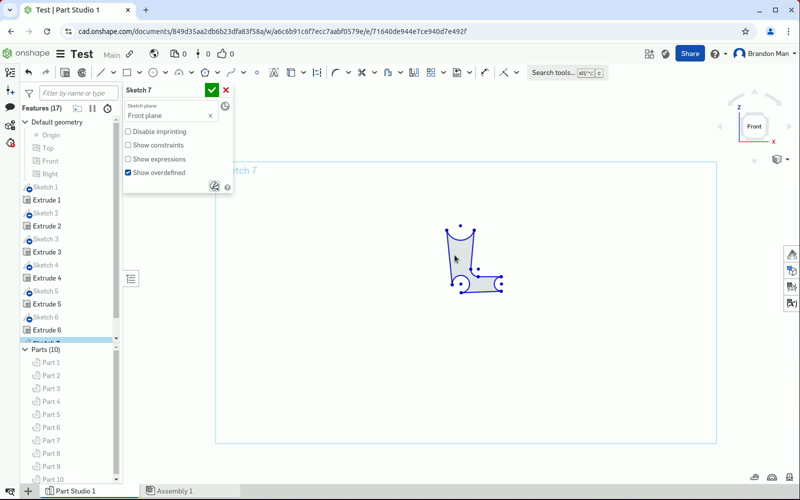
scroll(6)
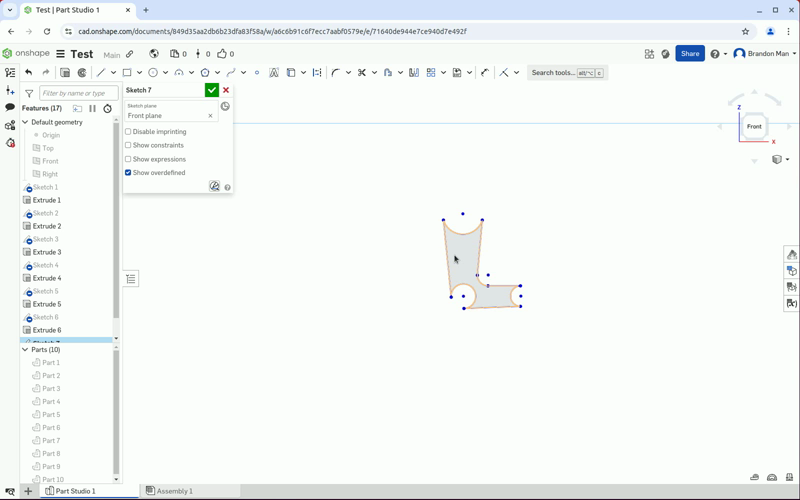
scroll(6)
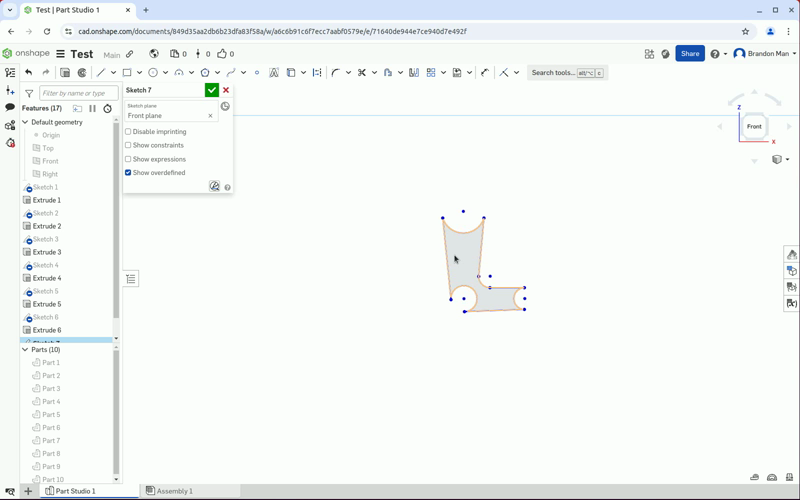
scroll(6)
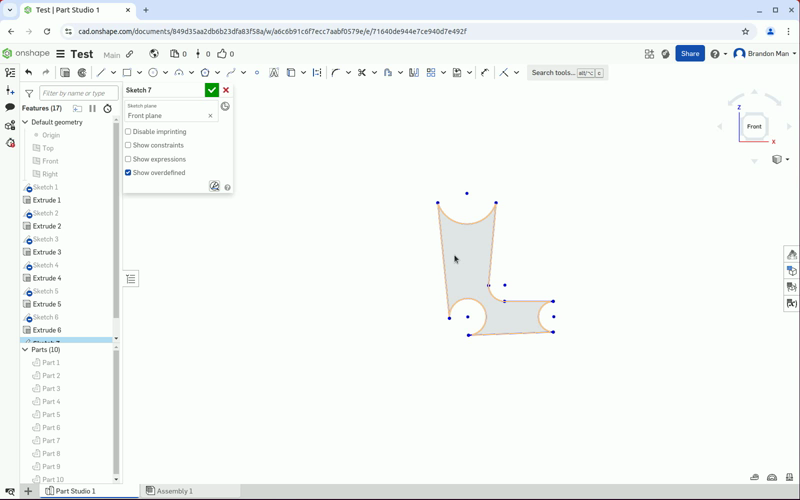
scroll(6)
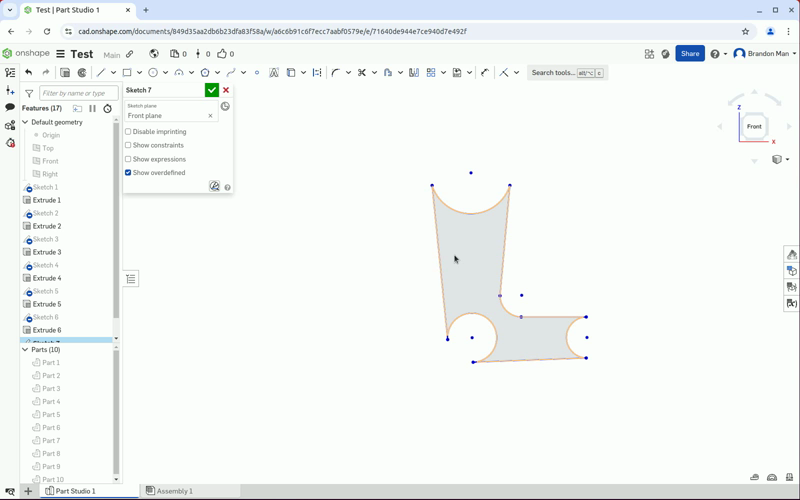
scroll(6)
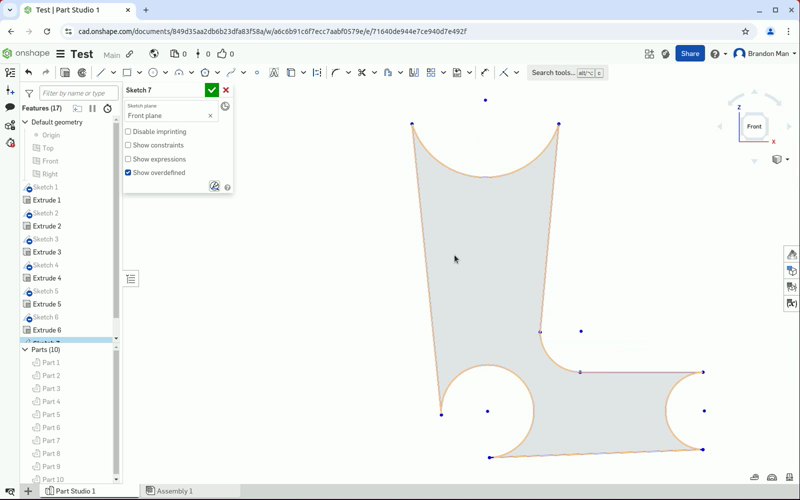
scroll(6)
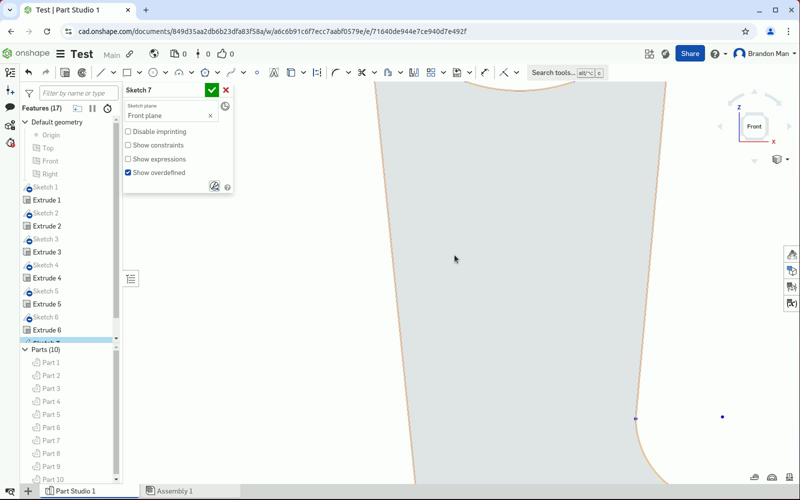
click(454, 254)
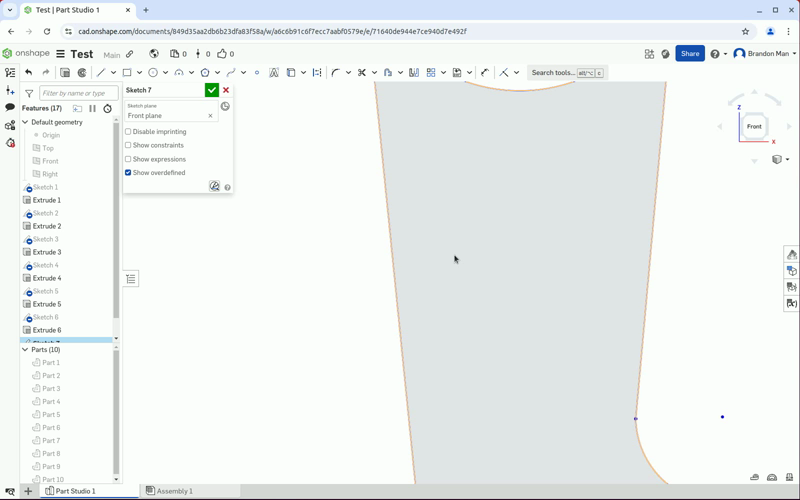
scroll(-6)
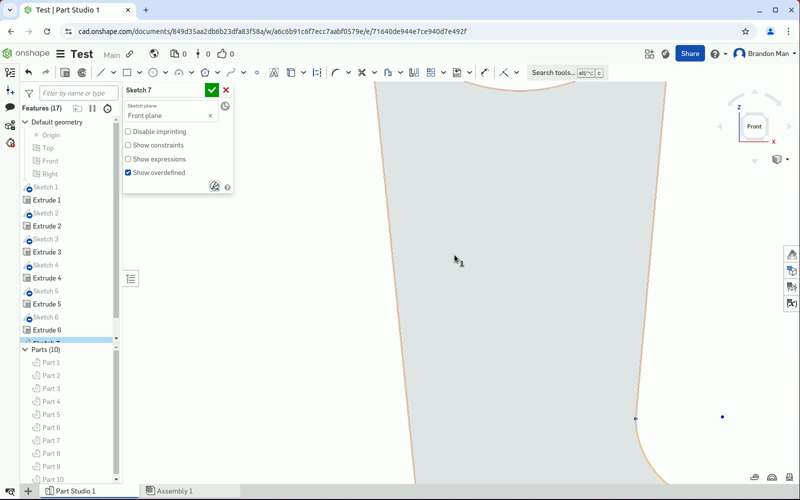
scroll(-6)
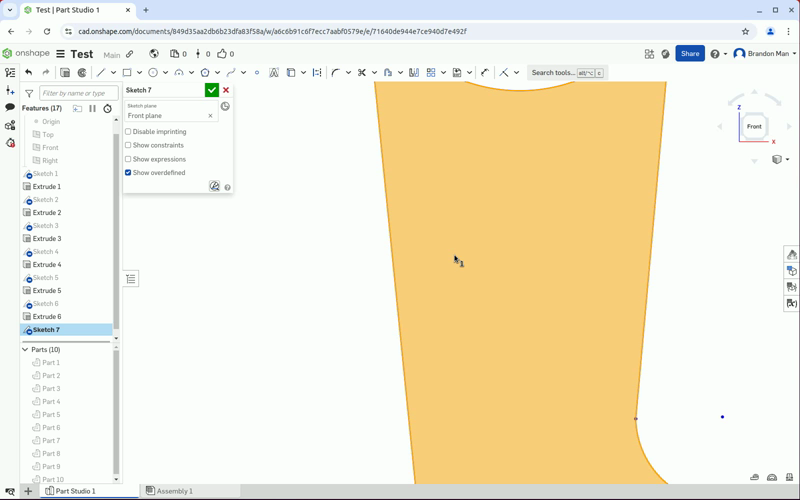
scroll(-6)
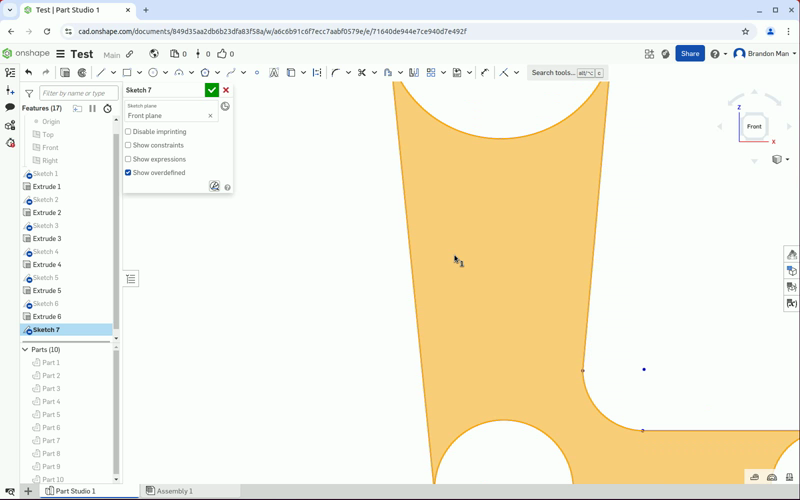
scroll(-6)
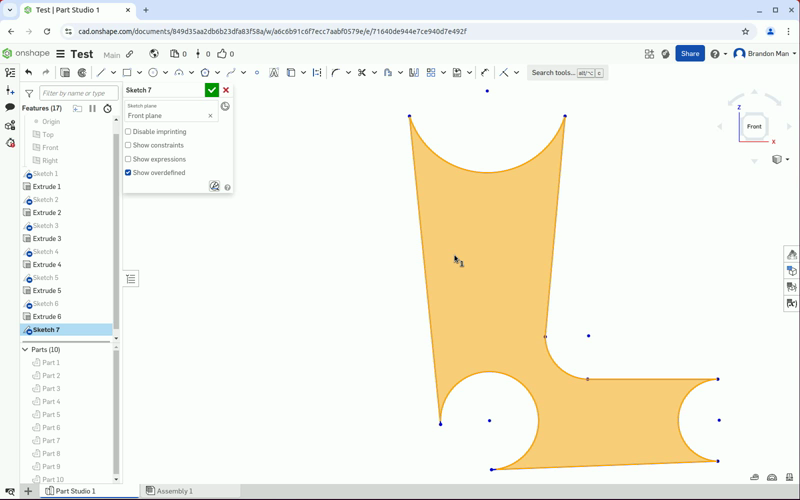
scroll(-6)
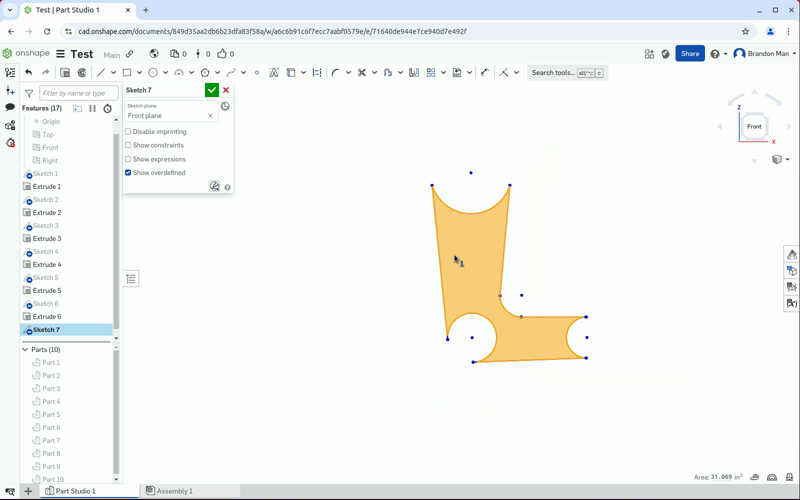
scroll(-6)
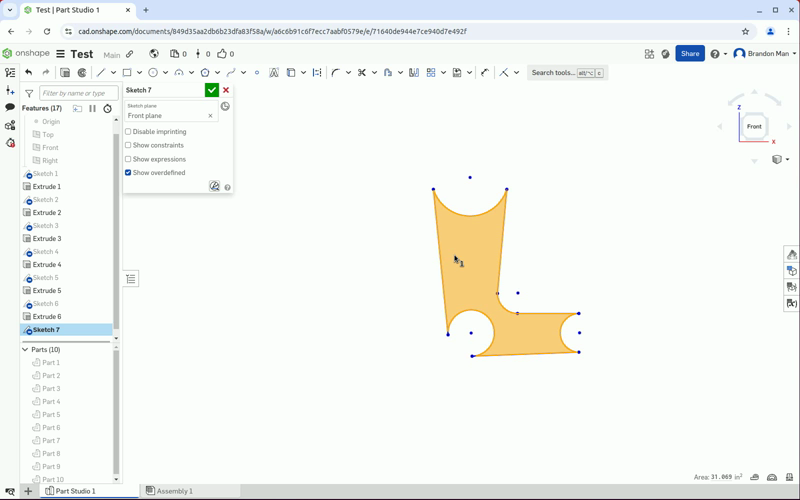
scroll(-6)
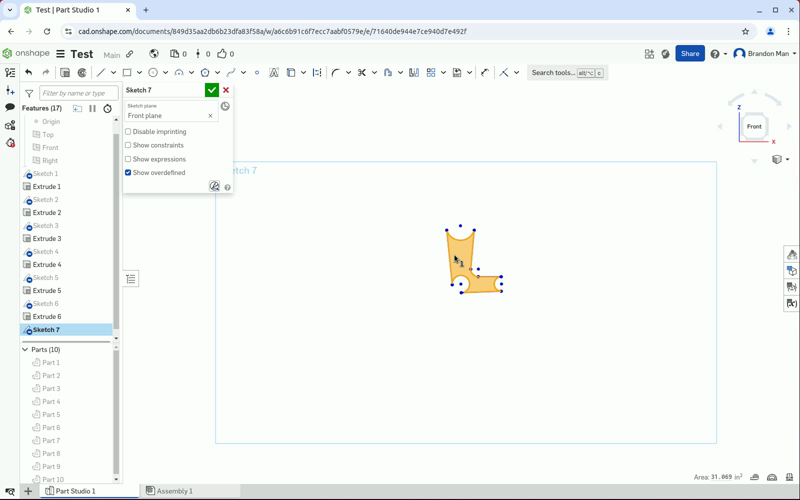
mouse_move(69, 352)
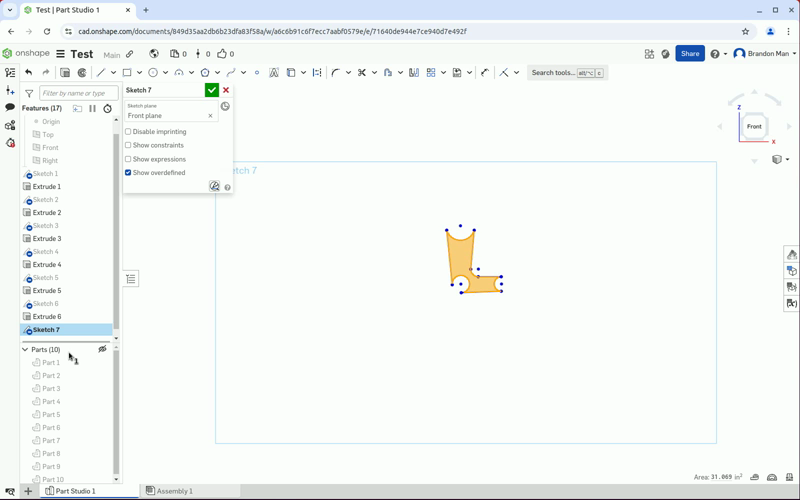
key(shift+y)
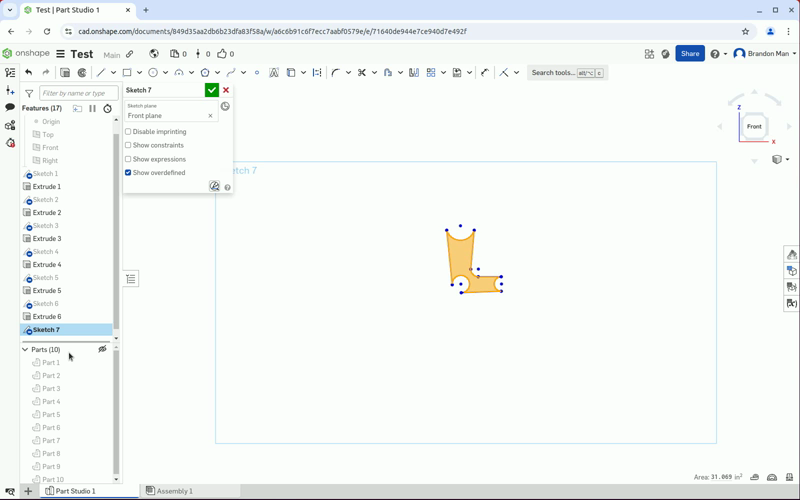
key(shift+e)
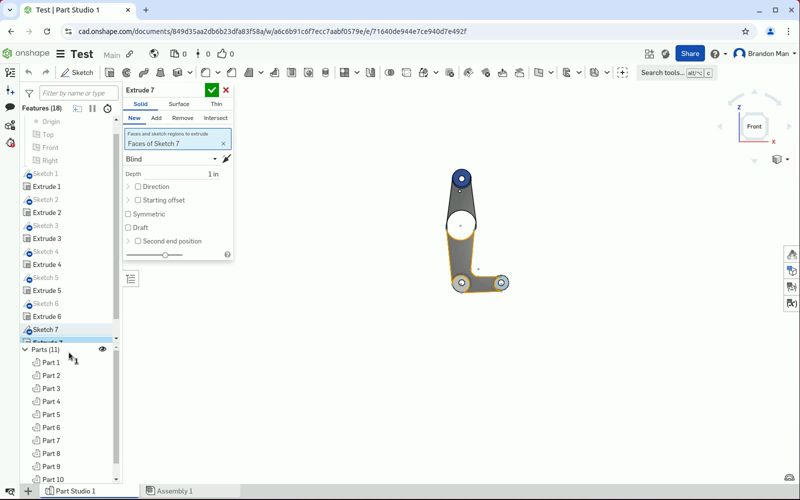
mouse_move(143, 106)
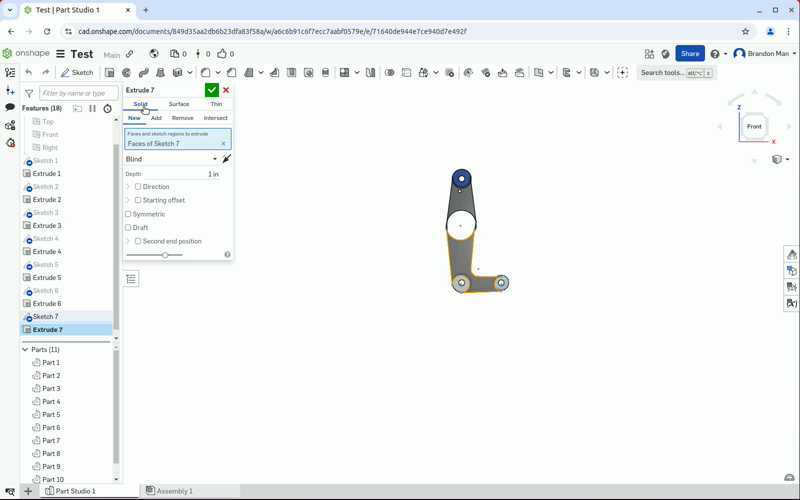
click(143, 106)
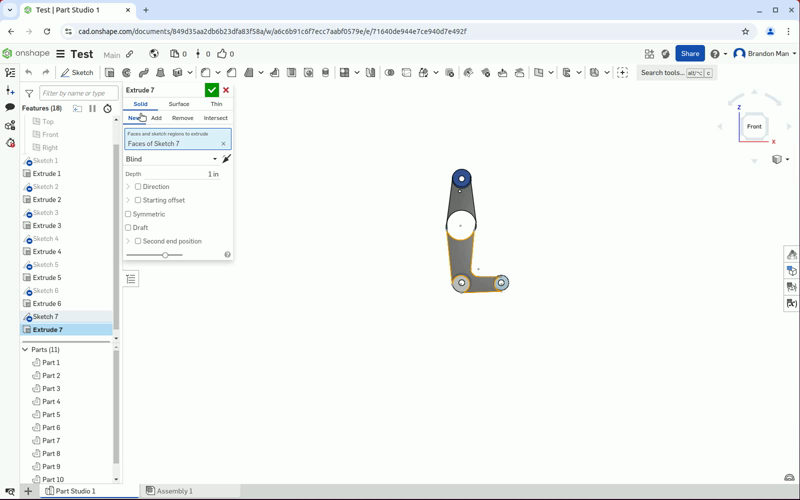
mouse_move(137, 120)
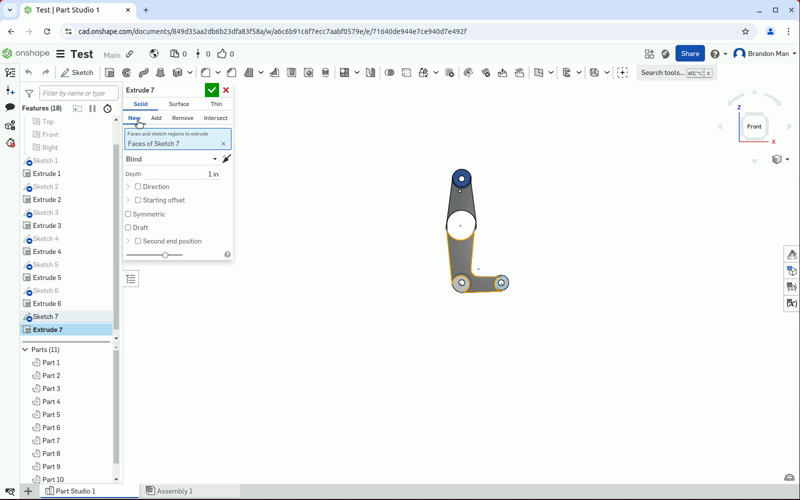
click(137, 120)
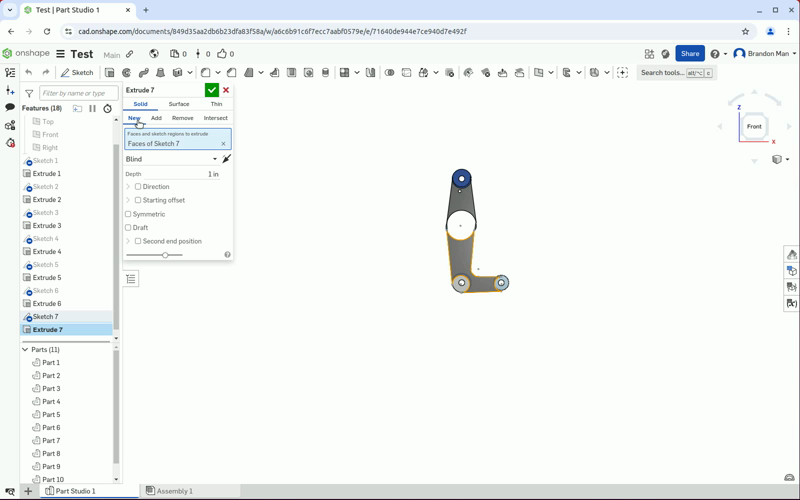
key(tab, 4)
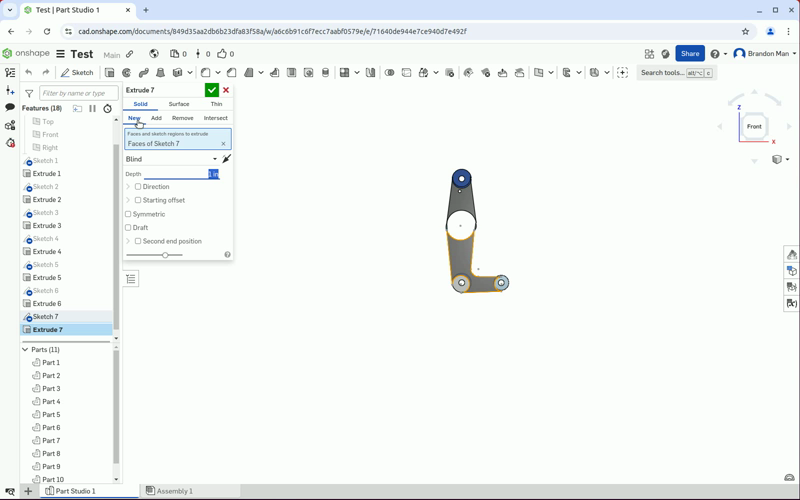
text(0.481)
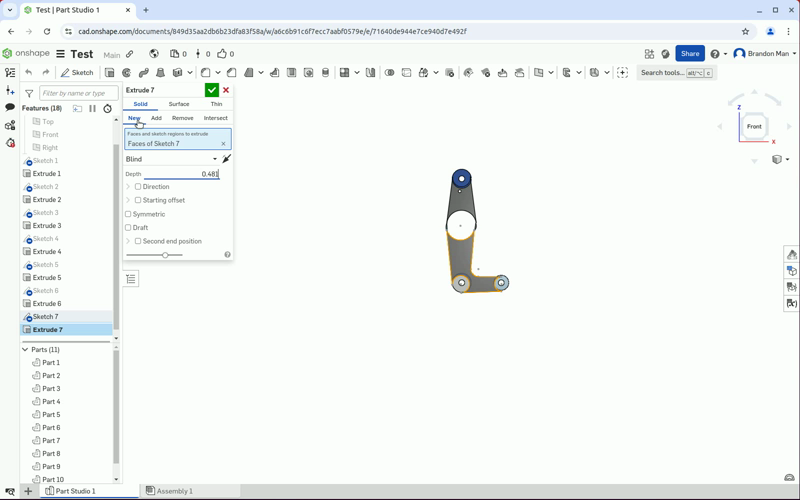
key(enter)
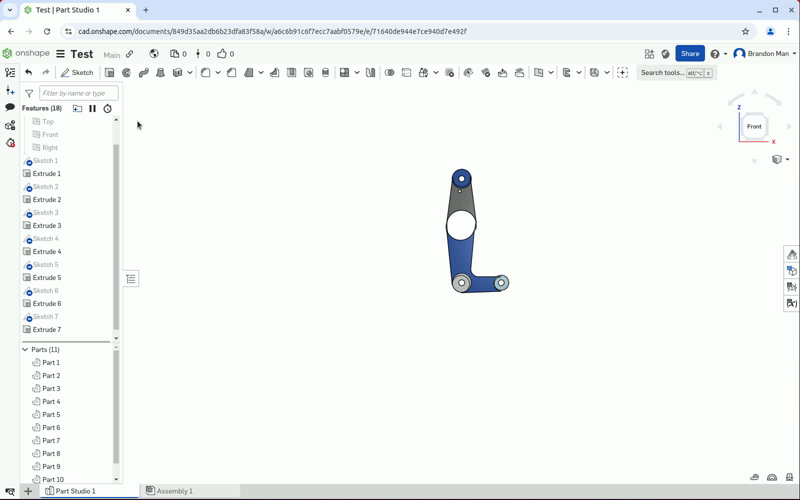
key(shift+h)
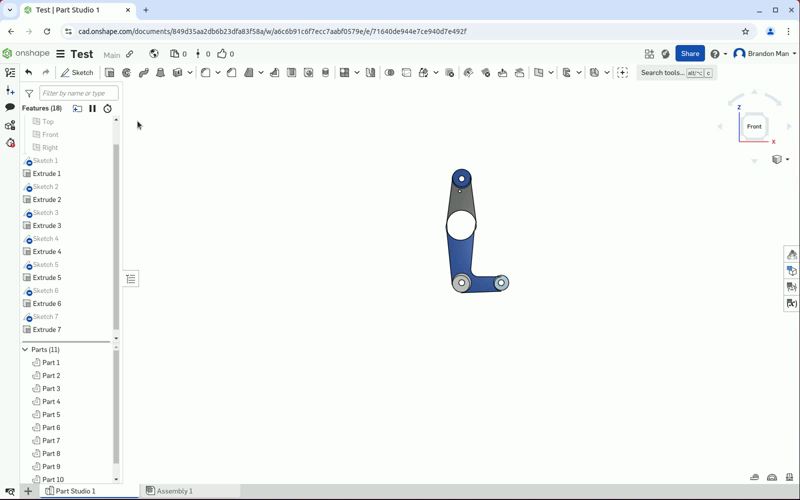
key(shift+h)
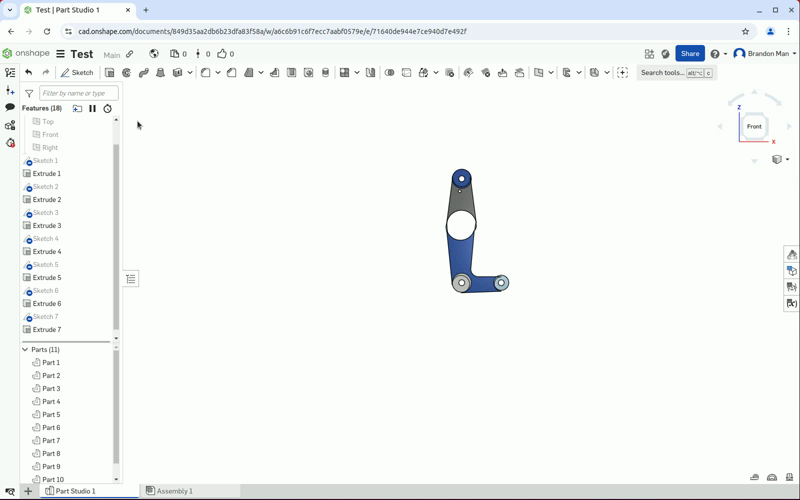
mouse_move(69, 163)
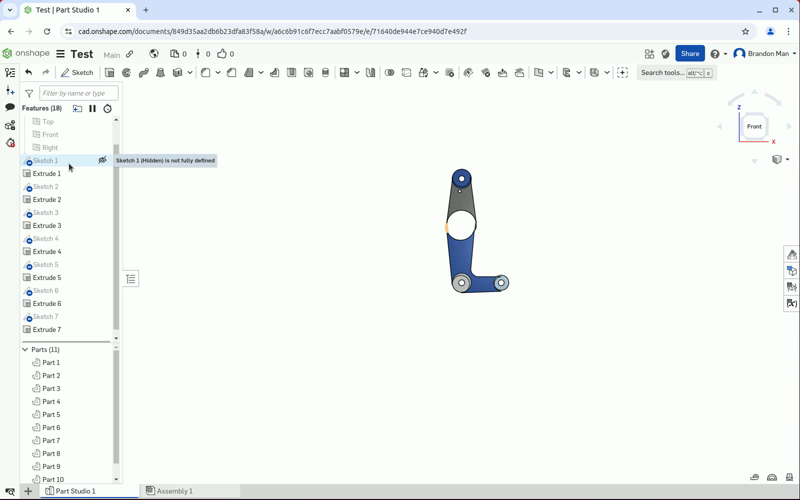
click(69, 163)
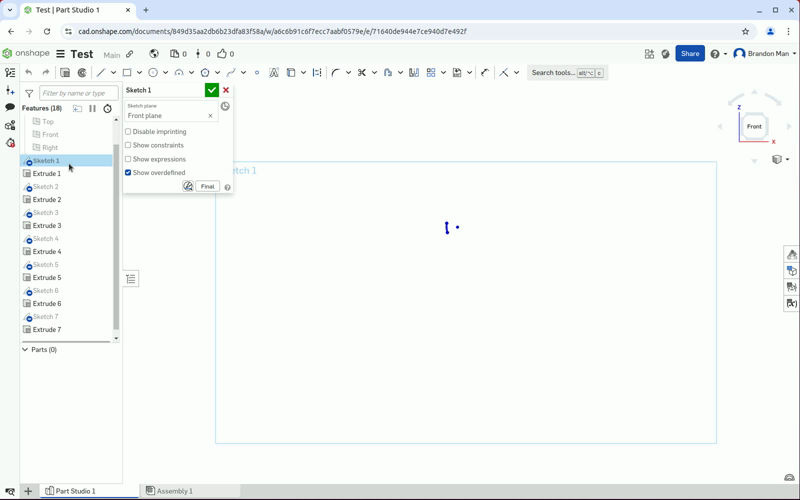
mouse_move(229, 92)
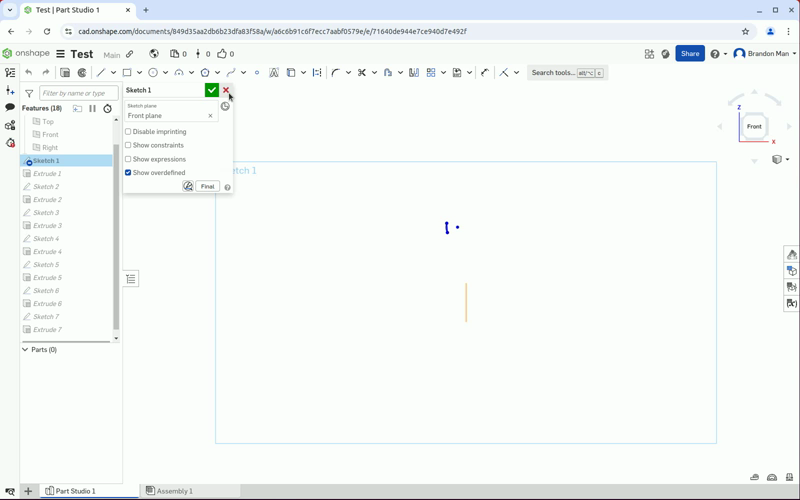
click(229, 92)
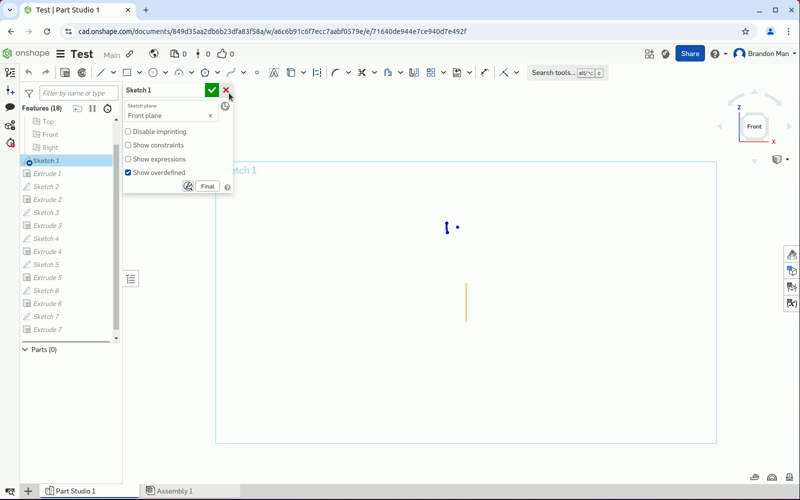
key(shift+s)
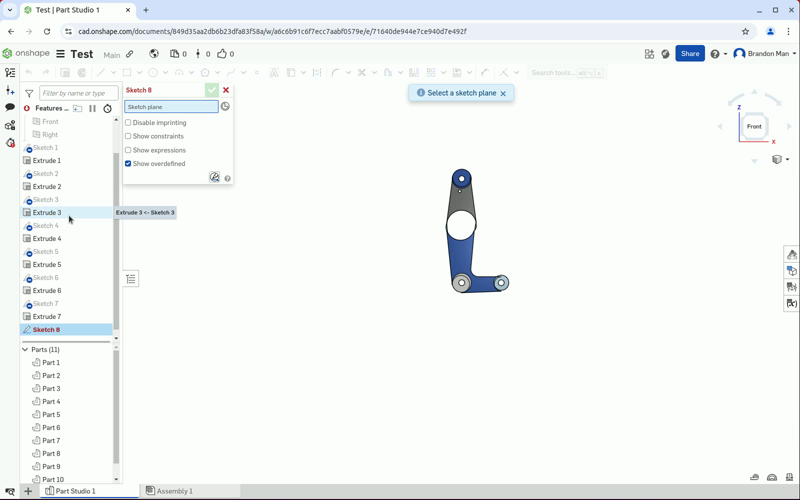
scroll(3)
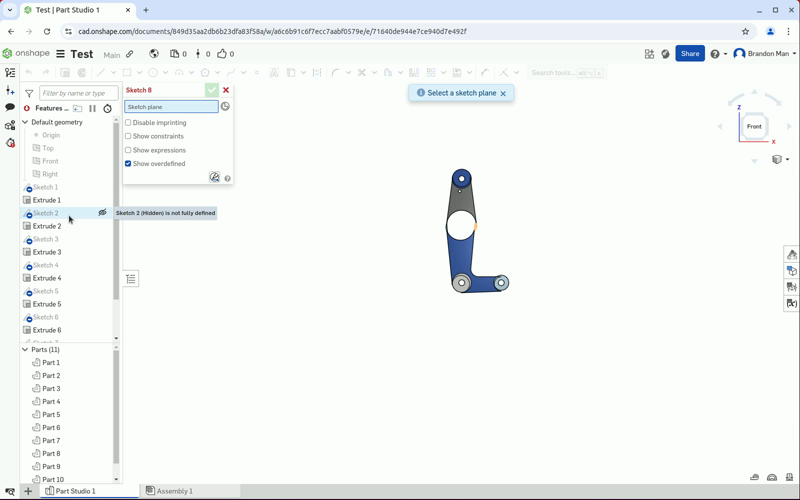
mouse_move(69, 163)
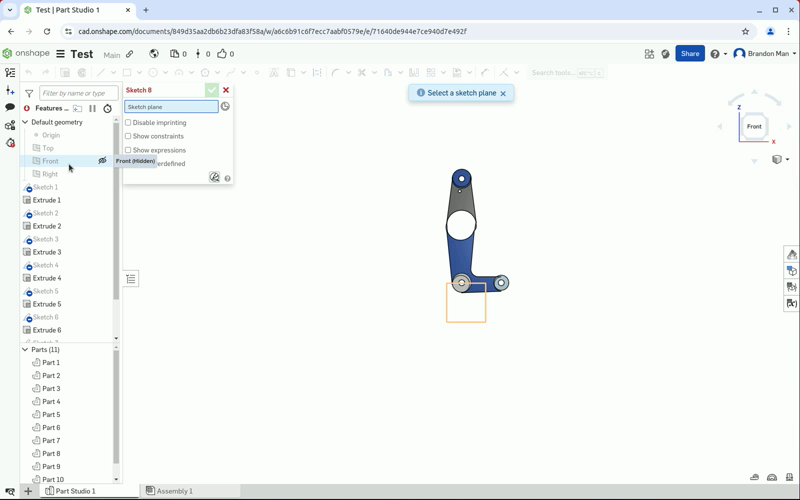
click(69, 163)
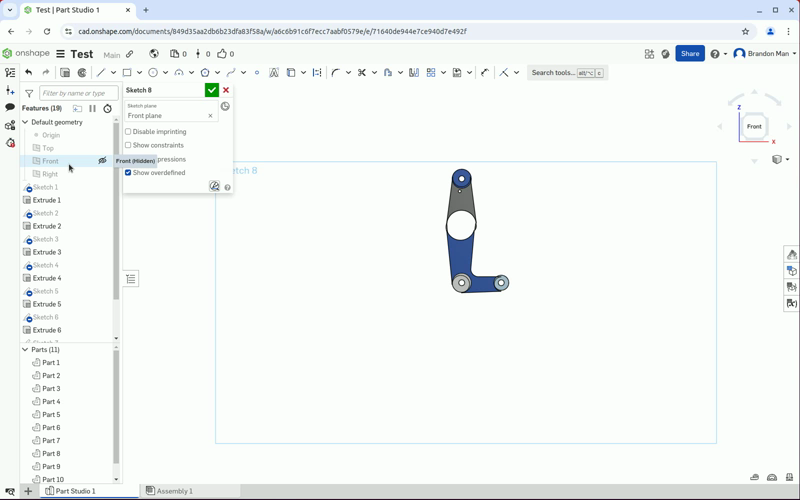
mouse_move(69, 352)
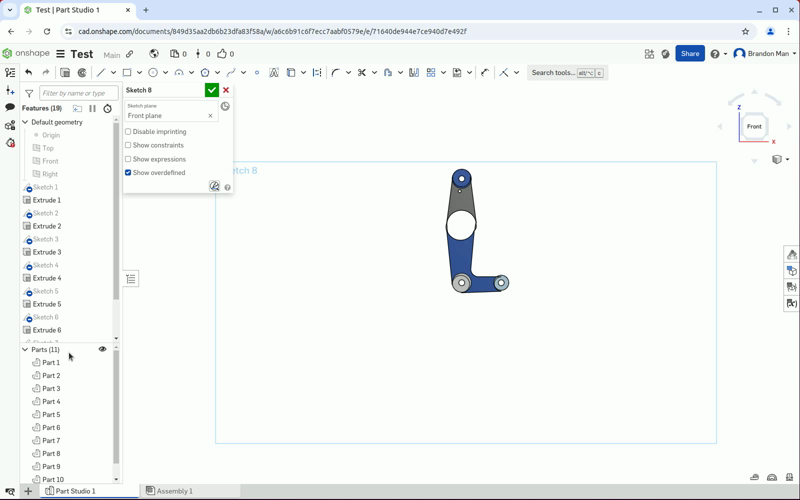
key(y)
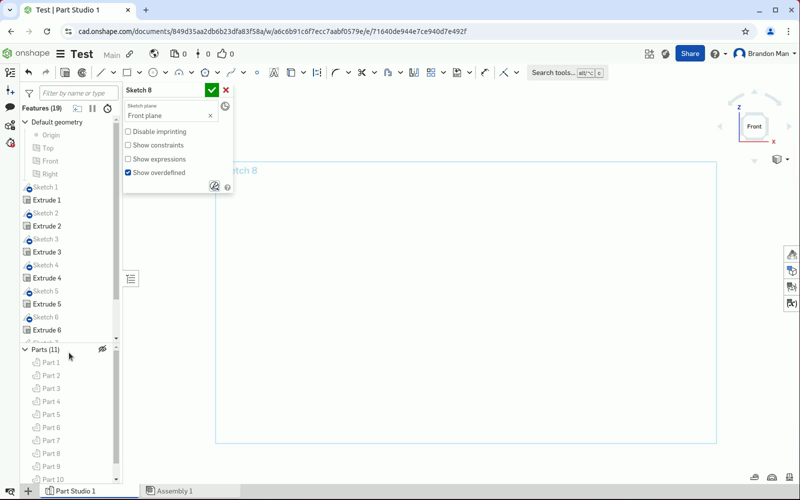
key(l)
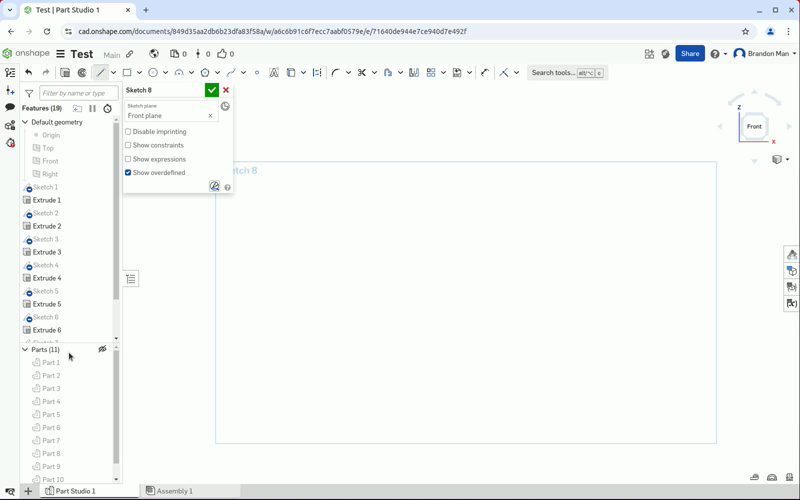
key_down(shift)
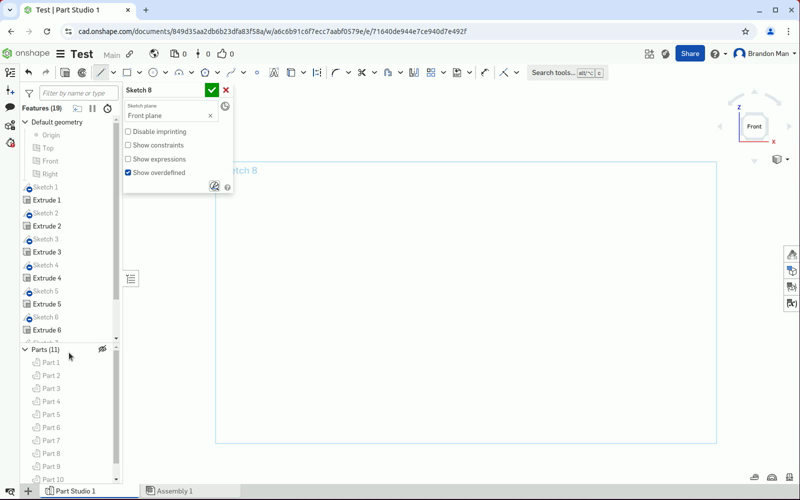
mouse_move(446, 223)
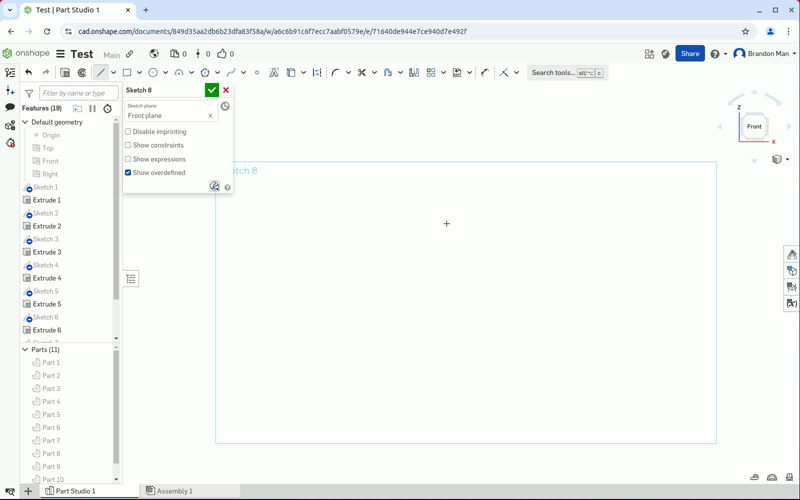
click(446, 223)
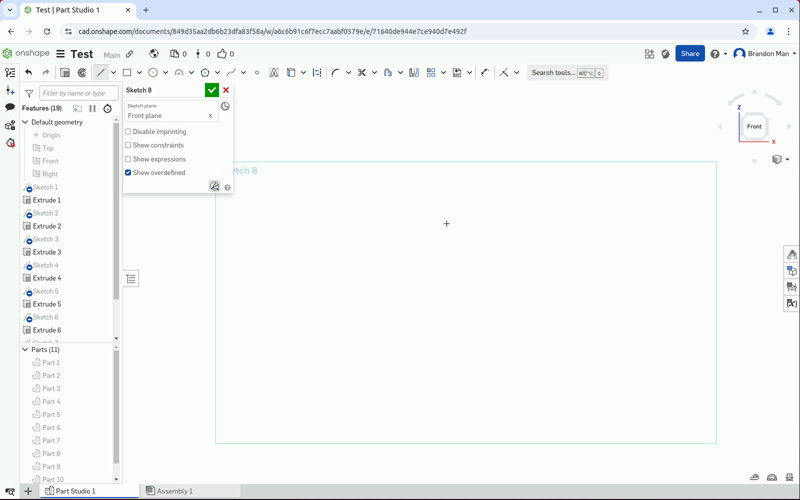
key_up(shift)
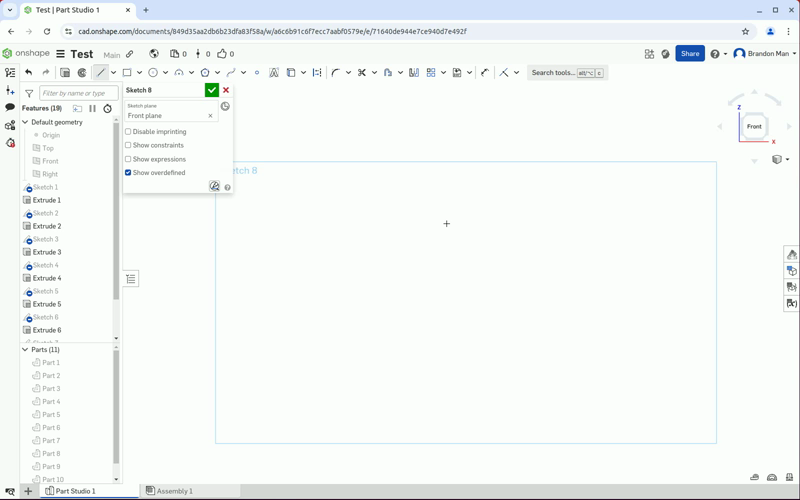
key_down(shift)
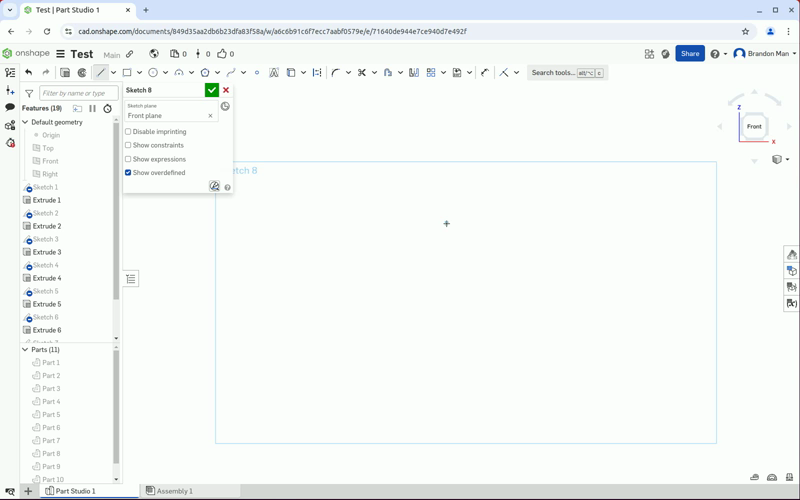
mouse_move(476, 223)
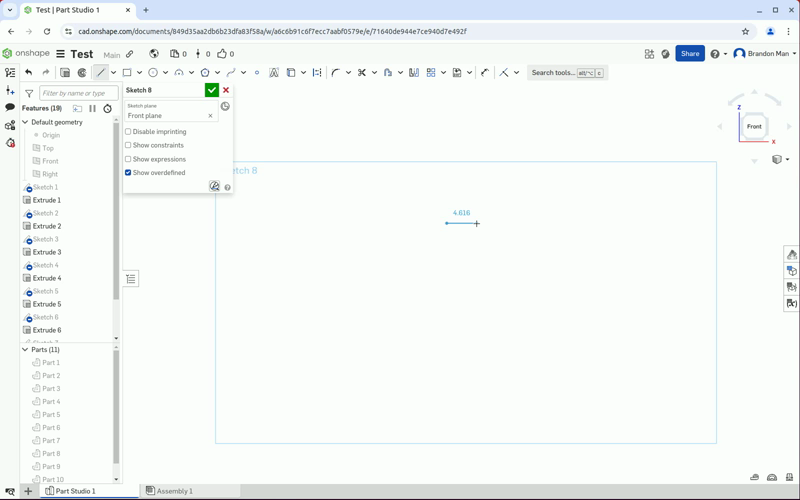
mouse_move(447, 229)
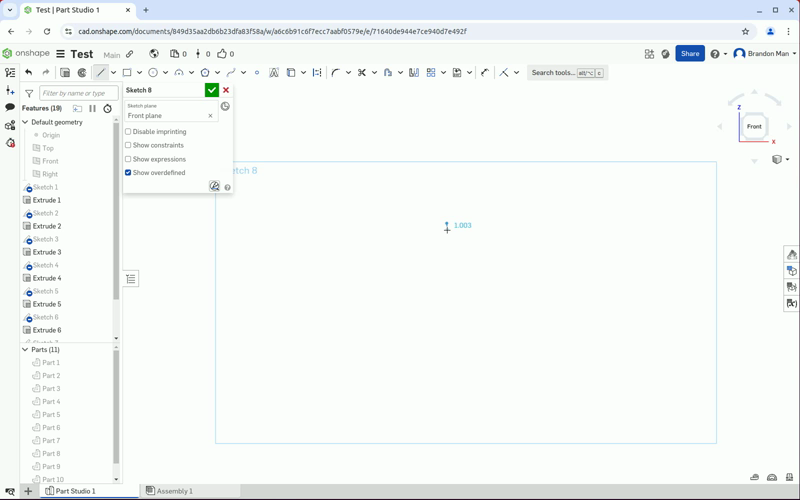
scroll(6)
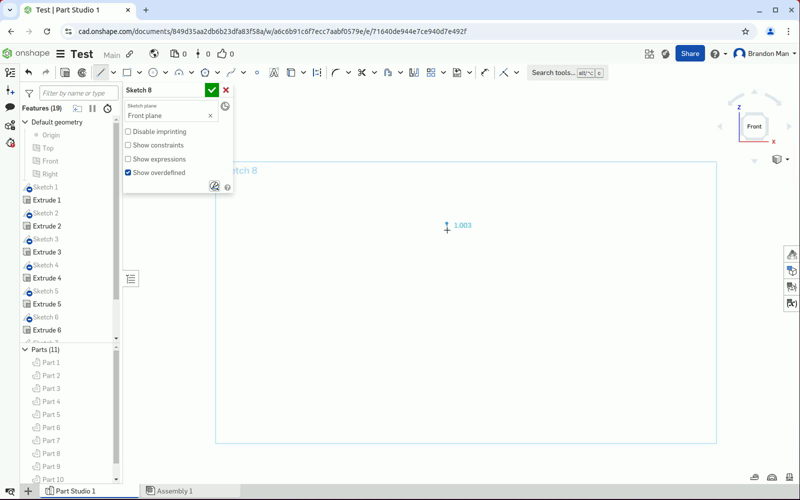
scroll(6)
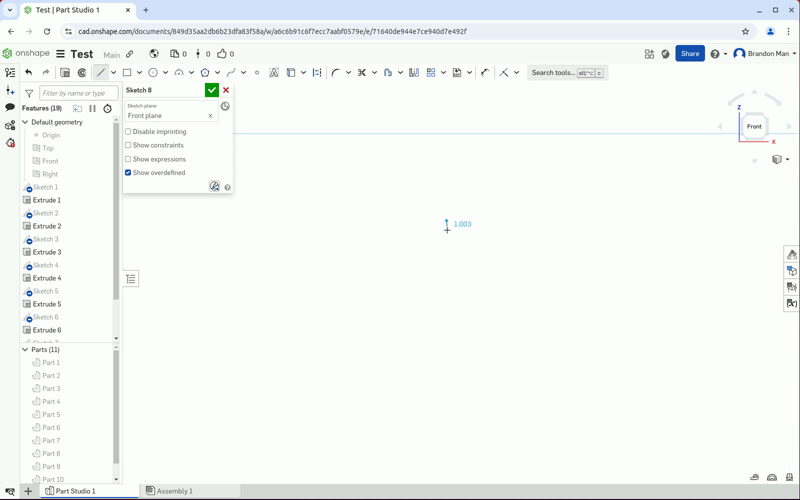
scroll(6)
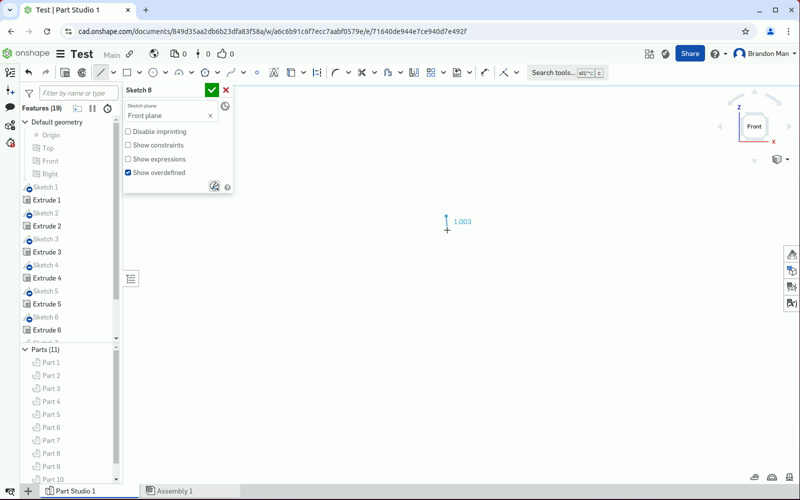
scroll(6)
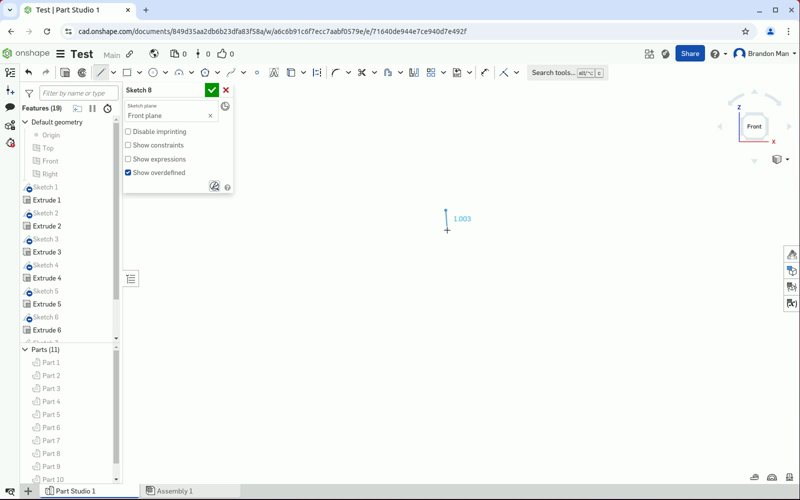
scroll(6)
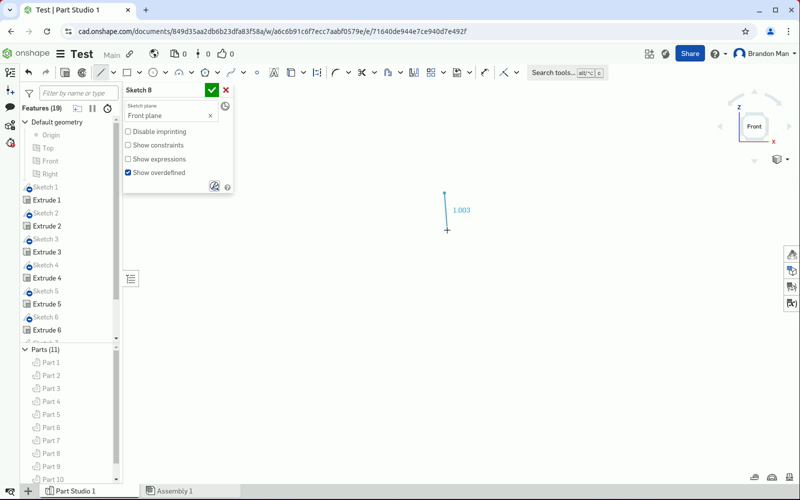
scroll(6)
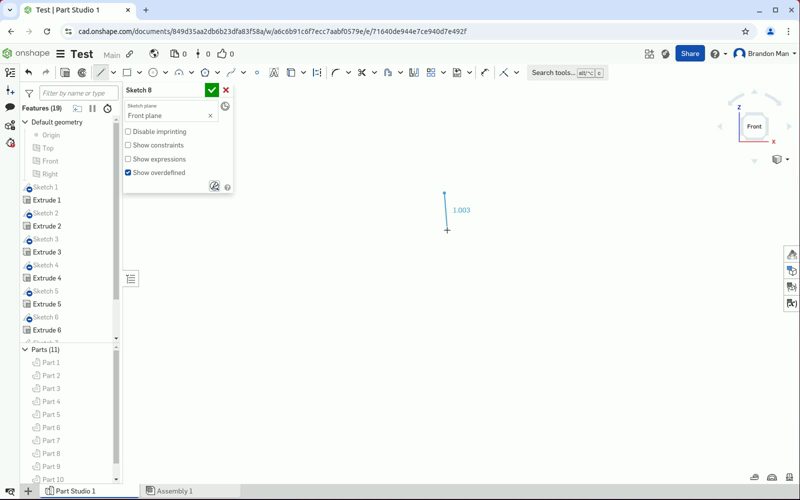
scroll(6)
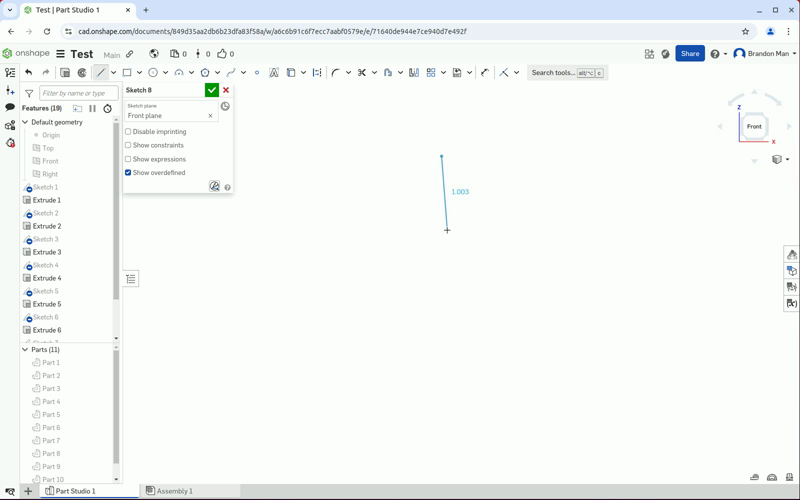
click(447, 229)
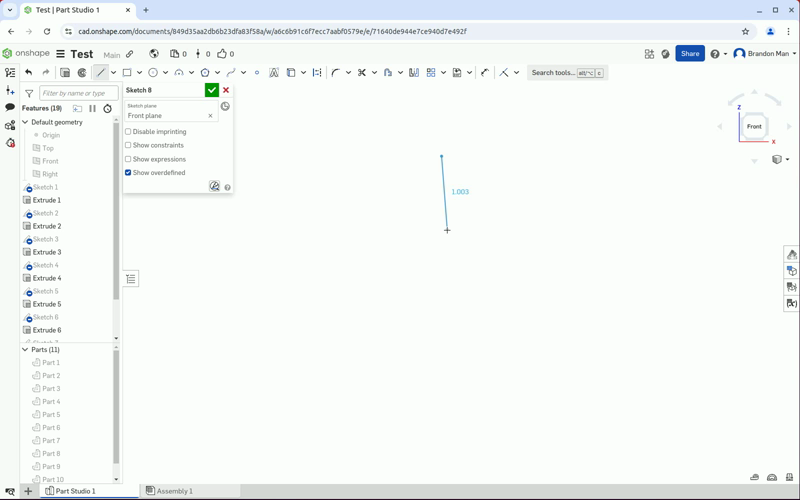
scroll(-6)
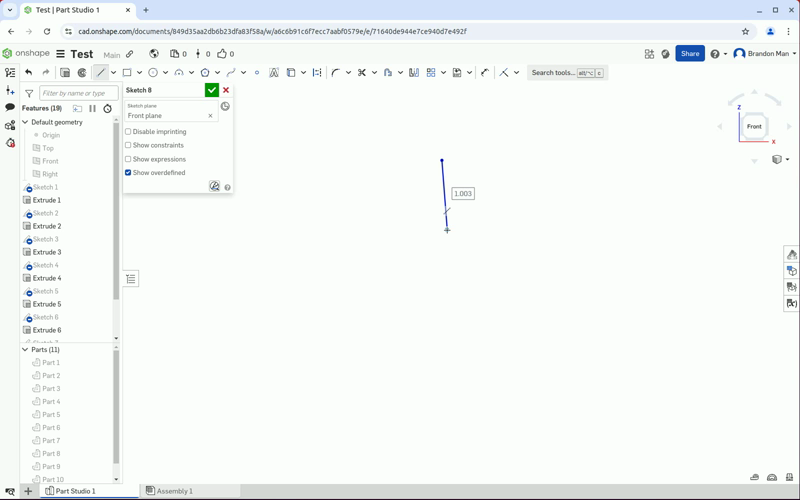
scroll(-6)
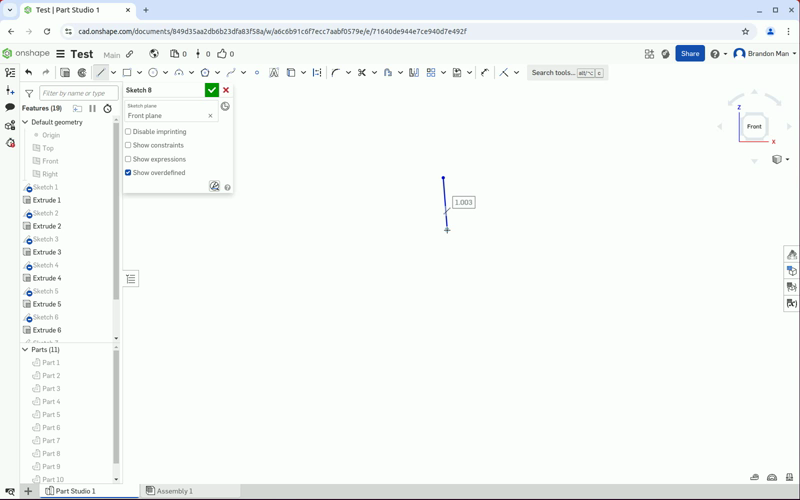
scroll(-6)
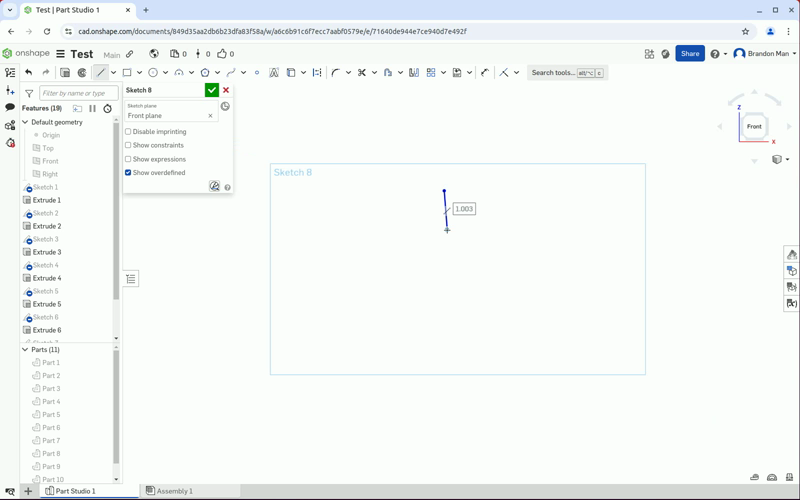
scroll(-6)
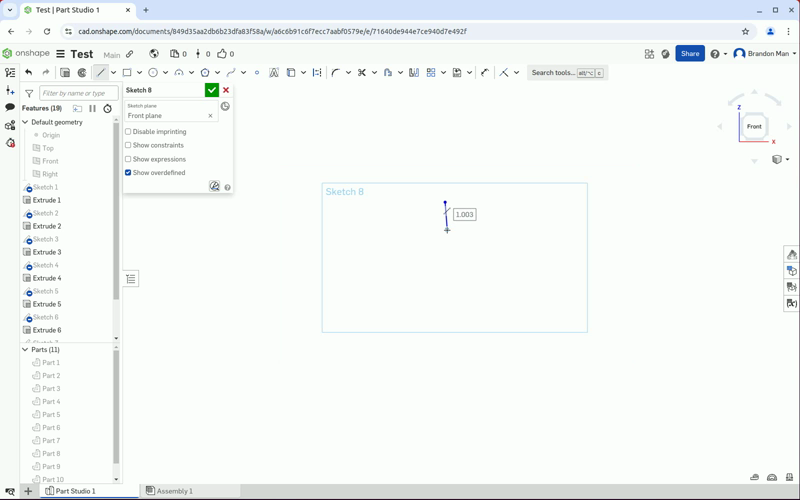
scroll(-6)
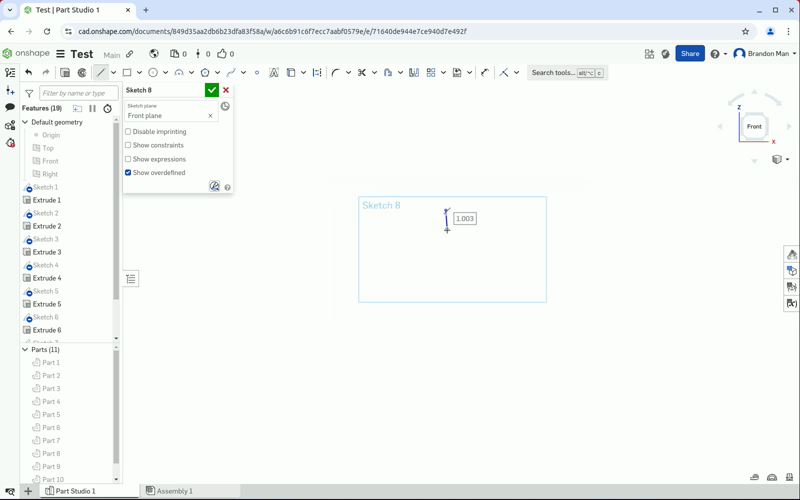
scroll(-6)
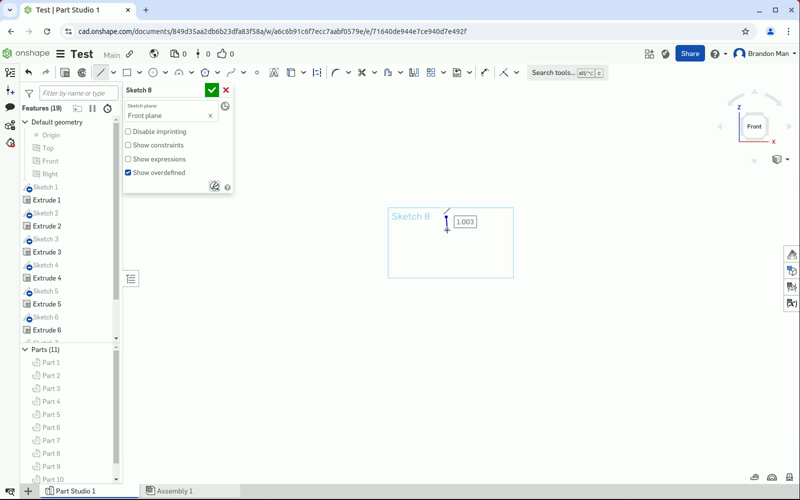
scroll(-6)
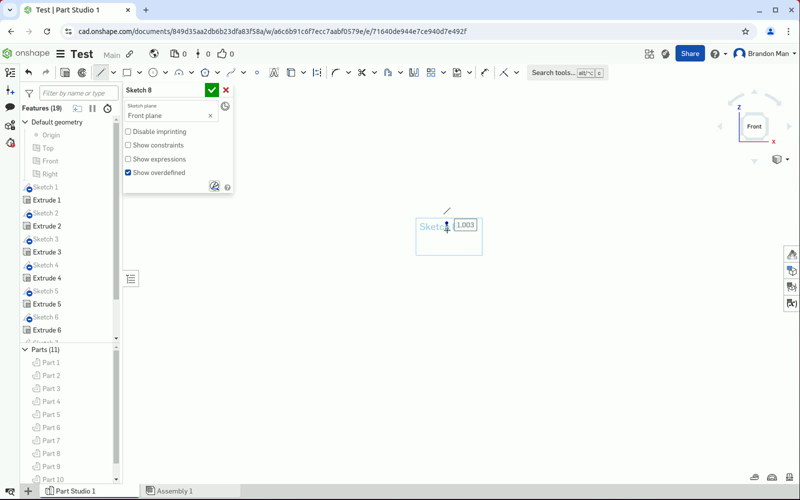
key_up(shift)
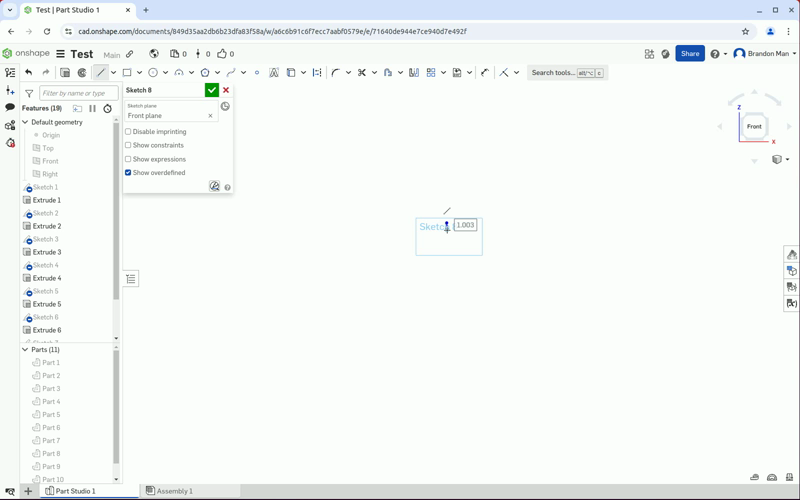
key(esc)
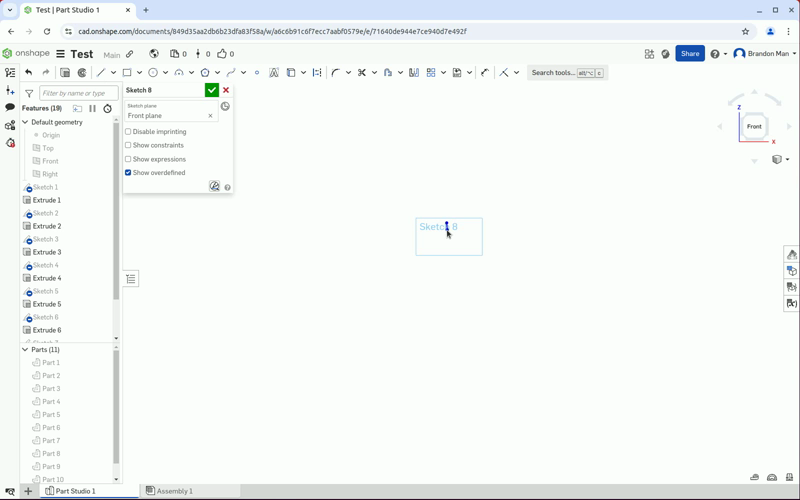
key(a)
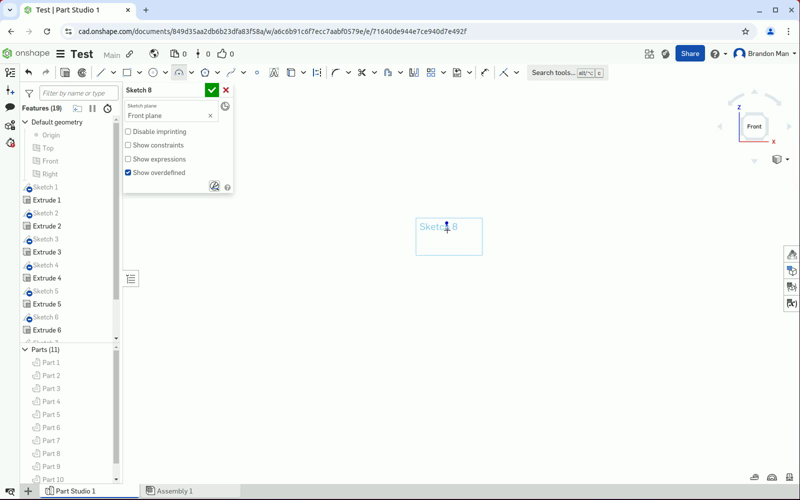
mouse_move(447, 229)
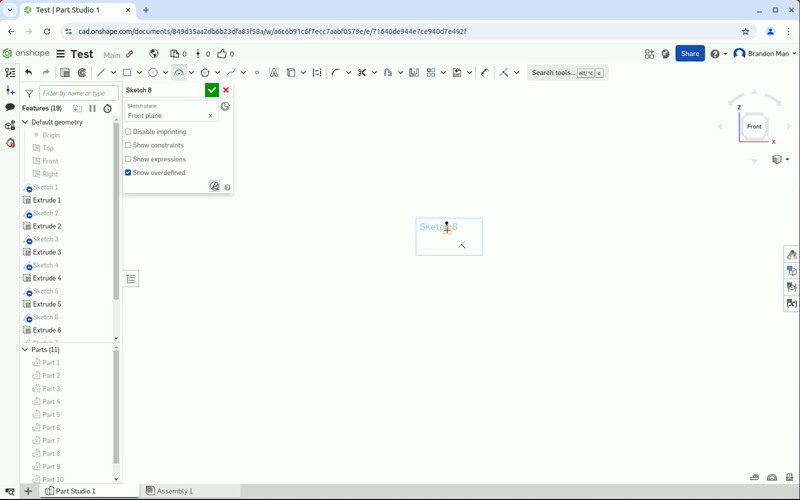
click(447, 229)
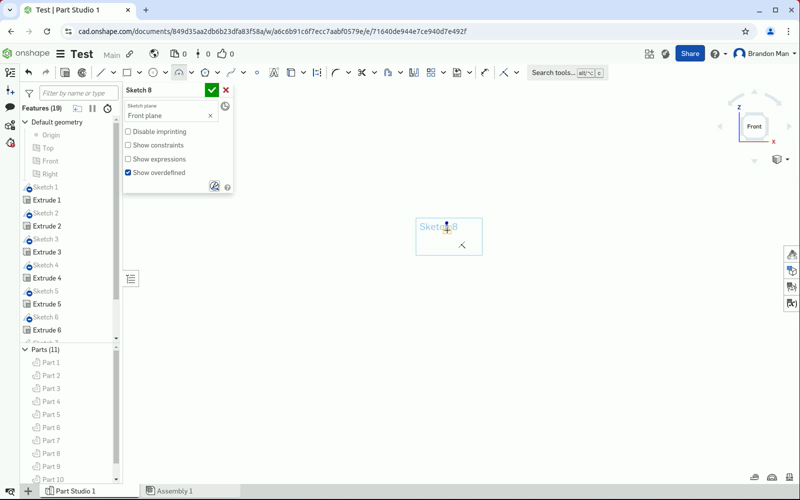
key_down(shift)
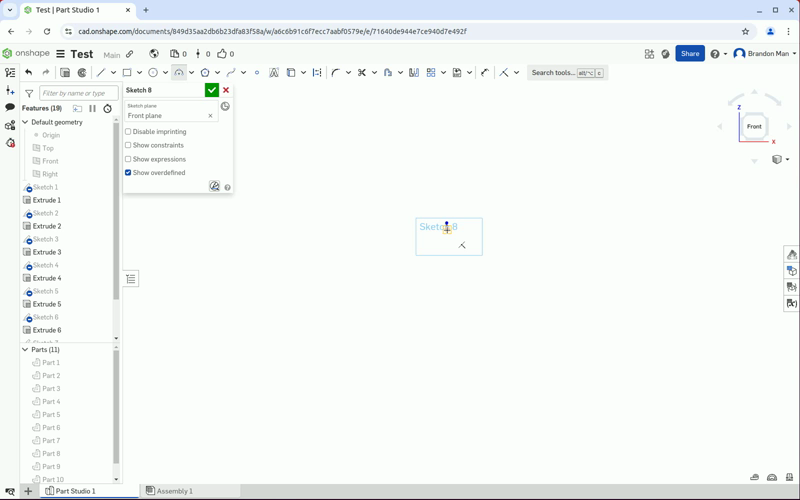
mouse_move(475, 229)
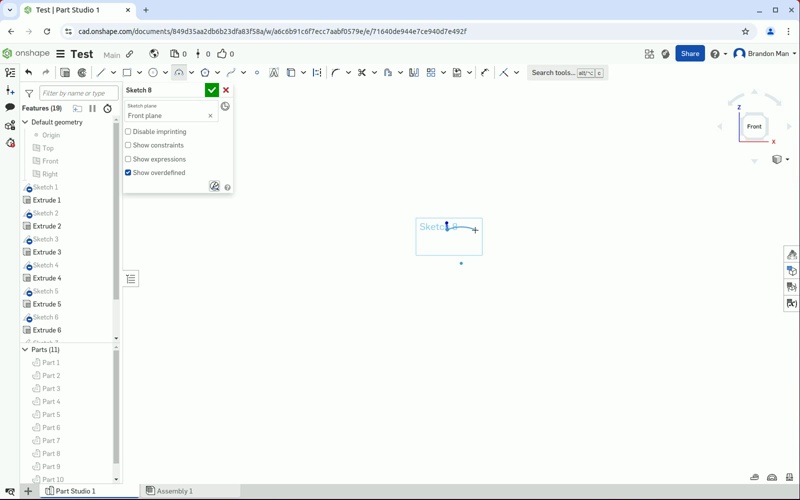
click(475, 229)
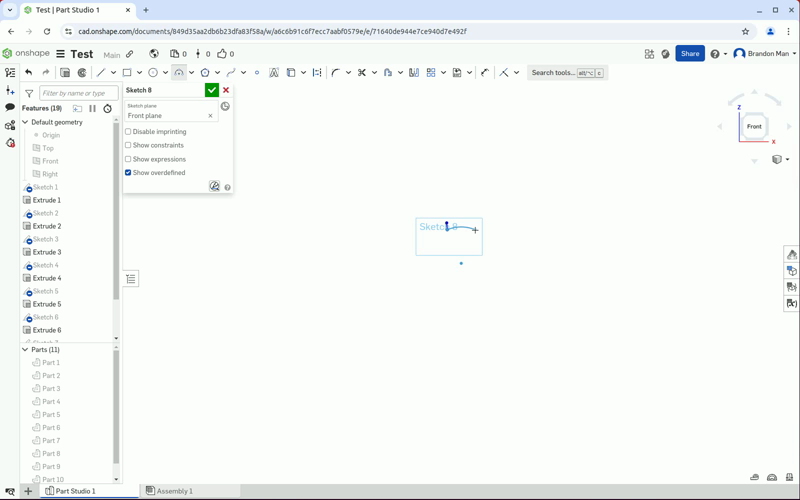
mouse_move(461, 239)
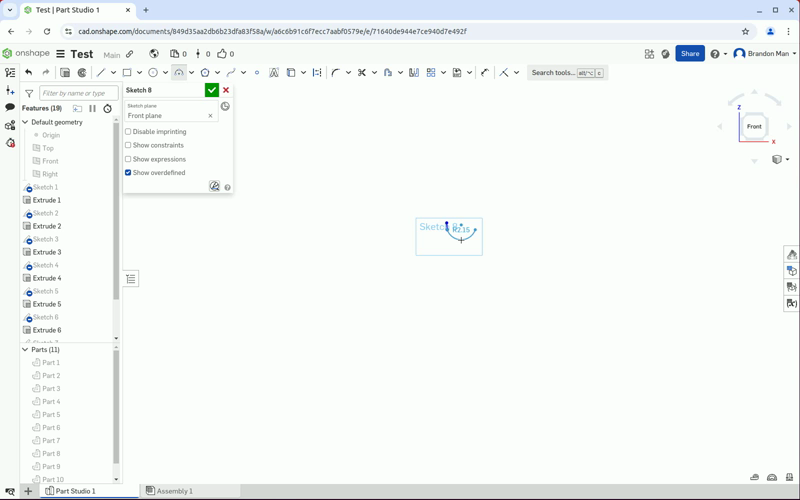
click(461, 239)
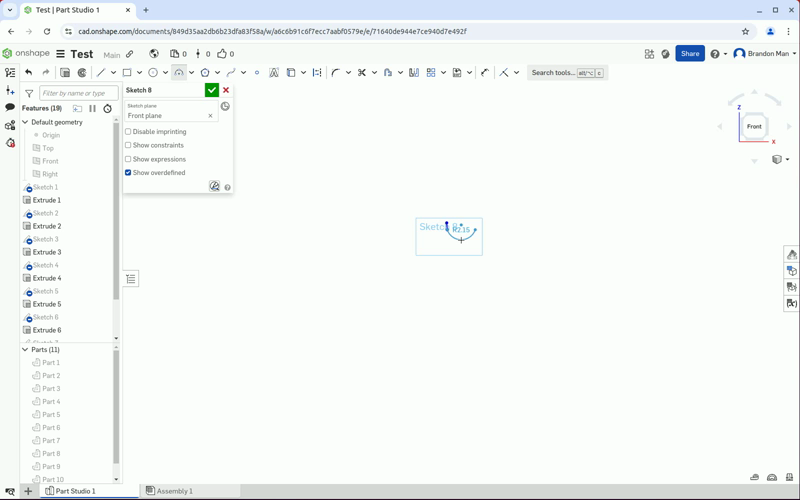
key_up(shift)
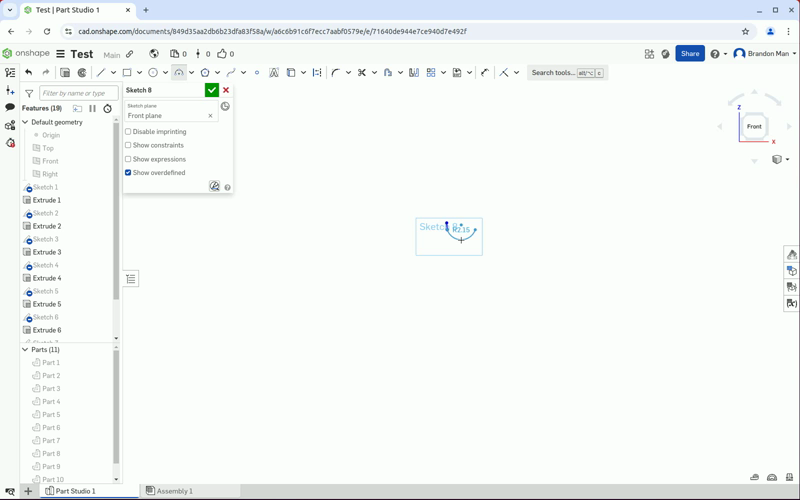
key(esc)
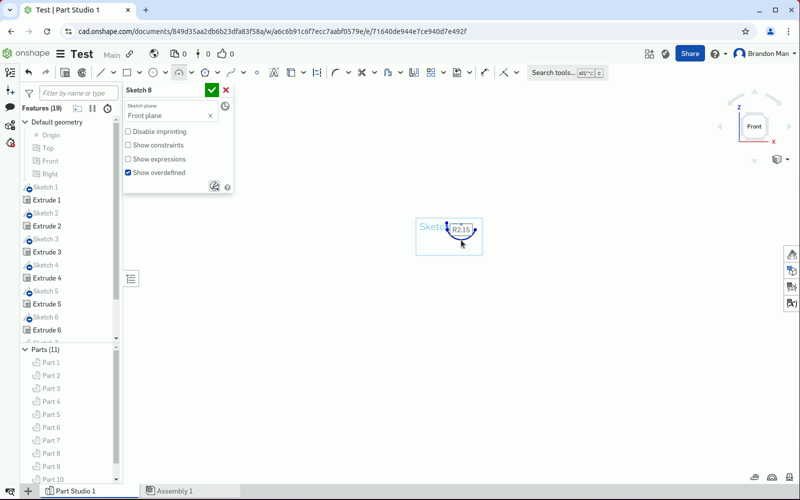
key(l)
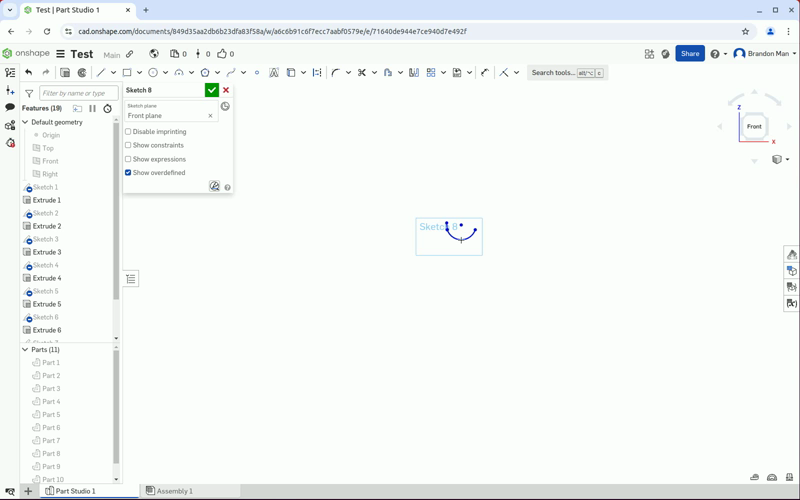
mouse_move(475, 229)
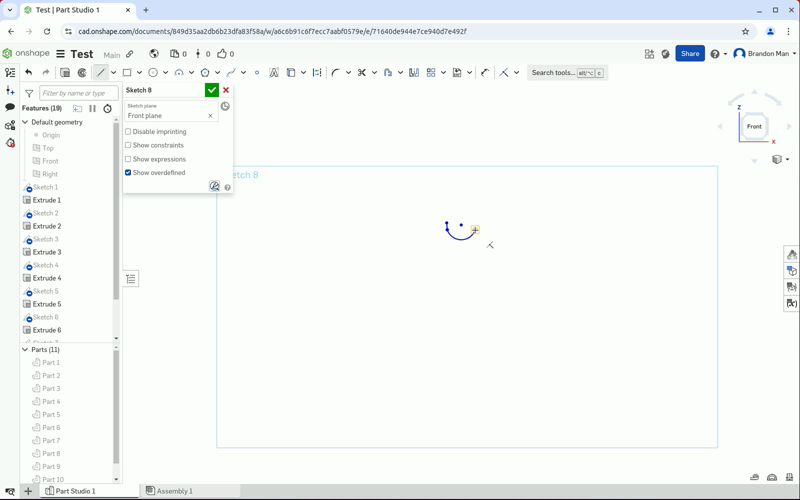
click(475, 229)
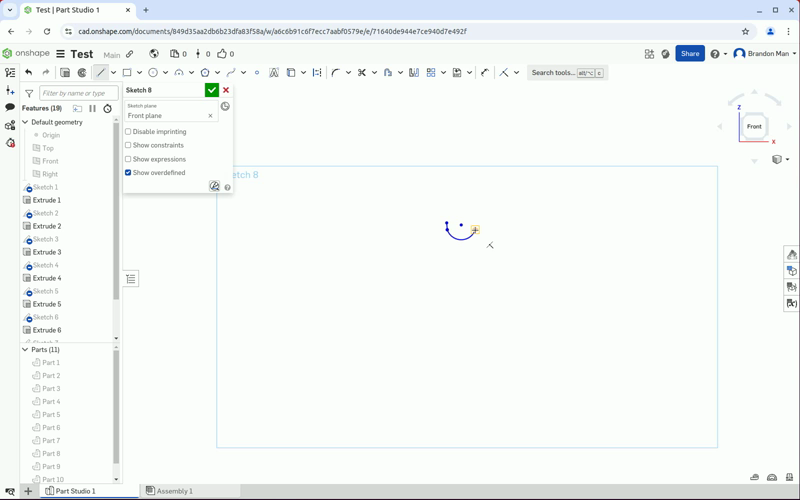
key_down(shift)
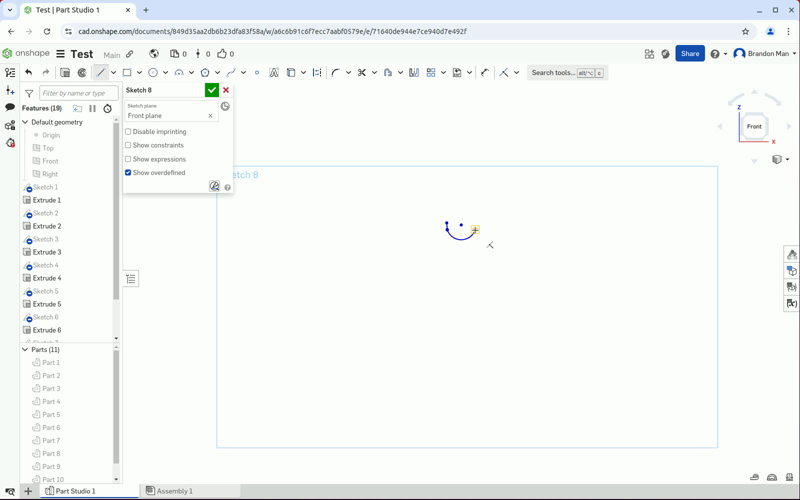
mouse_move(505, 229)
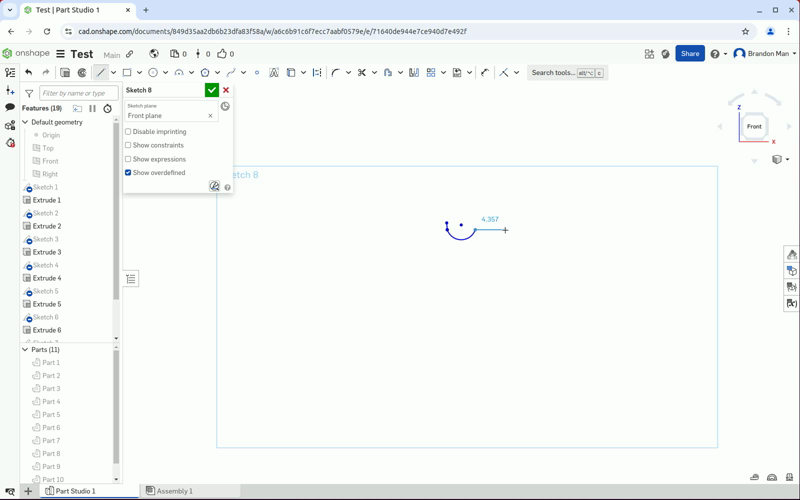
mouse_move(475, 223)
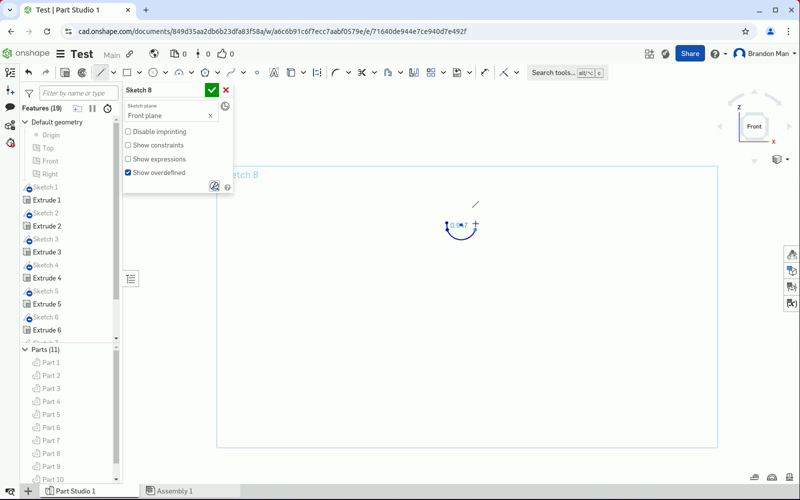
scroll(6)
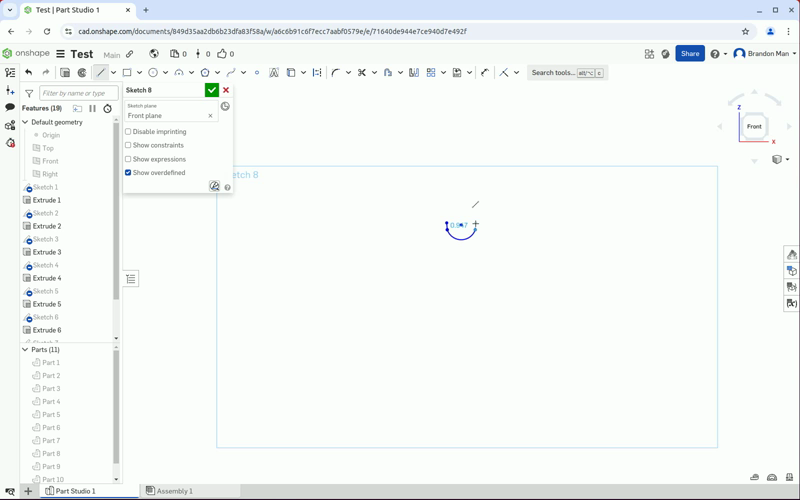
scroll(6)
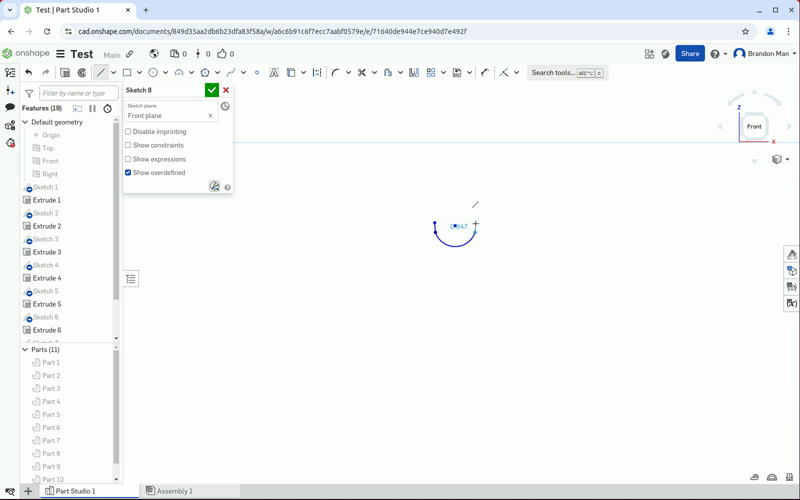
scroll(6)
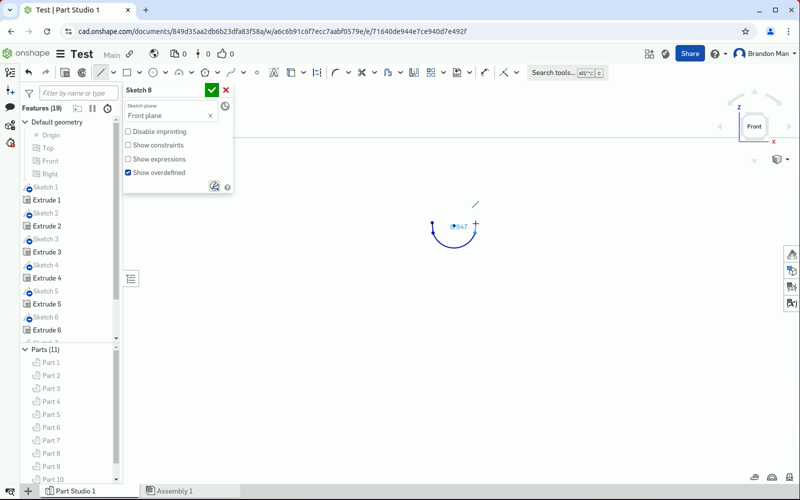
scroll(6)
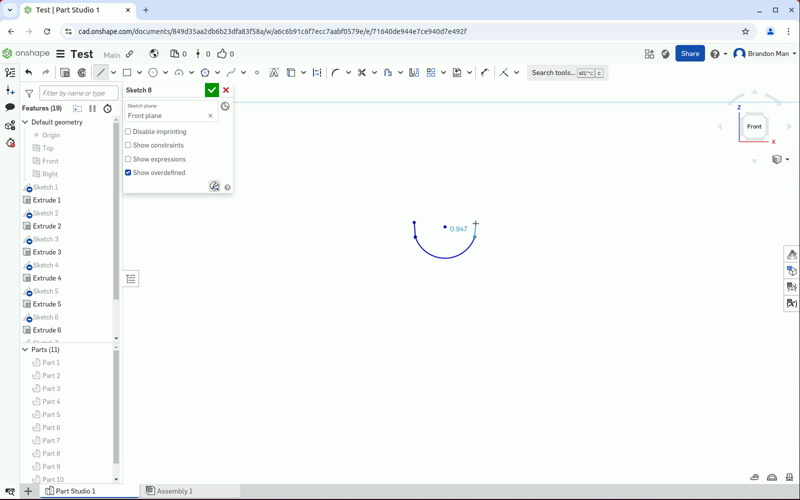
scroll(6)
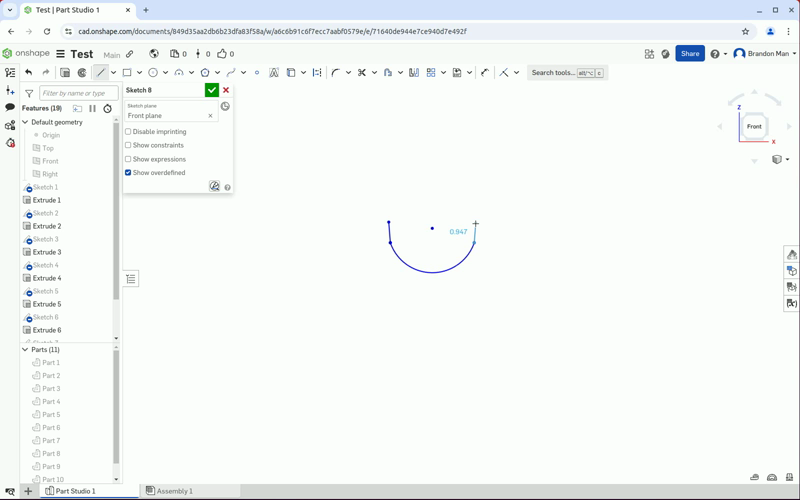
scroll(6)
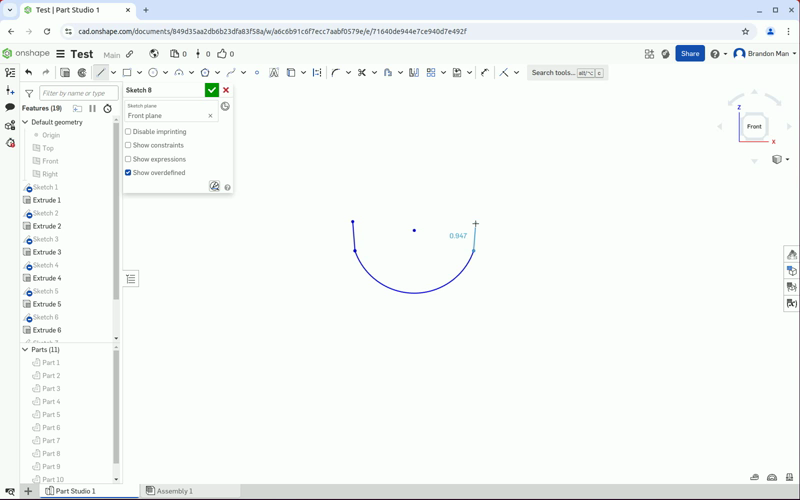
scroll(6)
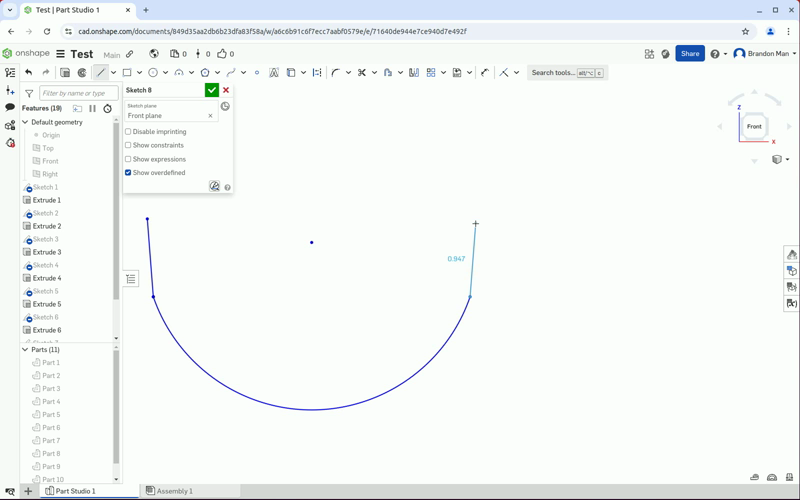
click(475, 223)
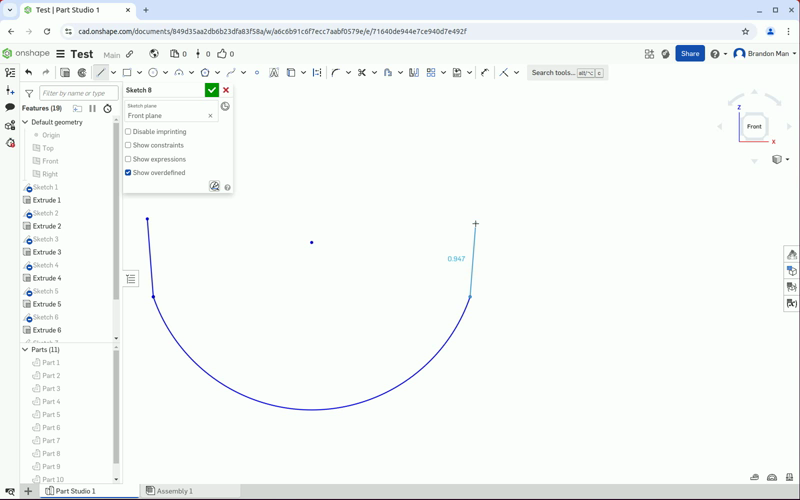
scroll(-6)
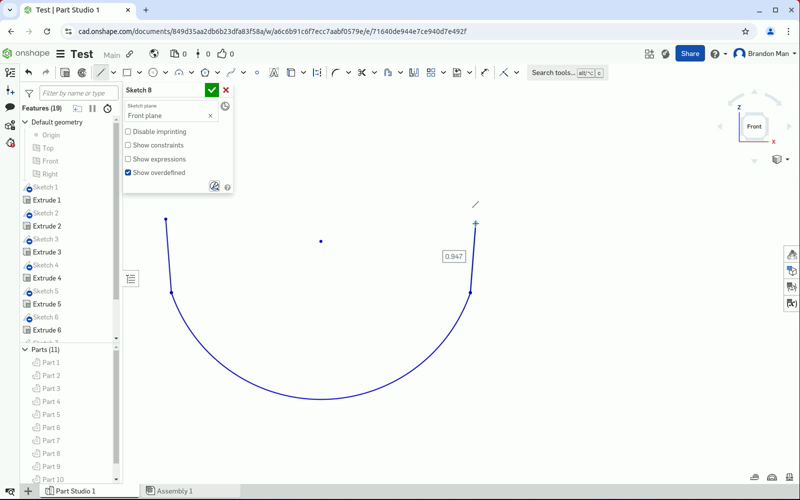
scroll(-6)
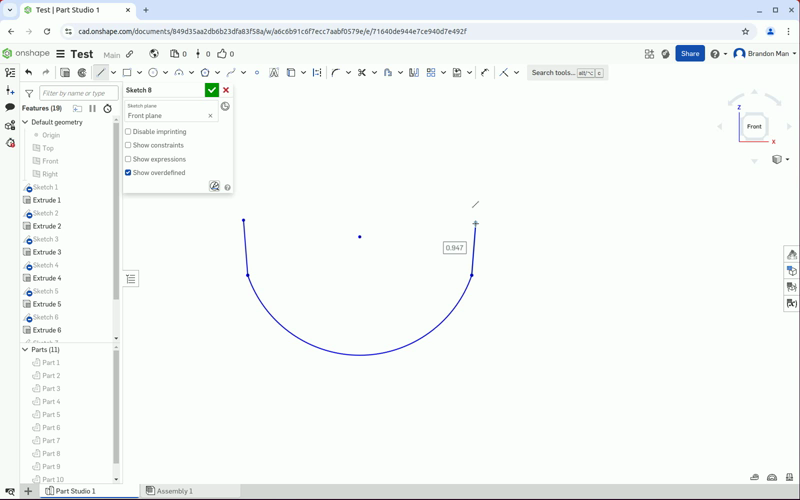
scroll(-6)
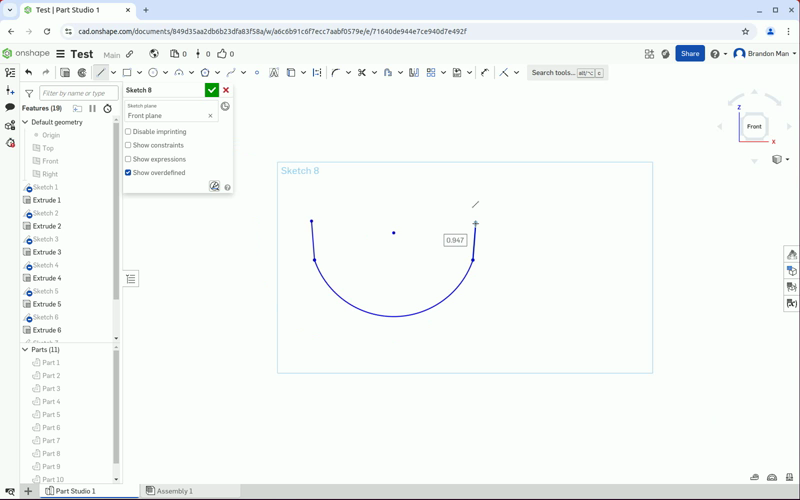
scroll(-6)
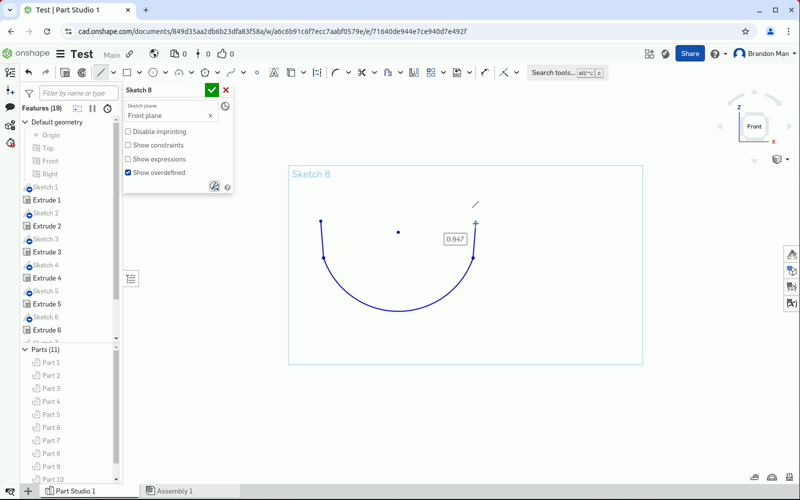
scroll(-6)
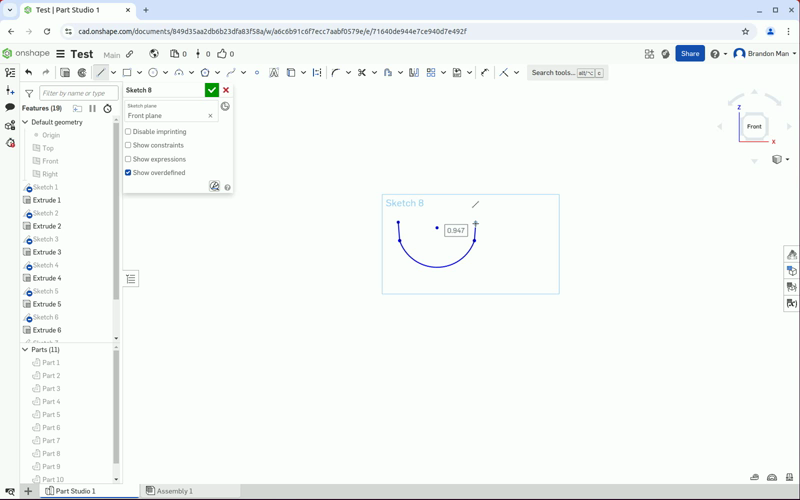
scroll(-6)
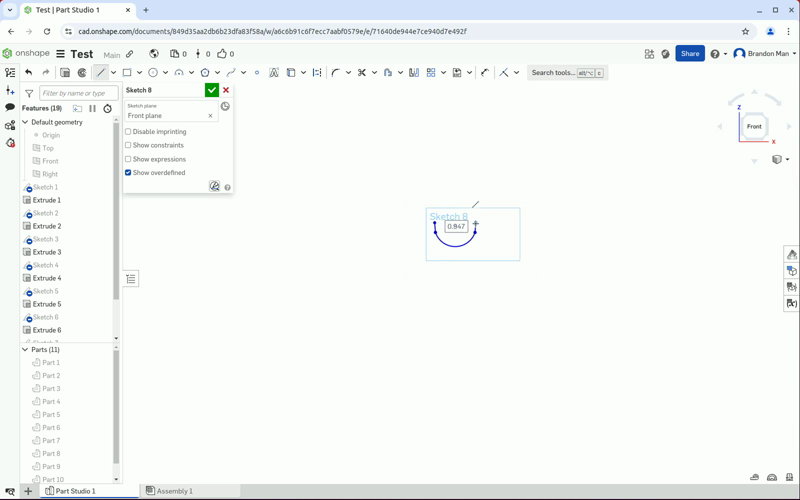
scroll(-6)
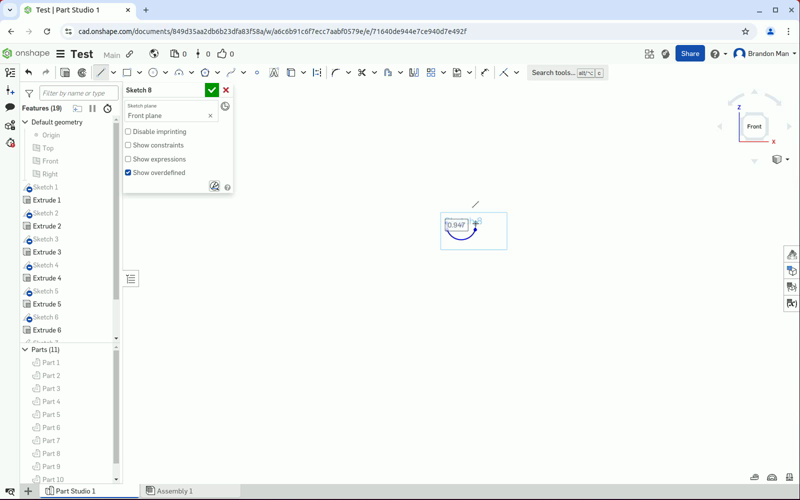
key_up(shift)
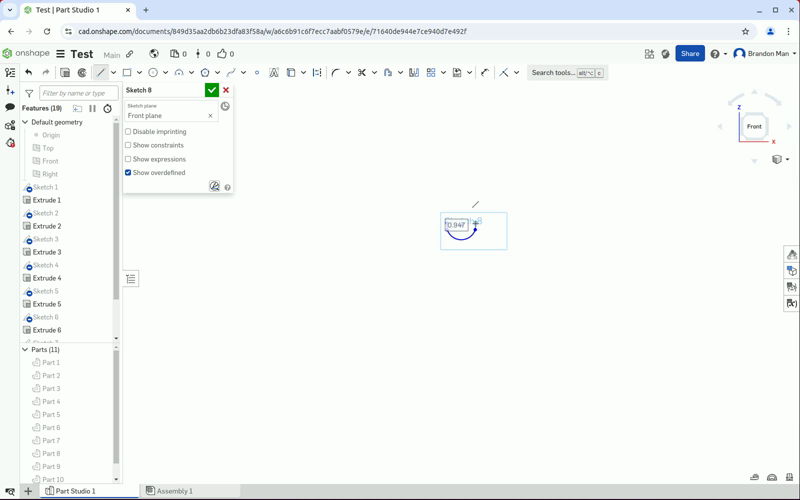
key(esc)
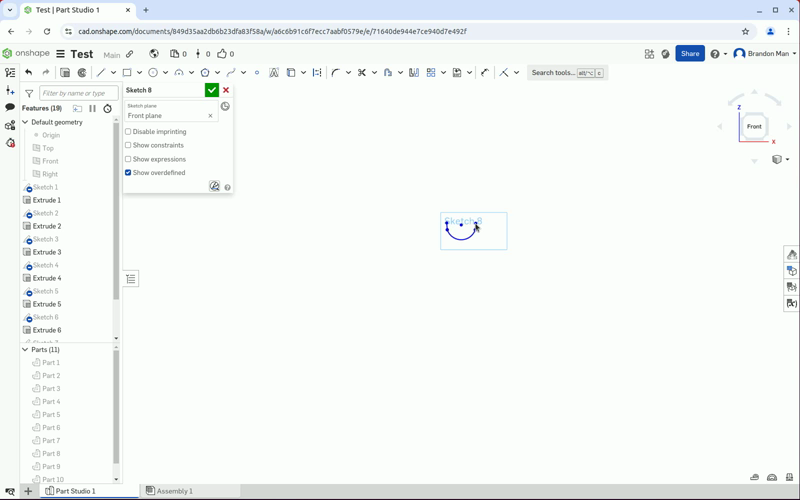
key(a)
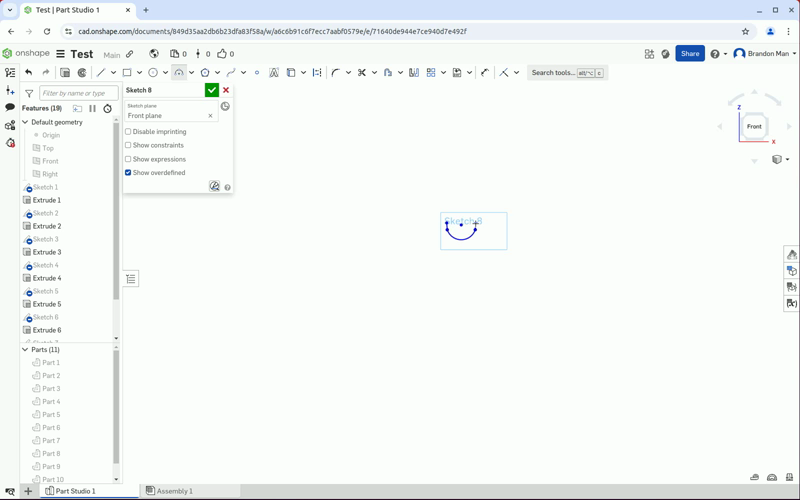
mouse_move(475, 223)
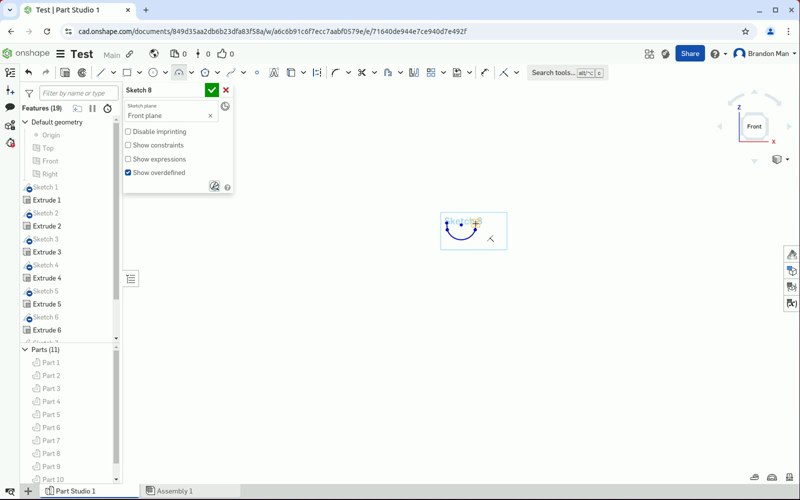
click(475, 223)
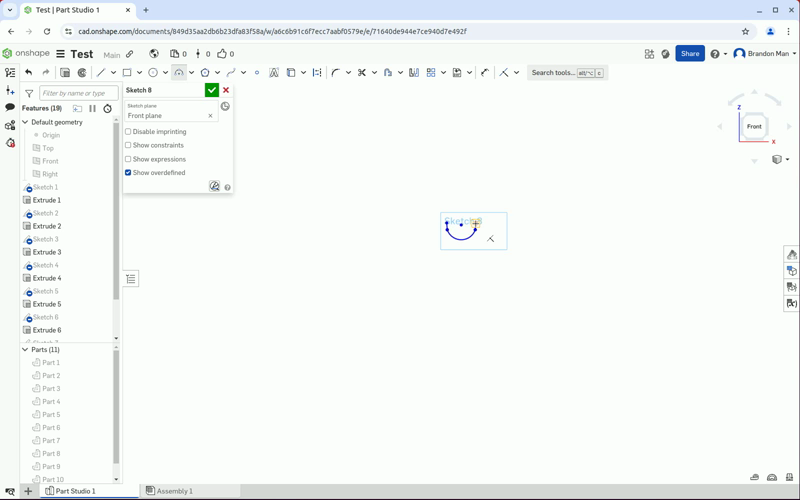
mouse_move(446, 223)
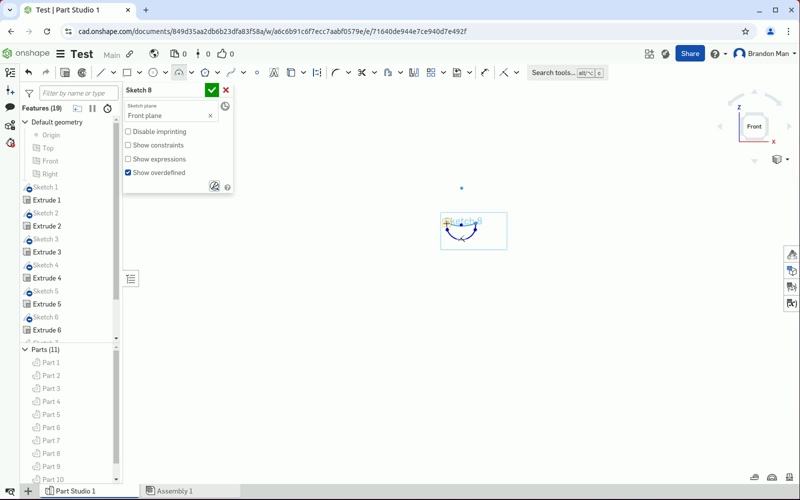
click(446, 223)
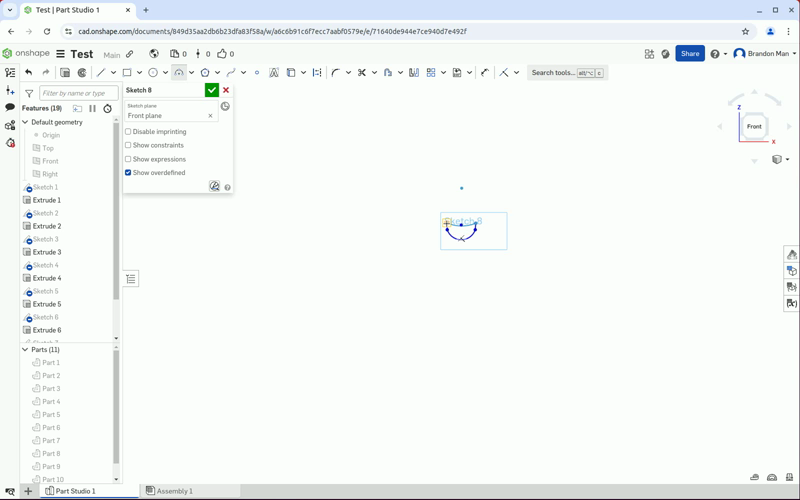
key_down(shift)
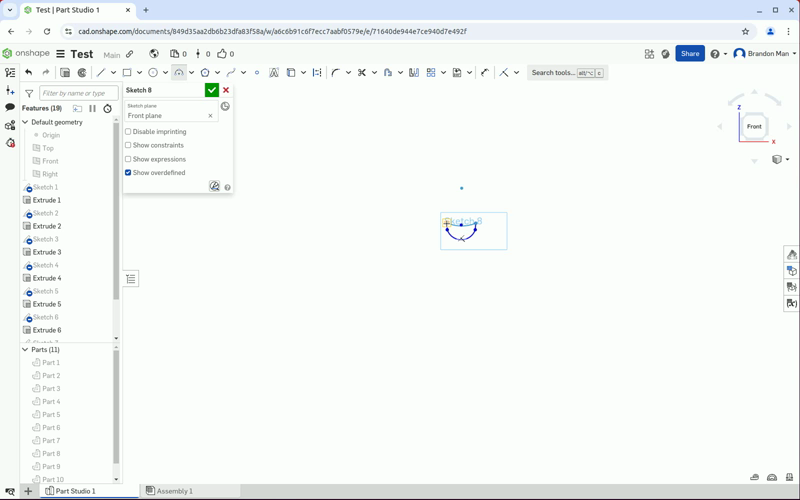
mouse_move(461, 210)
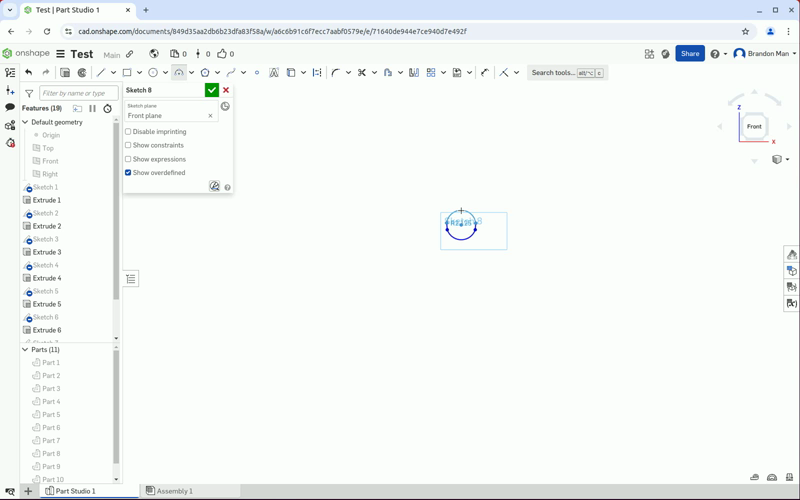
click(461, 210)
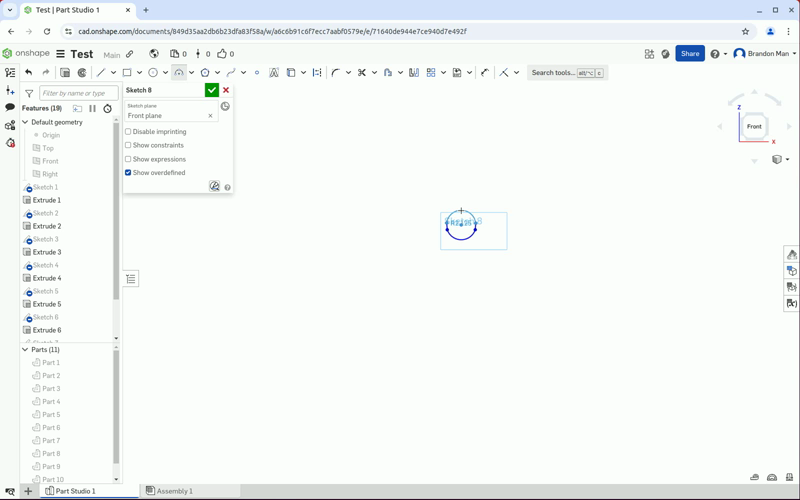
key_up(shift)
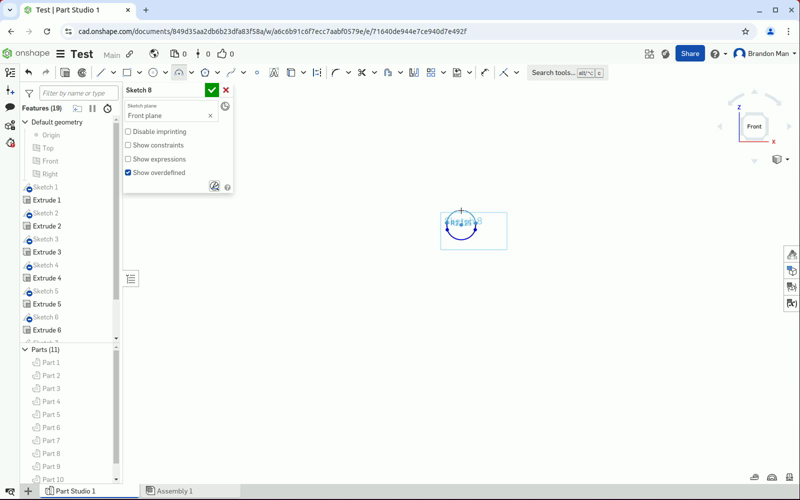
key(esc)
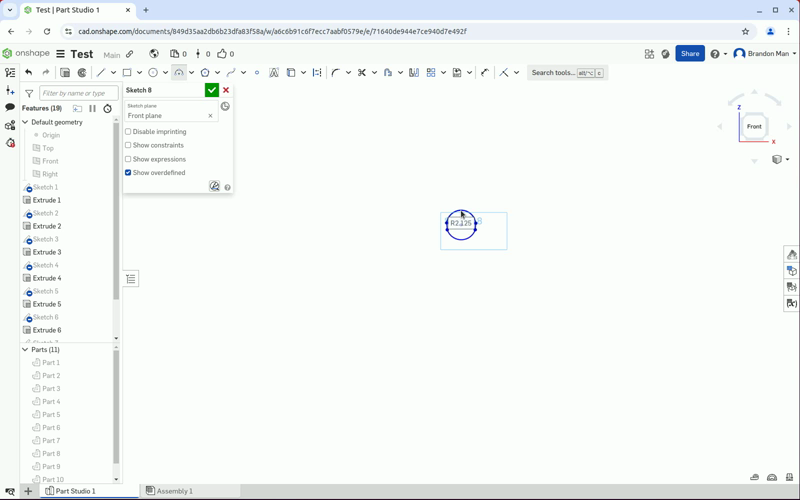
key(c)
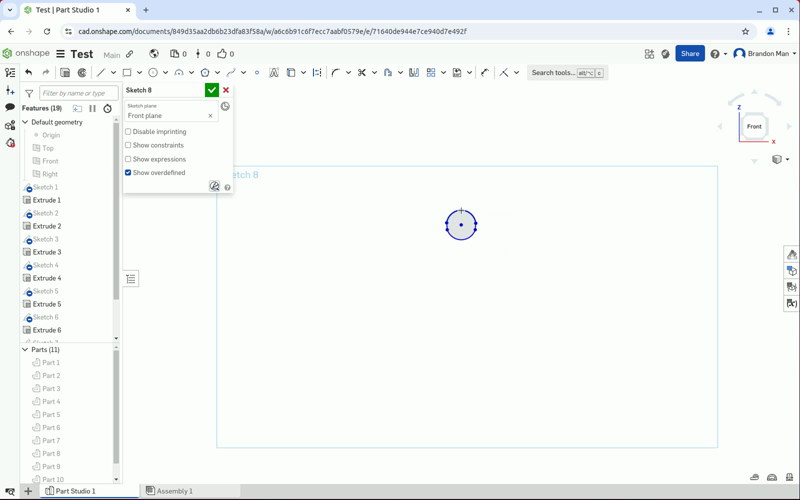
key_down(shift)
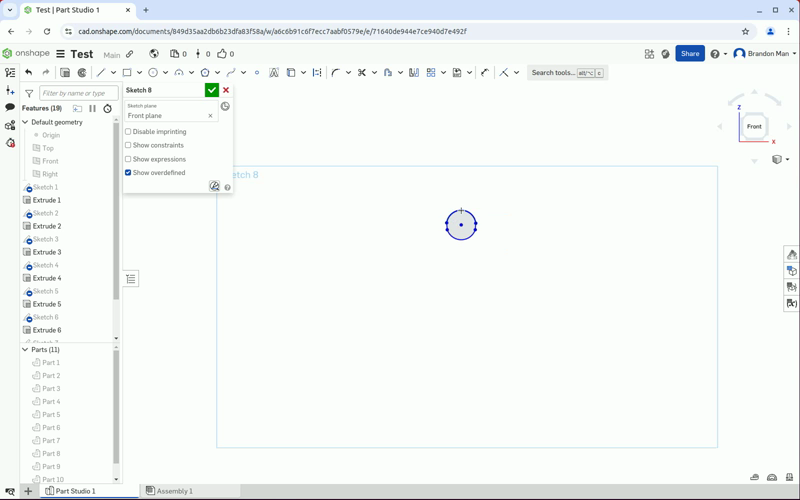
mouse_move(461, 225)
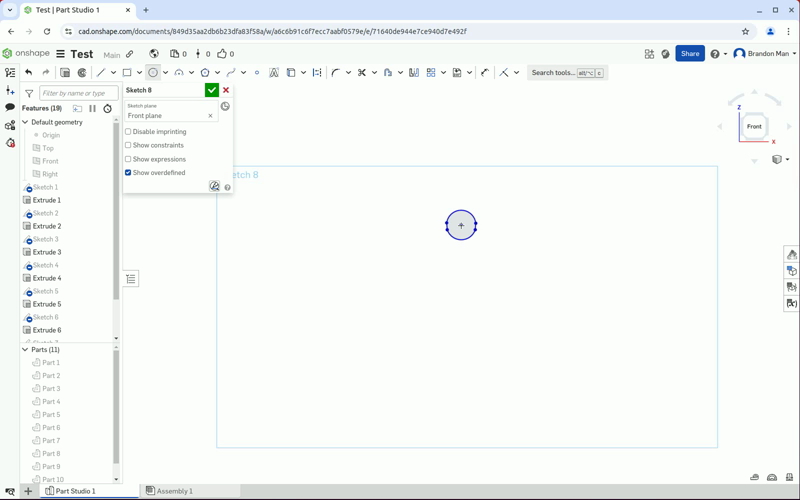
click(461, 225)
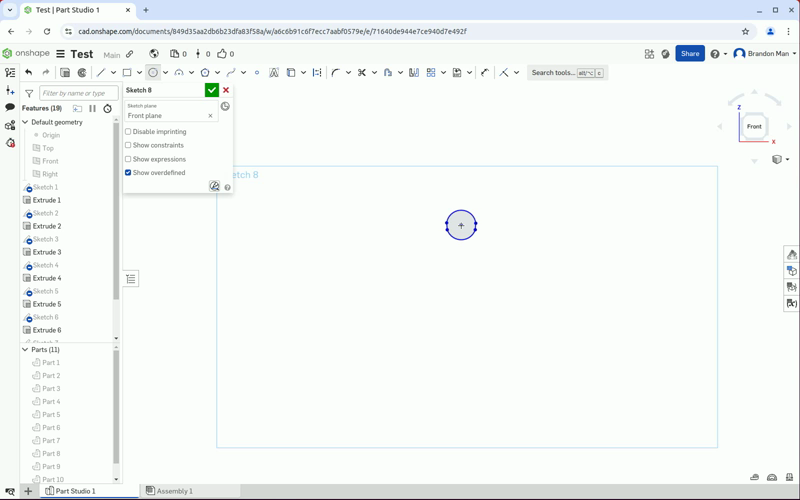
key_up(shift)
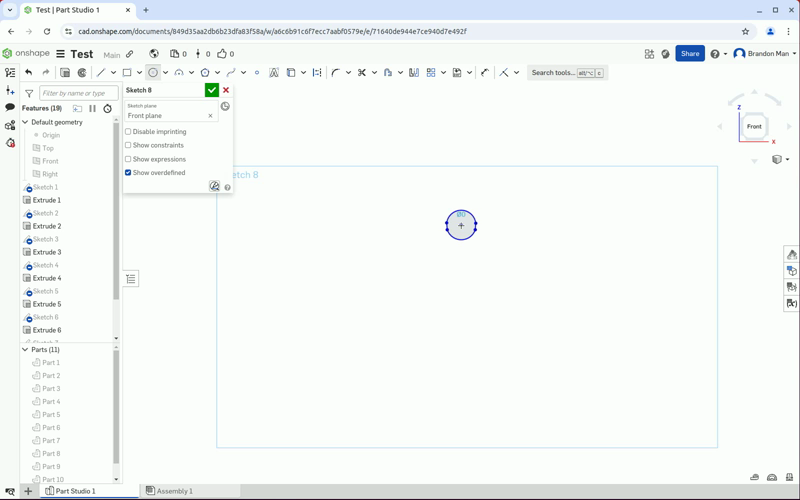
mouse_move(464, 225)
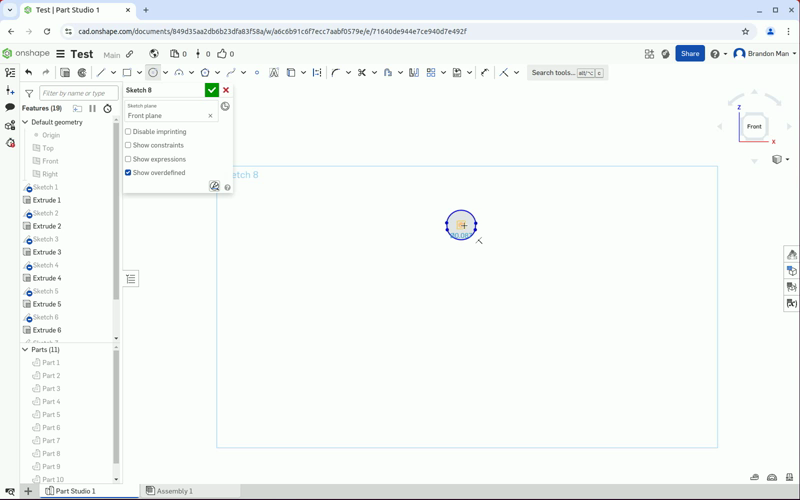
scroll(6)
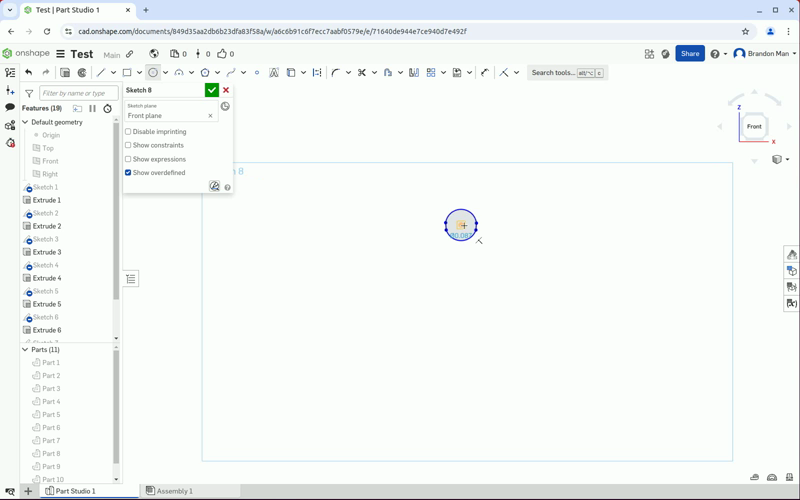
scroll(6)
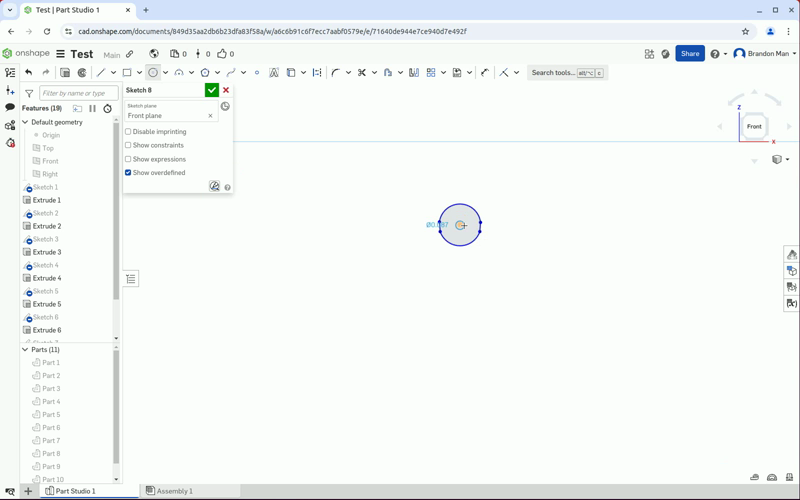
scroll(6)
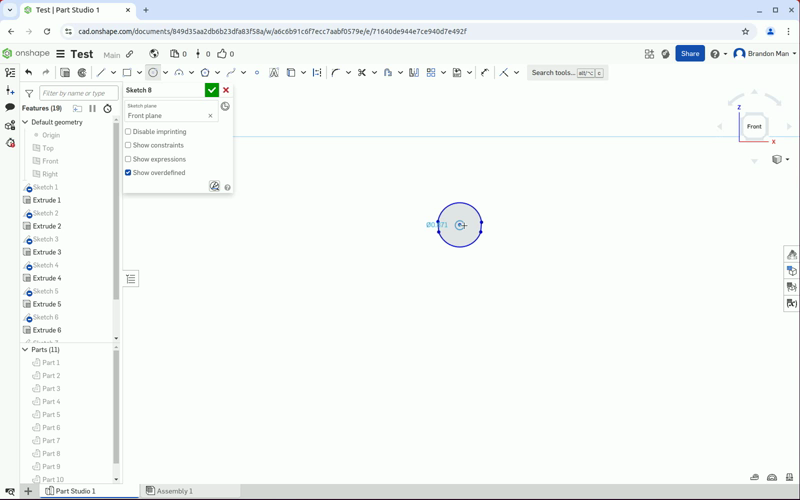
scroll(6)
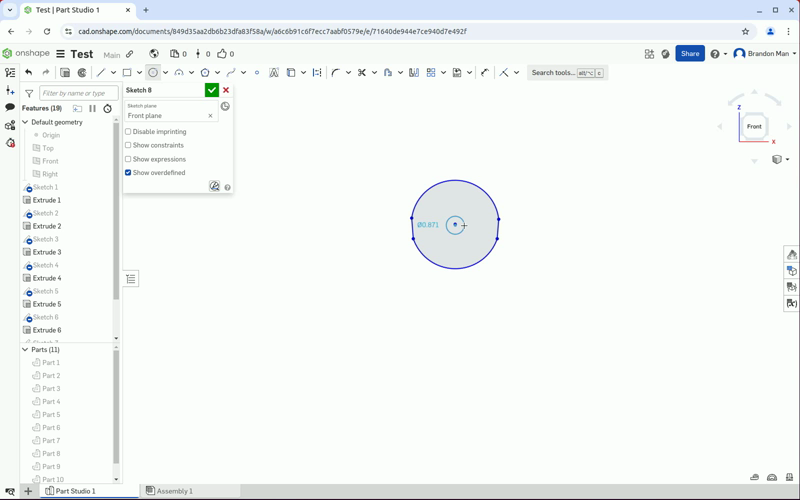
scroll(6)
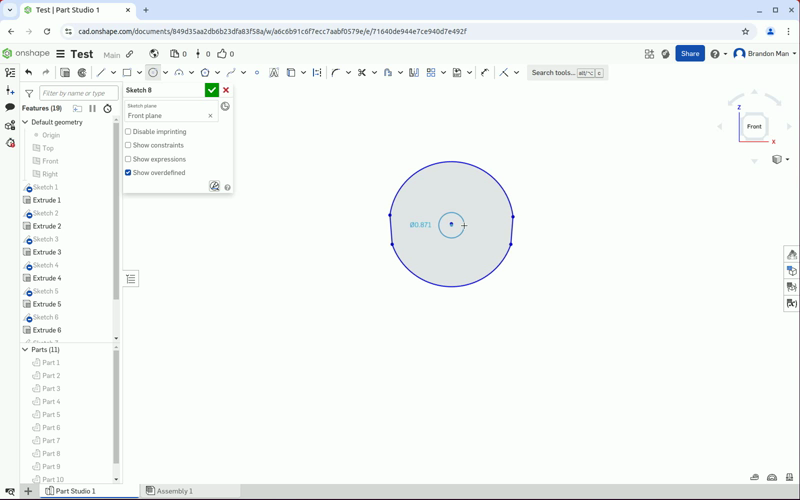
scroll(6)
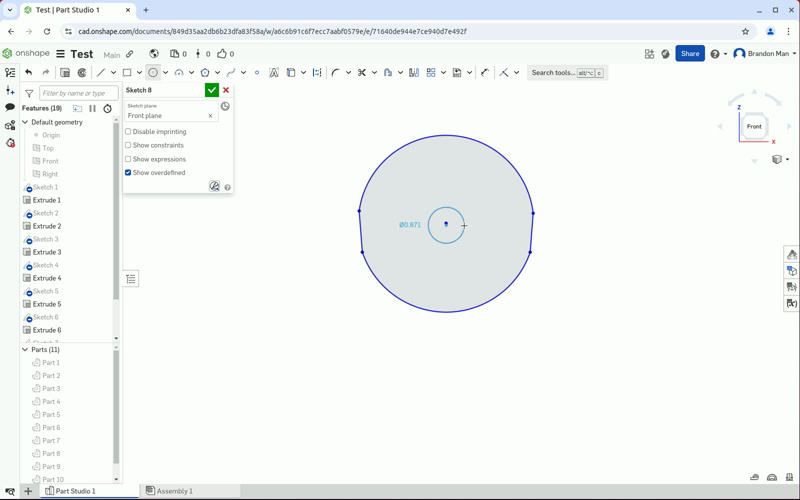
scroll(6)
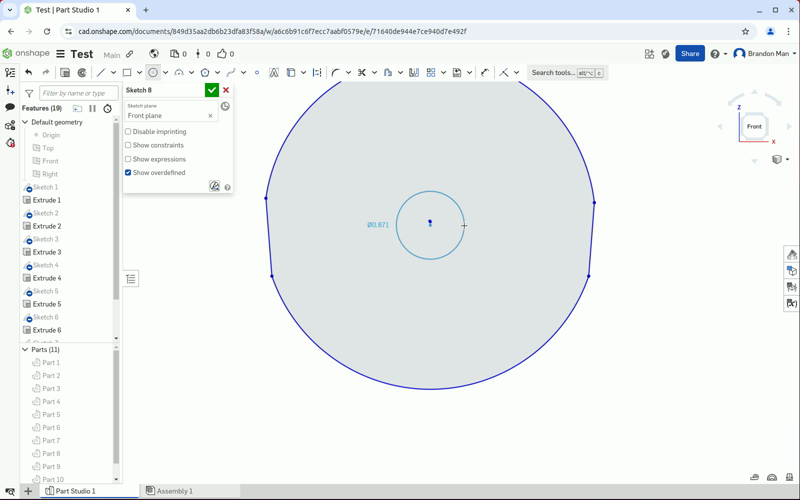
click(464, 225)
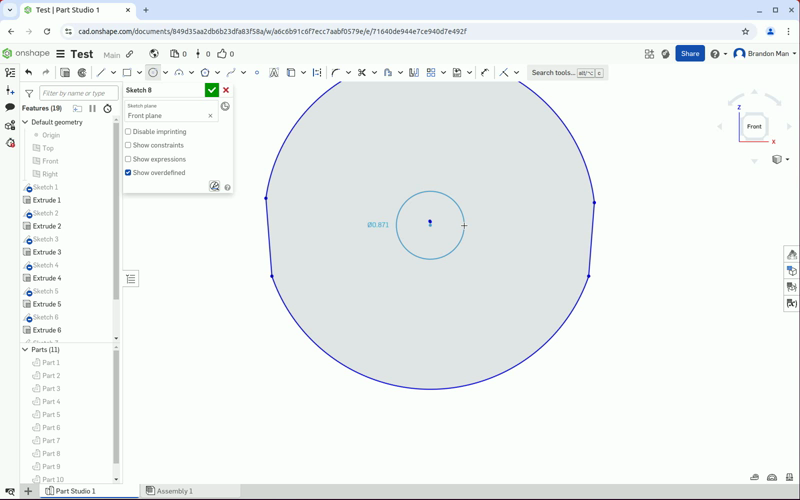
scroll(-6)
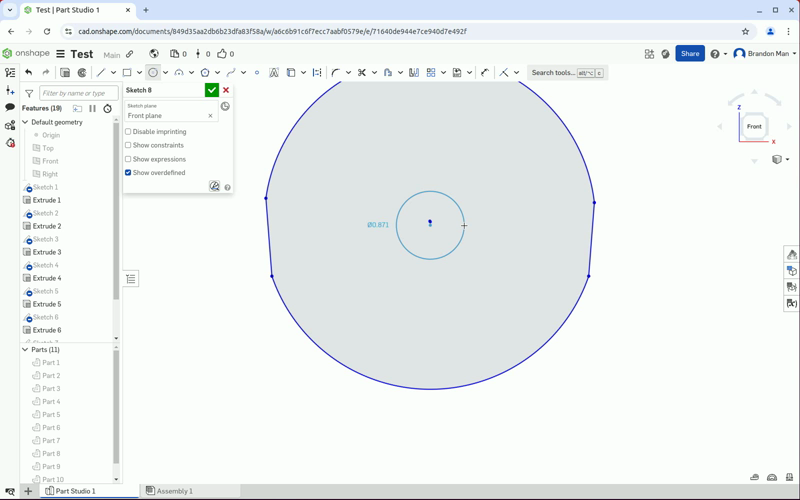
scroll(-6)
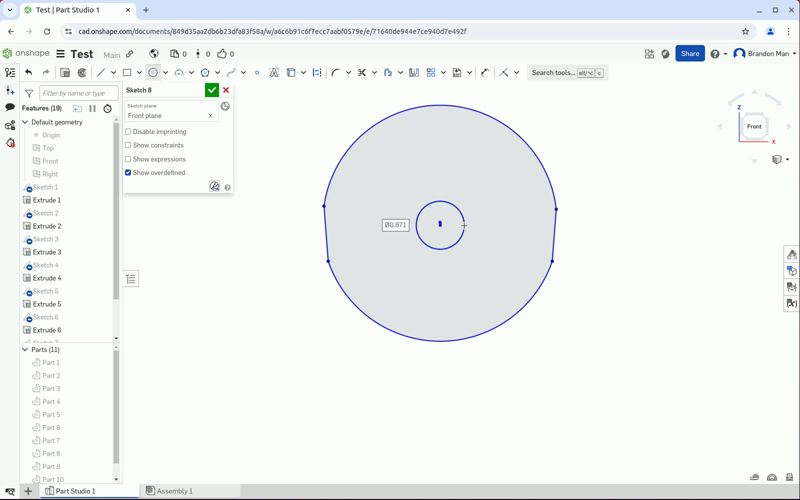
scroll(-6)
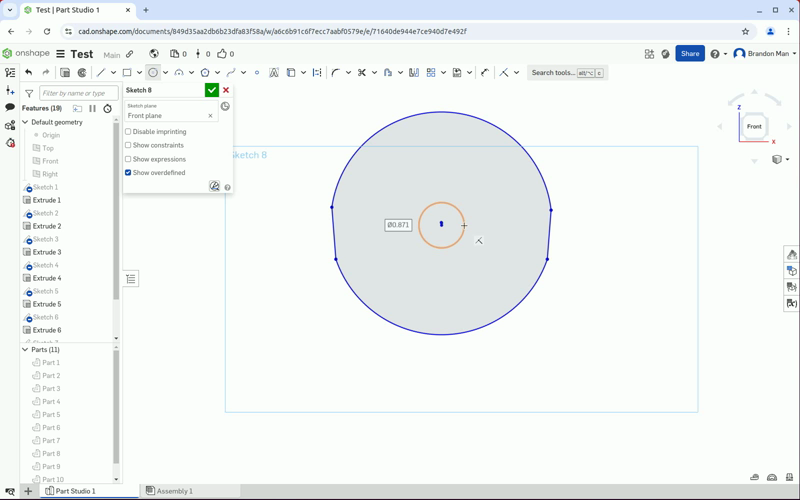
scroll(-6)
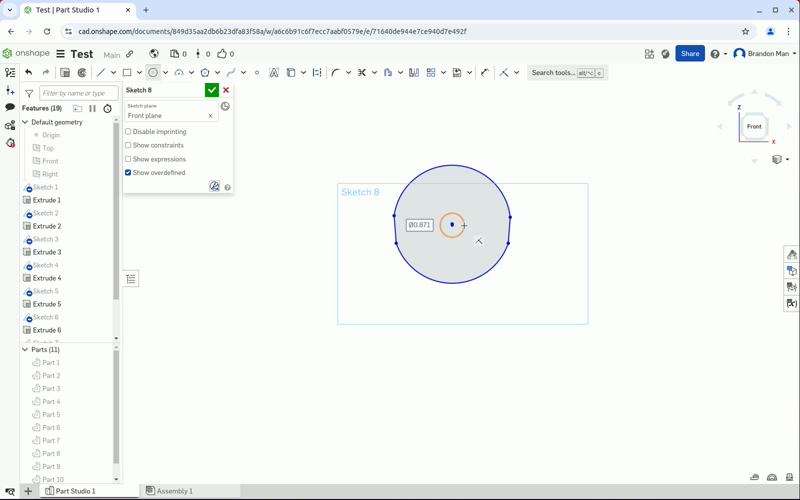
scroll(-6)
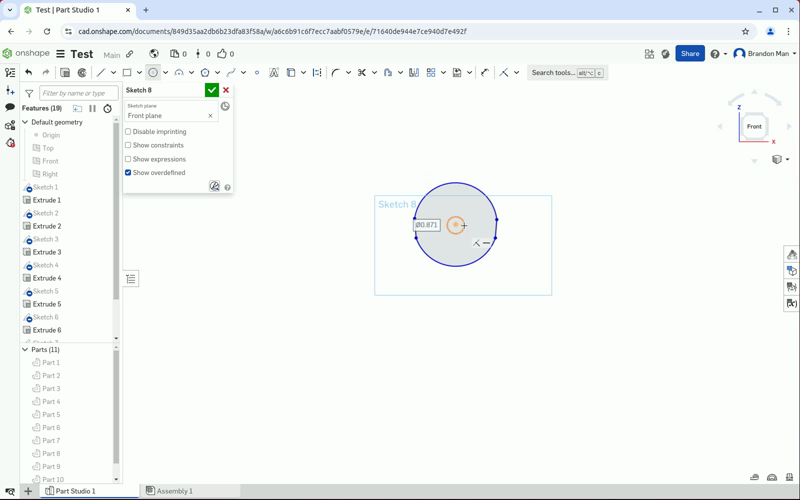
scroll(-6)
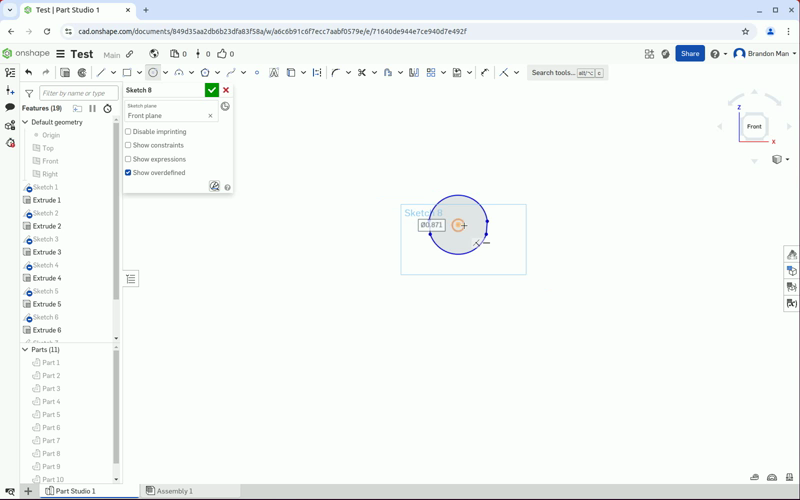
scroll(-6)
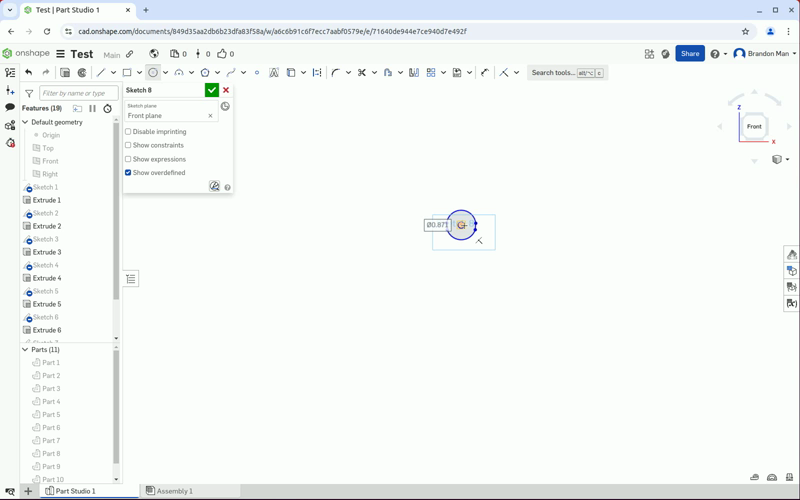
key(esc)
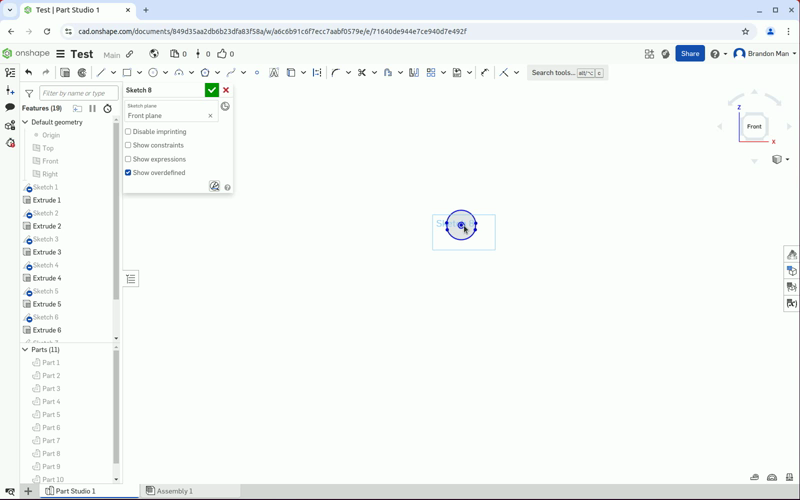
mouse_move(459, 234)
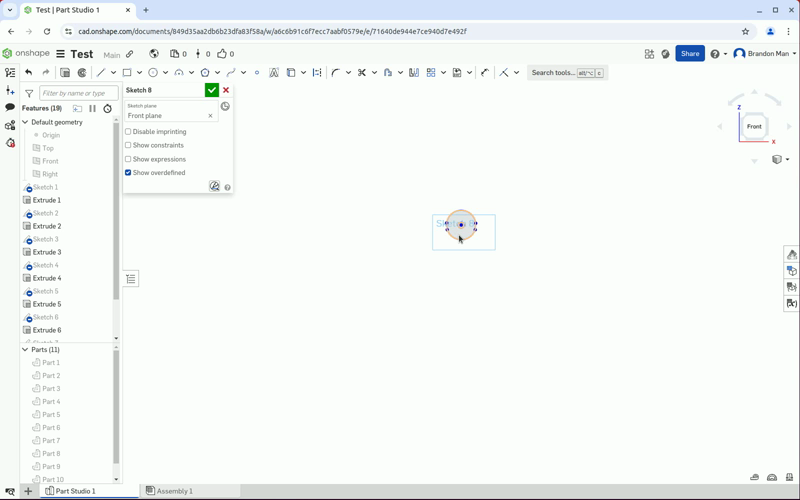
scroll(6)
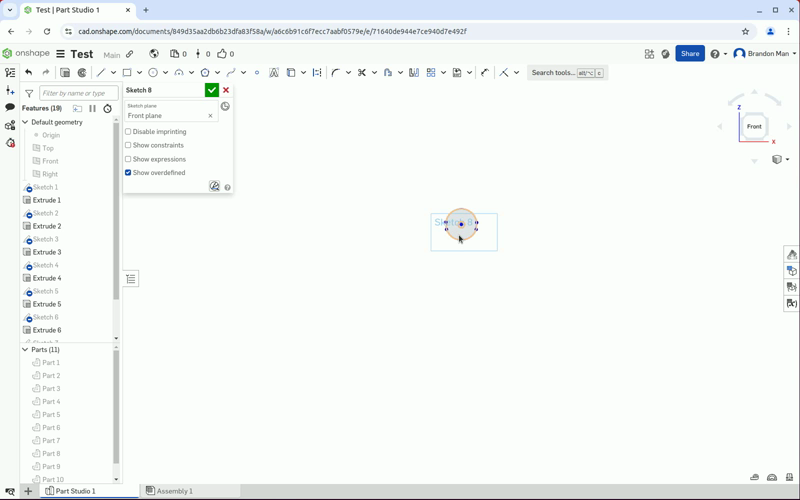
scroll(6)
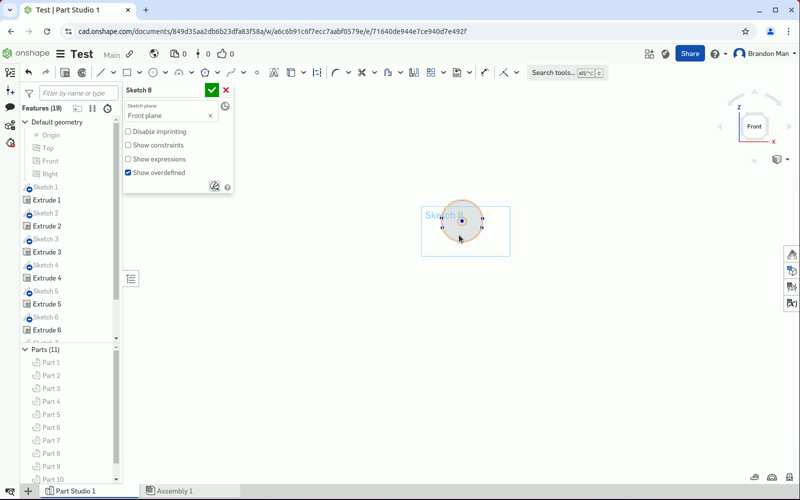
scroll(6)
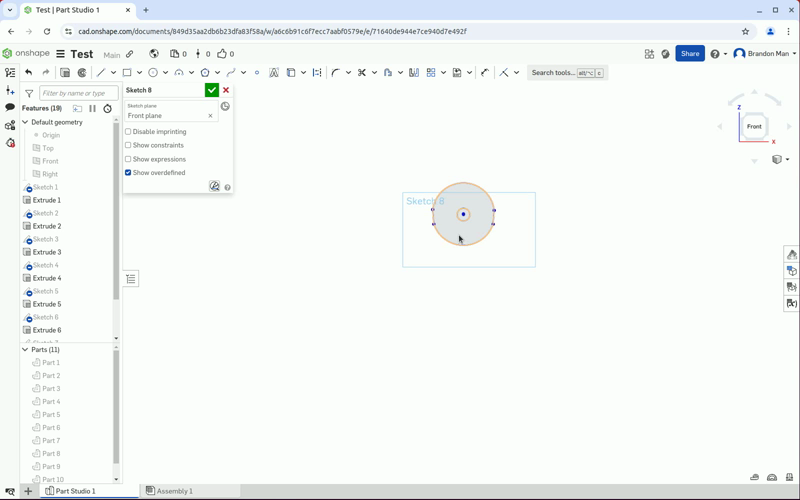
scroll(6)
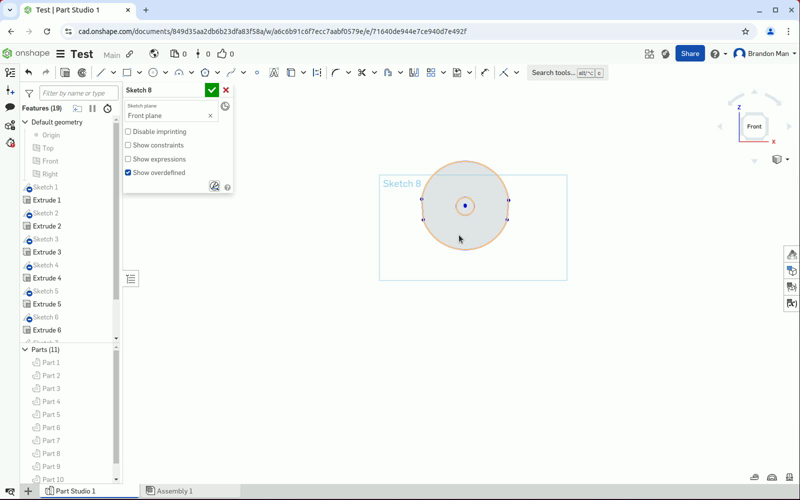
scroll(6)
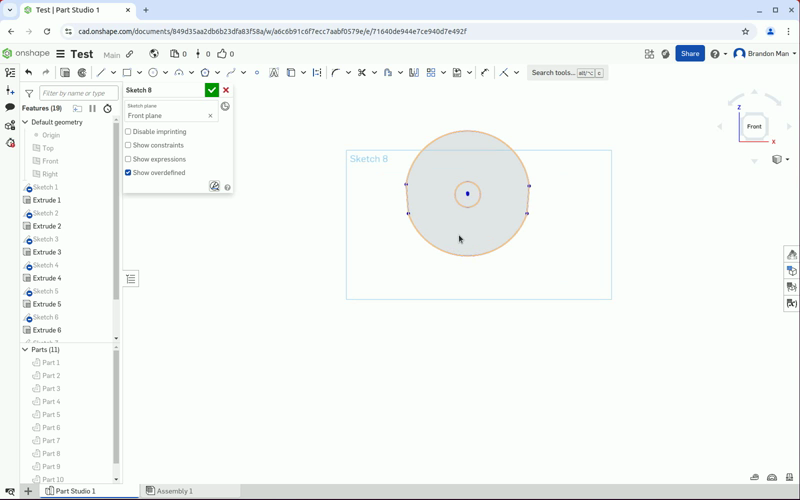
scroll(6)
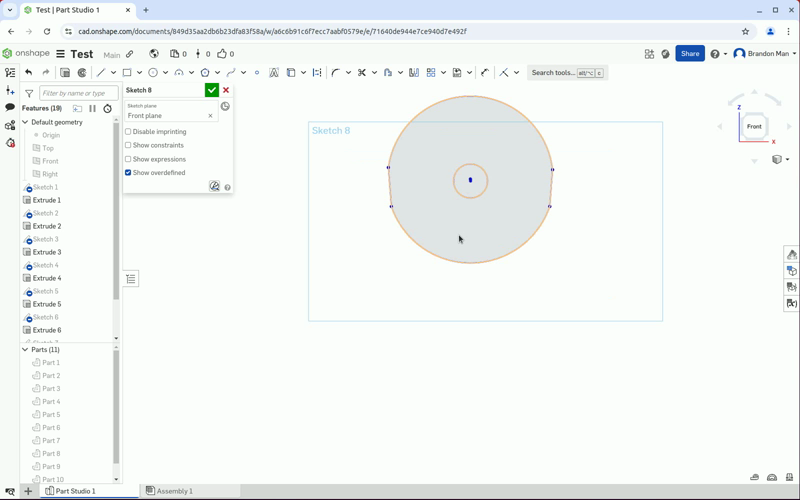
scroll(6)
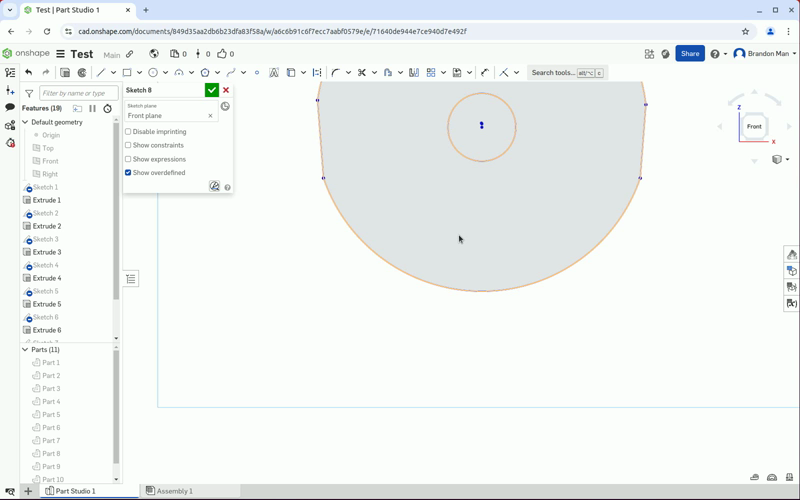
click(459, 234)
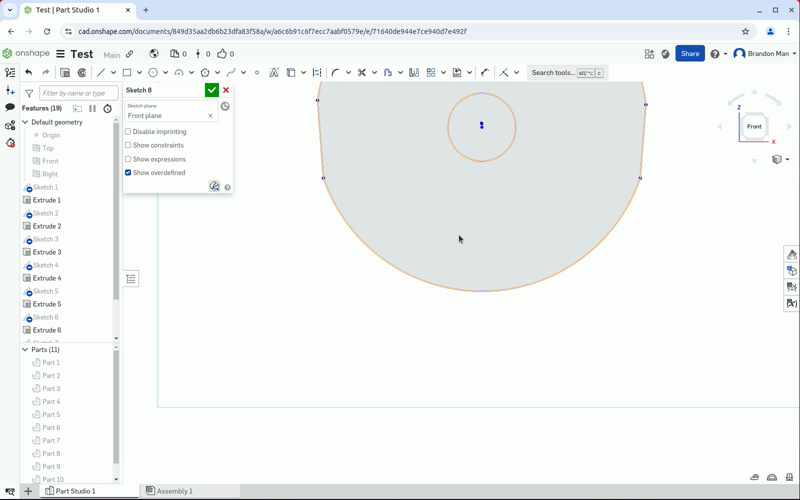
scroll(-6)
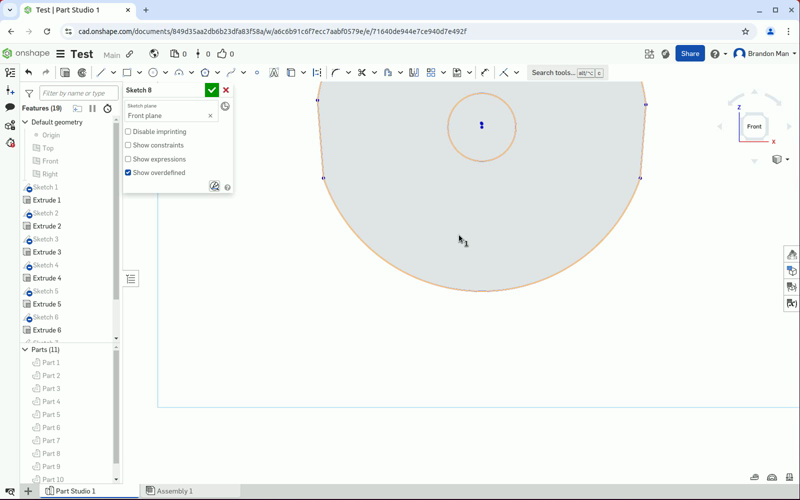
scroll(-6)
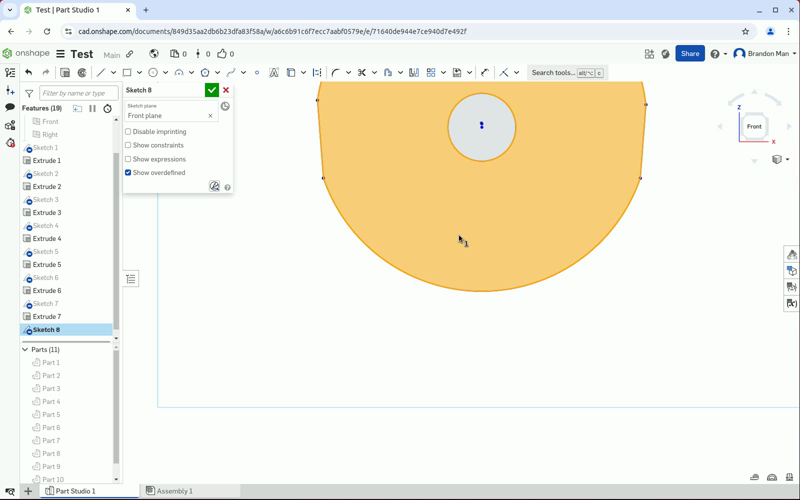
scroll(-6)
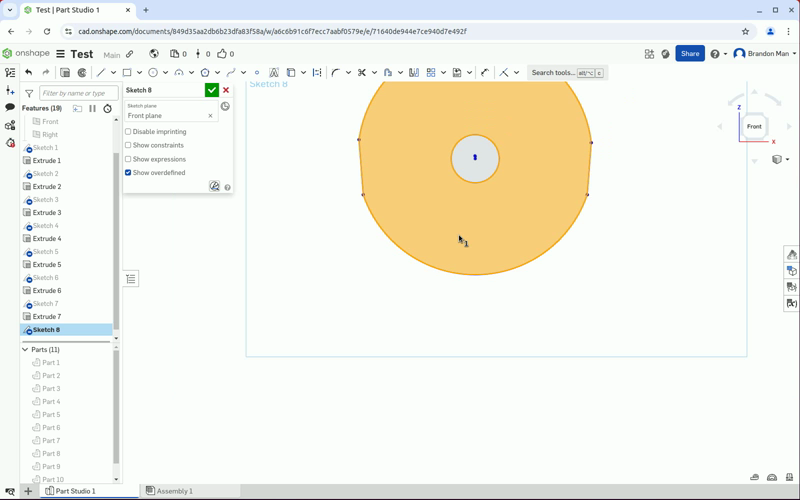
scroll(-6)
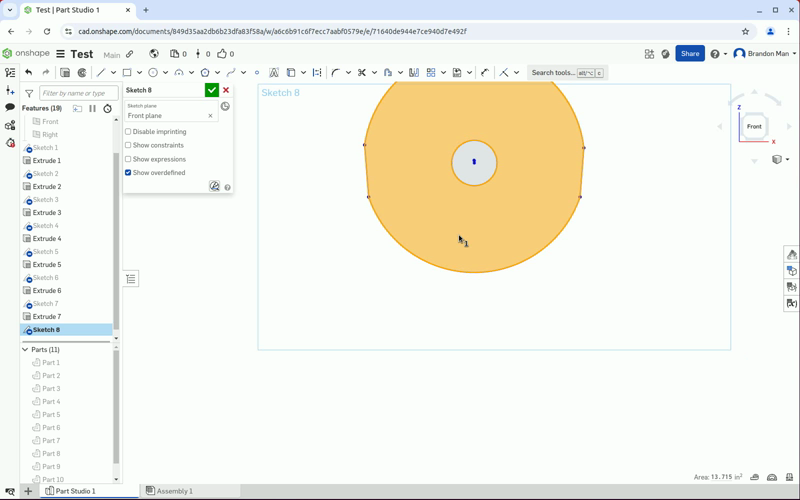
scroll(-6)
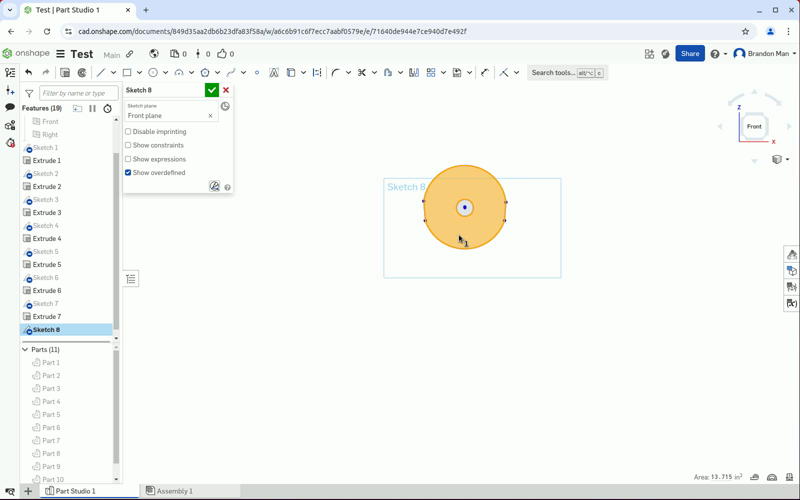
scroll(-6)
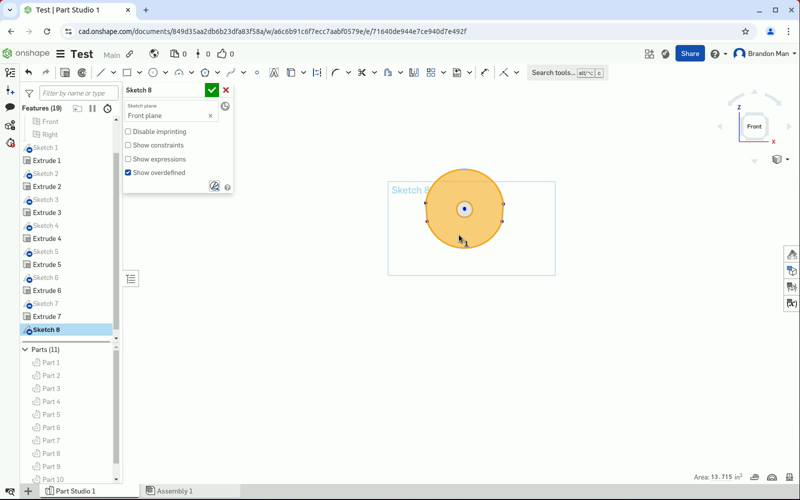
scroll(-6)
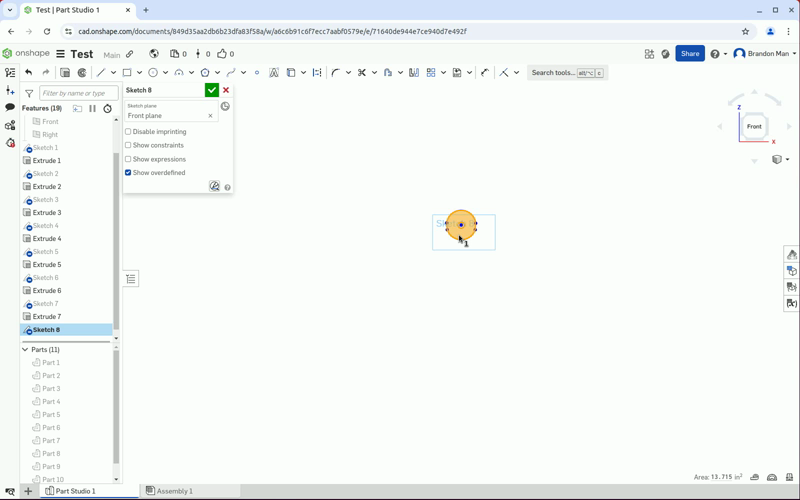
mouse_move(69, 352)
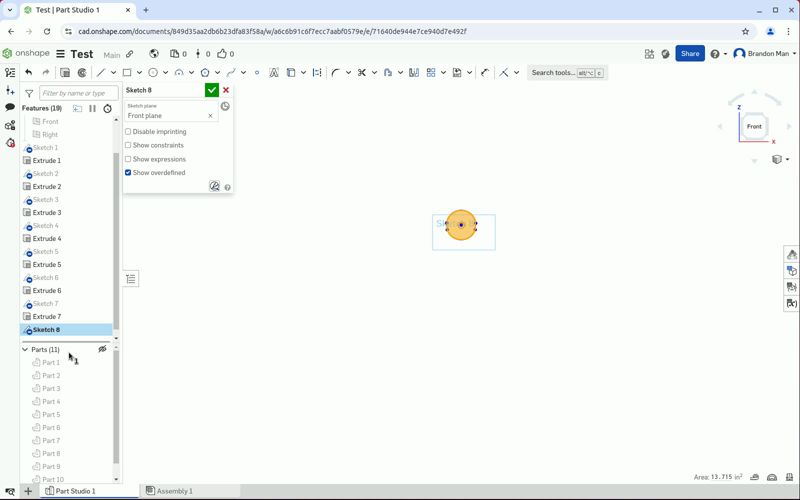
key(shift+y)
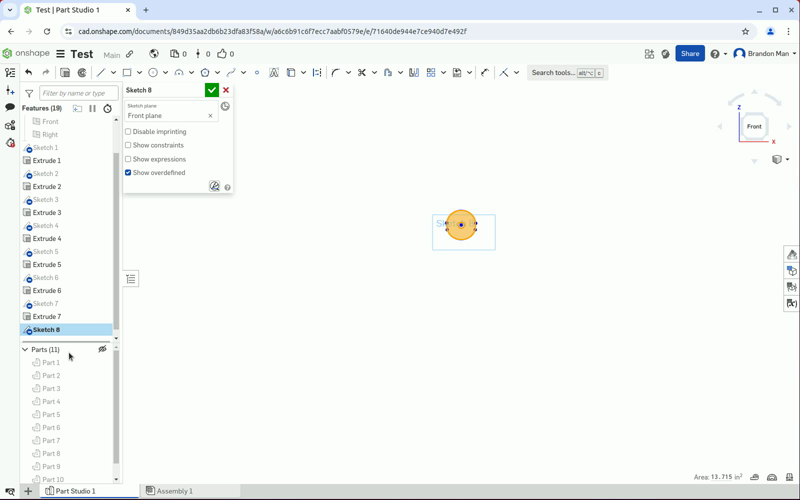
key(shift+e)
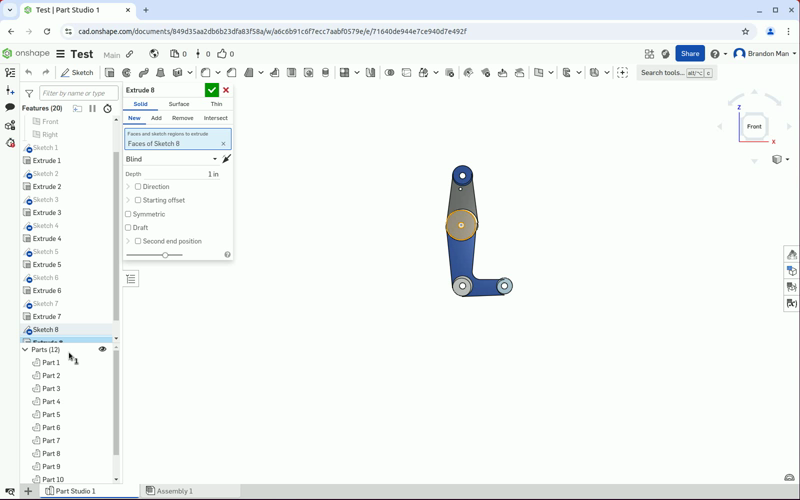
mouse_move(143, 106)
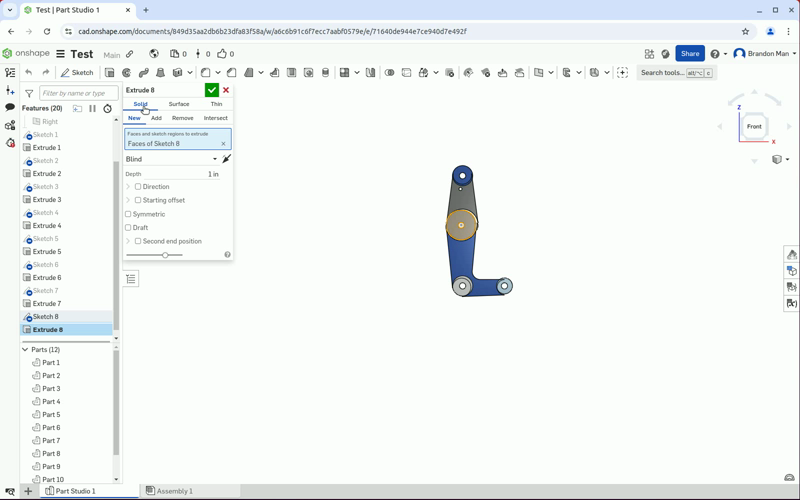
click(143, 106)
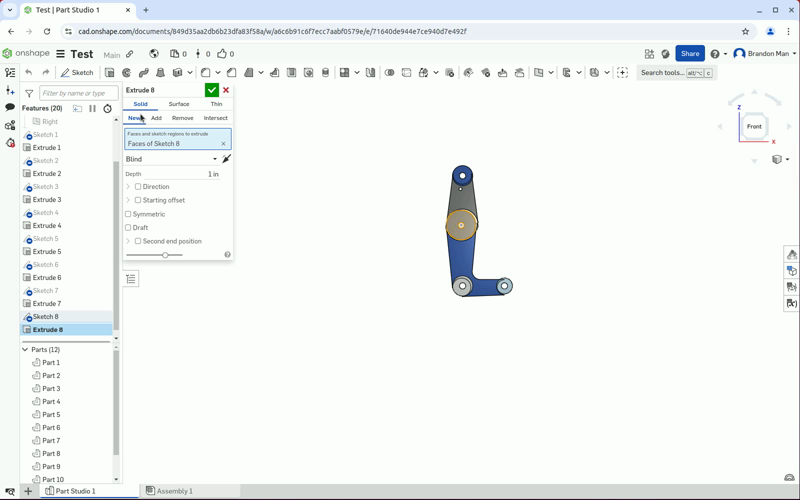
mouse_move(137, 120)
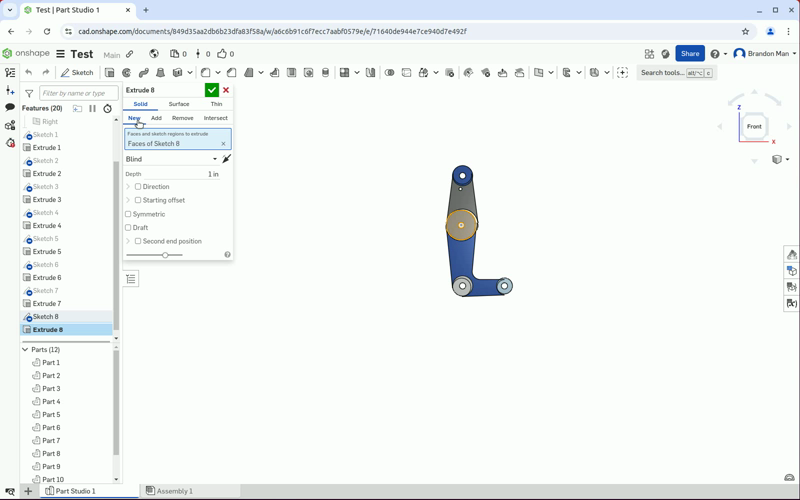
click(137, 120)
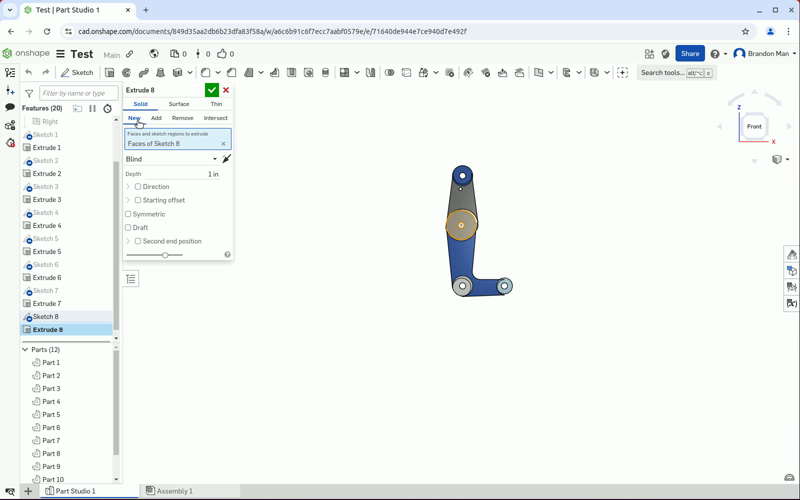
key(tab, 4)
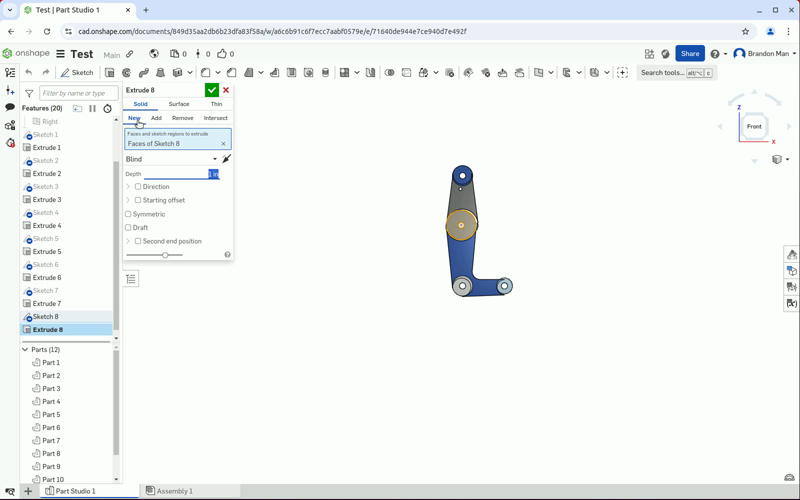
text(0.481)
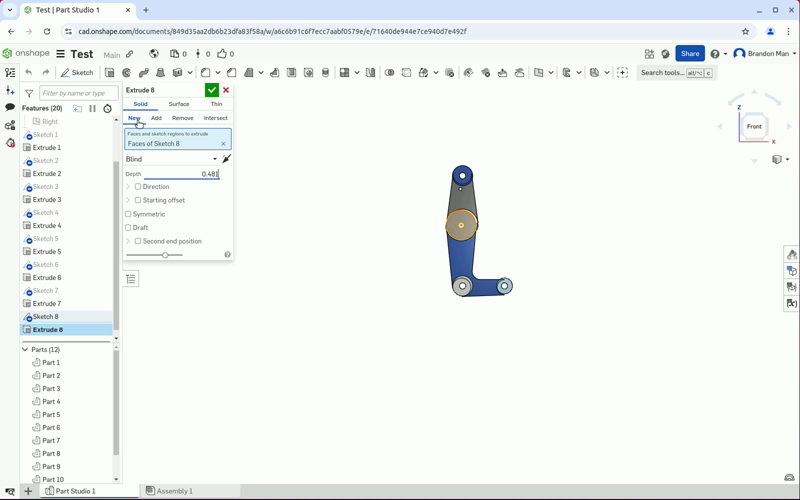
key(enter)
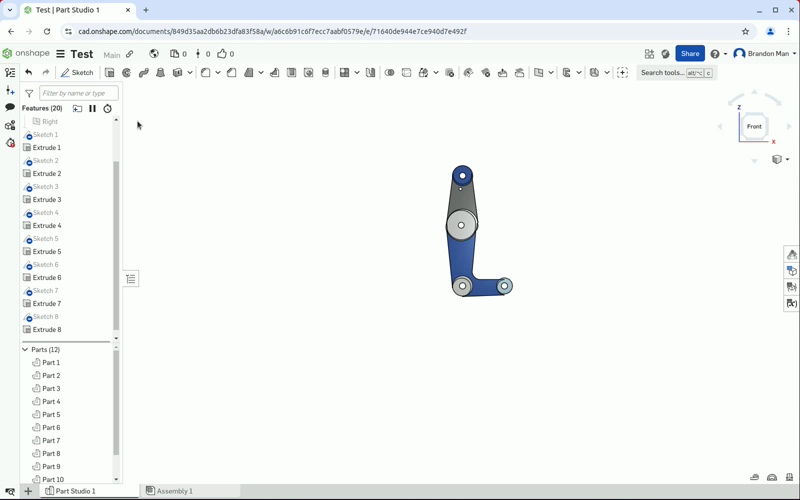
key(shift+h)
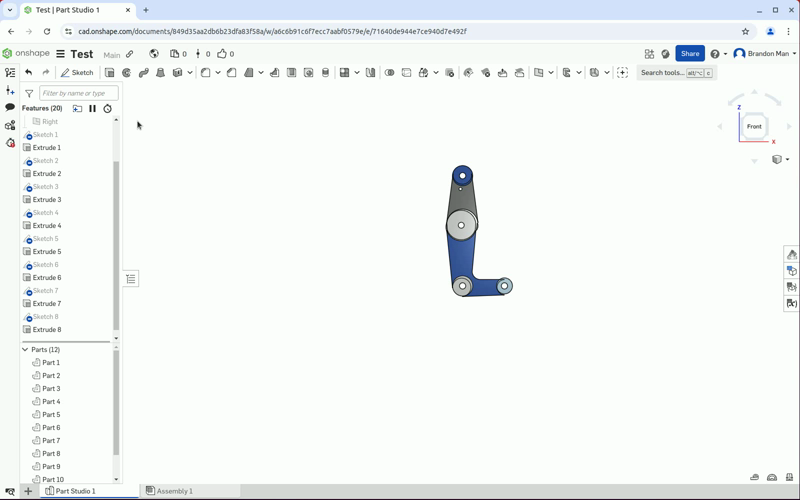
key(shift+h)
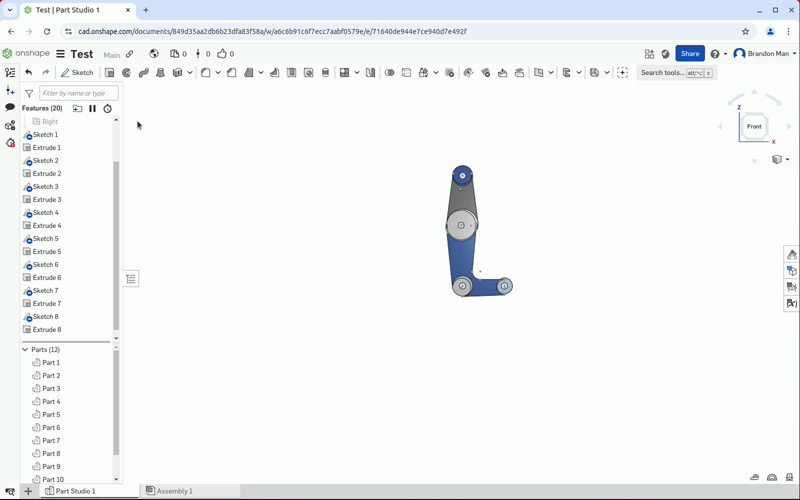
key(shift+7)
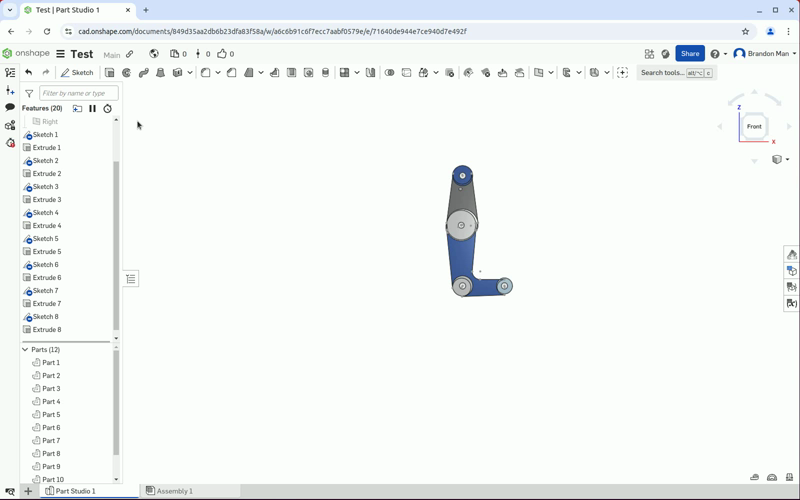
key(left, 2)
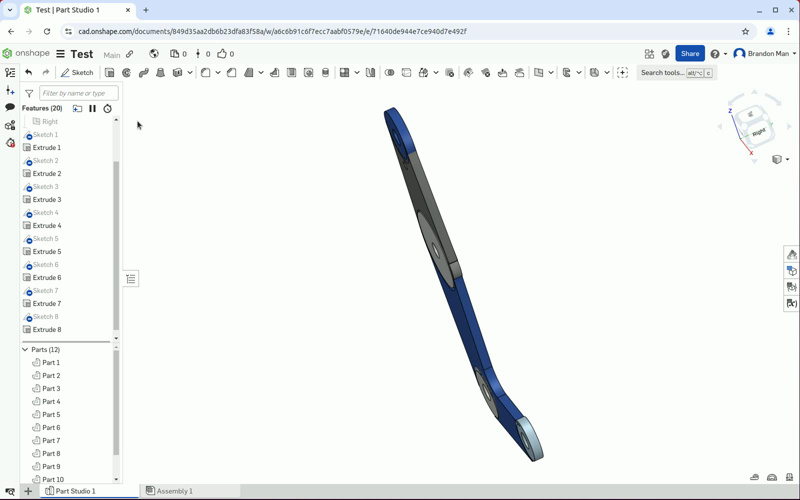
key(down, 2)
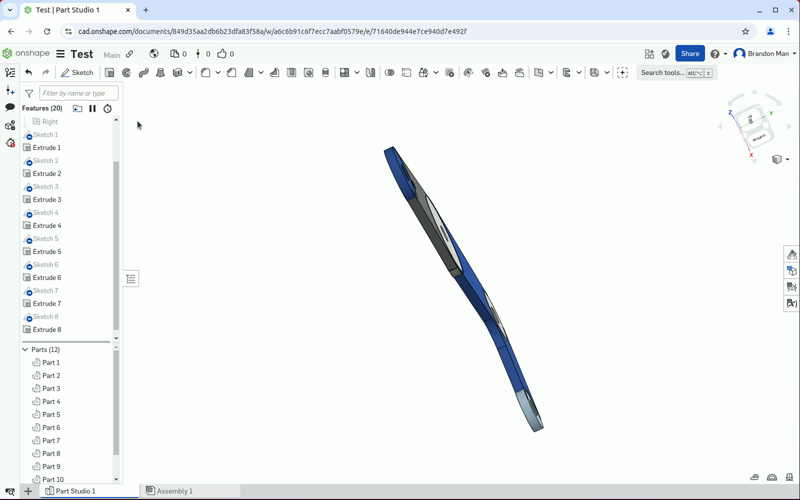
key(up, 2)
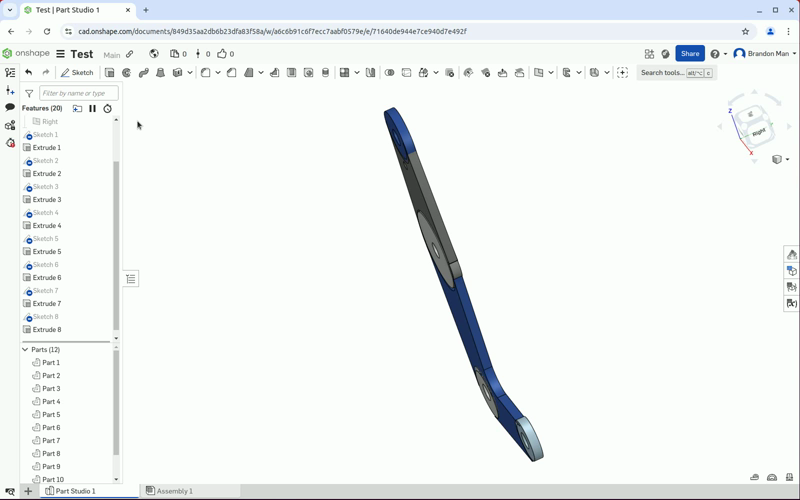
key(right, 2)
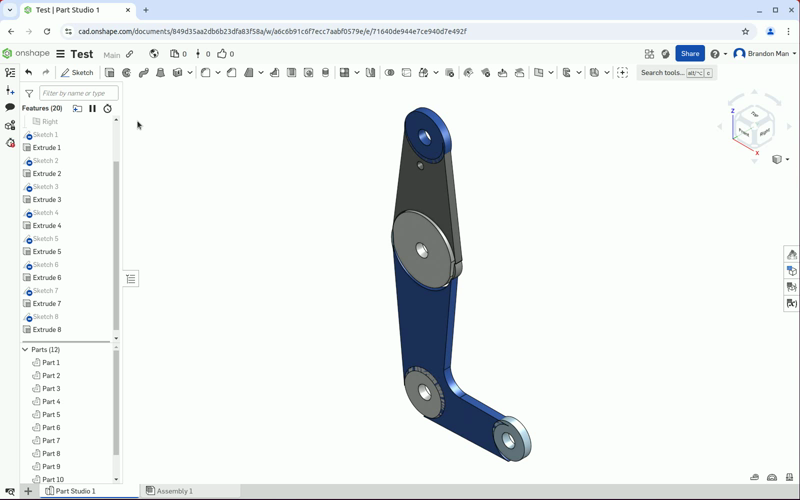
mouse_move(69, 137)
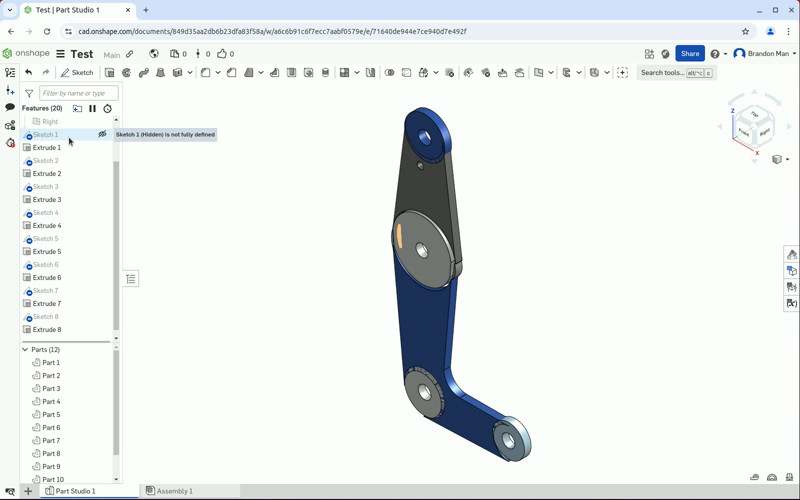
click(69, 137)